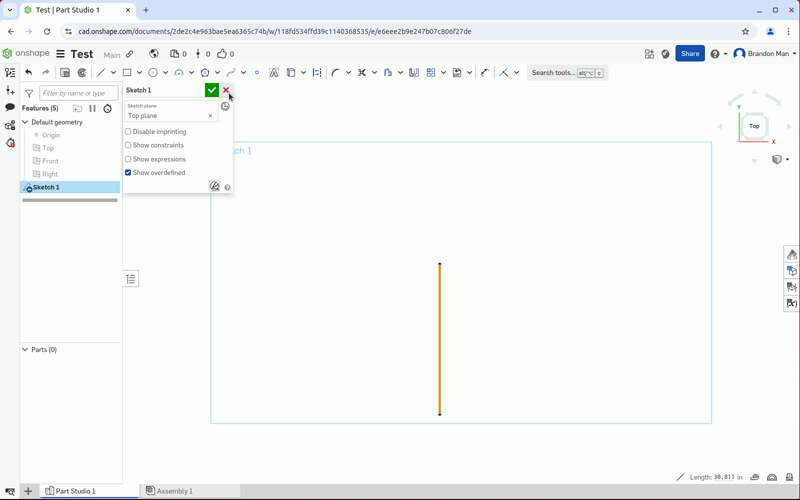
key(shift+h)
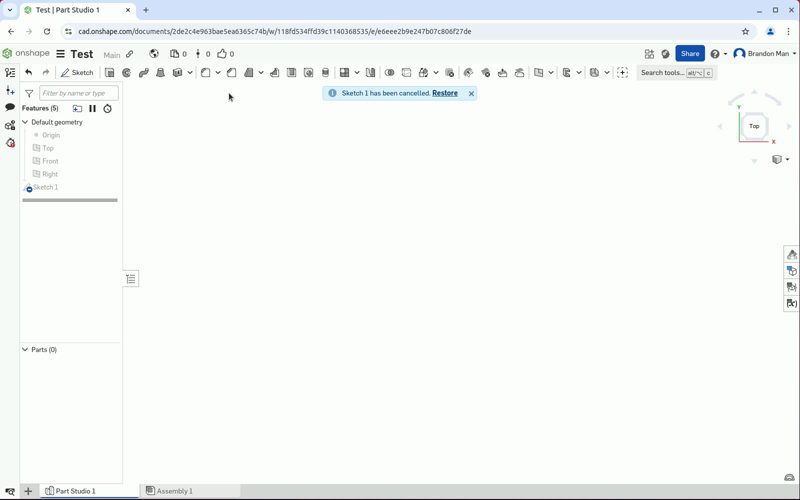
mouse_move(73, 352)
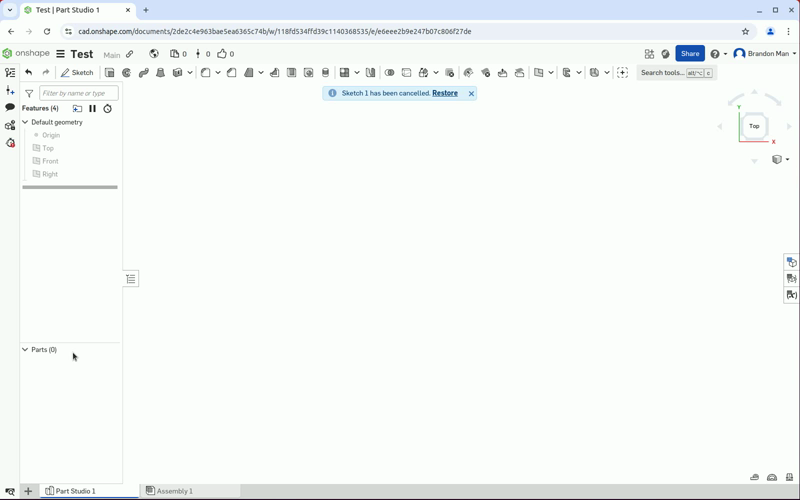
key(y)
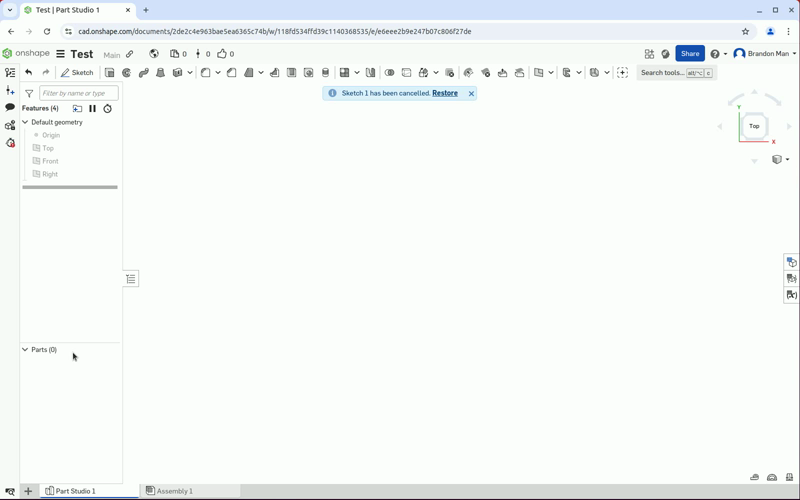
key(shift+p)
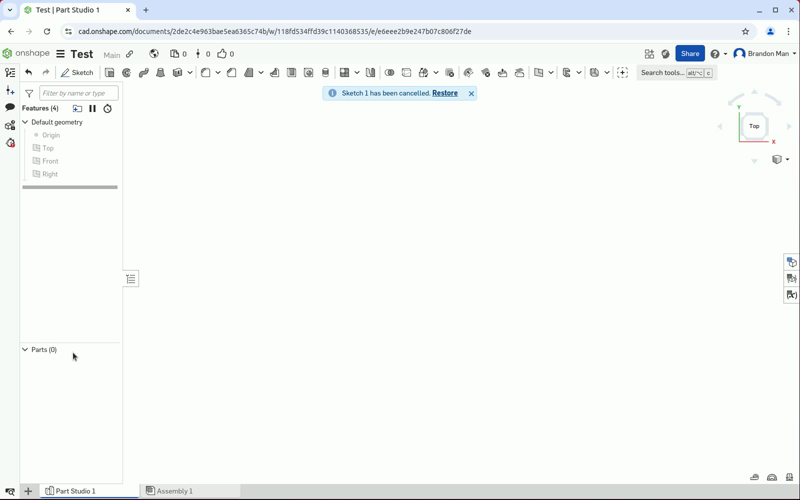
key(space)
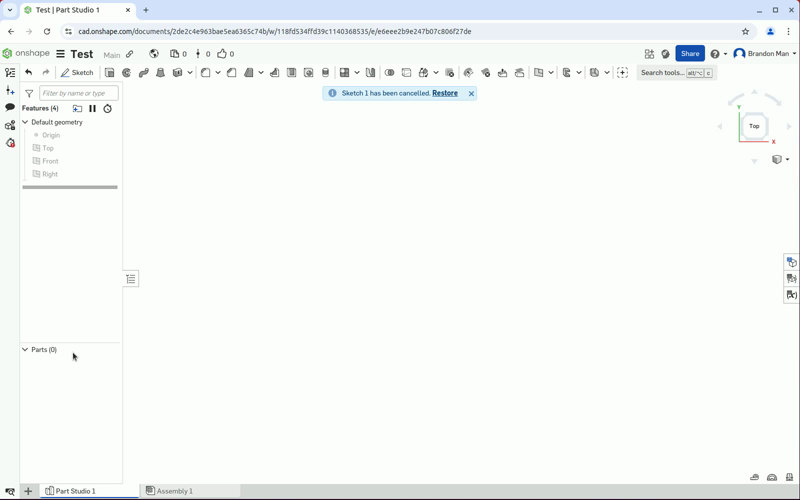
key_down(shift)
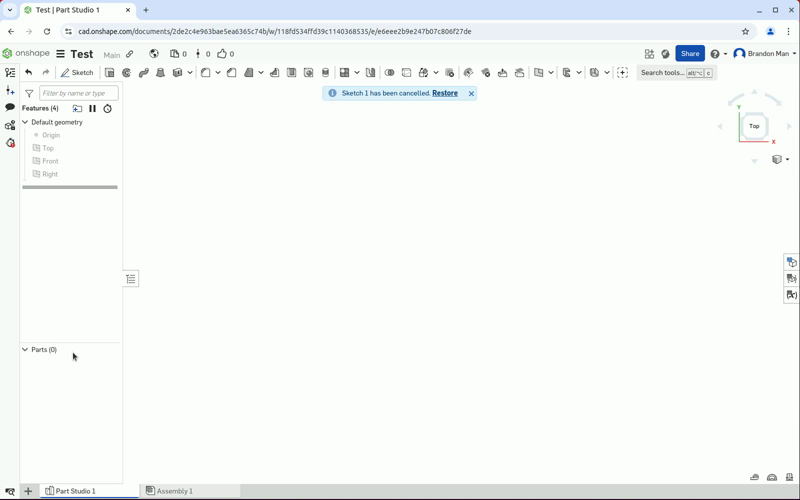
key(up)
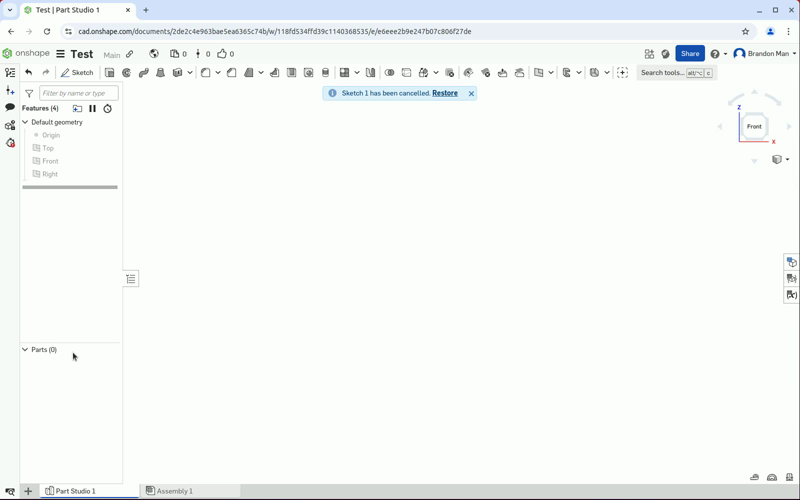
key_up(shift)
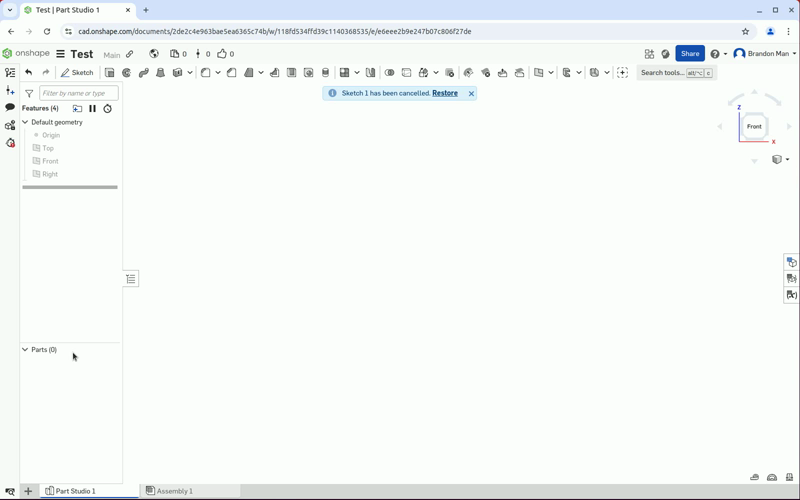
mouse_move(73, 352)
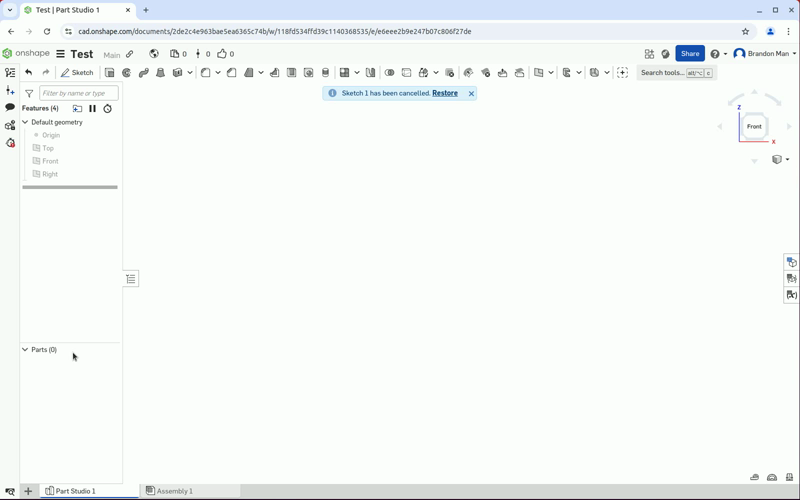
key(shift+y)
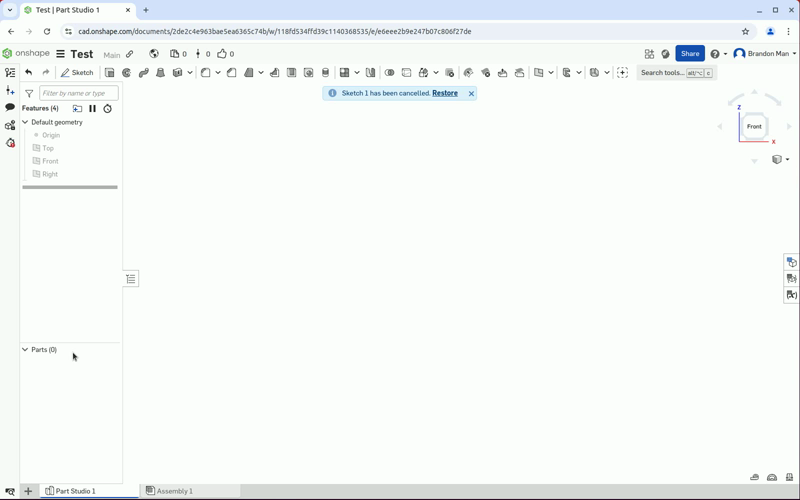
key(shift+s)
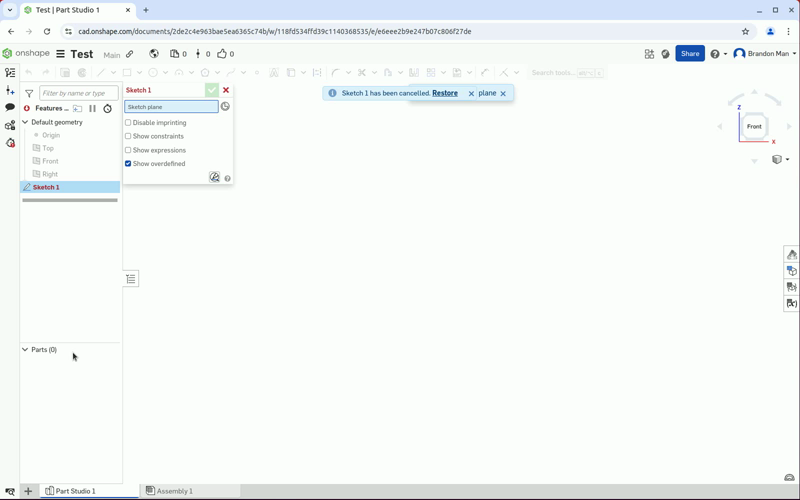
mouse_move(73, 163)
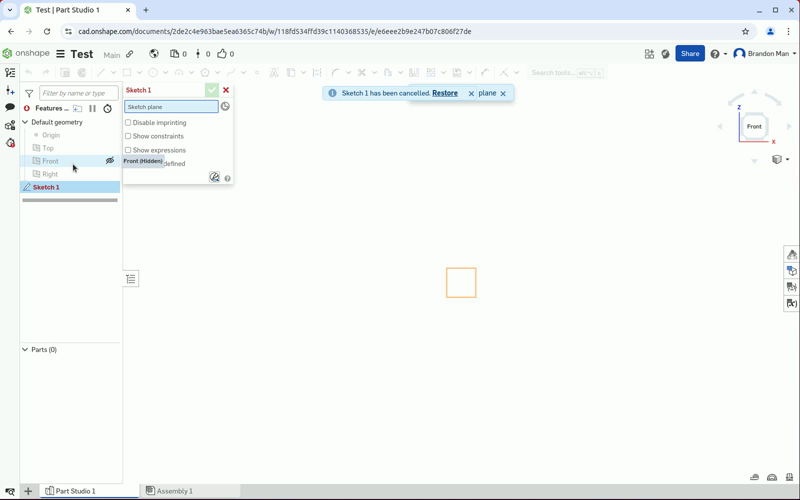
click(73, 163)
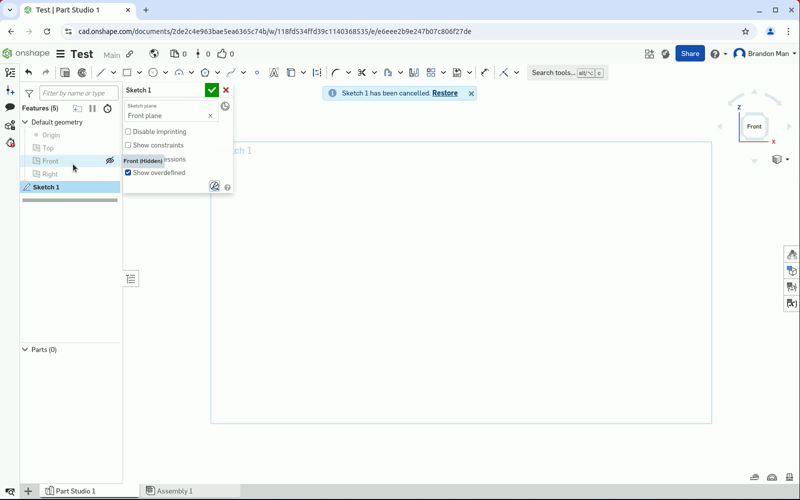
mouse_move(73, 352)
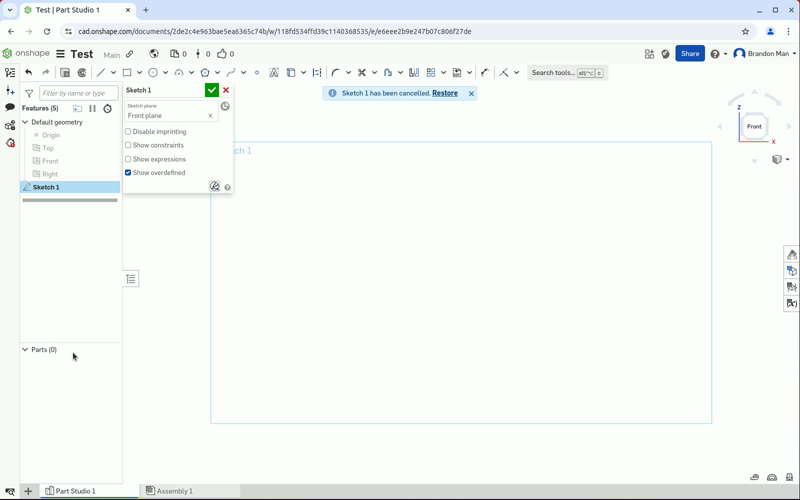
key(y)
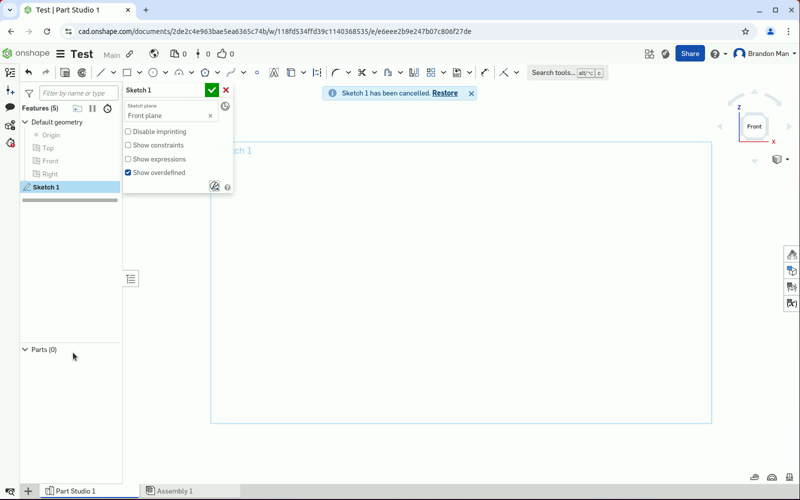
key(l)
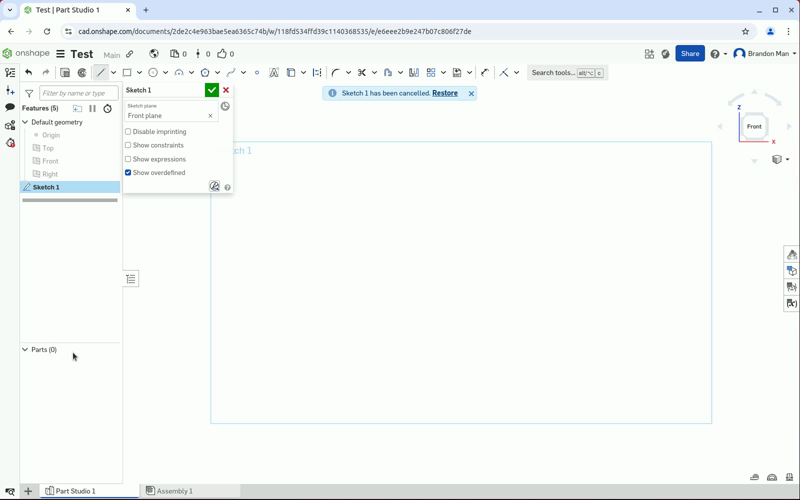
key_down(shift)
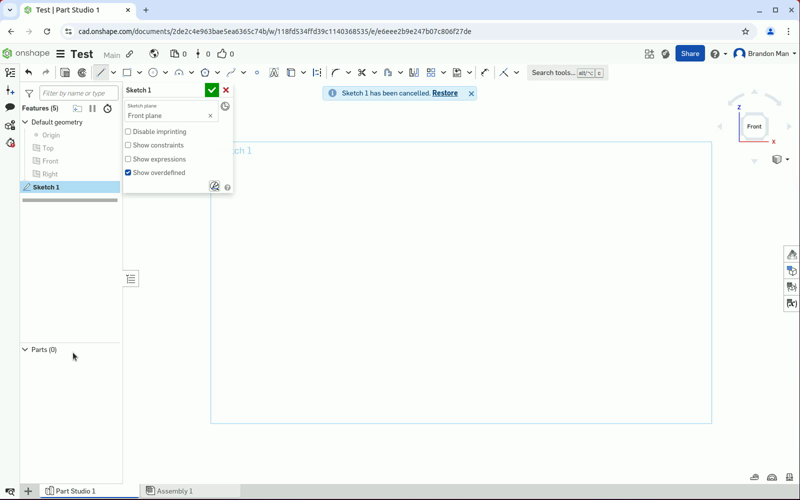
mouse_move(443, 282)
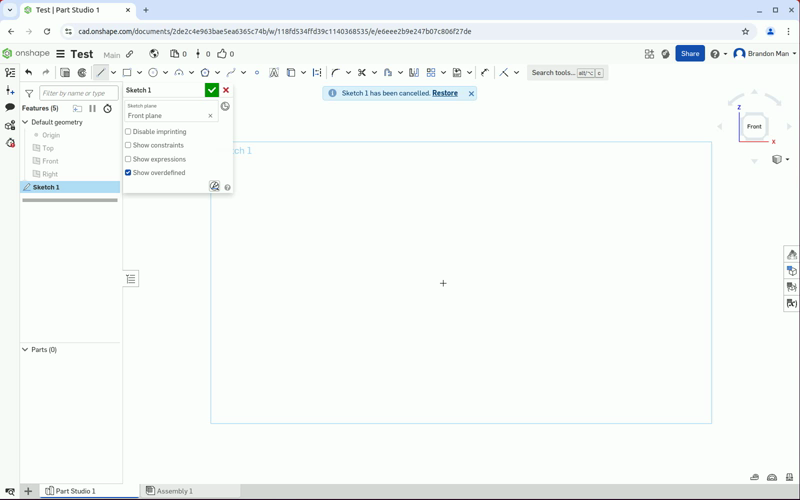
click(443, 282)
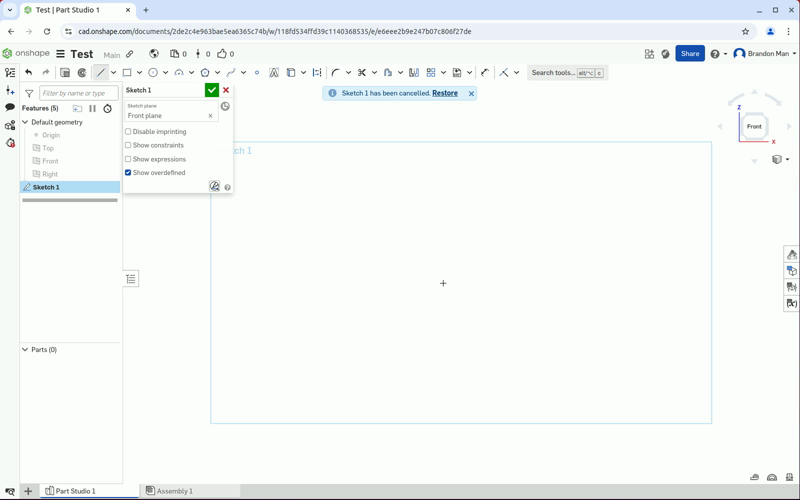
key_up(shift)
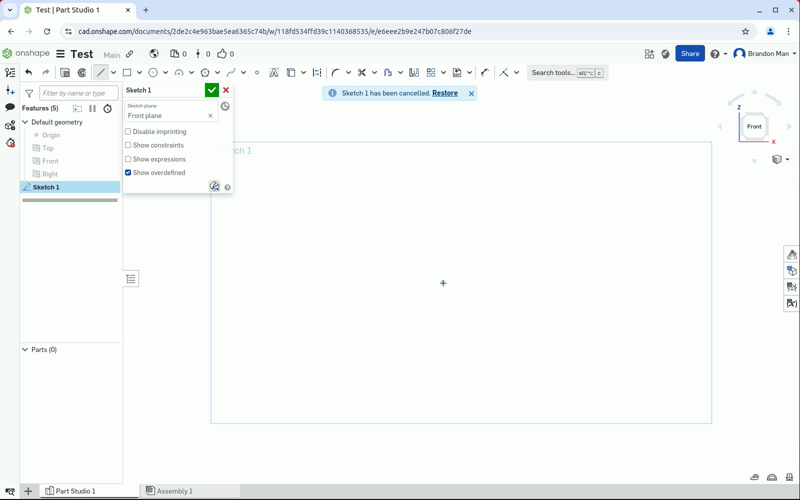
key_down(shift)
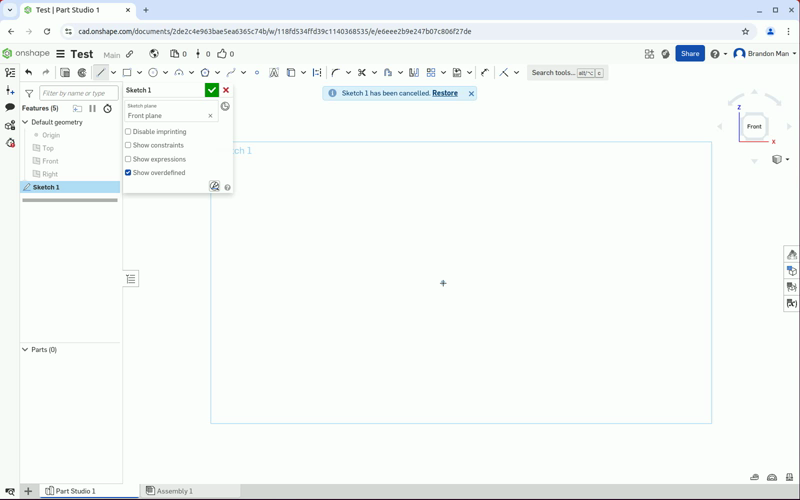
mouse_move(473, 282)
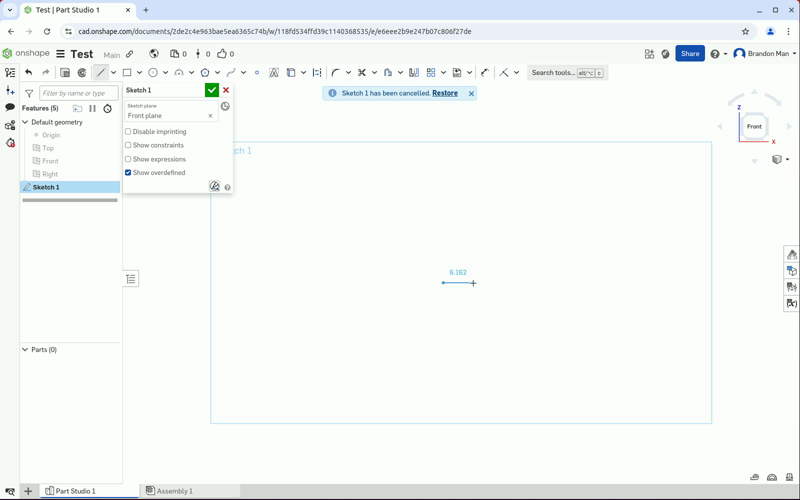
mouse_move(461, 282)
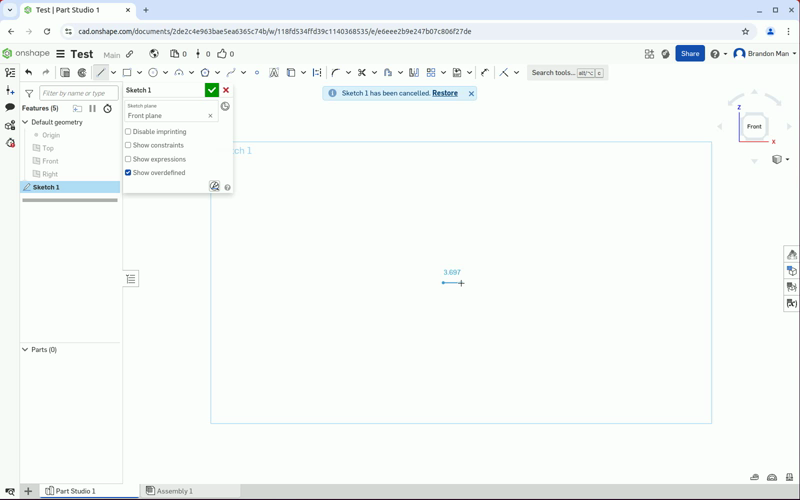
click(461, 282)
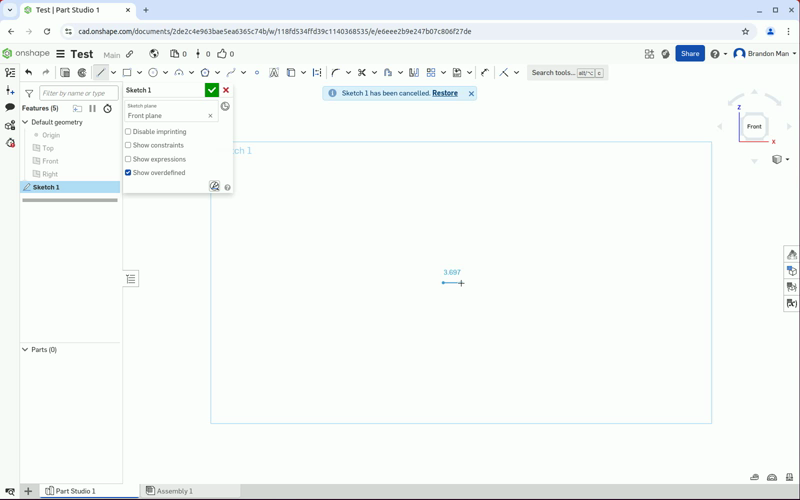
key_up(shift)
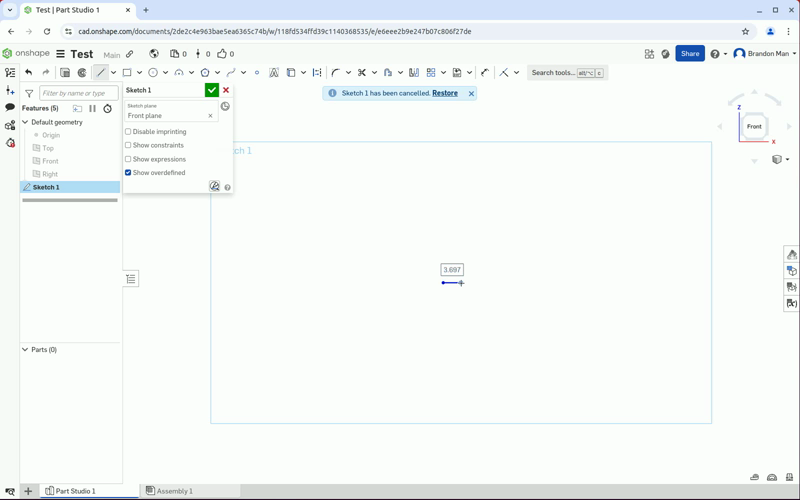
key_down(shift)
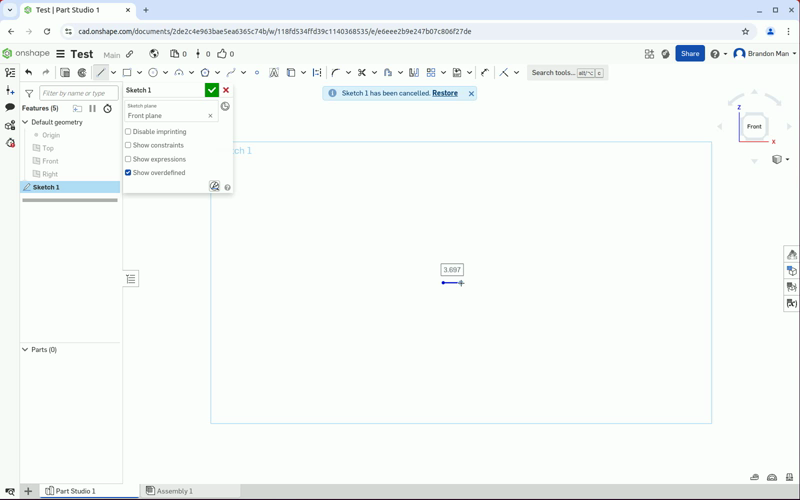
mouse_move(491, 282)
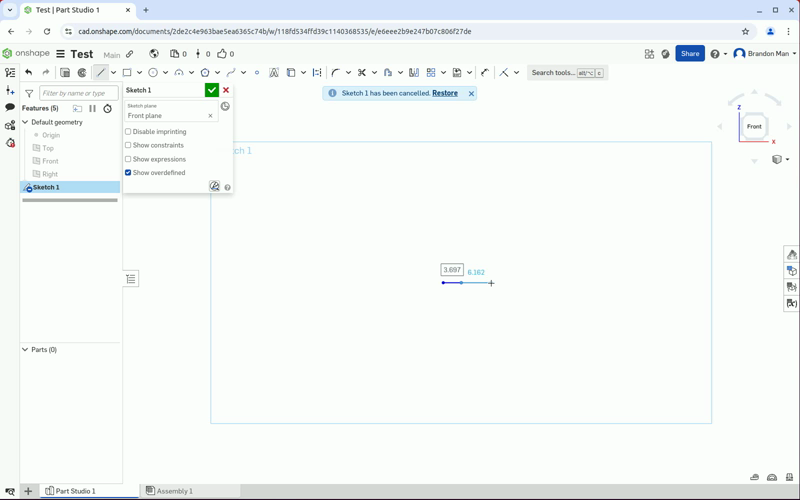
mouse_move(479, 282)
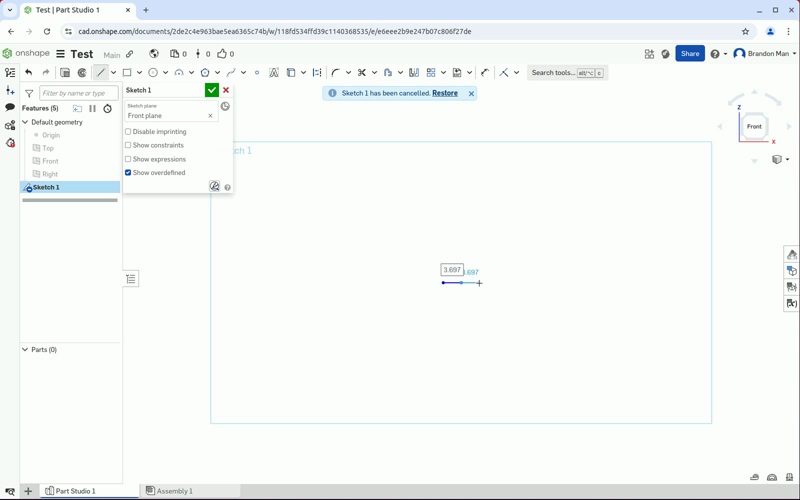
click(479, 282)
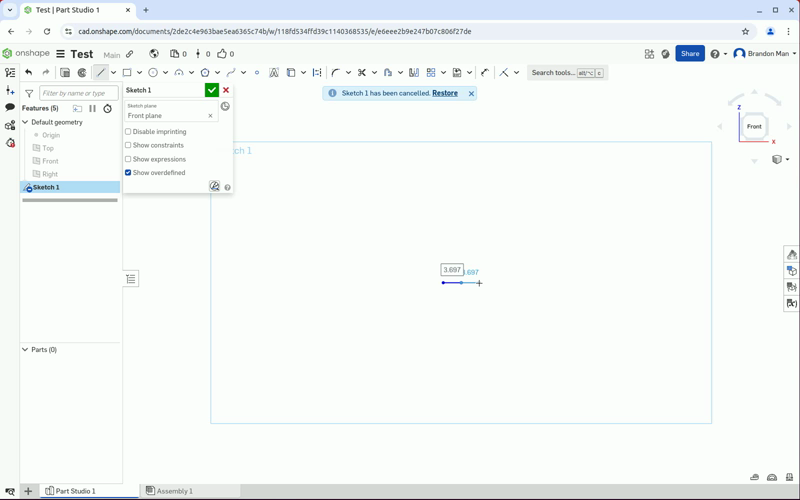
key_up(shift)
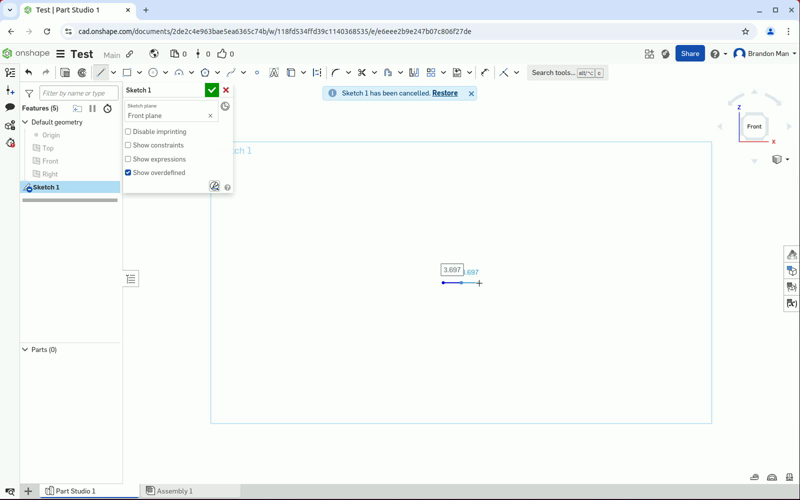
key_down(shift)
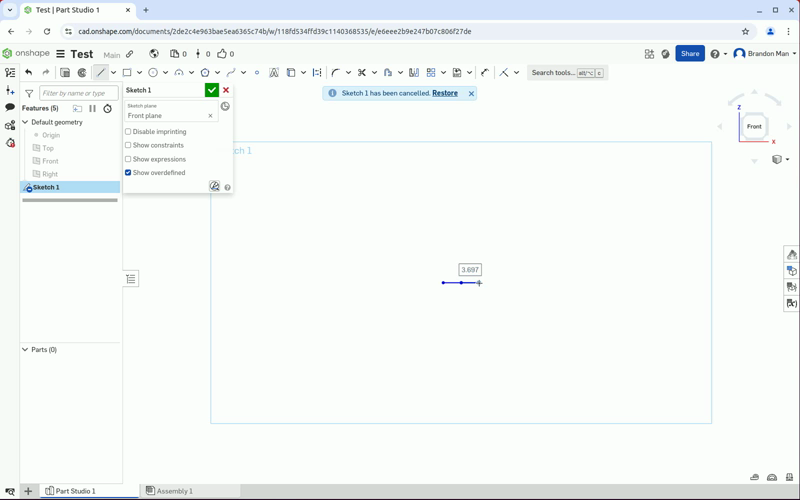
mouse_move(509, 282)
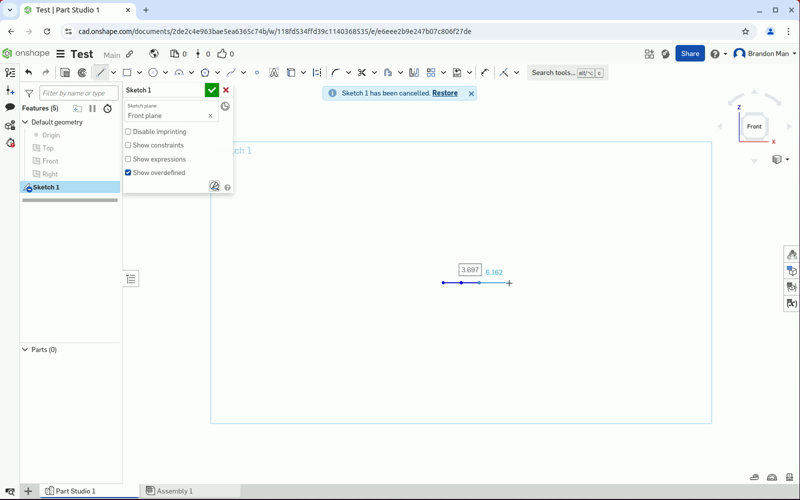
mouse_move(479, 279)
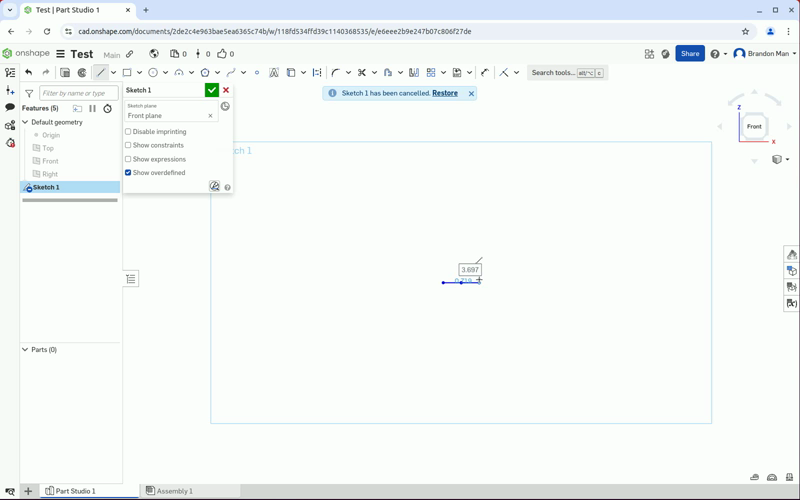
scroll(6)
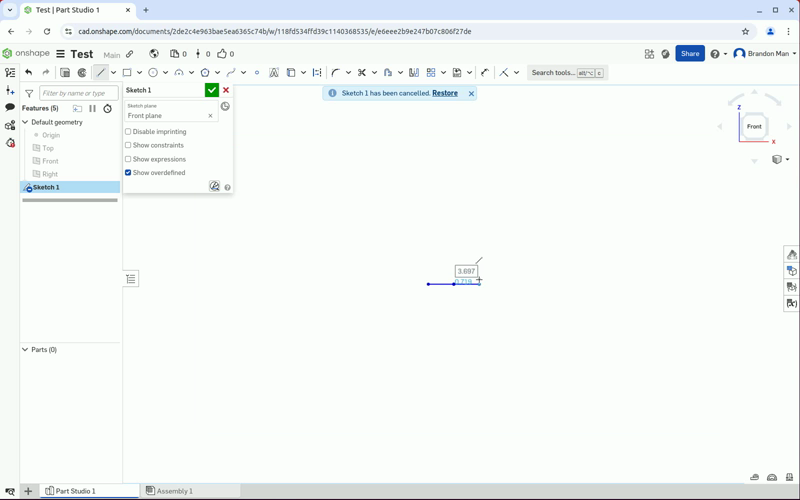
scroll(6)
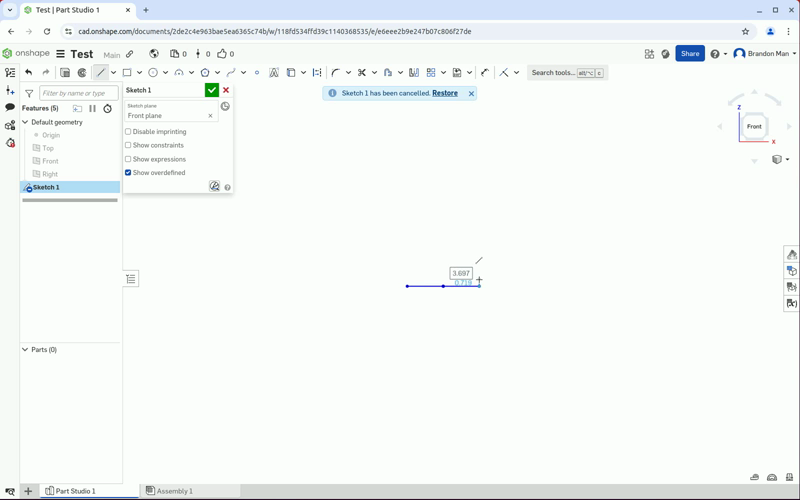
scroll(6)
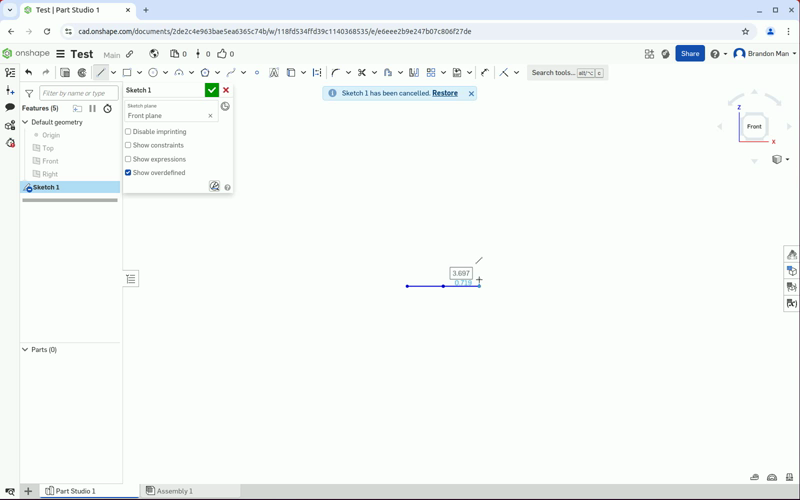
scroll(6)
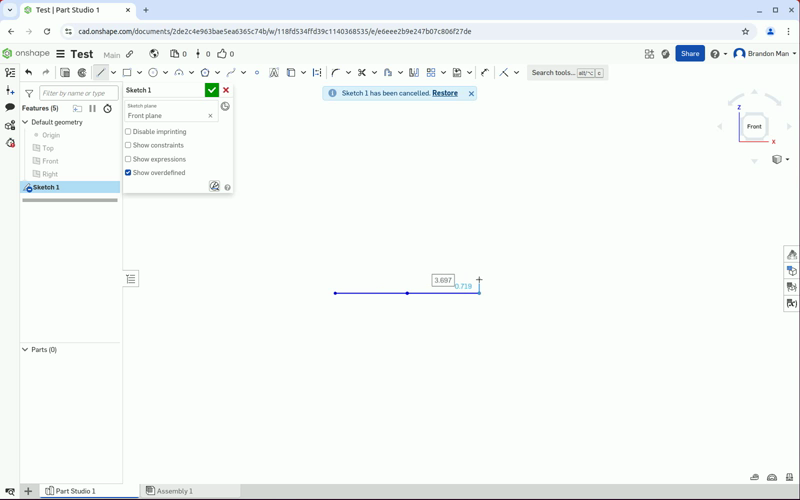
scroll(6)
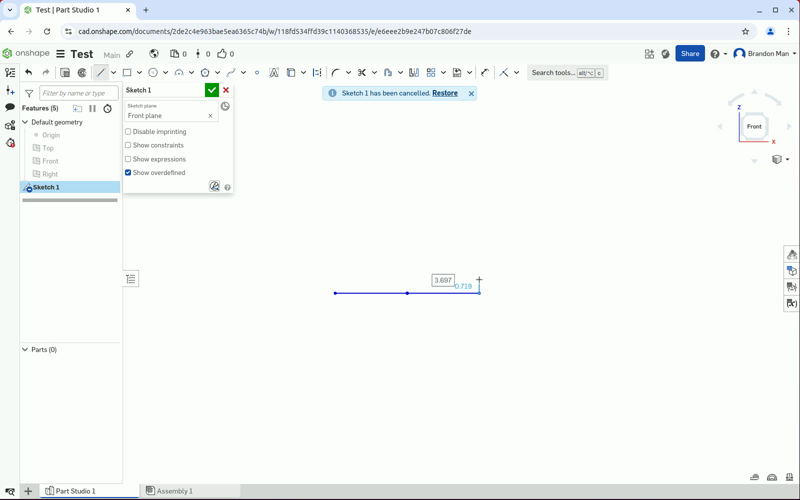
scroll(6)
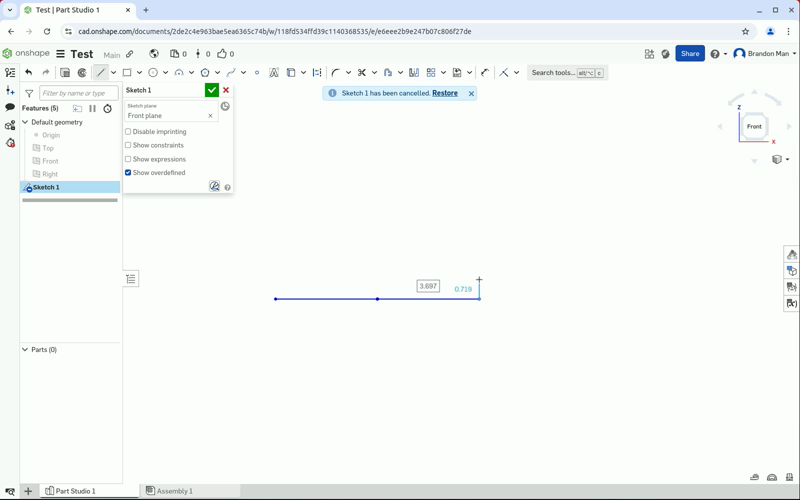
scroll(6)
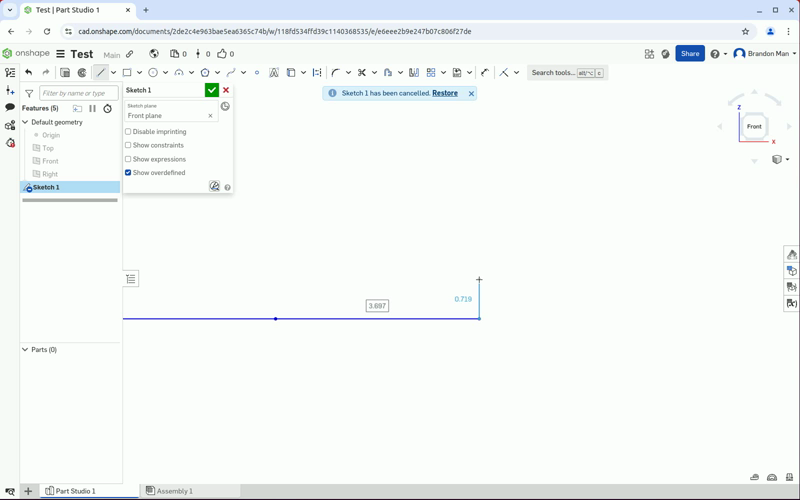
click(479, 279)
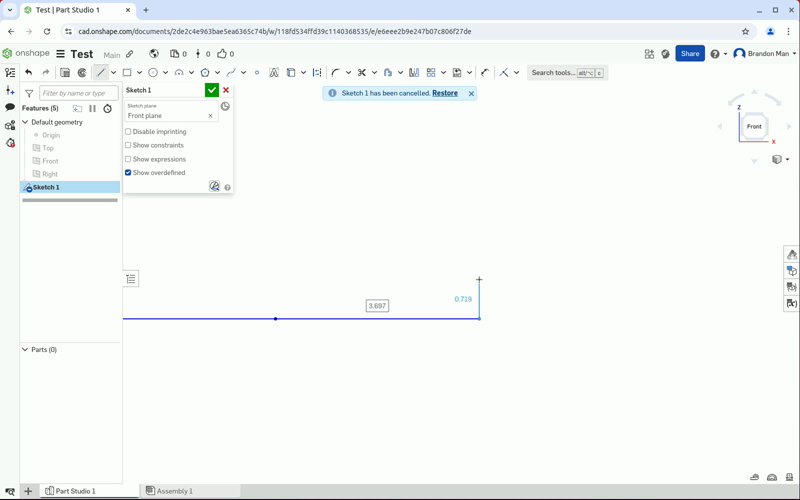
scroll(-6)
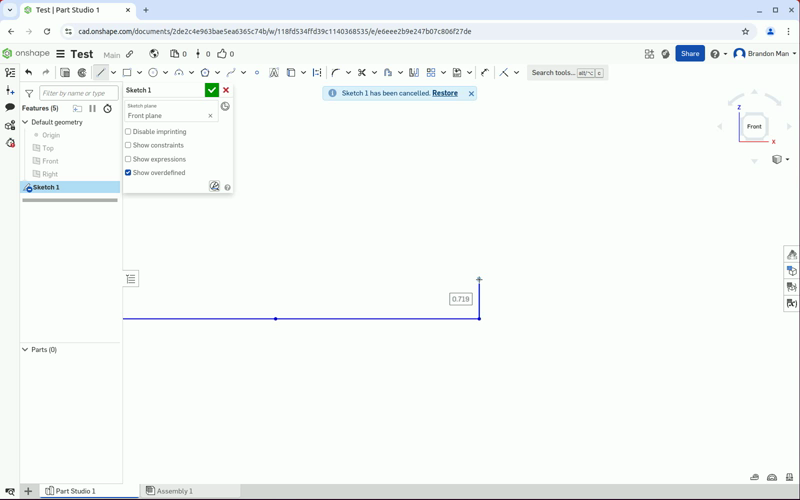
scroll(-6)
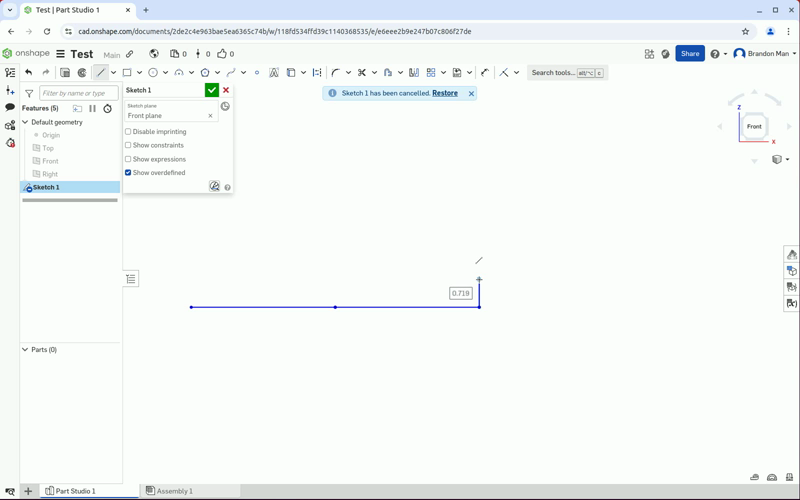
scroll(-6)
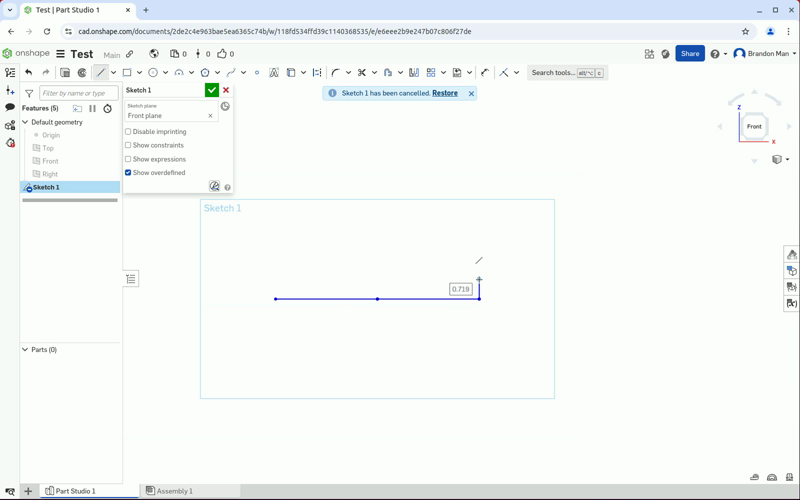
scroll(-6)
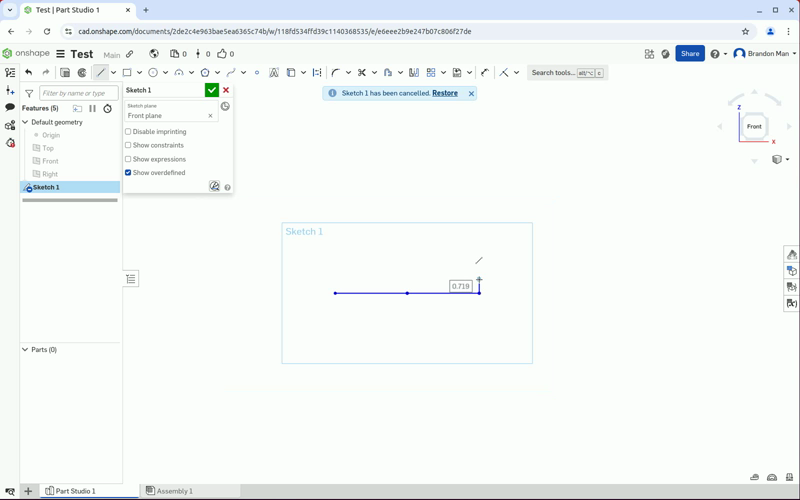
scroll(-6)
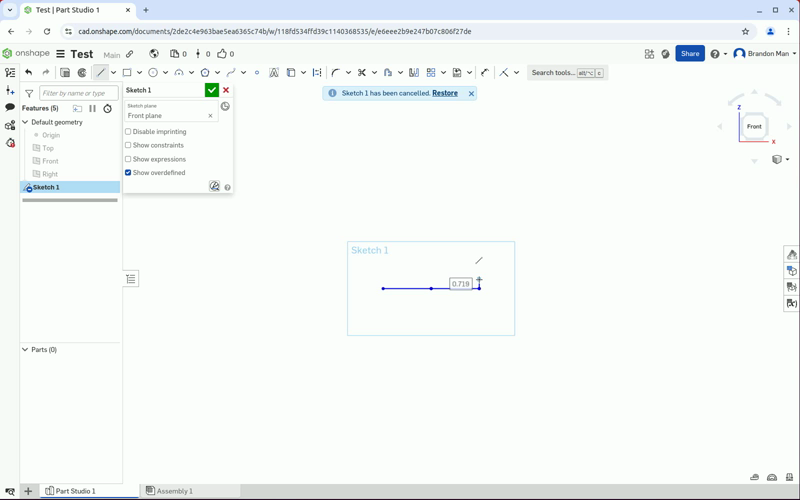
scroll(-6)
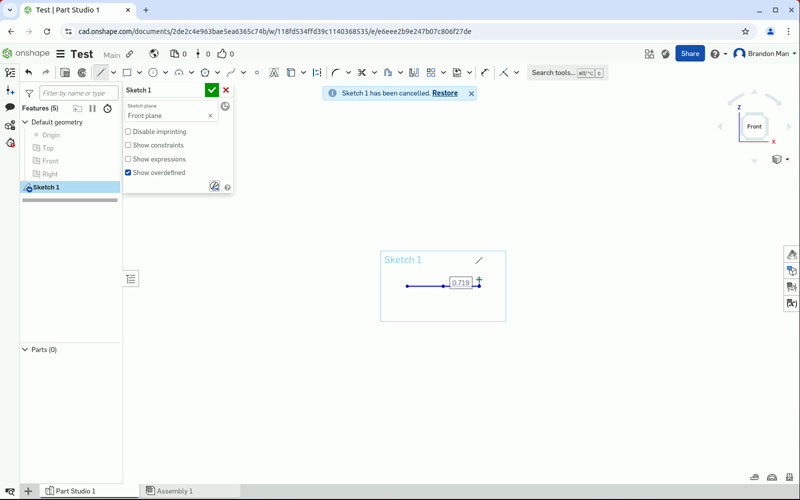
scroll(-6)
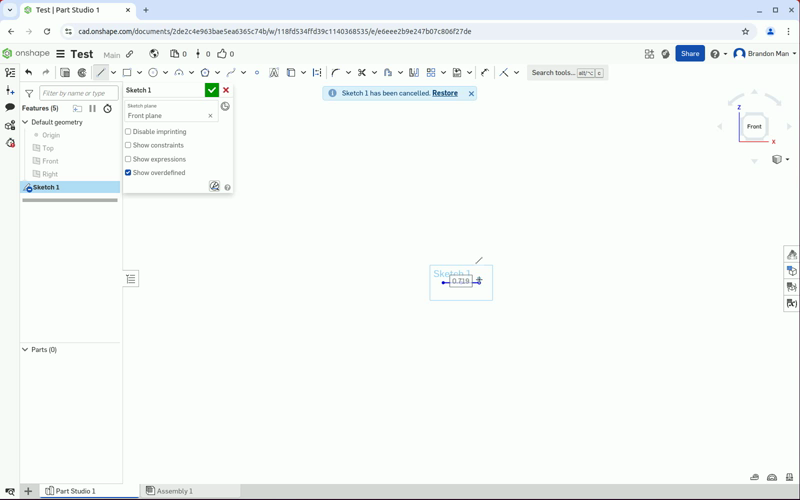
key_up(shift)
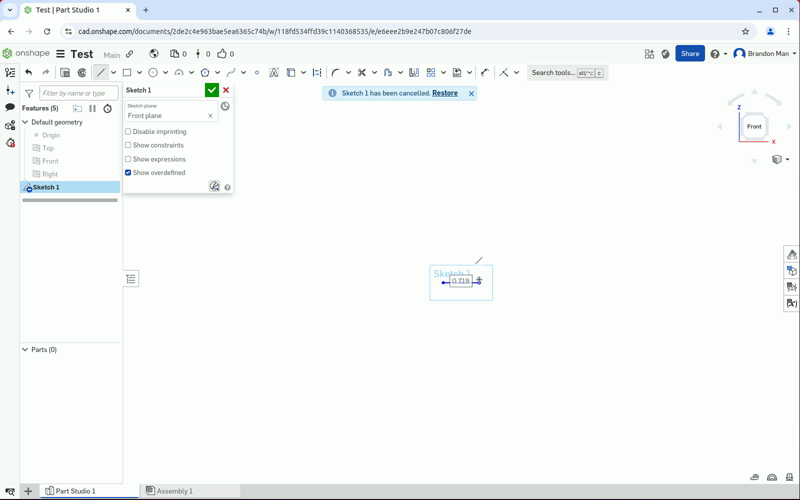
key_down(shift)
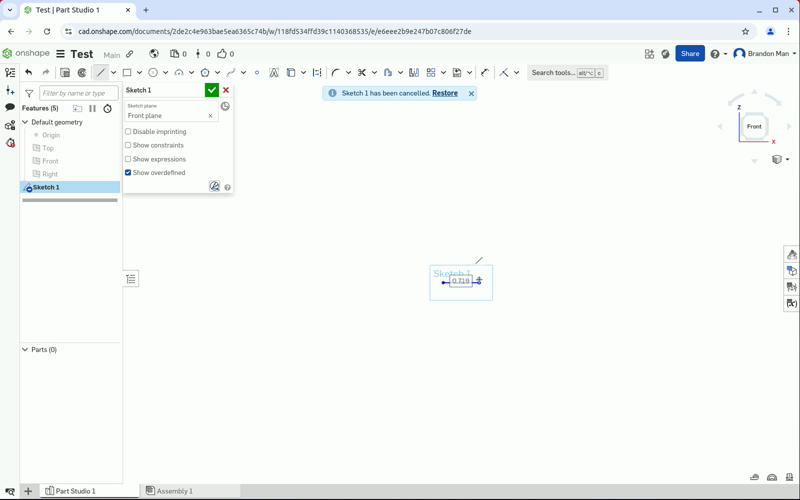
mouse_move(509, 279)
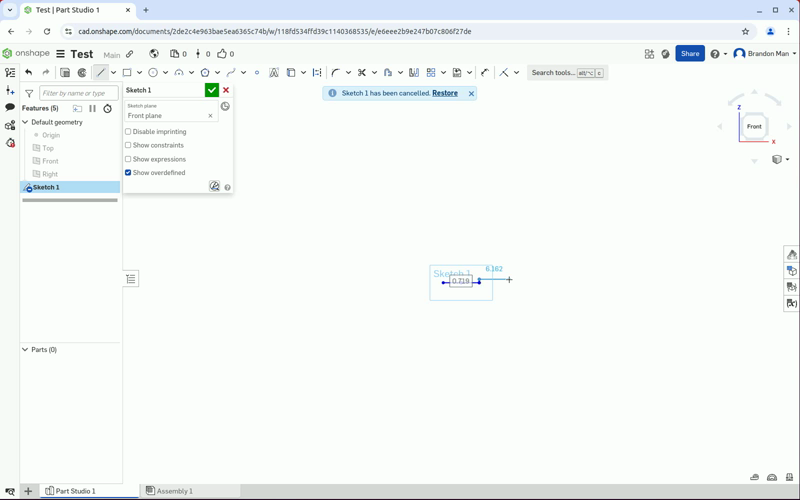
mouse_move(461, 279)
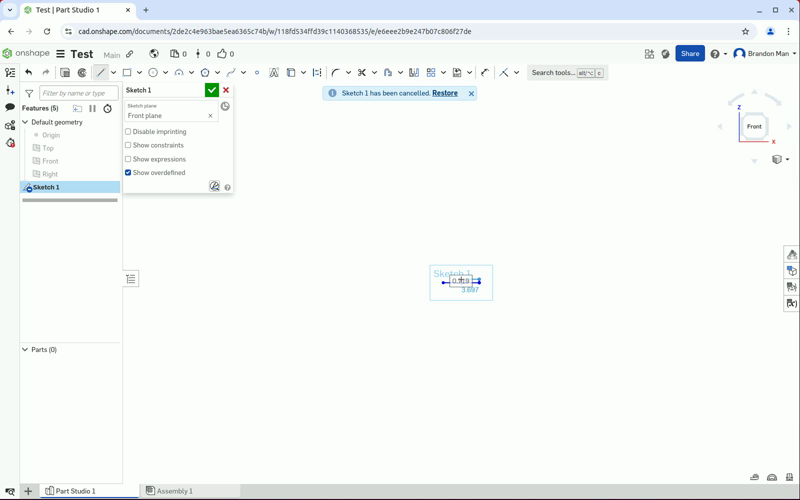
scroll(6)
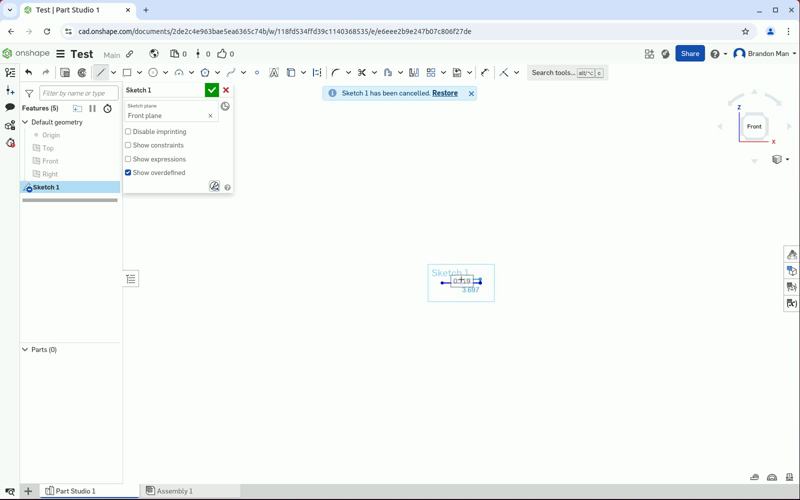
scroll(6)
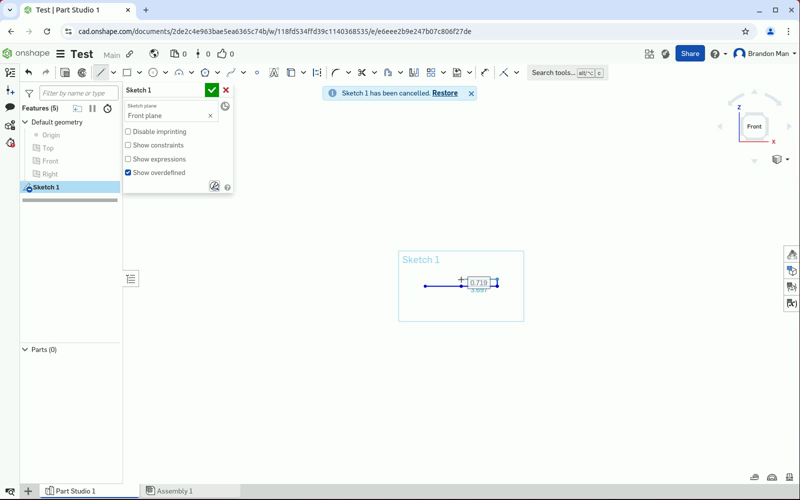
scroll(6)
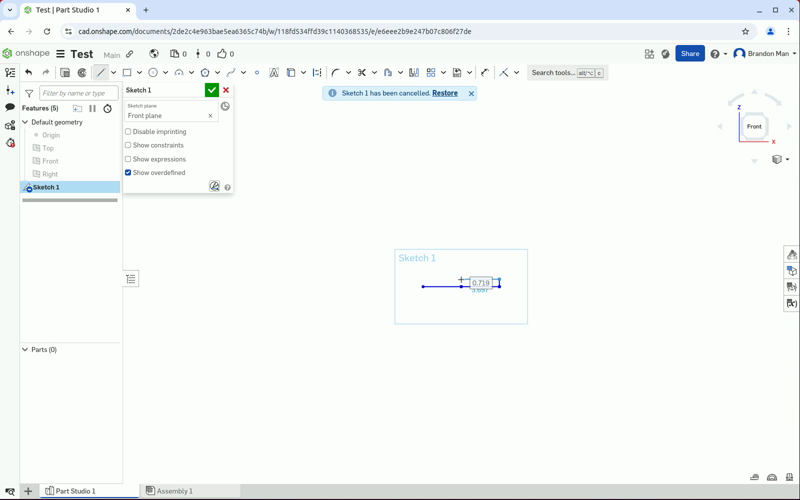
scroll(6)
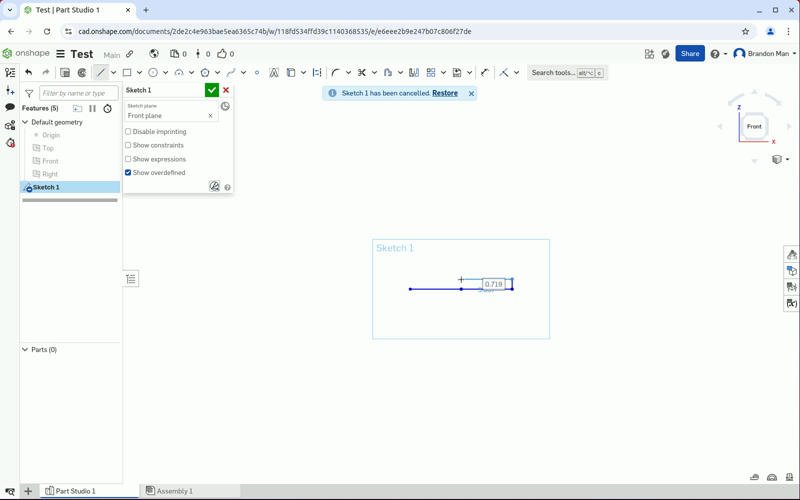
scroll(6)
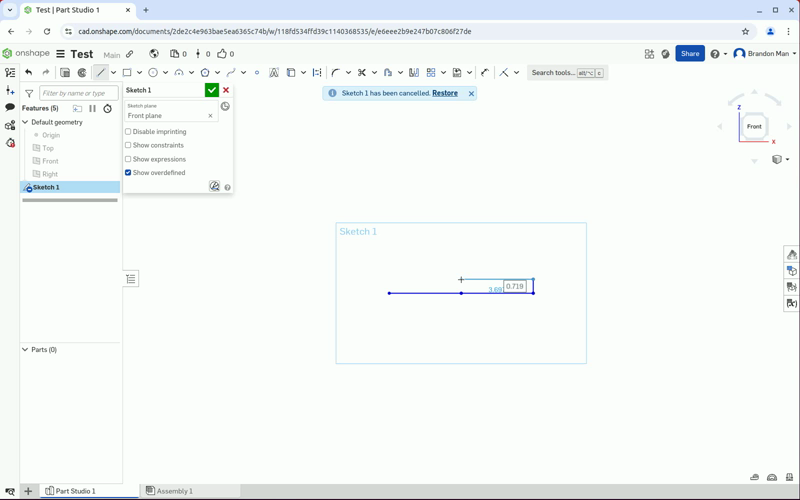
scroll(6)
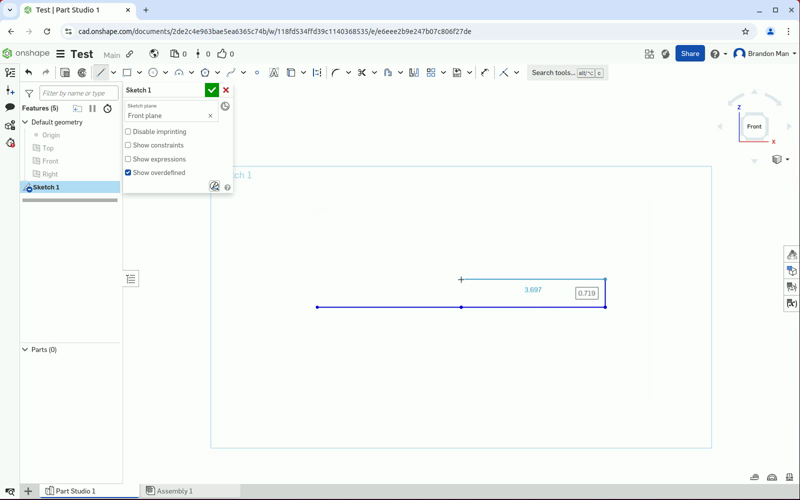
scroll(6)
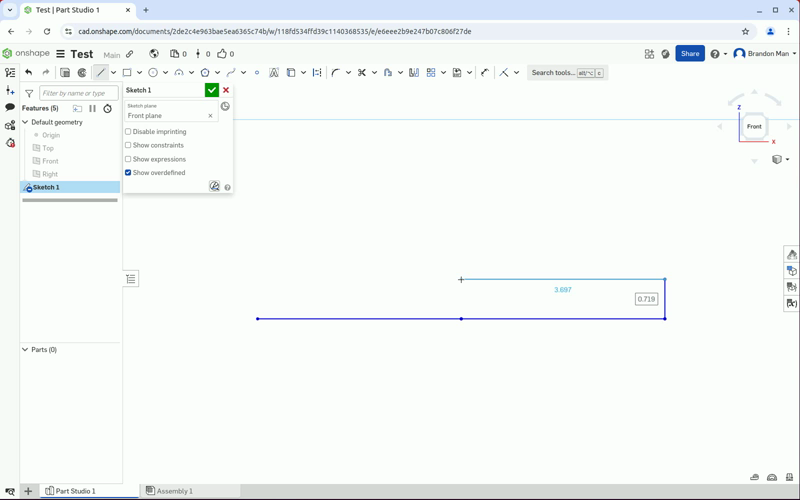
click(461, 279)
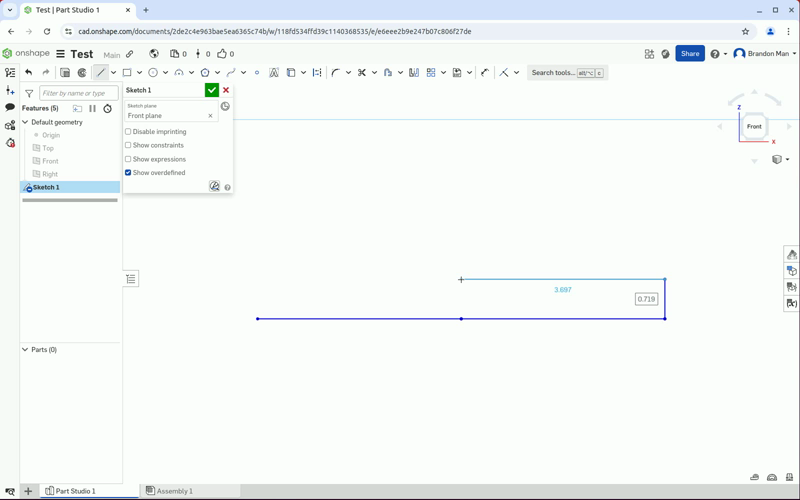
scroll(-6)
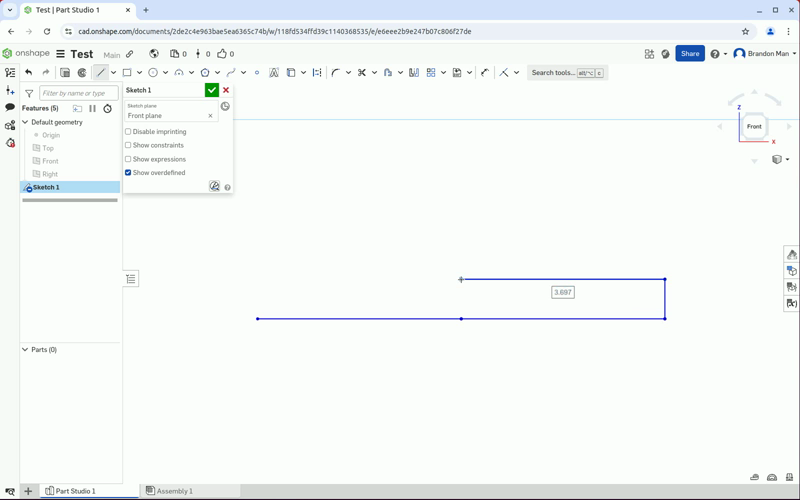
scroll(-6)
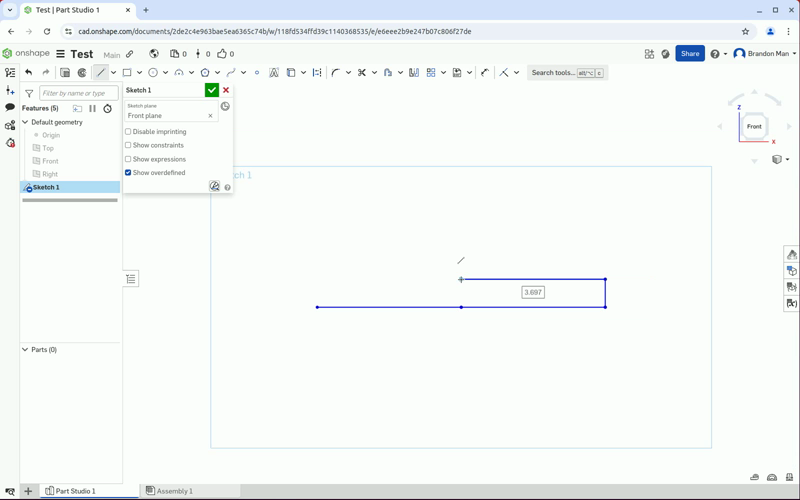
scroll(-6)
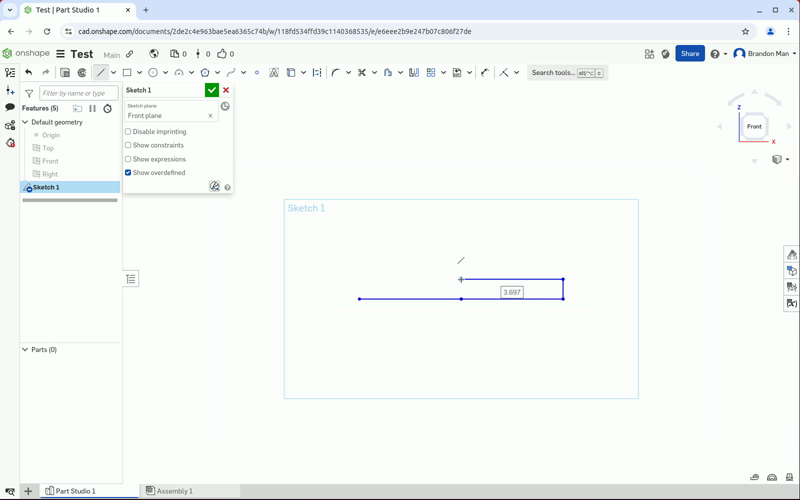
scroll(-6)
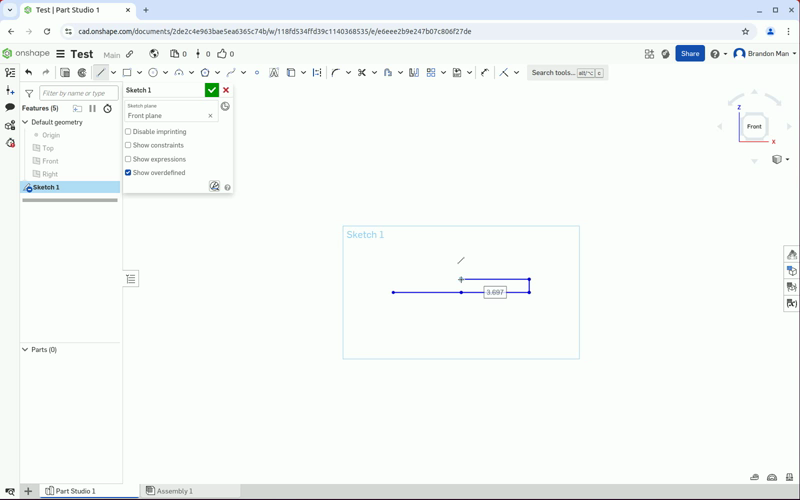
scroll(-6)
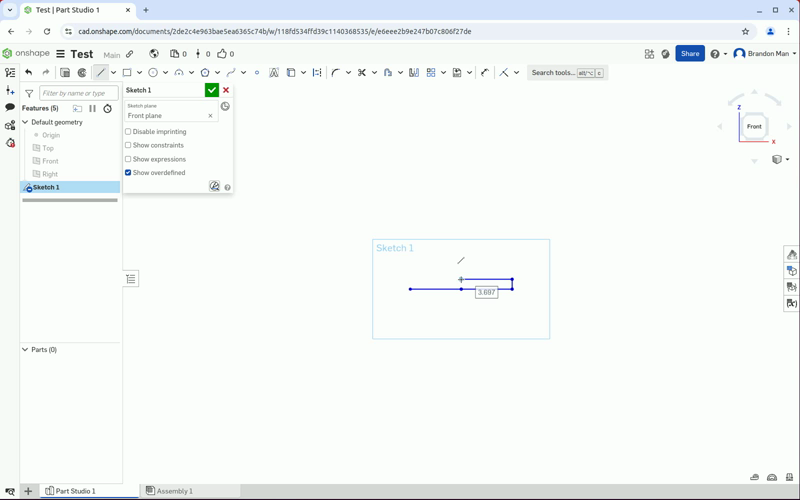
scroll(-6)
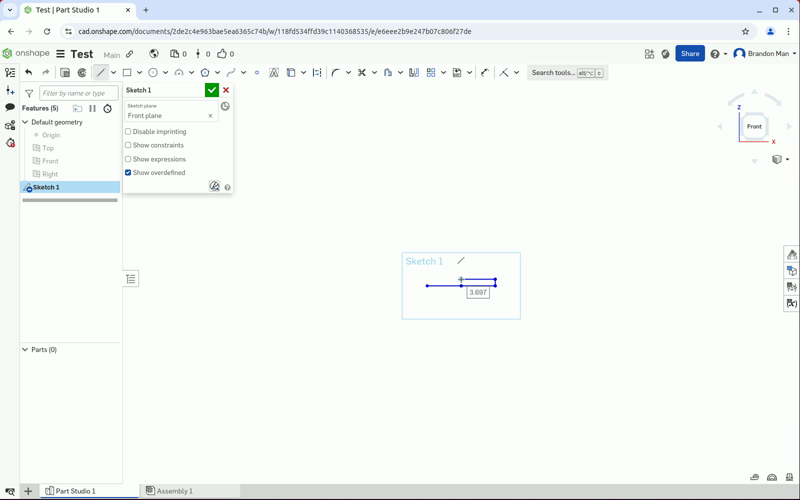
scroll(-6)
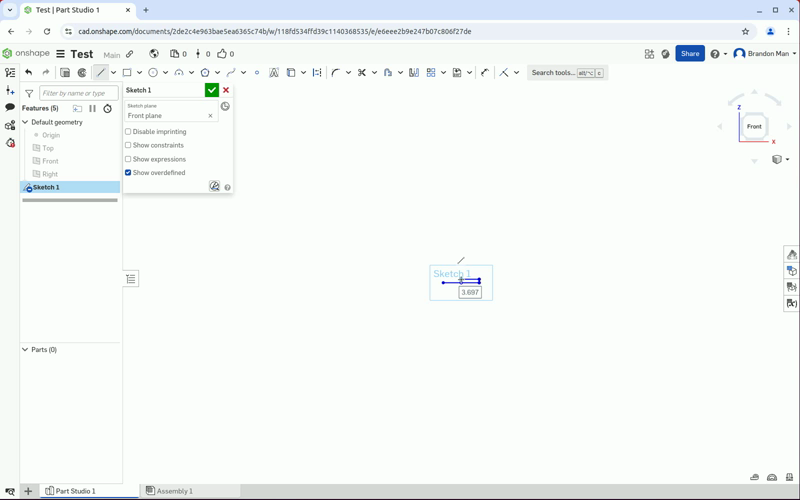
key_up(shift)
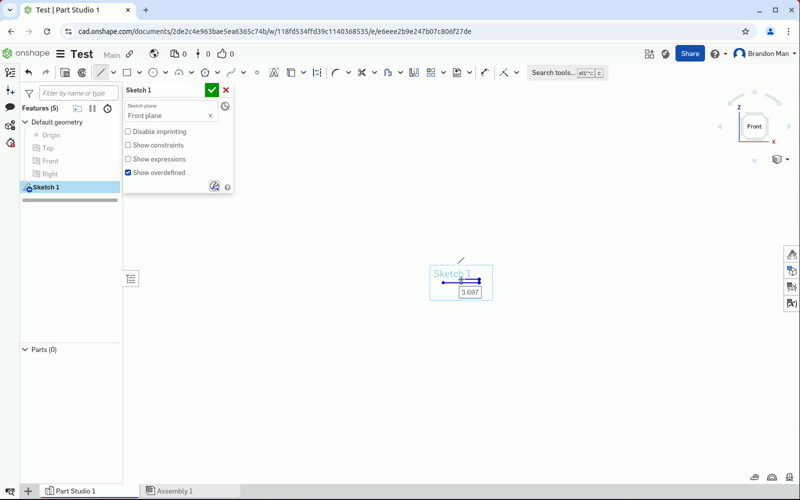
key_down(shift)
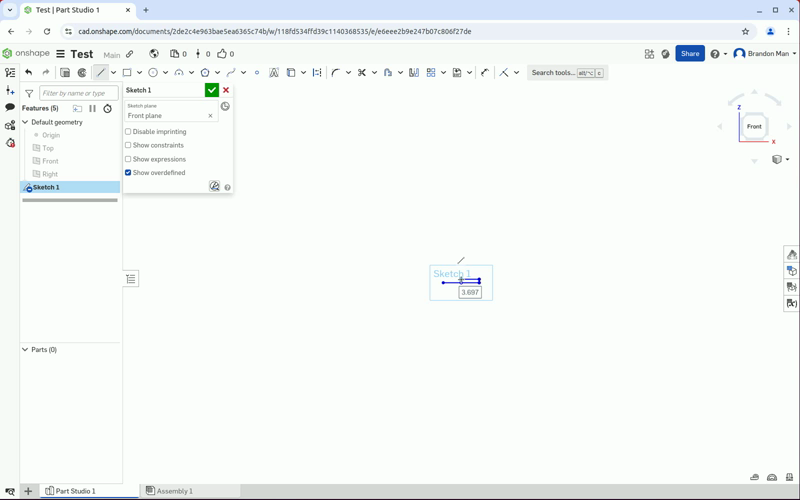
mouse_move(491, 279)
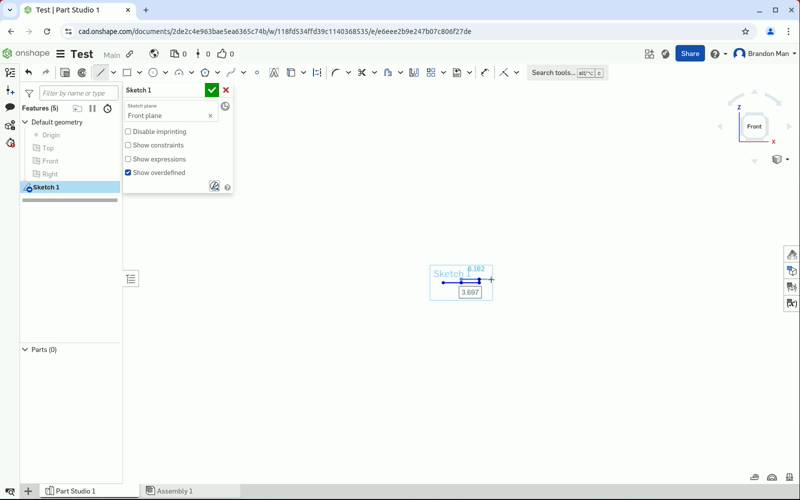
mouse_move(443, 279)
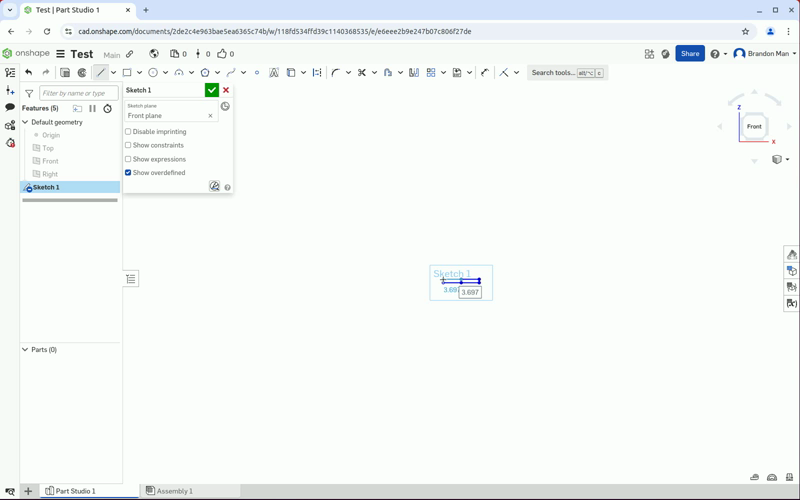
scroll(6)
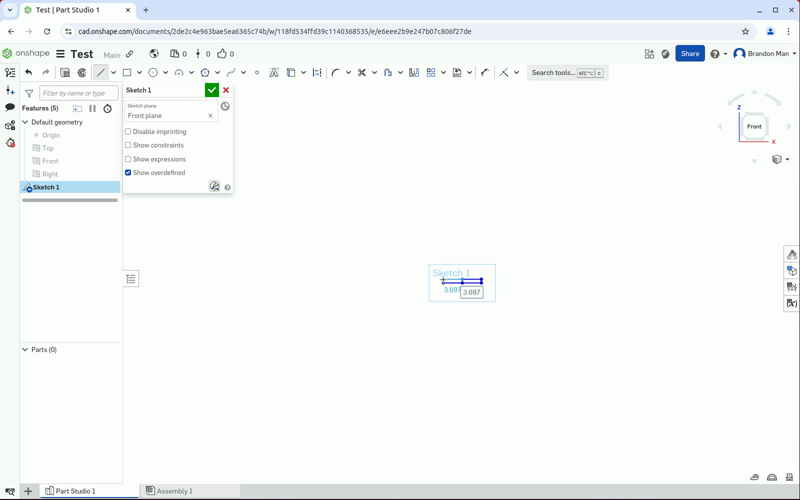
scroll(6)
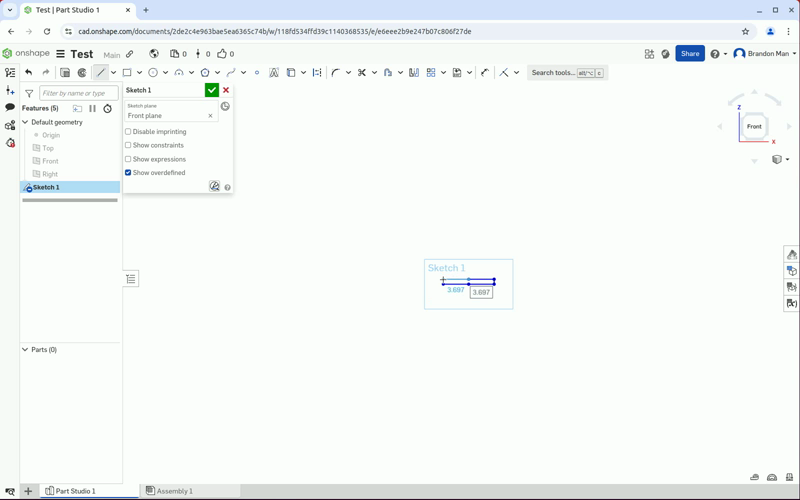
scroll(6)
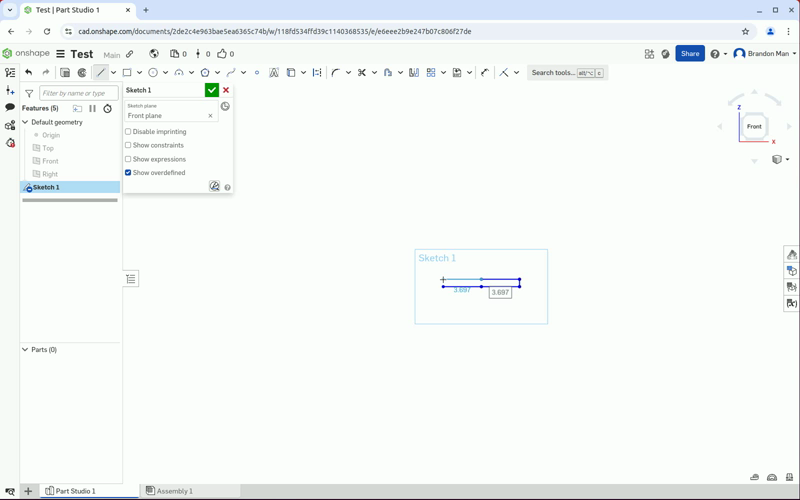
scroll(6)
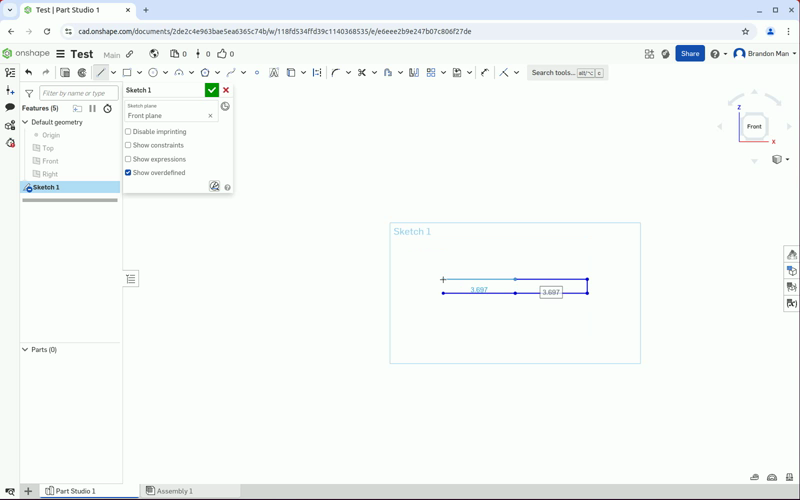
scroll(6)
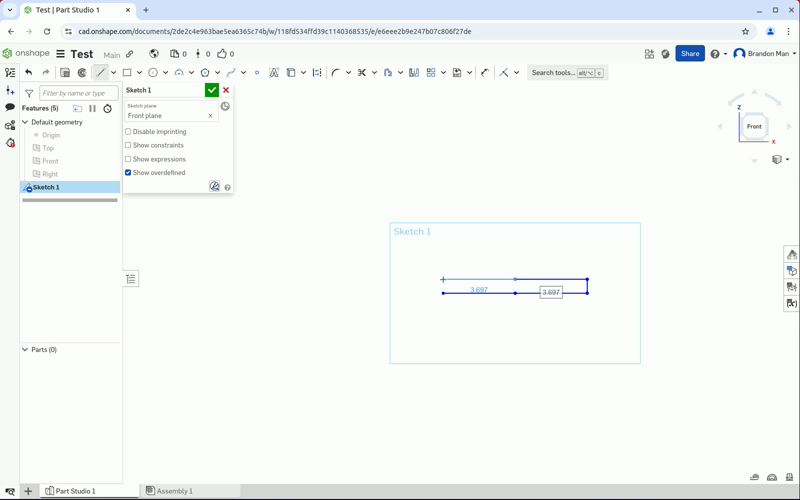
scroll(6)
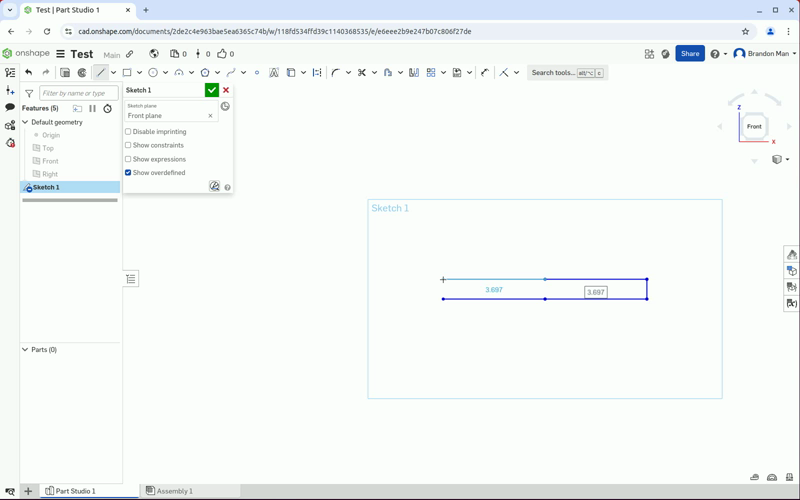
scroll(6)
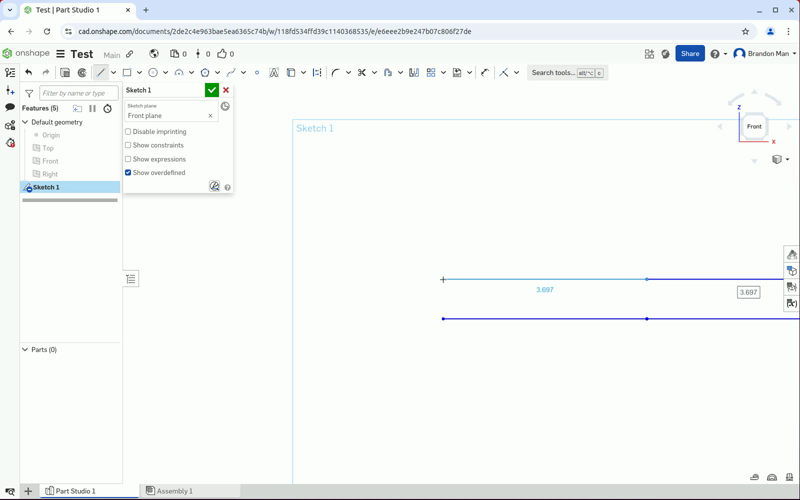
click(443, 279)
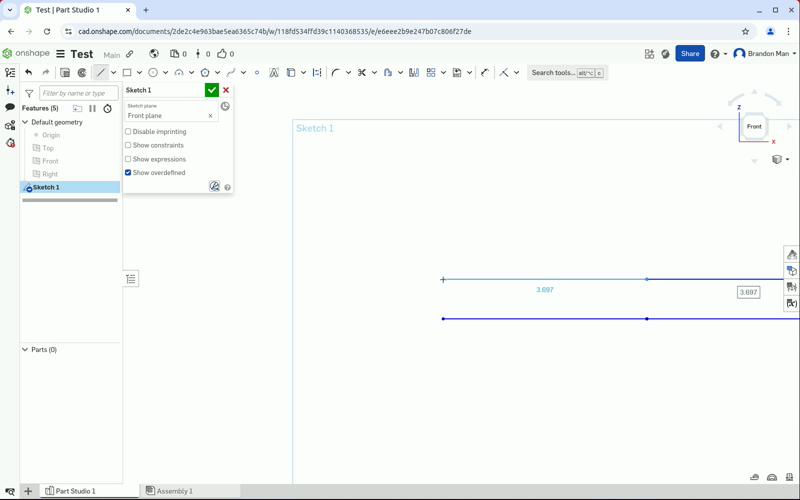
scroll(-6)
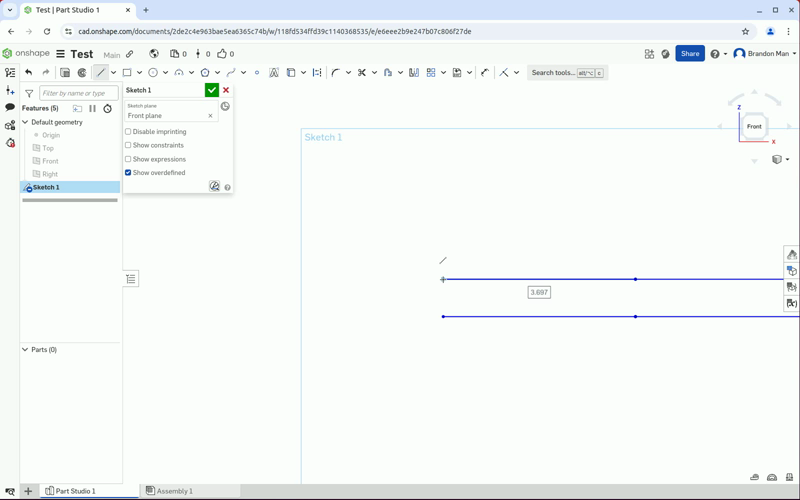
scroll(-6)
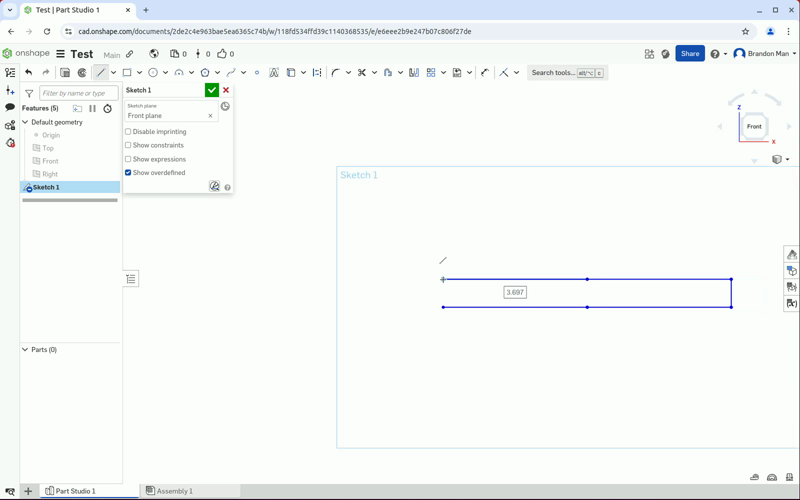
scroll(-6)
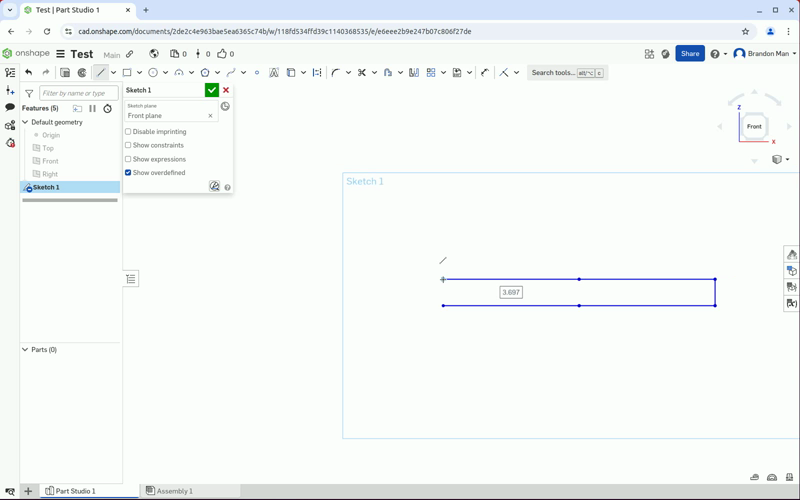
scroll(-6)
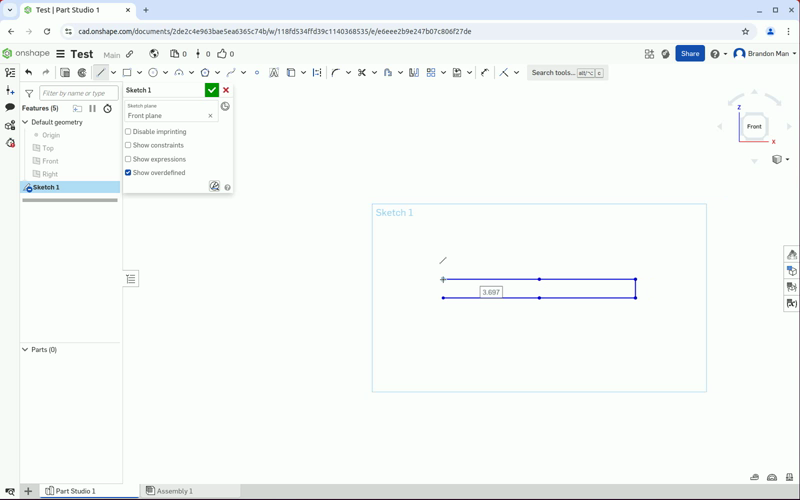
scroll(-6)
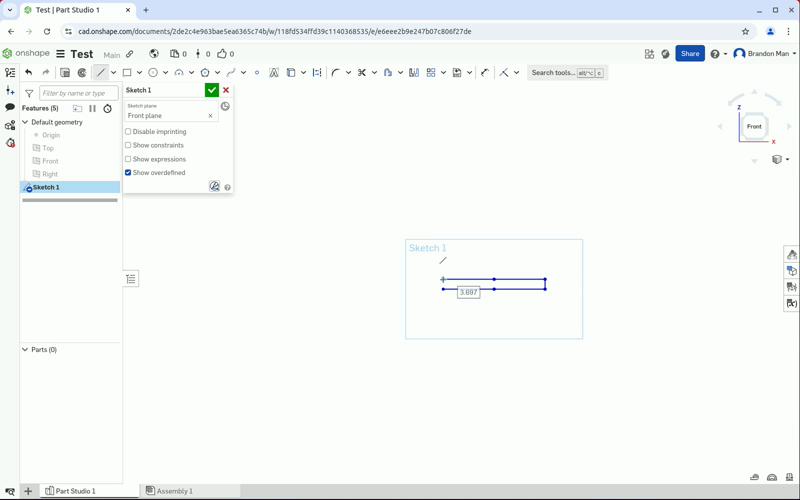
scroll(-6)
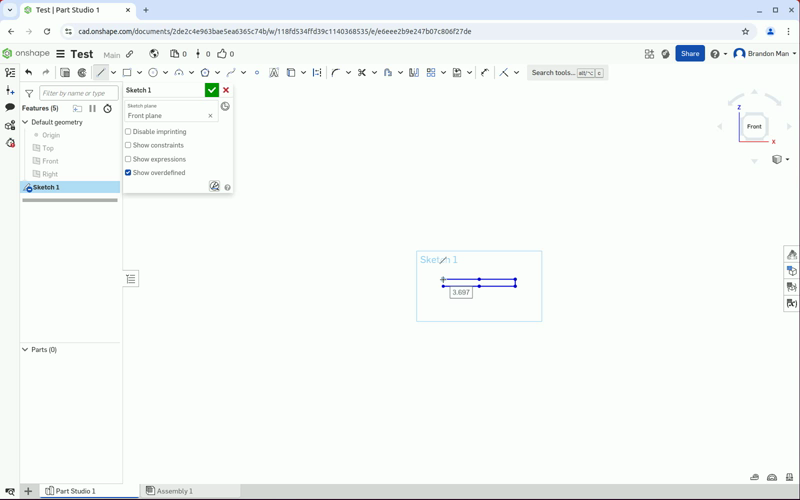
scroll(-6)
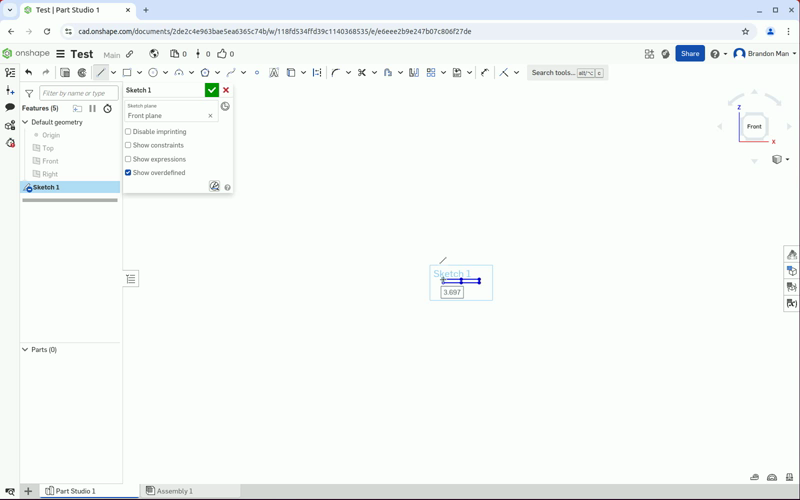
key_up(shift)
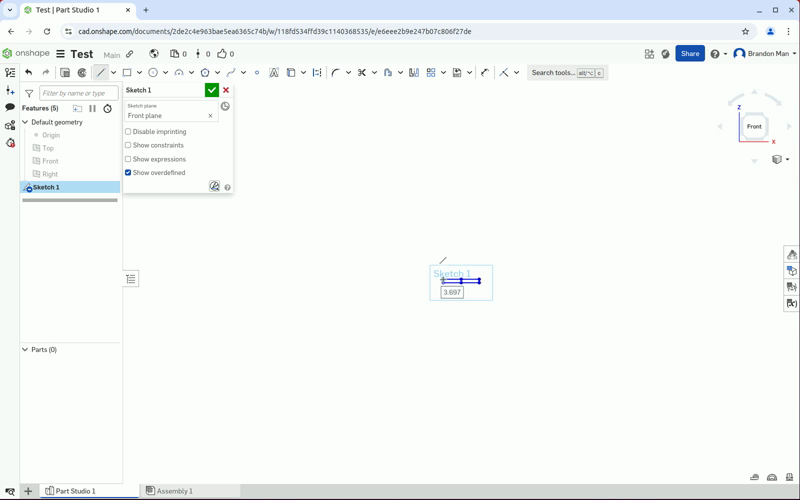
mouse_move(473, 279)
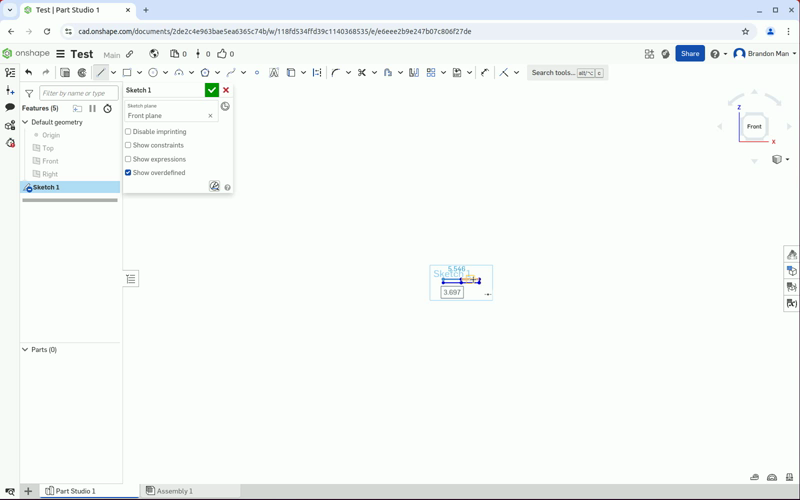
key_down(shift)
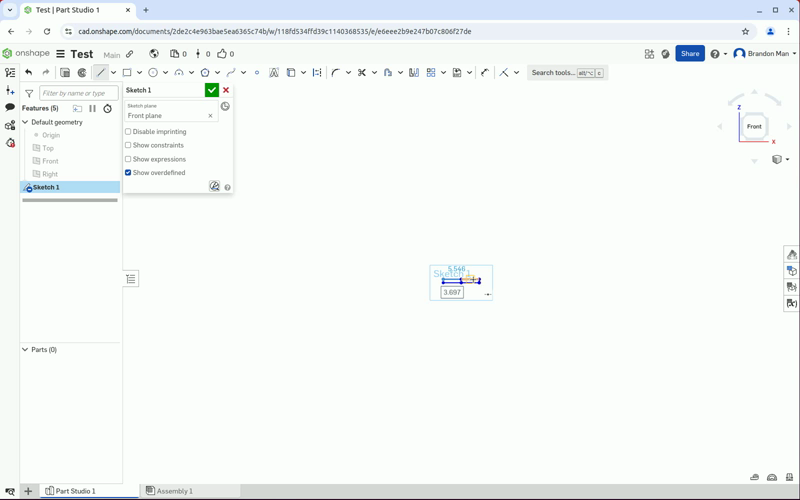
mouse_move(443, 282)
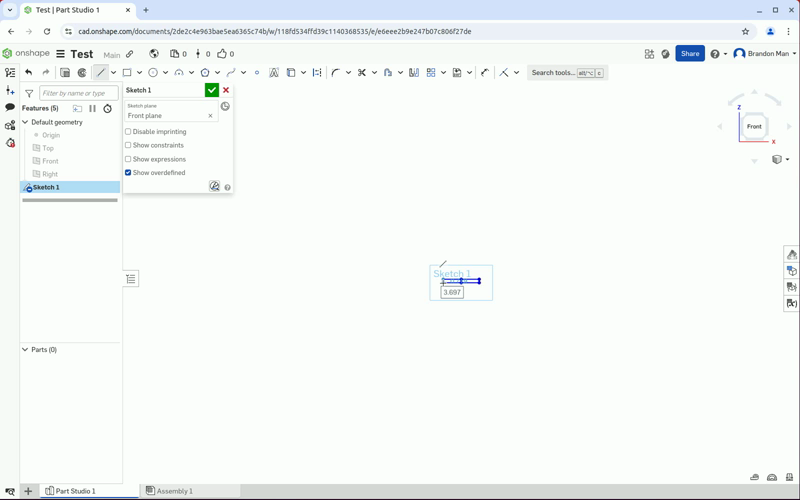
scroll(6)
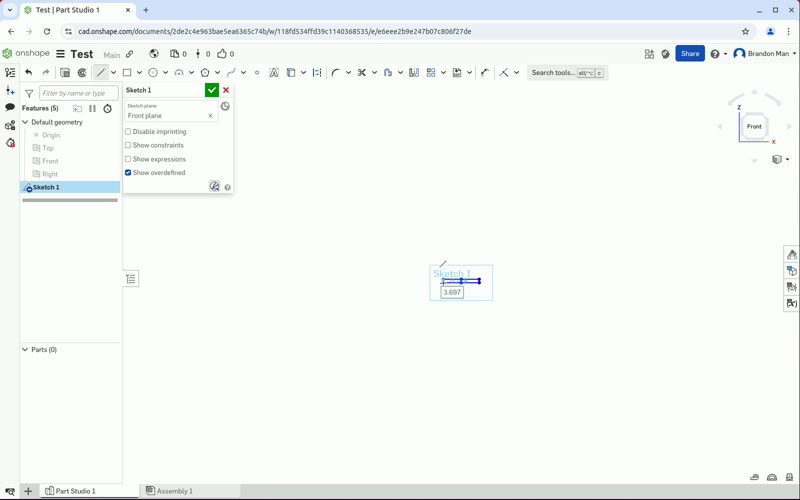
scroll(6)
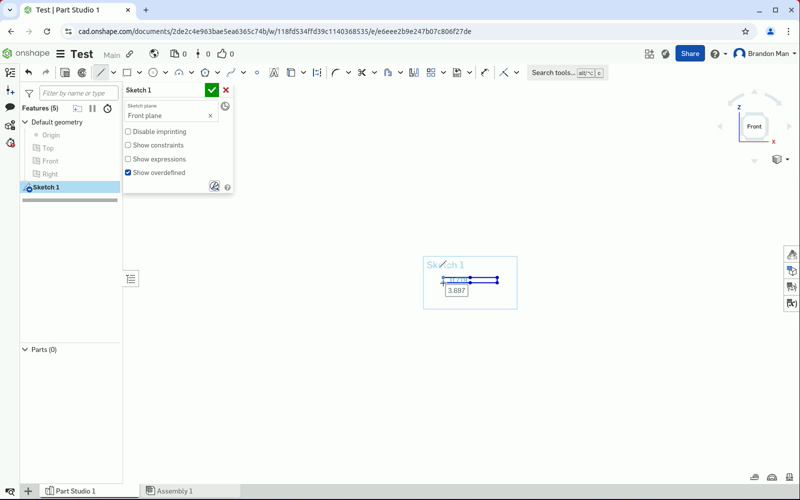
scroll(6)
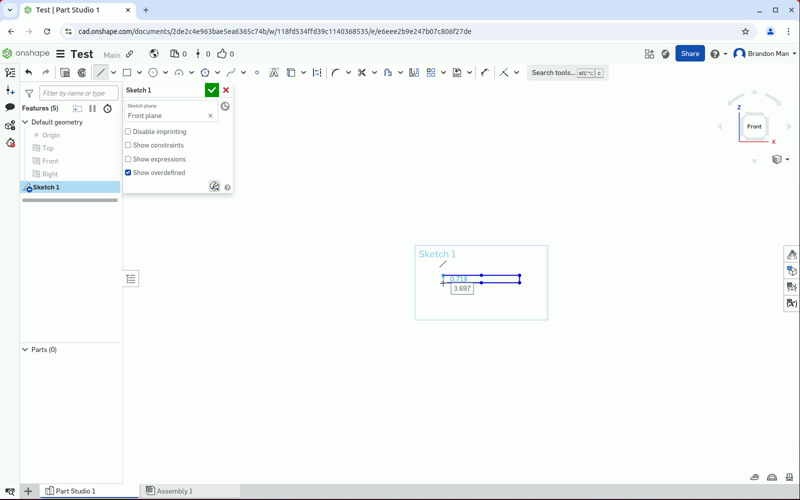
scroll(6)
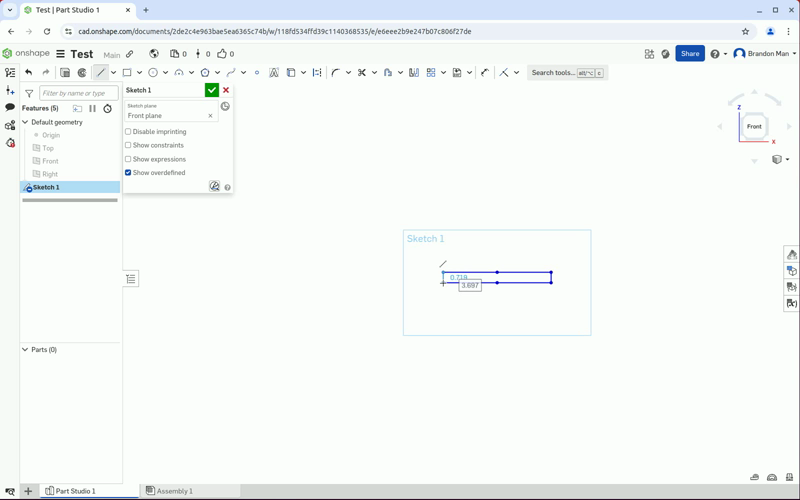
scroll(6)
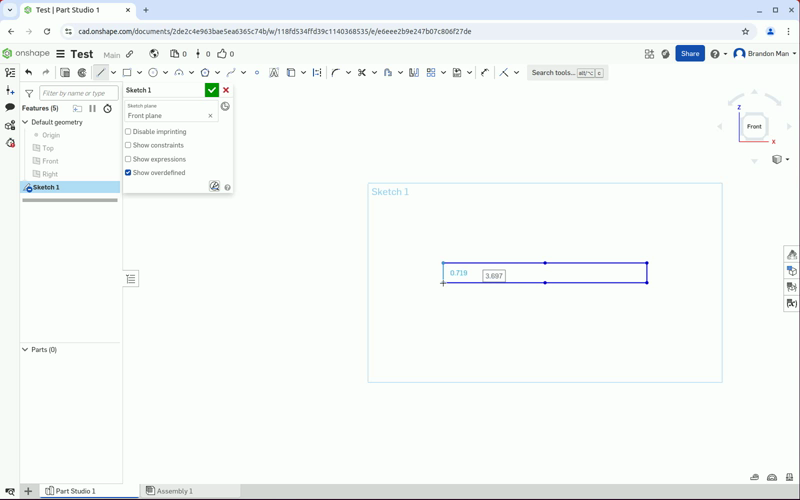
scroll(6)
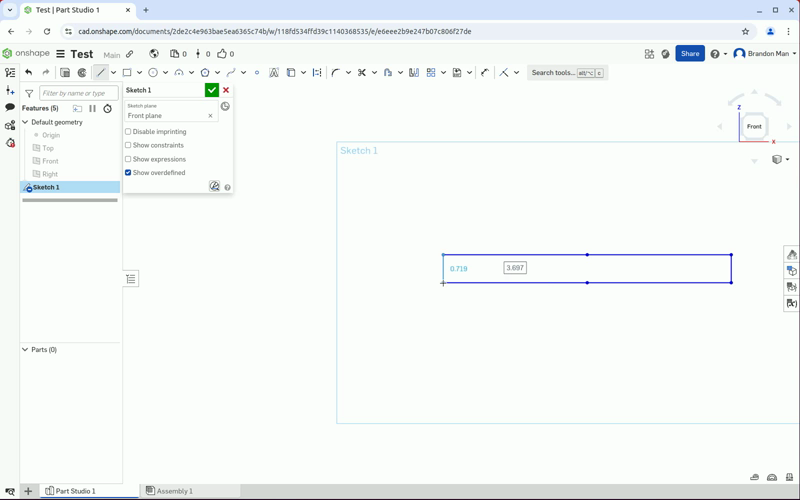
scroll(6)
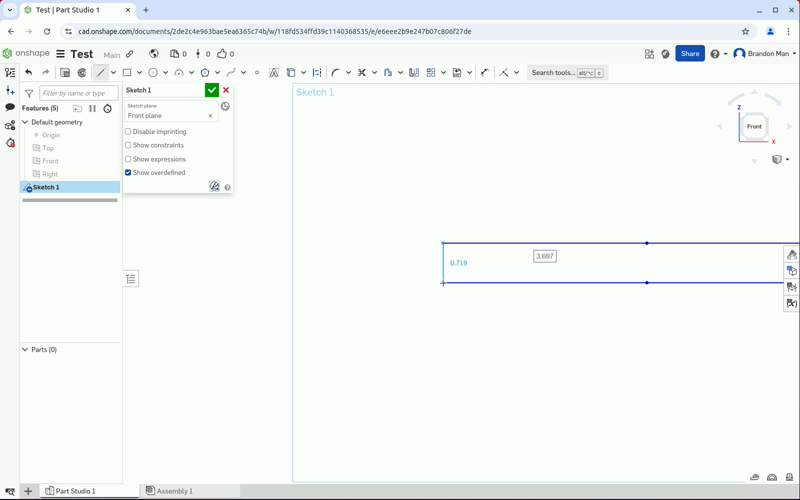
key_up(shift)
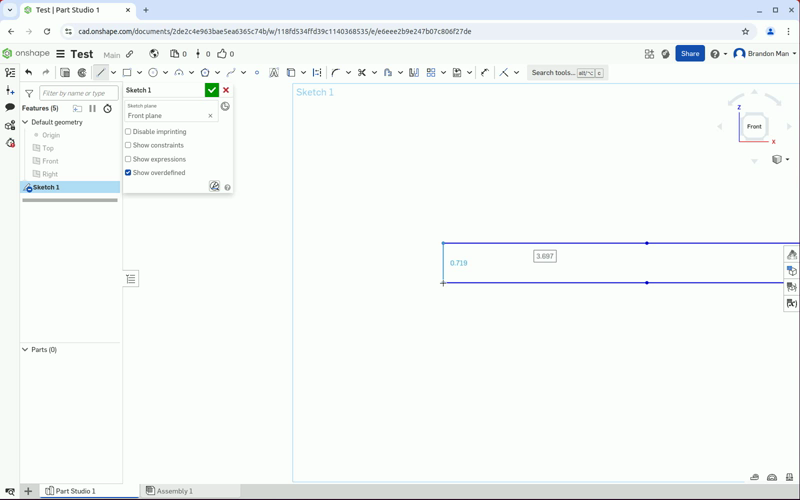
click(443, 282)
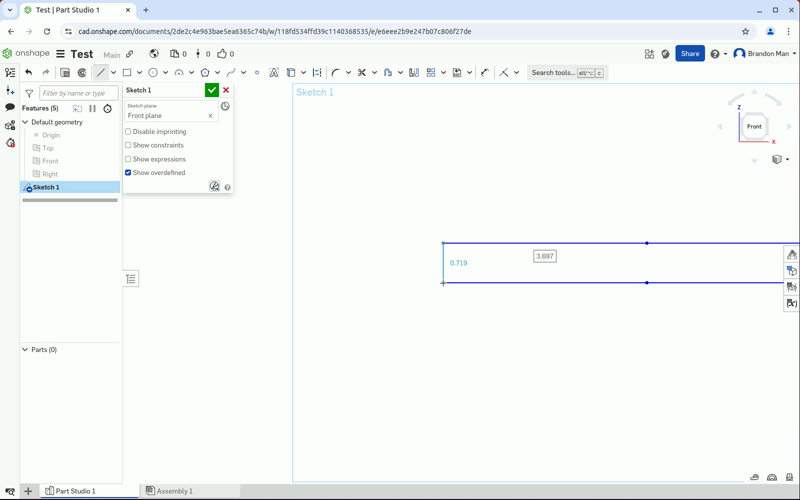
scroll(-6)
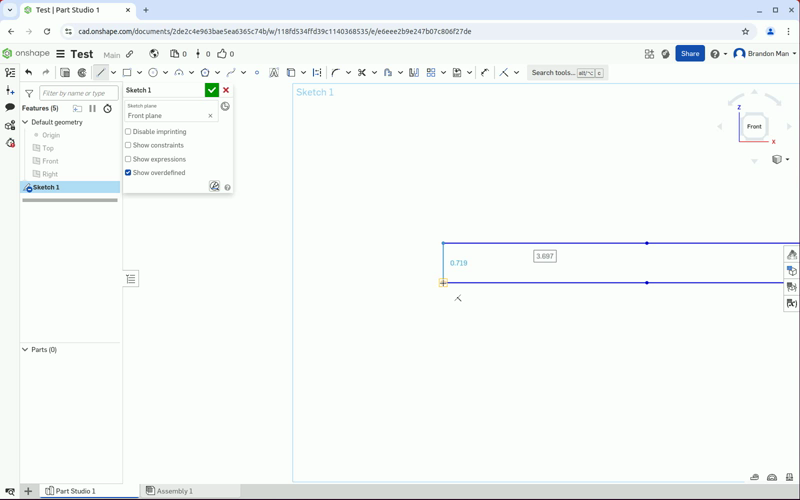
scroll(-6)
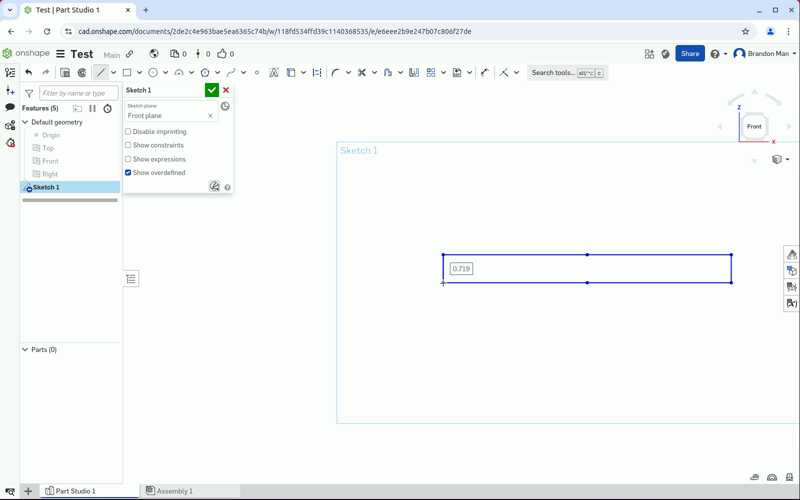
scroll(-6)
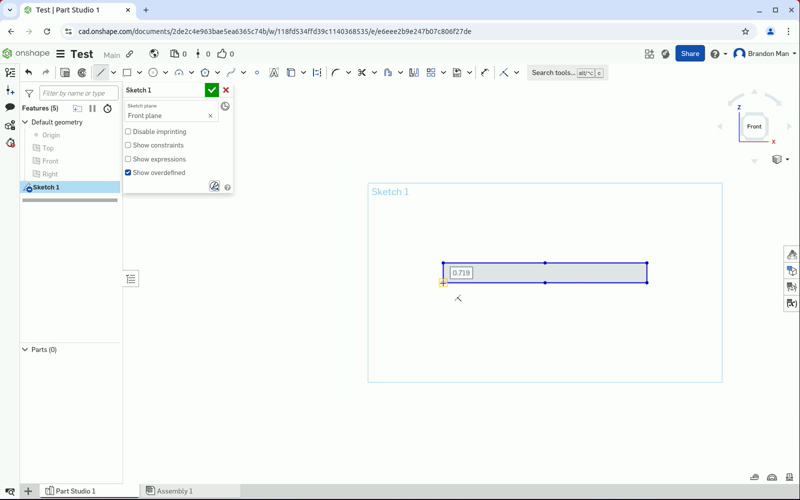
scroll(-6)
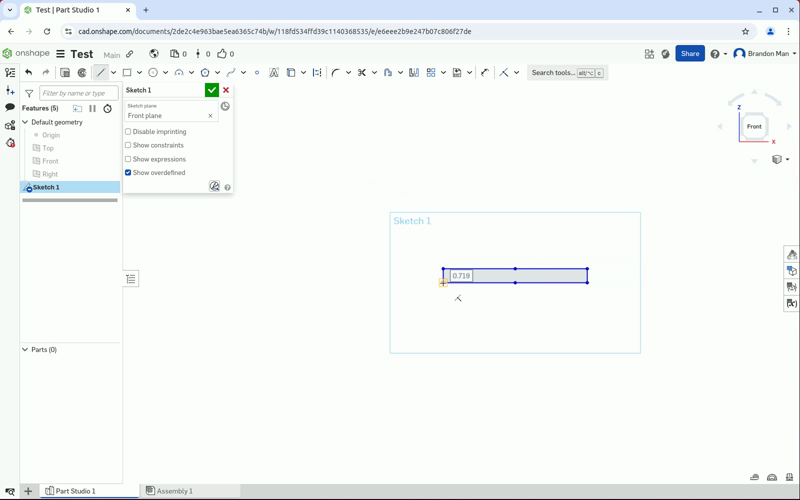
scroll(-6)
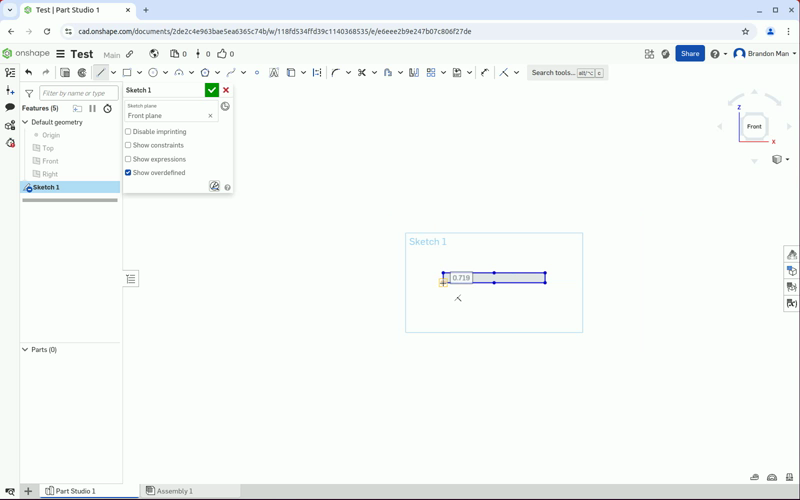
scroll(-6)
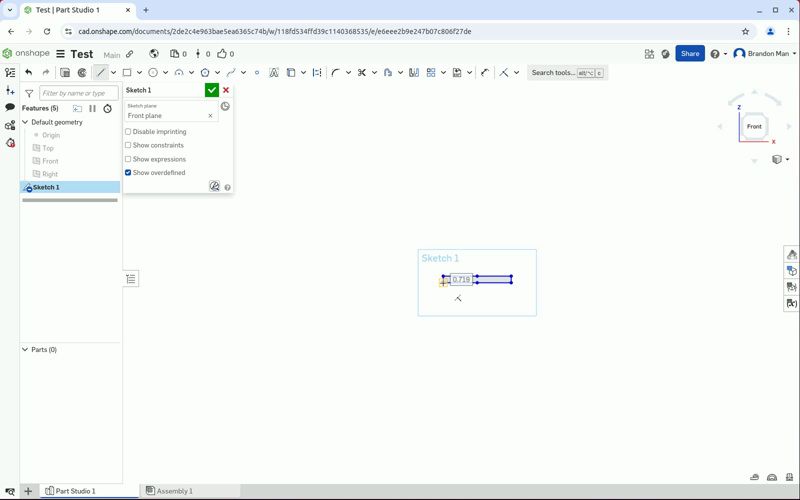
scroll(-6)
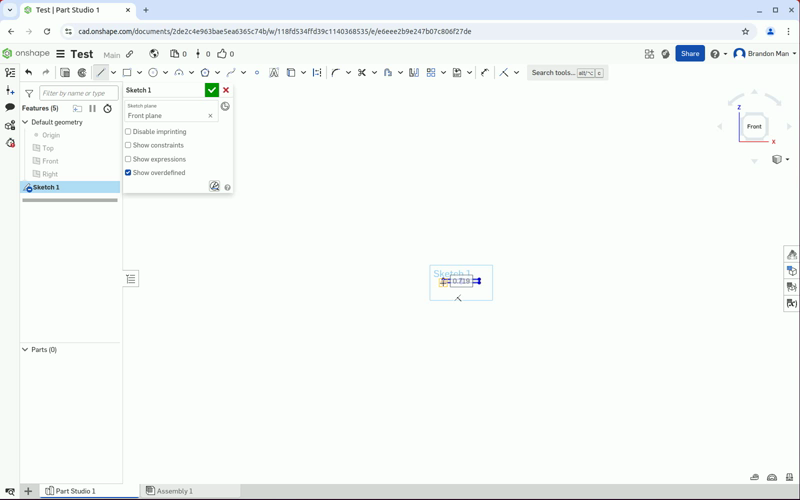
key(esc)
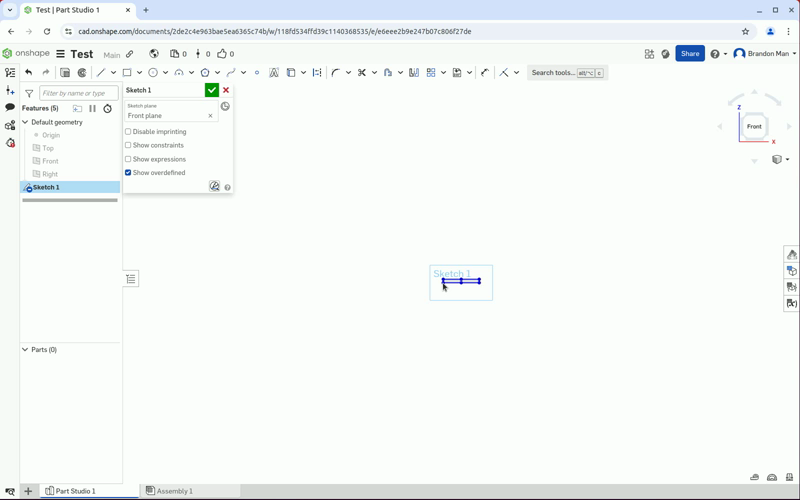
mouse_move(467, 280)
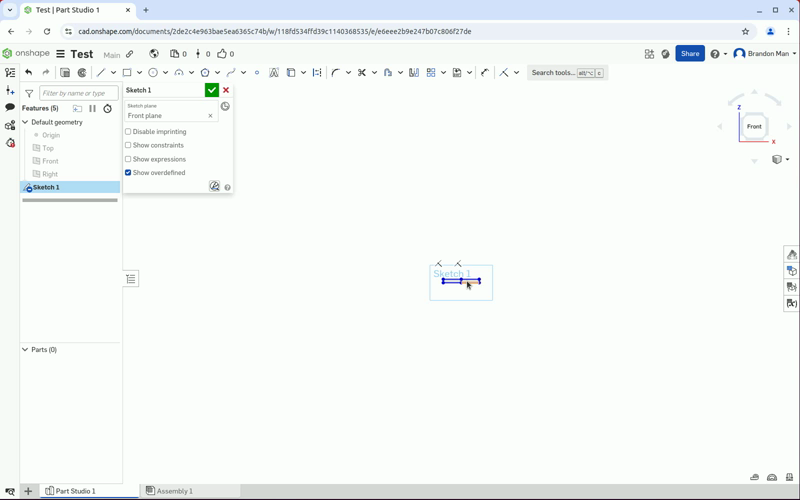
scroll(6)
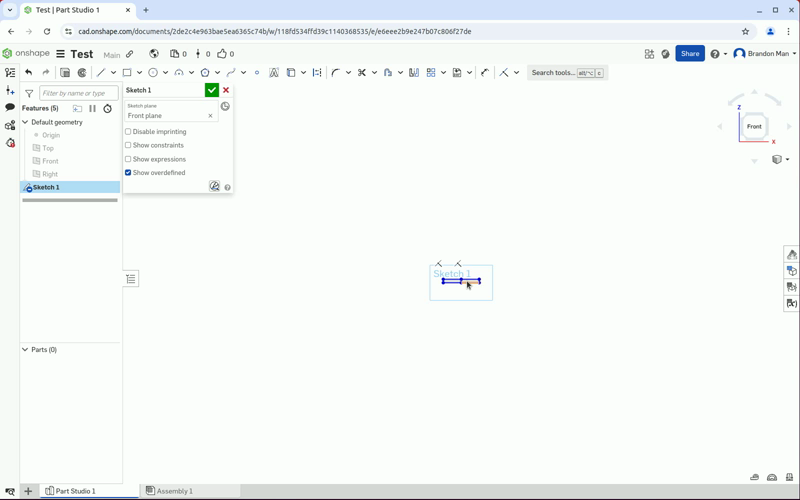
scroll(6)
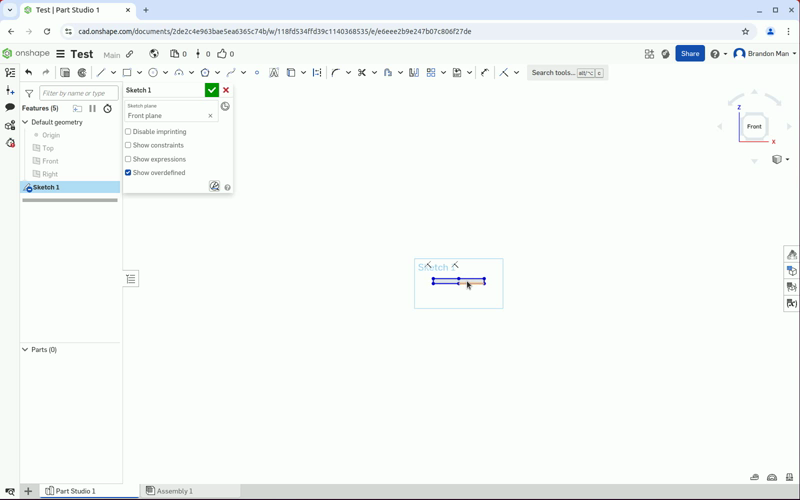
scroll(6)
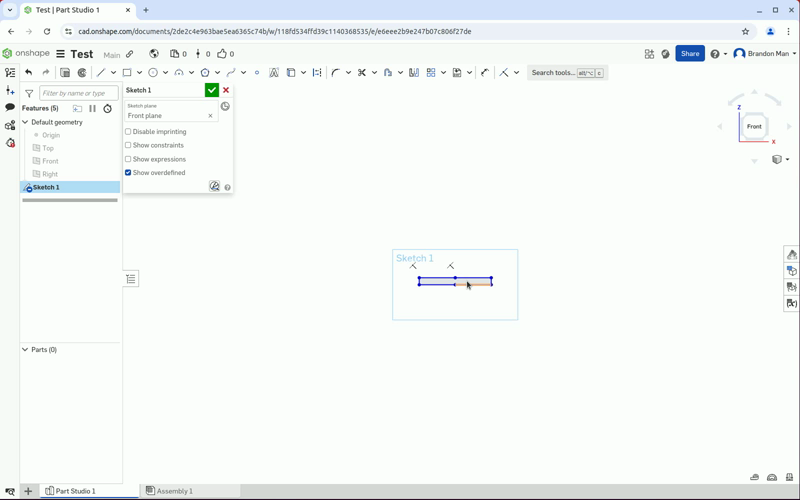
scroll(6)
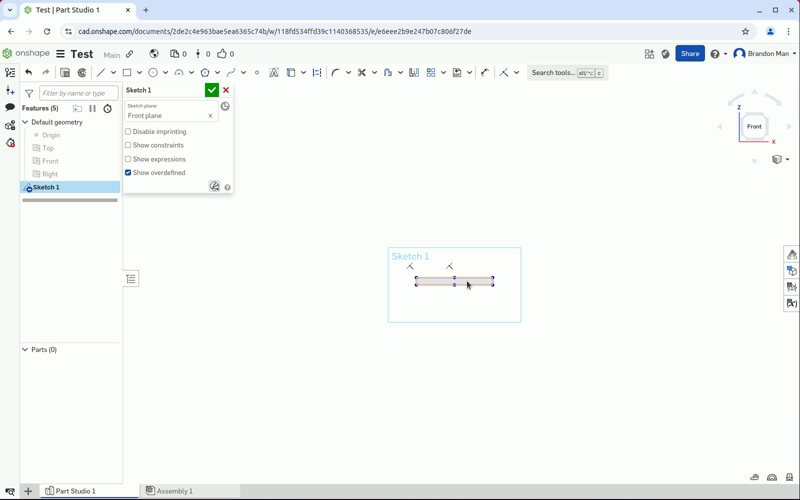
scroll(6)
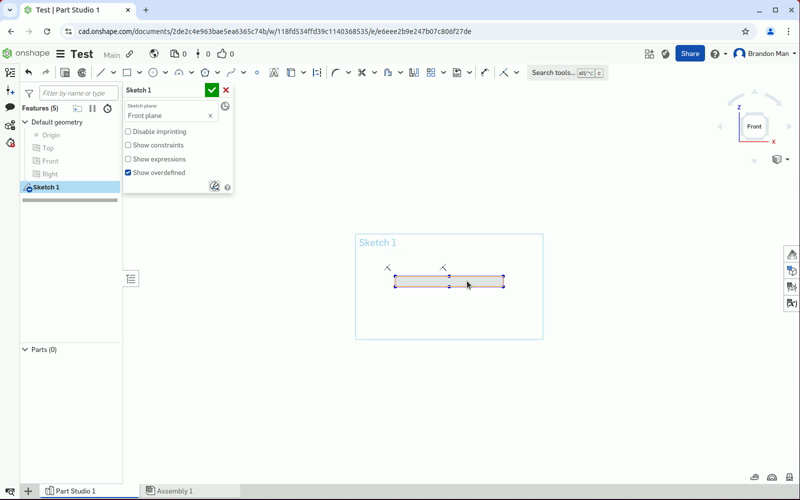
scroll(6)
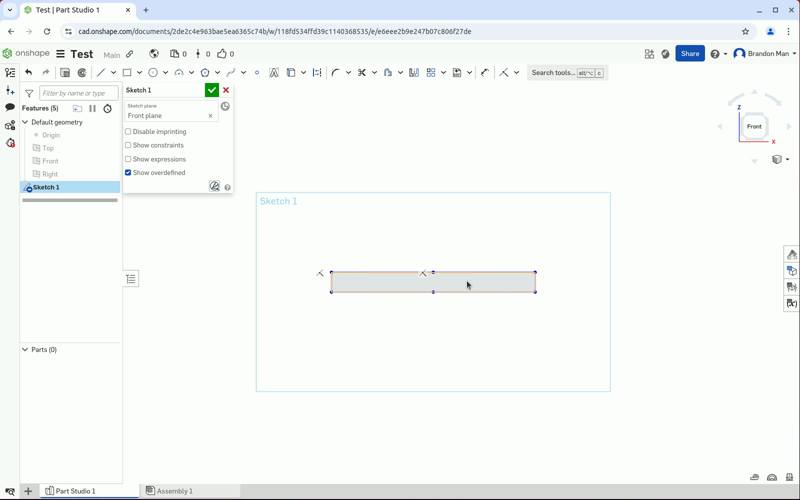
scroll(6)
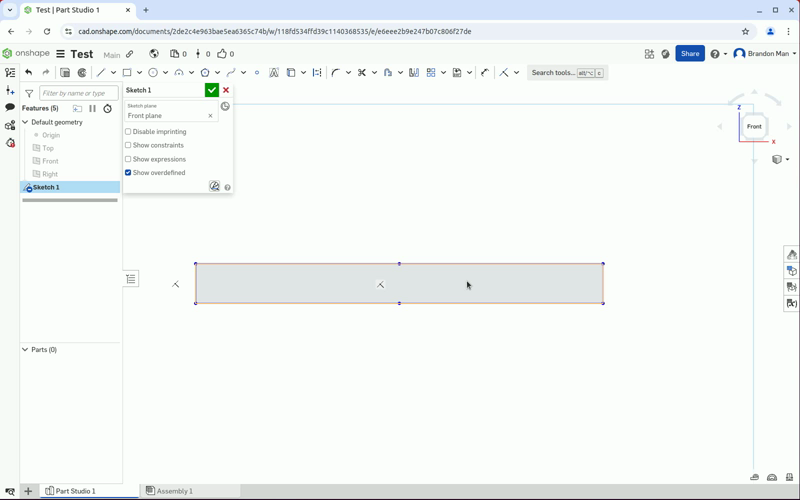
click(467, 280)
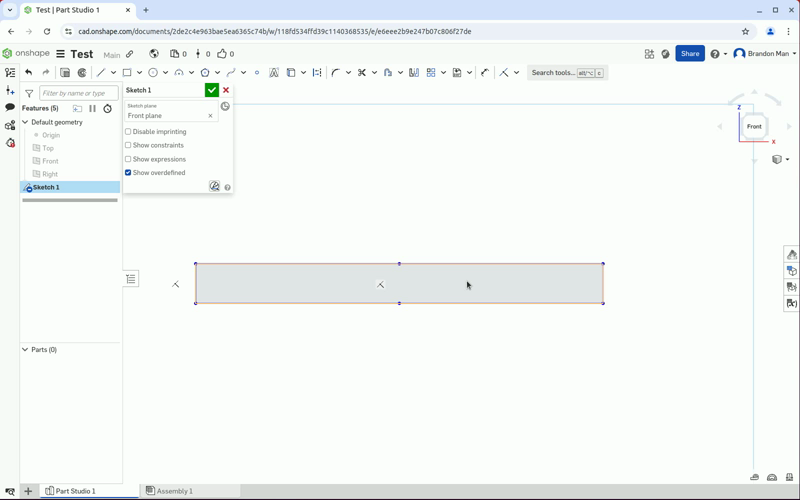
scroll(-6)
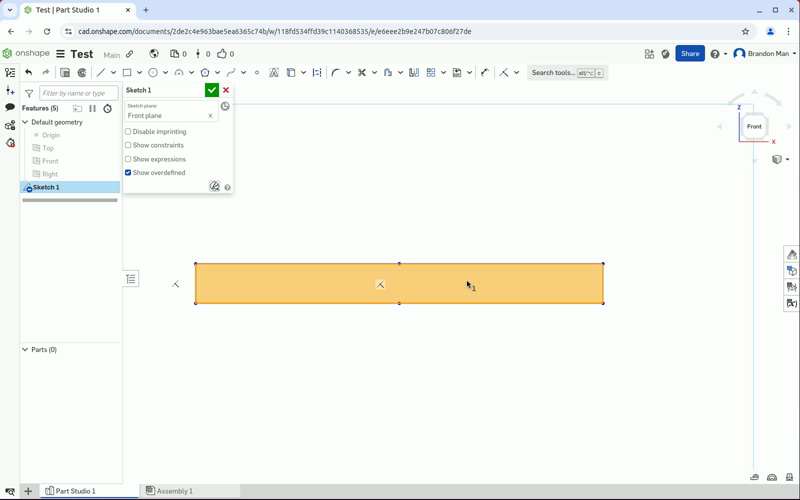
scroll(-6)
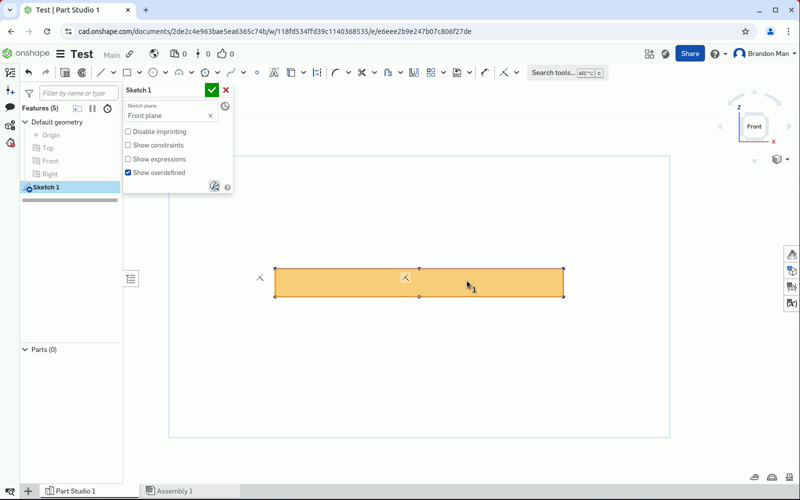
scroll(-6)
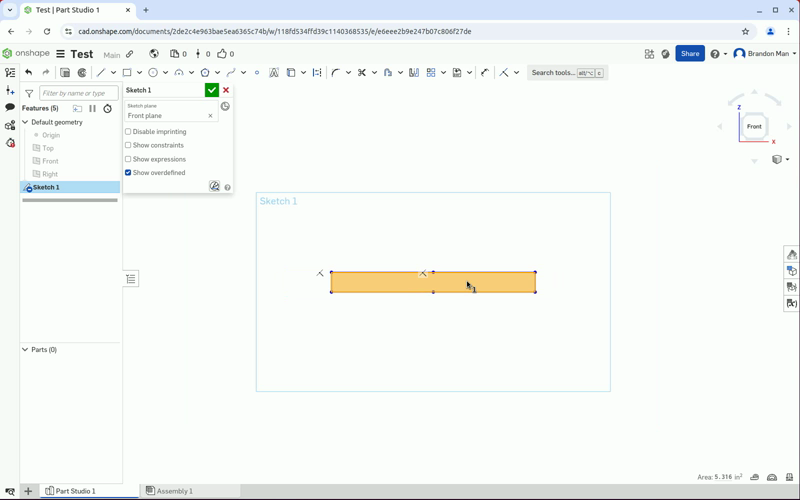
scroll(-6)
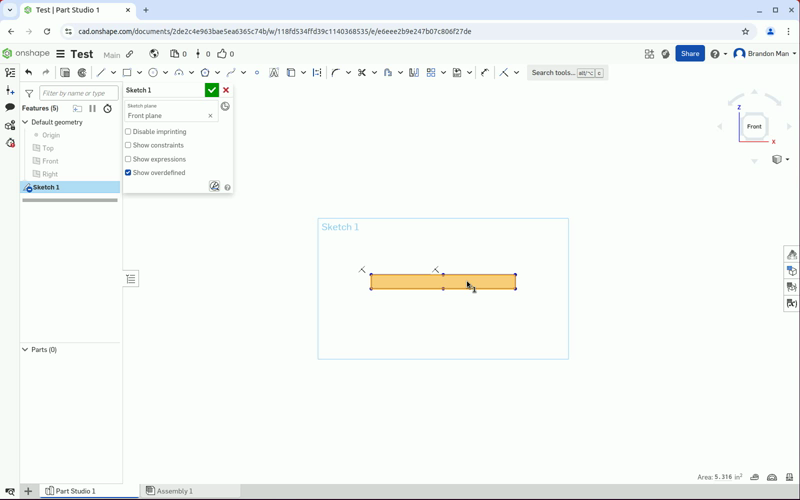
scroll(-6)
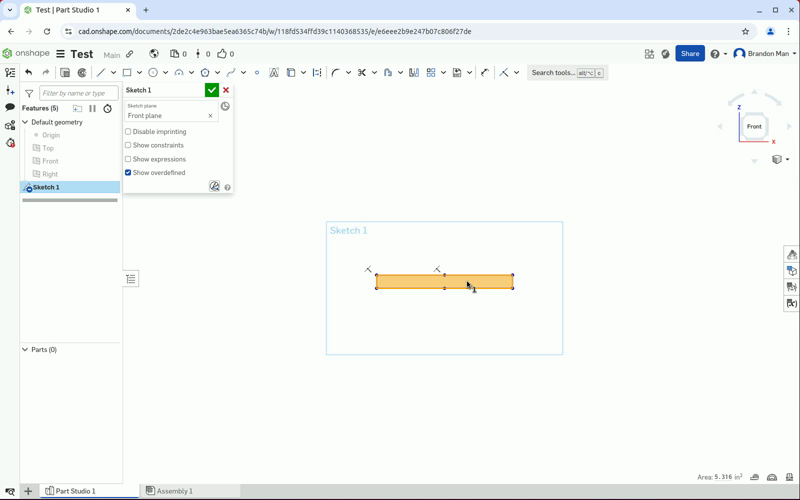
scroll(-6)
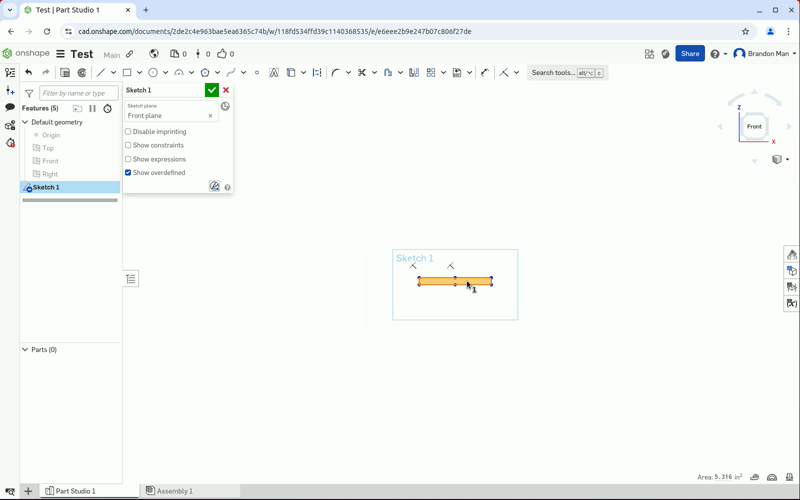
scroll(-6)
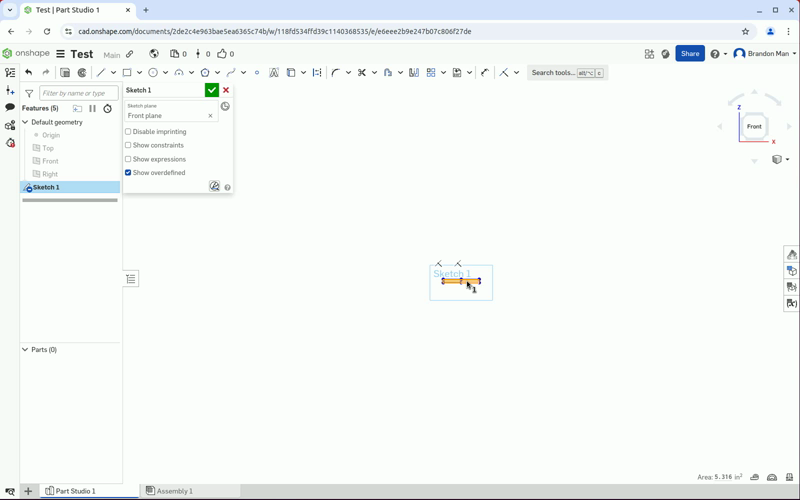
mouse_move(73, 352)
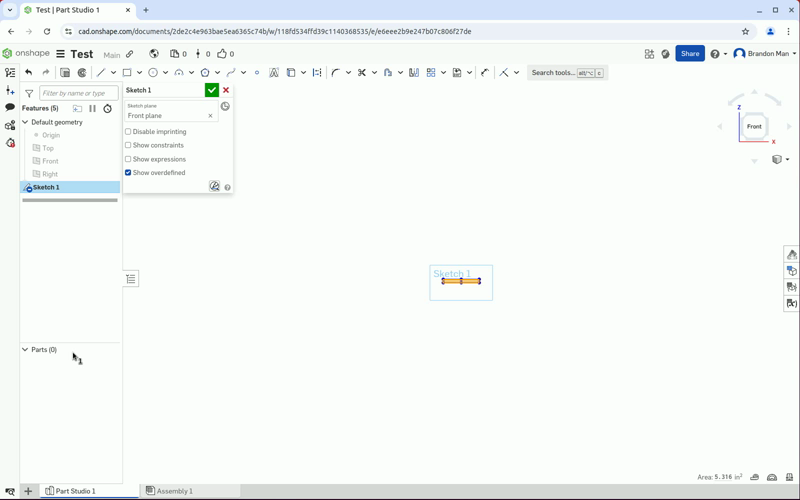
key(shift+y)
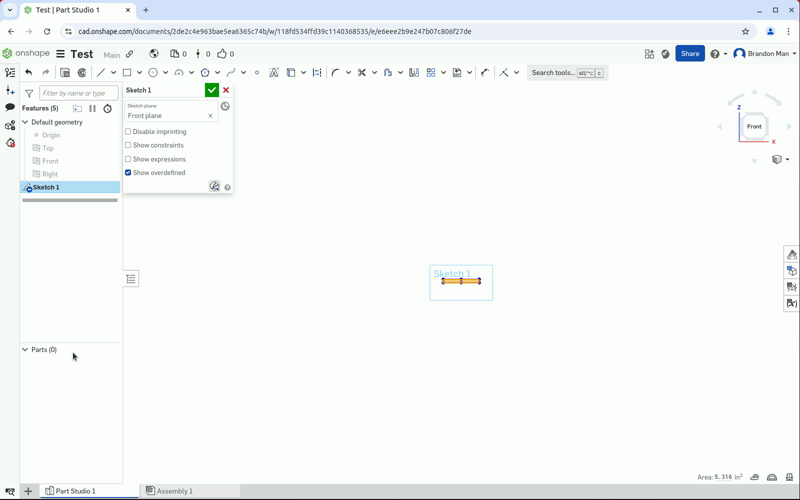
key(shift+e)
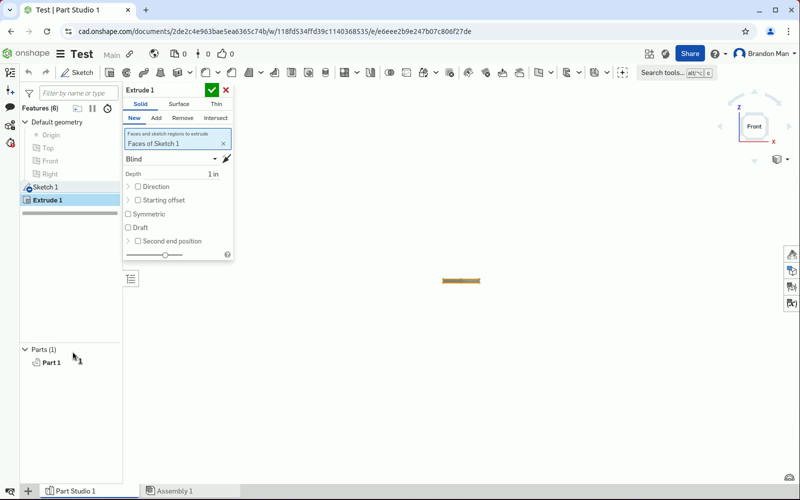
mouse_move(143, 106)
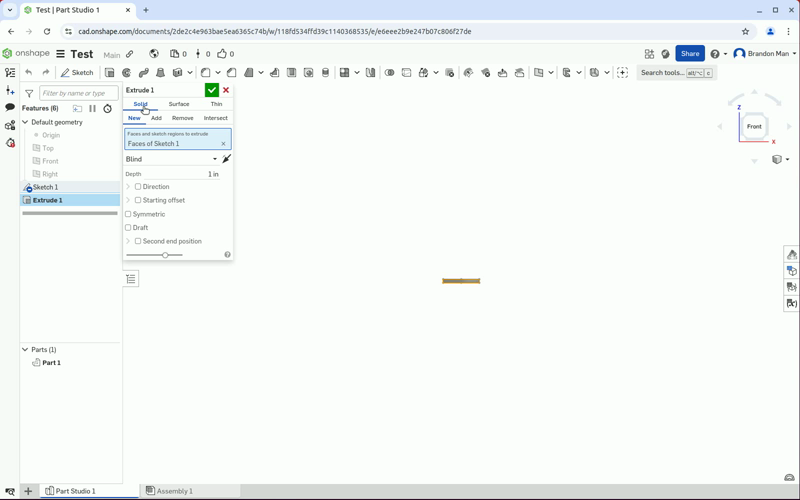
click(143, 106)
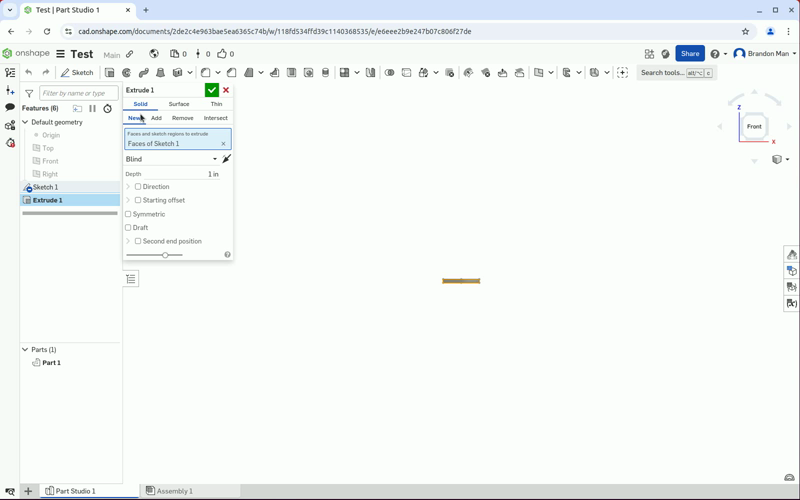
mouse_move(137, 120)
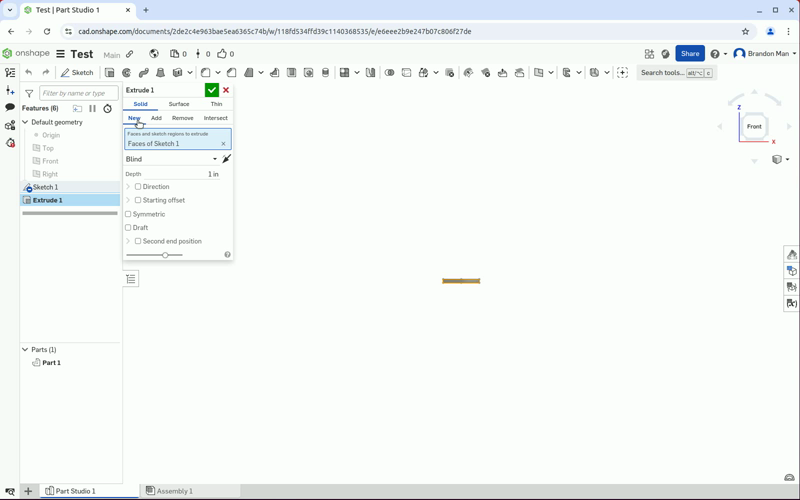
click(137, 120)
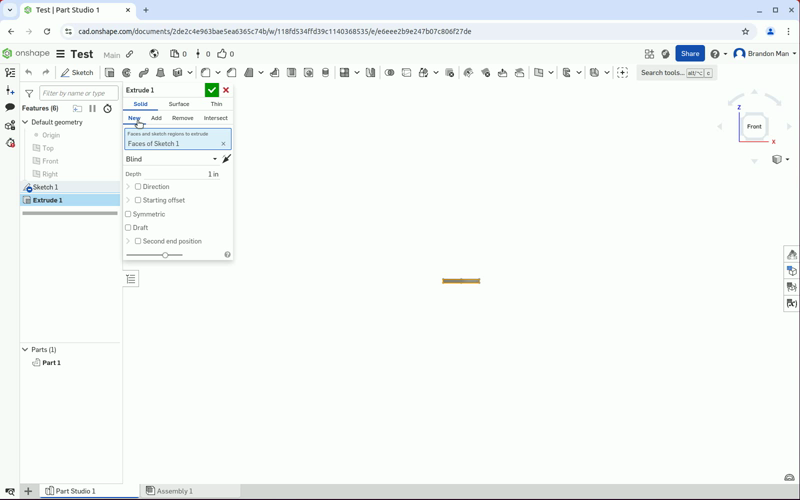
key(tab, 4)
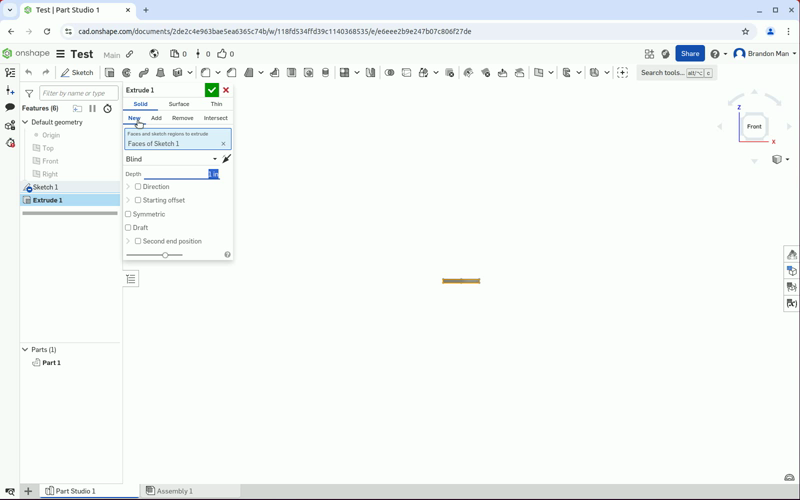
text(46.216)
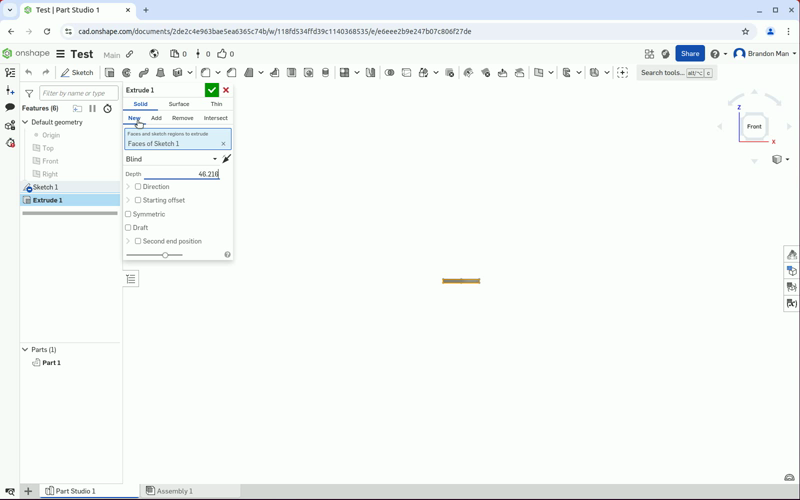
key(tab, 3)
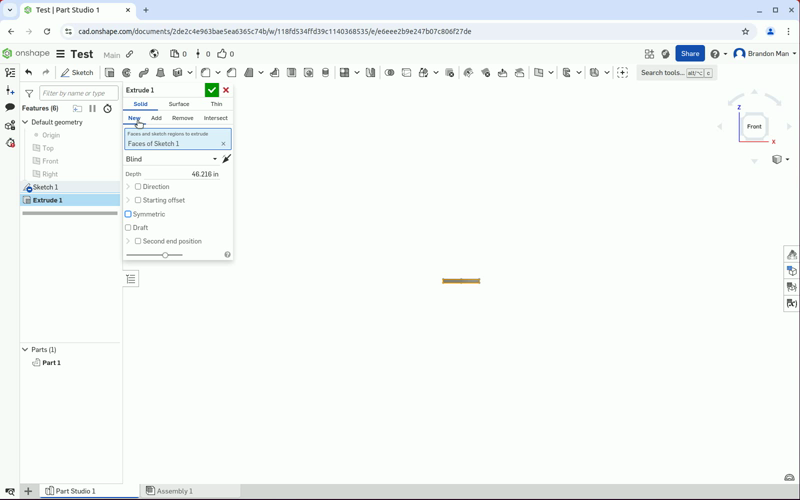
key(space)
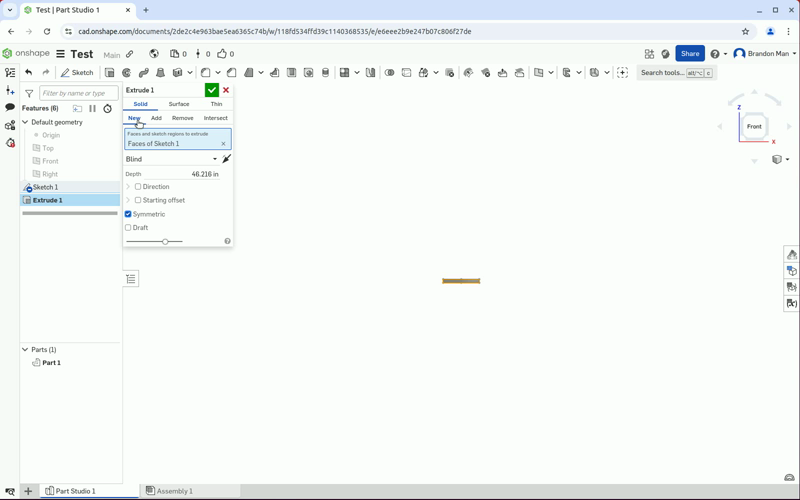
key(enter)
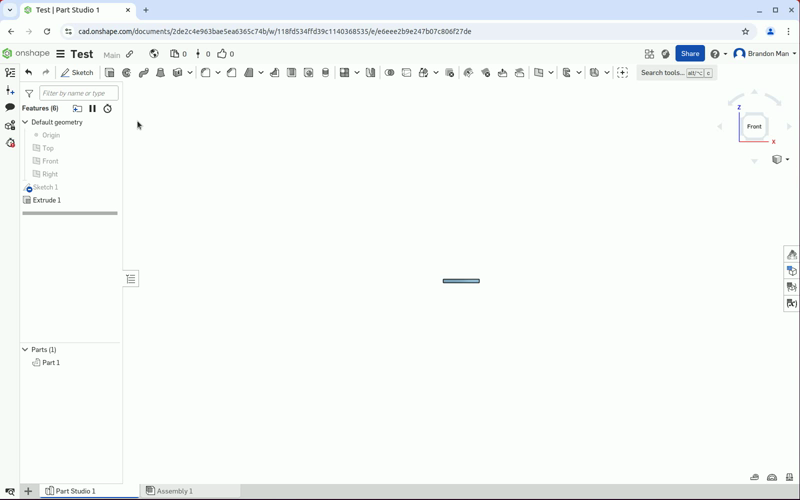
key(shift+h)
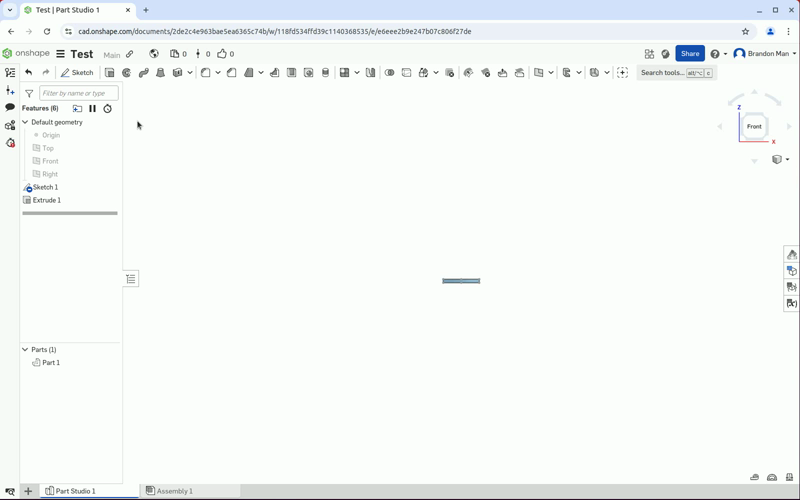
key(shift+h)
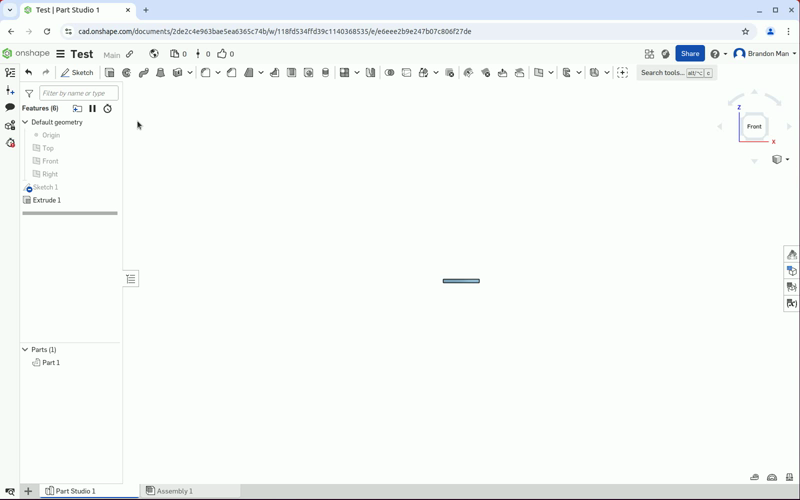
mouse_move(73, 189)
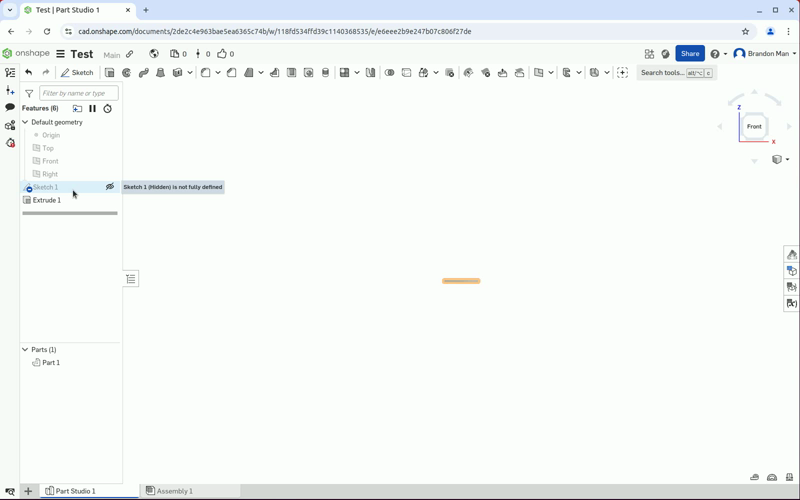
click(73, 189)
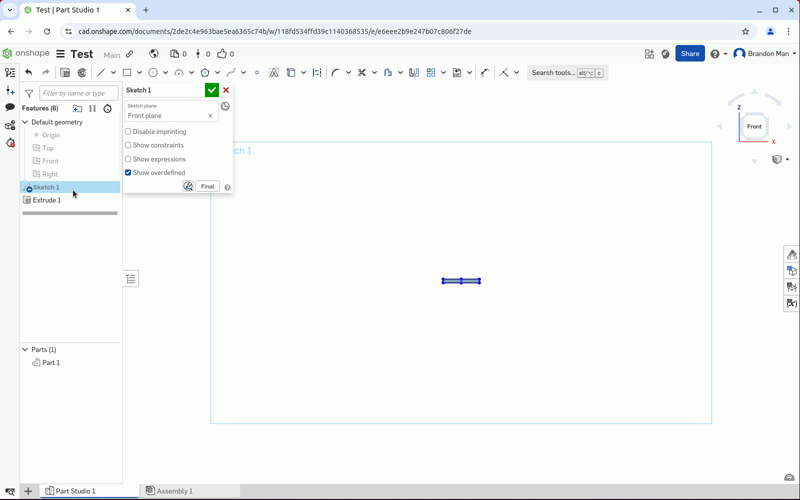
mouse_move(229, 92)
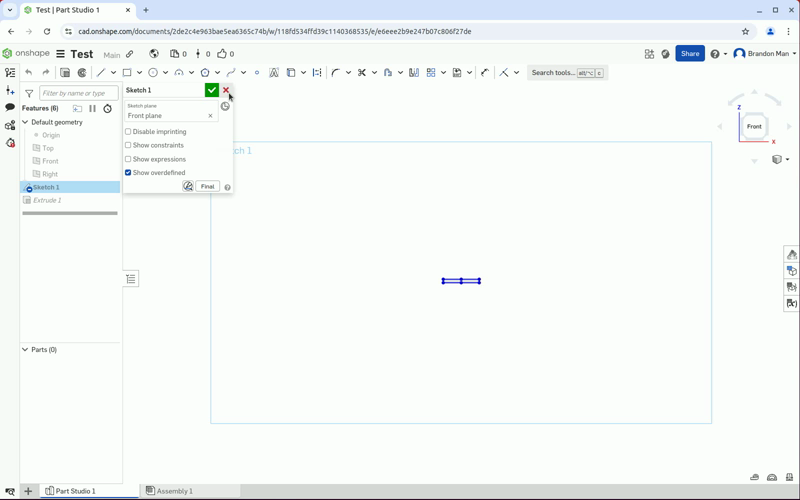
click(229, 92)
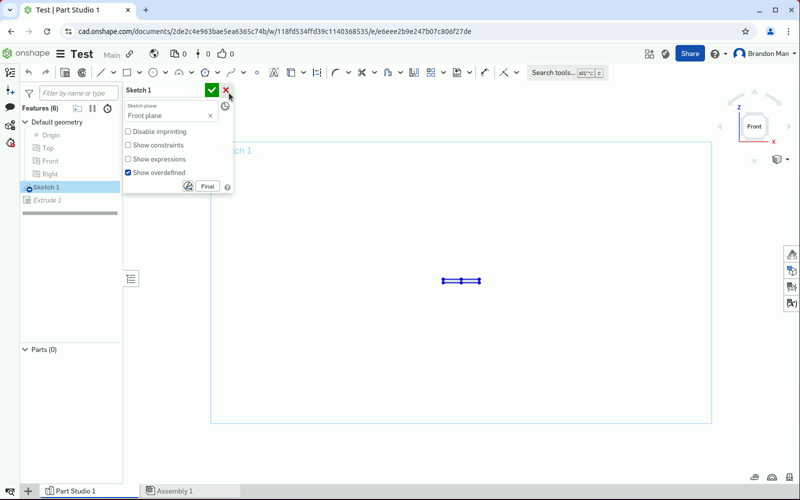
key(shift+s)
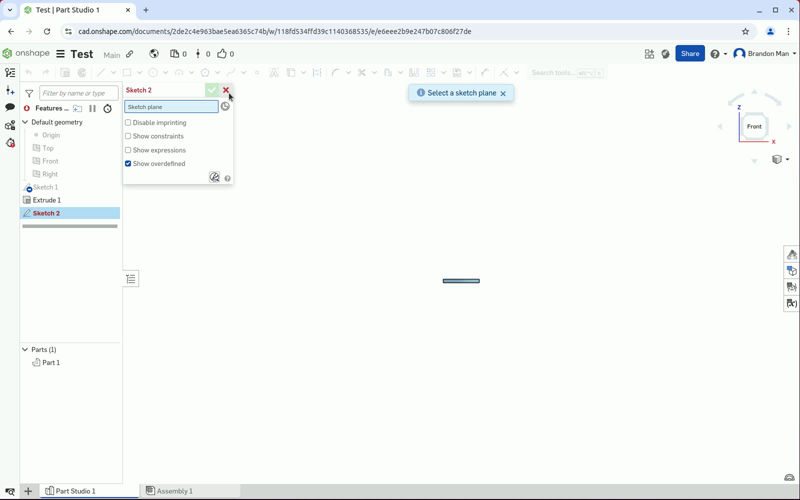
mouse_move(73, 163)
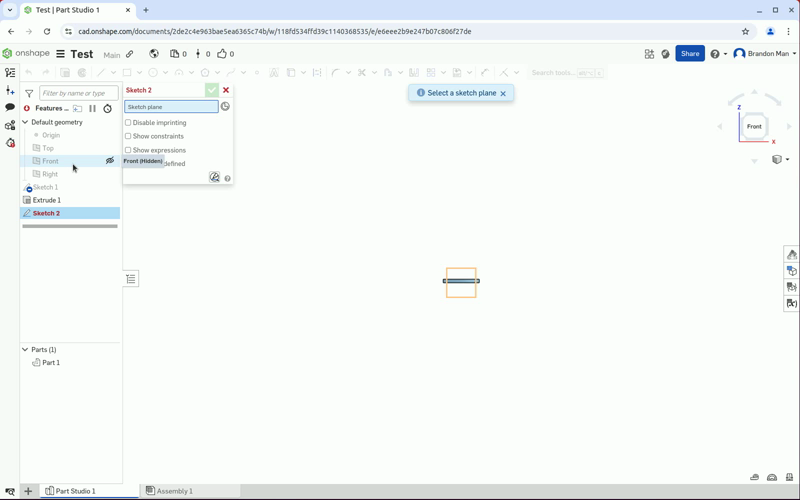
click(73, 163)
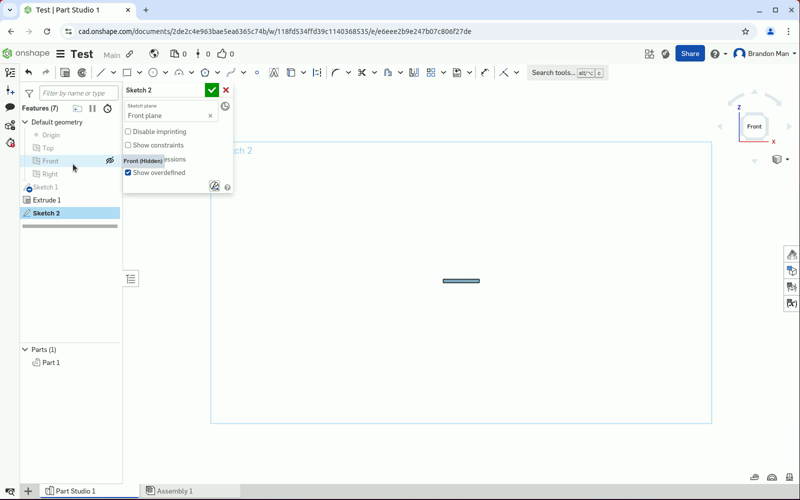
mouse_move(73, 352)
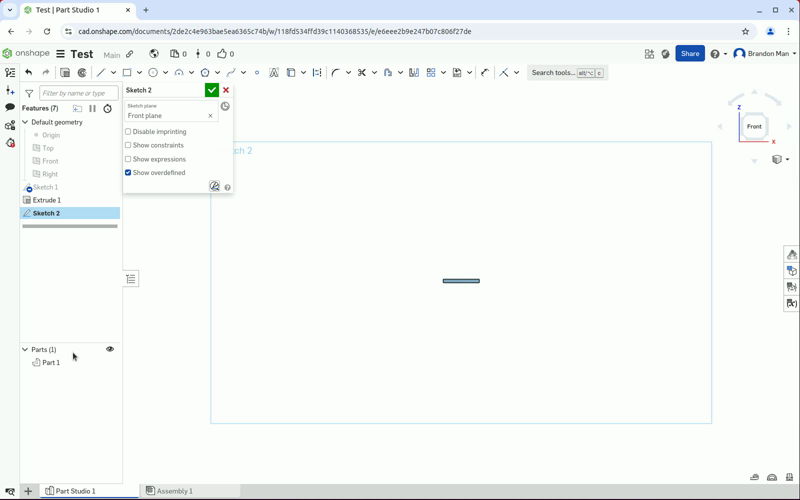
key(y)
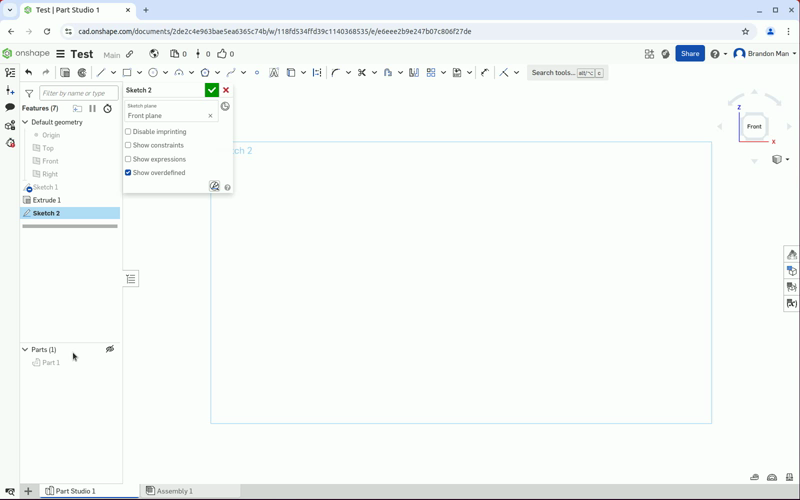
key(l)
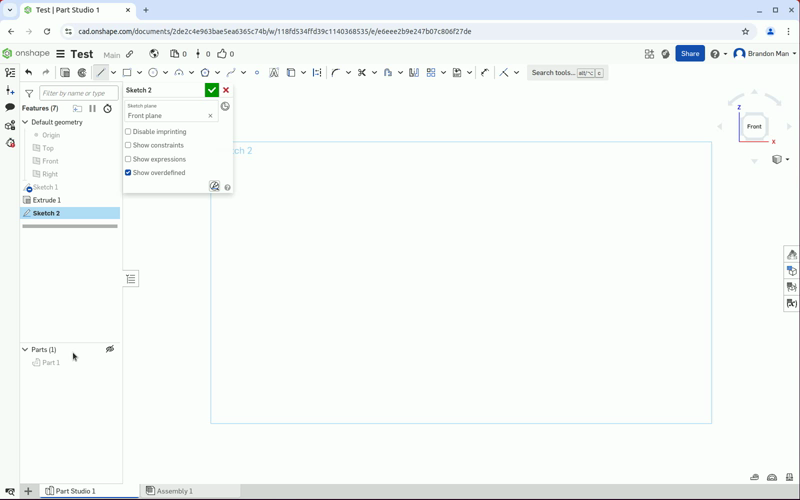
key_down(shift)
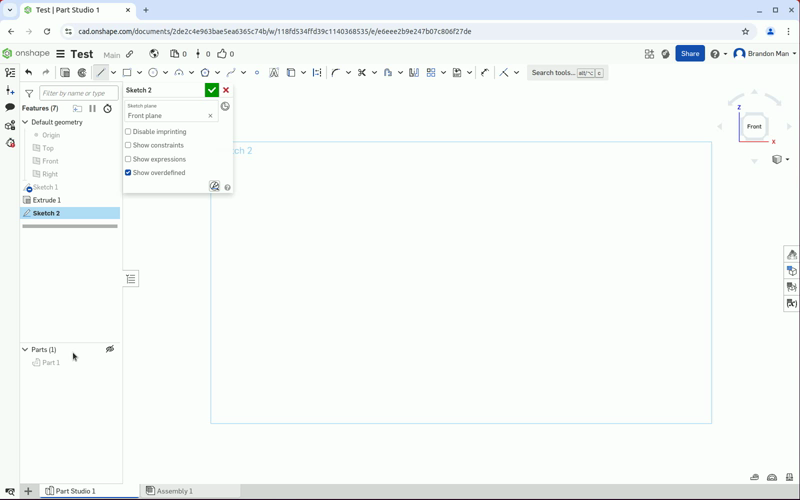
mouse_move(443, 279)
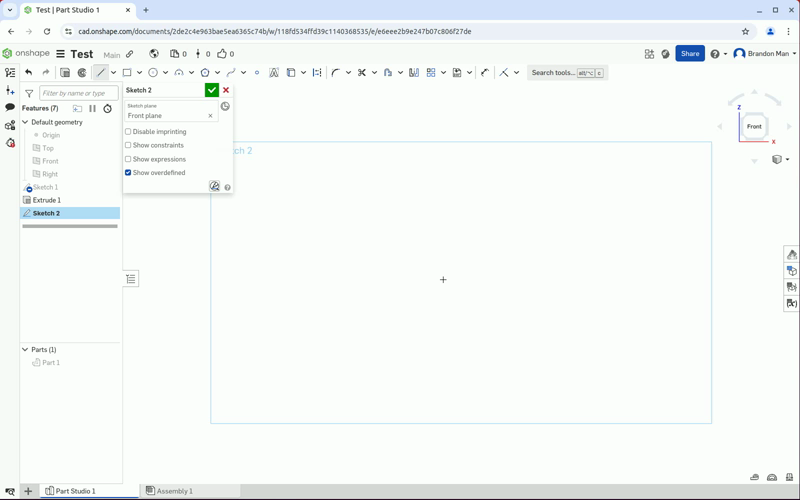
click(443, 279)
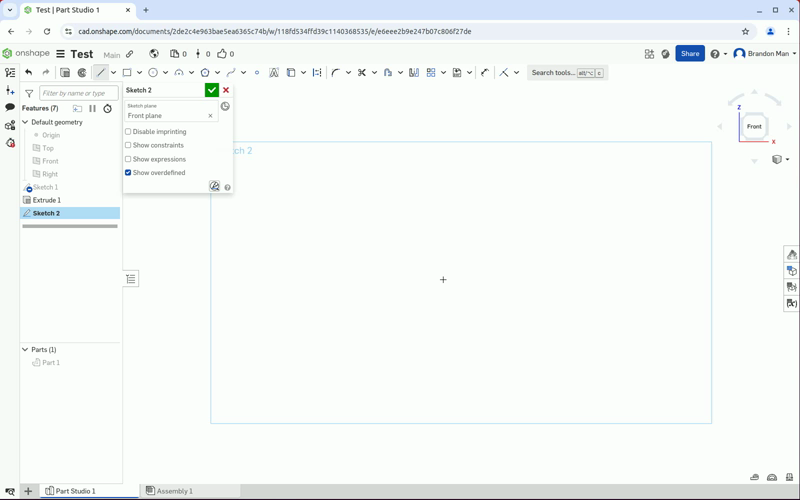
key_up(shift)
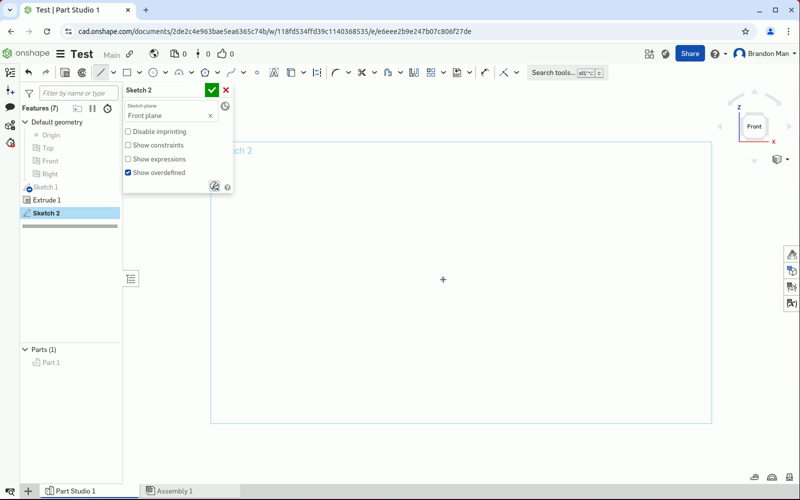
key_down(shift)
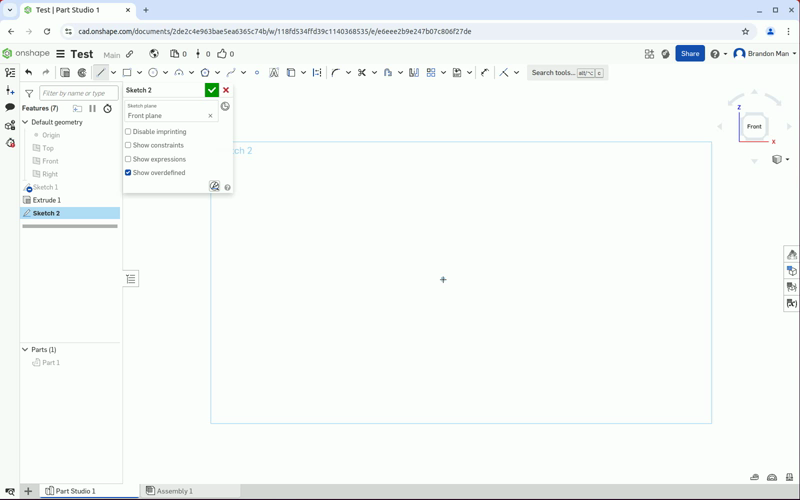
mouse_move(473, 279)
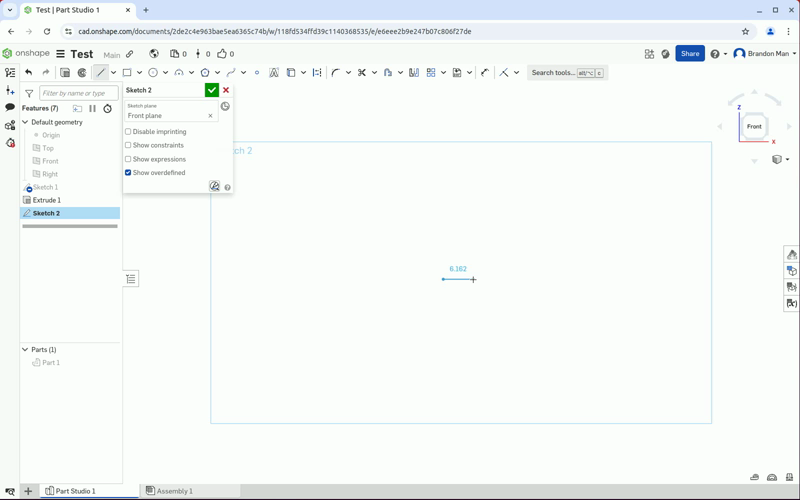
mouse_move(461, 279)
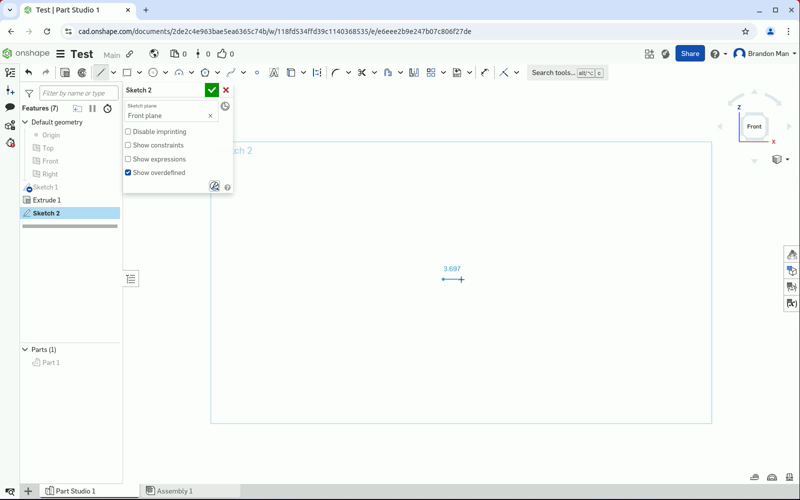
click(461, 279)
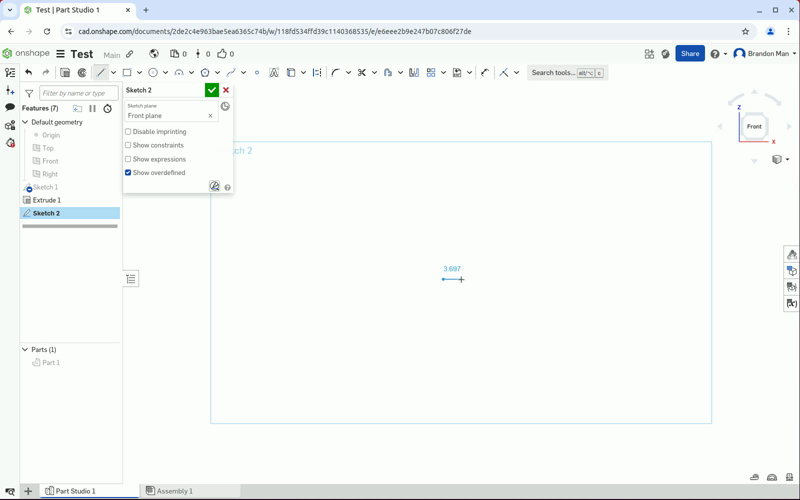
key_up(shift)
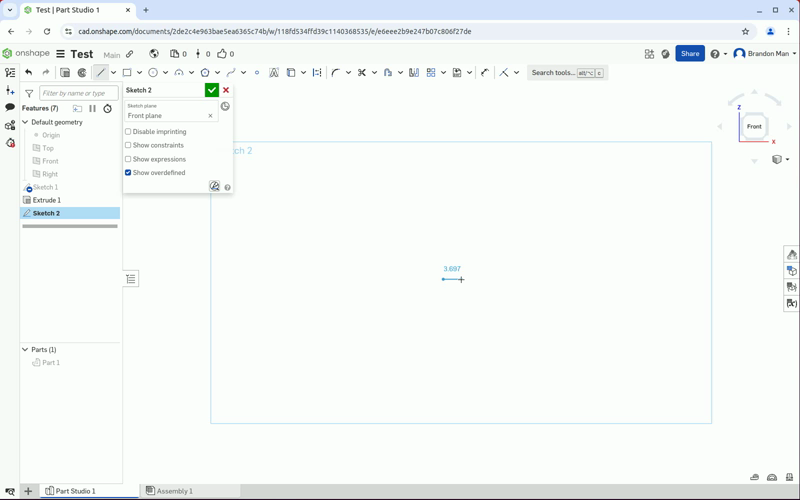
key_down(shift)
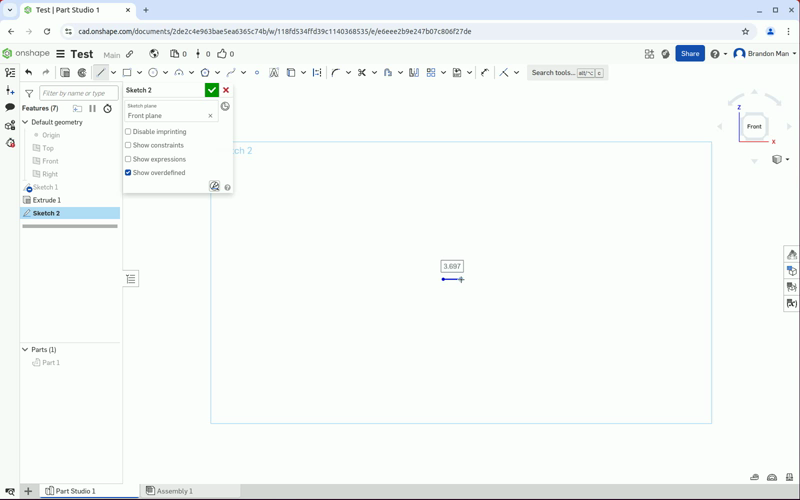
mouse_move(491, 279)
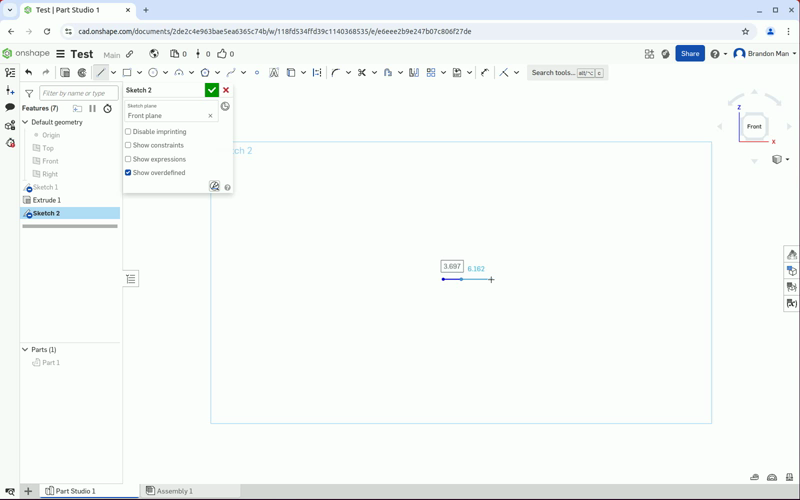
mouse_move(479, 279)
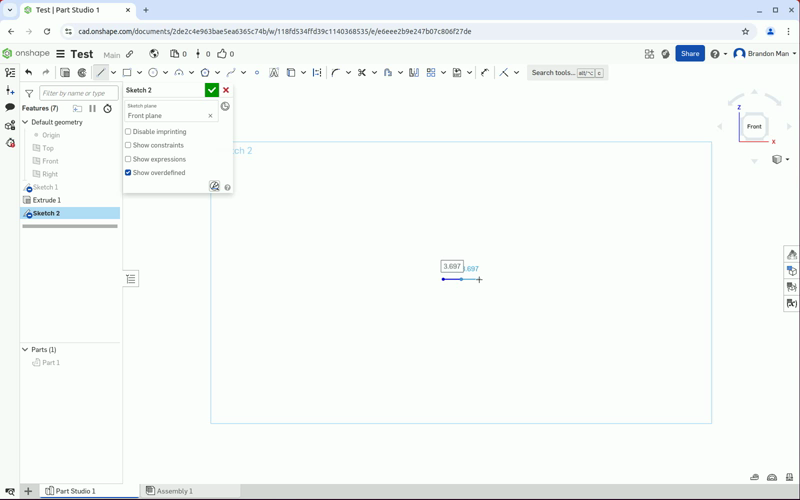
click(479, 279)
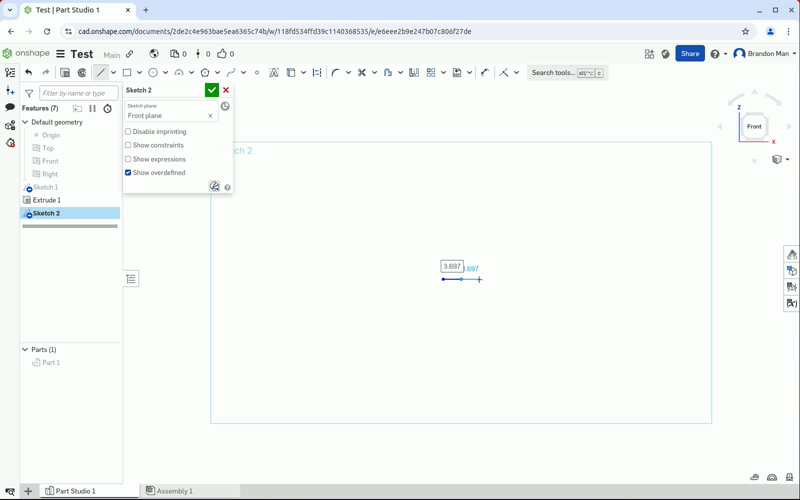
key_up(shift)
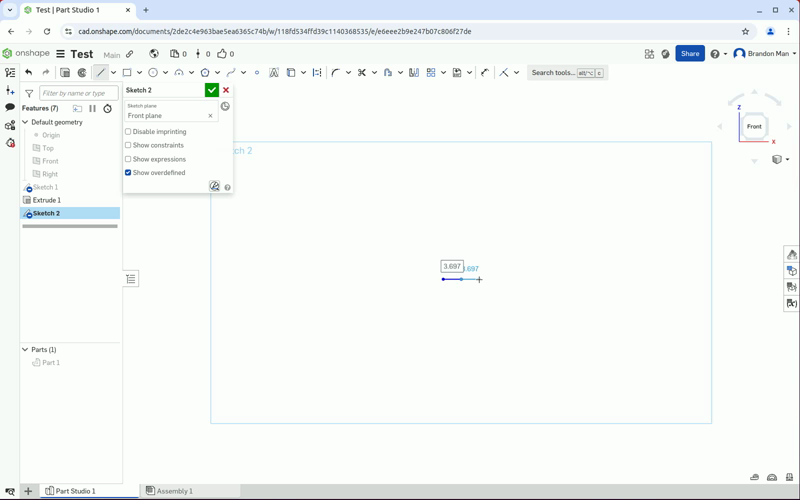
key_down(shift)
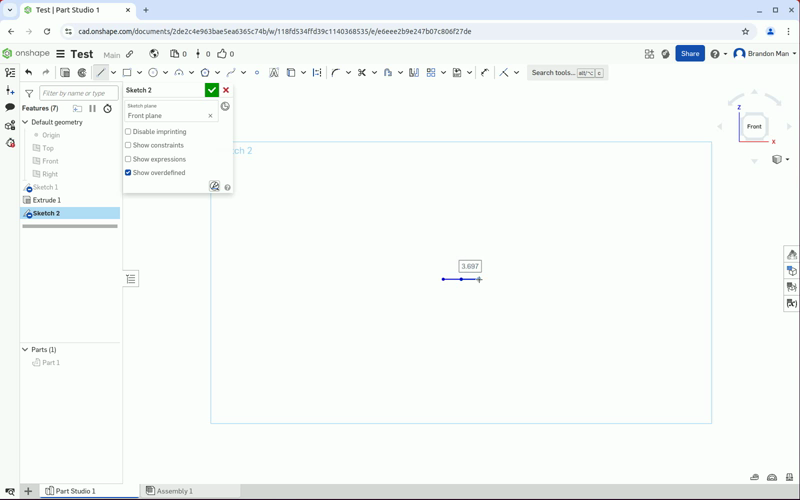
mouse_move(509, 279)
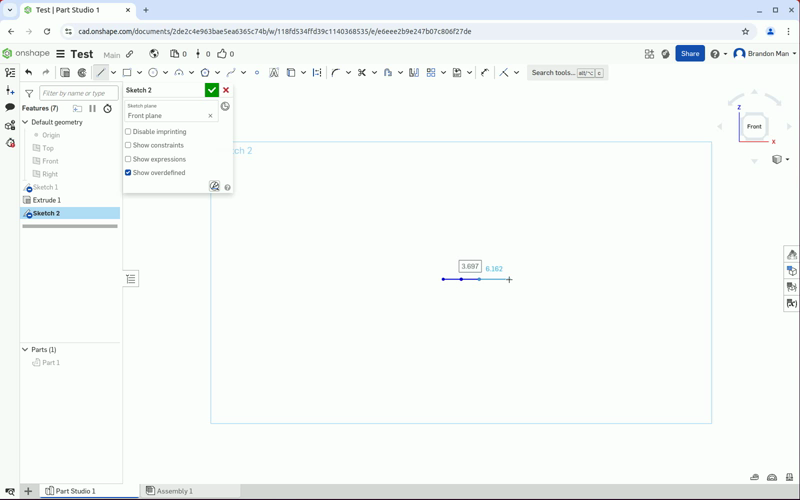
mouse_move(479, 278)
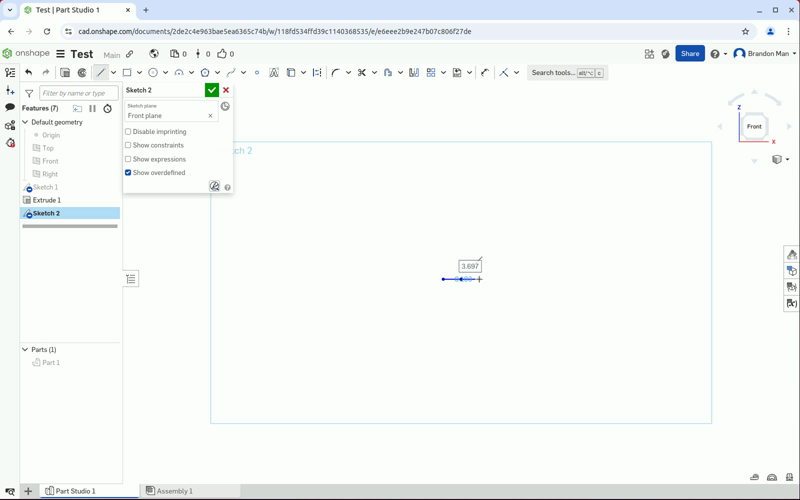
scroll(6)
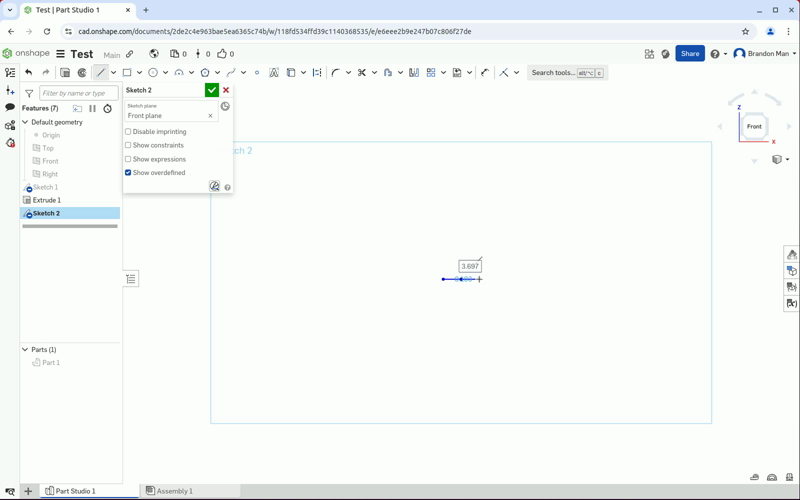
scroll(6)
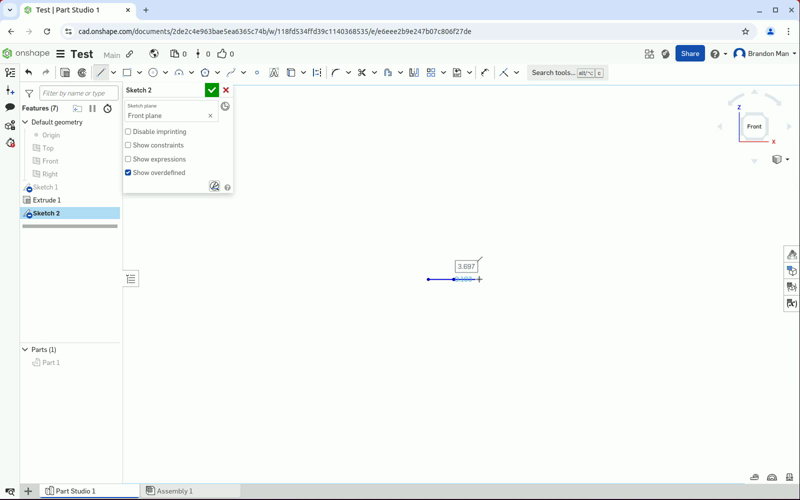
scroll(6)
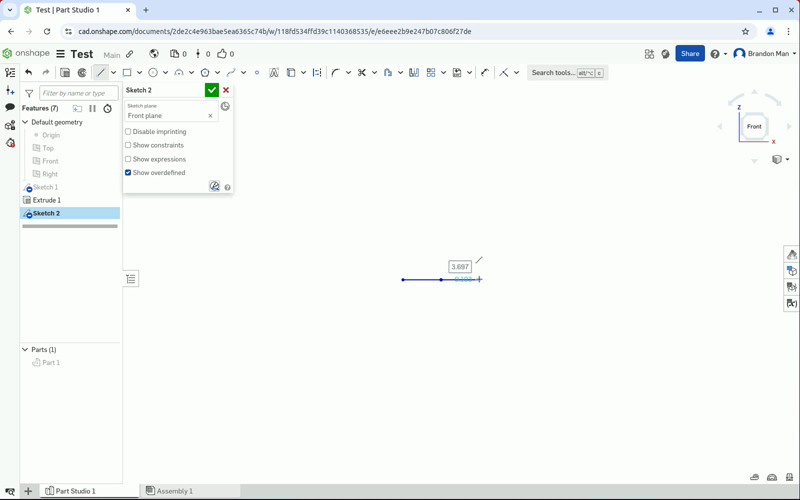
scroll(6)
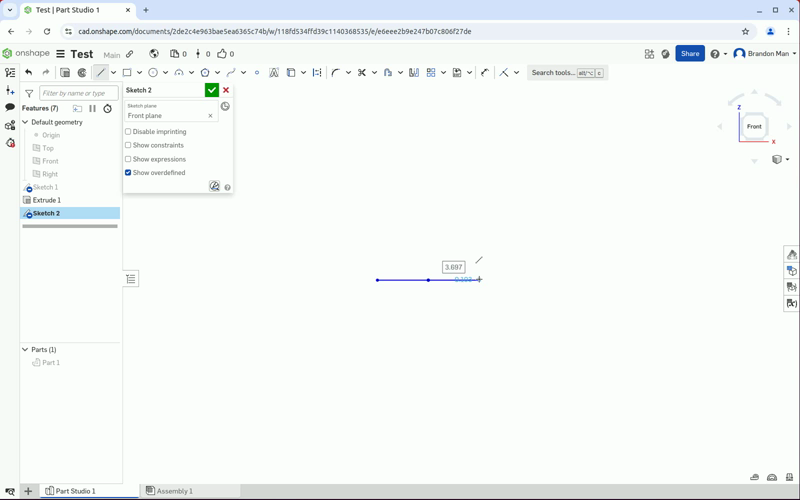
scroll(6)
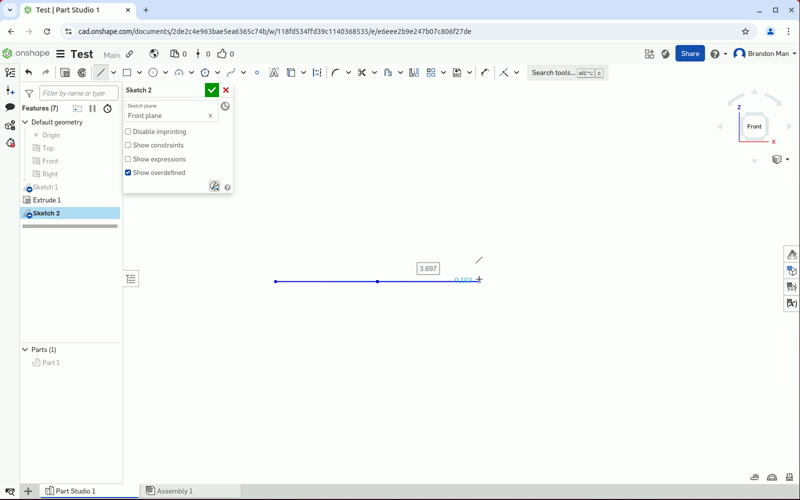
scroll(6)
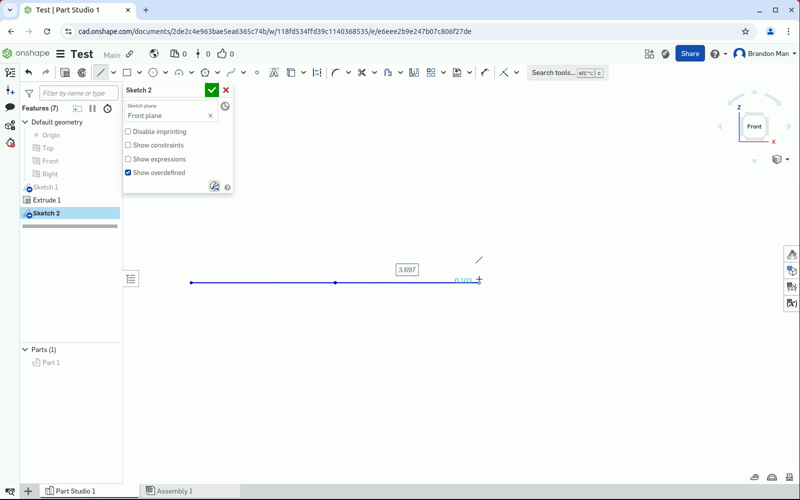
scroll(6)
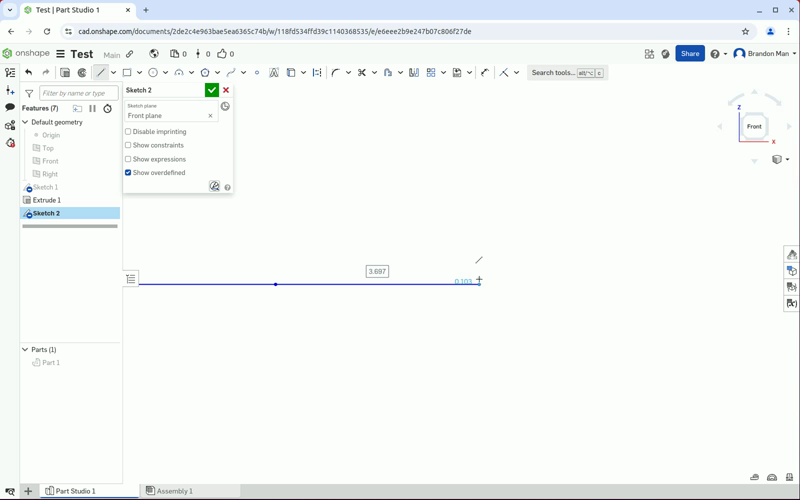
click(479, 278)
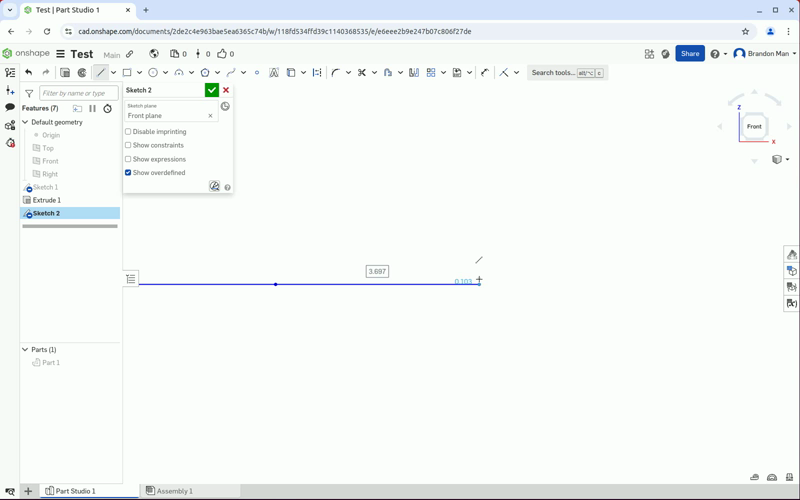
scroll(-6)
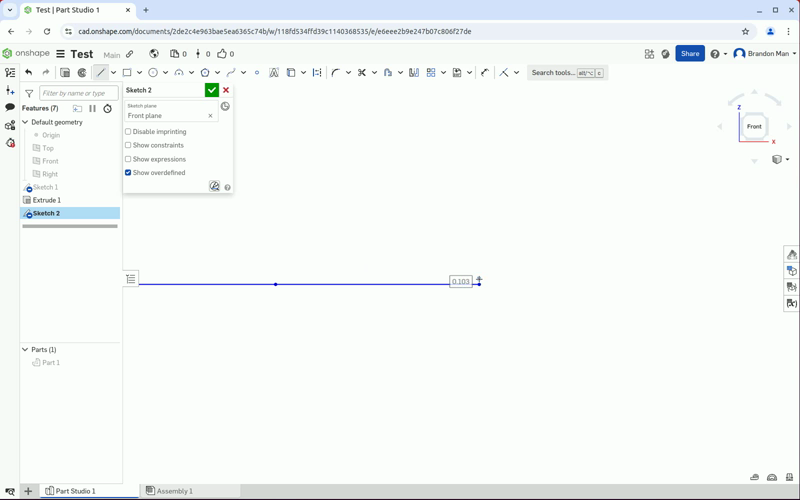
scroll(-6)
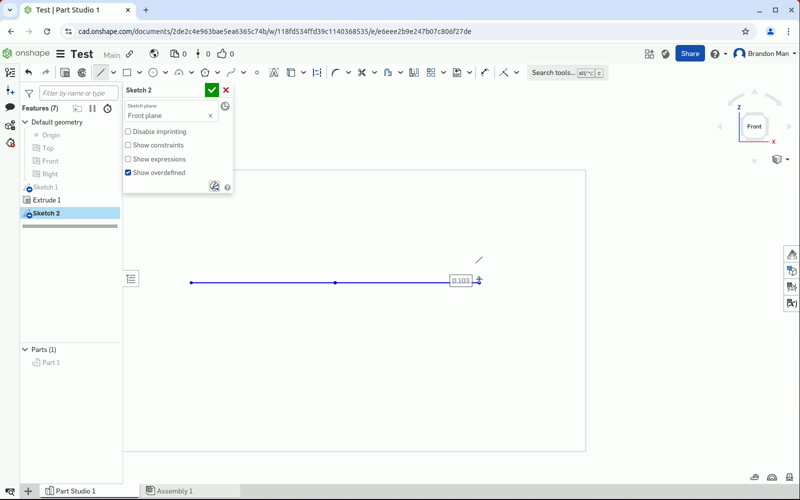
scroll(-6)
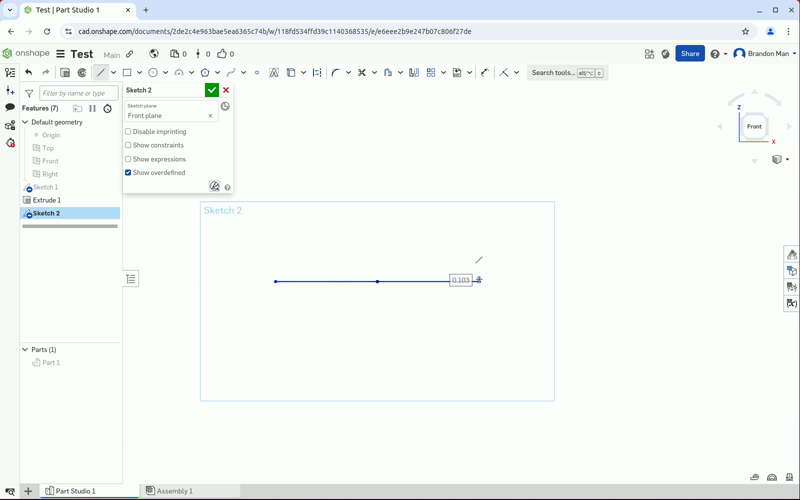
scroll(-6)
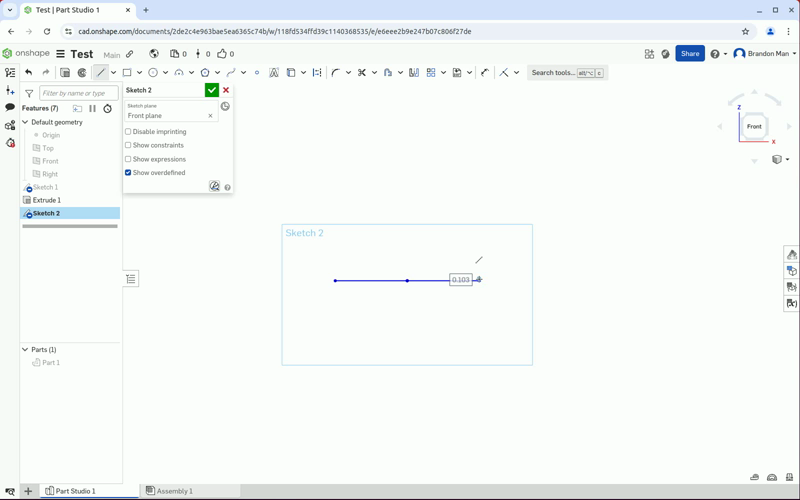
scroll(-6)
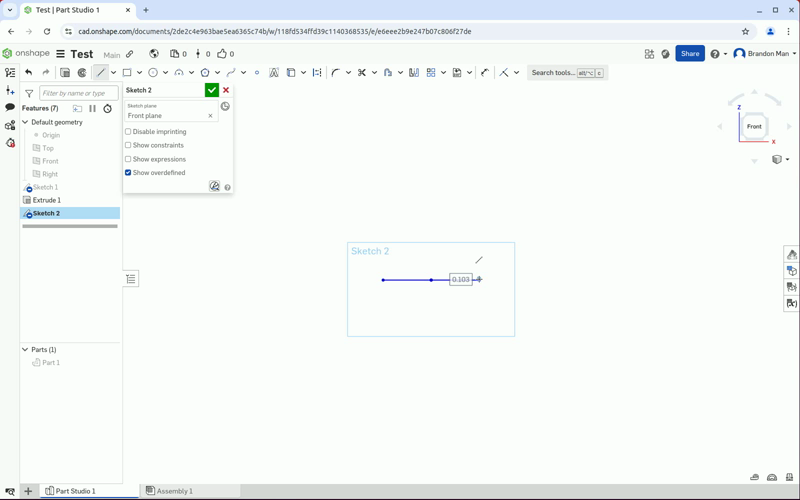
scroll(-6)
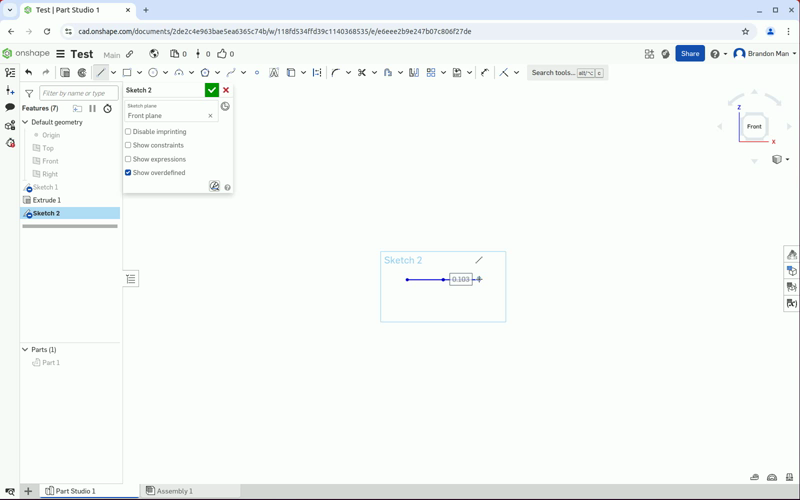
scroll(-6)
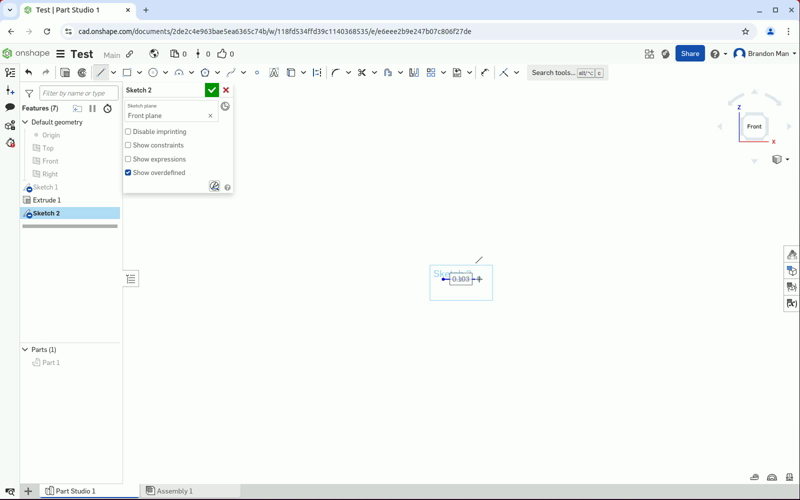
key_up(shift)
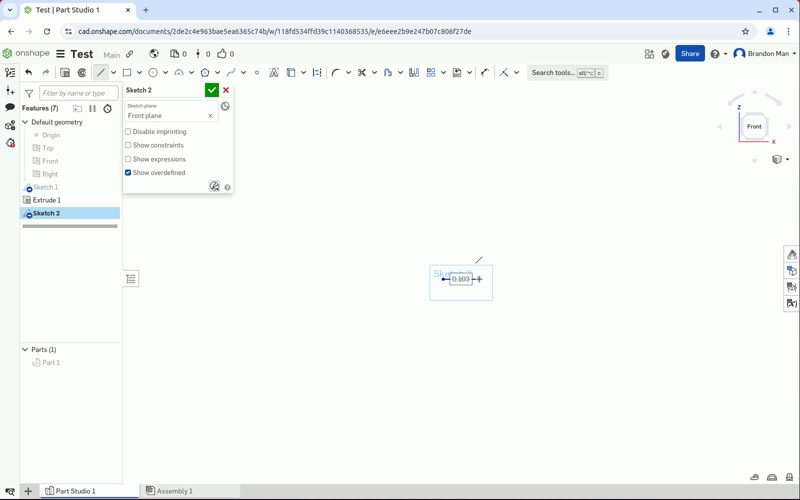
key_down(shift)
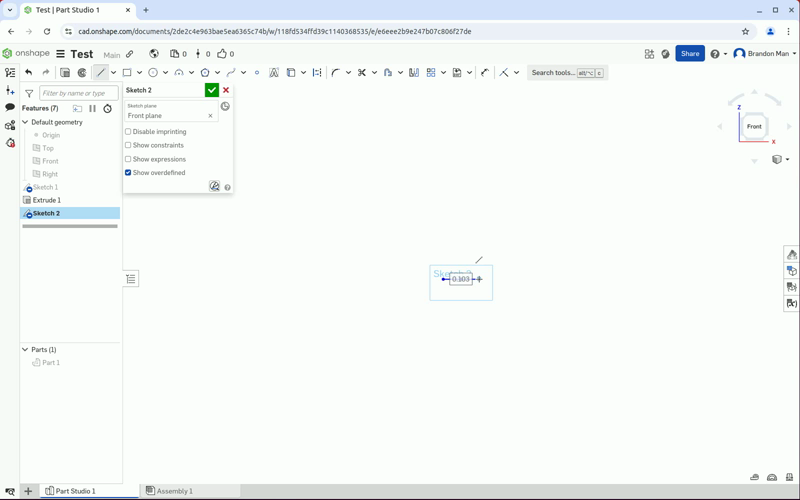
mouse_move(509, 278)
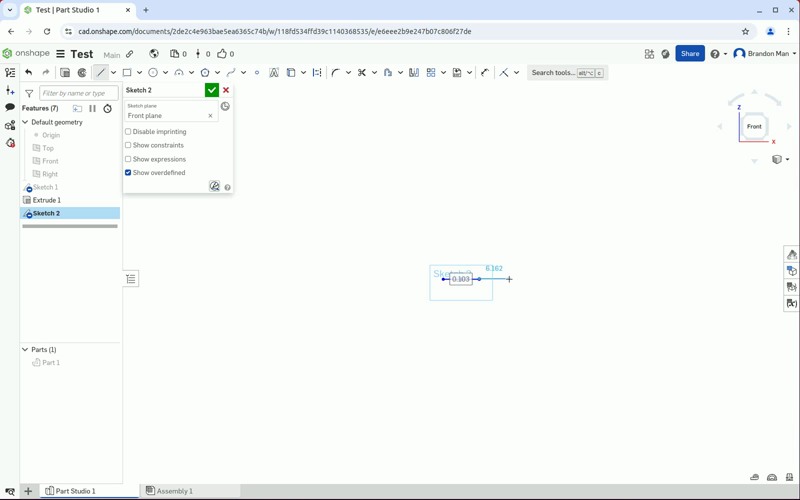
mouse_move(461, 278)
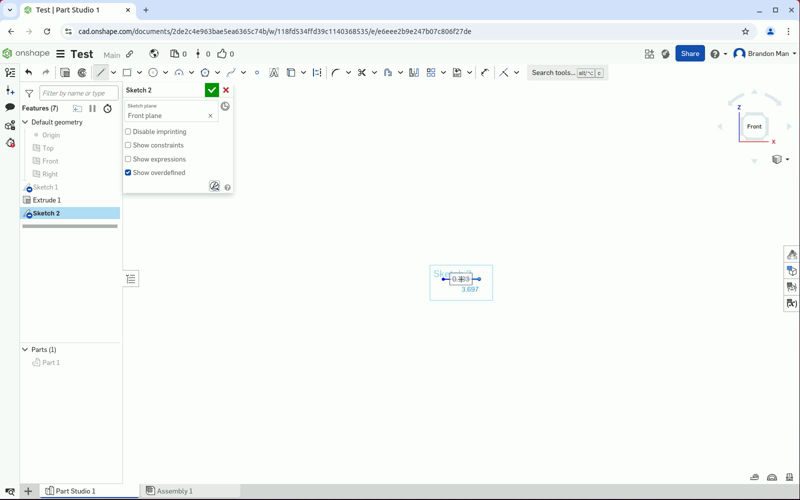
scroll(6)
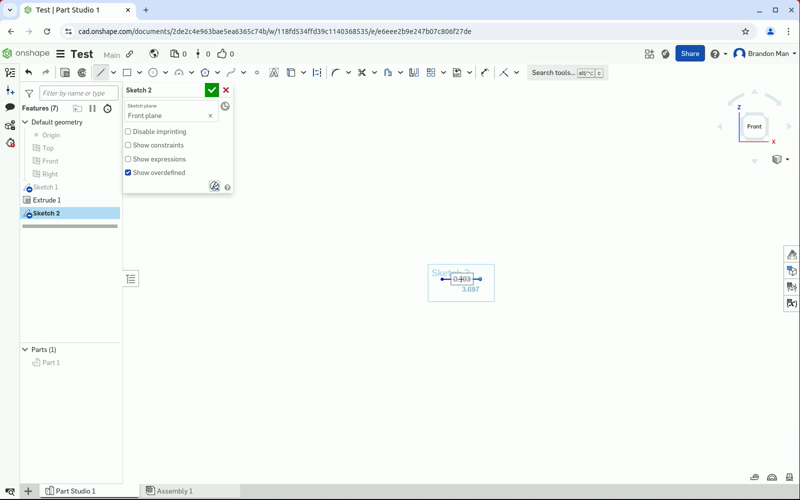
scroll(6)
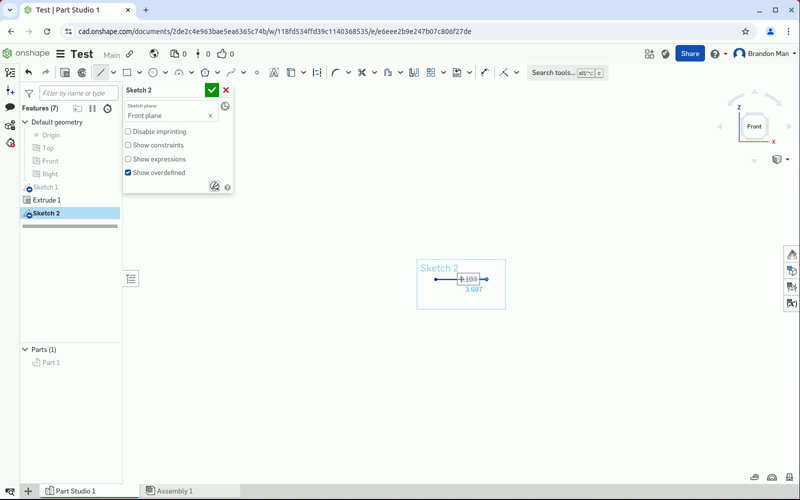
scroll(6)
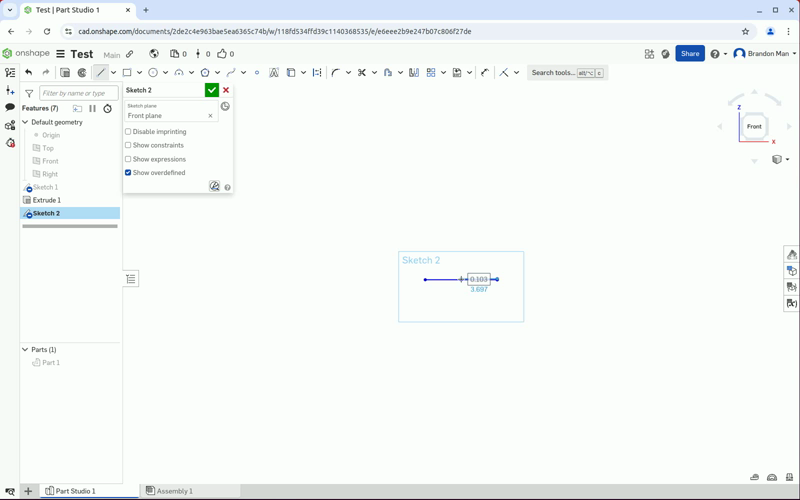
scroll(6)
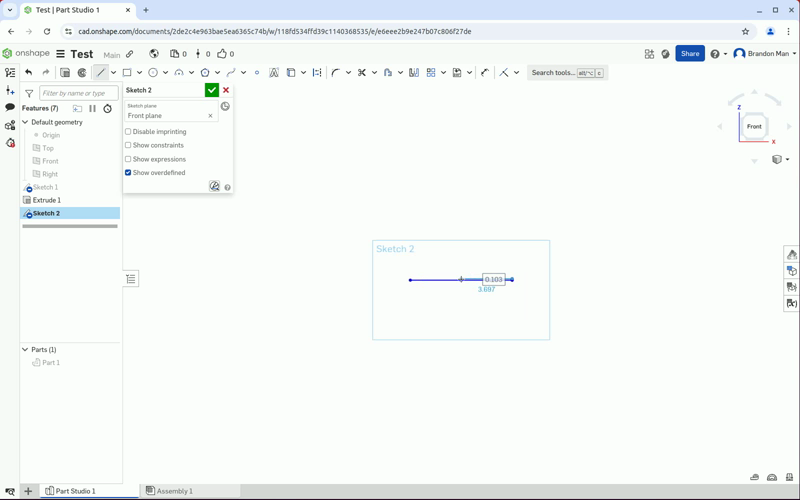
scroll(6)
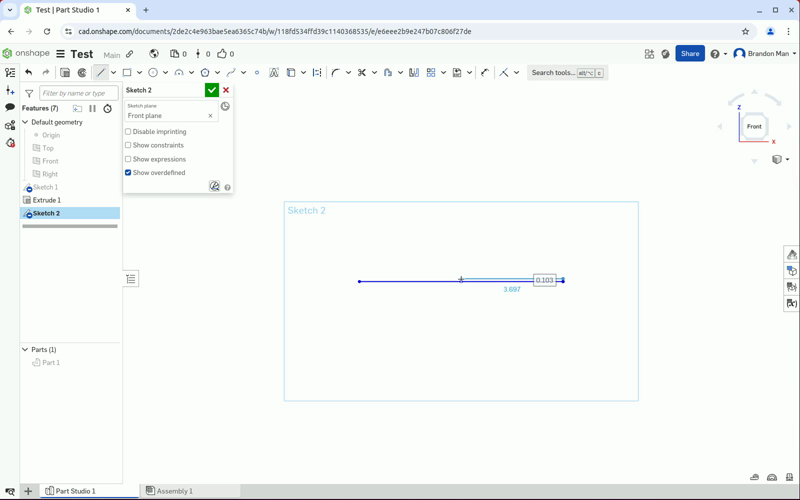
scroll(6)
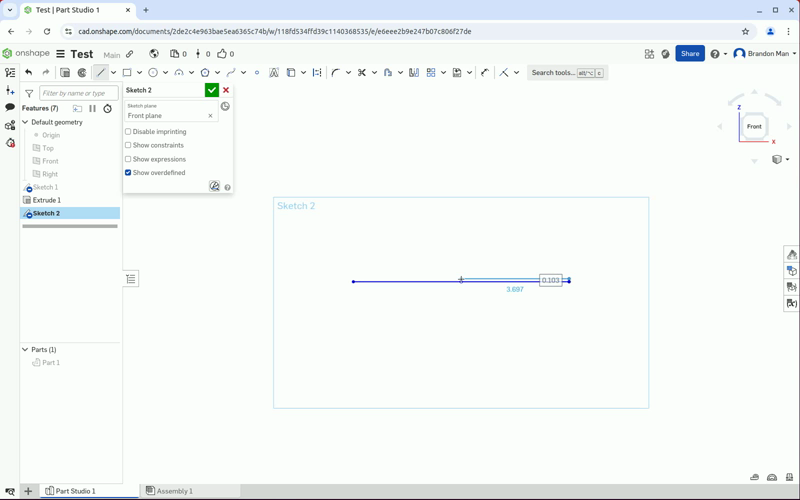
scroll(6)
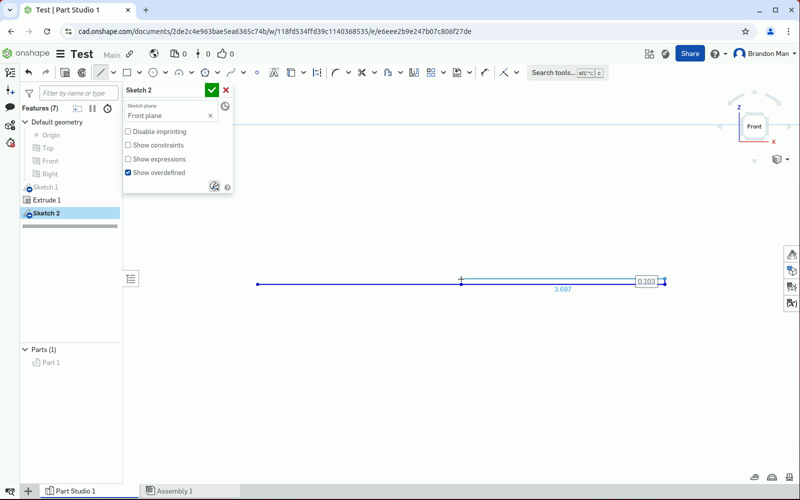
click(461, 278)
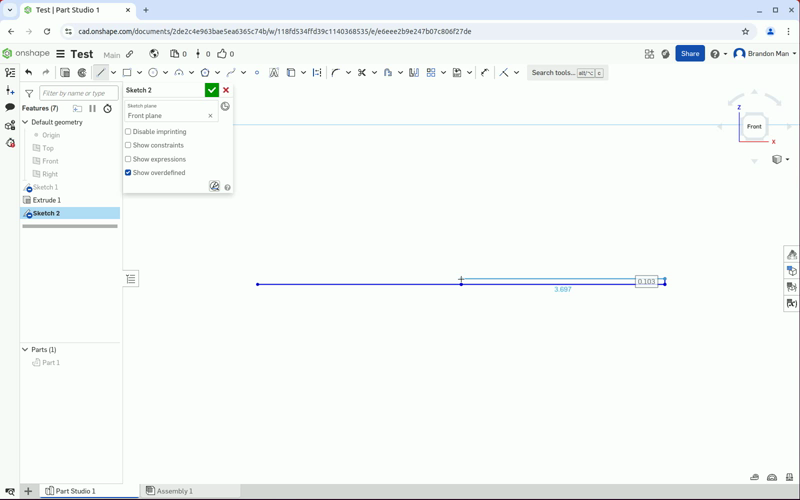
scroll(-6)
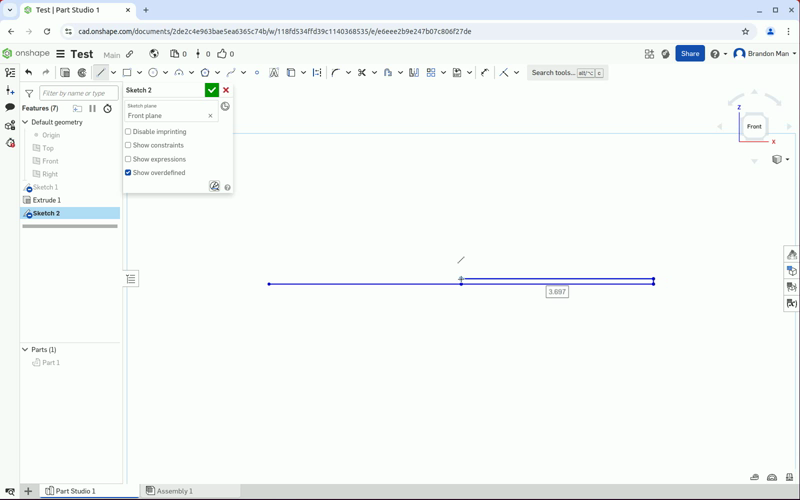
scroll(-6)
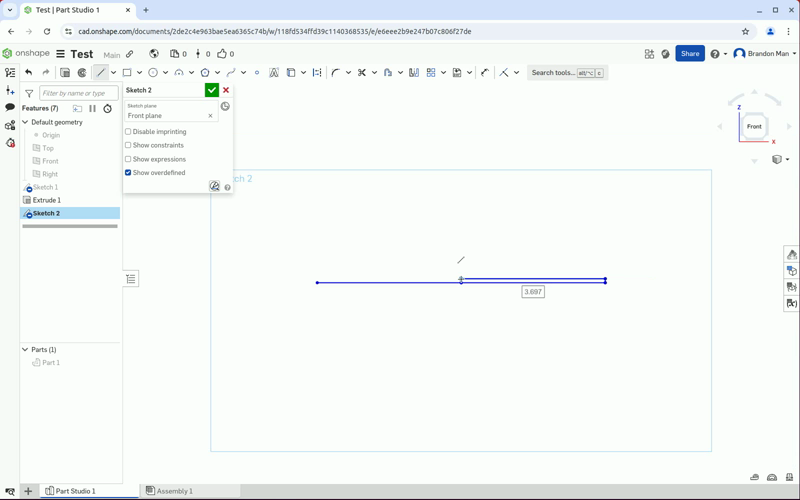
scroll(-6)
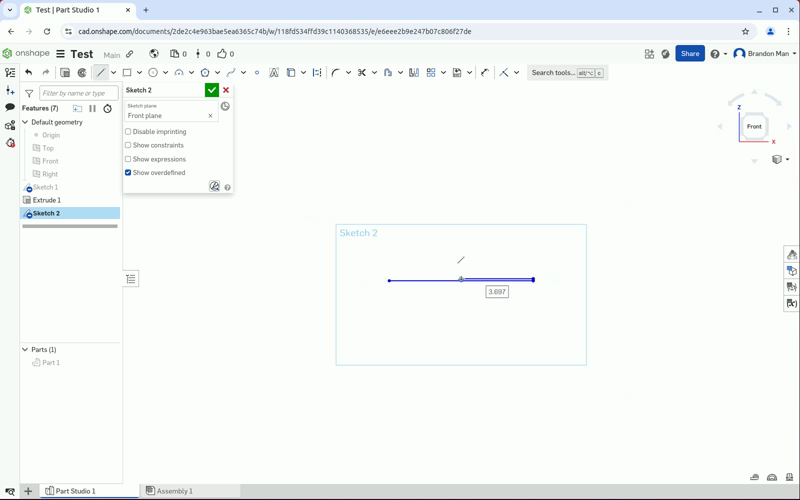
scroll(-6)
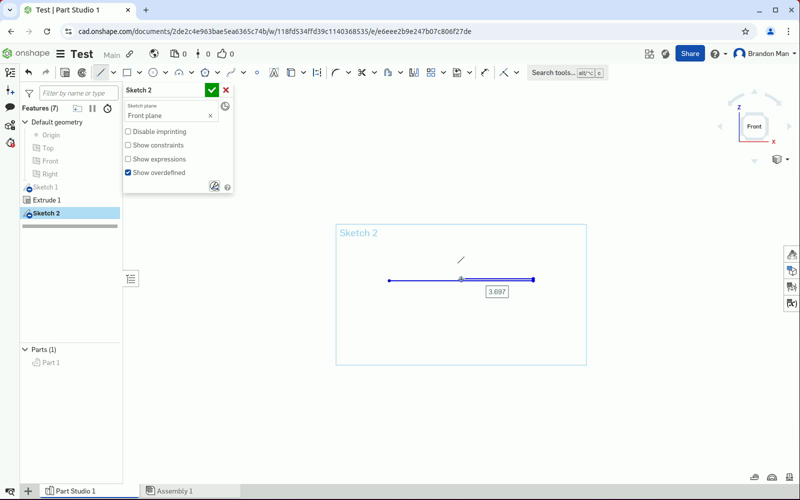
scroll(-6)
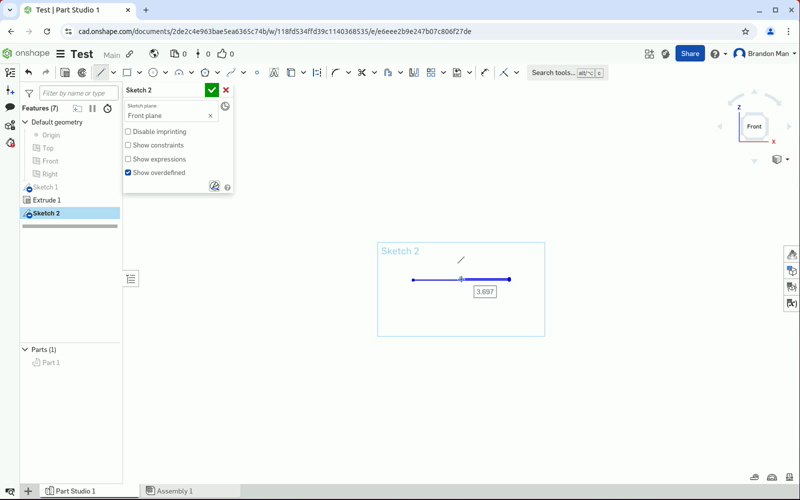
scroll(-6)
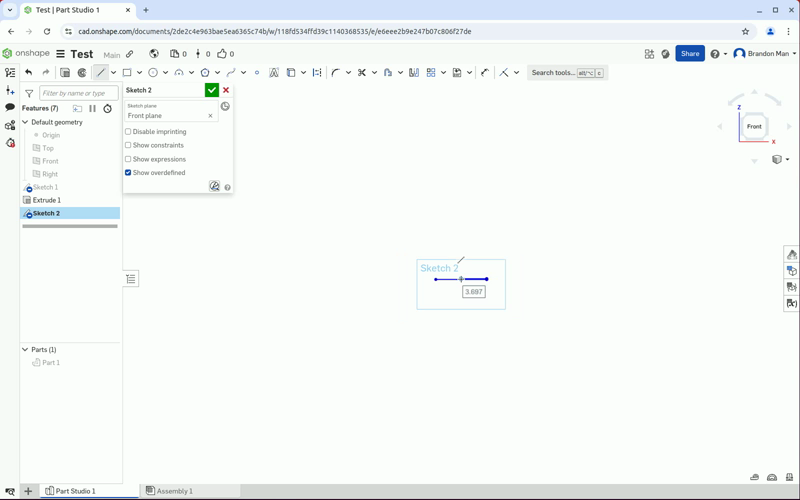
scroll(-6)
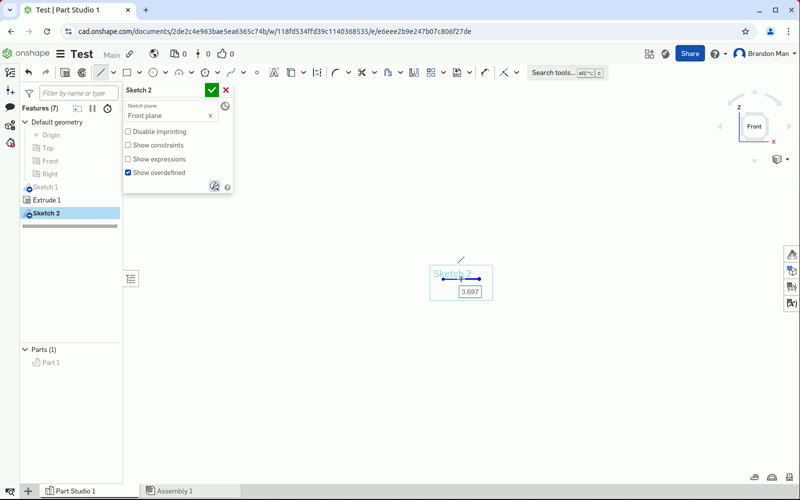
key_up(shift)
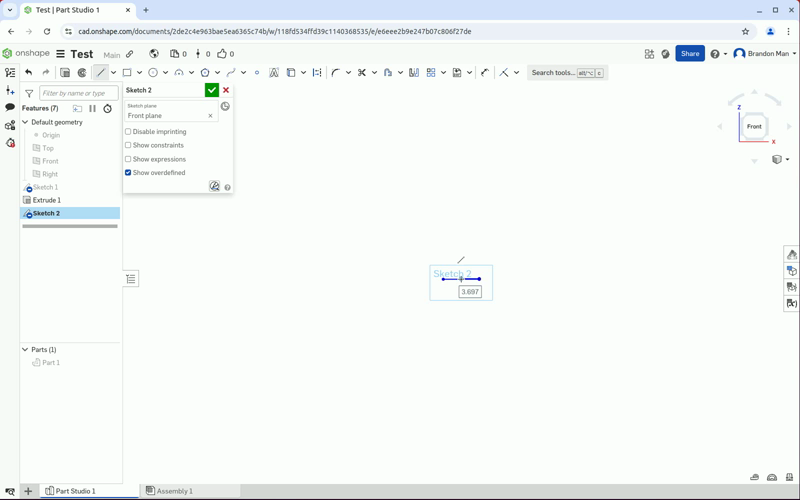
key_down(shift)
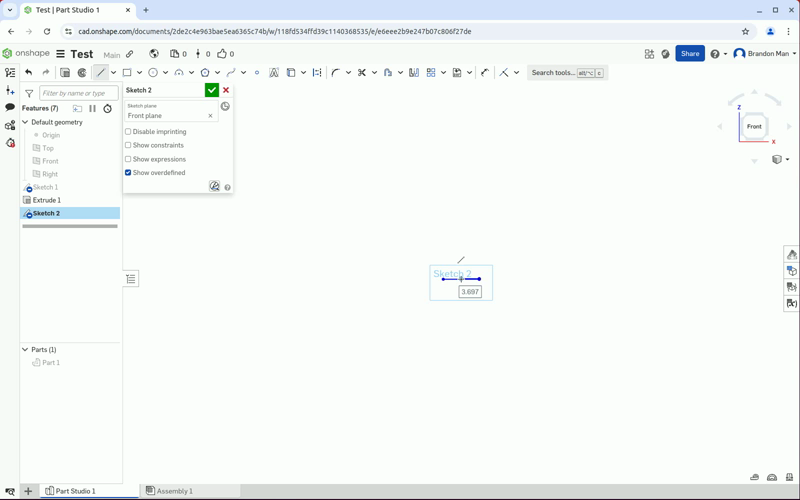
mouse_move(491, 278)
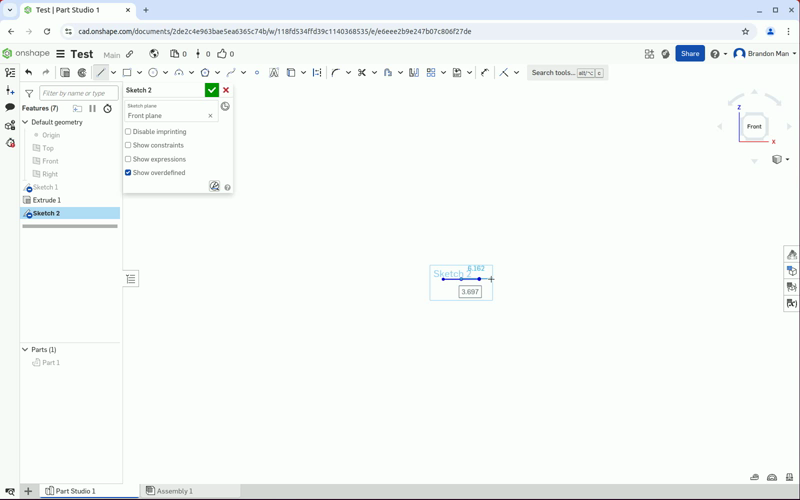
mouse_move(443, 278)
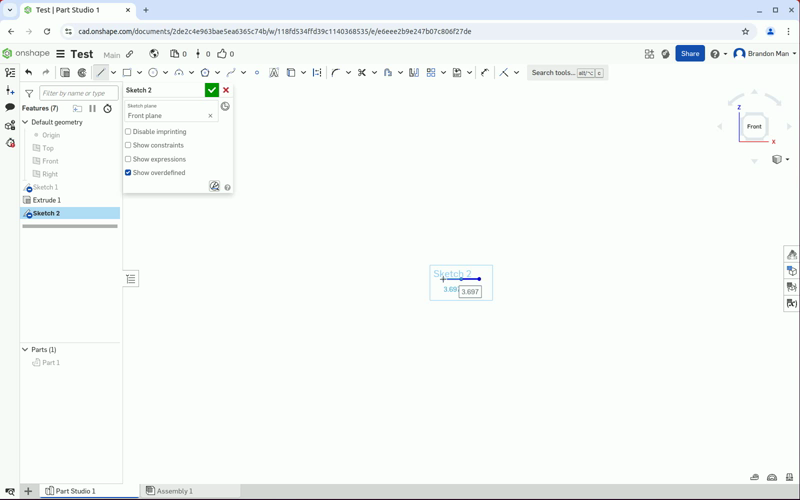
scroll(6)
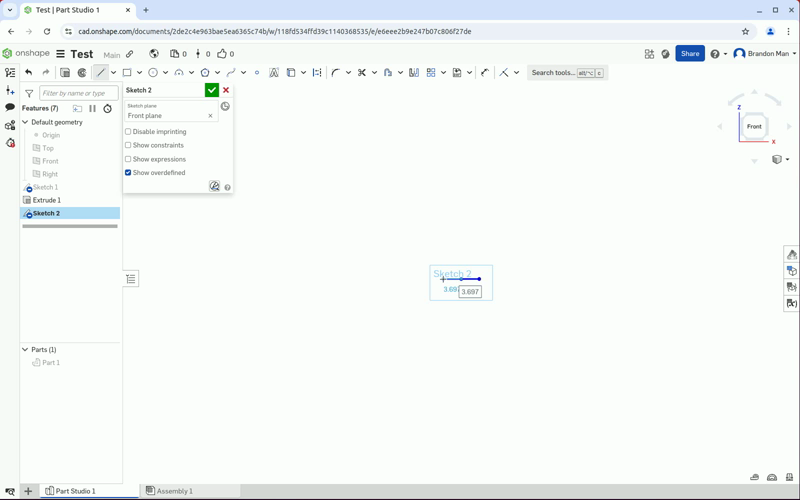
scroll(6)
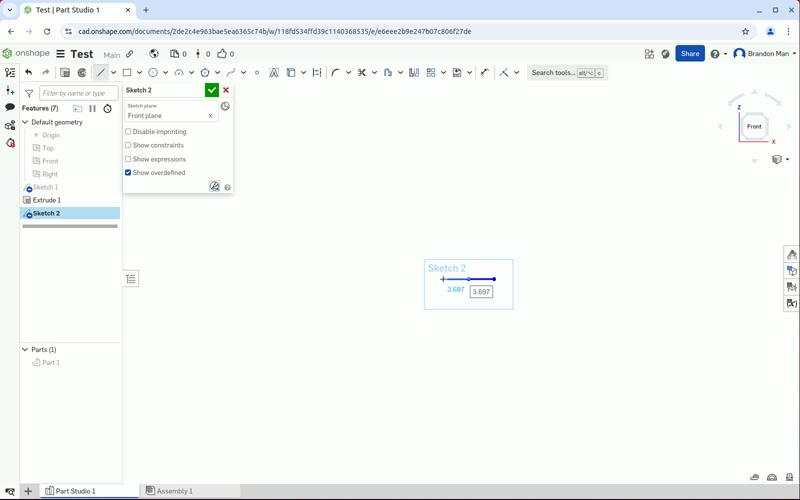
scroll(6)
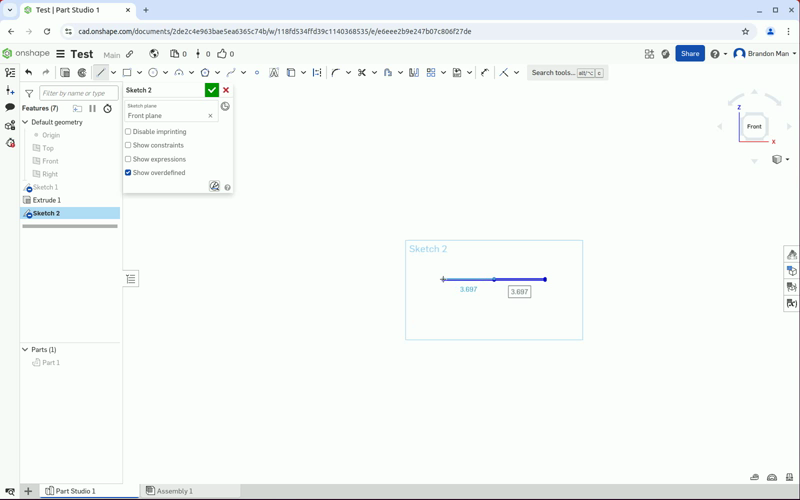
scroll(6)
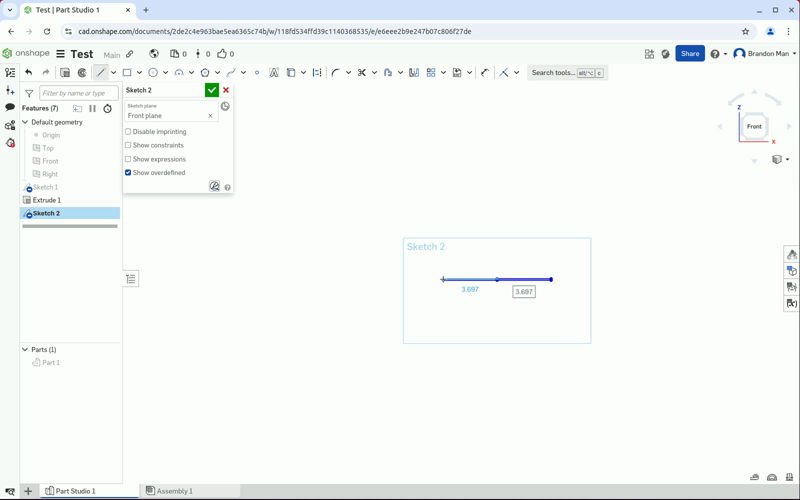
scroll(6)
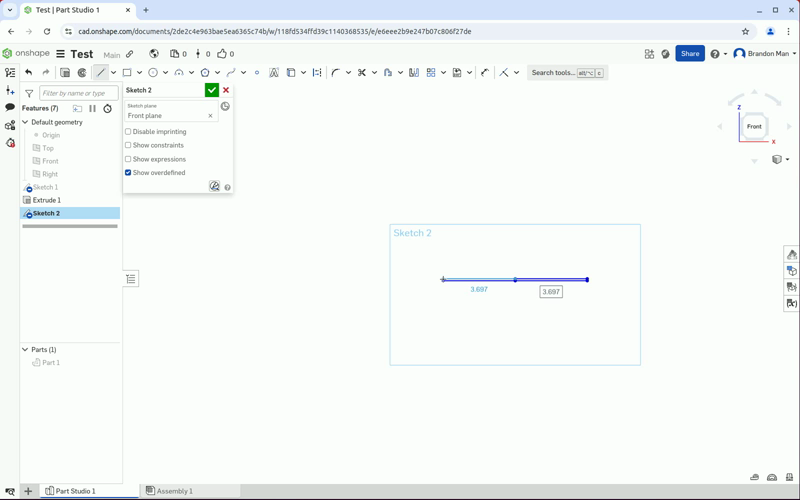
scroll(6)
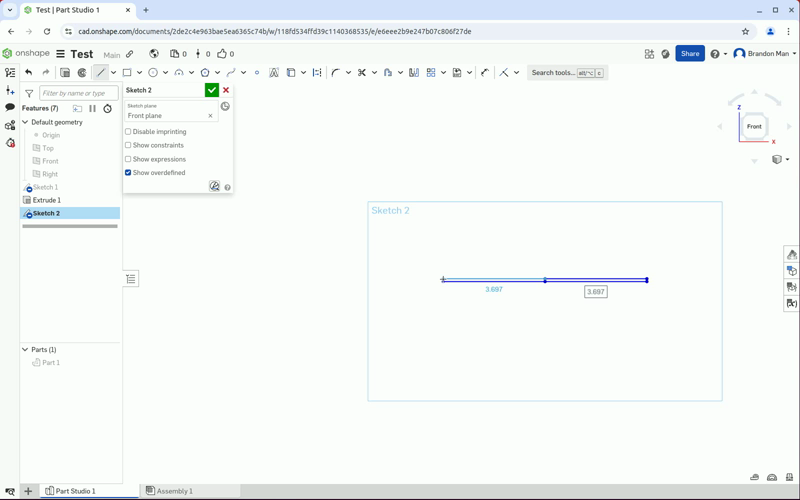
scroll(6)
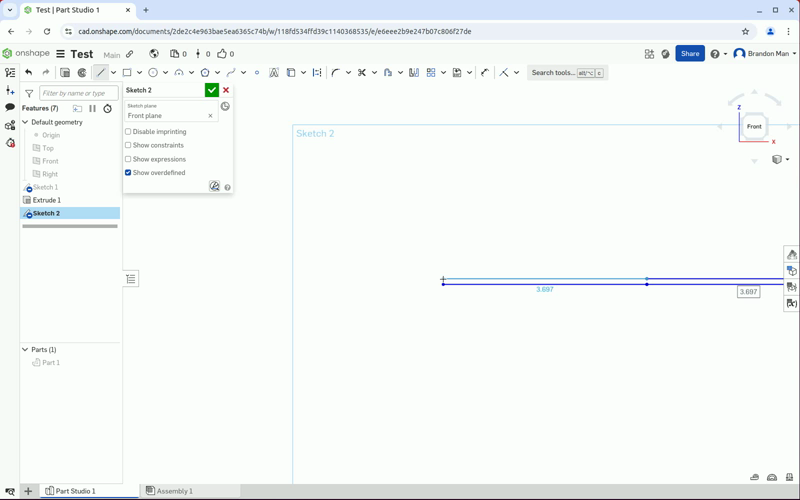
click(443, 278)
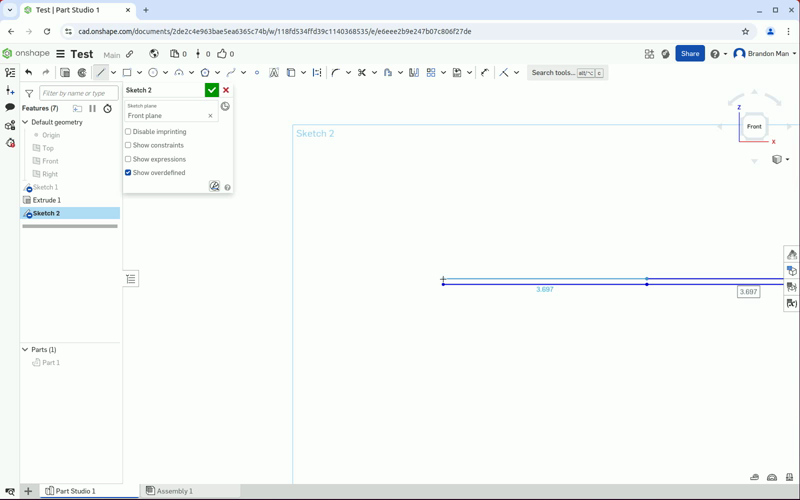
scroll(-6)
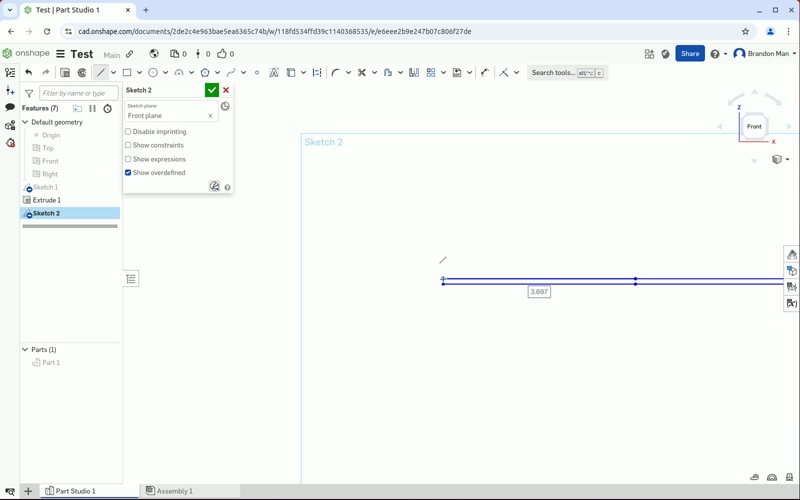
scroll(-6)
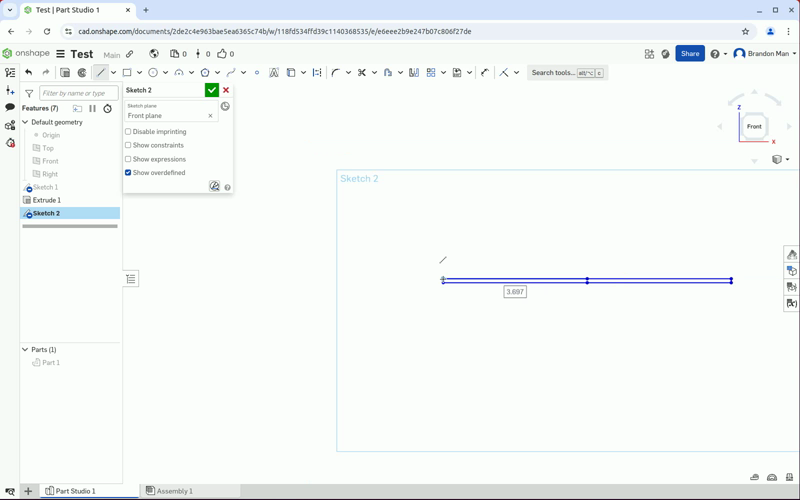
scroll(-6)
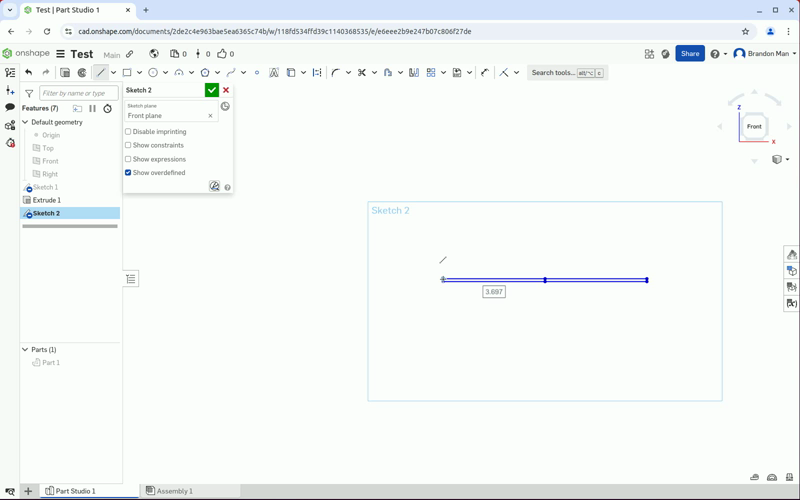
scroll(-6)
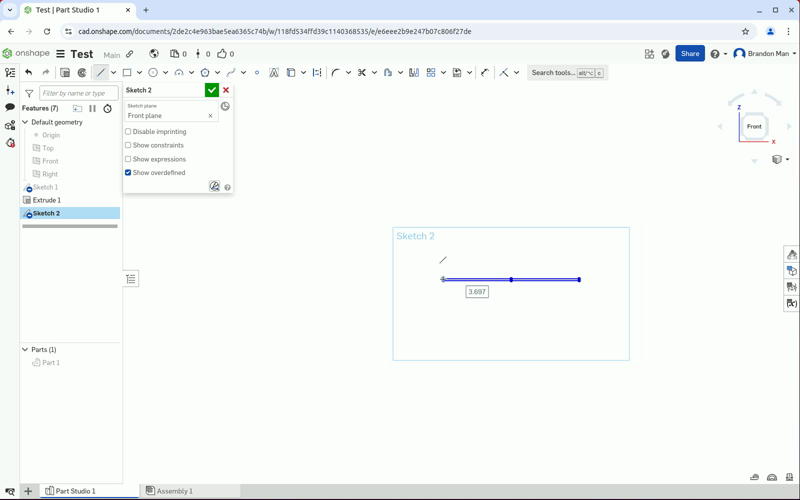
scroll(-6)
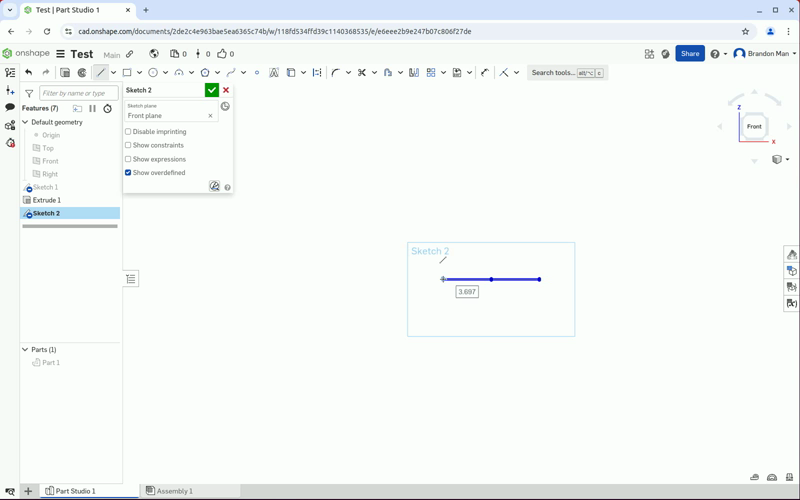
scroll(-6)
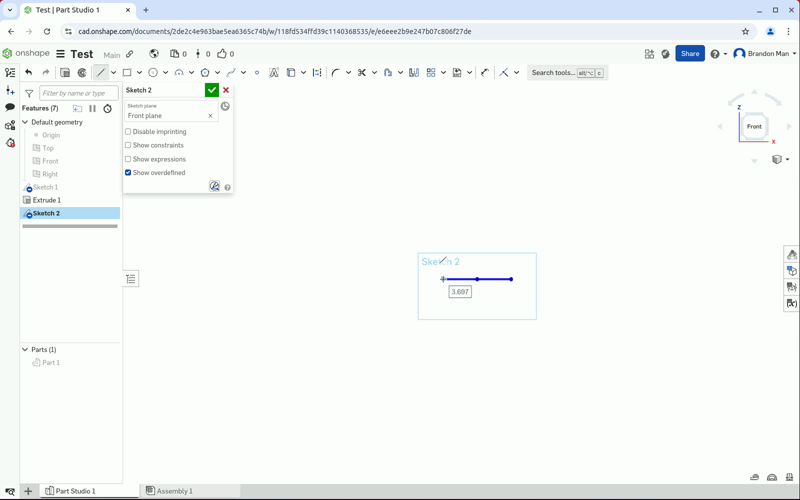
scroll(-6)
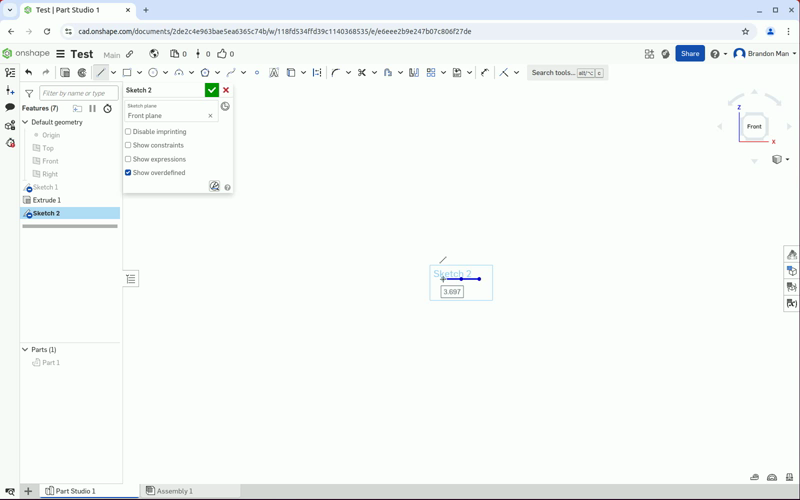
key_up(shift)
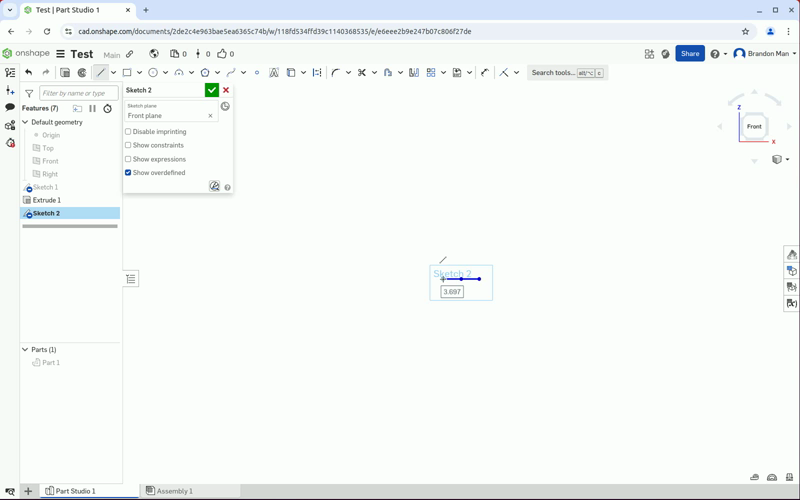
mouse_move(473, 278)
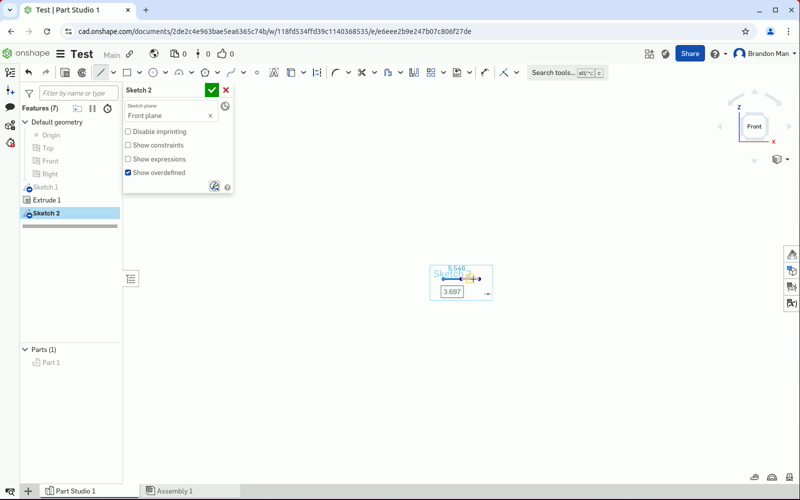
key_down(shift)
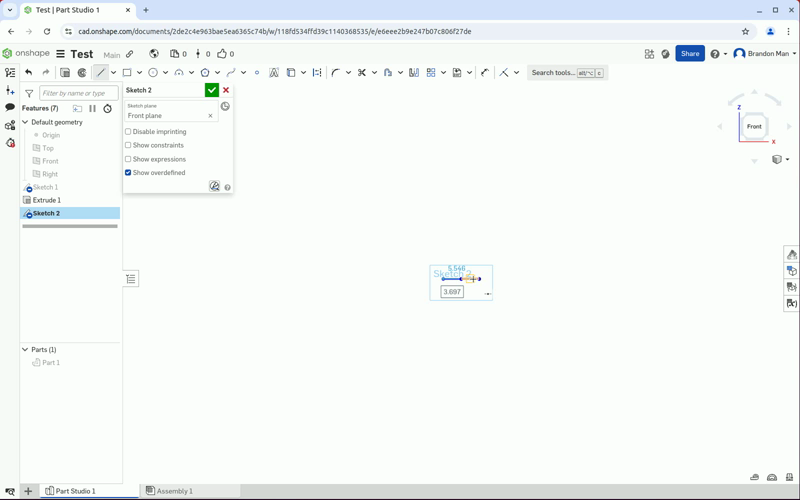
mouse_move(443, 279)
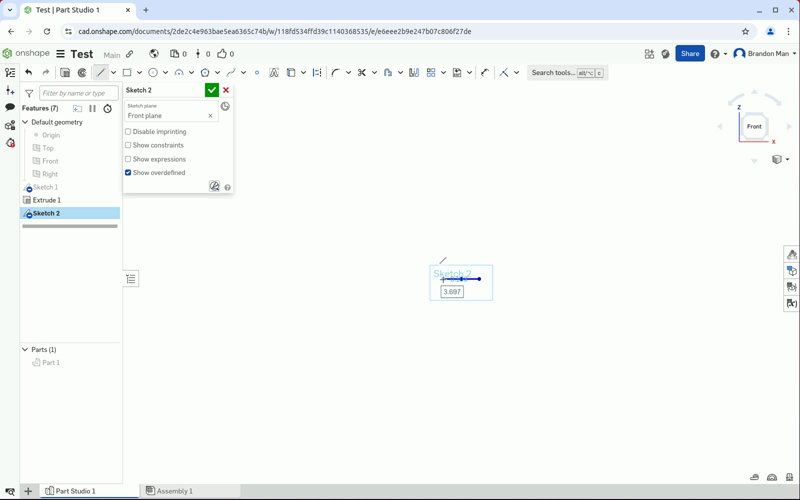
scroll(6)
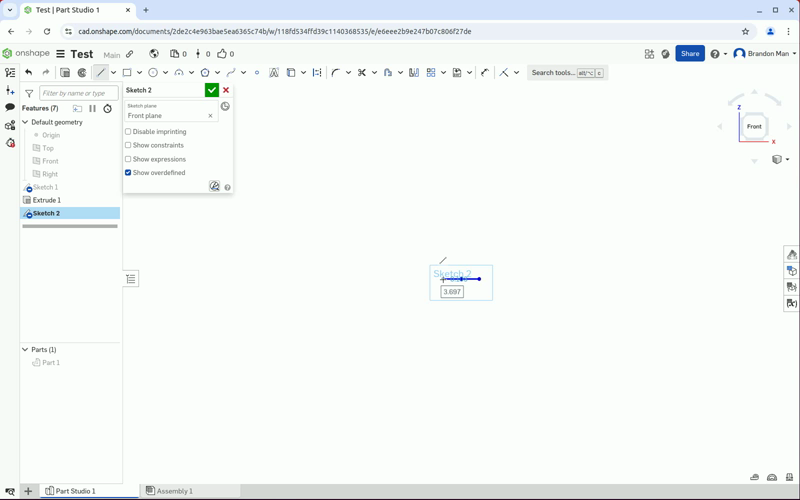
scroll(6)
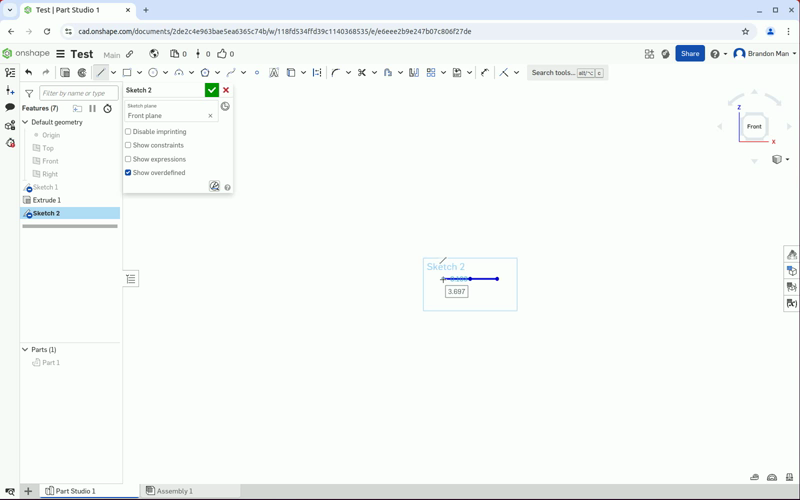
scroll(6)
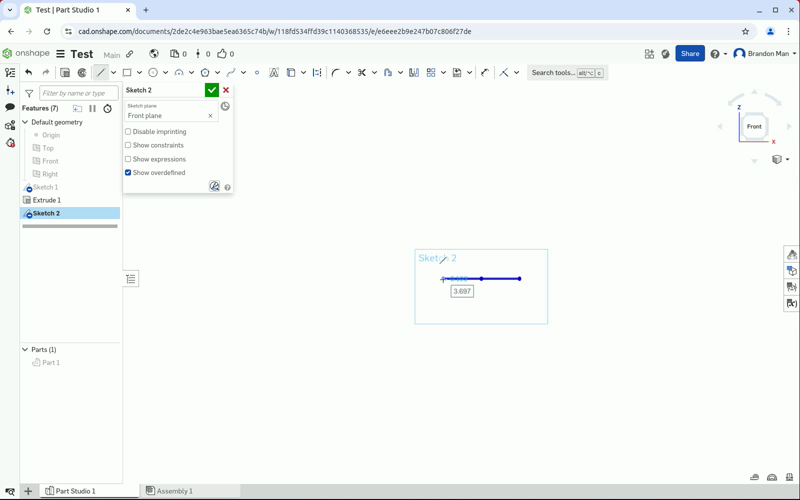
scroll(6)
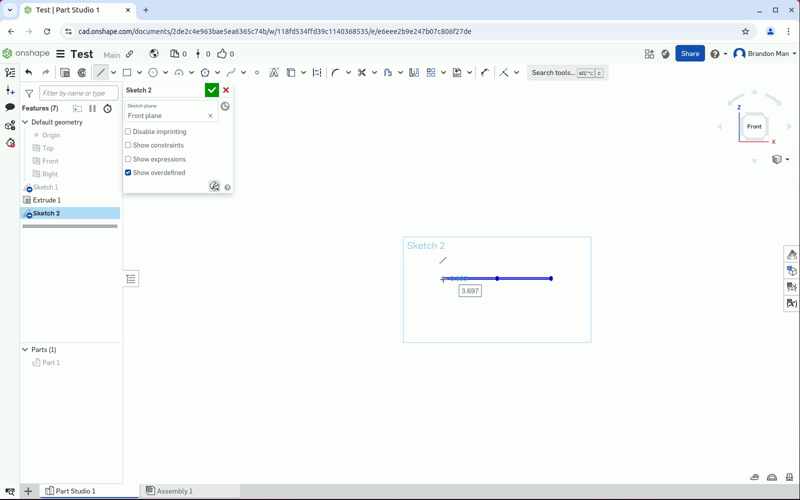
scroll(6)
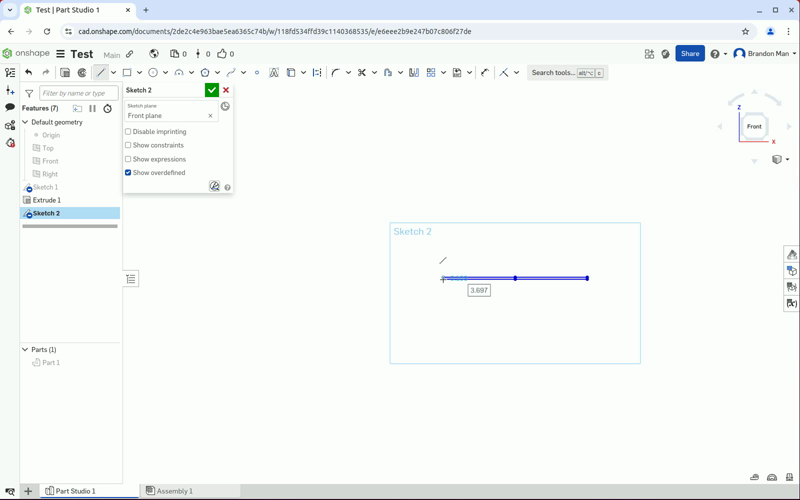
scroll(6)
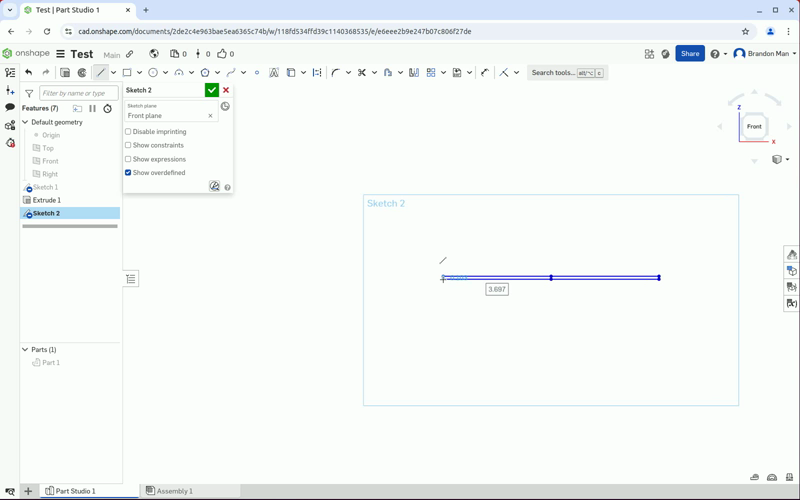
scroll(6)
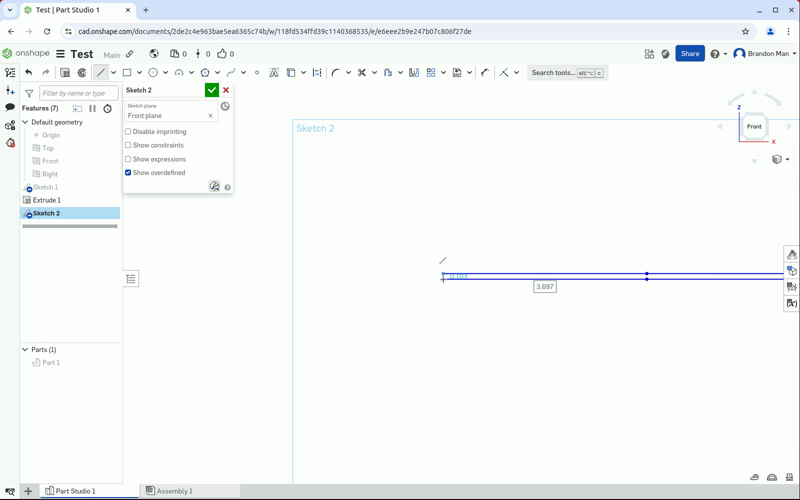
key_up(shift)
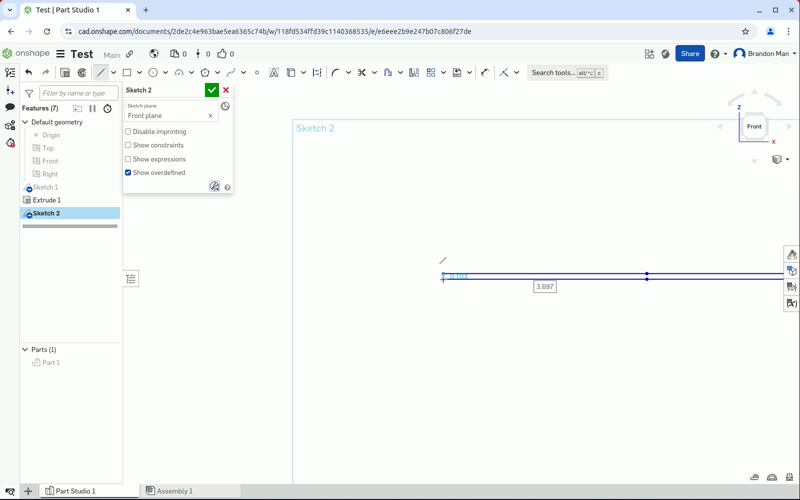
click(443, 279)
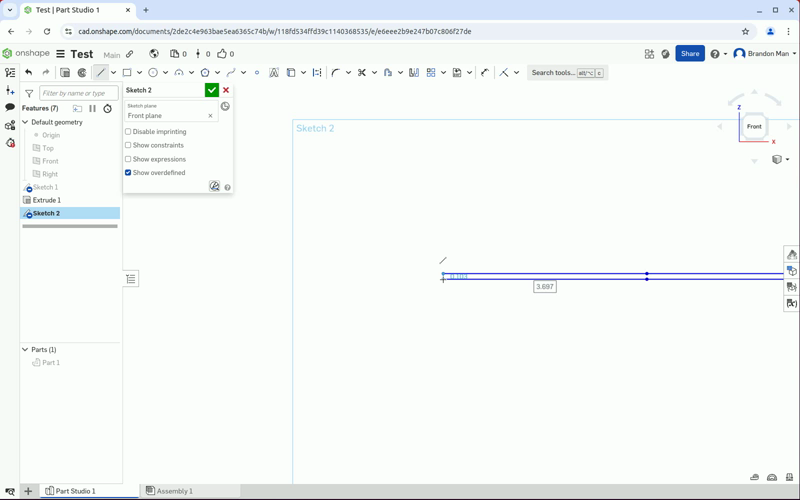
scroll(-6)
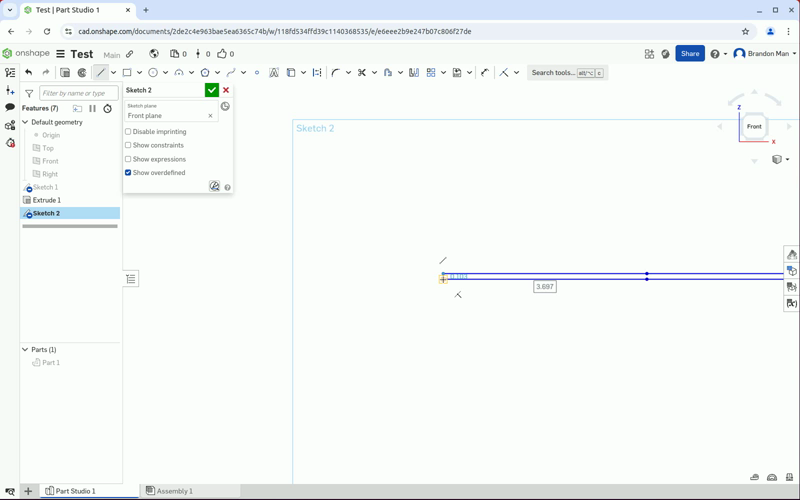
scroll(-6)
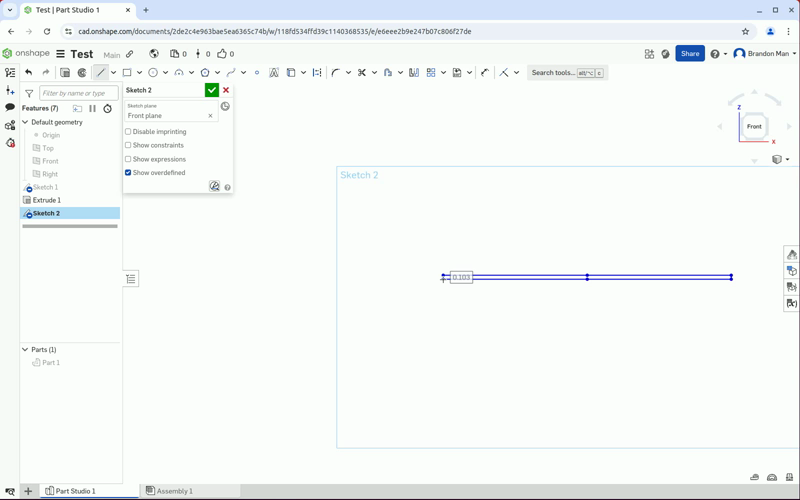
scroll(-6)
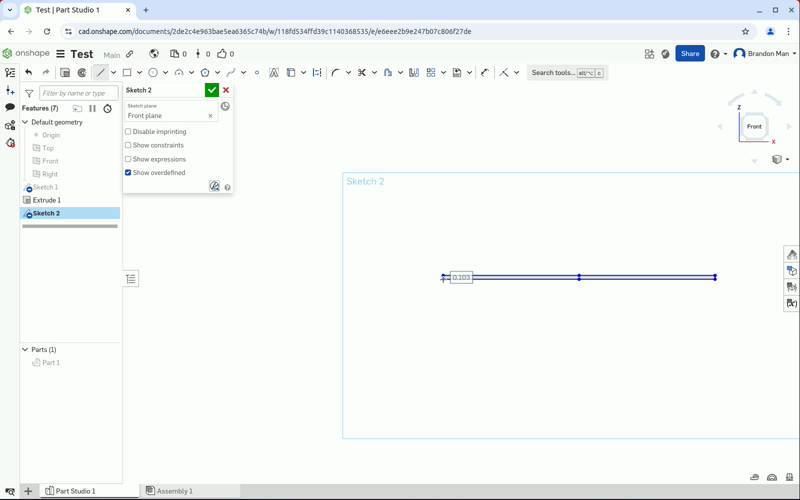
scroll(-6)
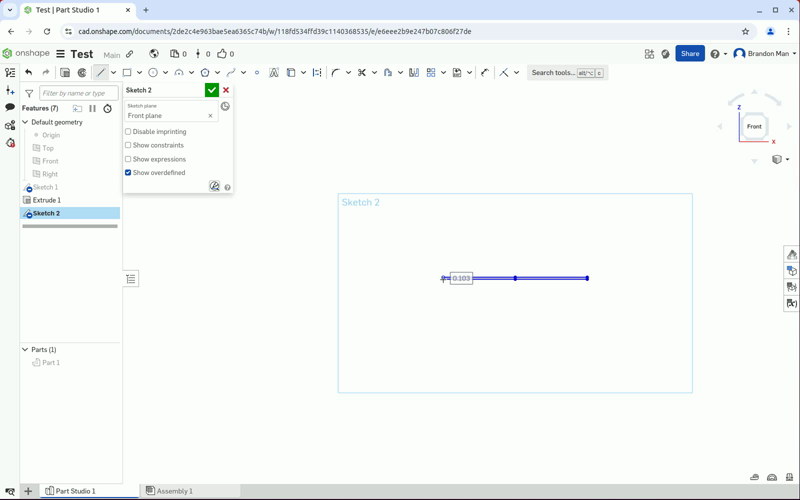
scroll(-6)
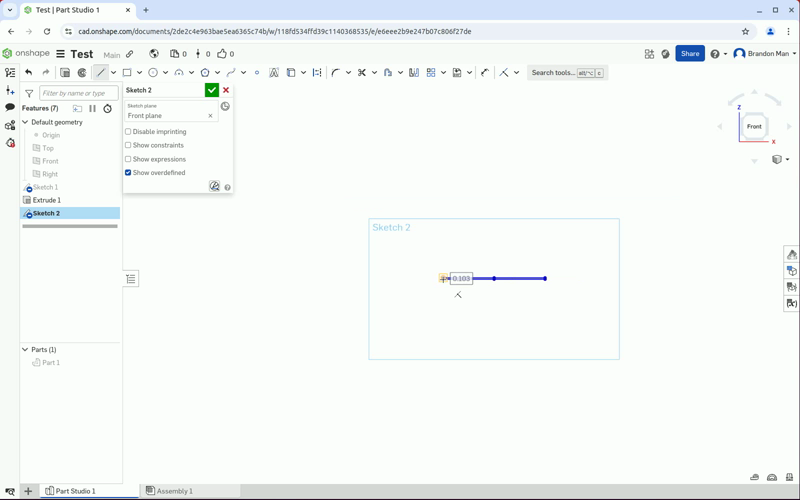
scroll(-6)
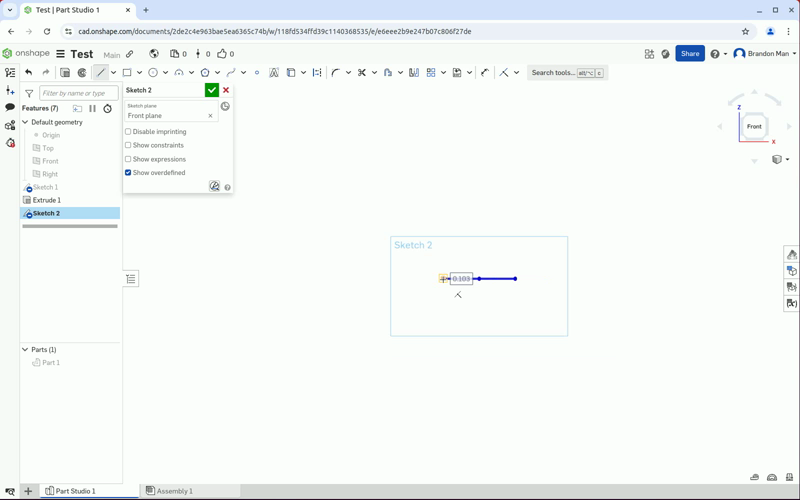
scroll(-6)
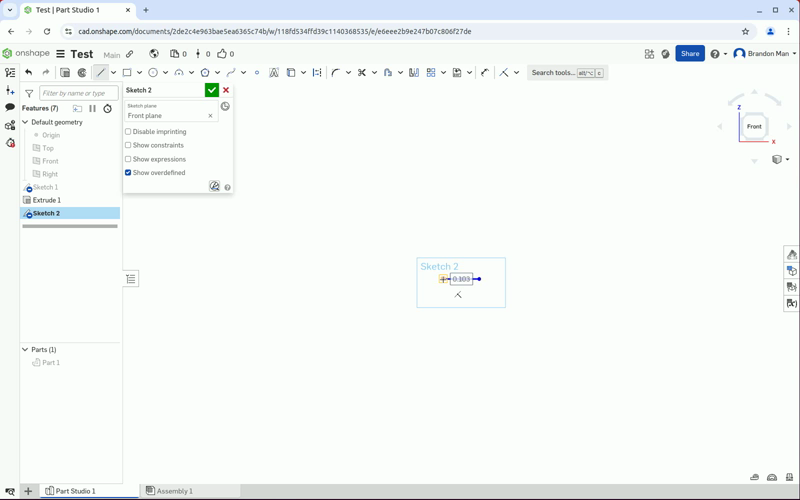
key(esc)
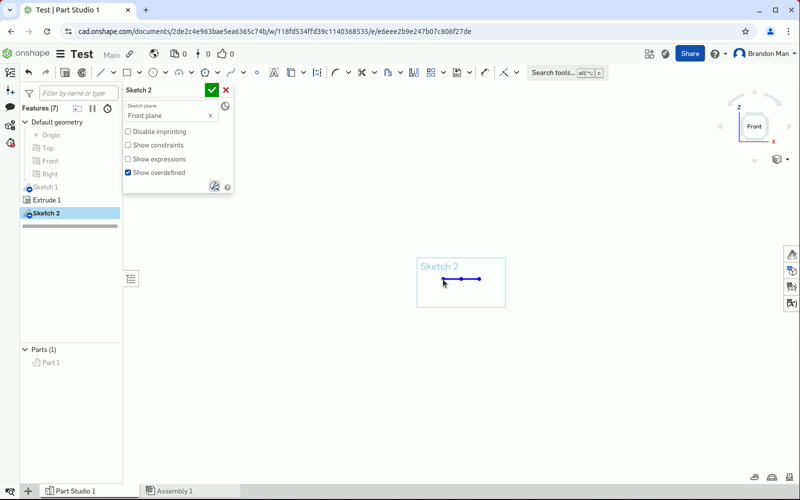
mouse_move(447, 278)
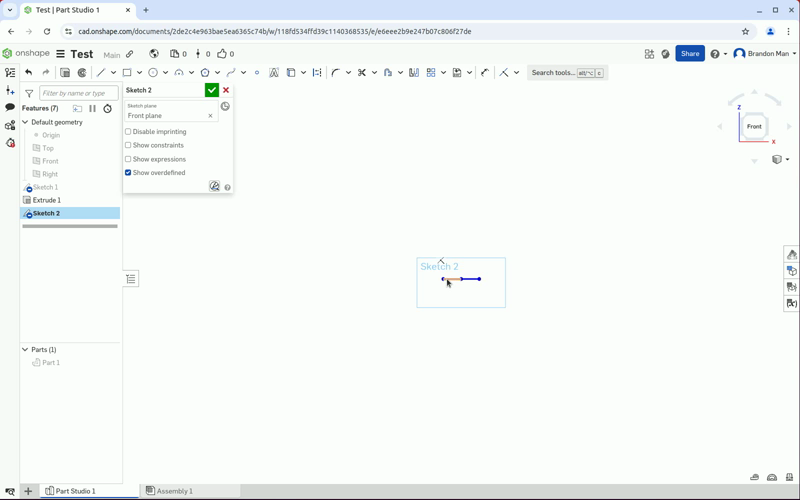
scroll(6)
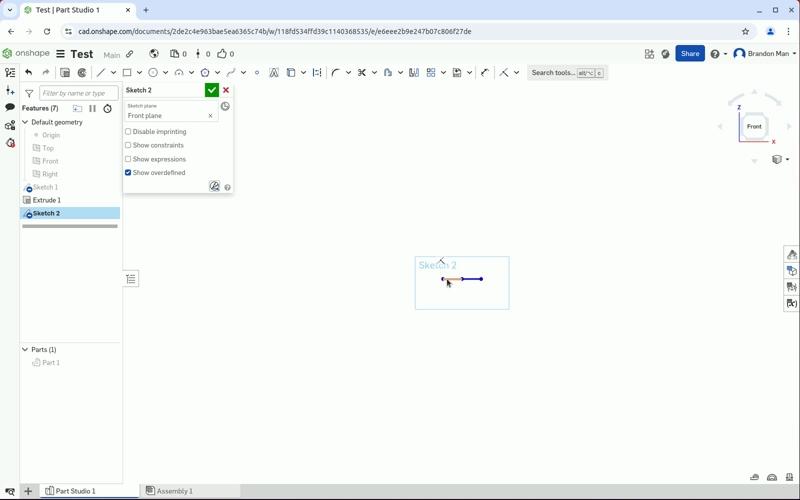
scroll(6)
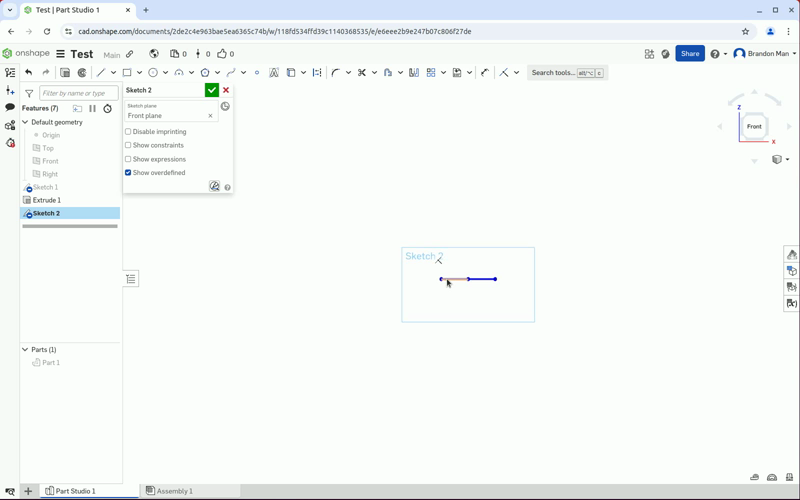
scroll(6)
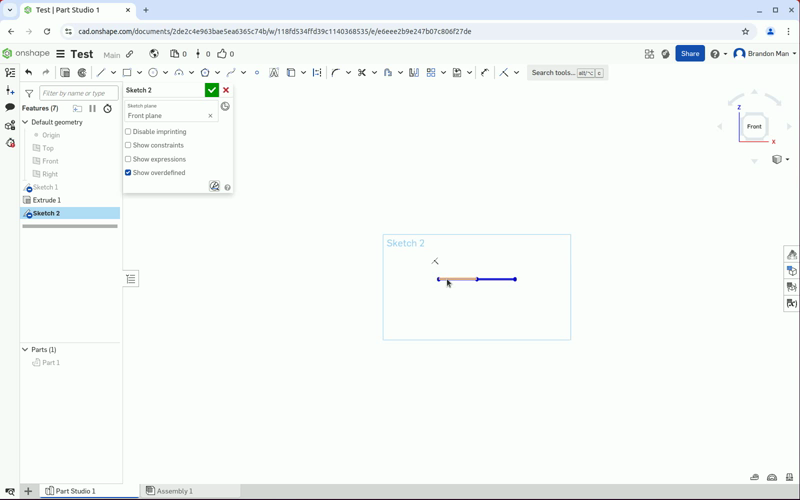
scroll(6)
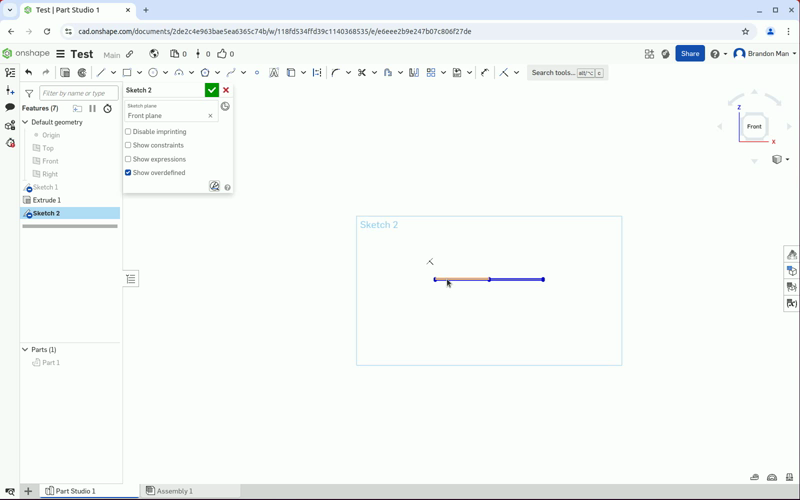
scroll(6)
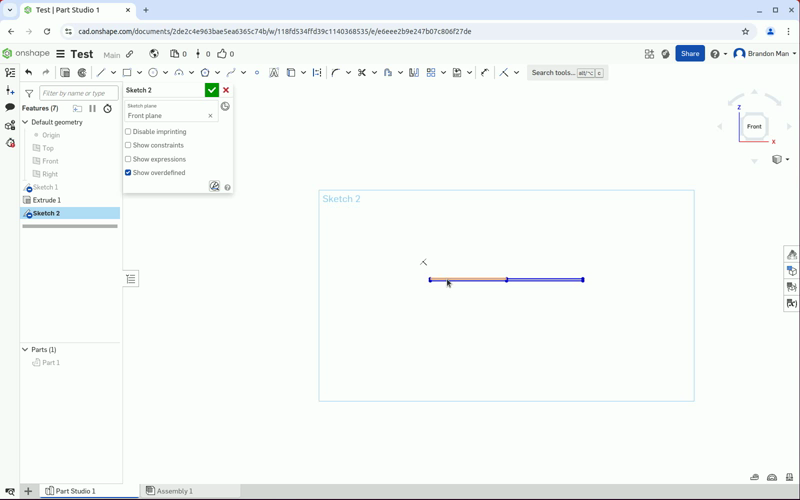
scroll(6)
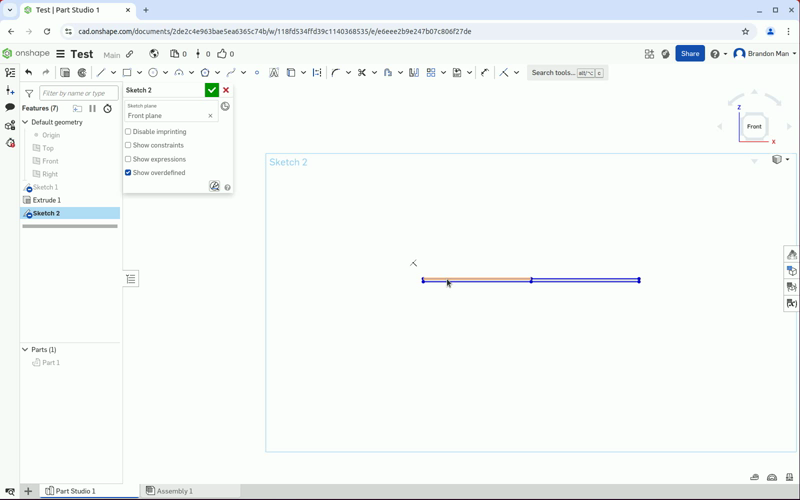
scroll(6)
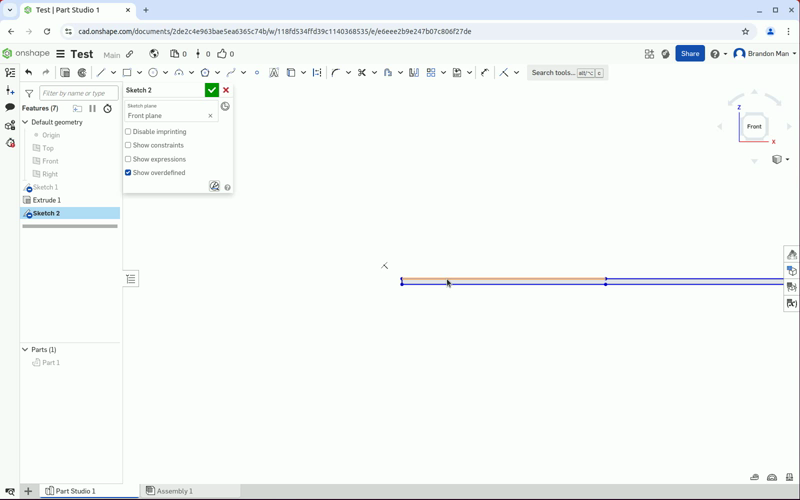
click(447, 278)
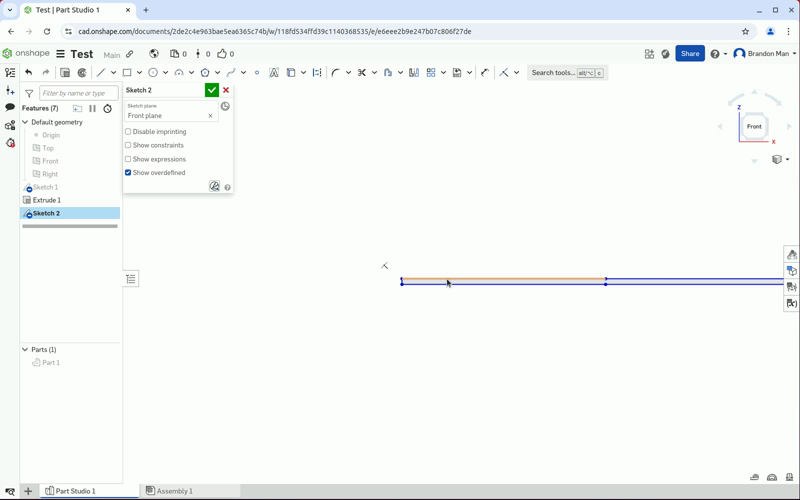
scroll(-6)
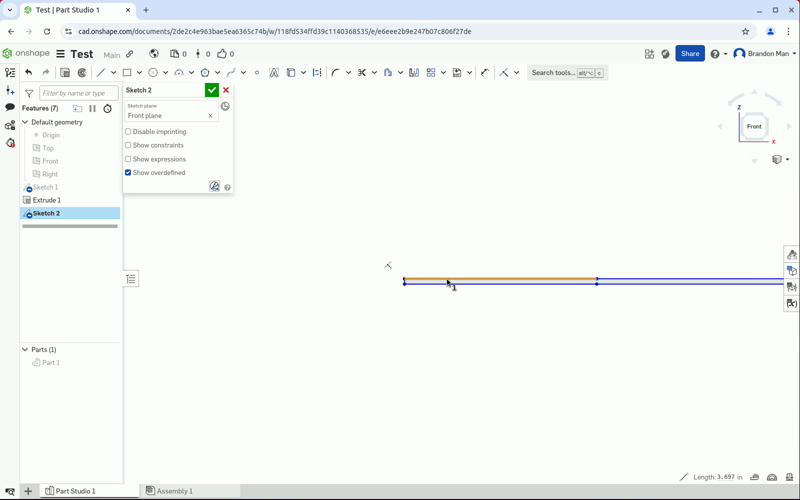
scroll(-6)
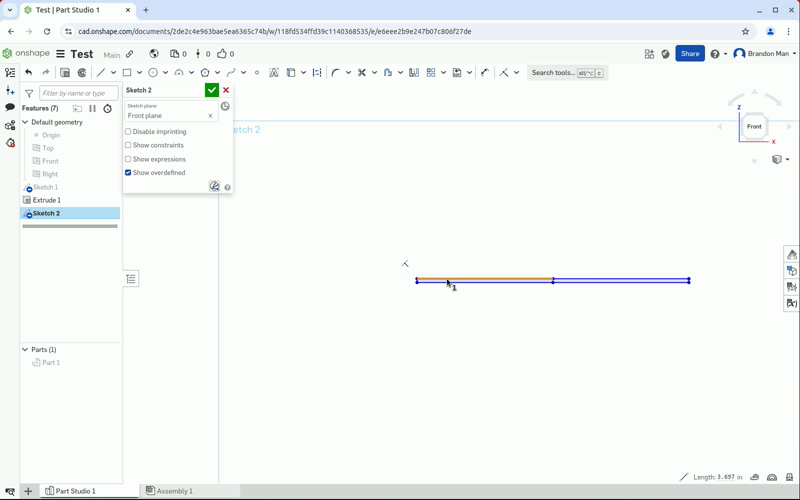
scroll(-6)
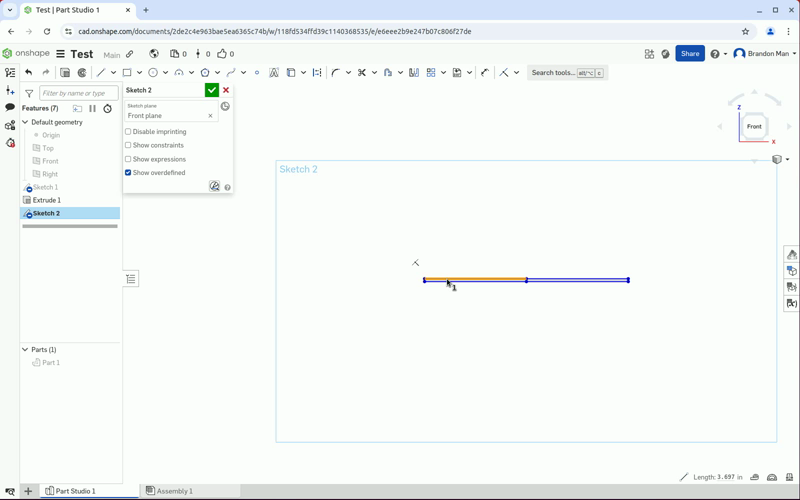
scroll(-6)
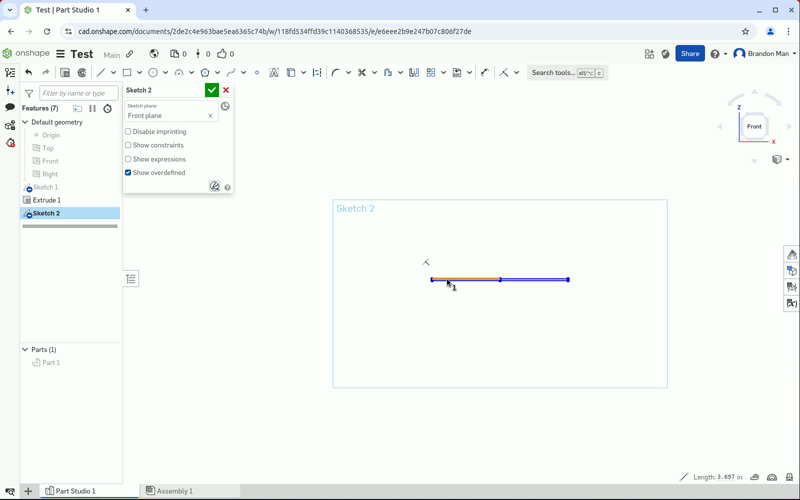
scroll(-6)
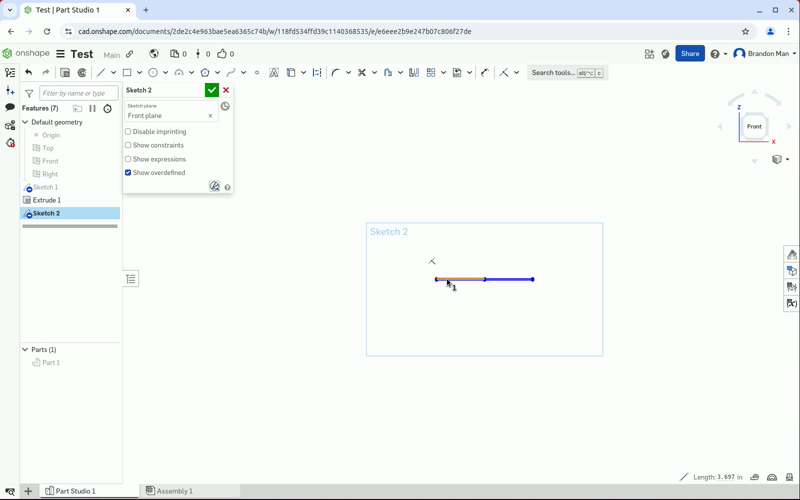
scroll(-6)
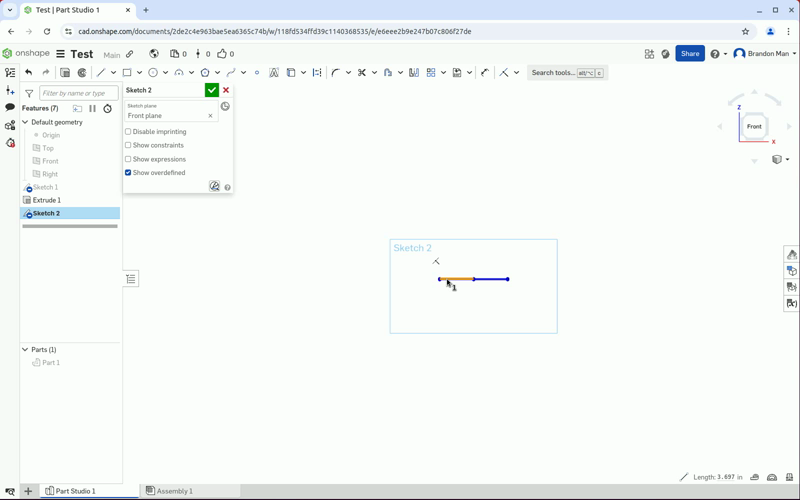
scroll(-6)
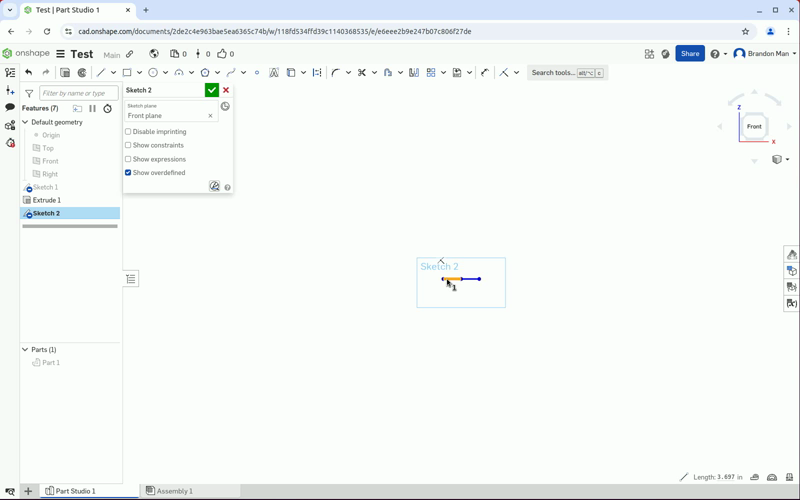
mouse_move(73, 352)
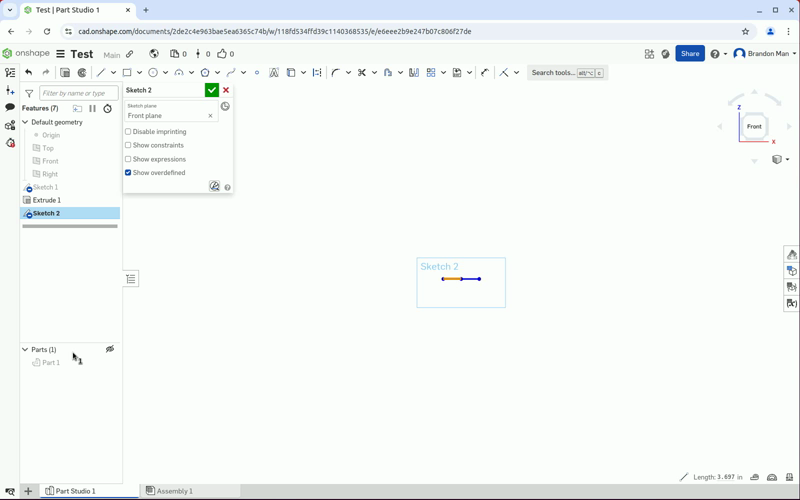
key(shift+y)
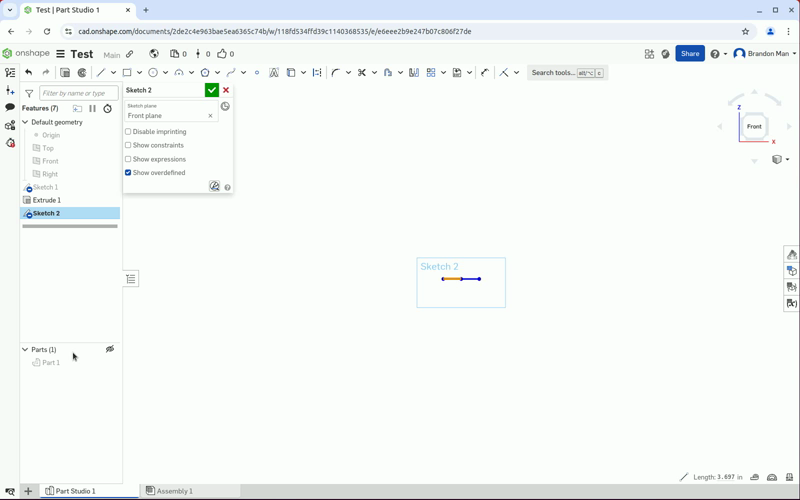
key(shift+e)
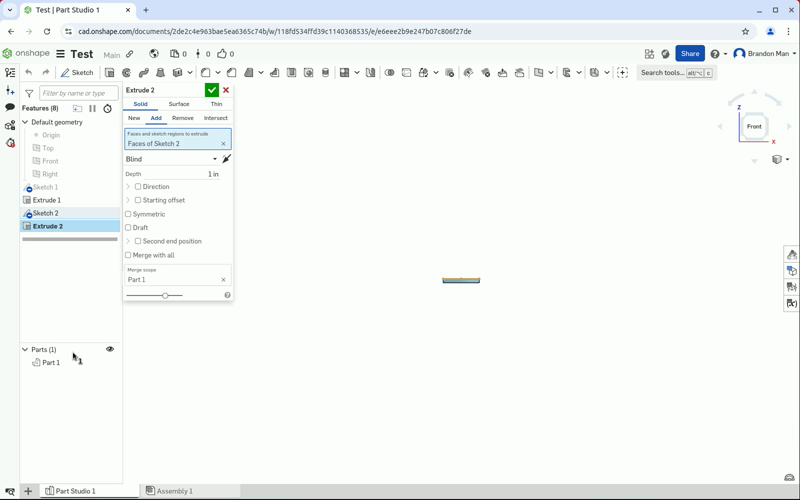
mouse_move(143, 106)
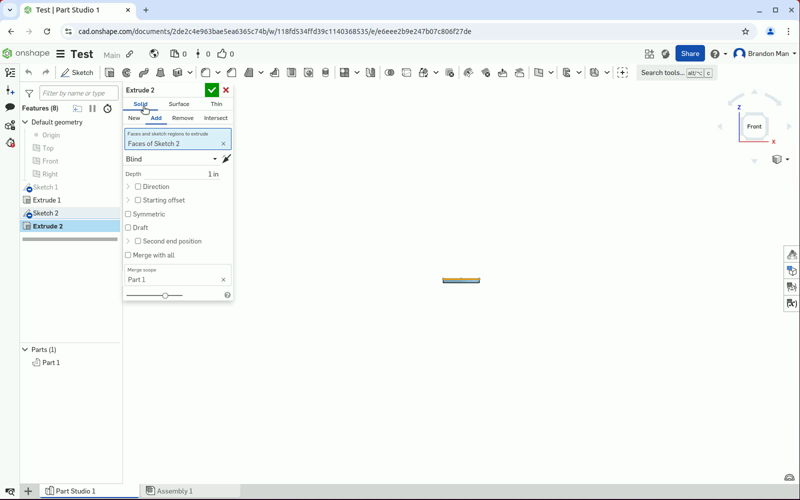
click(143, 106)
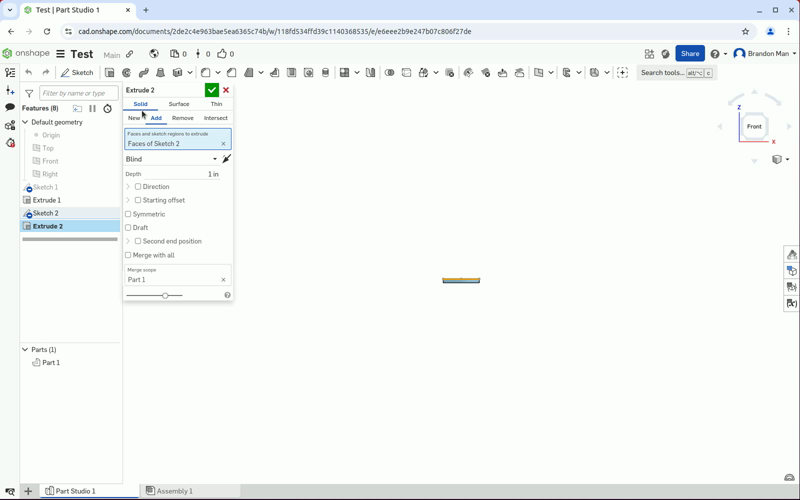
mouse_move(137, 120)
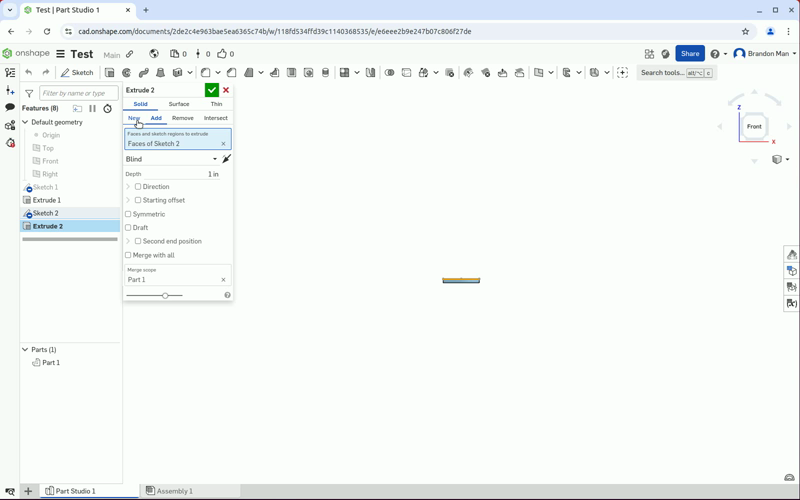
click(137, 120)
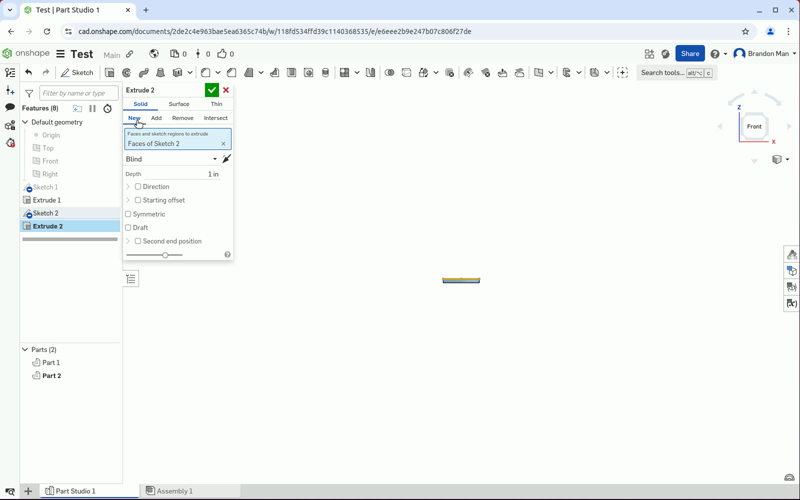
key(tab, 4)
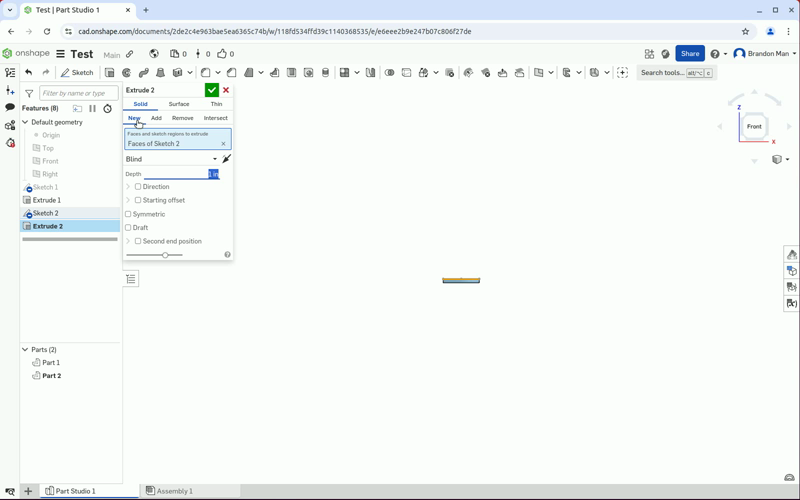
text(46.216)
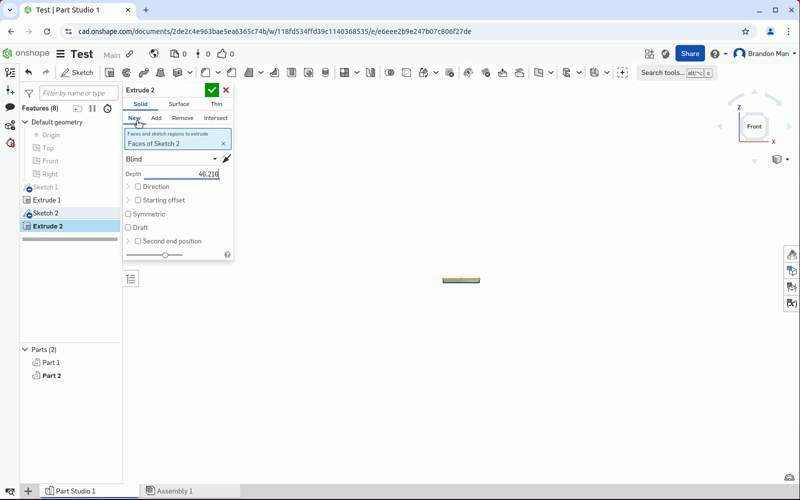
key(tab, 3)
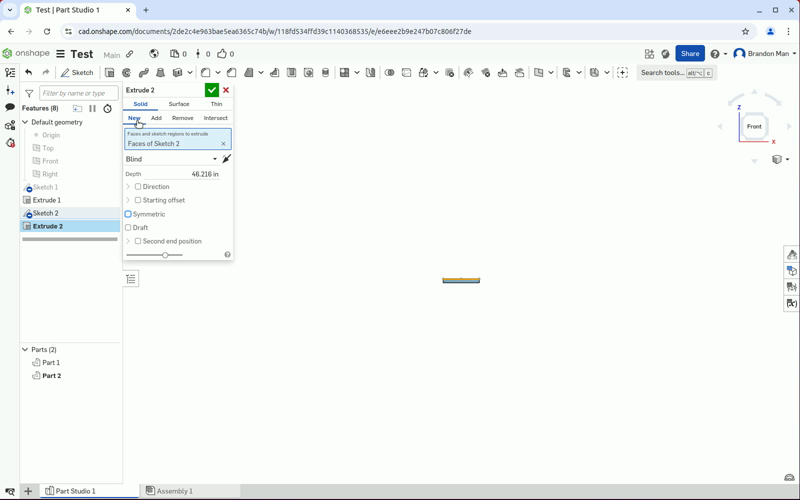
key(space)
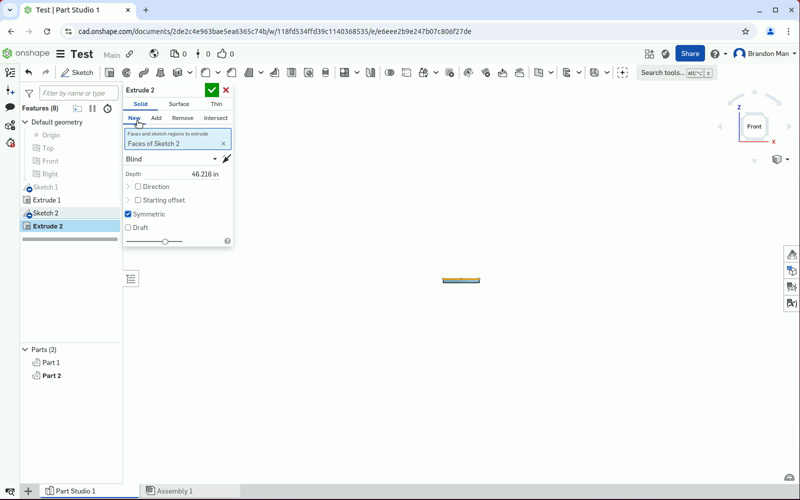
key(enter)
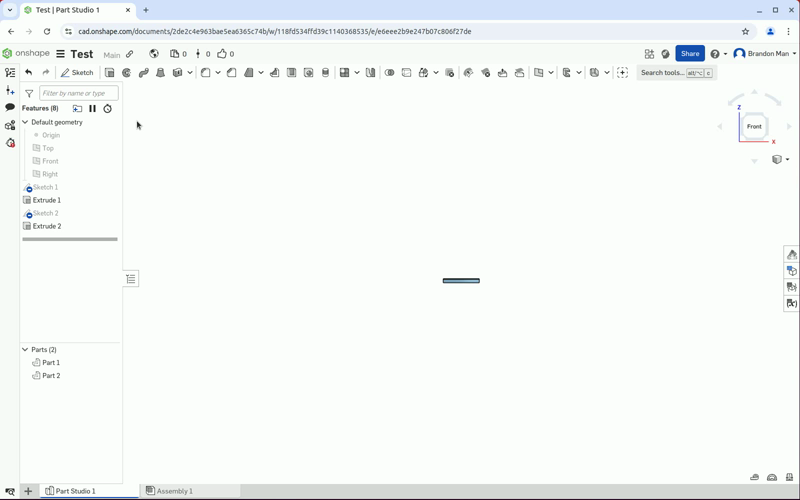
key(shift+h)
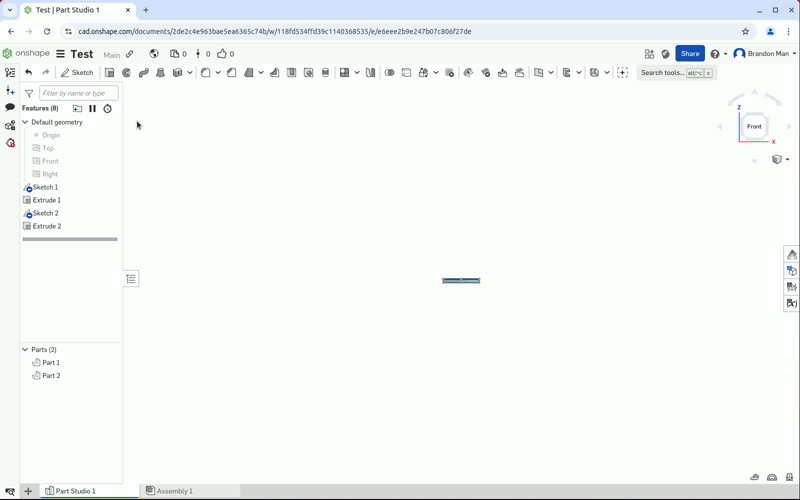
key(shift+h)
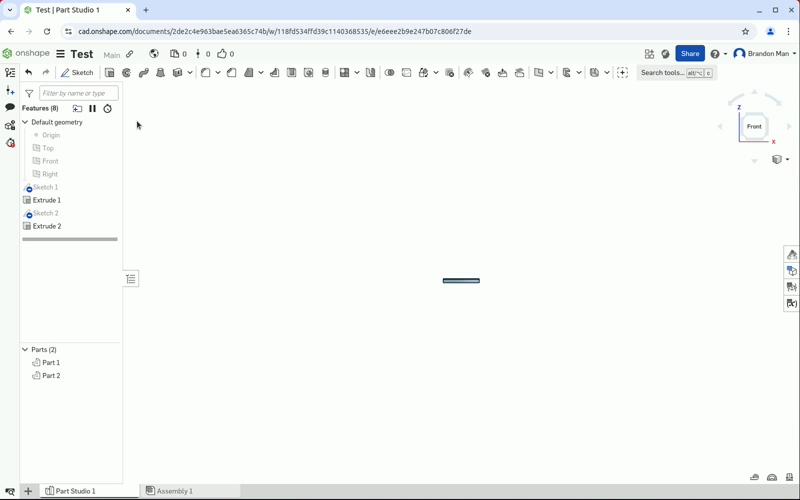
mouse_move(73, 189)
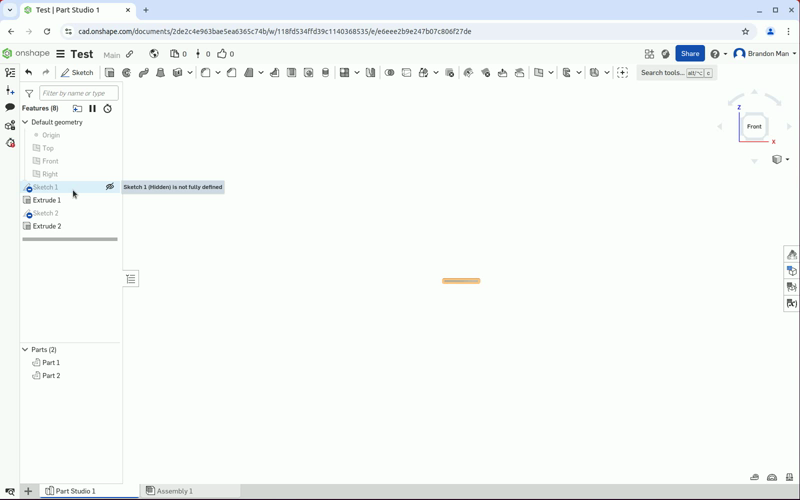
click(73, 189)
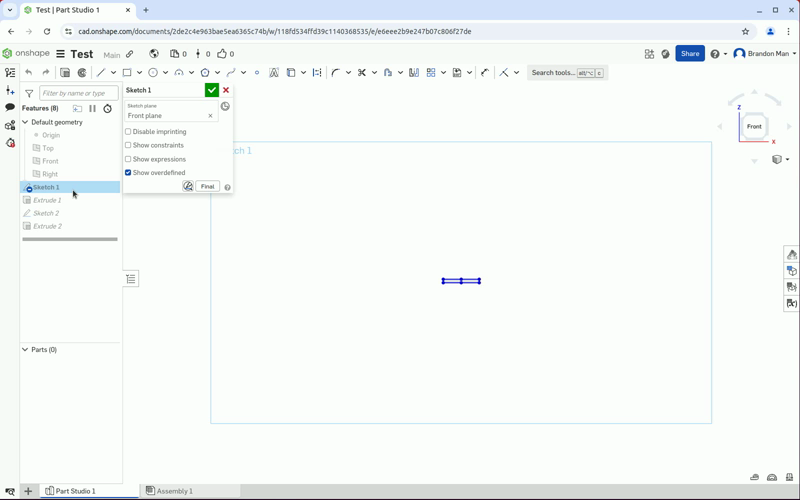
mouse_move(229, 92)
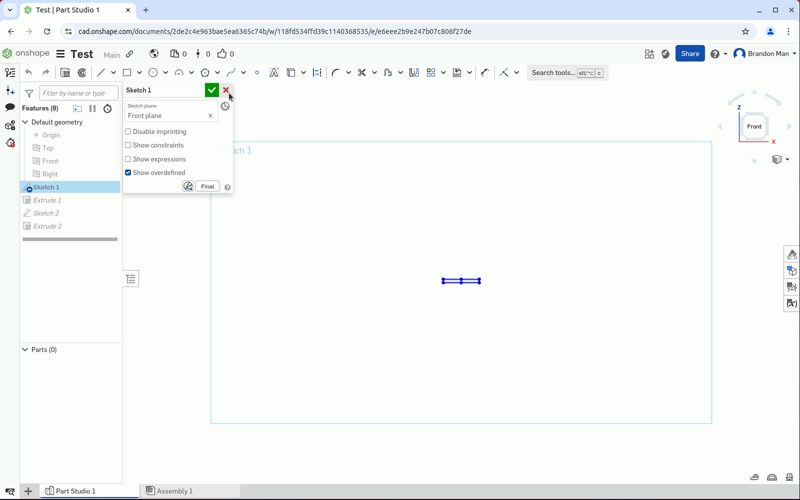
click(229, 92)
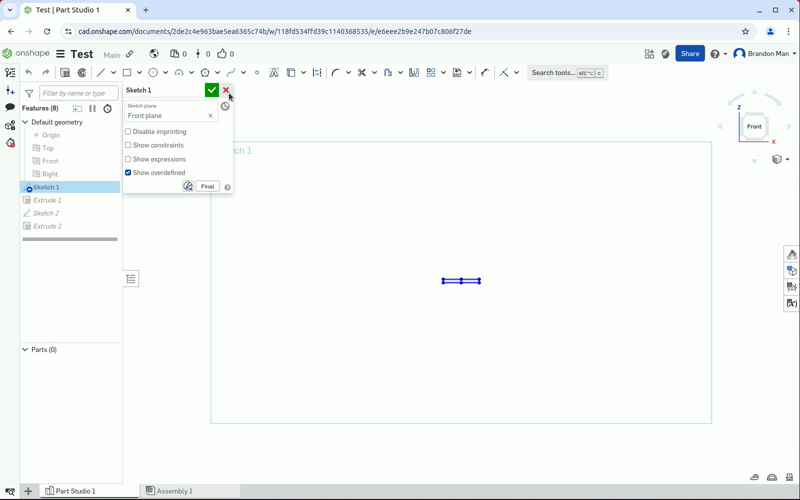
key(shift+s)
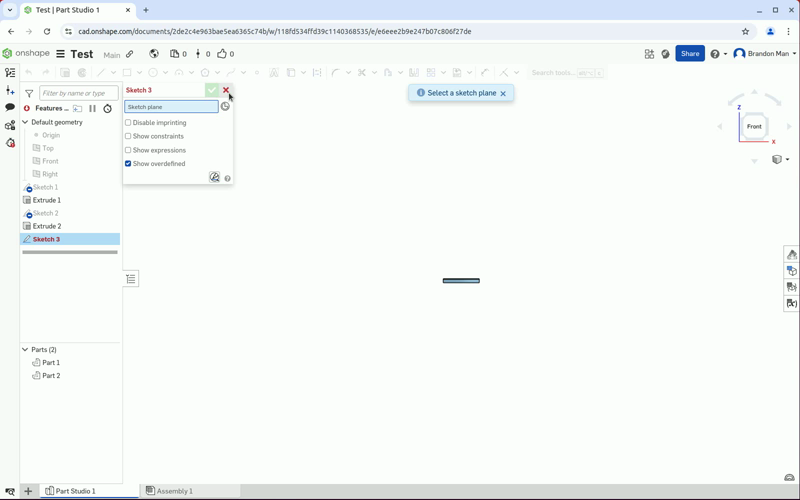
mouse_move(73, 163)
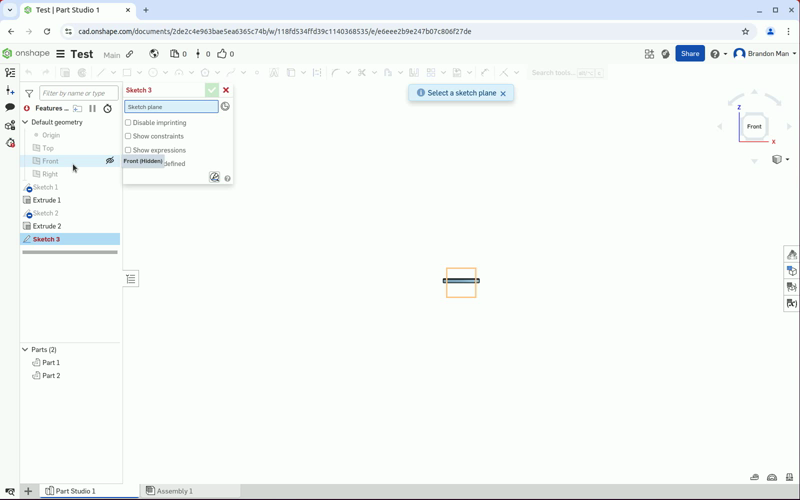
click(73, 163)
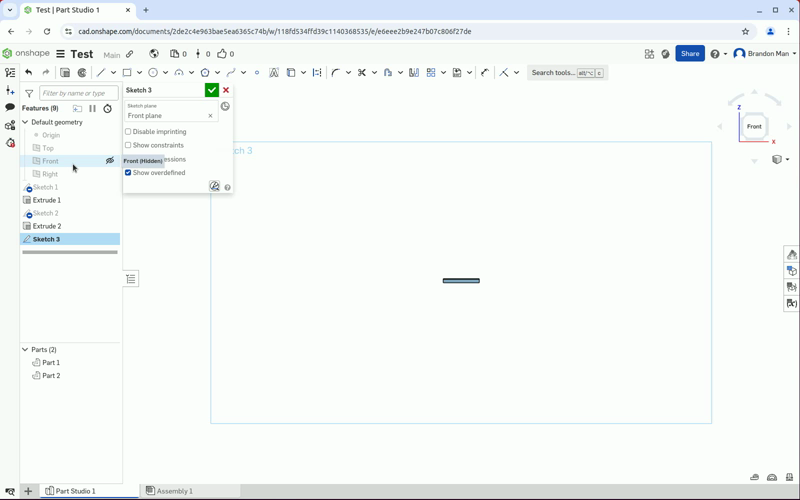
mouse_move(73, 352)
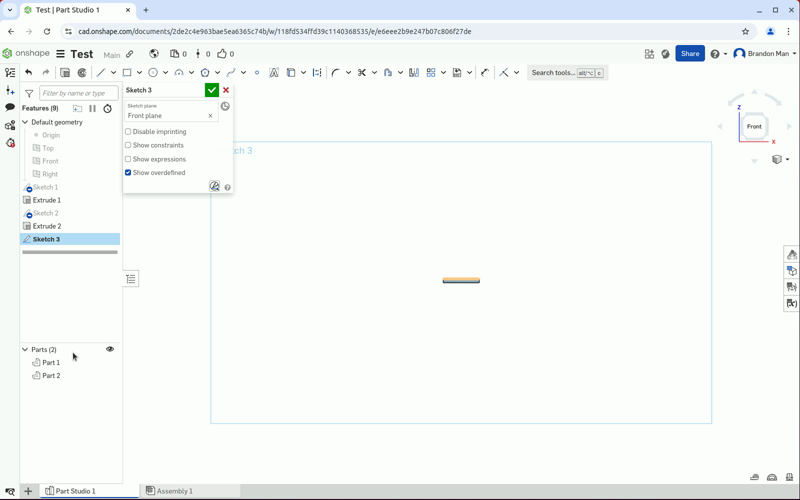
key(y)
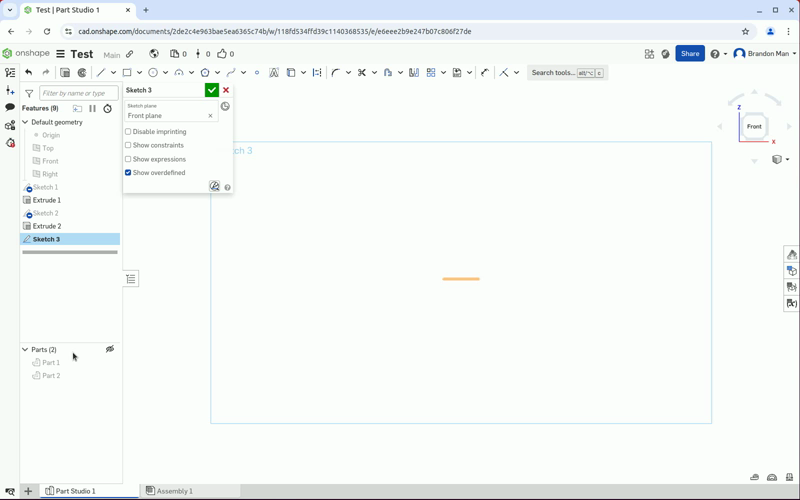
key(l)
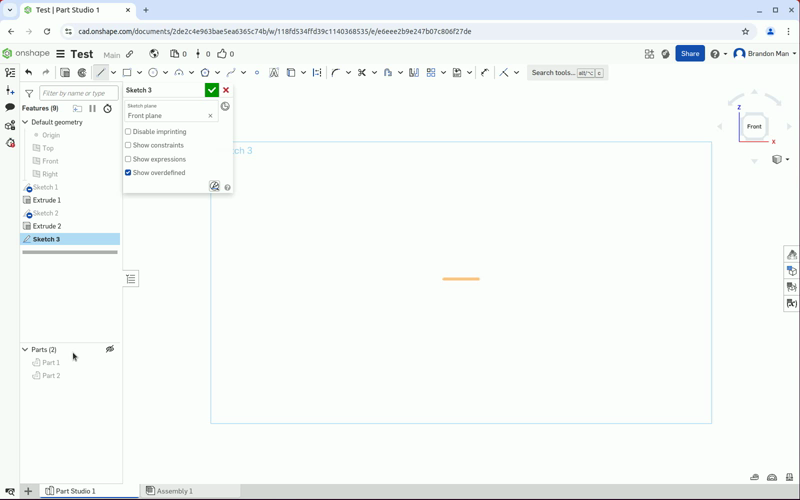
key_down(shift)
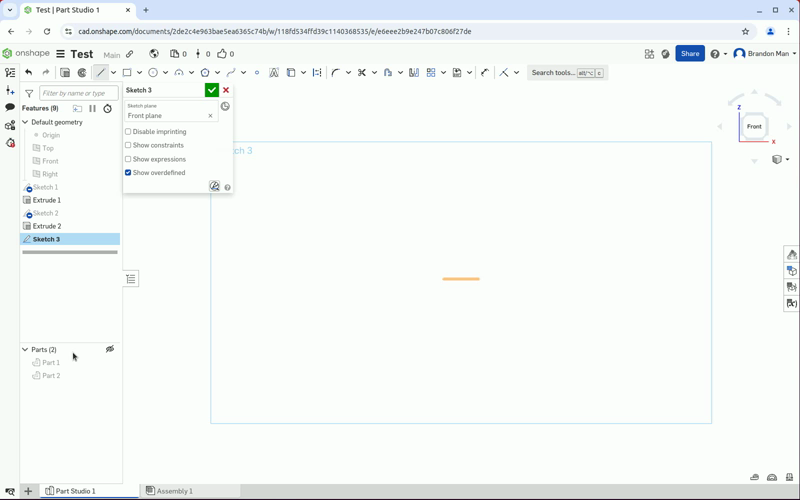
mouse_move(443, 278)
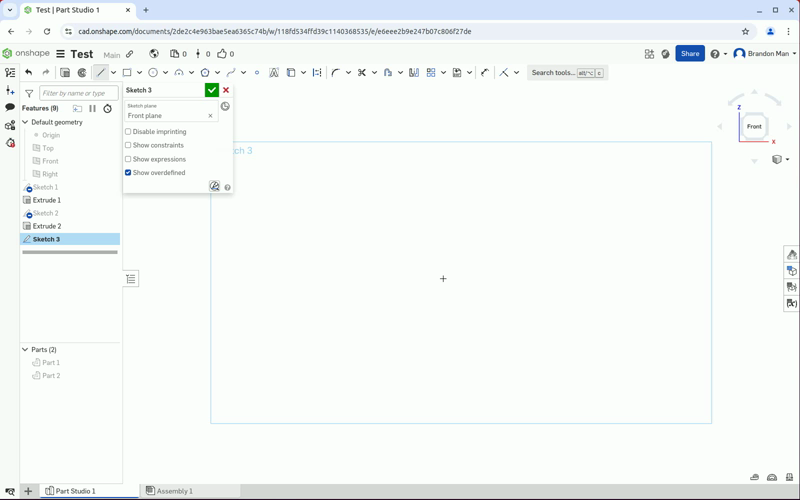
click(443, 278)
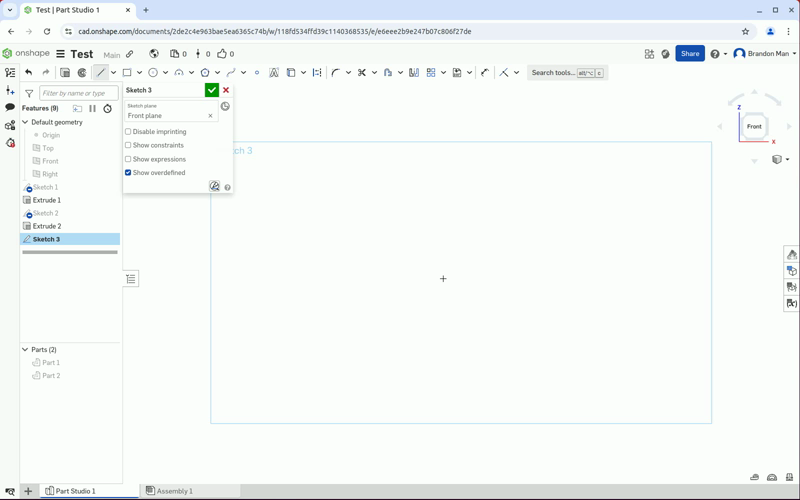
key_up(shift)
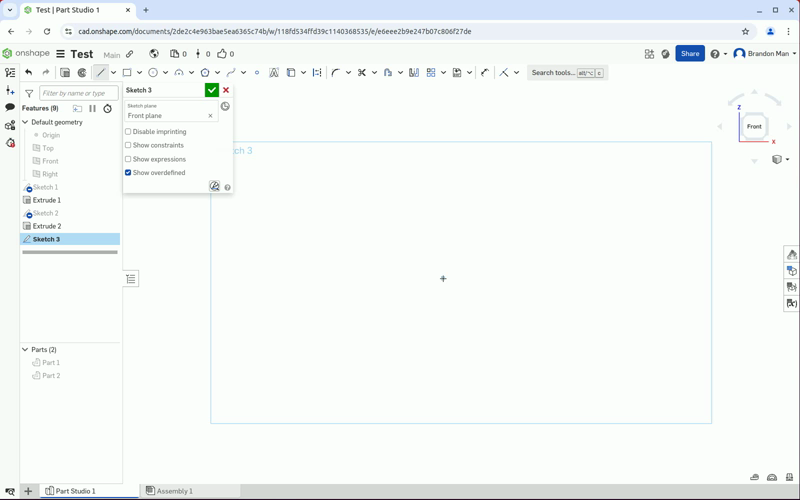
key_down(shift)
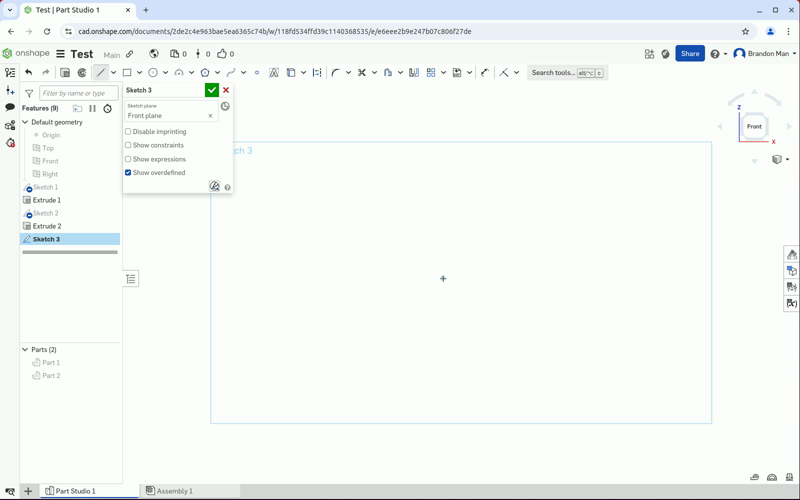
mouse_move(473, 278)
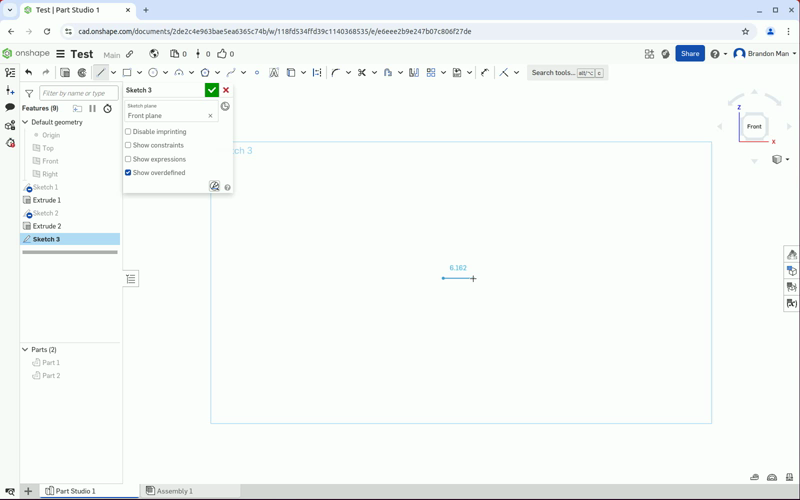
mouse_move(461, 278)
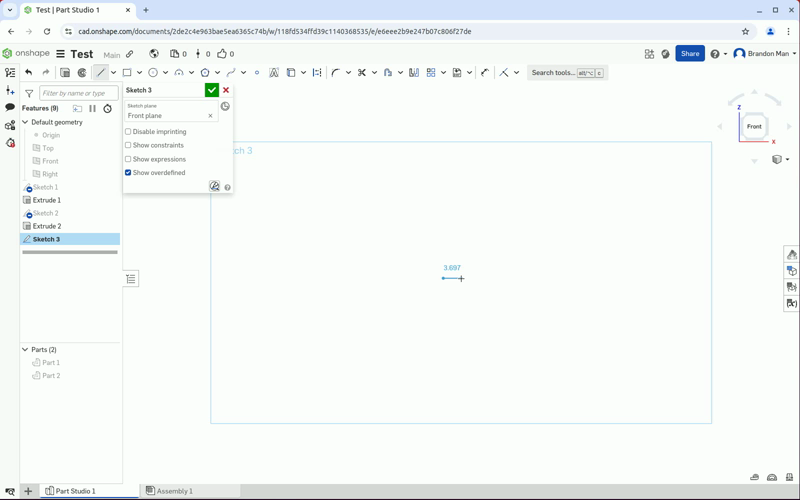
click(461, 278)
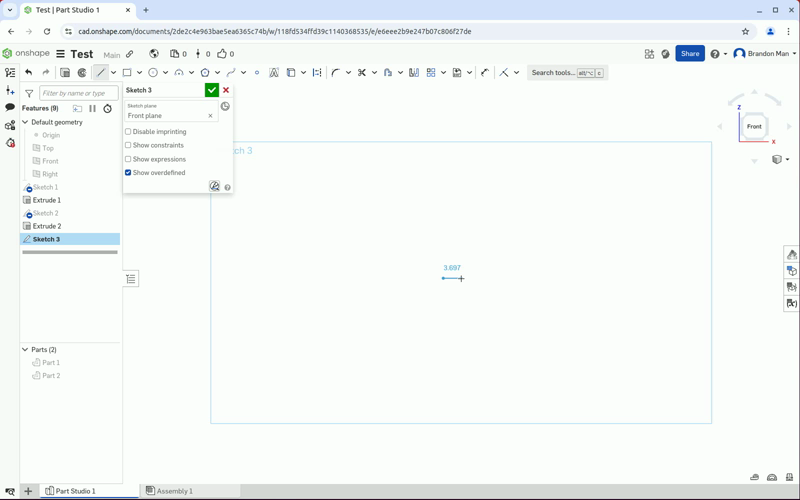
key_up(shift)
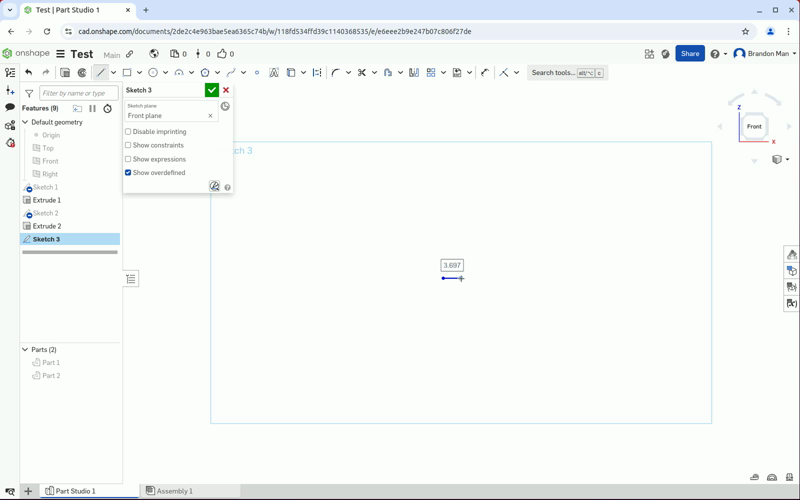
key_down(shift)
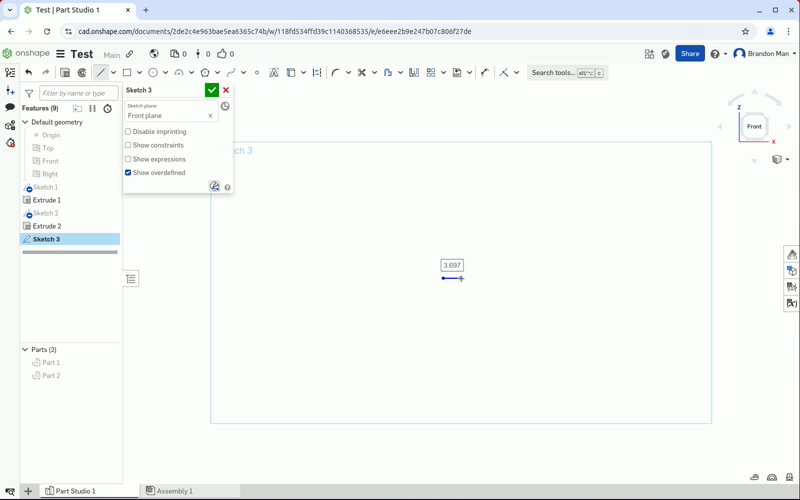
mouse_move(491, 278)
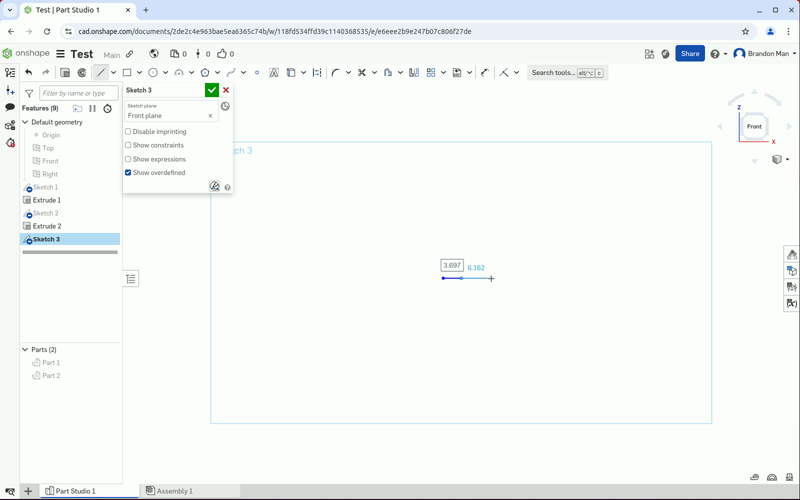
mouse_move(479, 278)
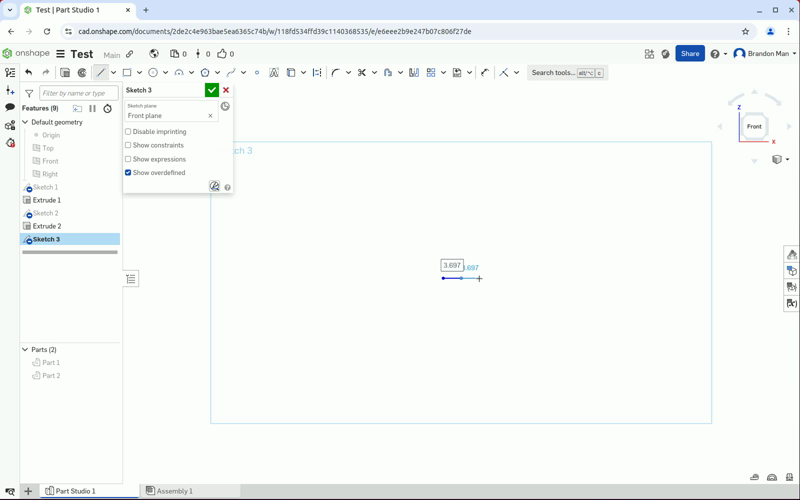
click(479, 278)
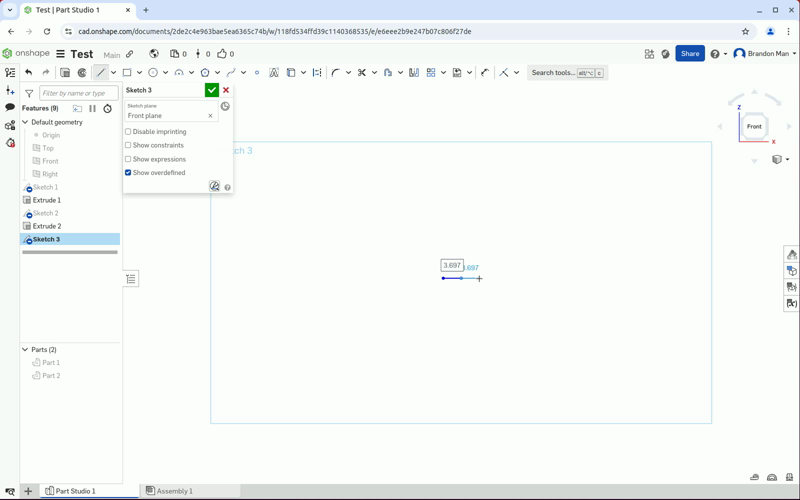
key_up(shift)
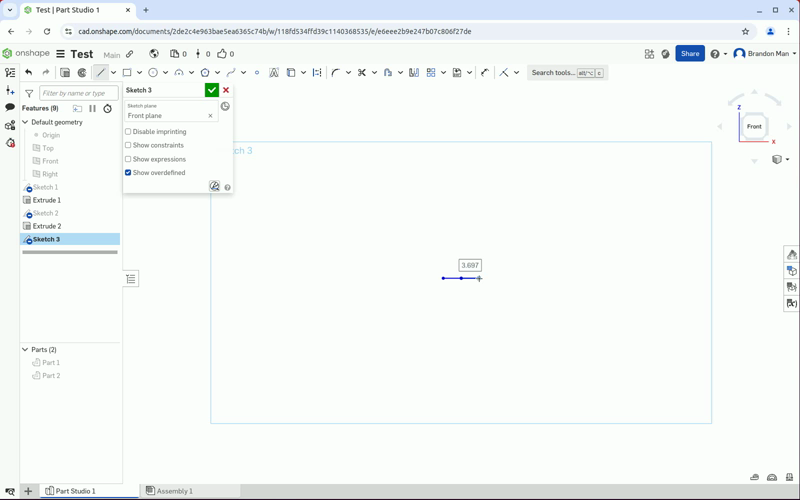
key_down(shift)
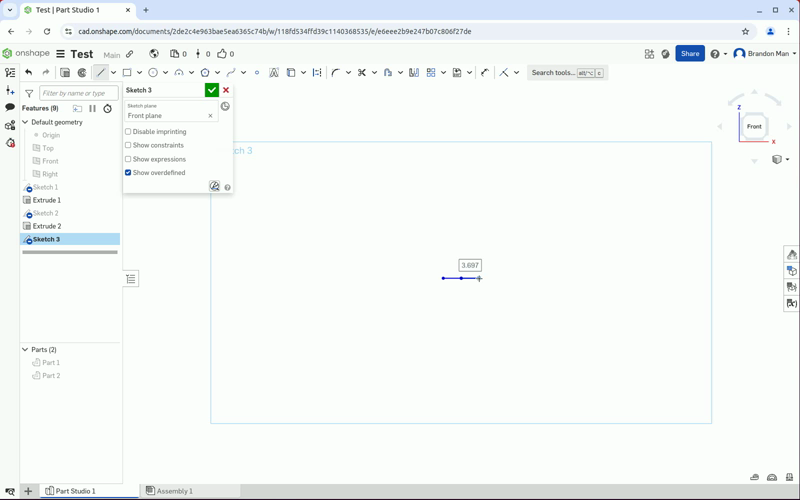
mouse_move(509, 278)
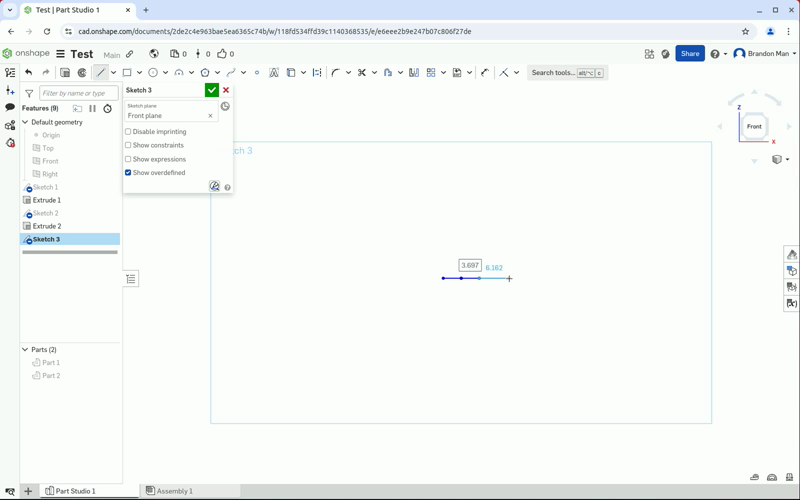
mouse_move(479, 276)
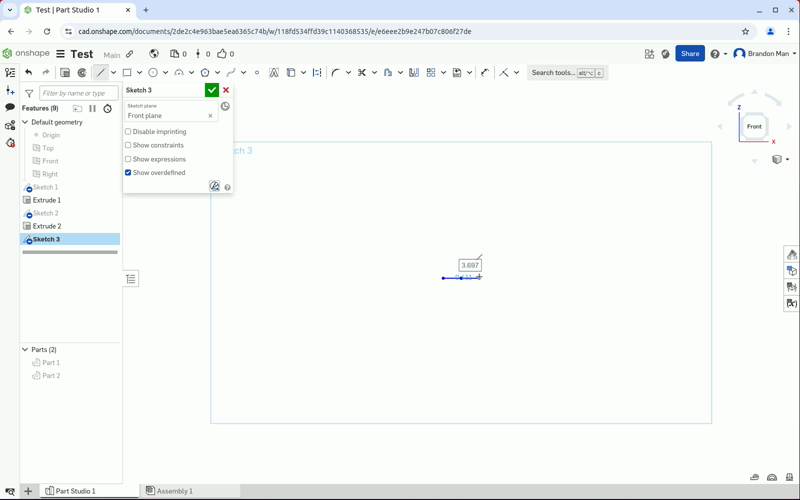
scroll(6)
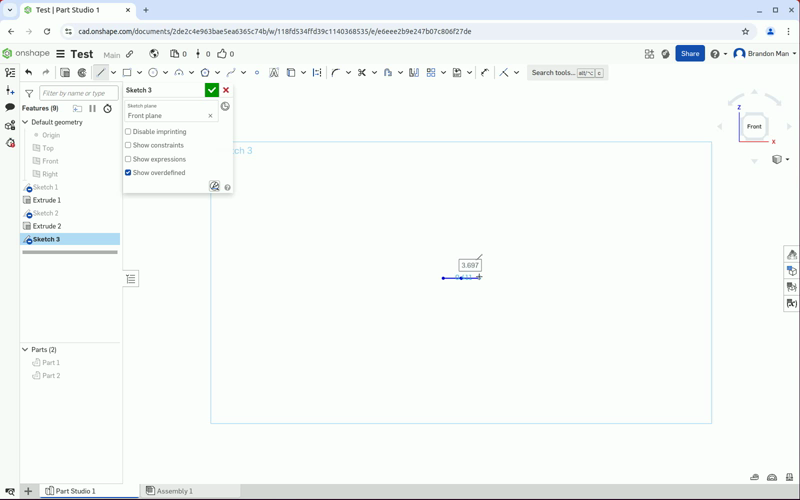
scroll(6)
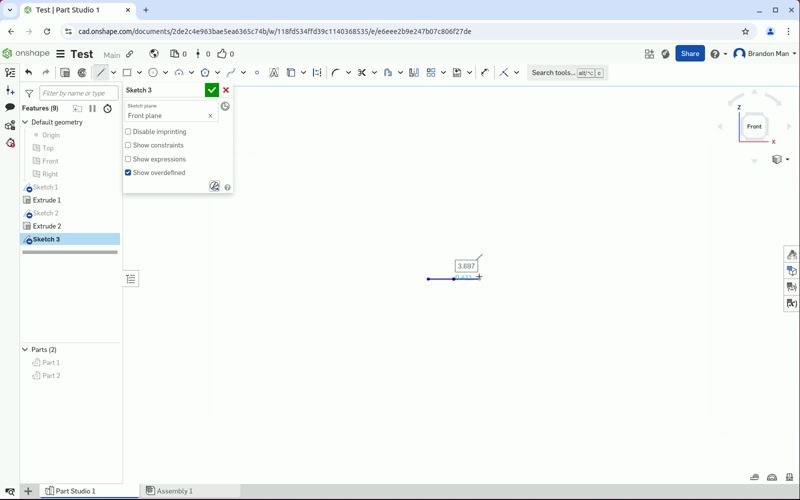
scroll(6)
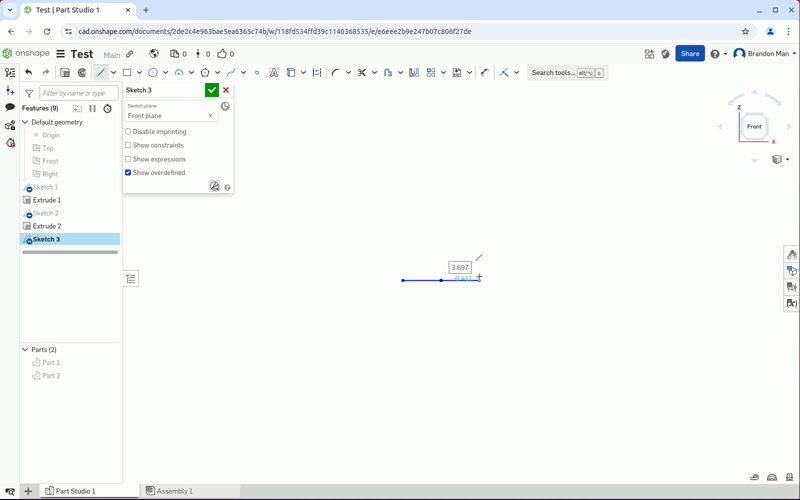
scroll(6)
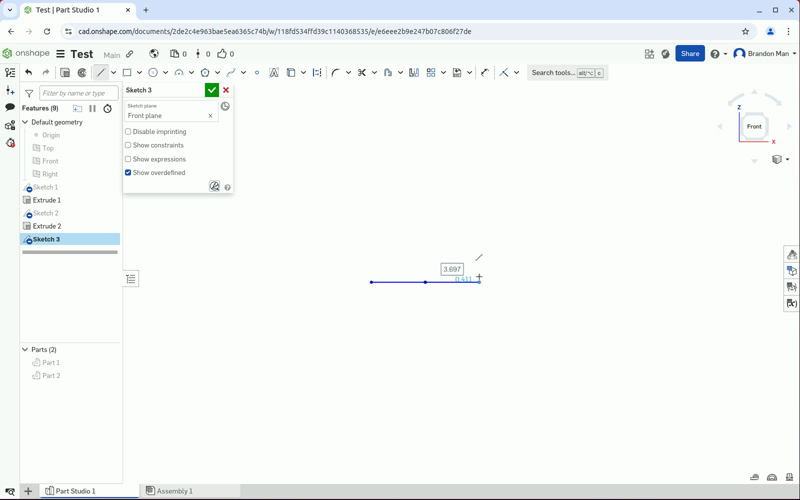
scroll(6)
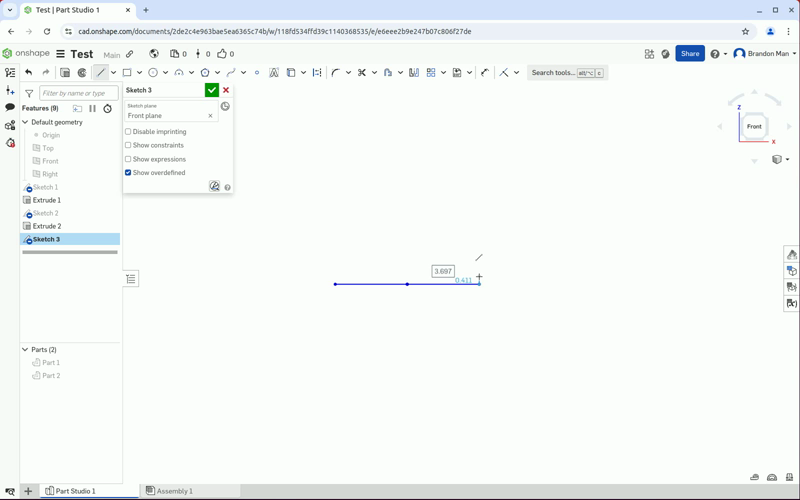
scroll(6)
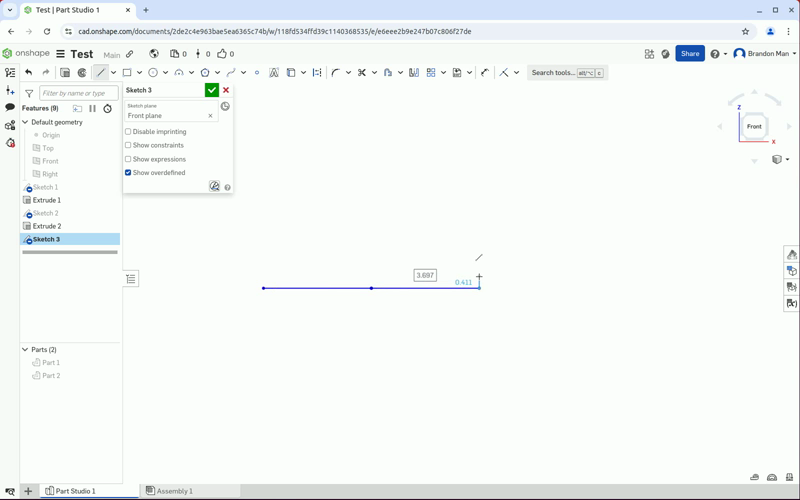
scroll(6)
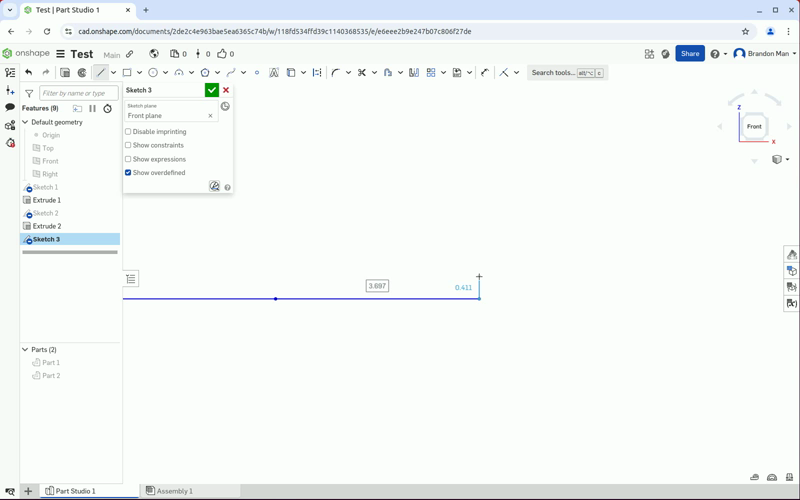
click(479, 276)
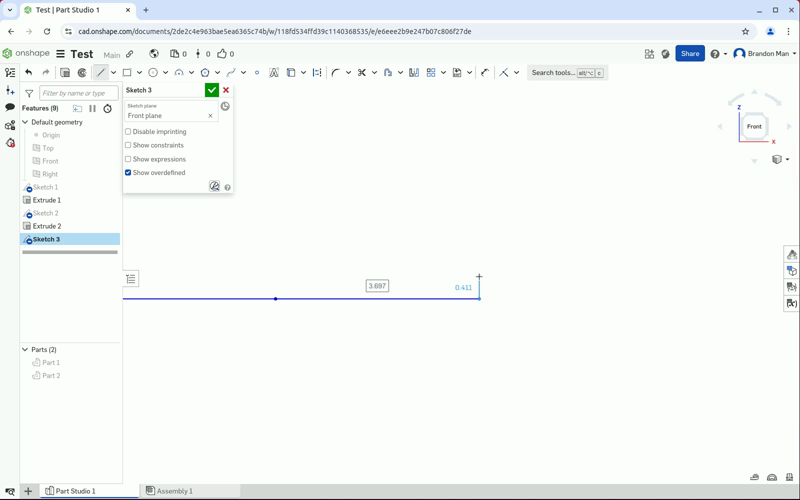
scroll(-6)
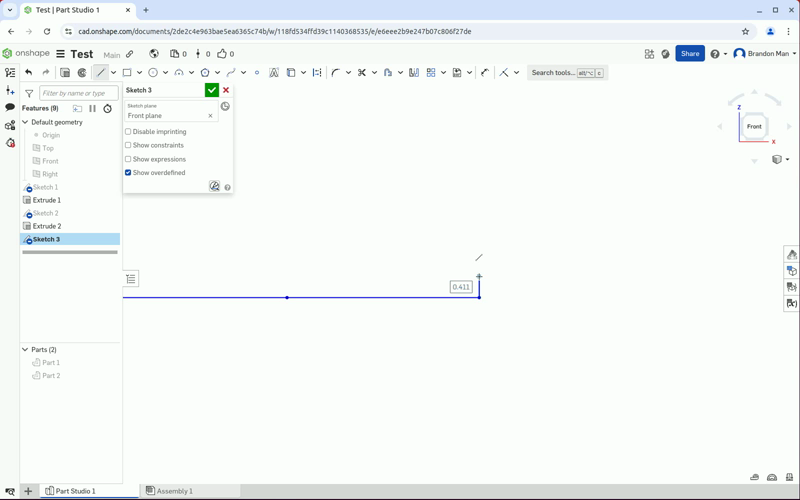
scroll(-6)
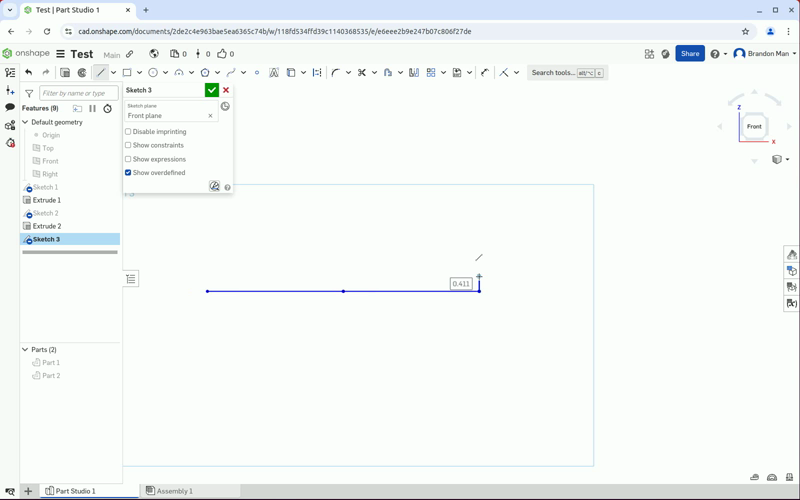
scroll(-6)
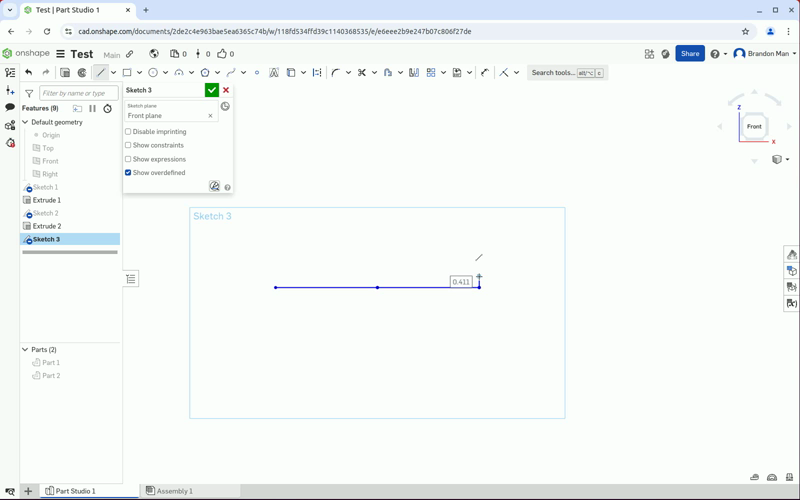
scroll(-6)
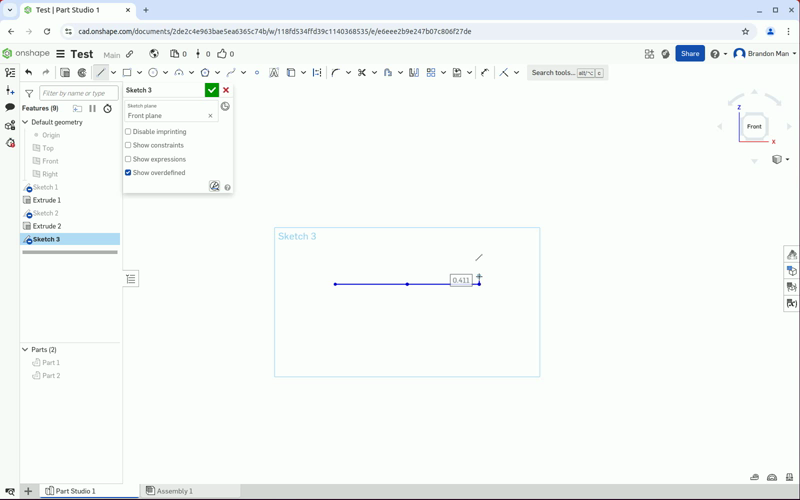
scroll(-6)
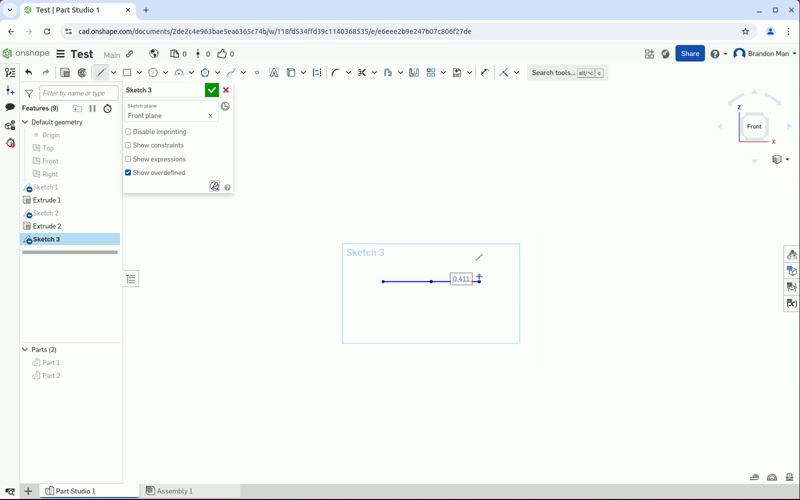
scroll(-6)
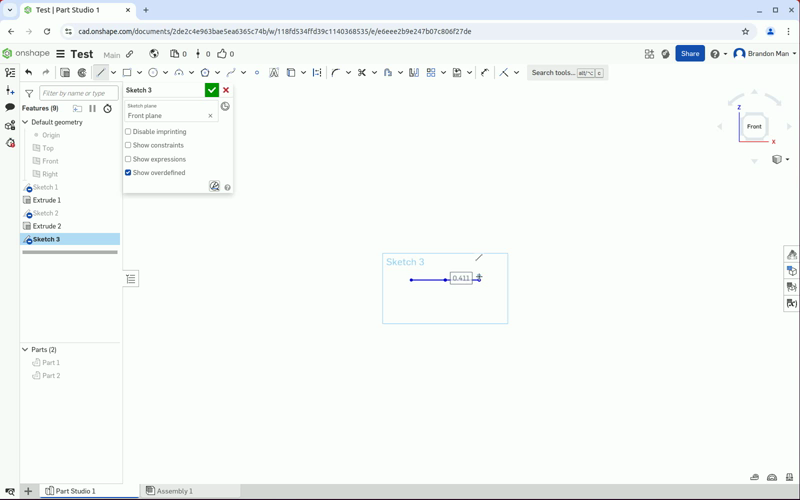
scroll(-6)
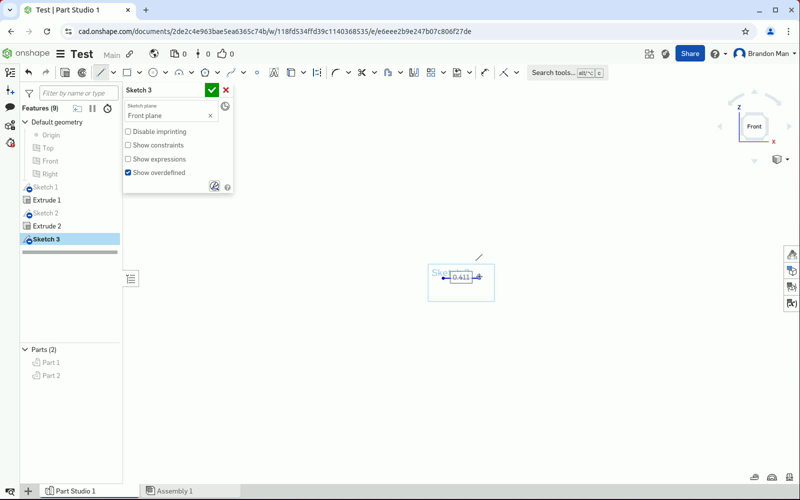
key_up(shift)
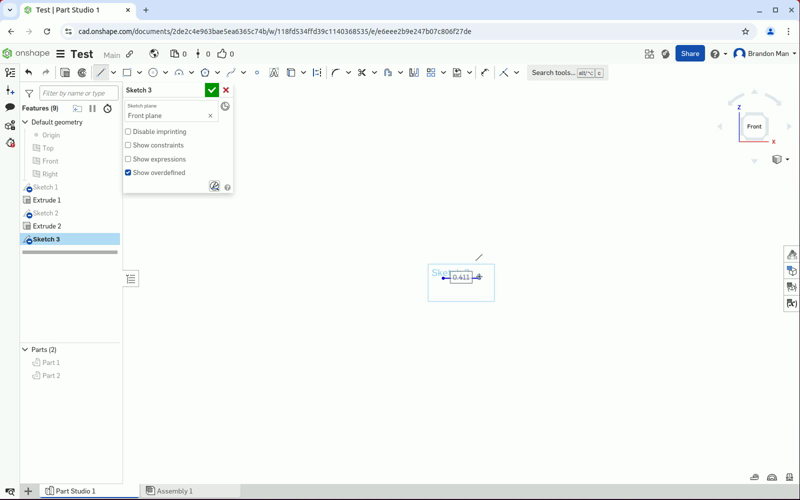
key(esc)
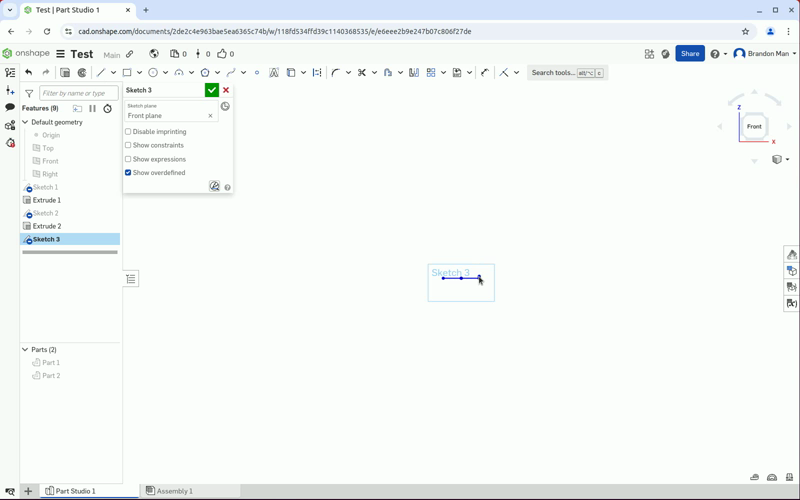
key(a)
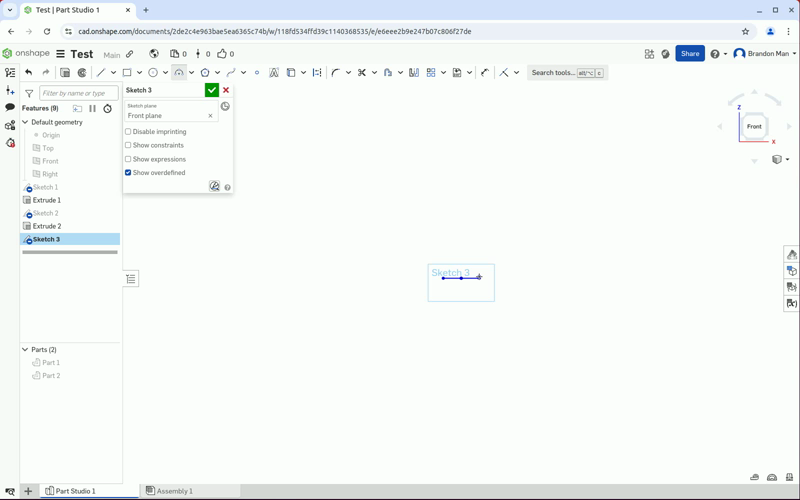
mouse_move(479, 276)
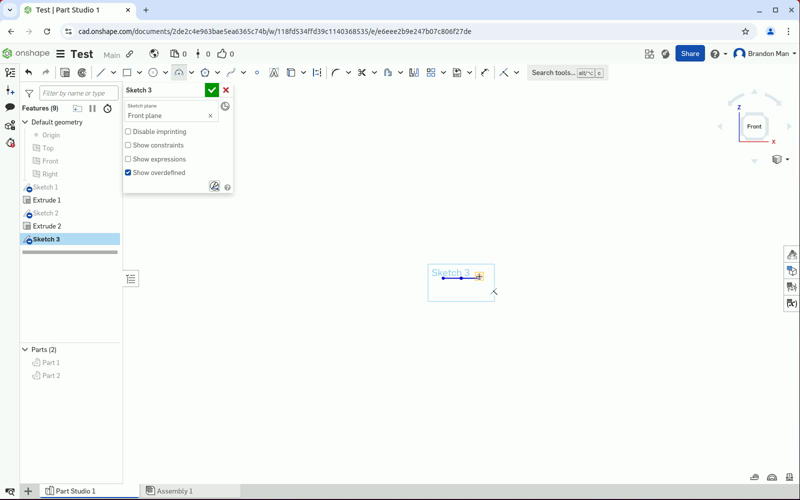
scroll(6)
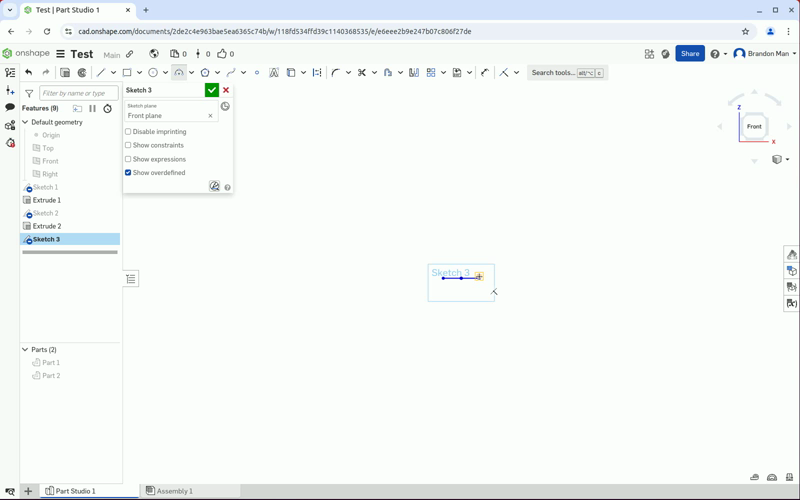
scroll(6)
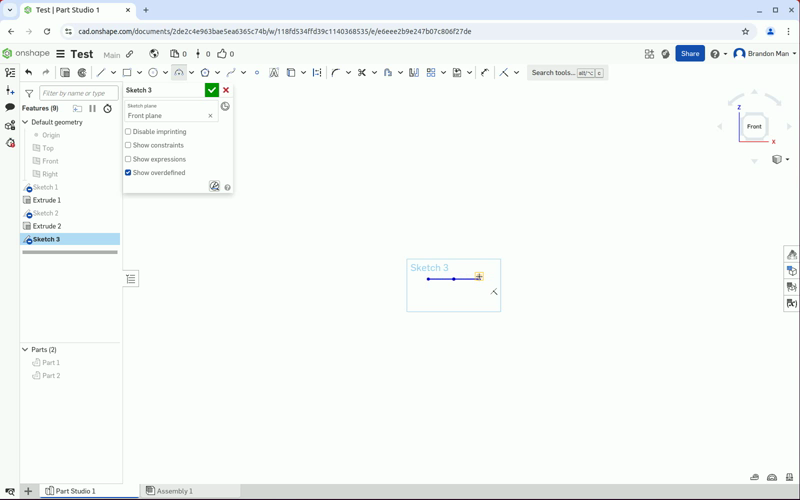
scroll(6)
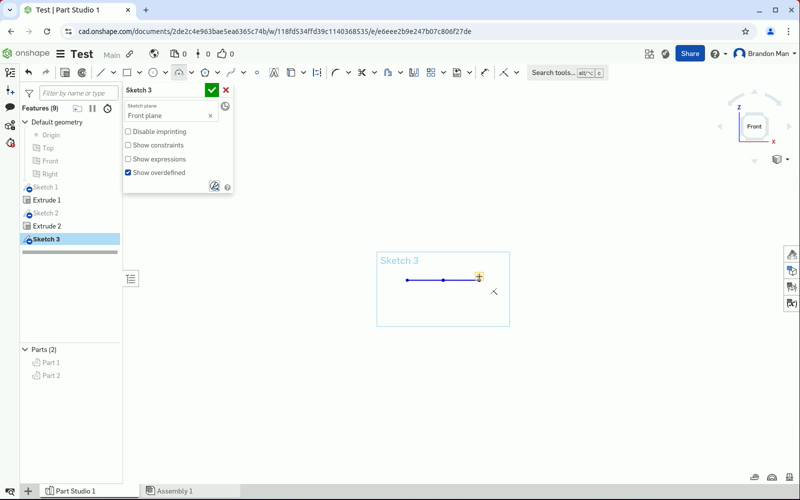
scroll(6)
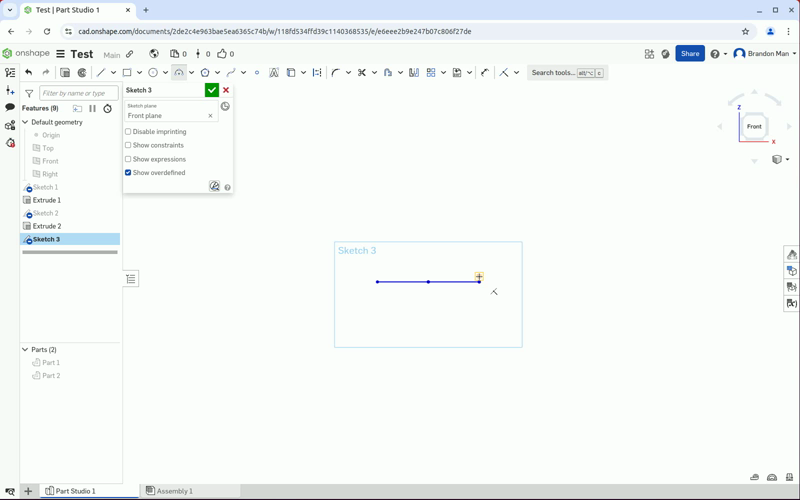
scroll(6)
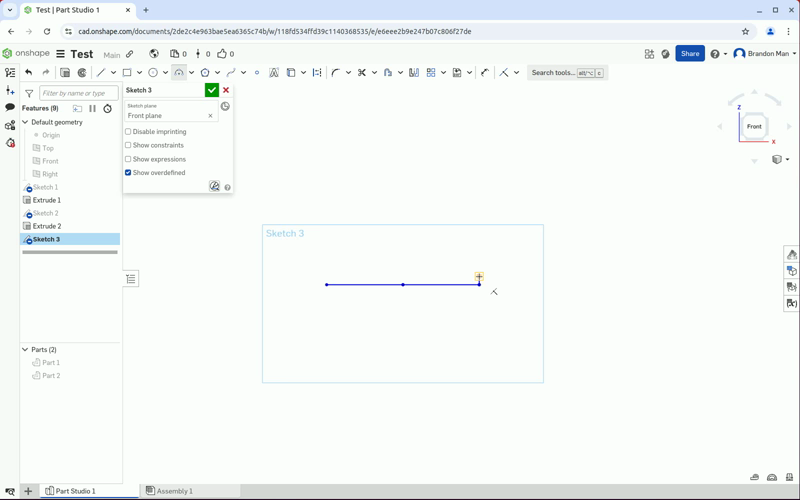
scroll(6)
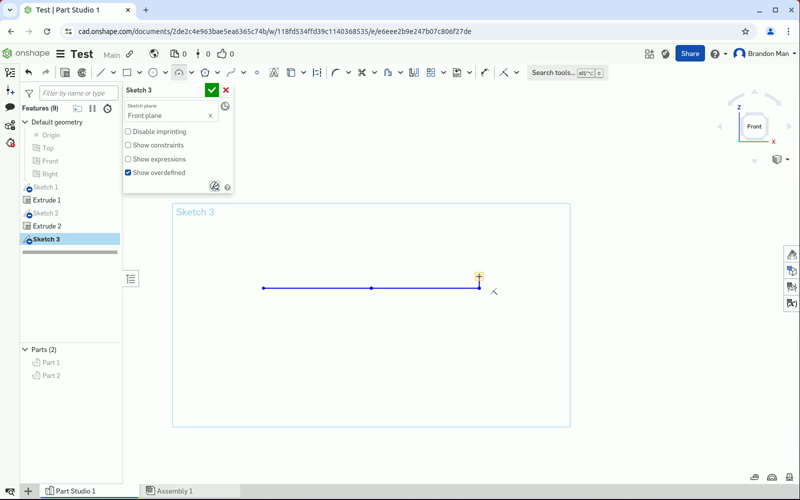
scroll(6)
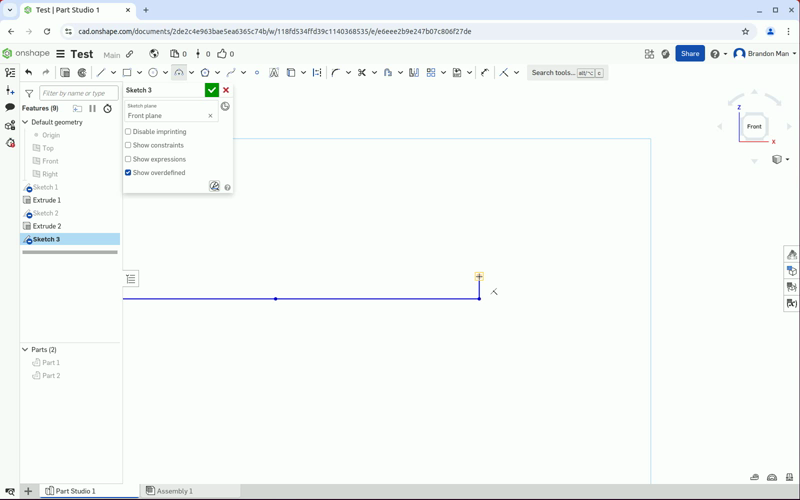
click(479, 276)
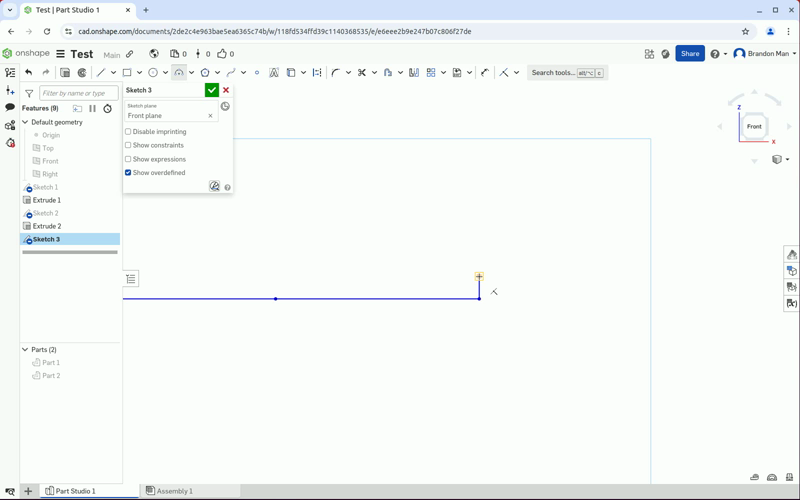
scroll(-6)
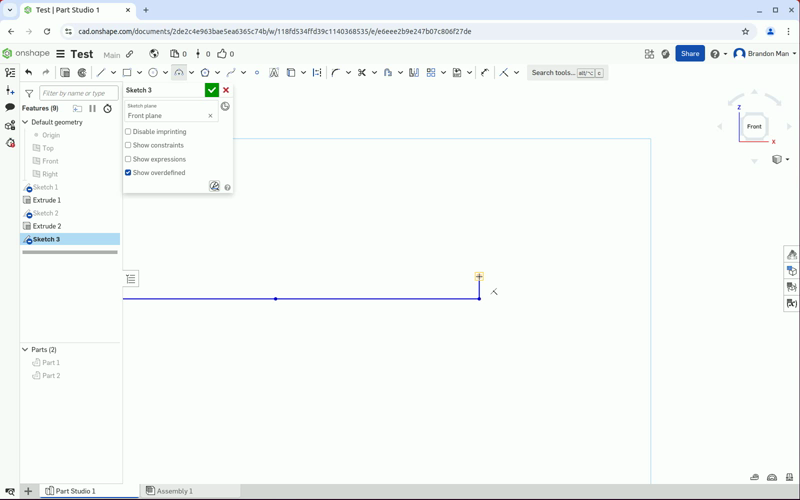
scroll(-6)
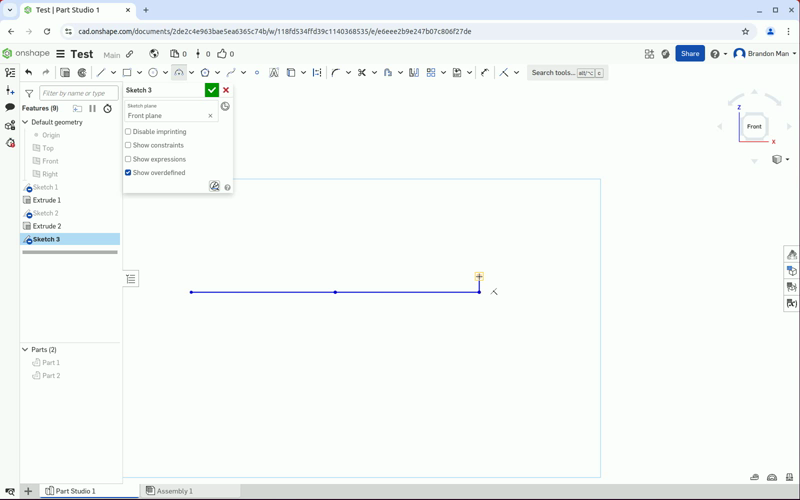
scroll(-6)
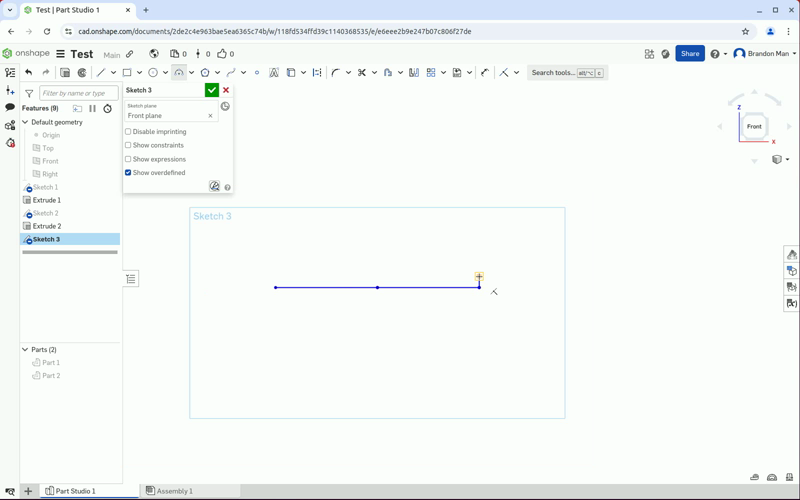
scroll(-6)
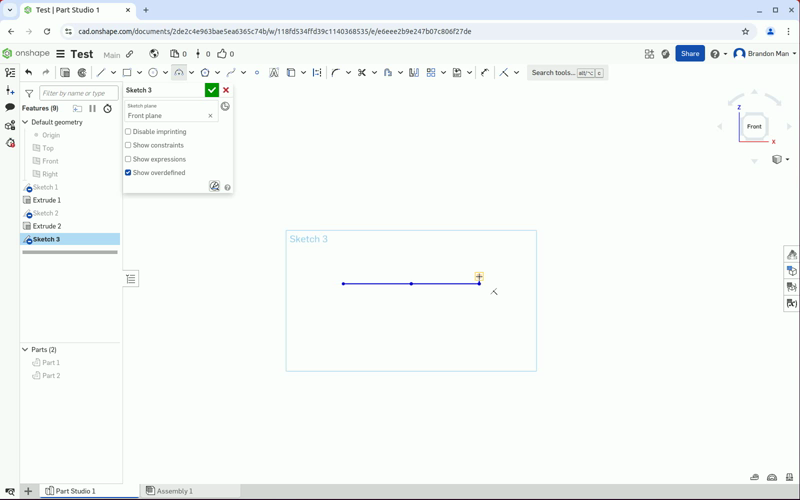
scroll(-6)
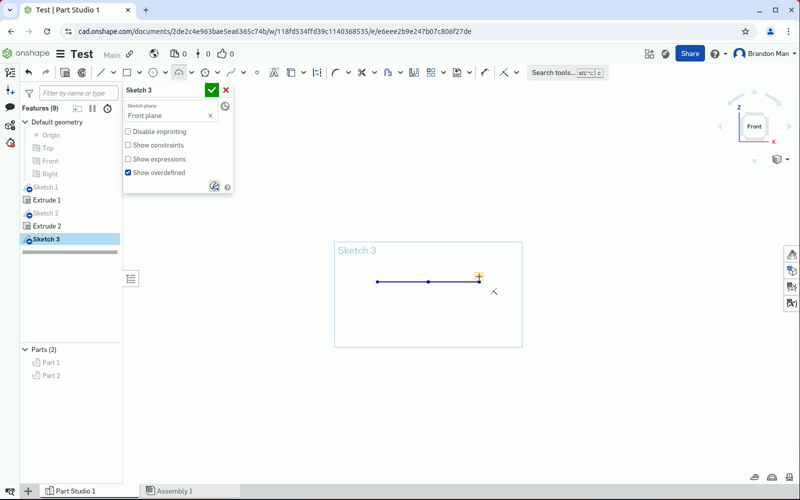
scroll(-6)
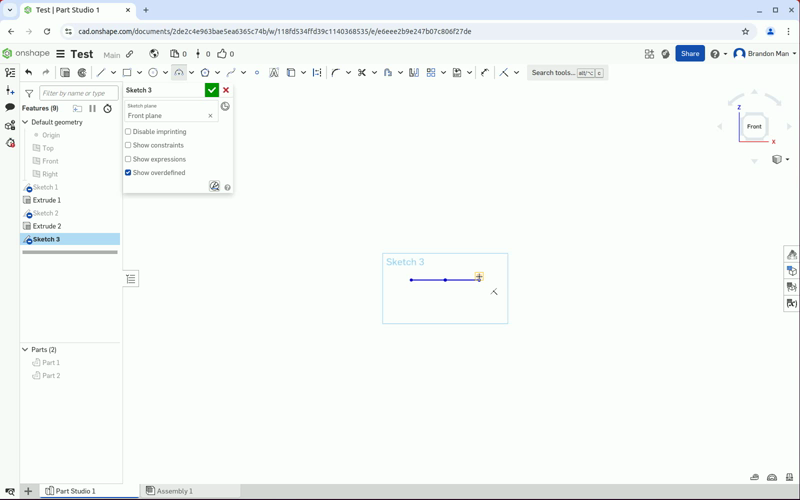
scroll(-6)
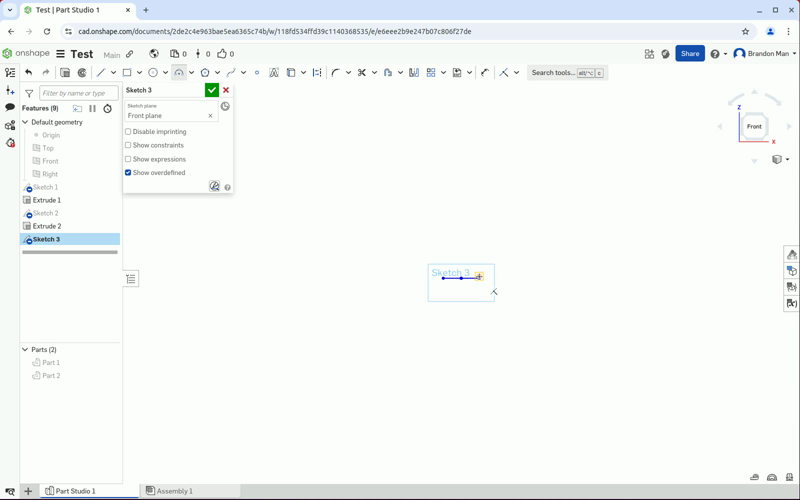
key_down(shift)
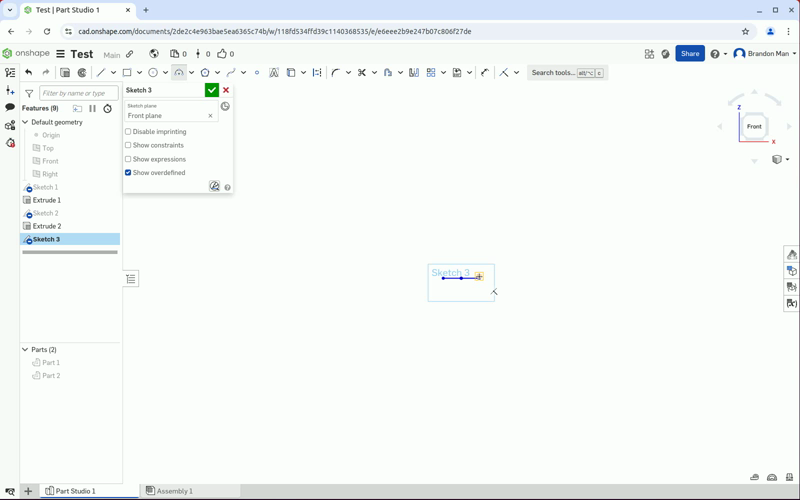
mouse_move(473, 275)
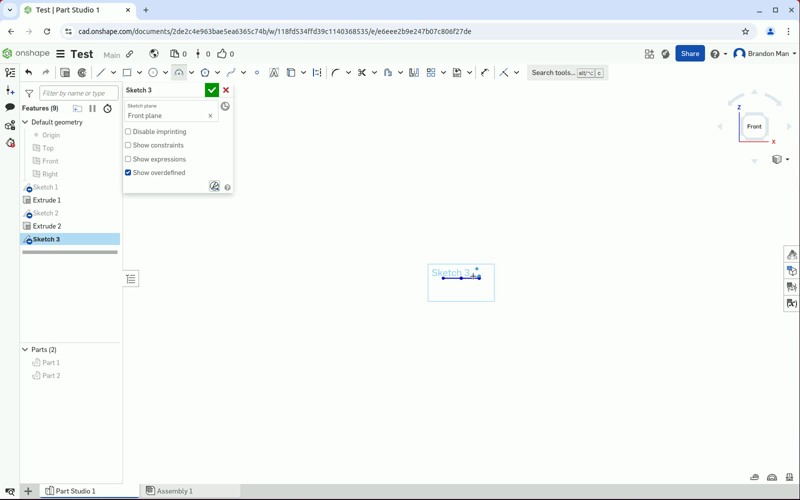
scroll(6)
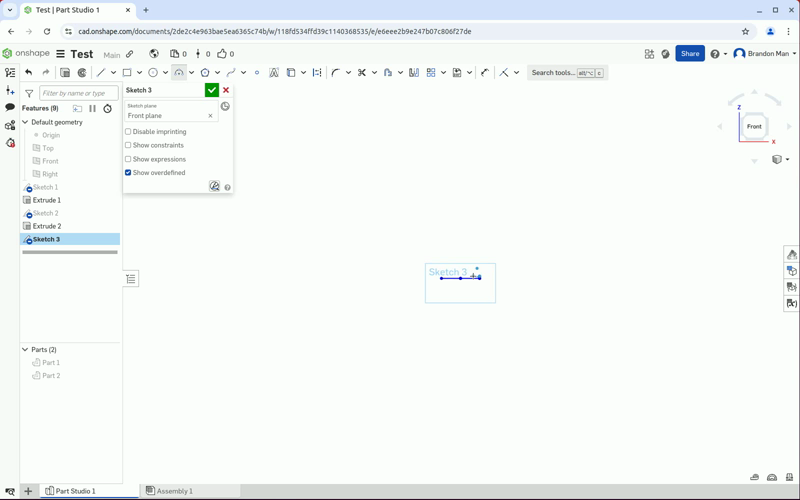
scroll(6)
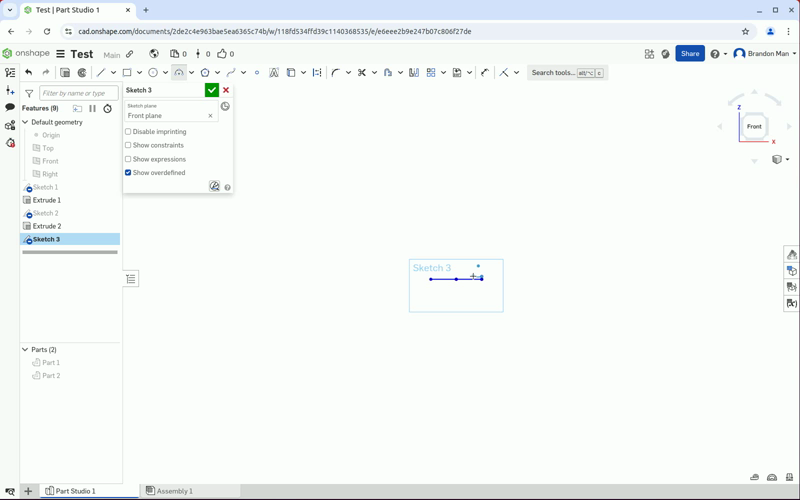
scroll(6)
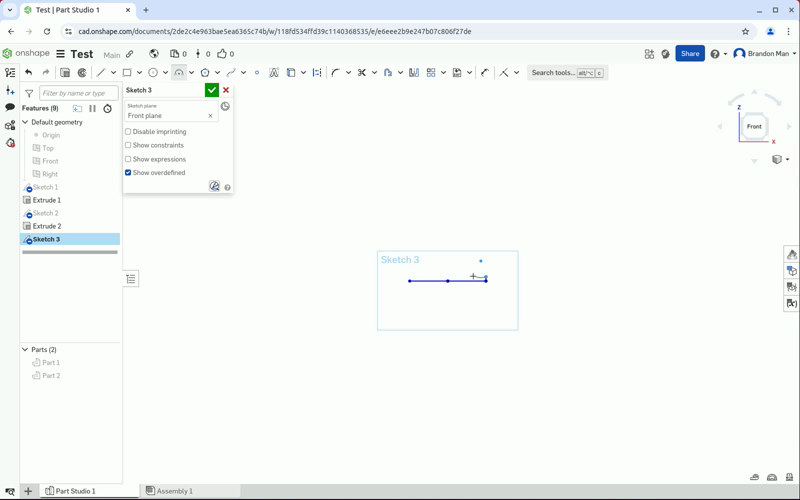
scroll(6)
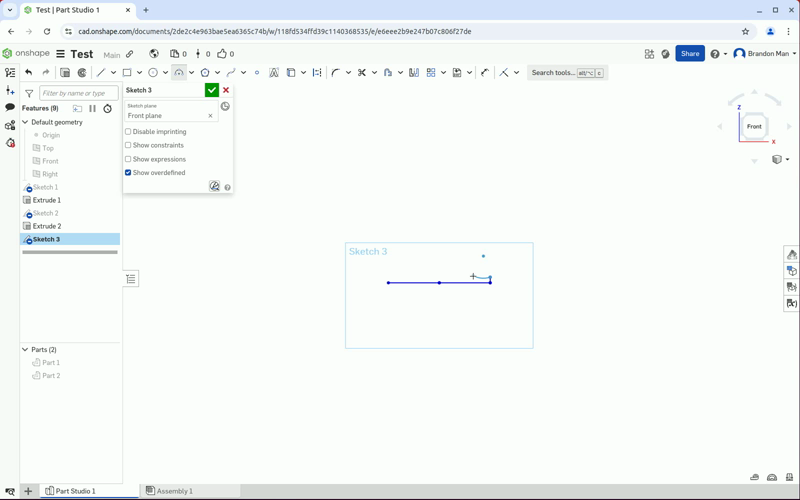
scroll(6)
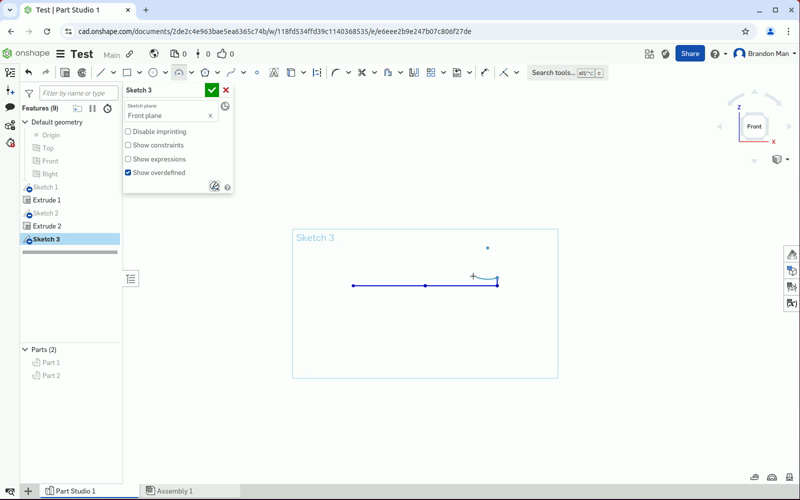
scroll(6)
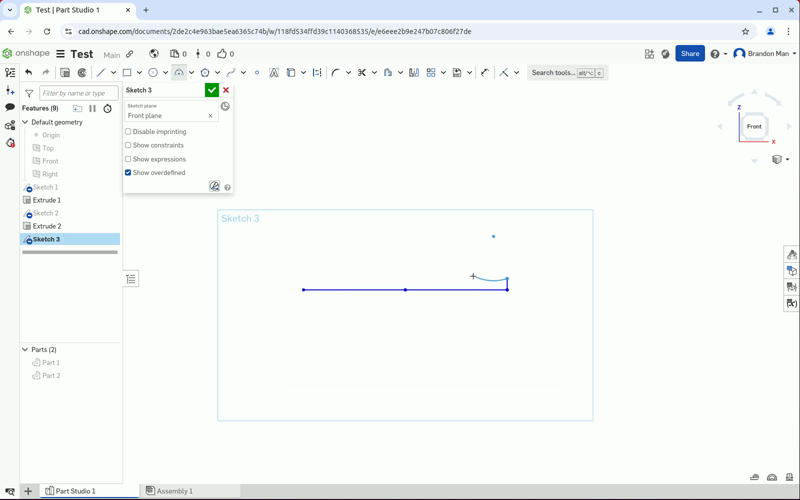
scroll(6)
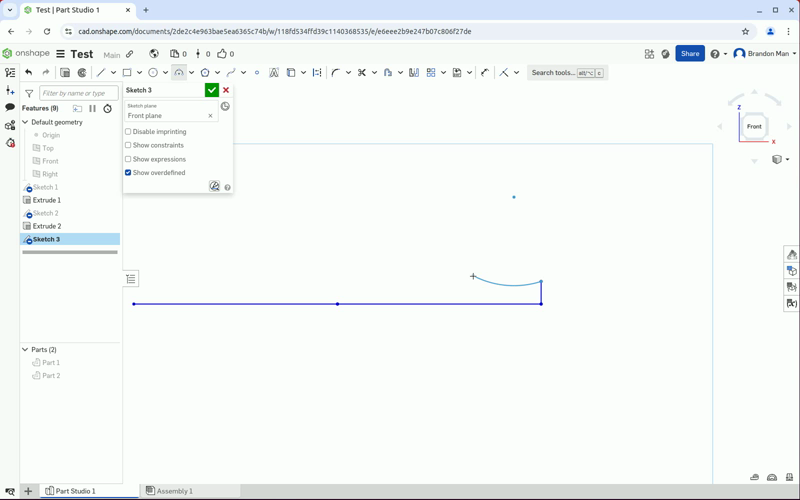
click(473, 275)
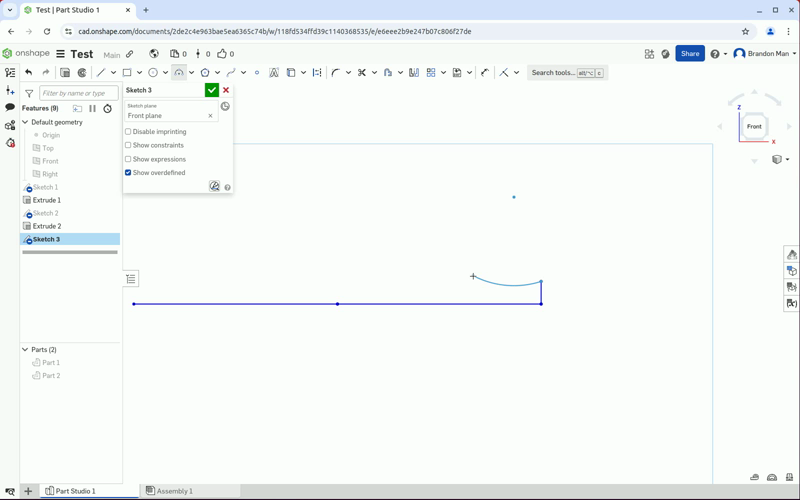
scroll(-6)
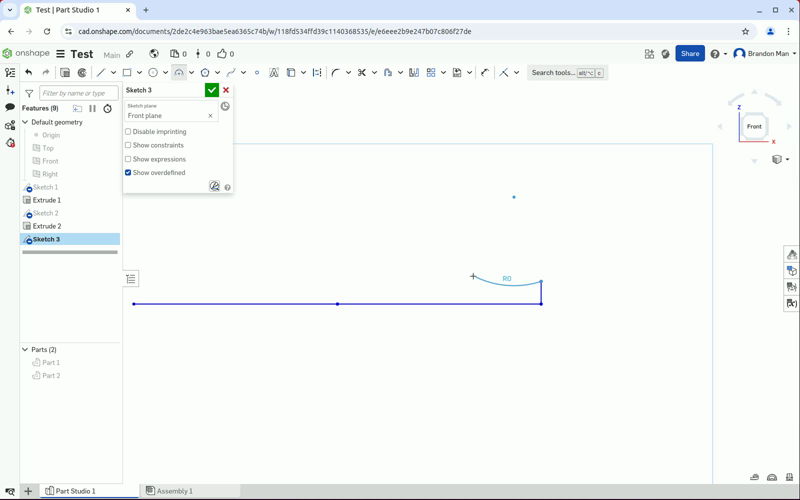
scroll(-6)
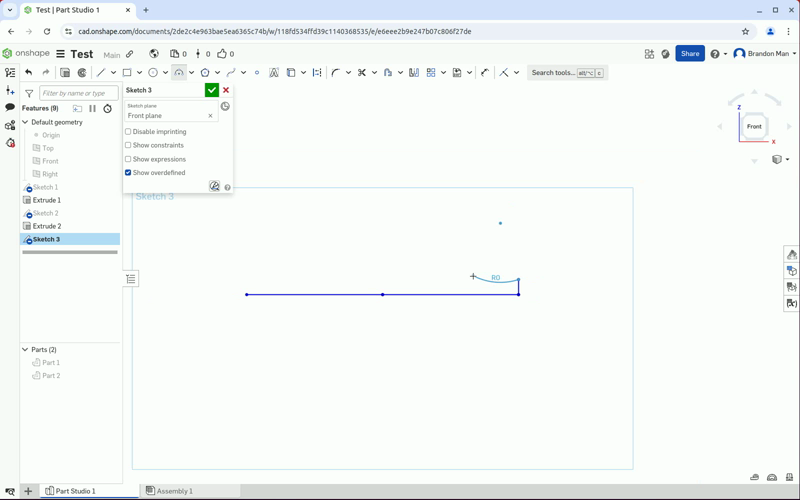
scroll(-6)
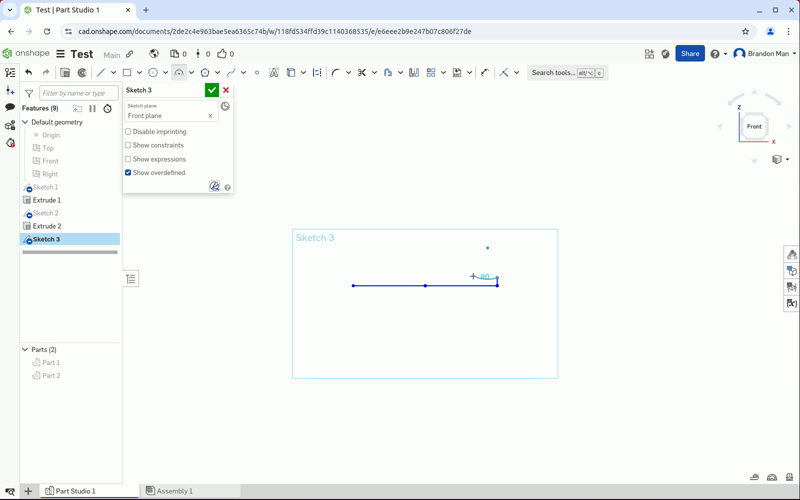
scroll(-6)
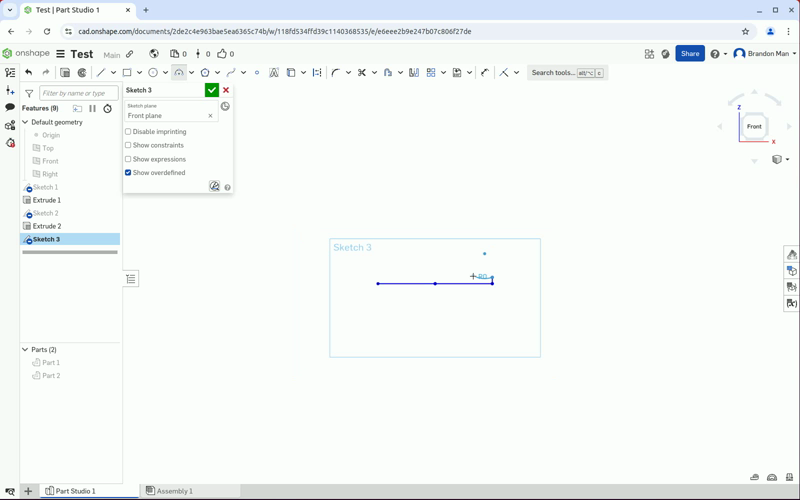
scroll(-6)
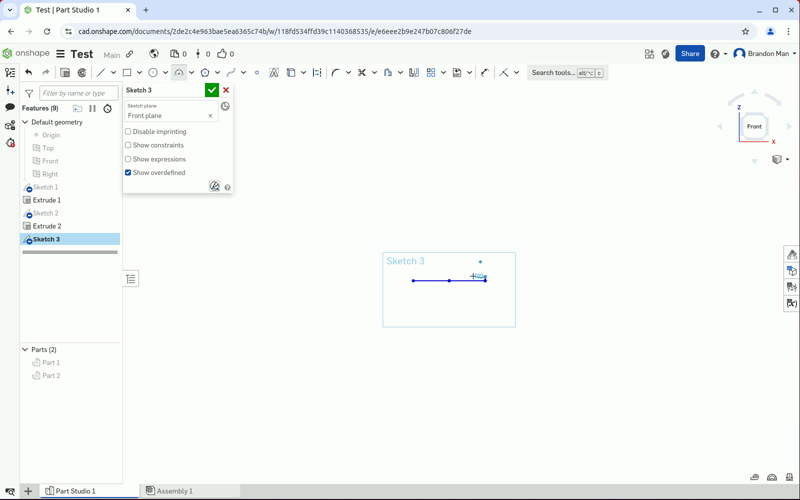
scroll(-6)
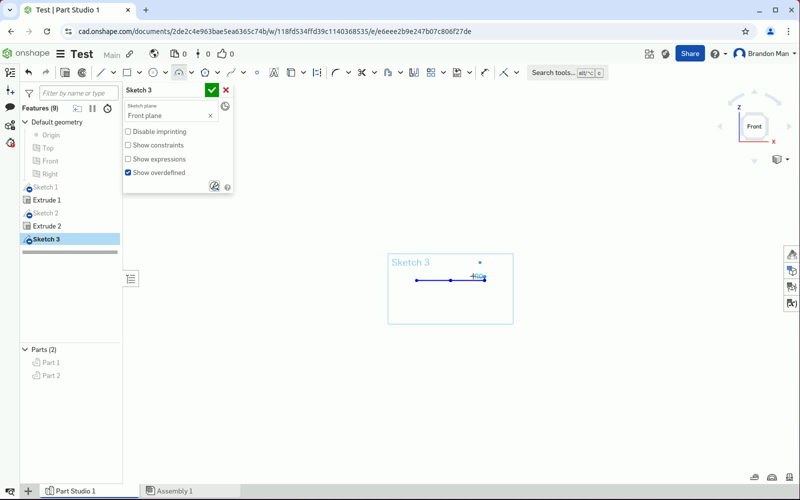
scroll(-6)
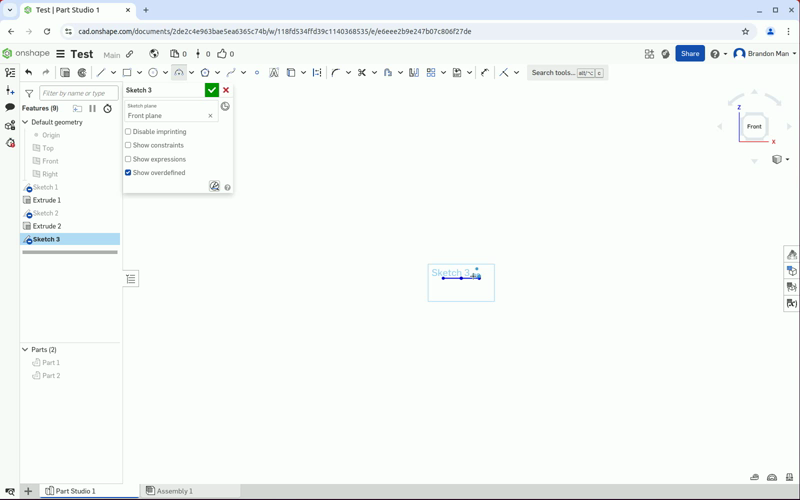
mouse_move(476, 276)
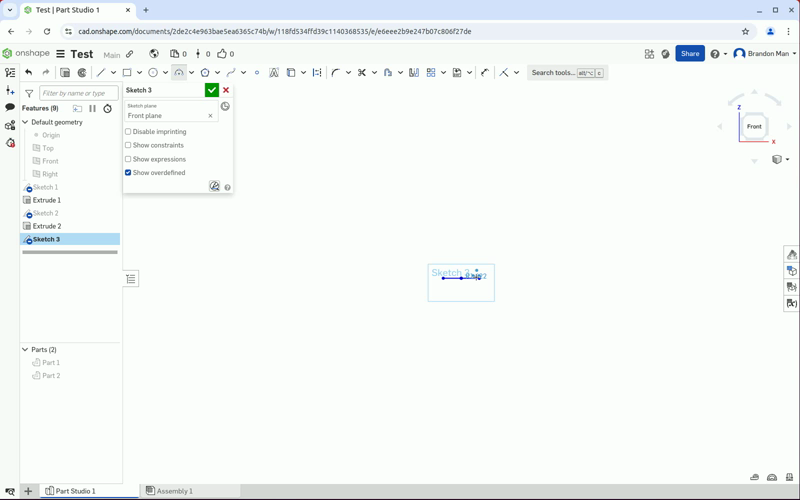
scroll(6)
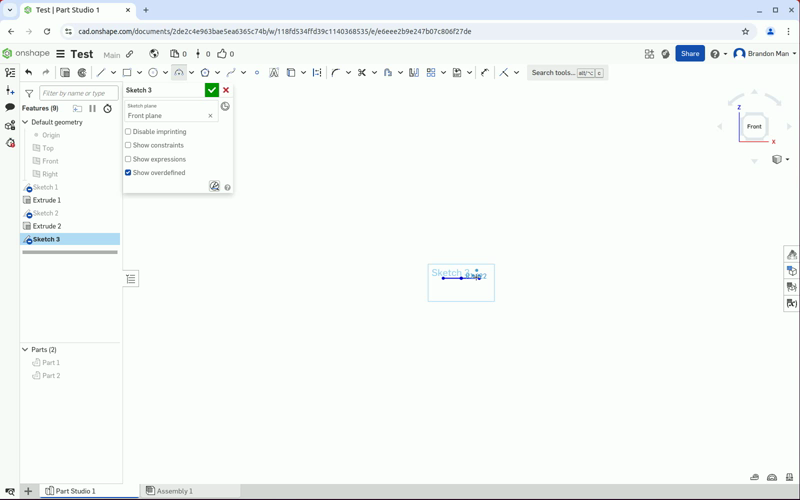
scroll(6)
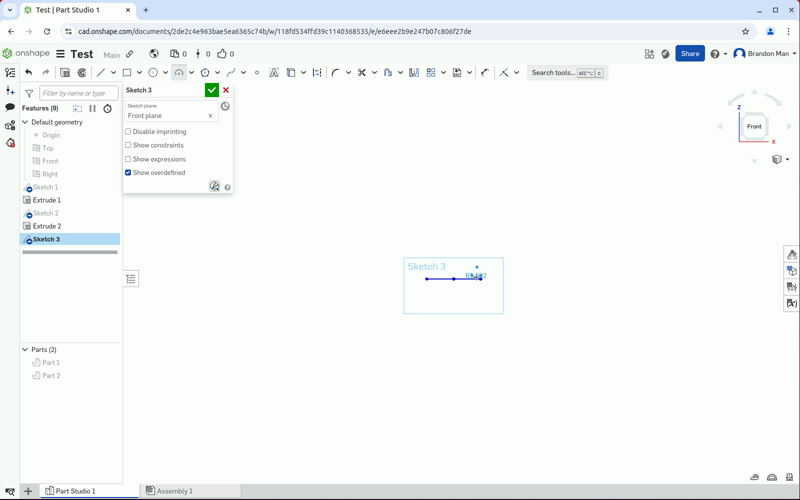
scroll(6)
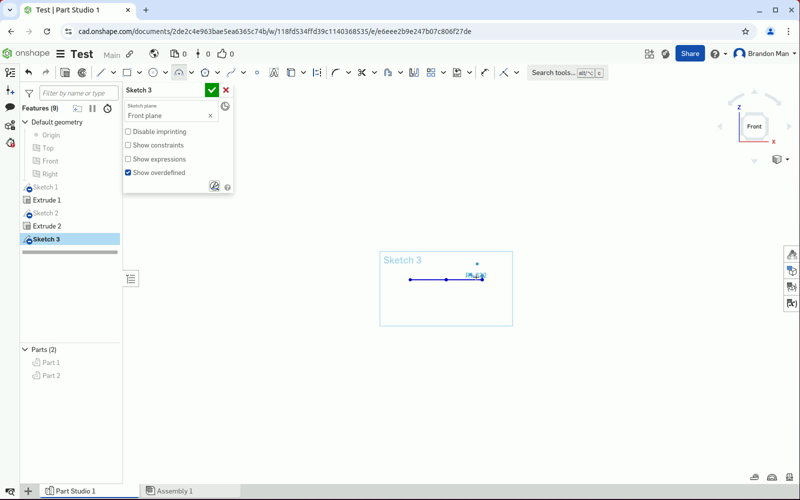
scroll(6)
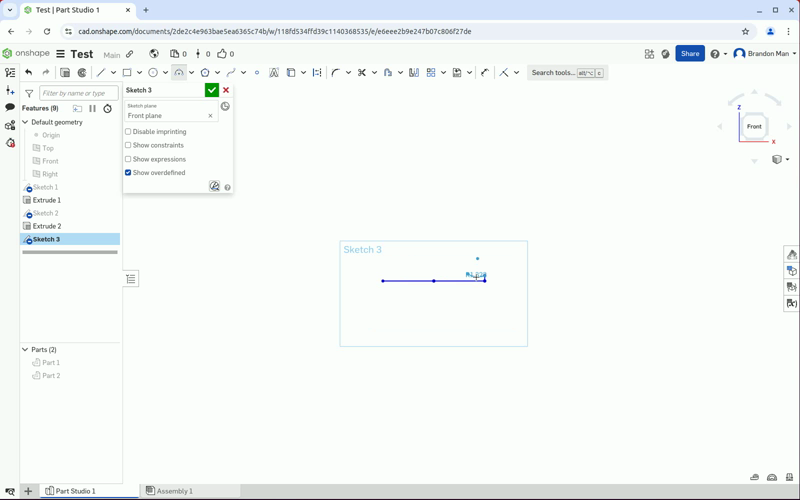
scroll(6)
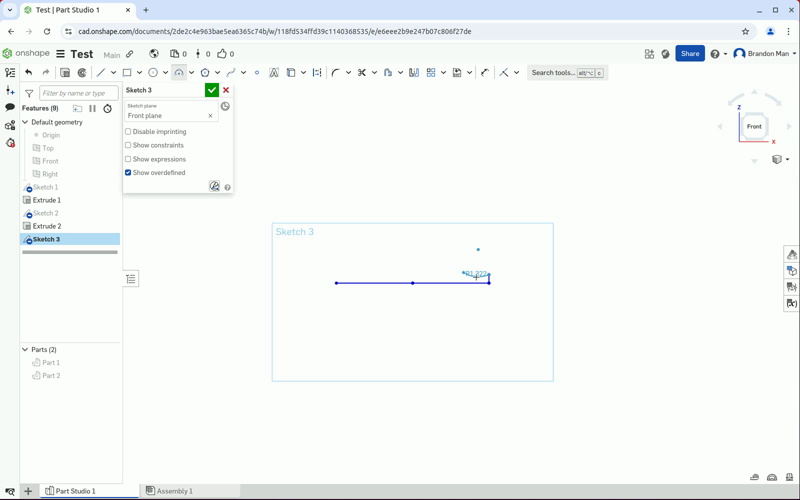
scroll(6)
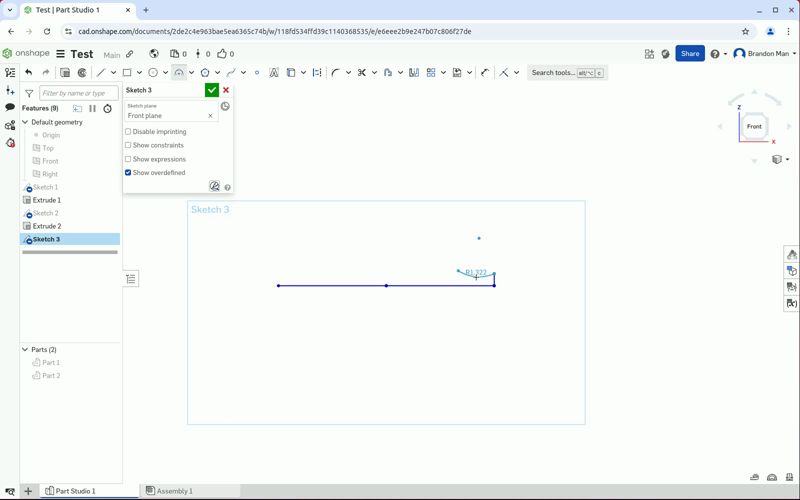
scroll(6)
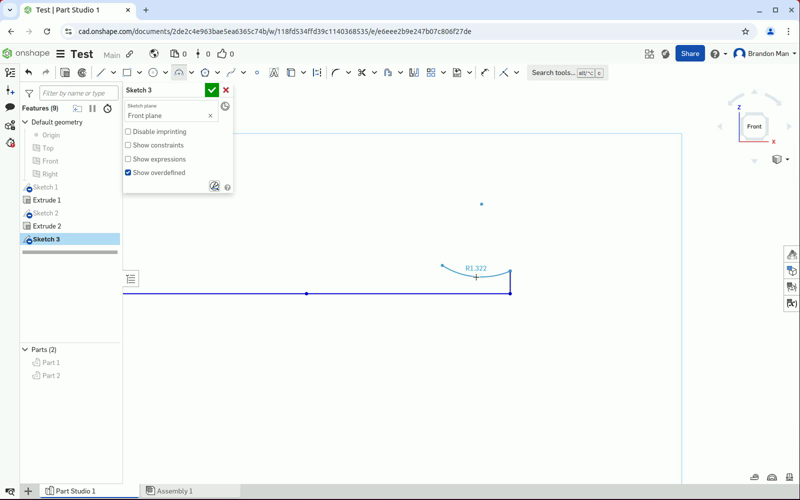
click(476, 276)
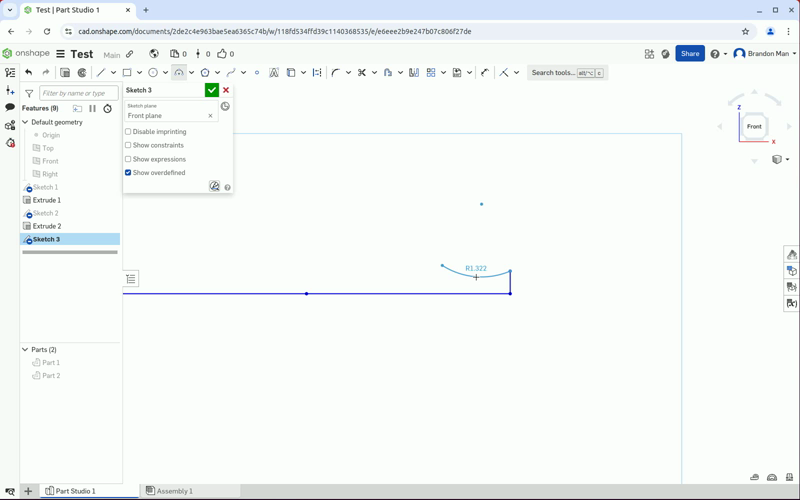
scroll(-6)
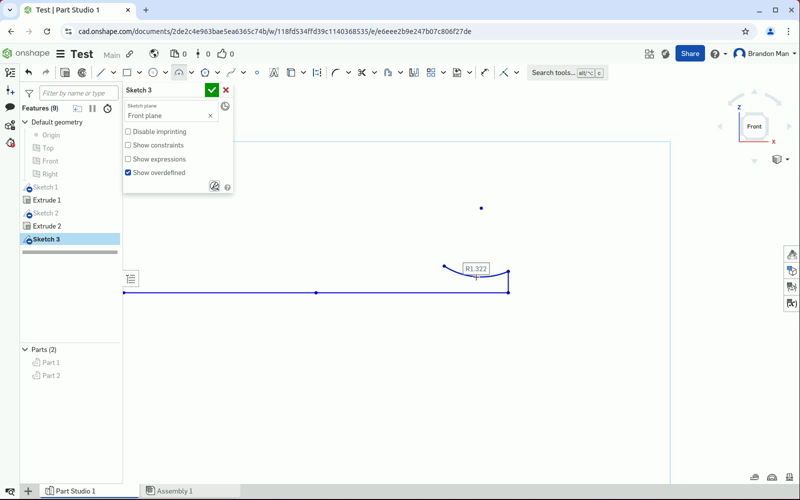
scroll(-6)
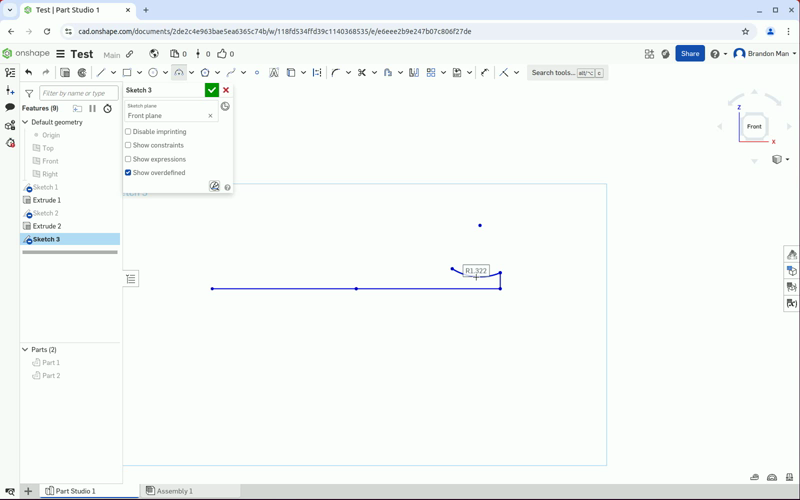
scroll(-6)
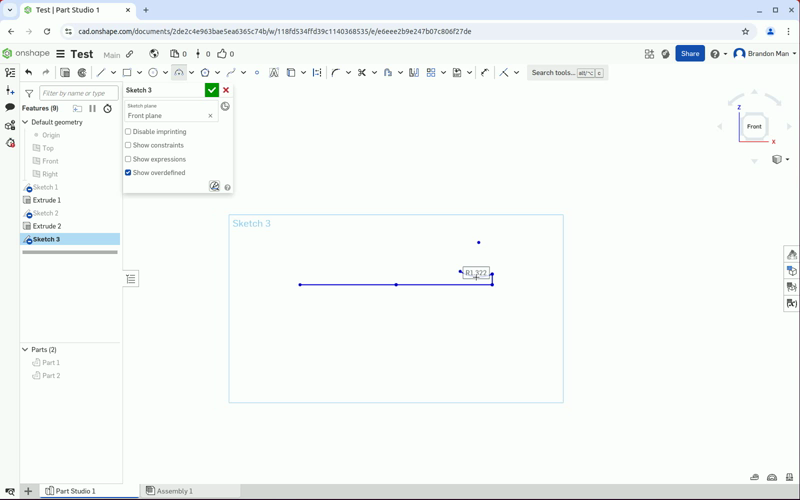
scroll(-6)
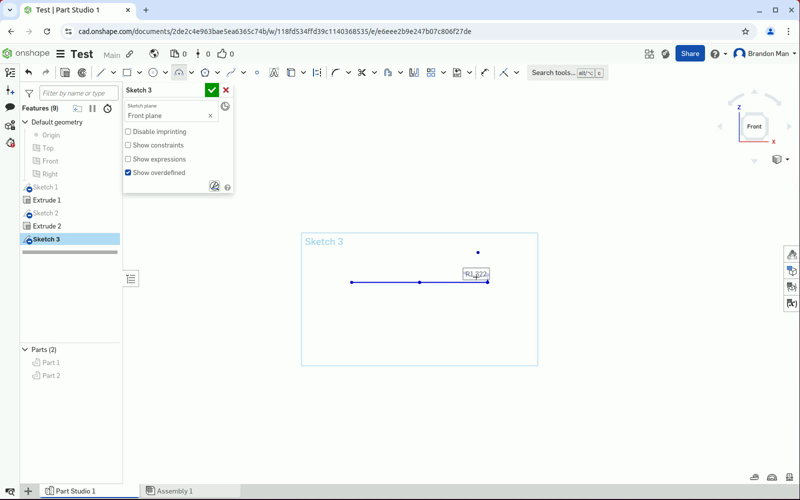
scroll(-6)
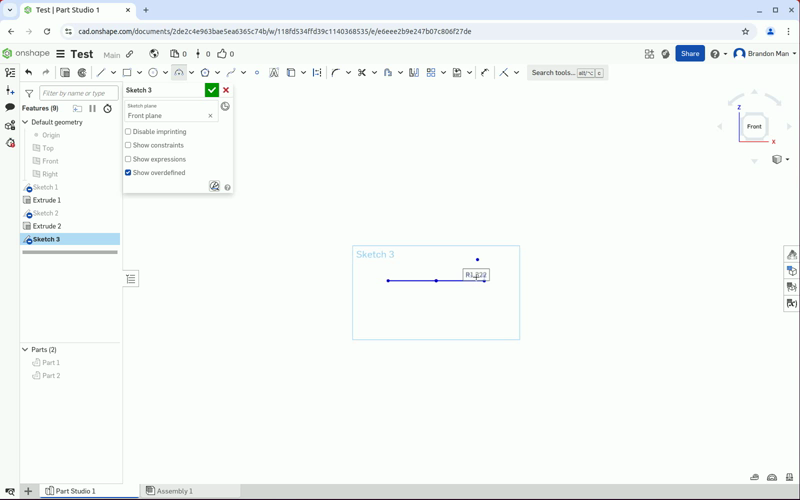
scroll(-6)
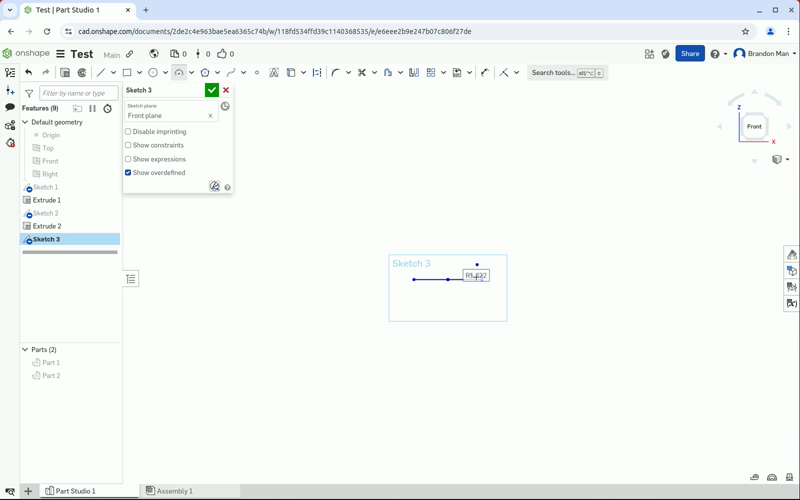
scroll(-6)
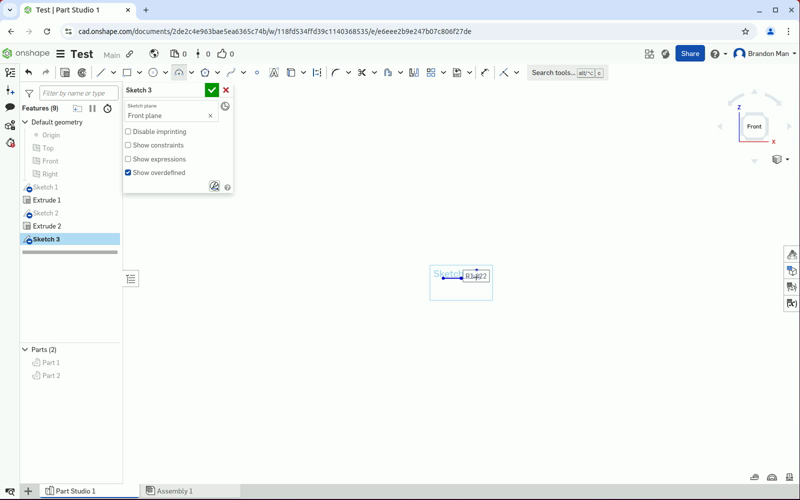
key_up(shift)
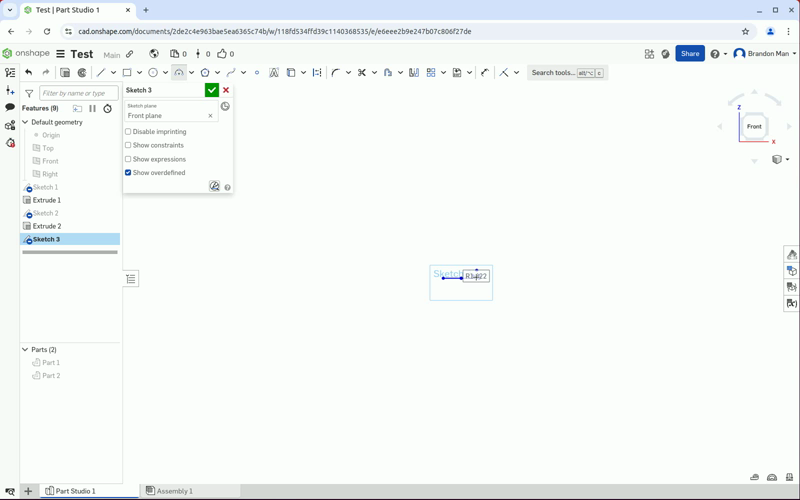
mouse_move(473, 275)
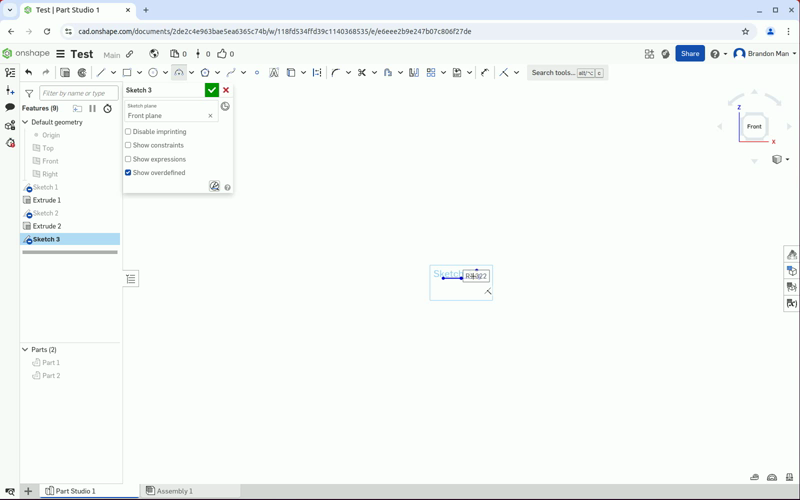
scroll(6)
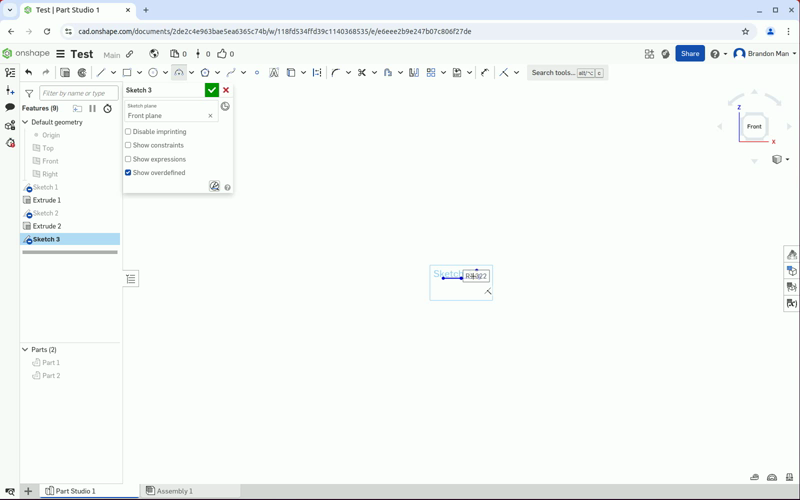
scroll(6)
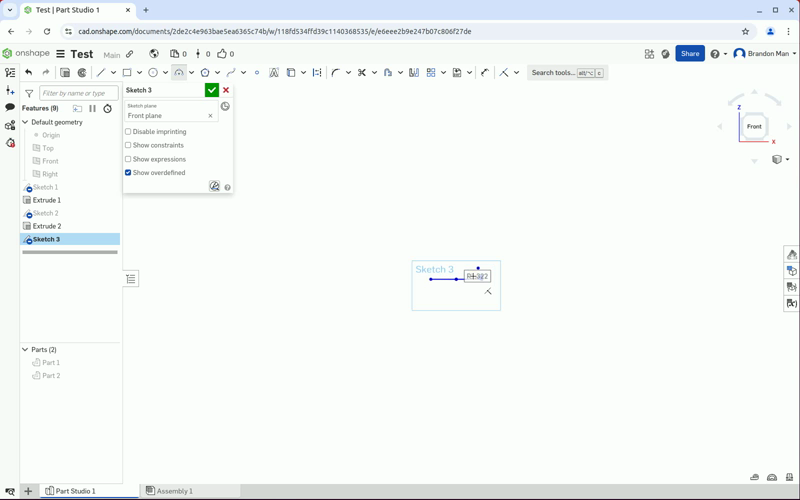
scroll(6)
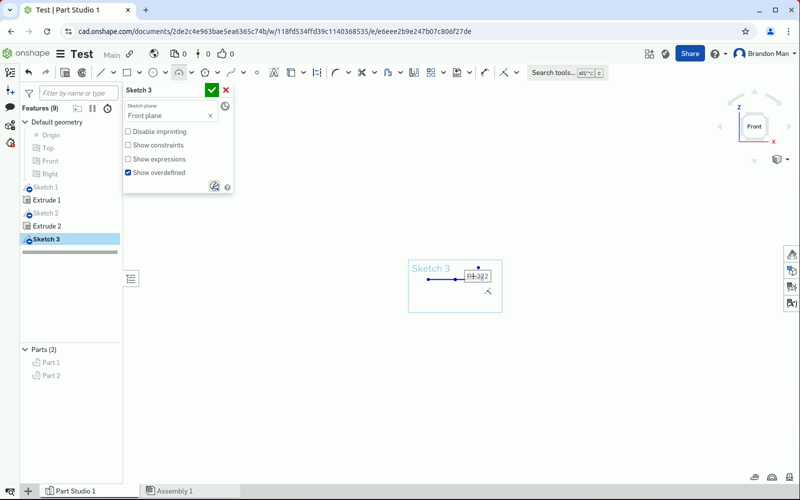
scroll(6)
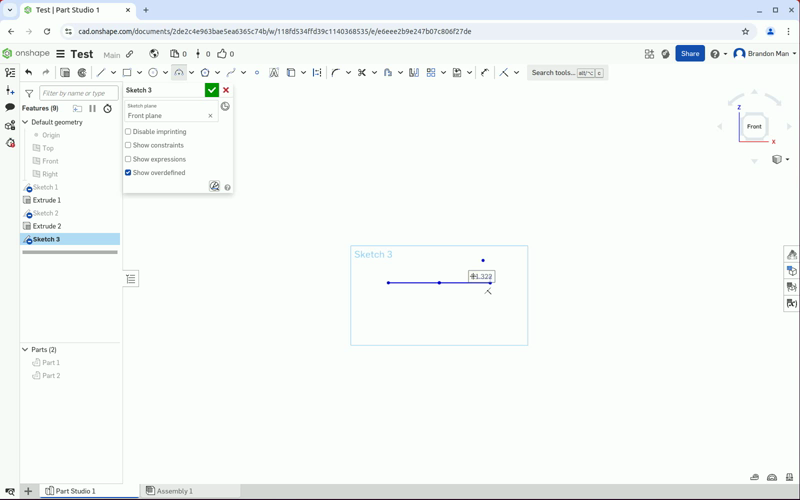
scroll(6)
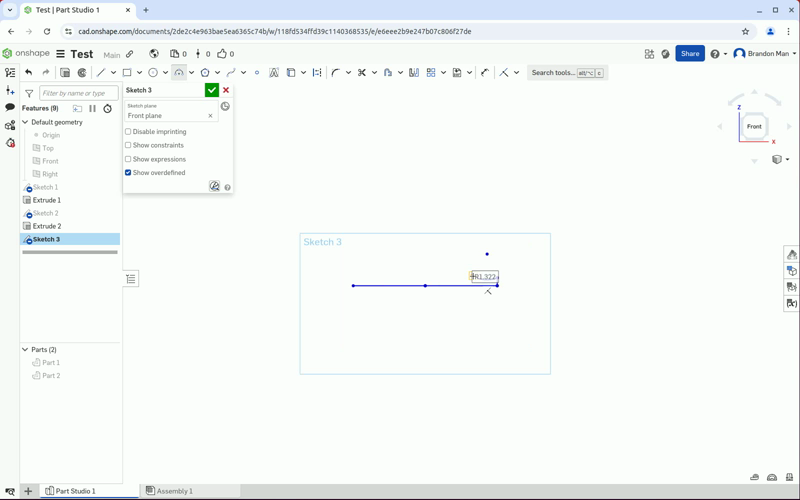
scroll(6)
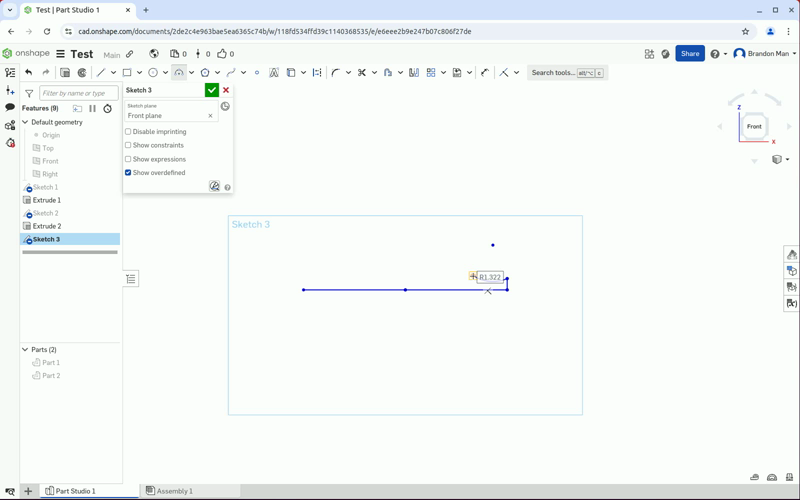
scroll(6)
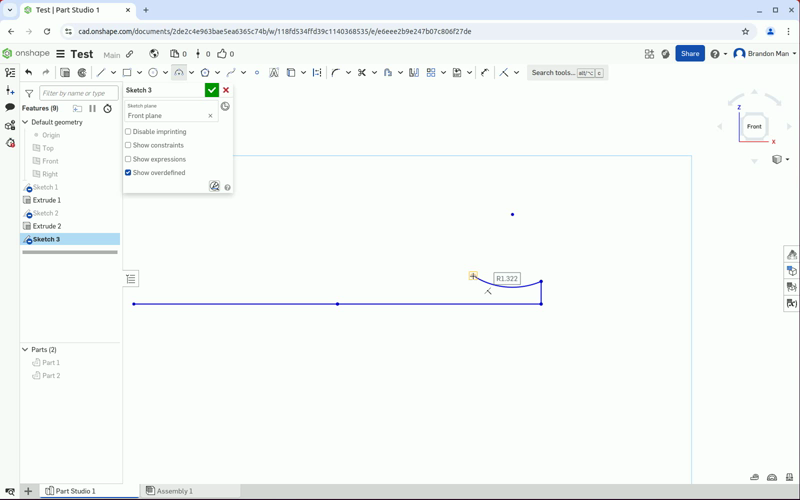
click(473, 275)
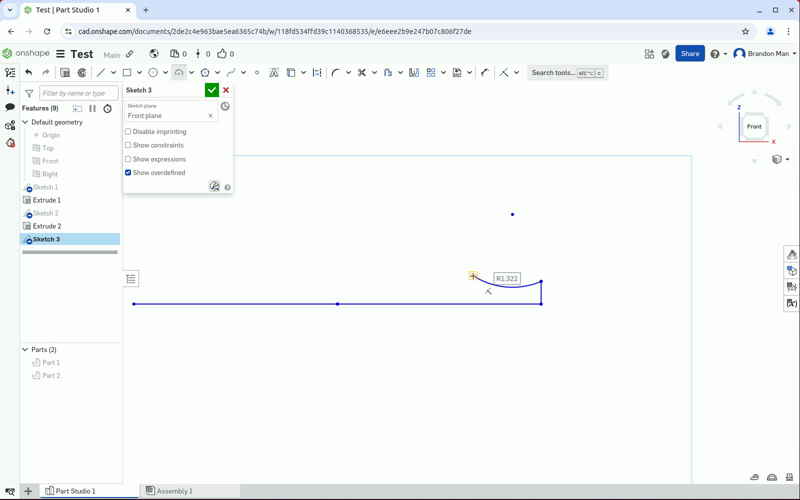
scroll(-6)
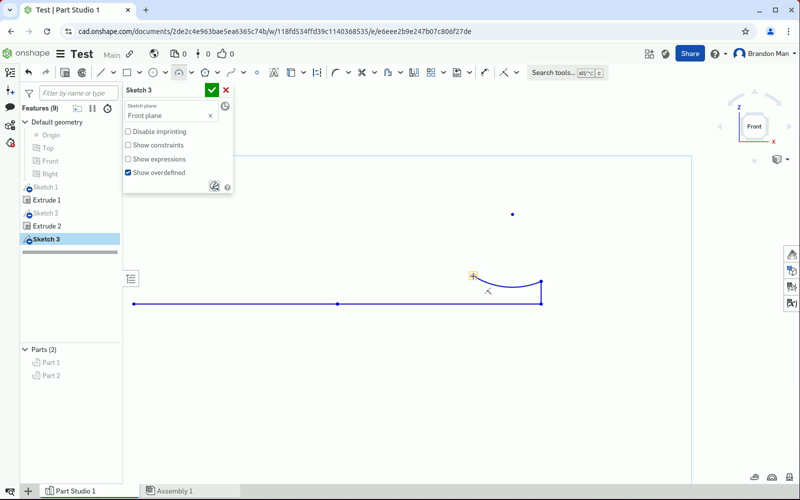
scroll(-6)
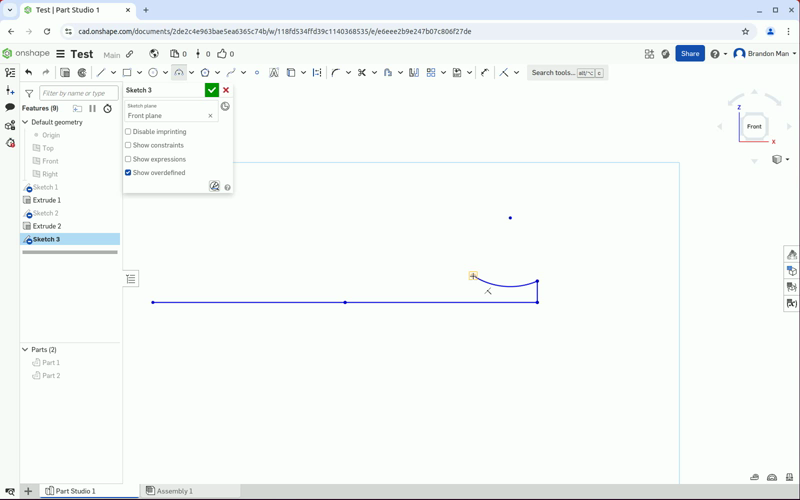
scroll(-6)
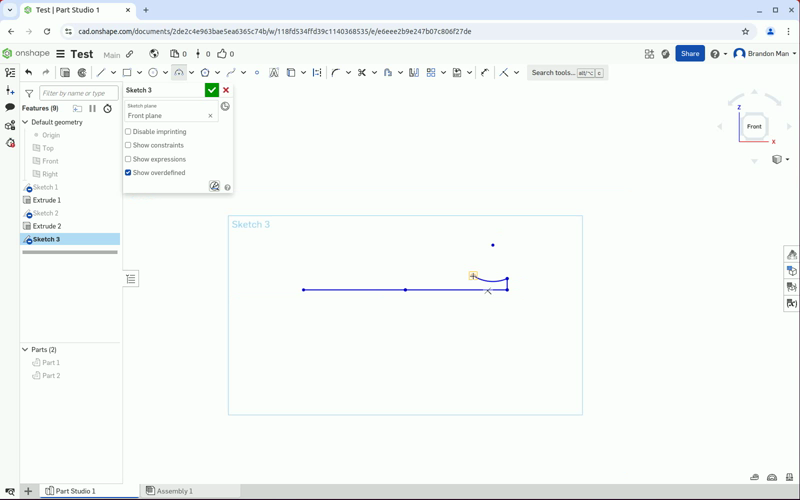
scroll(-6)
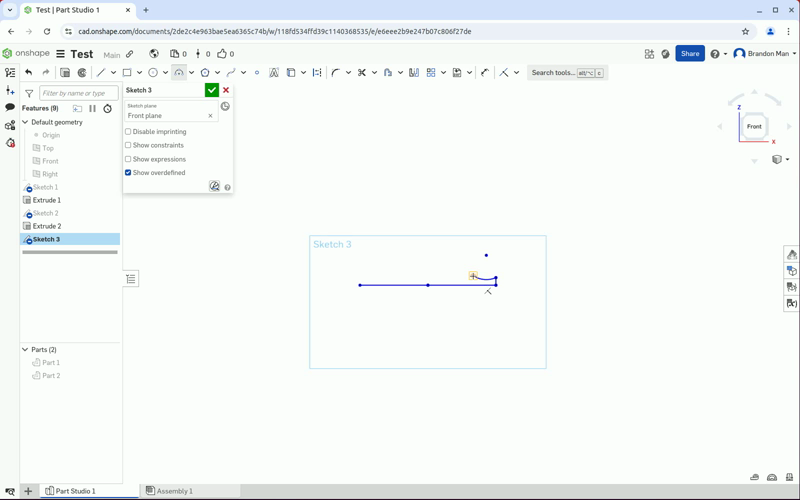
scroll(-6)
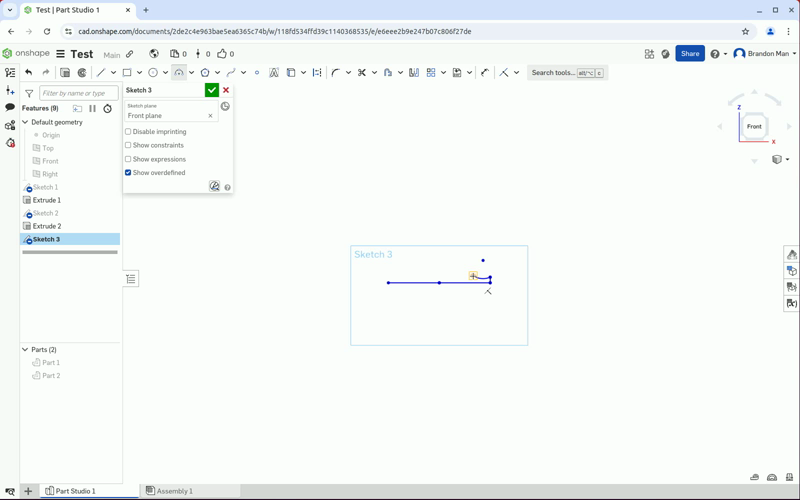
scroll(-6)
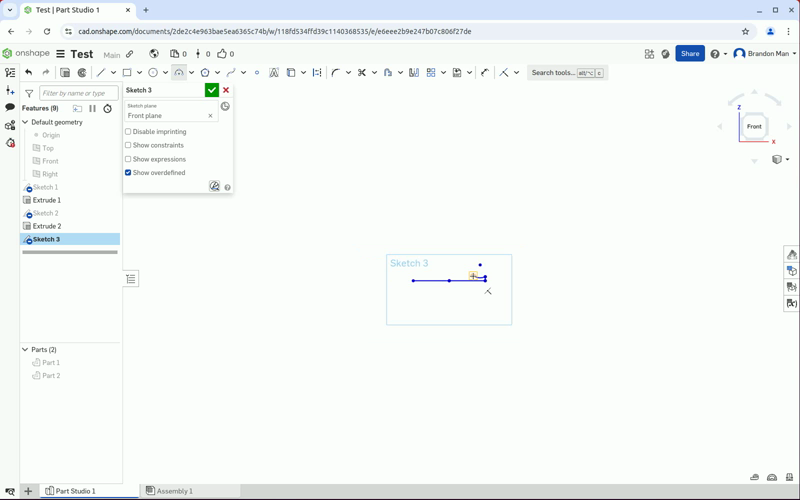
scroll(-6)
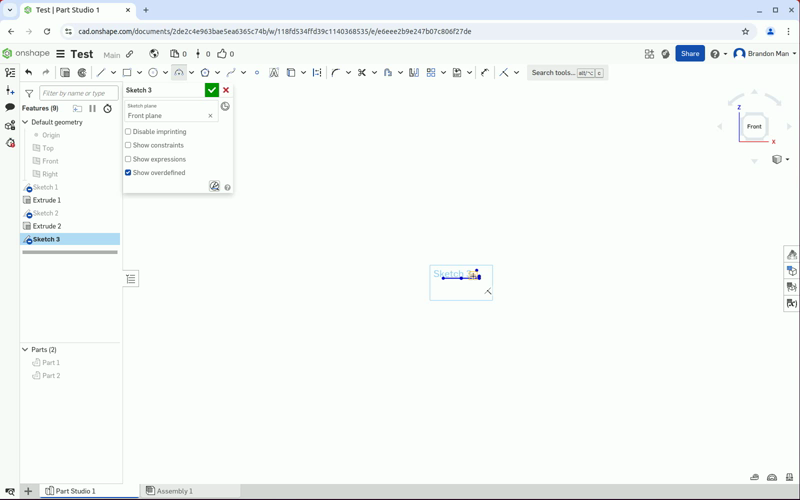
key_down(shift)
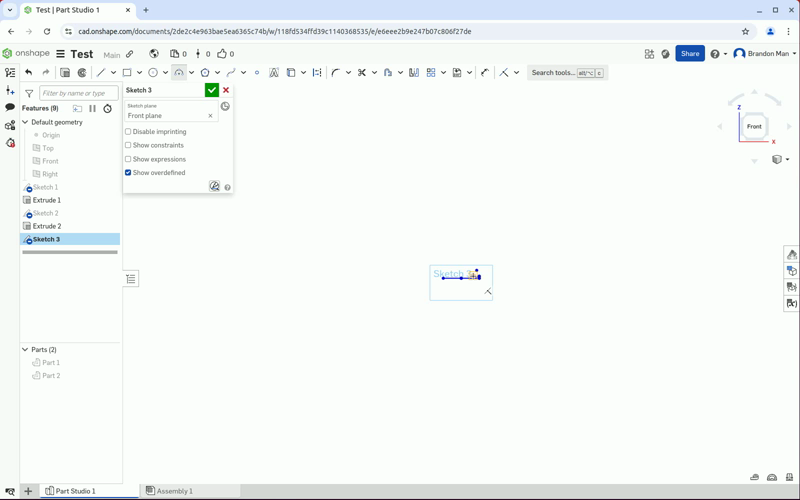
mouse_move(465, 275)
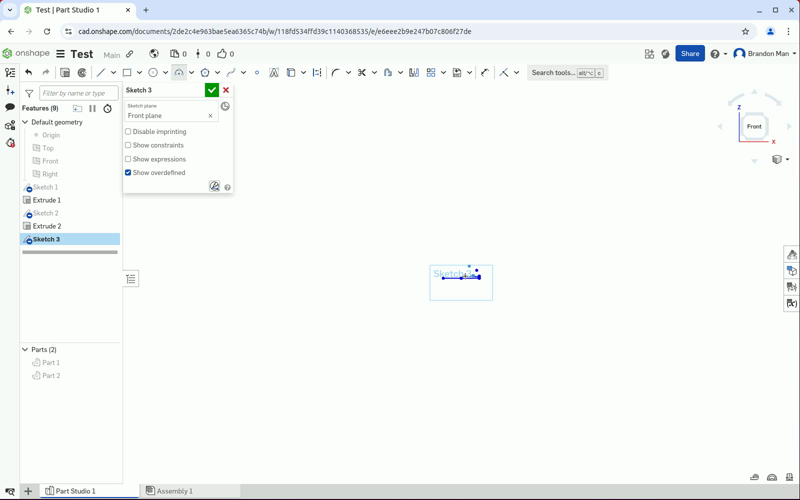
click(465, 275)
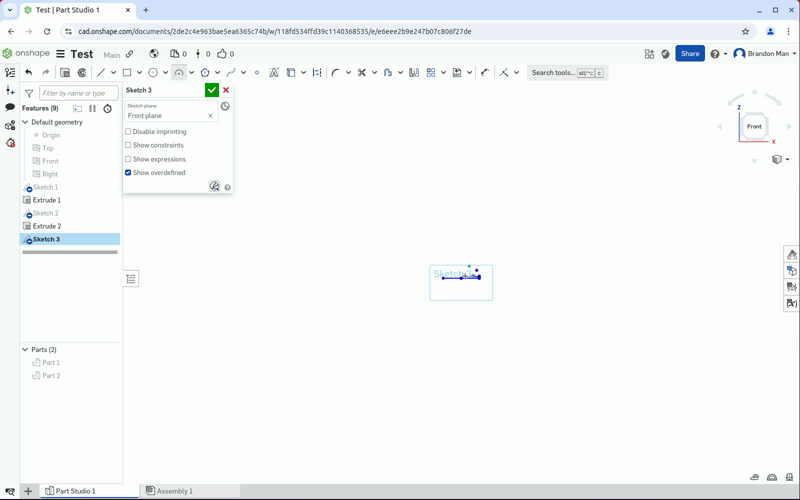
mouse_move(469, 276)
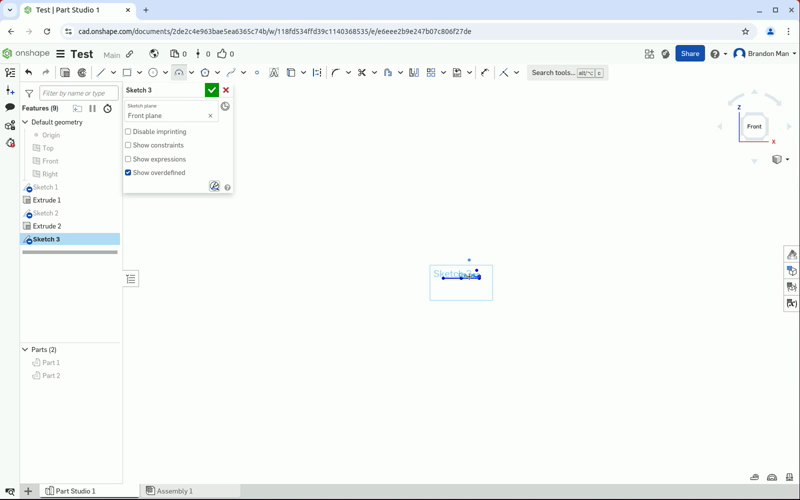
scroll(6)
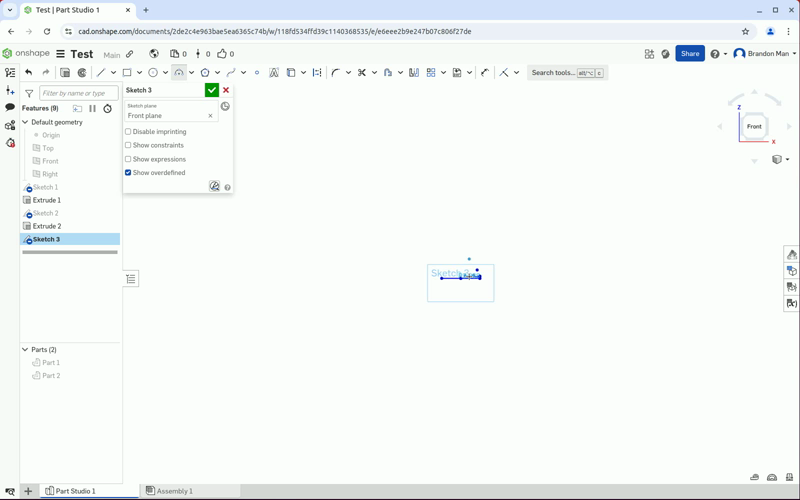
scroll(6)
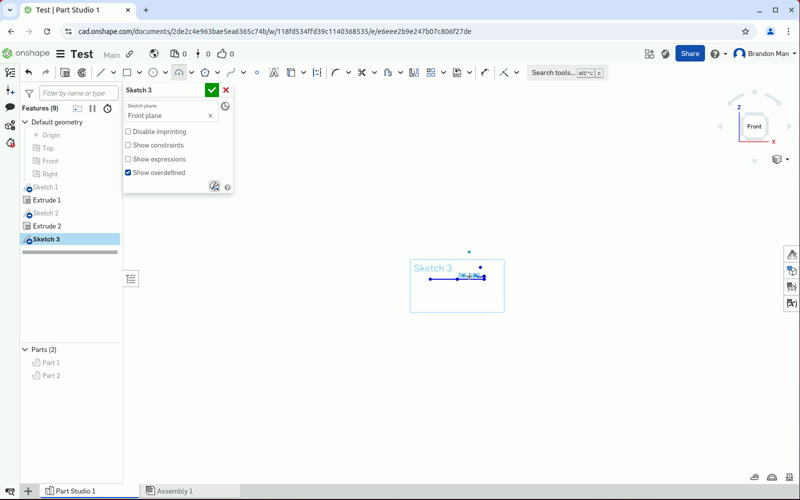
scroll(6)
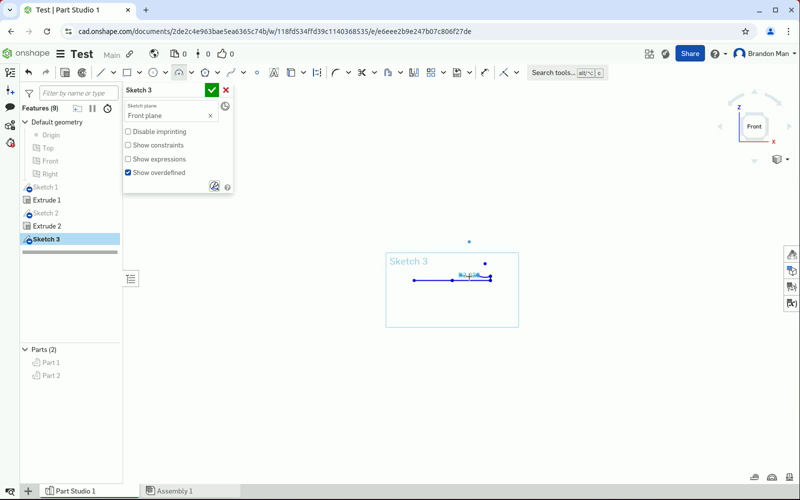
scroll(6)
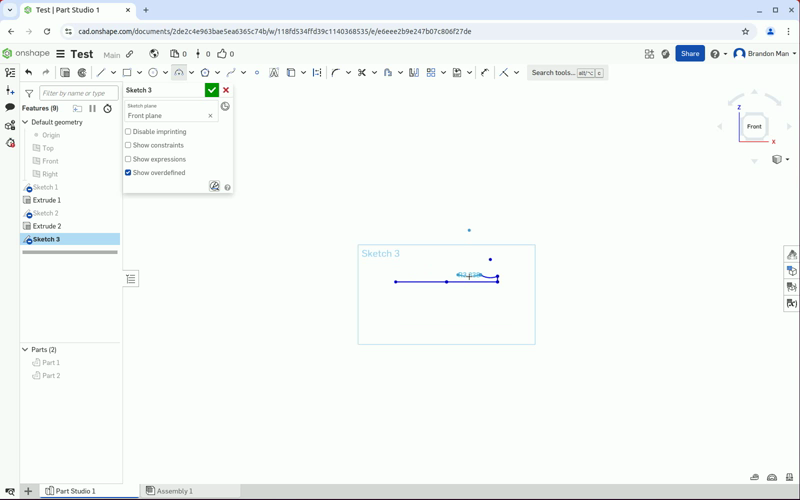
scroll(6)
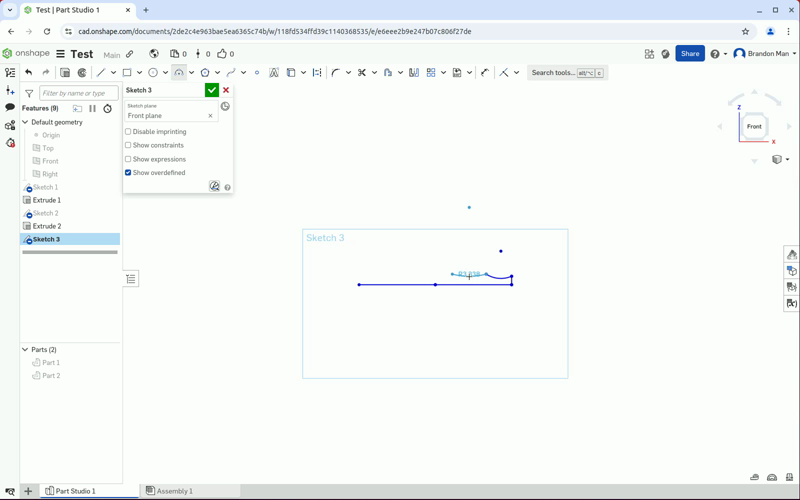
scroll(6)
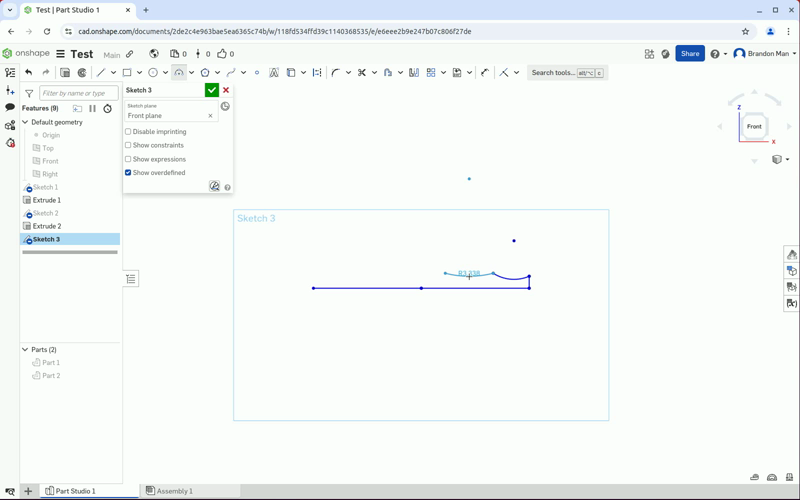
scroll(6)
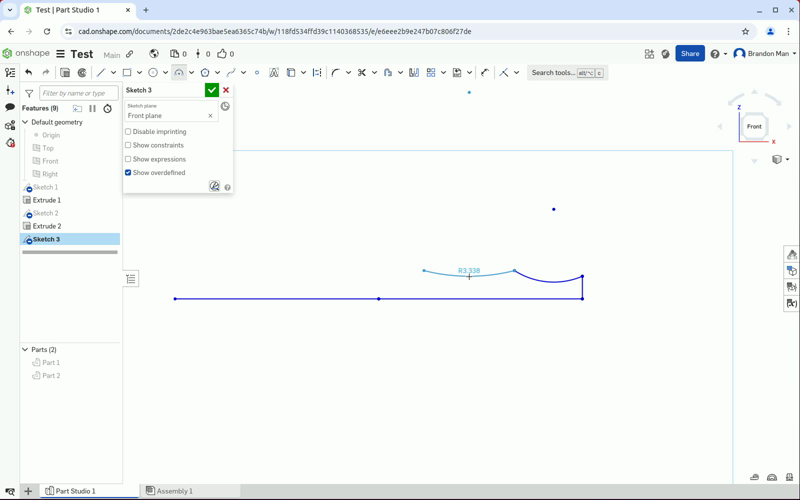
click(469, 276)
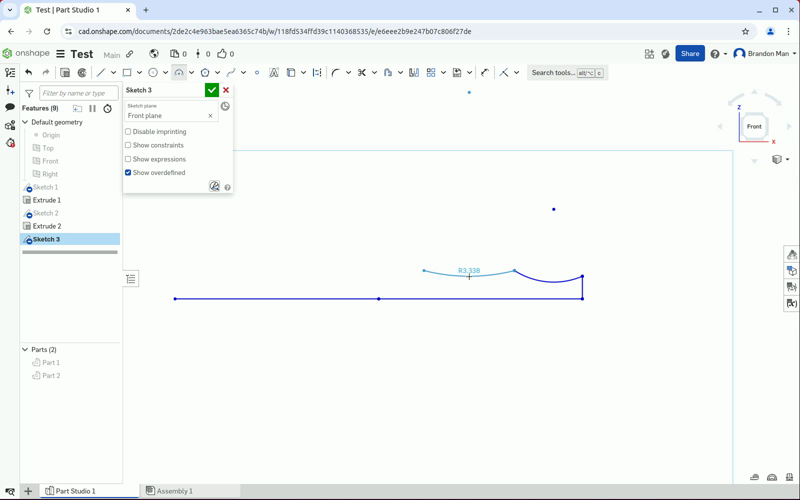
scroll(-6)
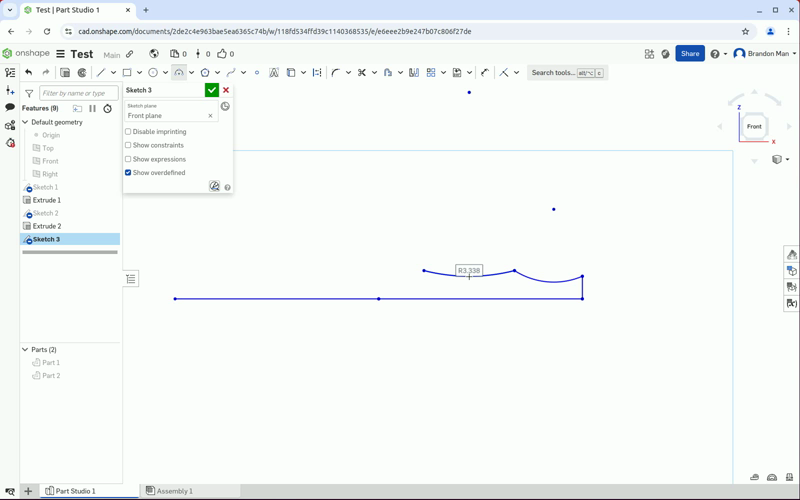
scroll(-6)
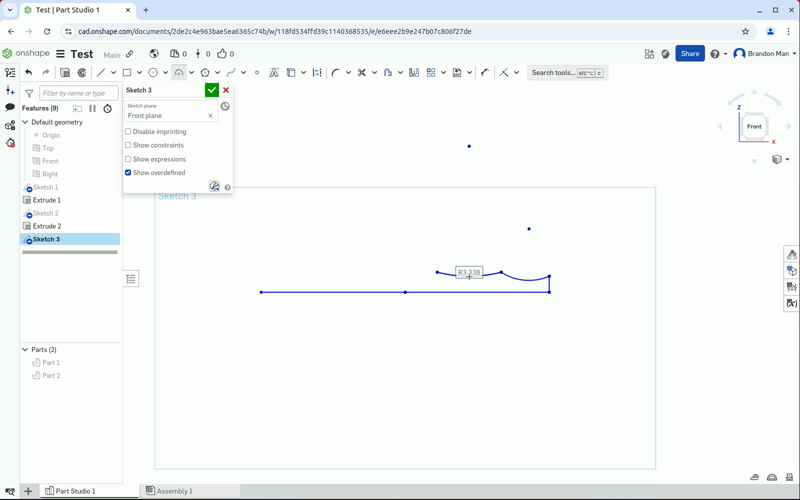
scroll(-6)
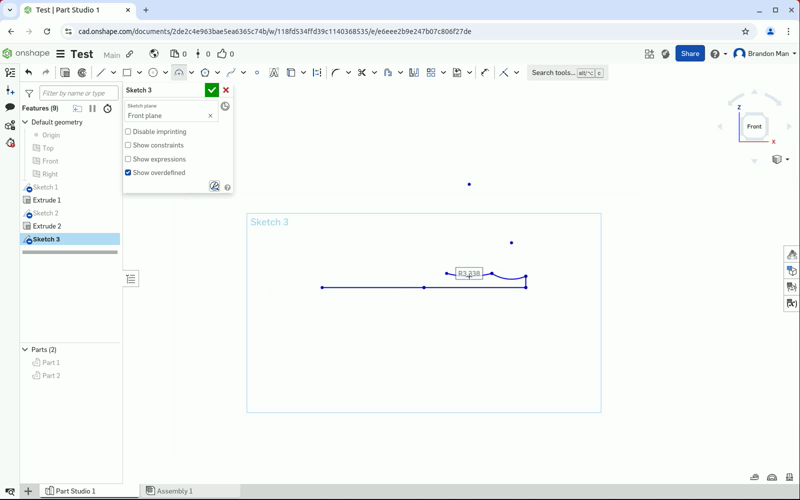
scroll(-6)
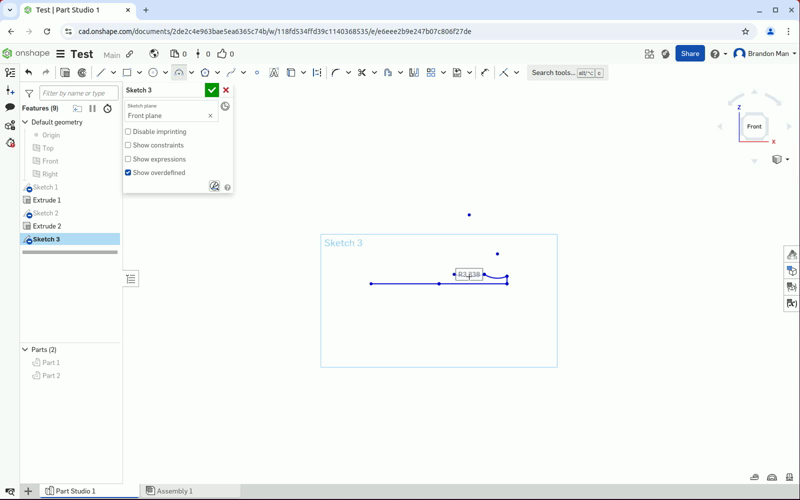
scroll(-6)
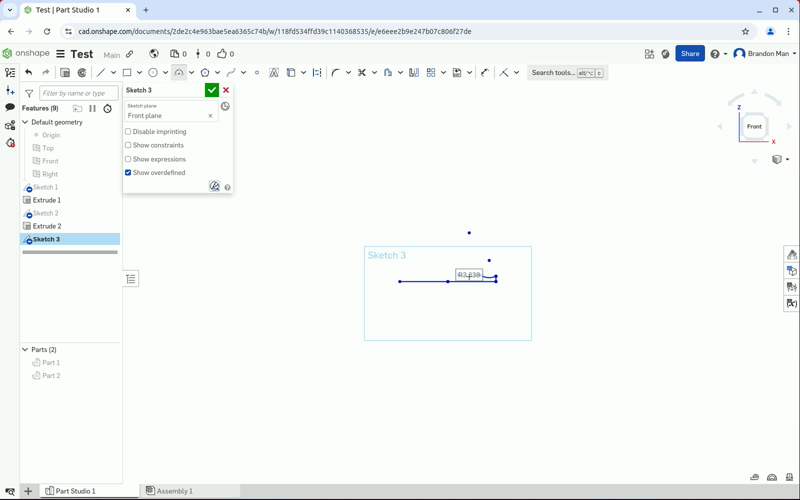
scroll(-6)
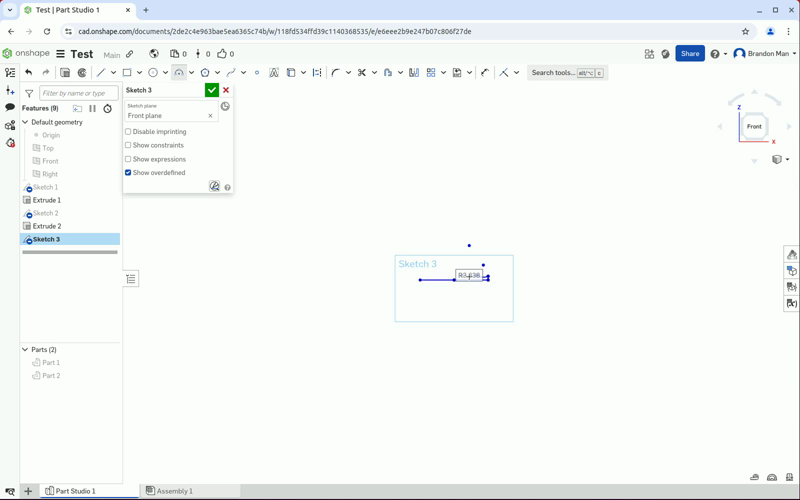
scroll(-6)
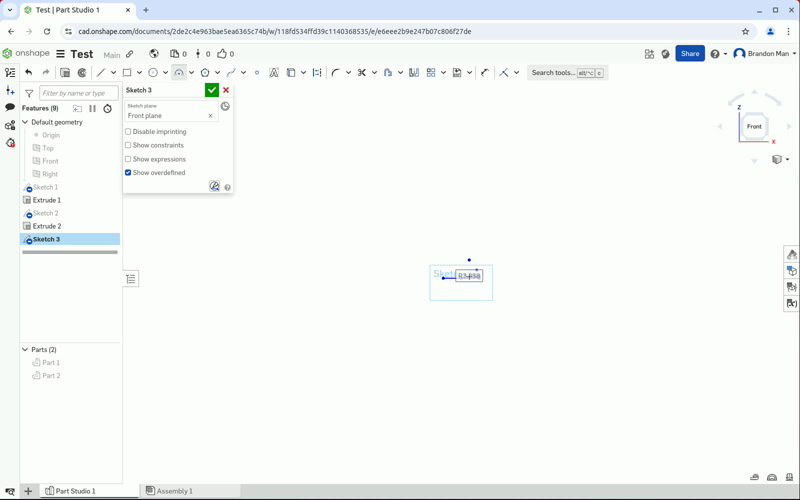
key_up(shift)
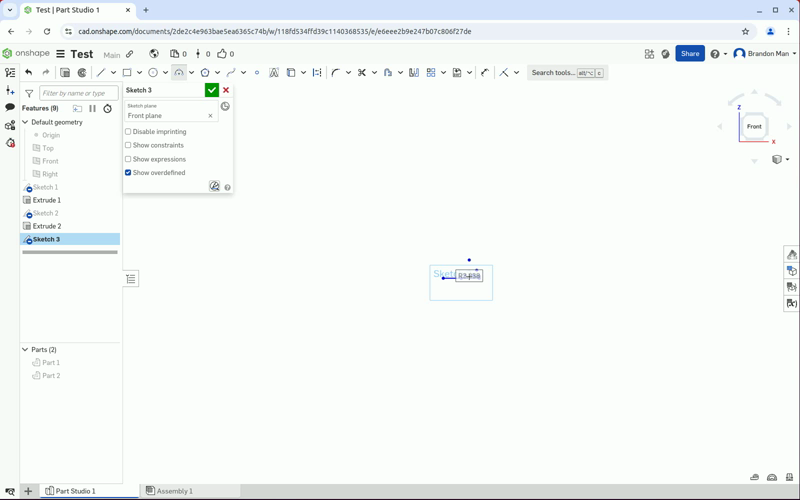
mouse_move(465, 275)
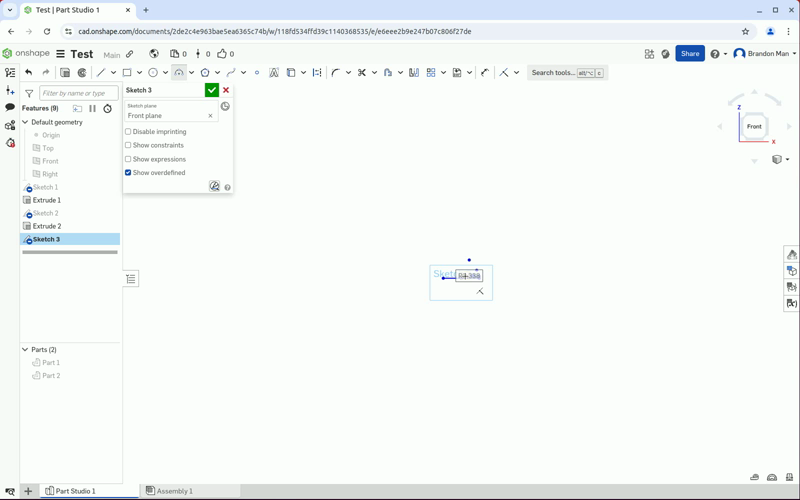
scroll(6)
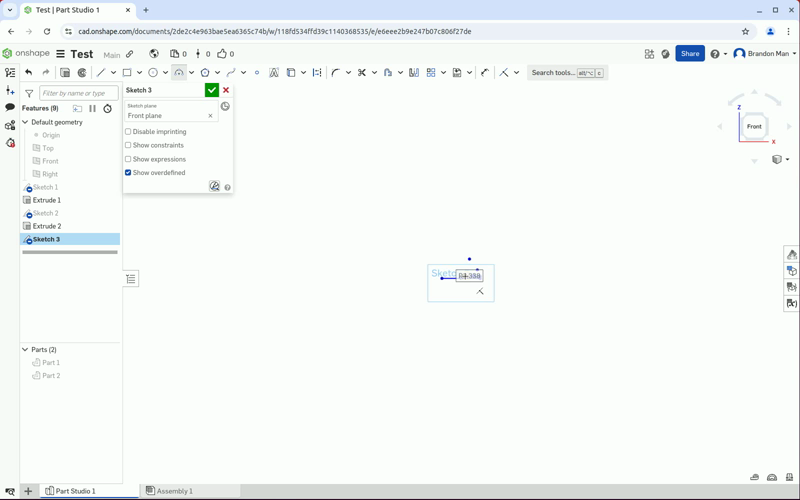
scroll(6)
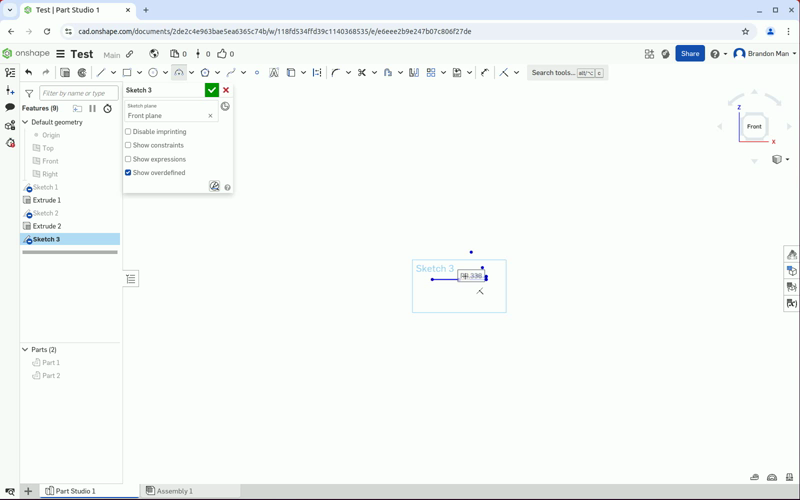
scroll(6)
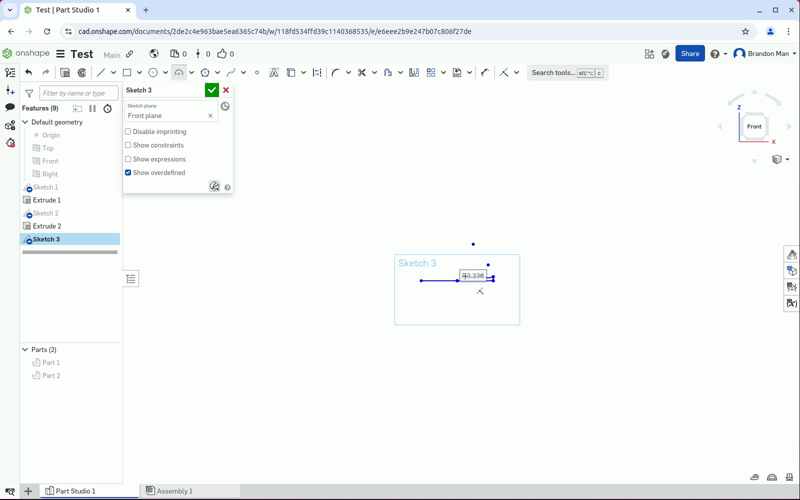
scroll(6)
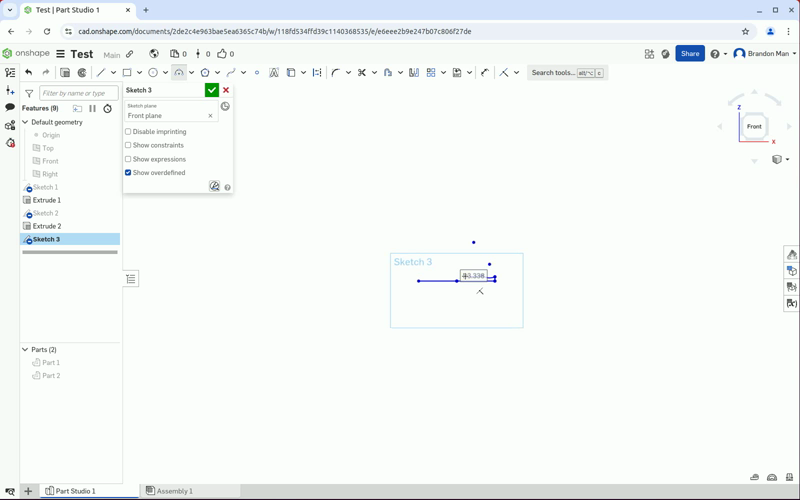
scroll(6)
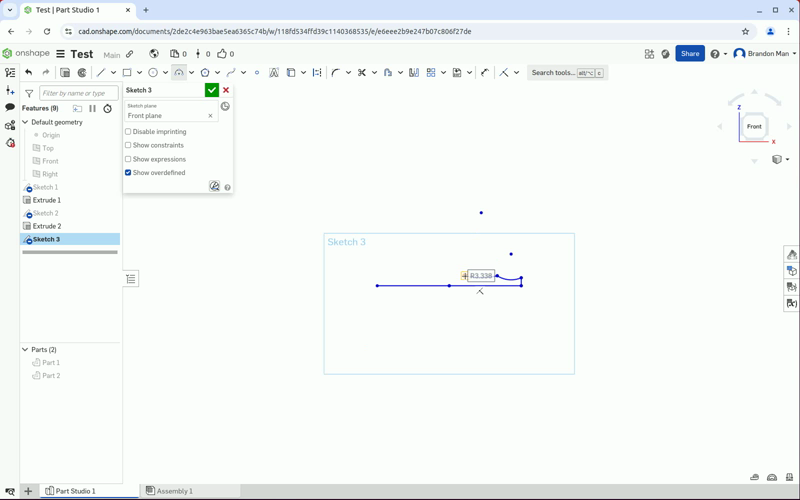
scroll(6)
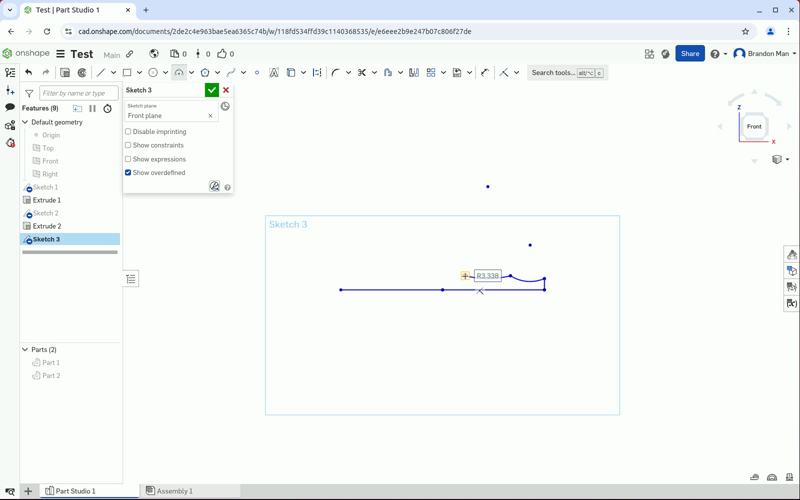
scroll(6)
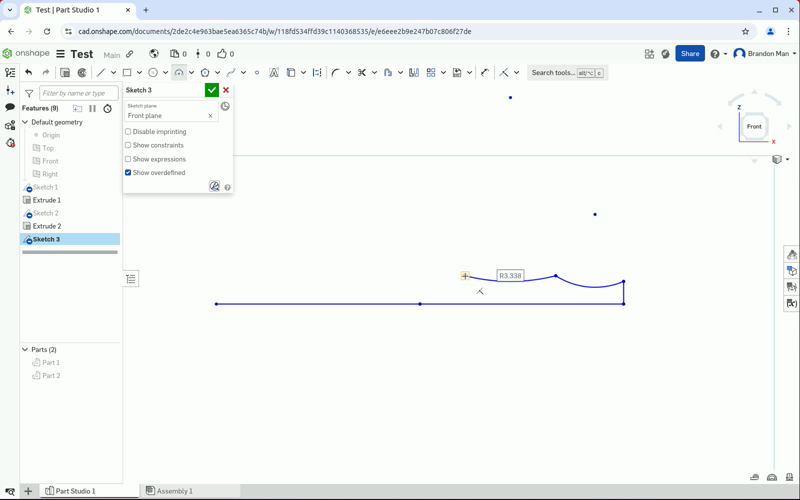
click(465, 275)
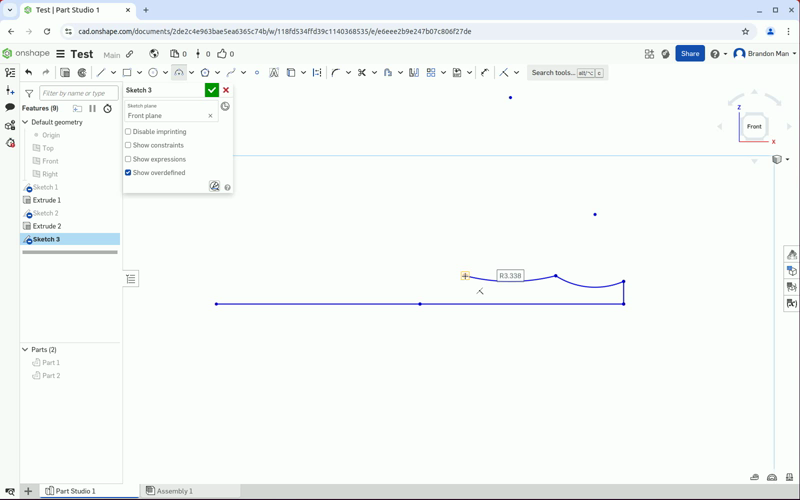
scroll(-6)
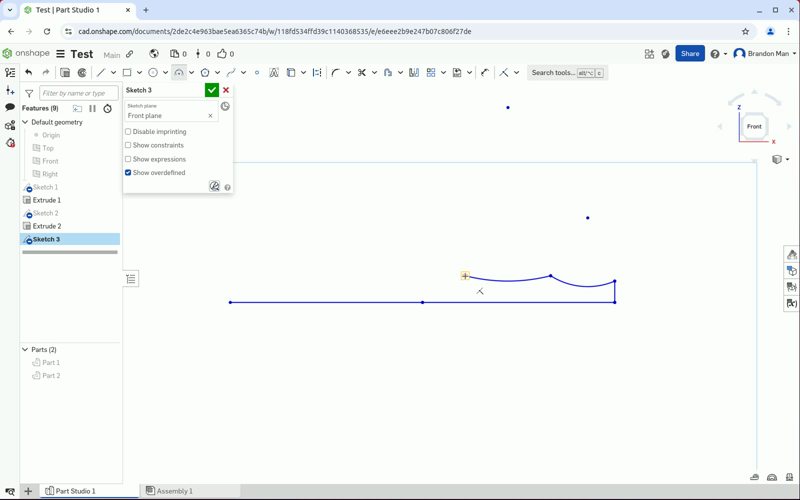
scroll(-6)
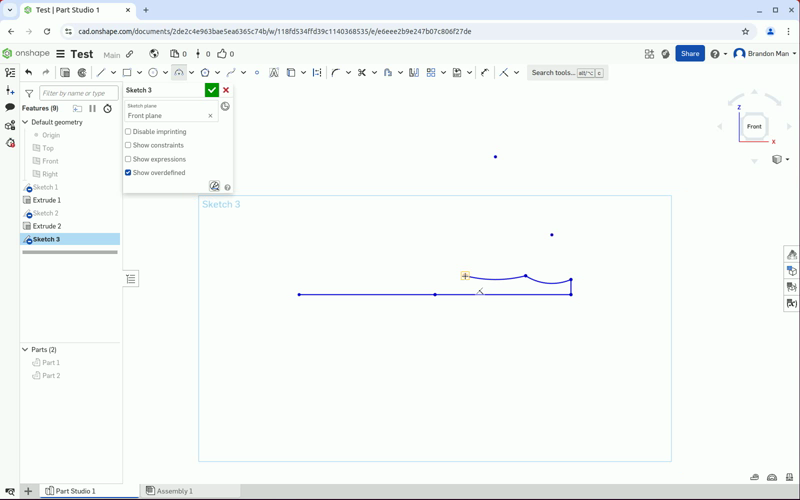
scroll(-6)
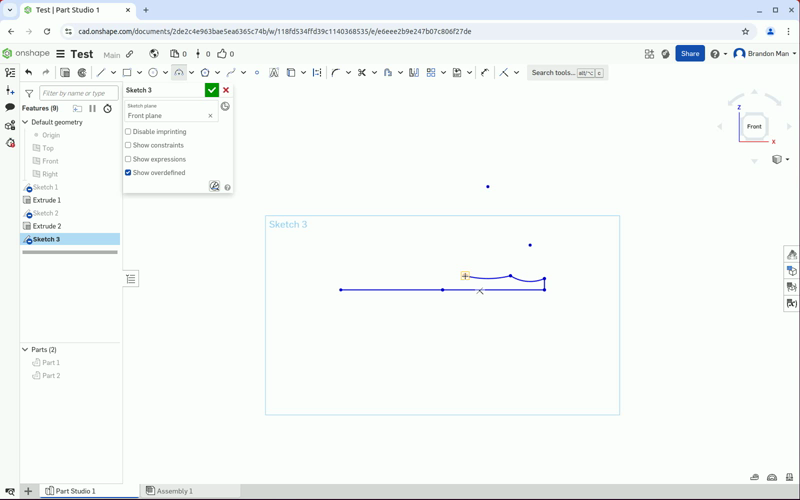
scroll(-6)
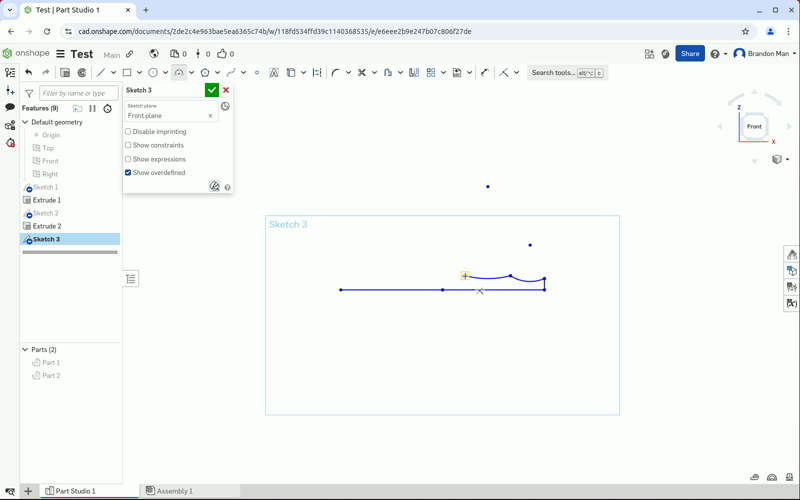
scroll(-6)
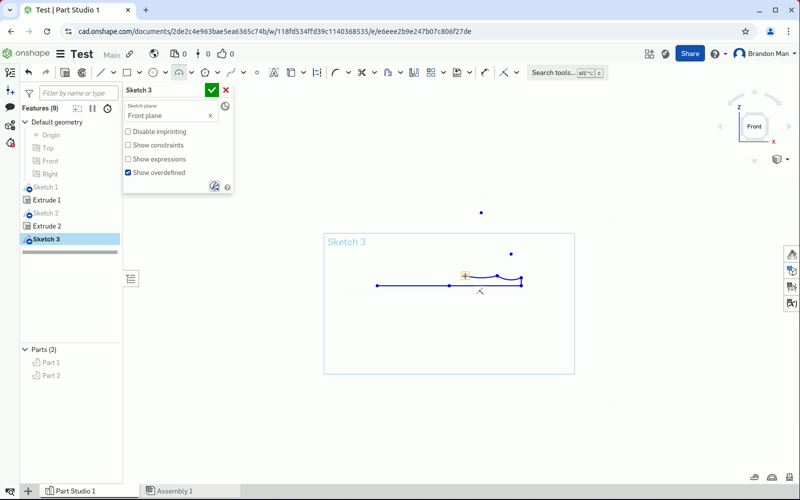
scroll(-6)
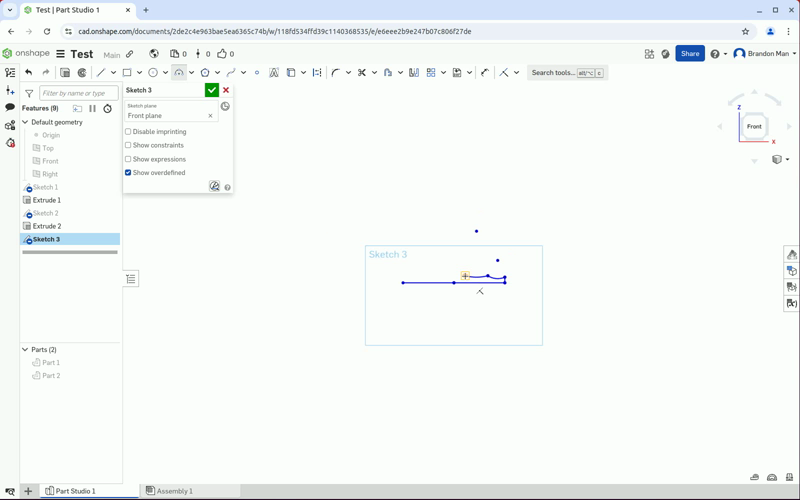
scroll(-6)
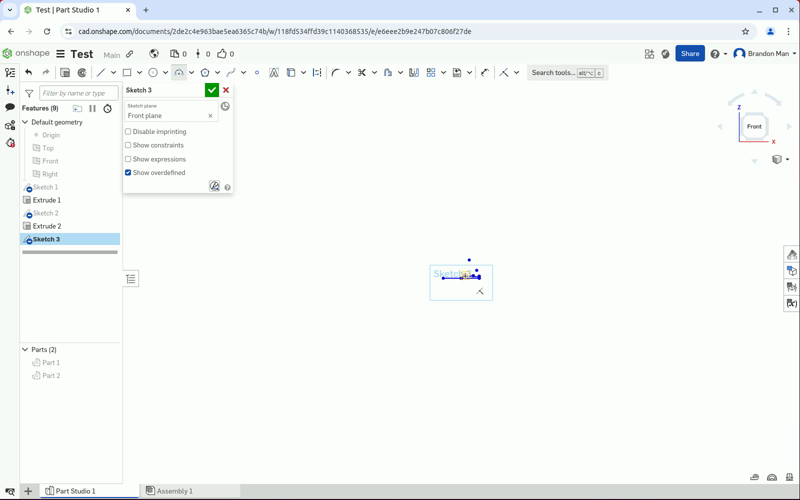
key_down(shift)
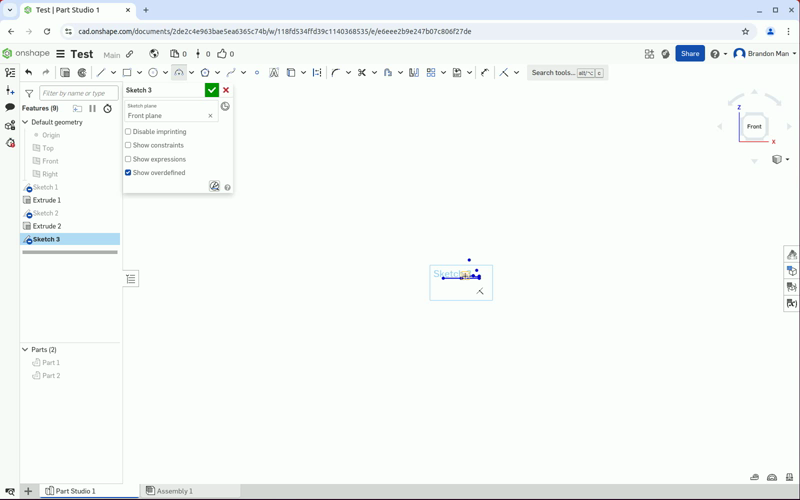
mouse_move(457, 275)
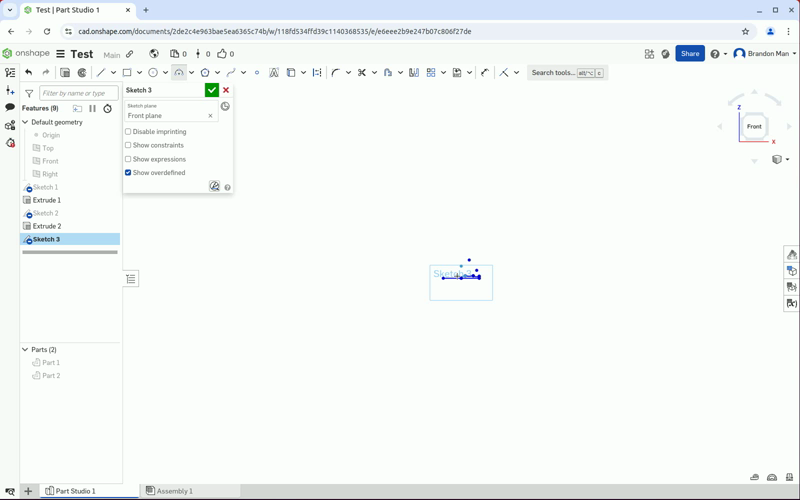
click(457, 275)
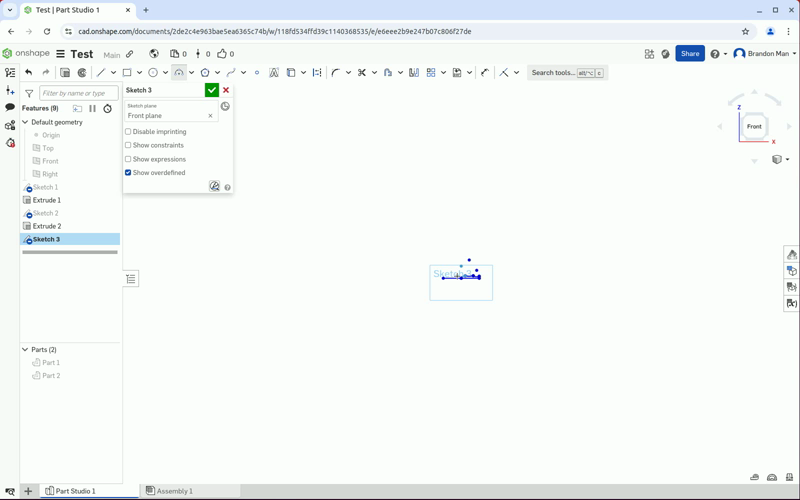
mouse_move(461, 276)
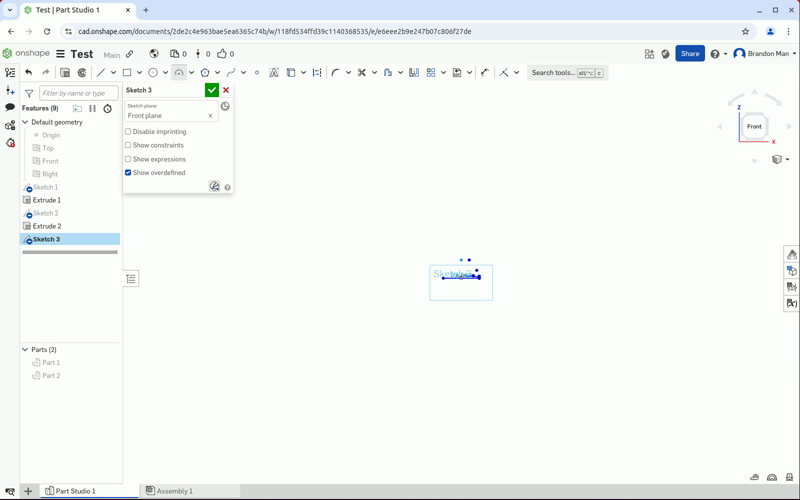
scroll(6)
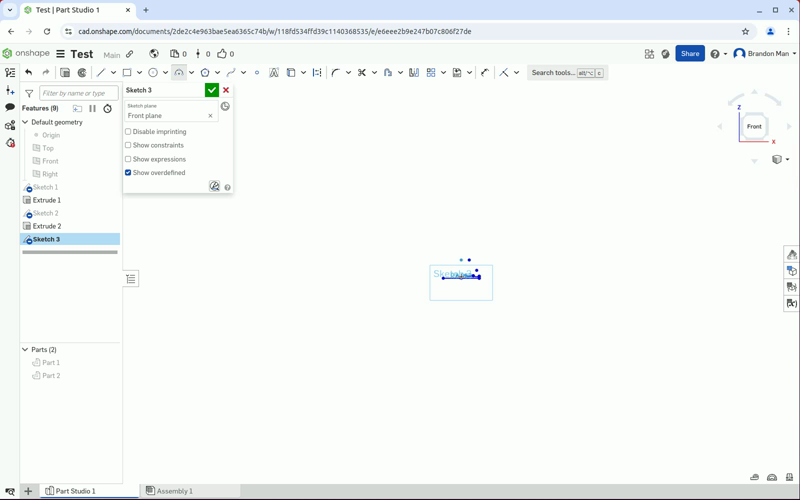
scroll(6)
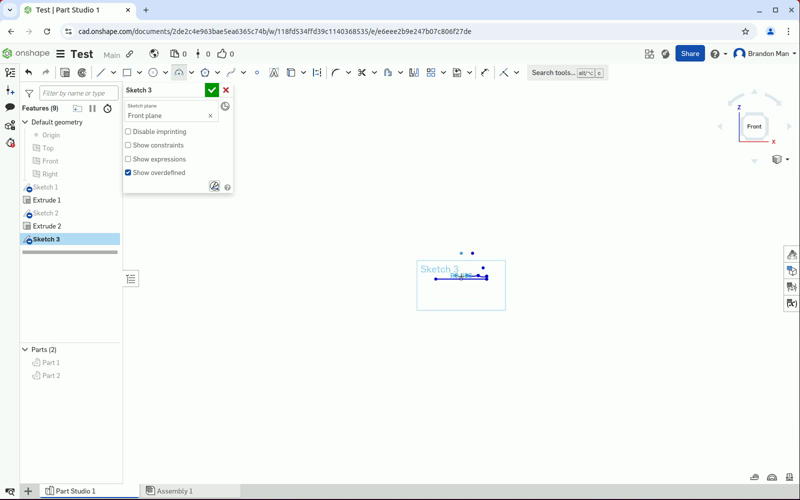
scroll(6)
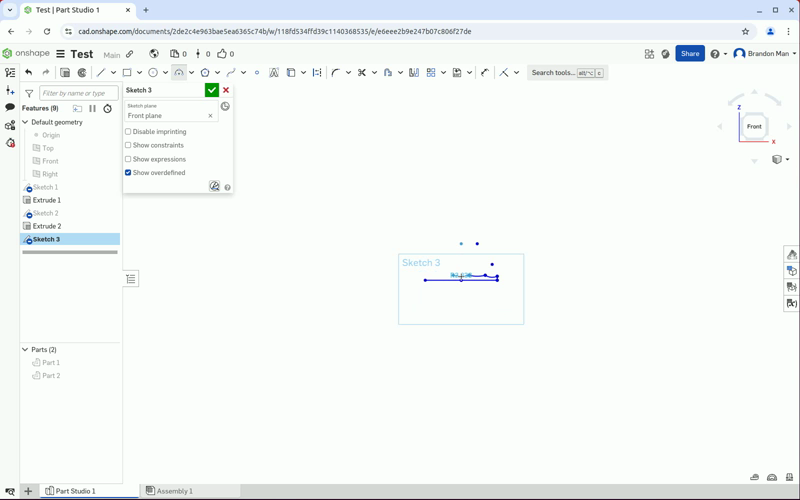
scroll(6)
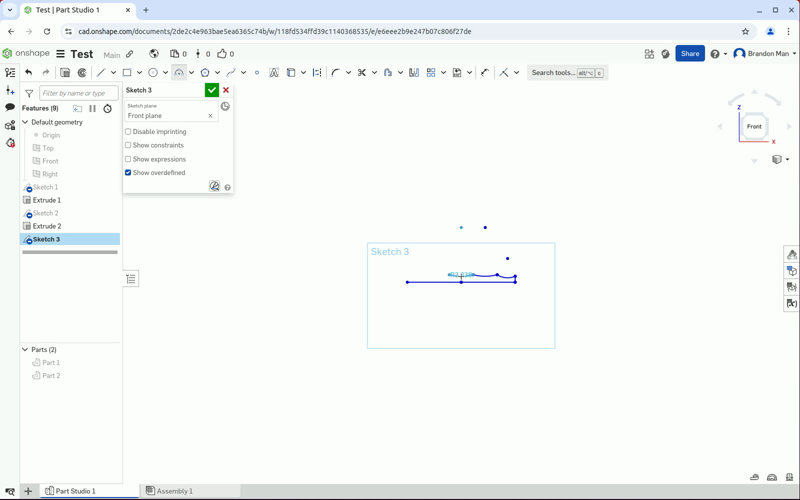
scroll(6)
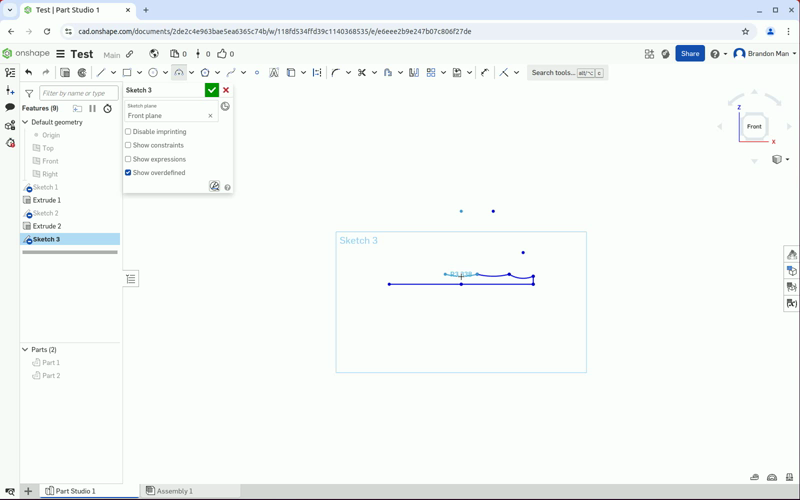
scroll(6)
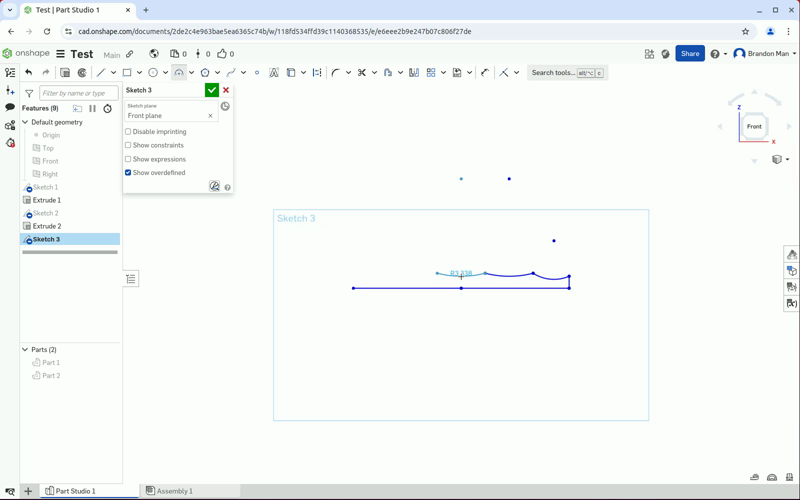
scroll(6)
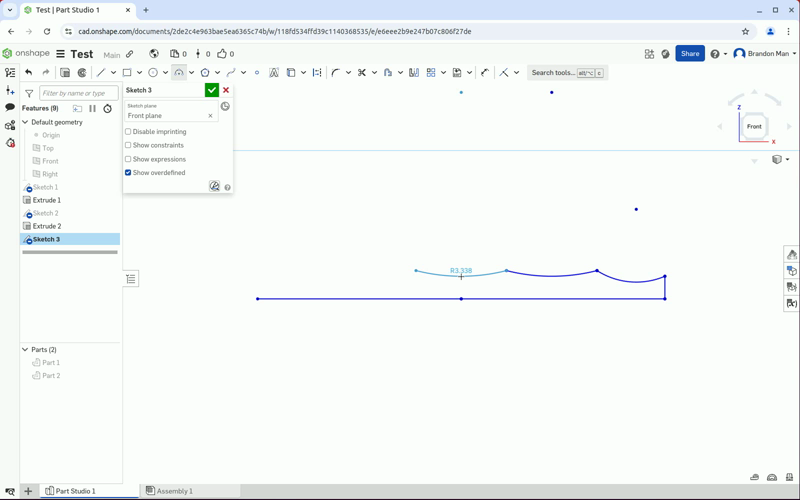
click(461, 276)
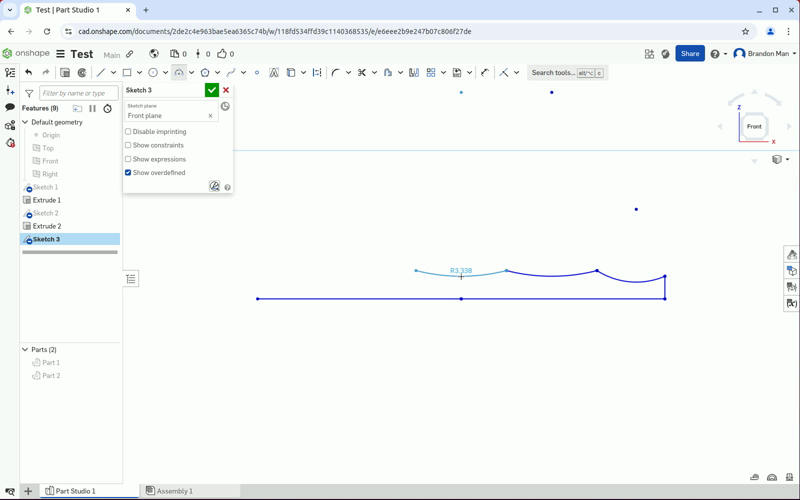
scroll(-6)
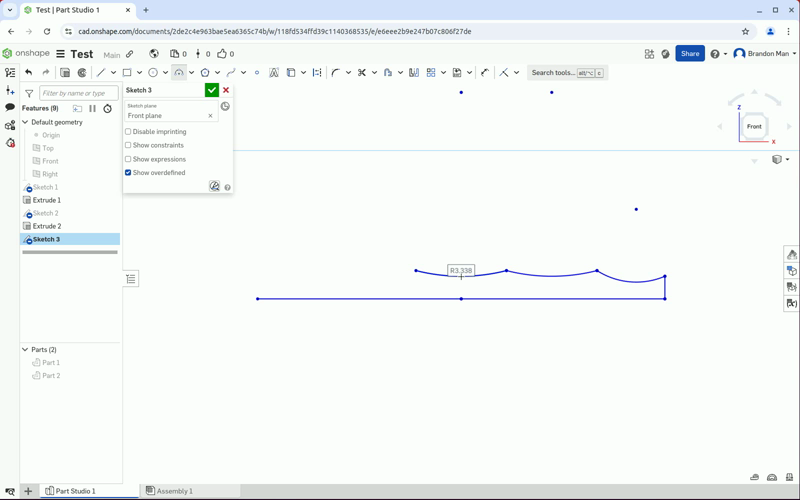
scroll(-6)
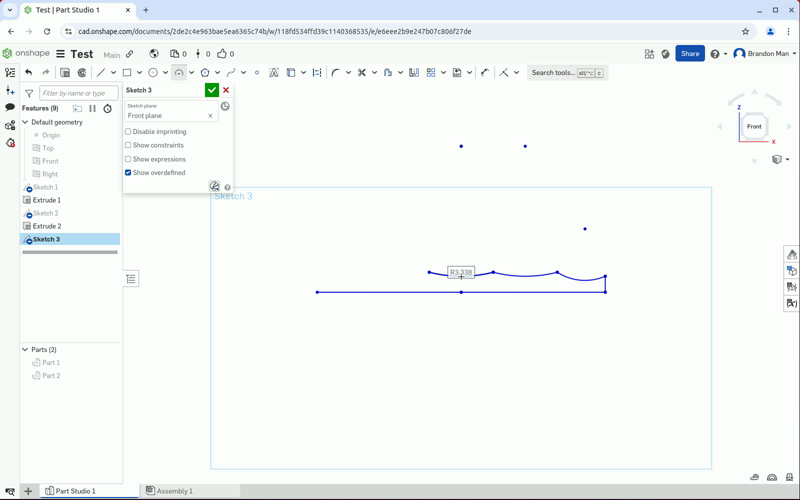
scroll(-6)
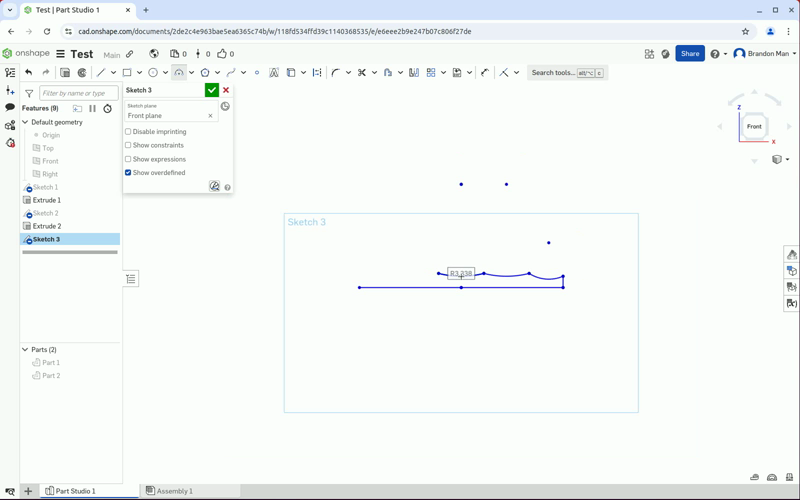
scroll(-6)
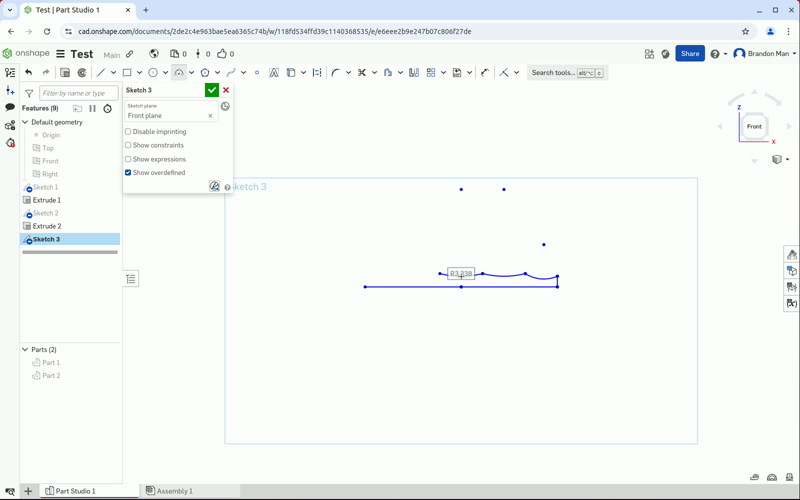
scroll(-6)
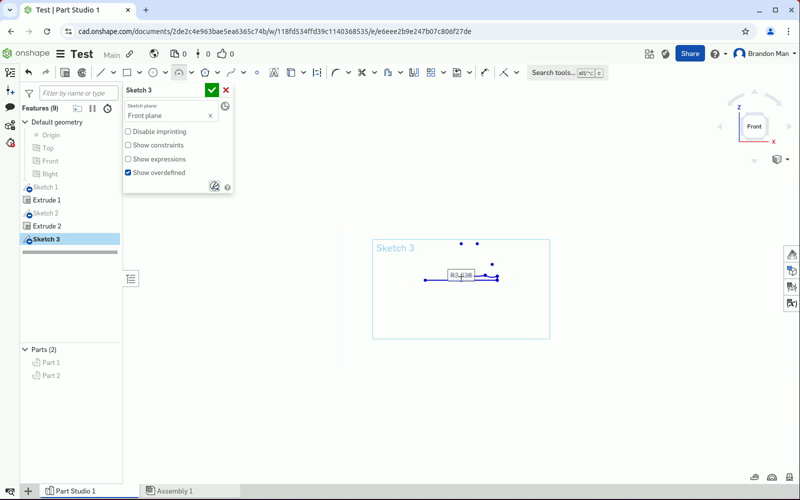
scroll(-6)
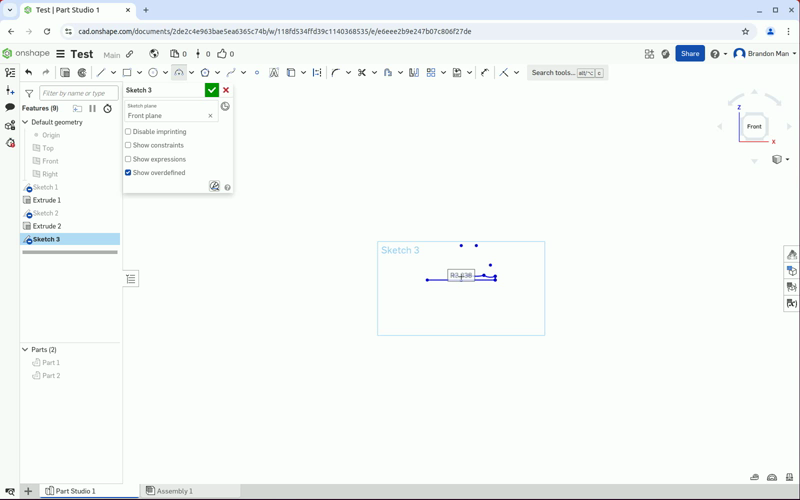
scroll(-6)
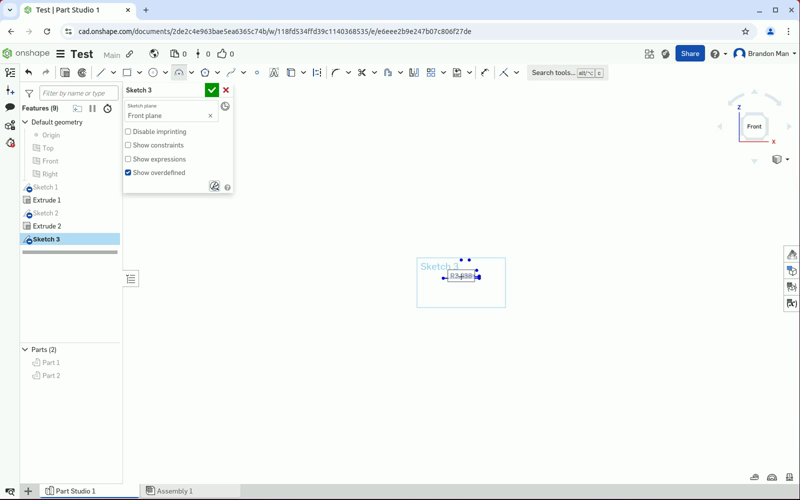
key_up(shift)
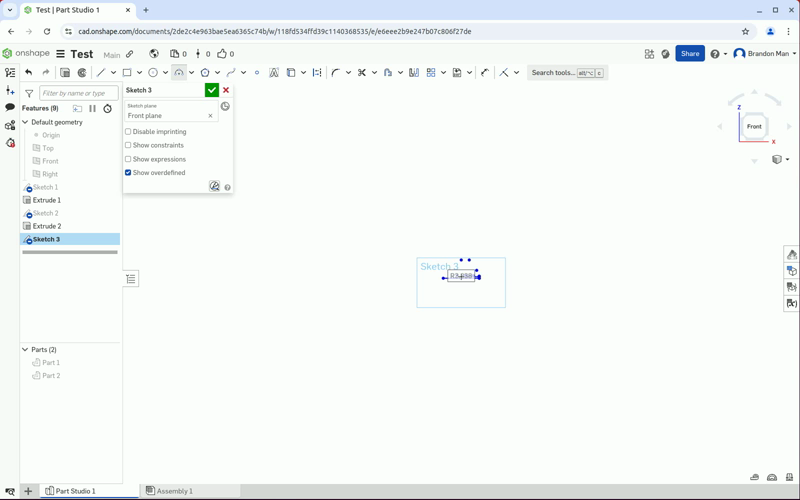
mouse_move(457, 275)
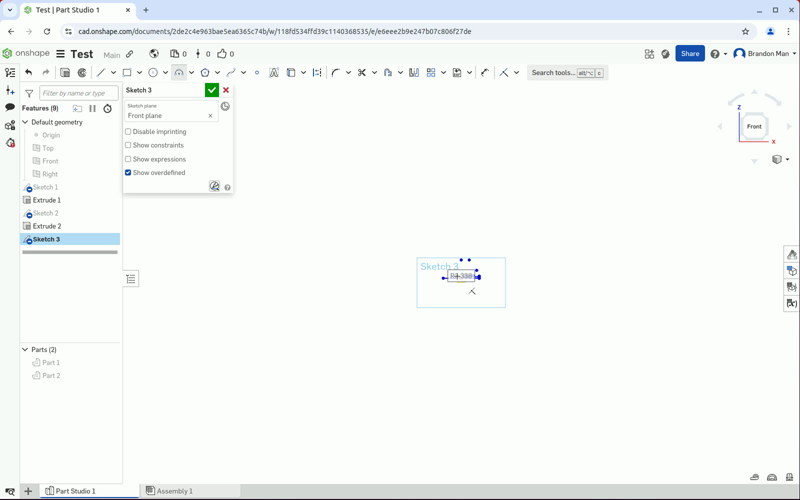
scroll(6)
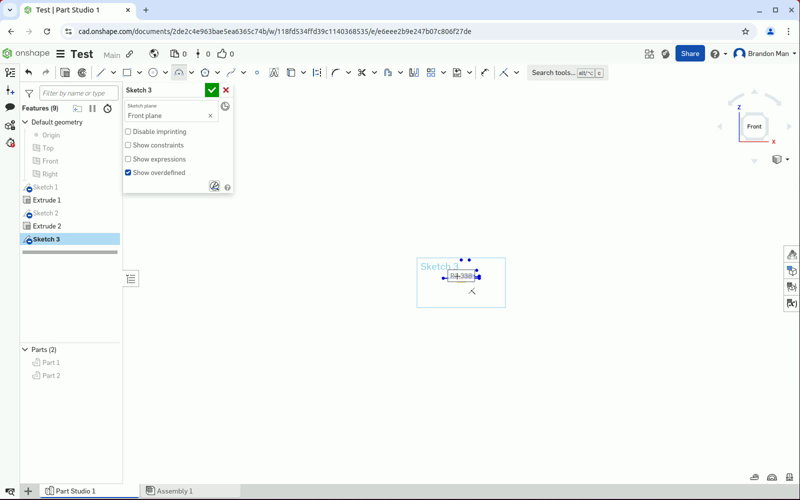
scroll(6)
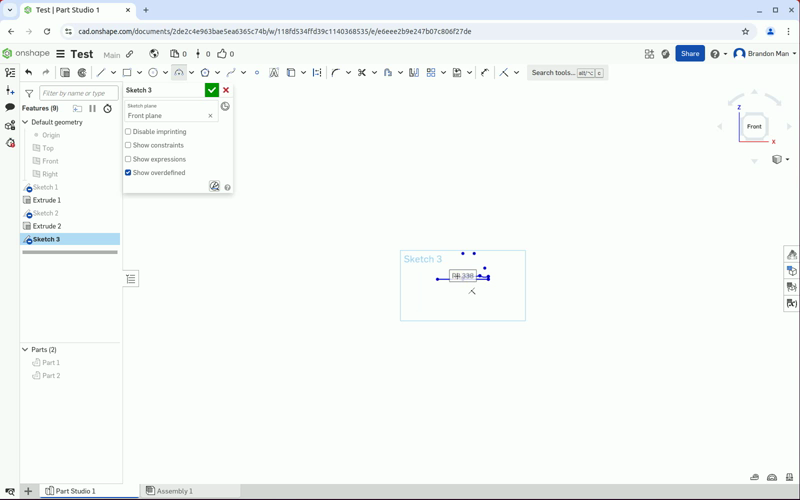
scroll(6)
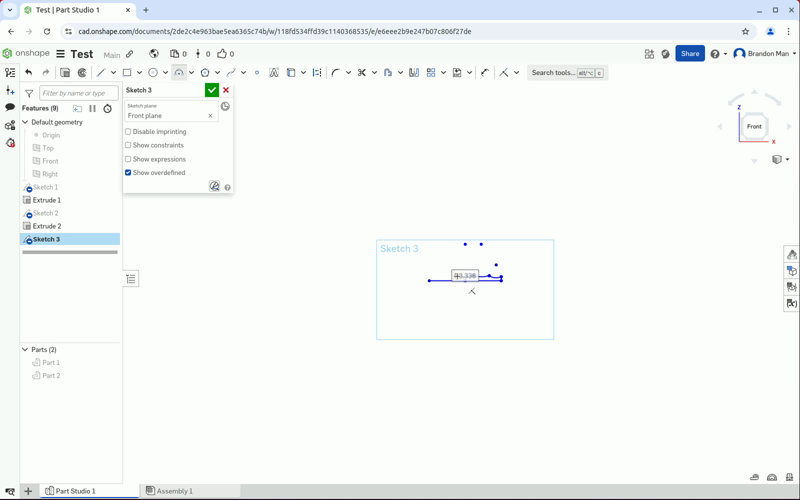
scroll(6)
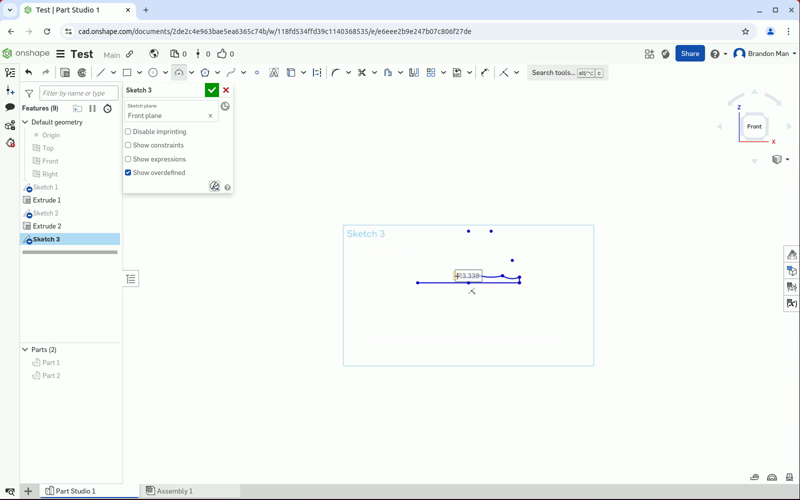
scroll(6)
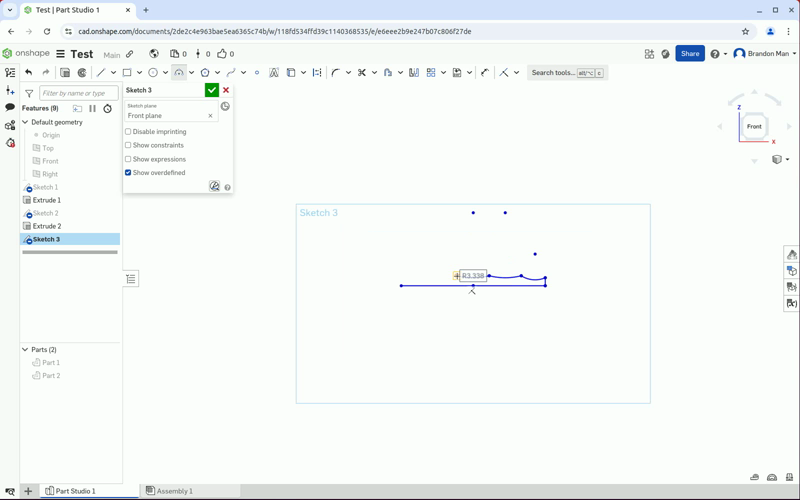
scroll(6)
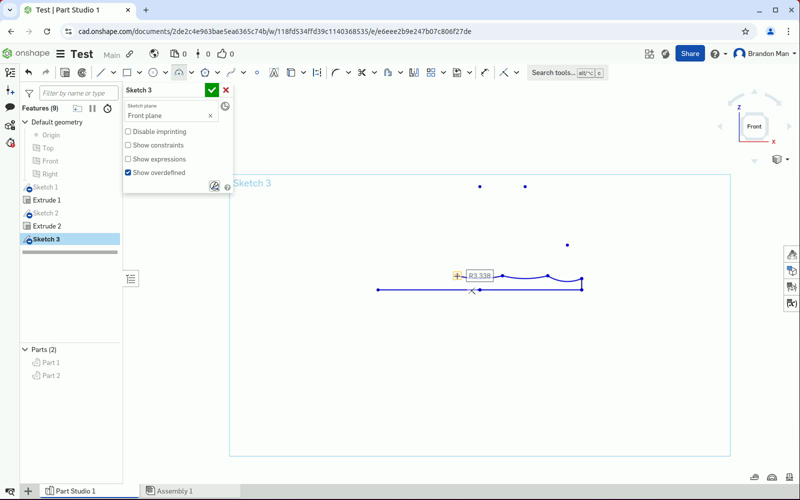
scroll(6)
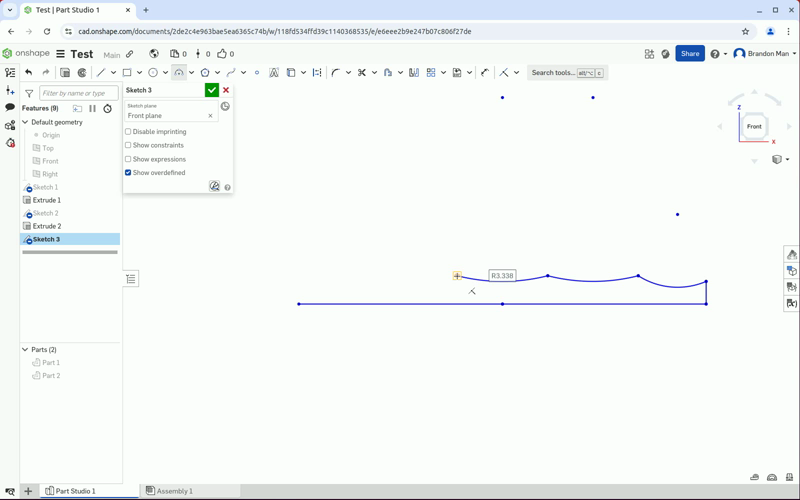
click(457, 275)
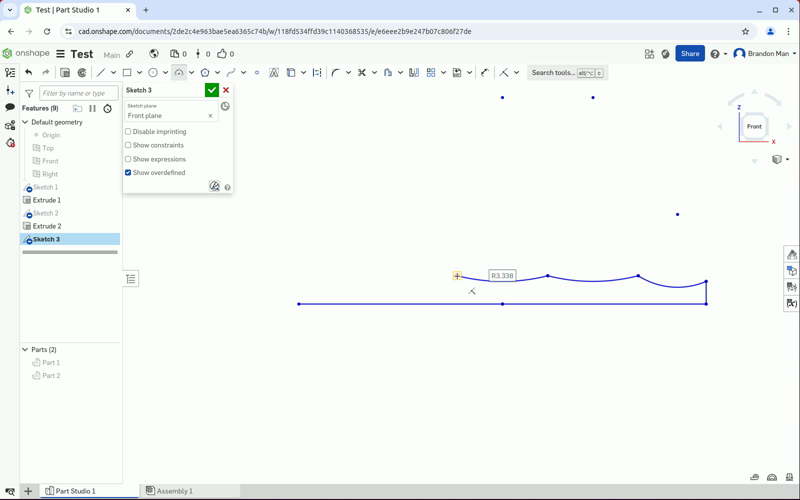
scroll(-6)
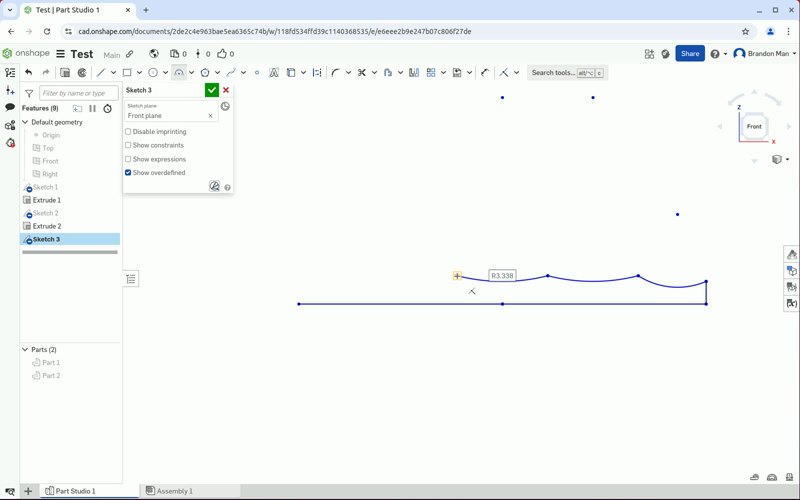
scroll(-6)
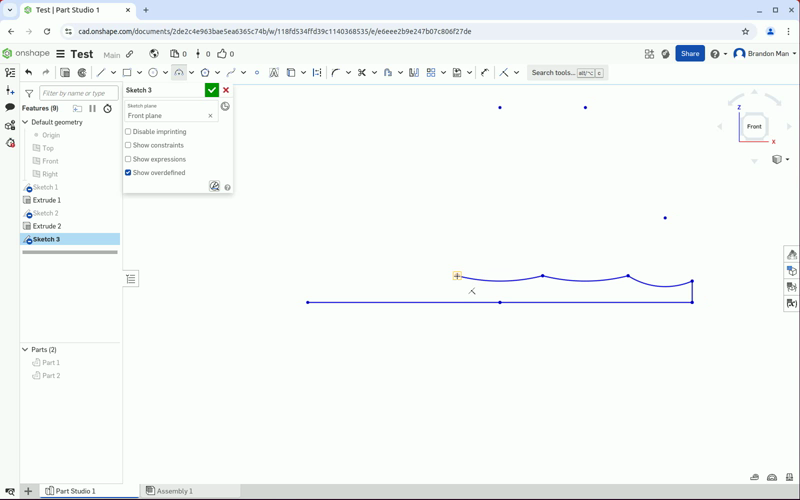
scroll(-6)
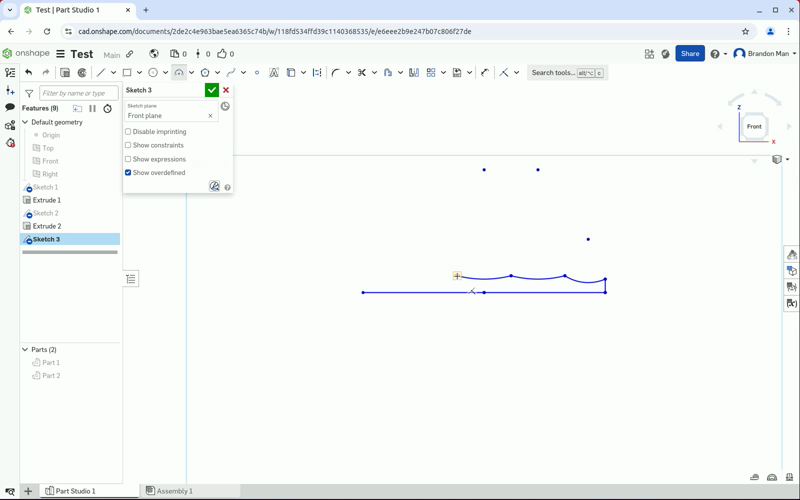
scroll(-6)
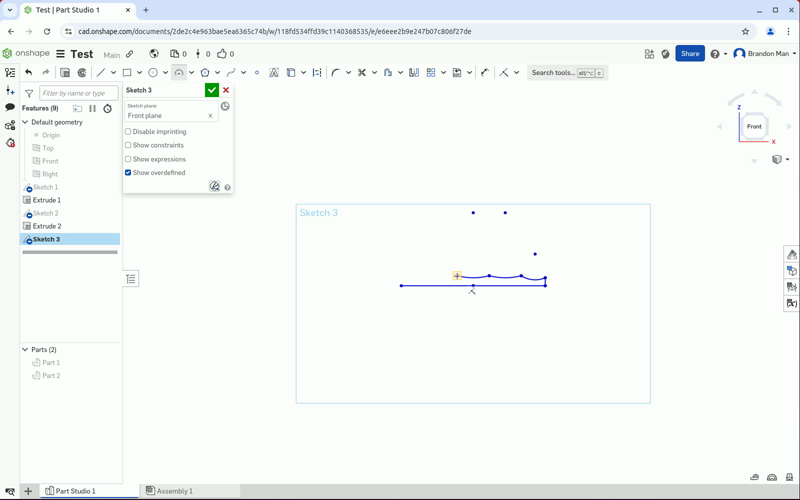
scroll(-6)
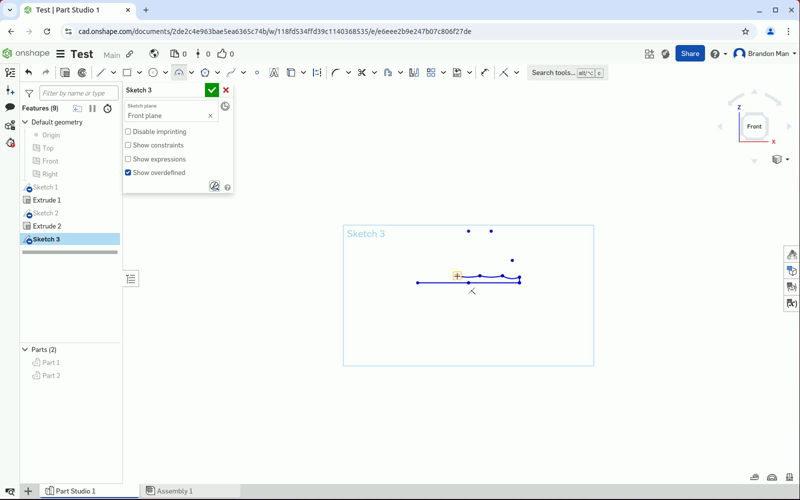
scroll(-6)
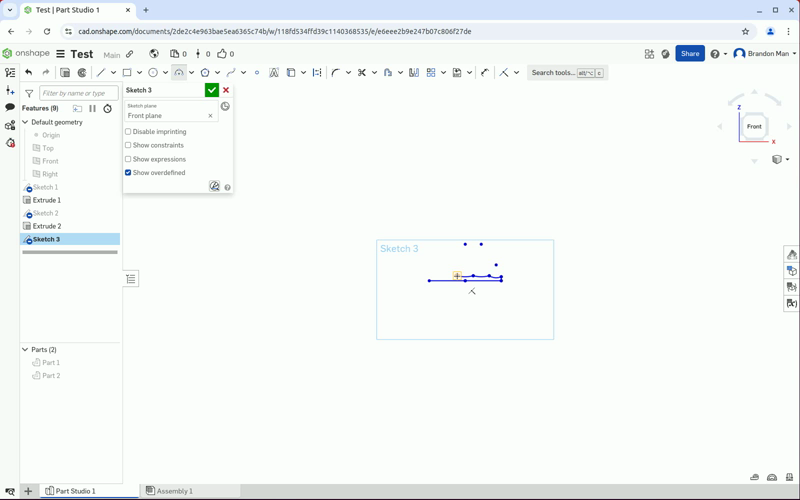
scroll(-6)
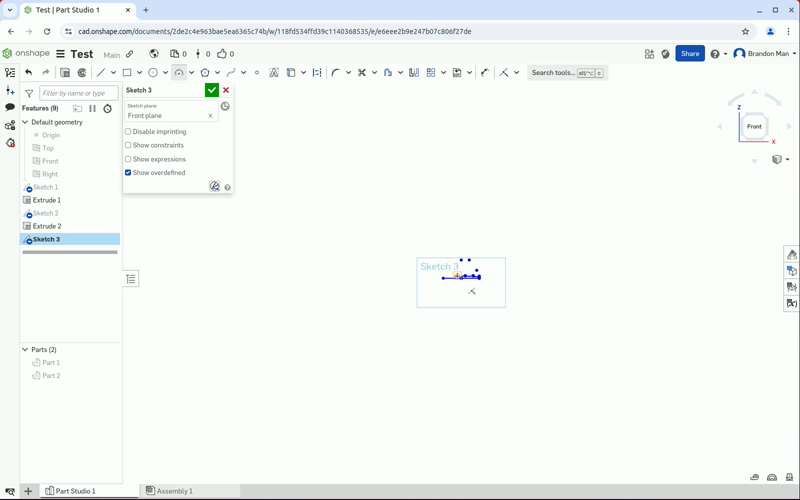
key_down(shift)
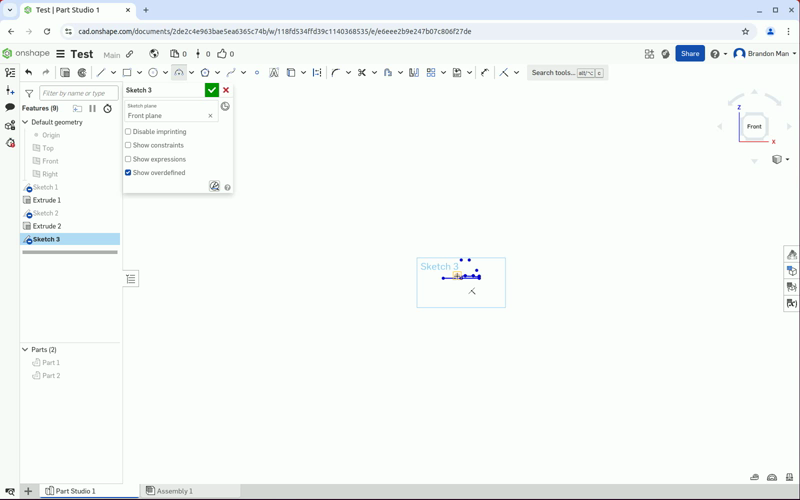
mouse_move(449, 275)
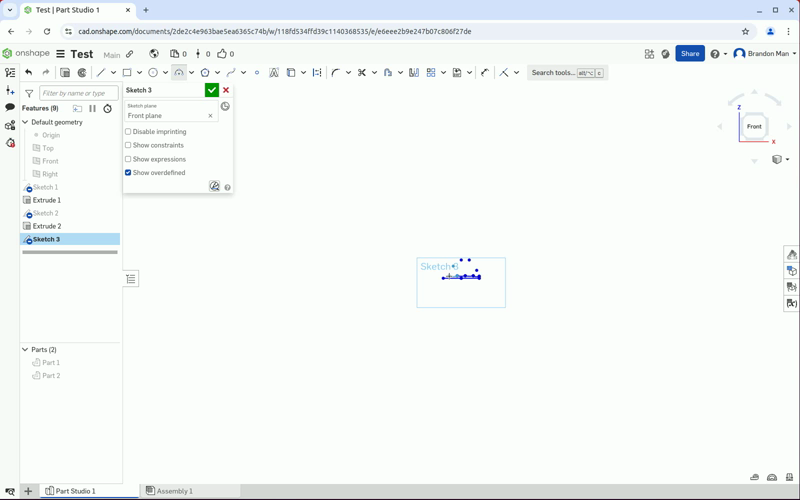
click(449, 275)
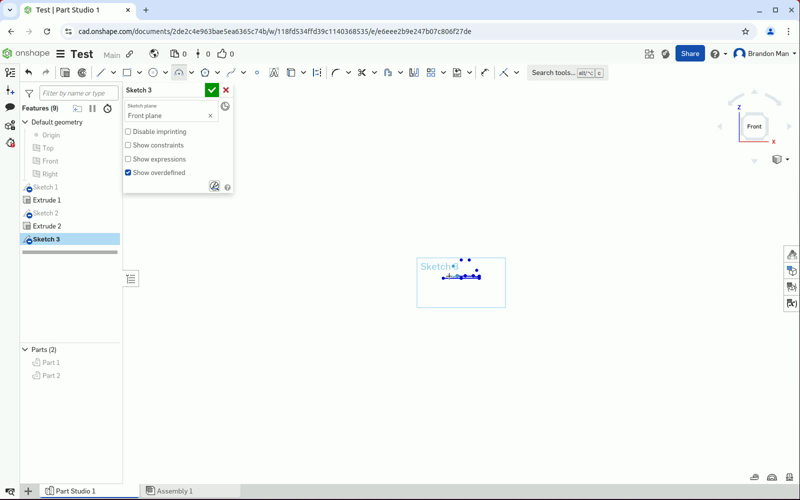
mouse_move(453, 276)
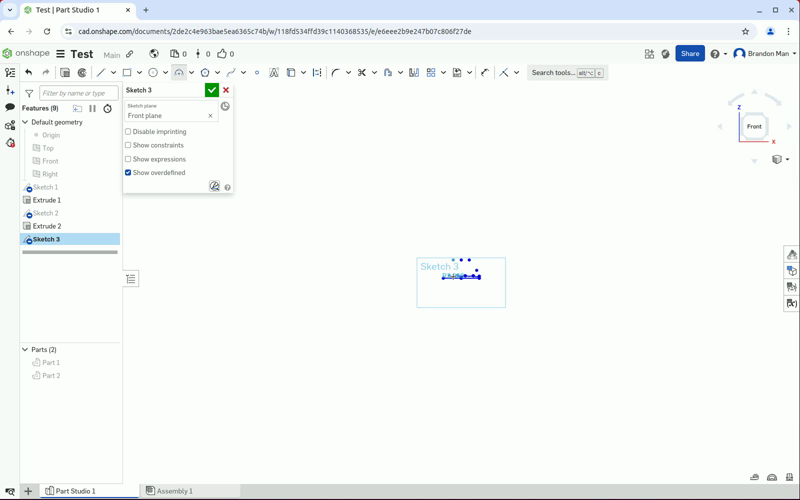
scroll(6)
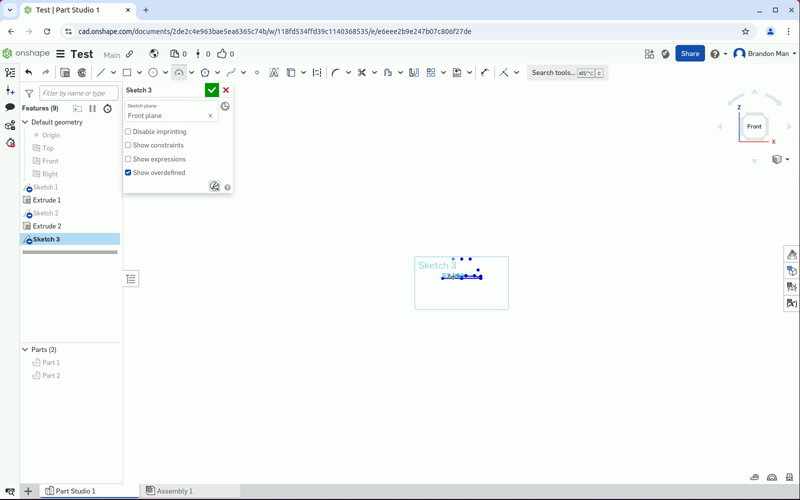
scroll(6)
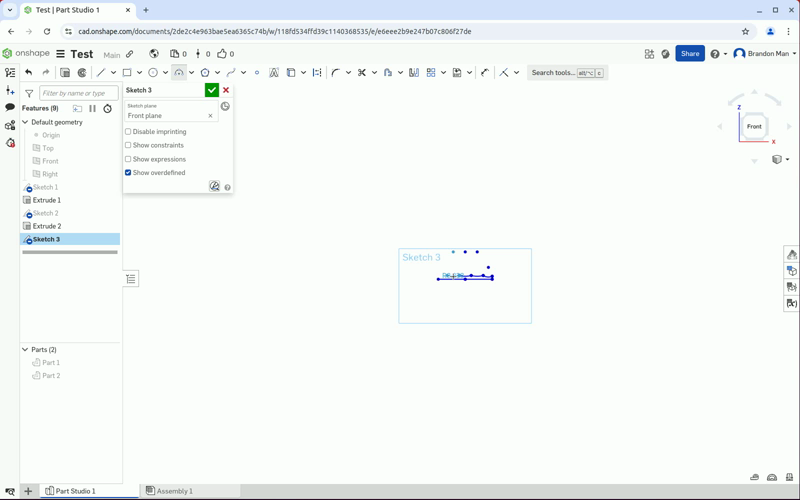
scroll(6)
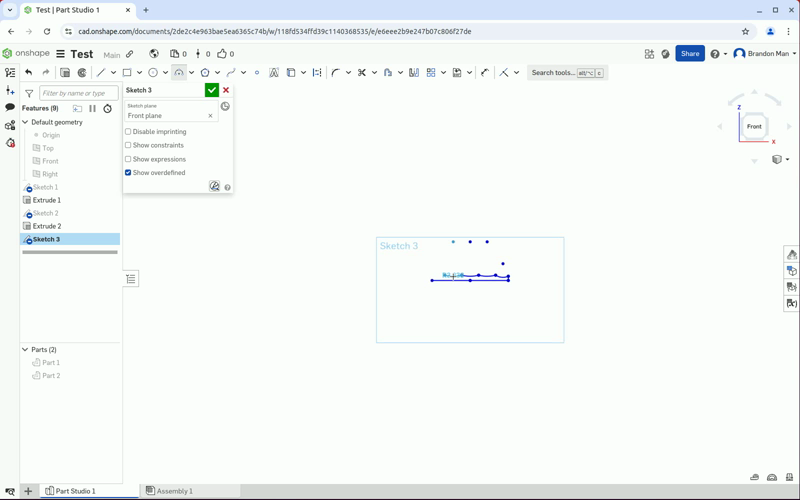
scroll(6)
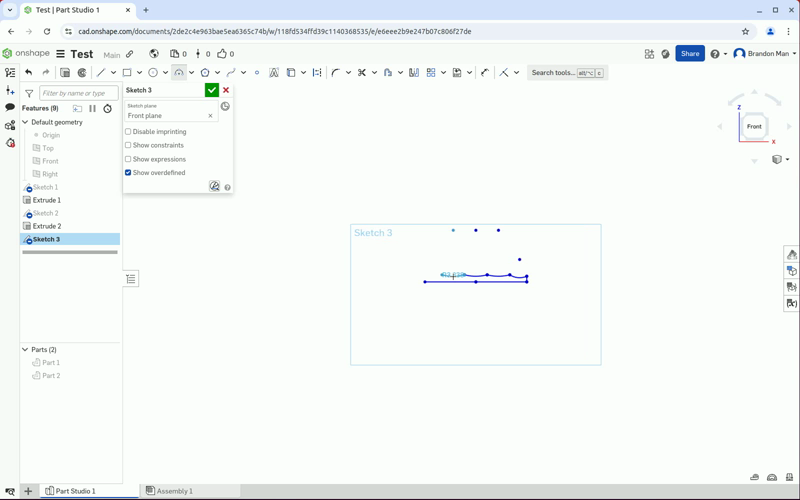
scroll(6)
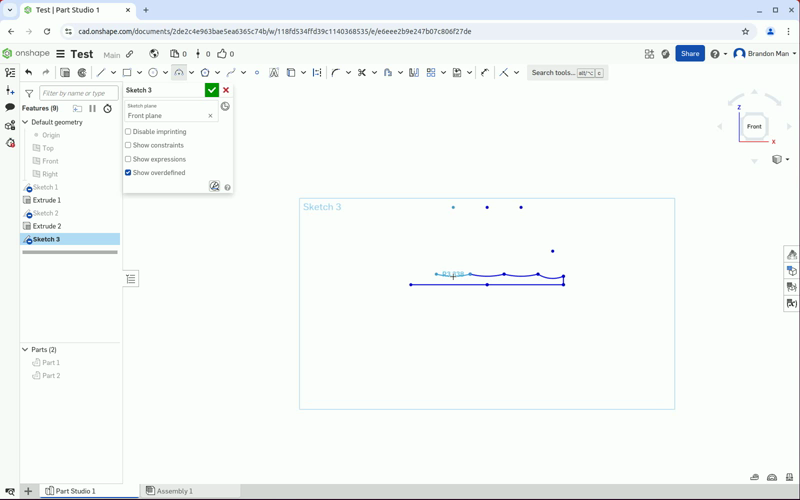
scroll(6)
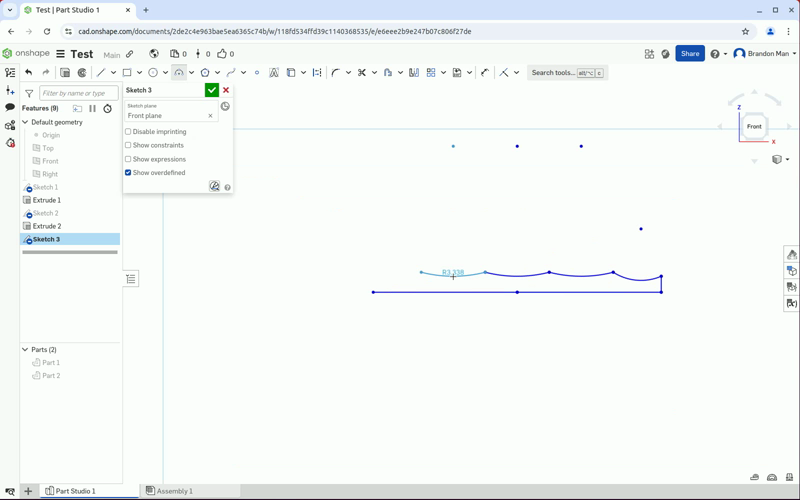
scroll(6)
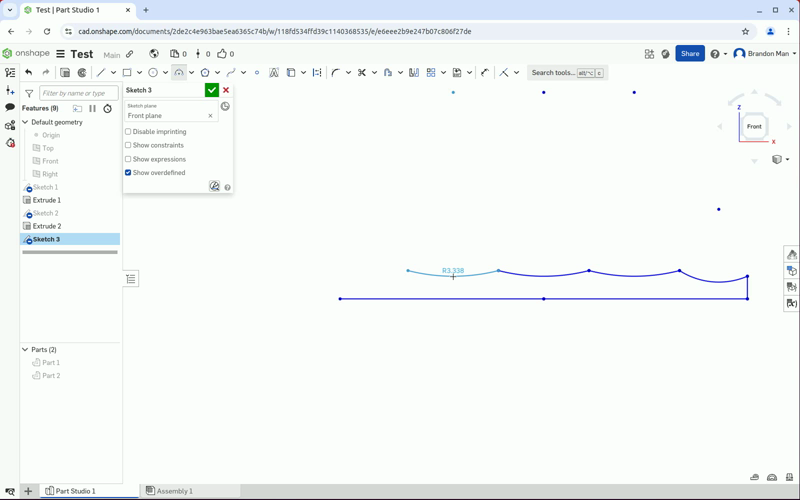
click(453, 276)
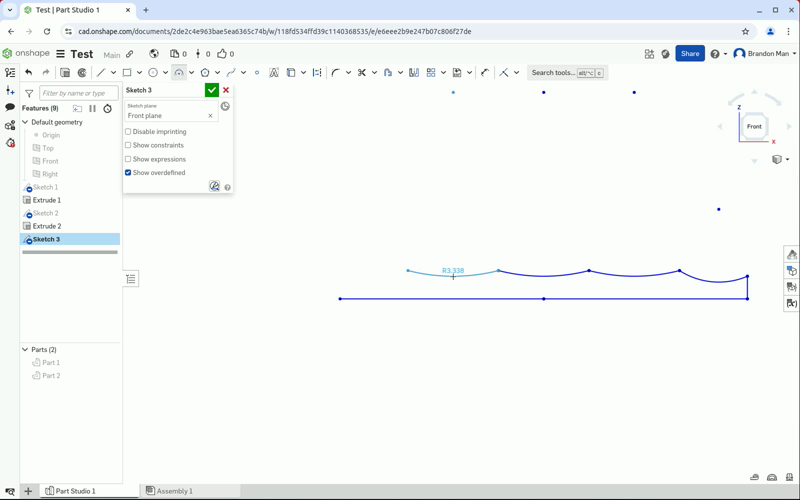
scroll(-6)
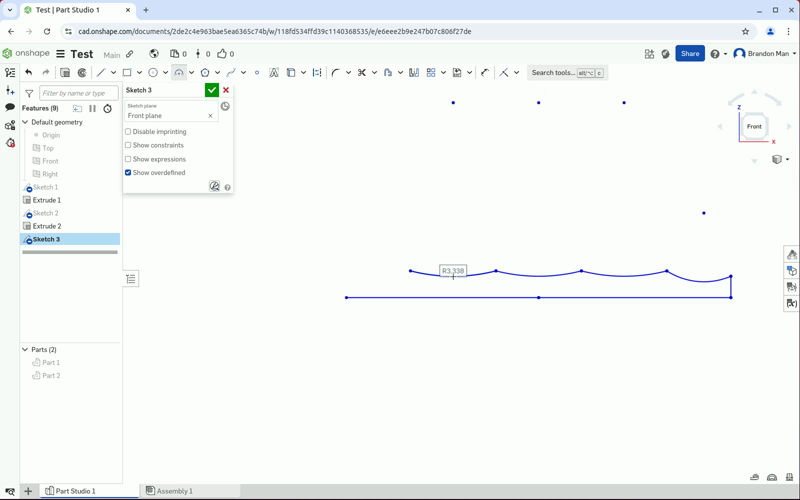
scroll(-6)
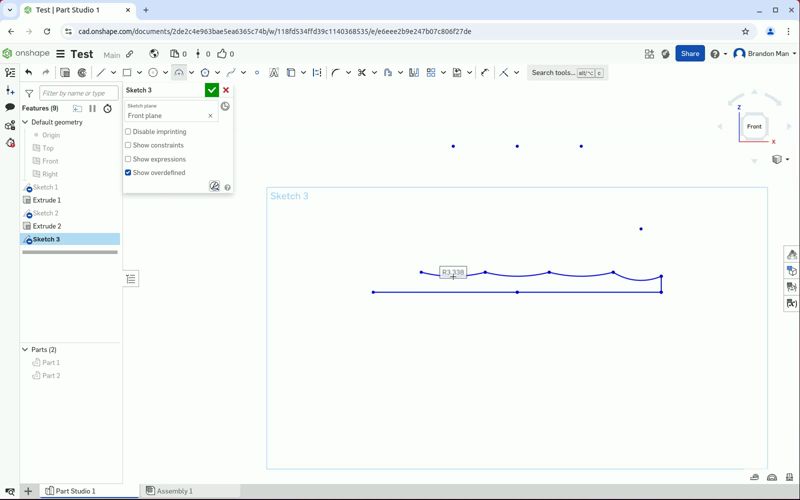
scroll(-6)
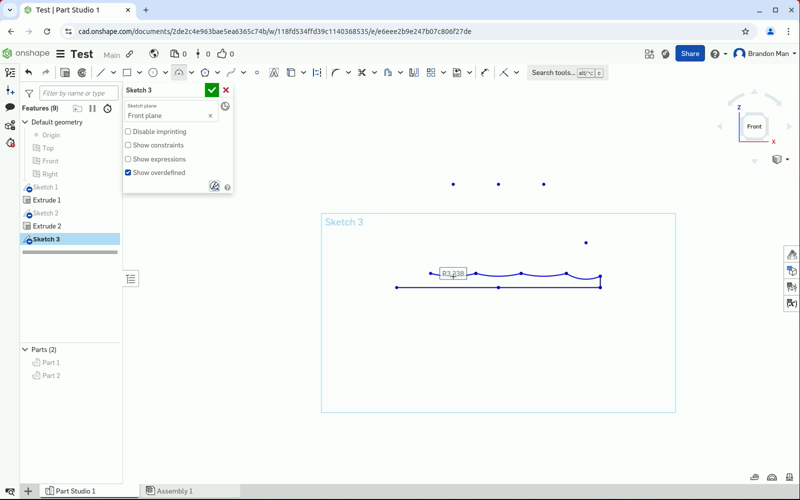
scroll(-6)
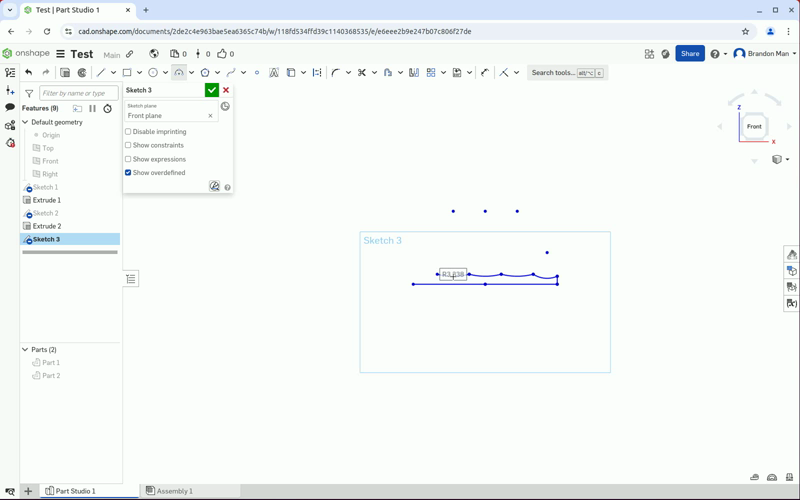
scroll(-6)
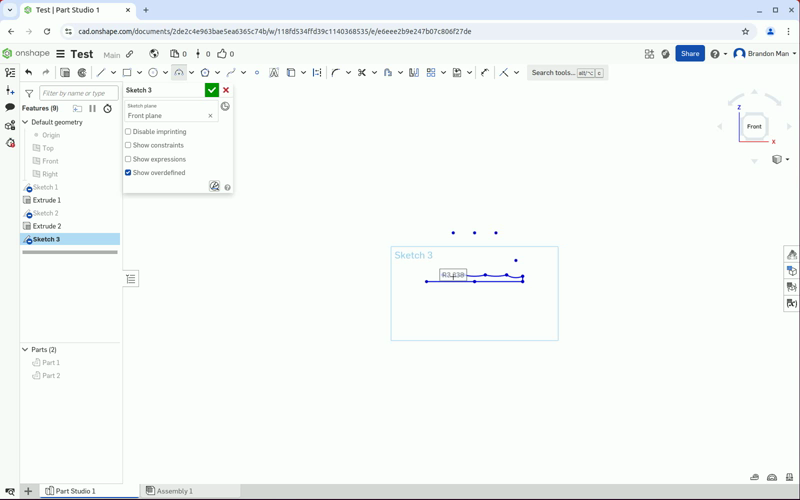
scroll(-6)
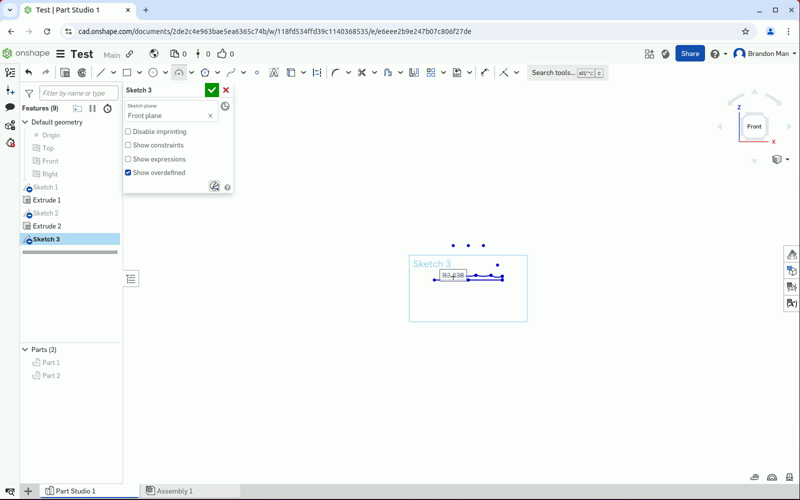
scroll(-6)
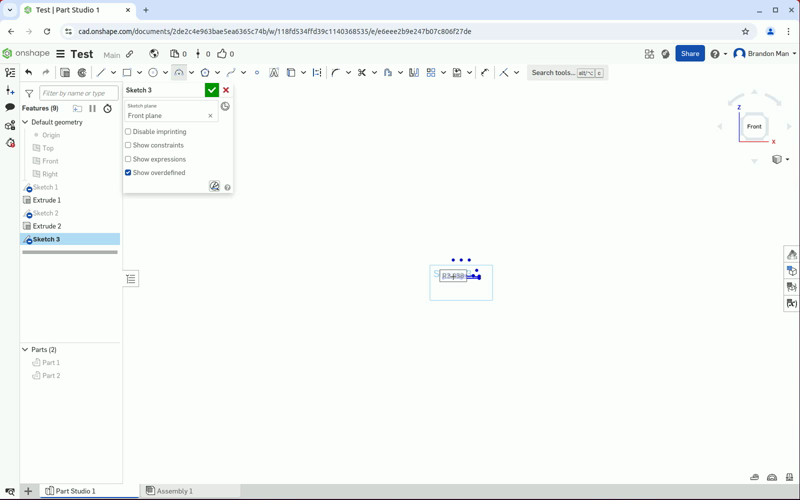
key_up(shift)
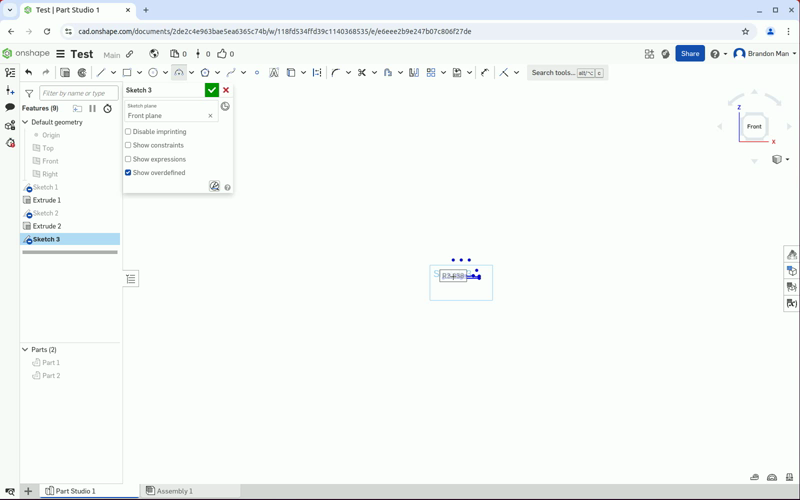
mouse_move(449, 275)
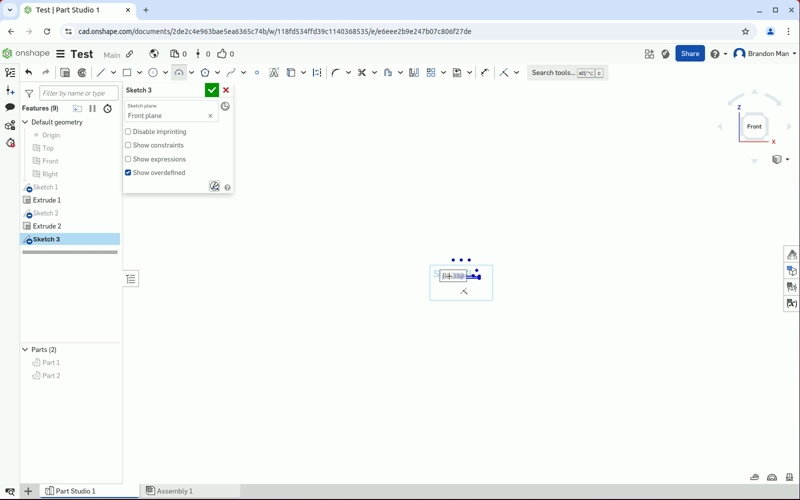
scroll(6)
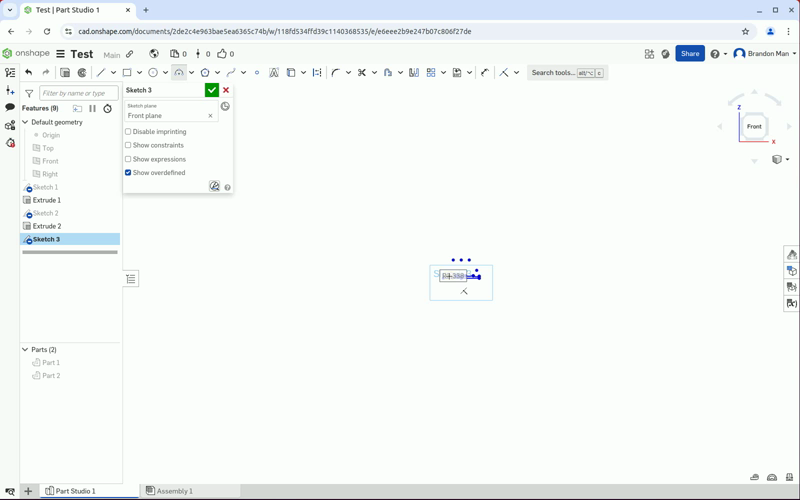
scroll(6)
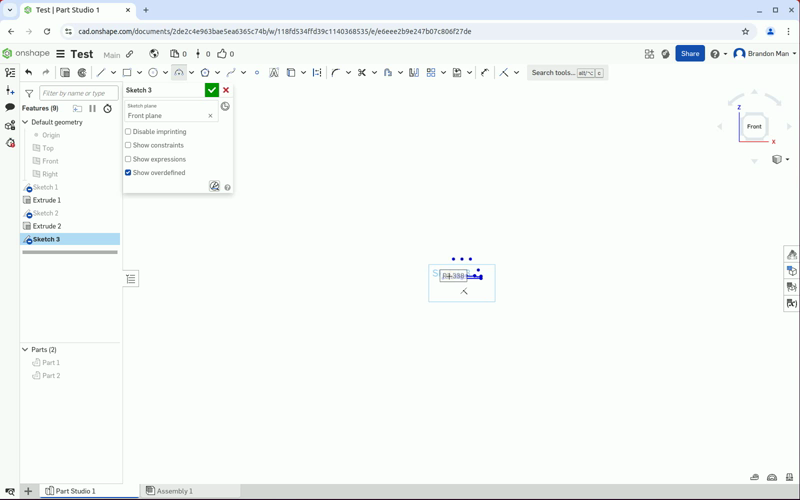
scroll(6)
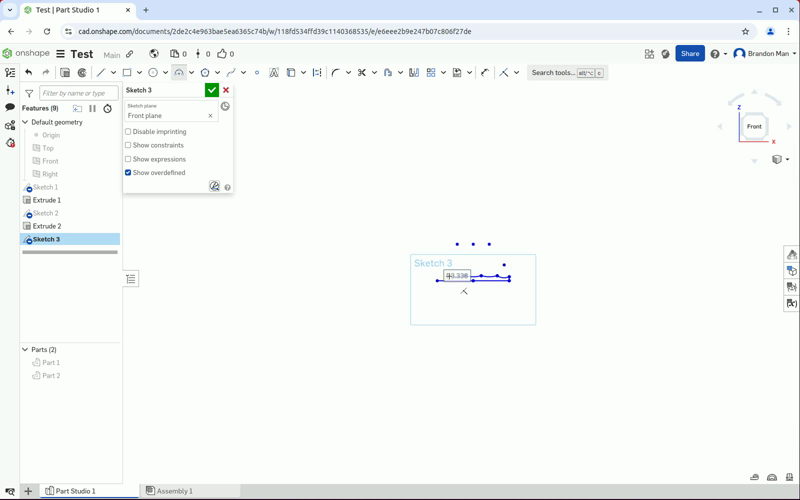
scroll(6)
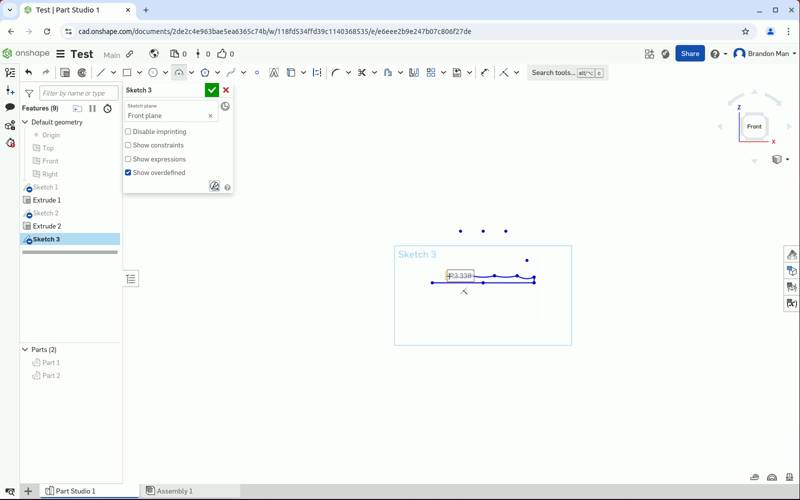
scroll(6)
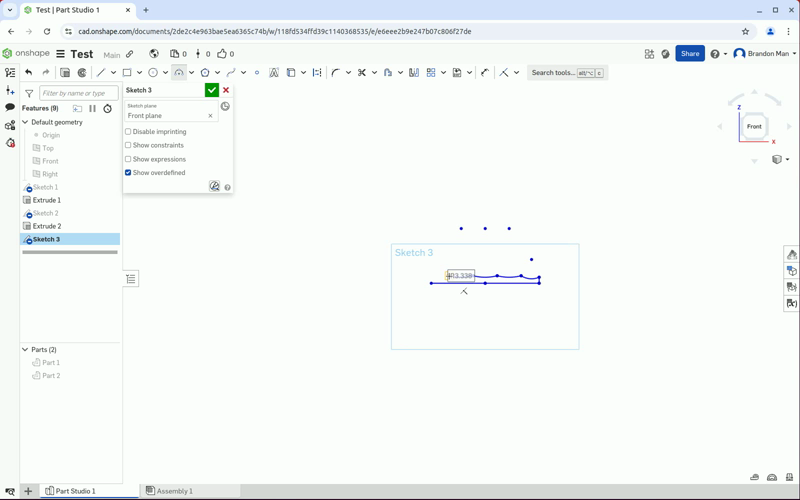
scroll(6)
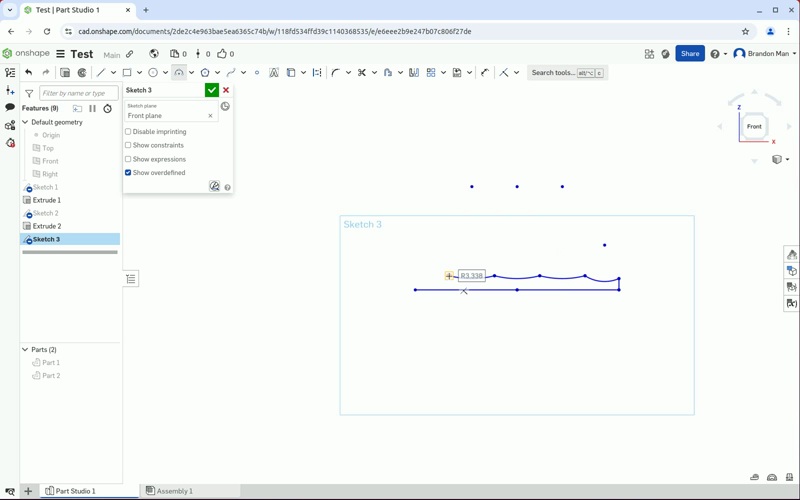
scroll(6)
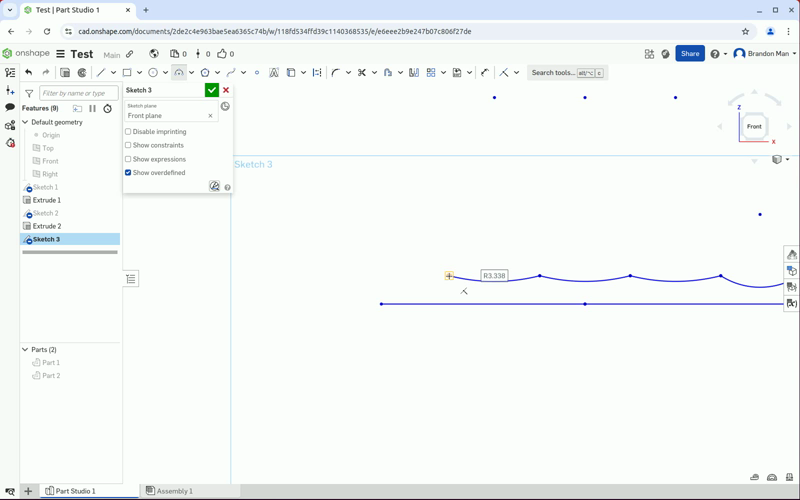
click(449, 275)
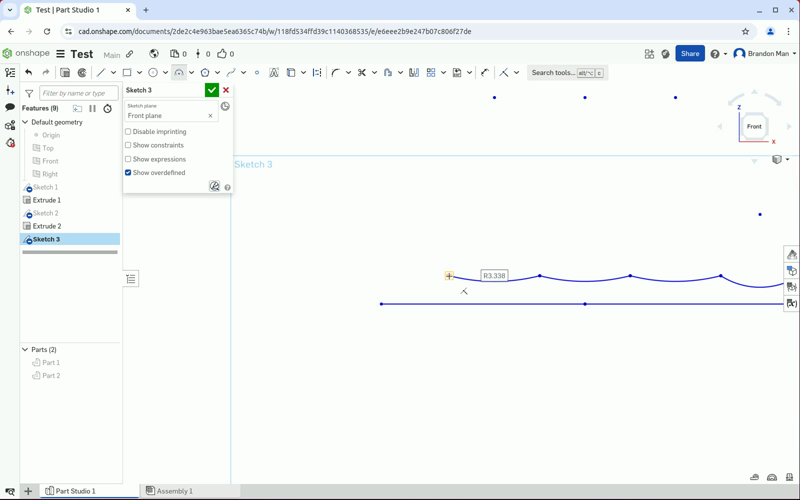
scroll(-6)
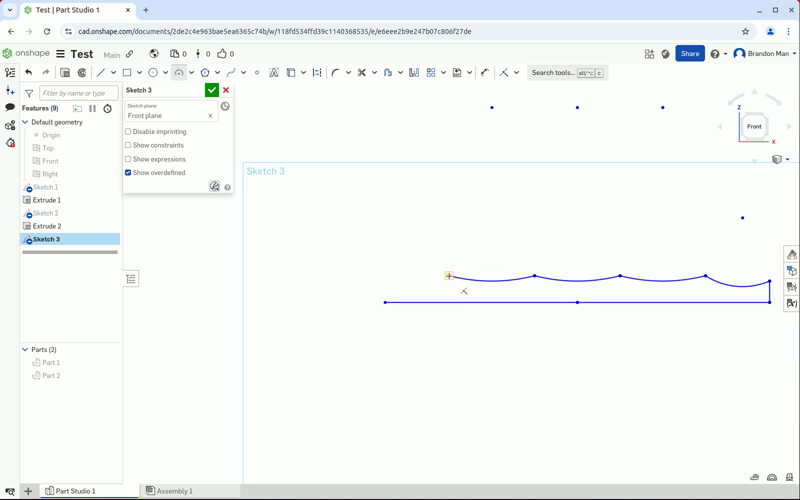
scroll(-6)
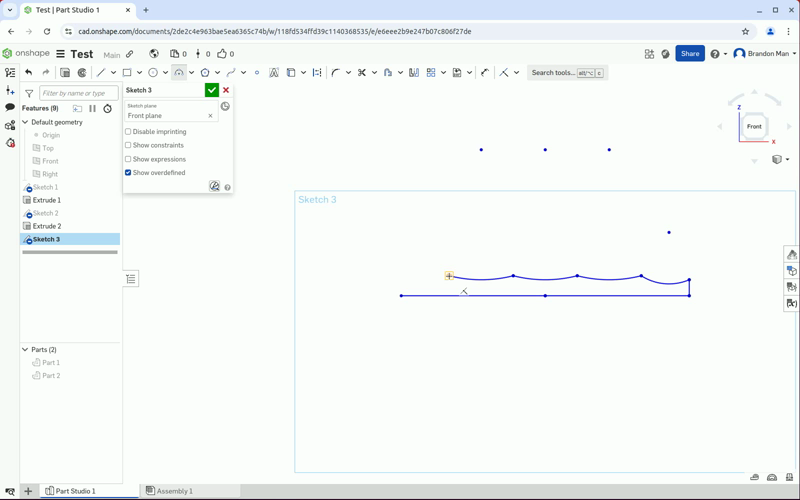
scroll(-6)
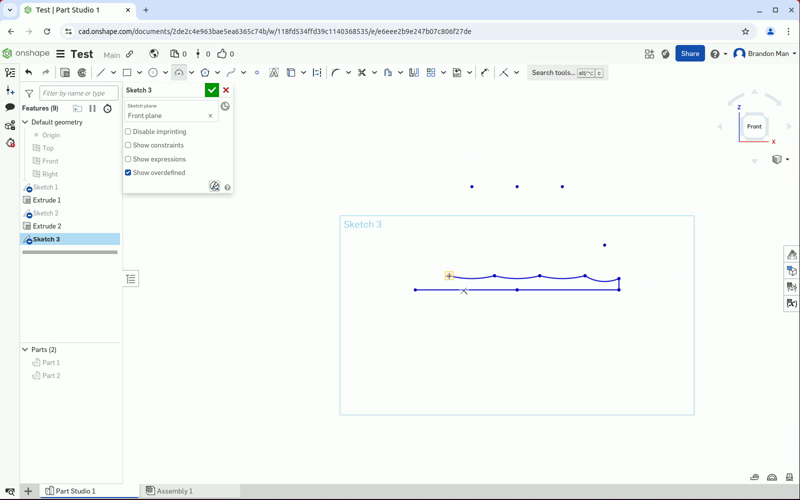
scroll(-6)
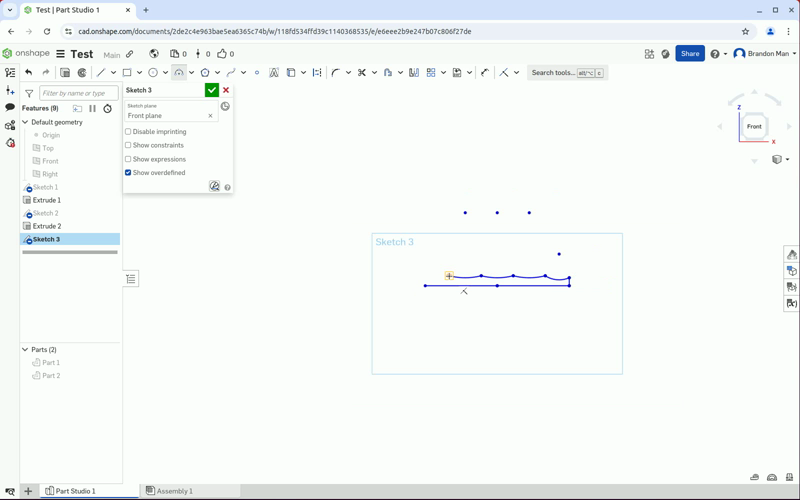
scroll(-6)
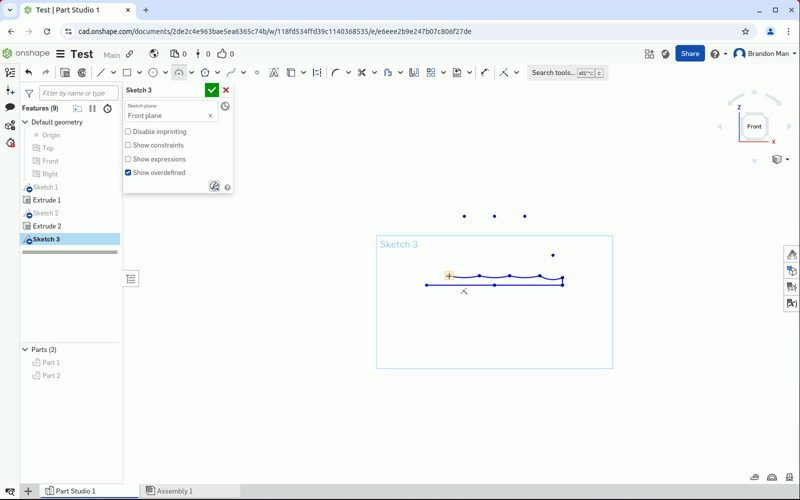
scroll(-6)
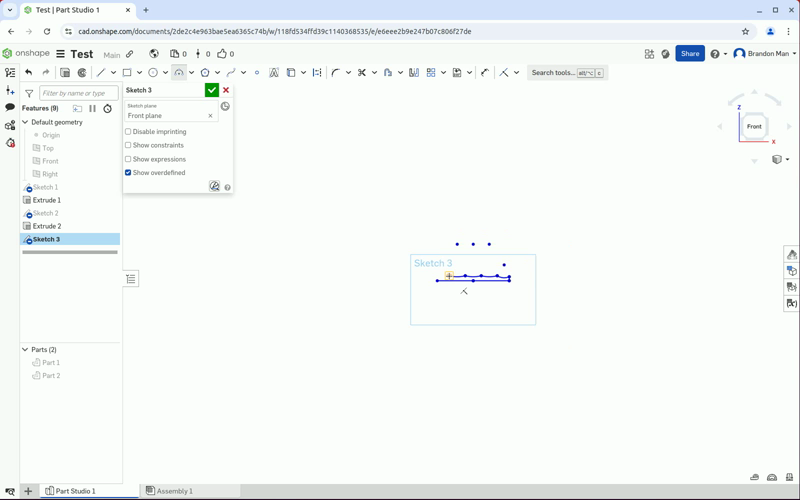
scroll(-6)
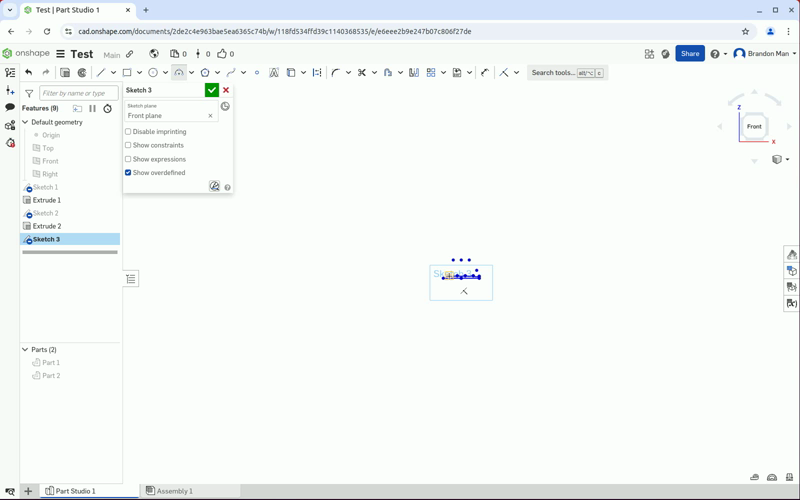
key_down(shift)
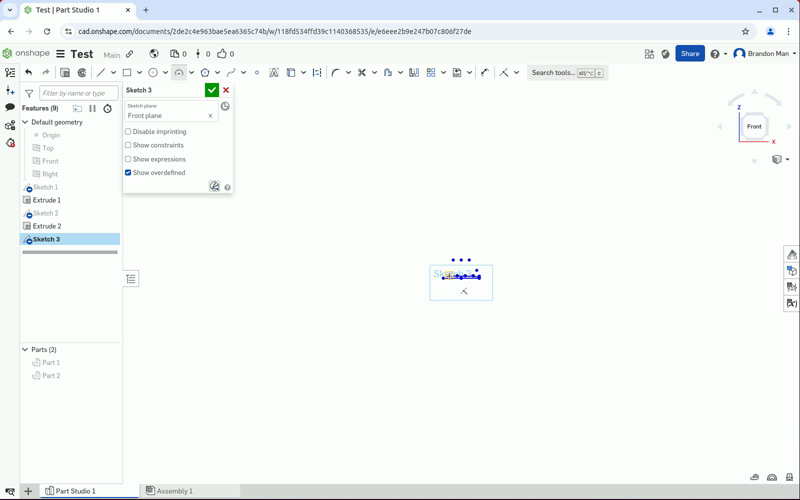
mouse_move(443, 276)
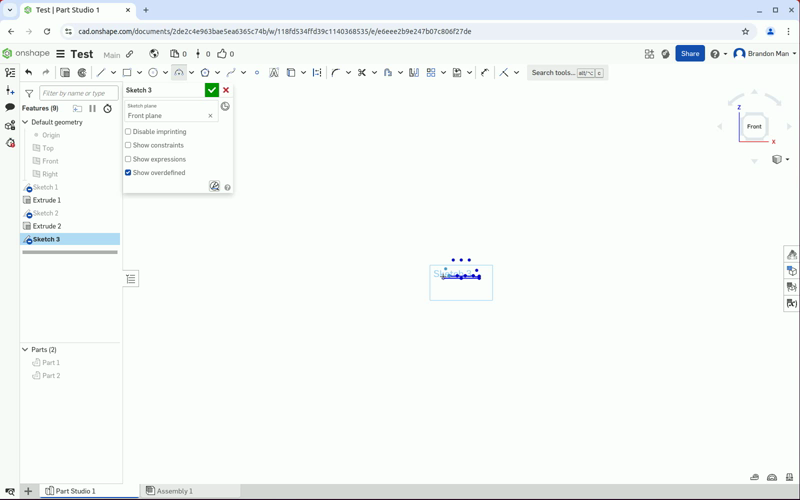
scroll(6)
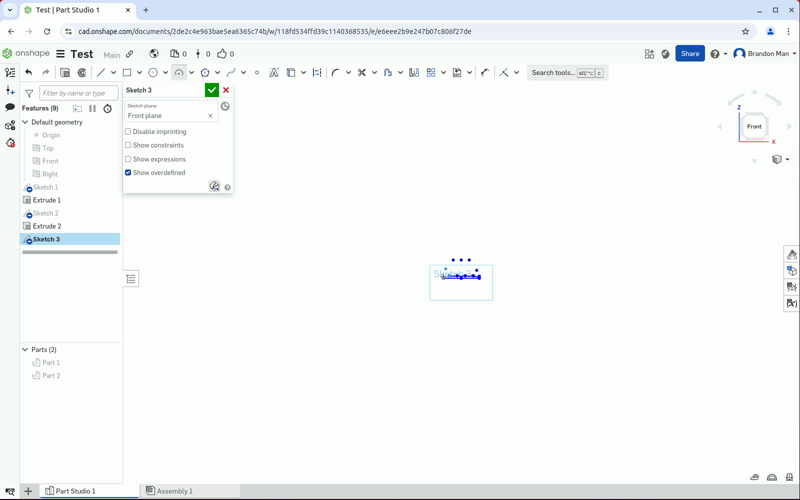
scroll(6)
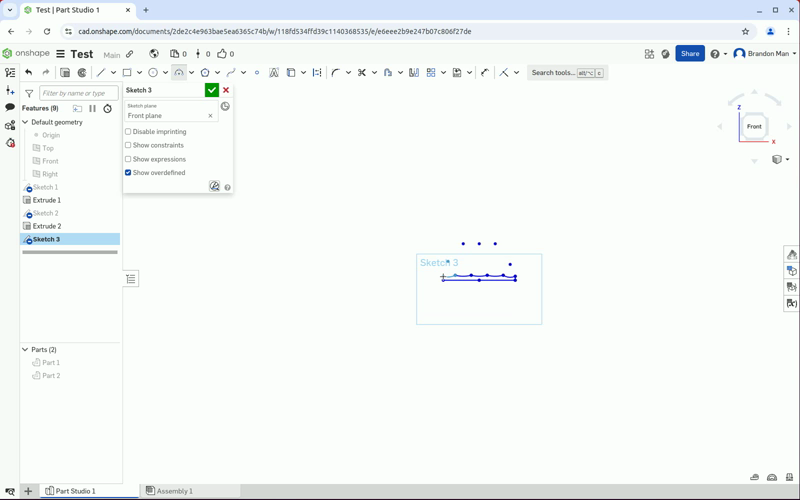
scroll(6)
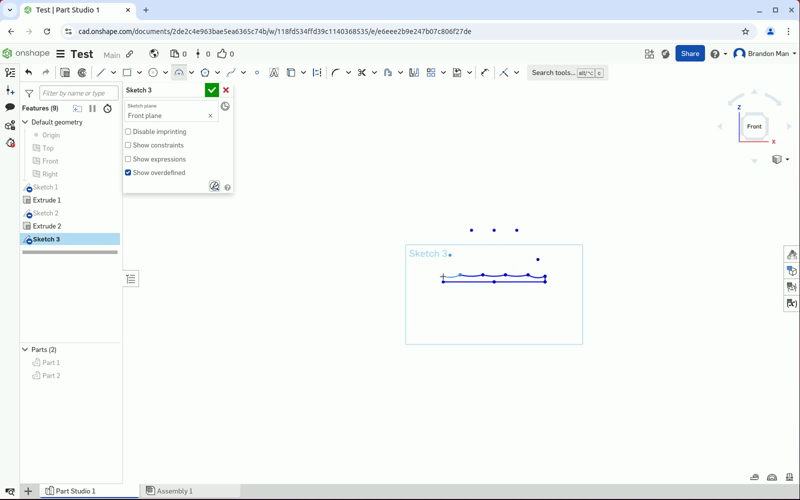
scroll(6)
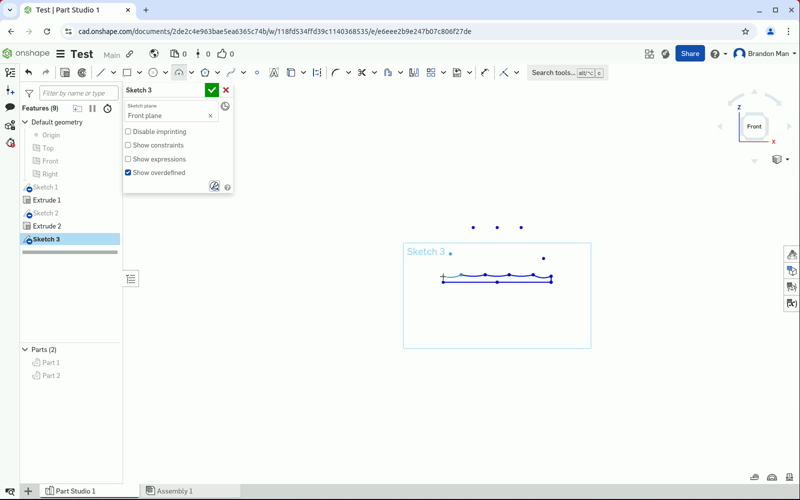
scroll(6)
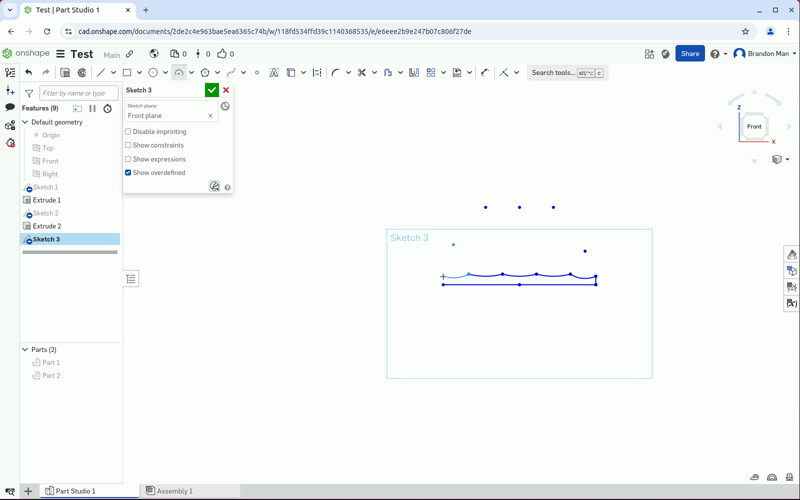
scroll(6)
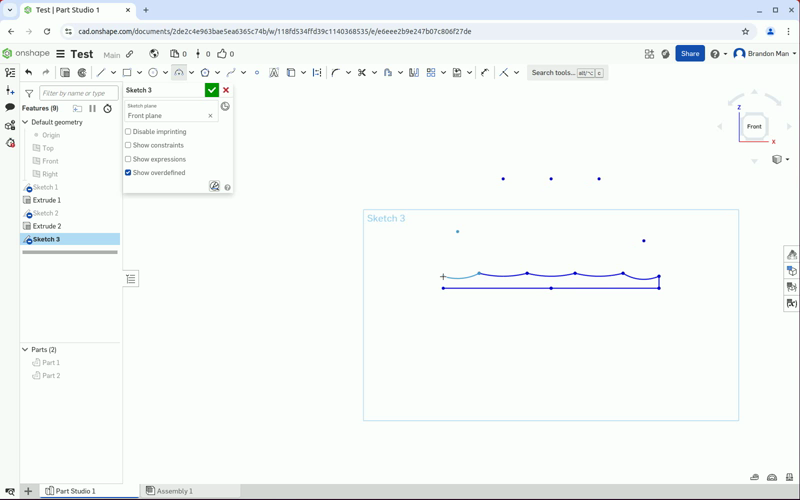
scroll(6)
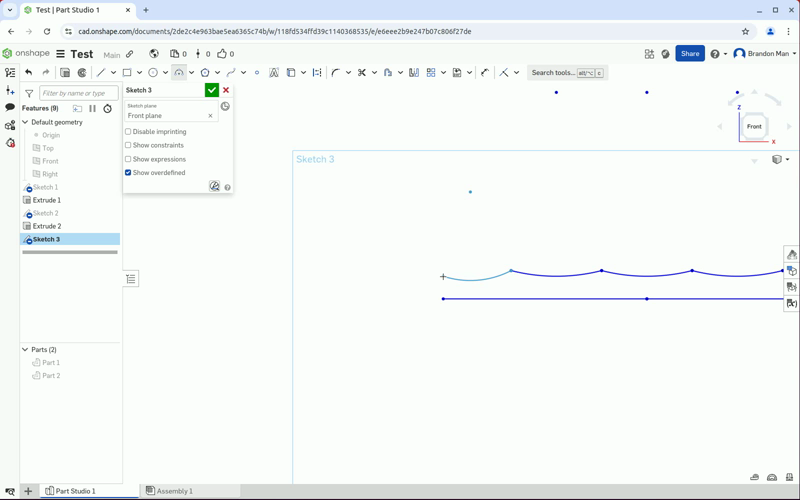
click(443, 276)
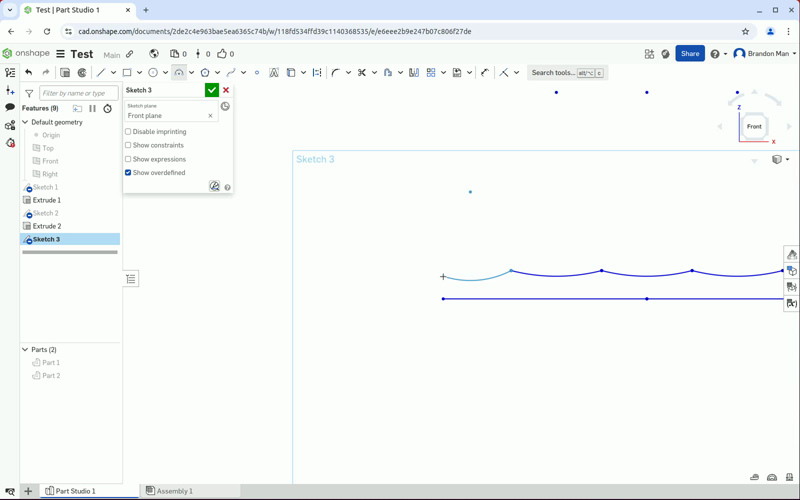
scroll(-6)
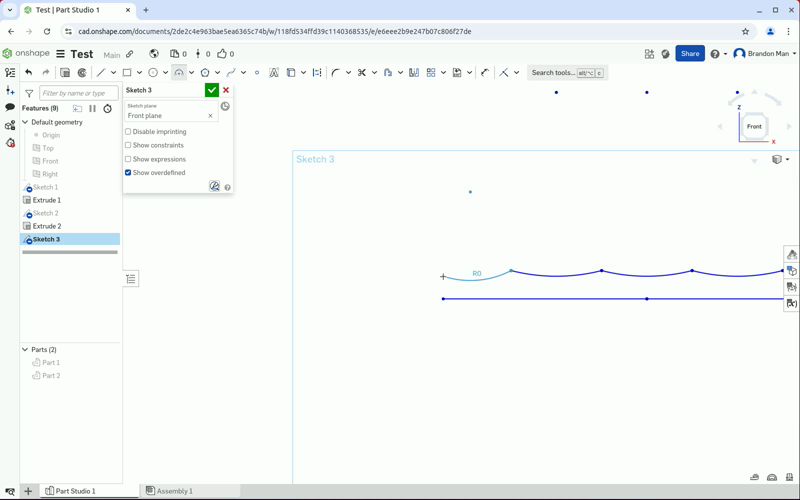
scroll(-6)
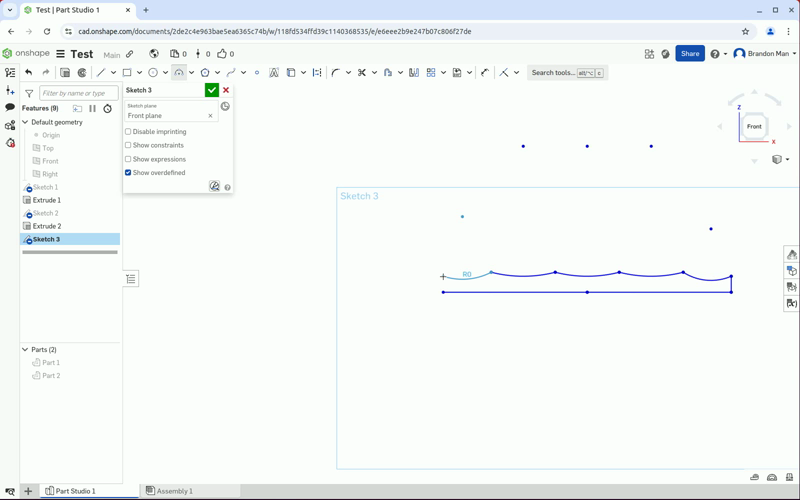
scroll(-6)
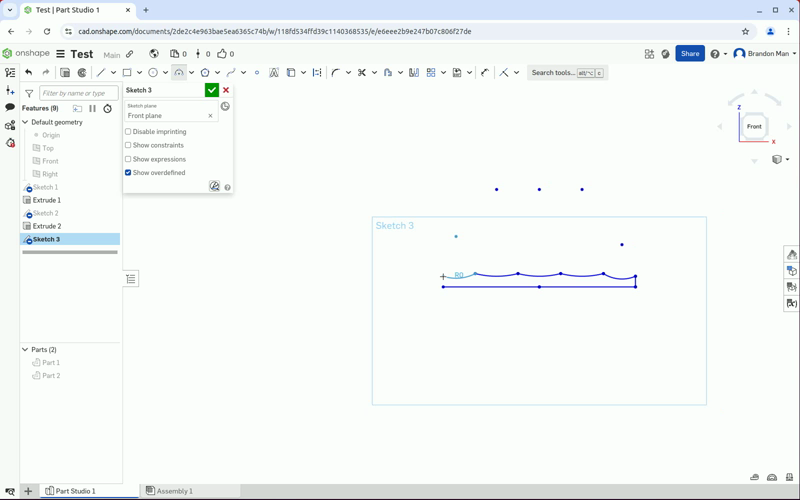
scroll(-6)
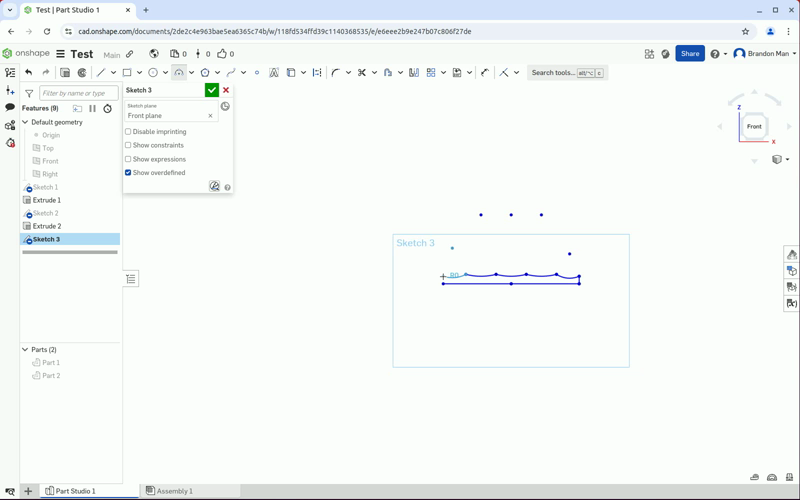
scroll(-6)
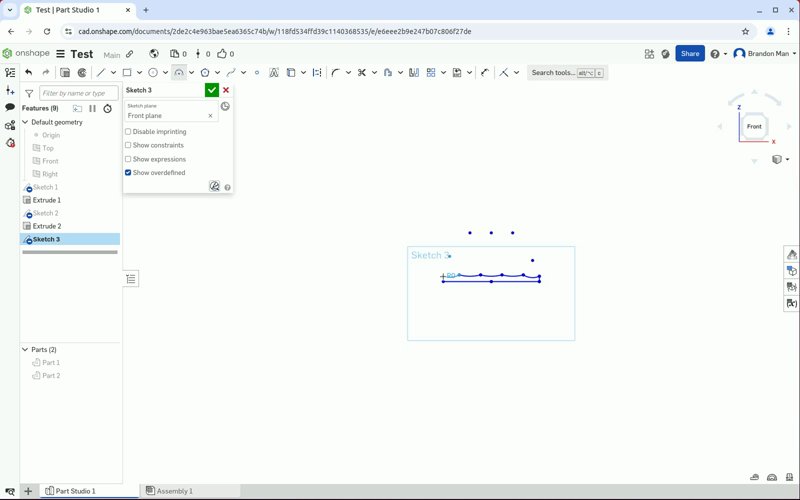
scroll(-6)
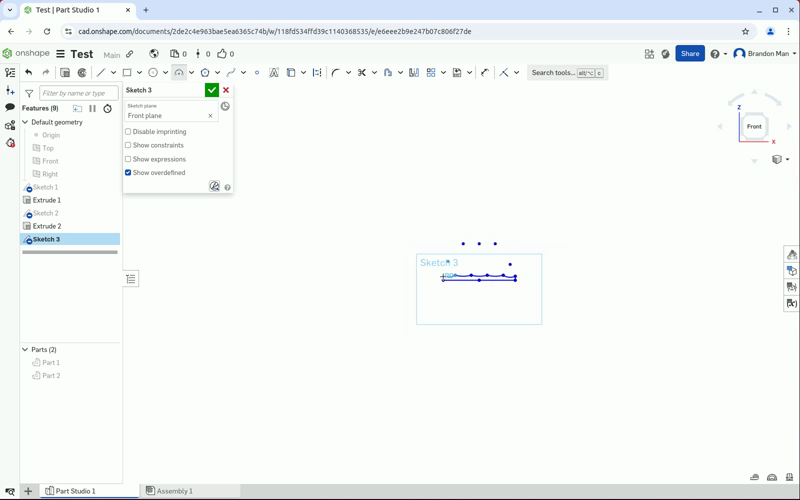
scroll(-6)
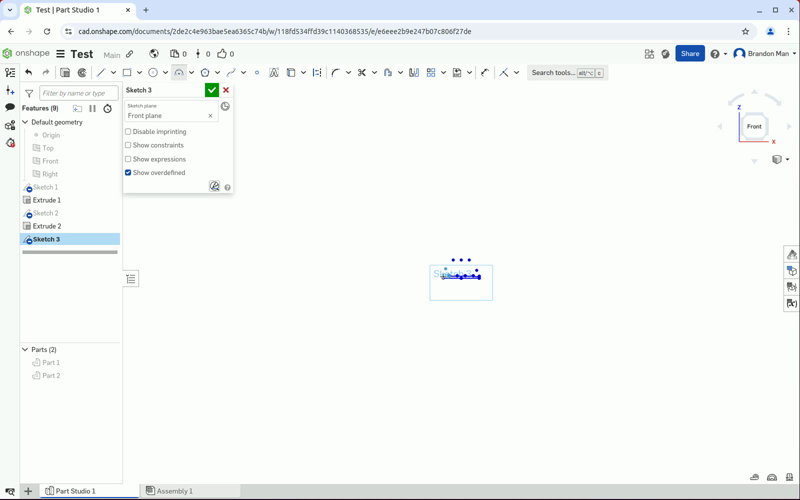
mouse_move(446, 276)
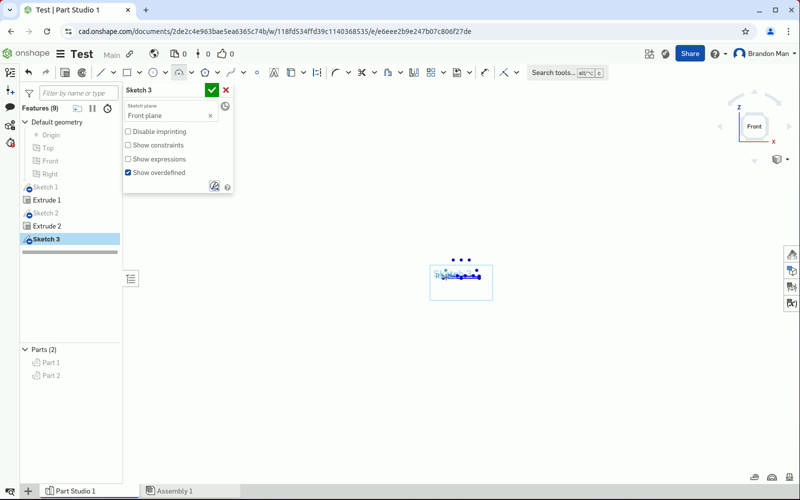
scroll(6)
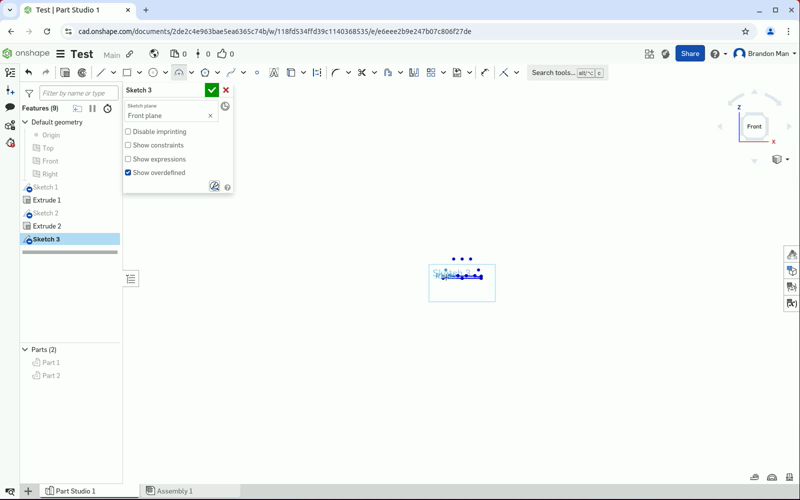
scroll(6)
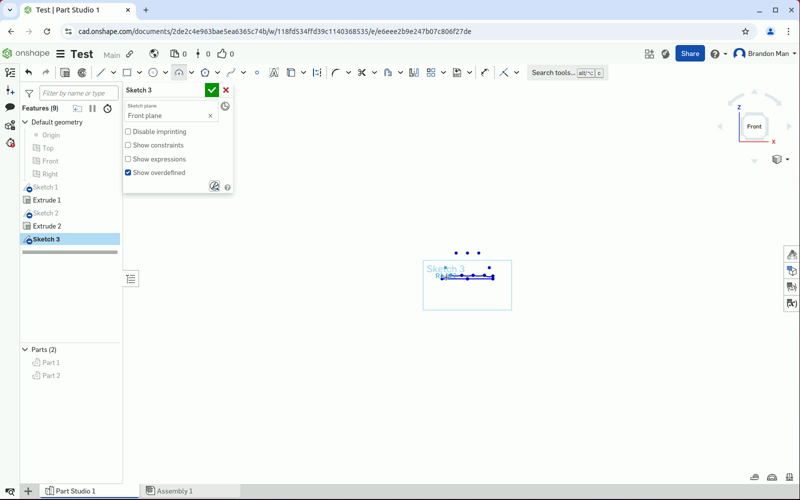
scroll(6)
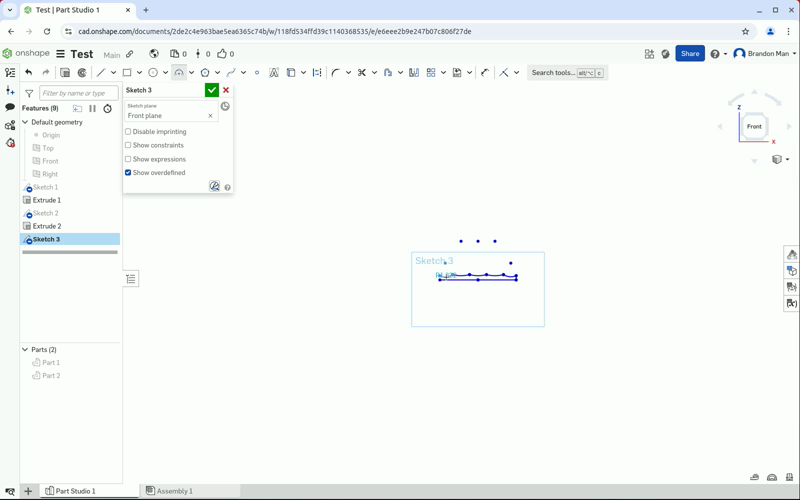
scroll(6)
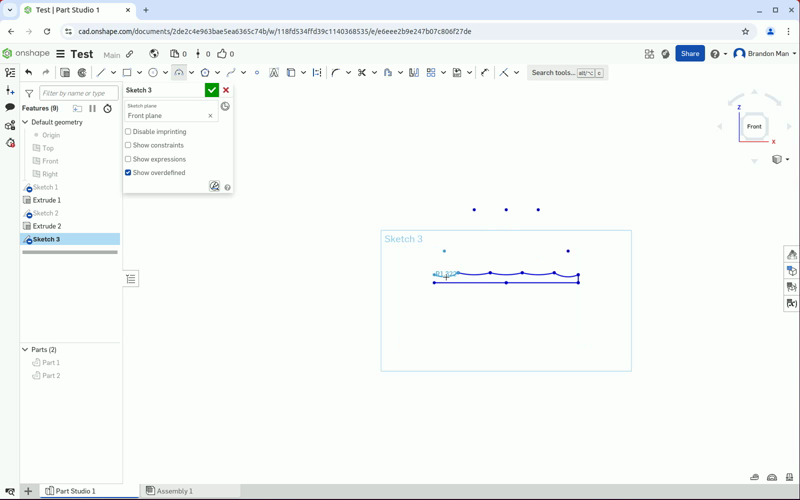
scroll(6)
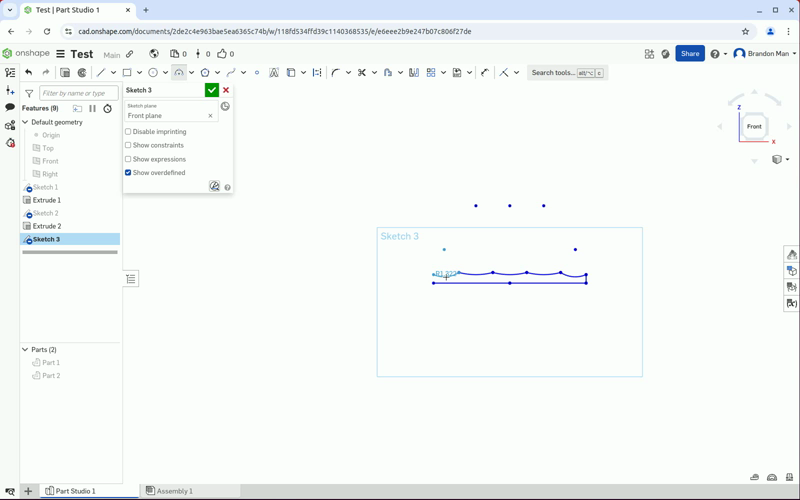
scroll(6)
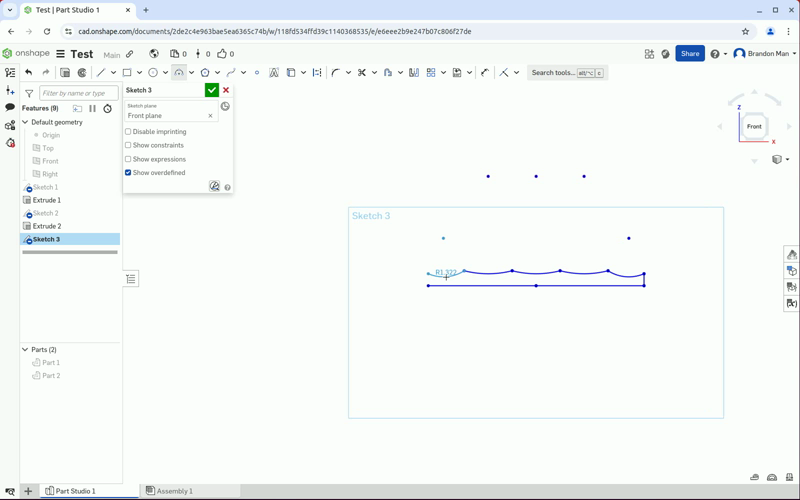
scroll(6)
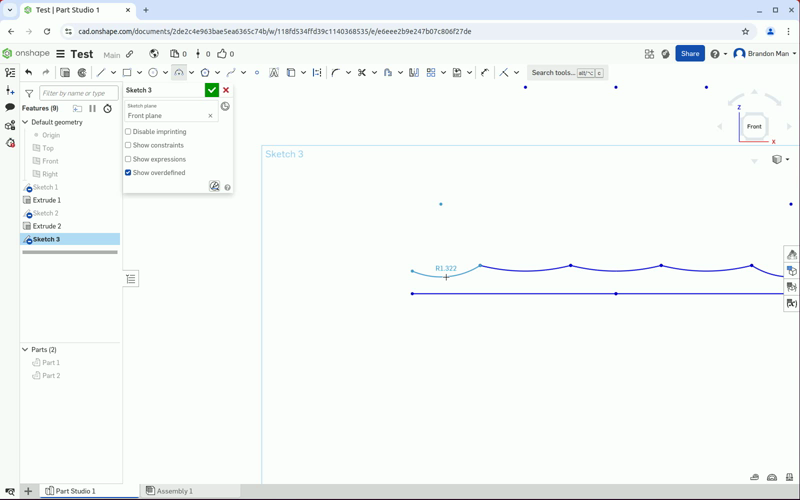
click(446, 276)
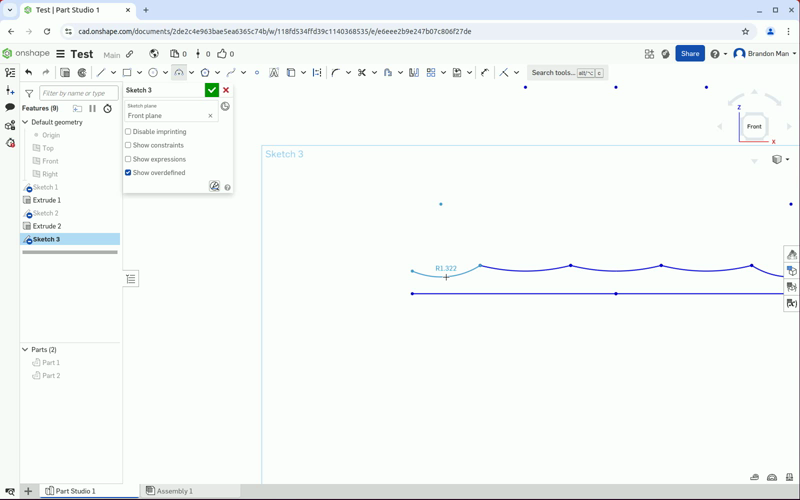
scroll(-6)
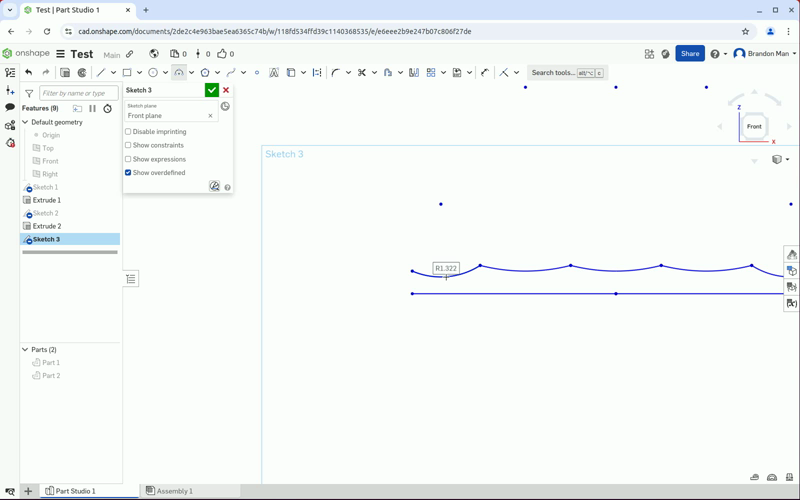
scroll(-6)
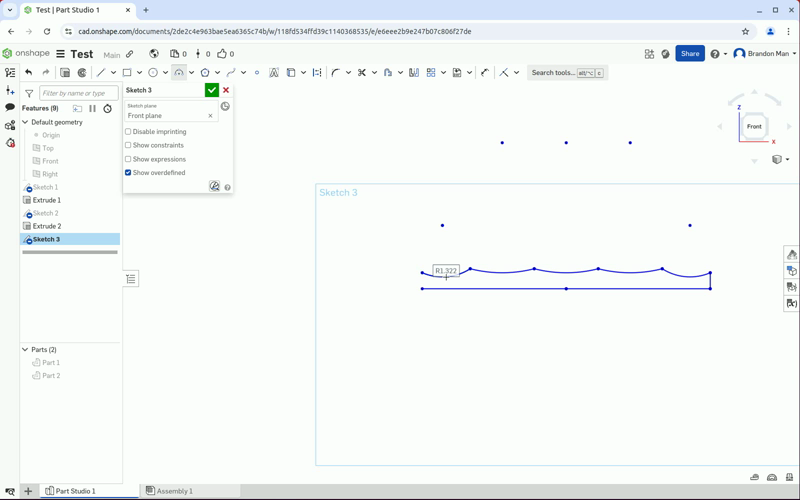
scroll(-6)
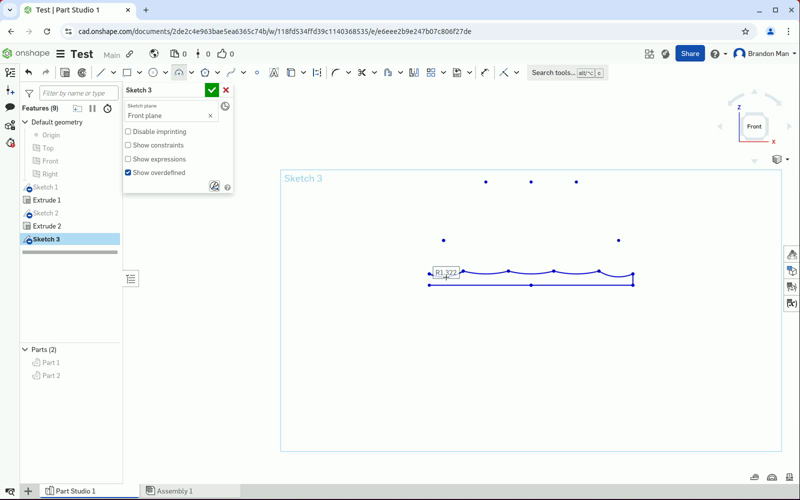
scroll(-6)
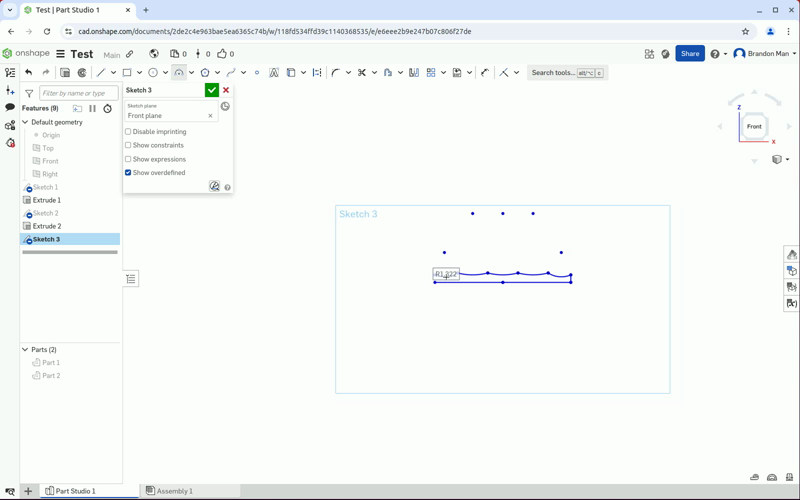
scroll(-6)
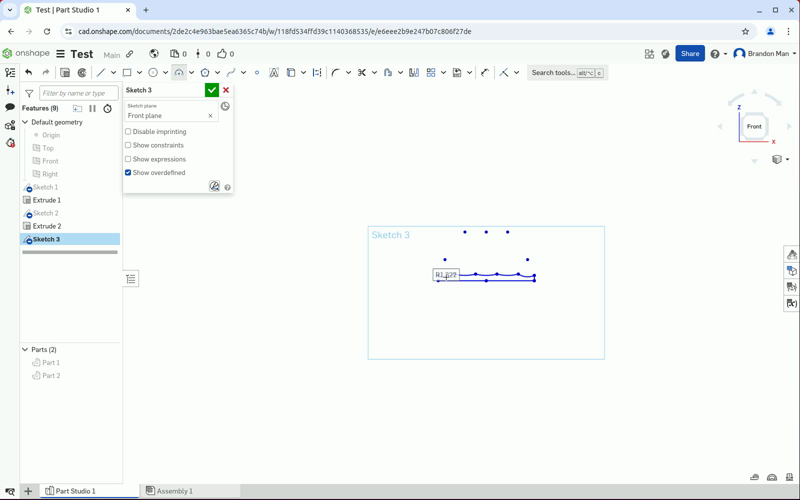
scroll(-6)
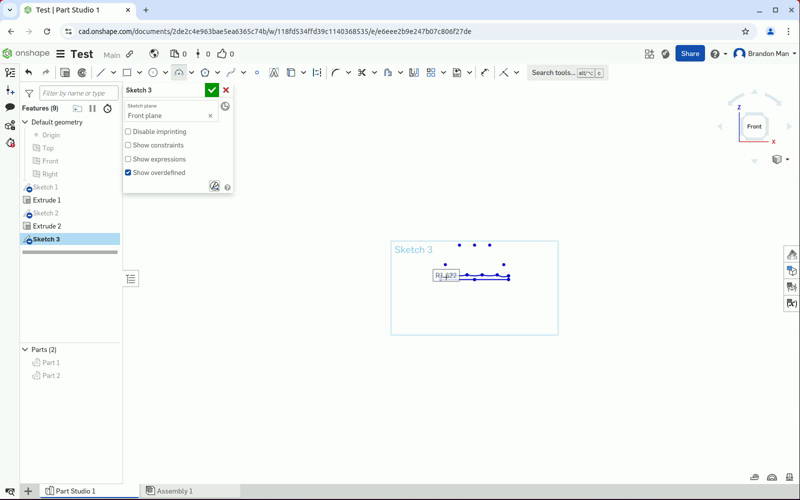
scroll(-6)
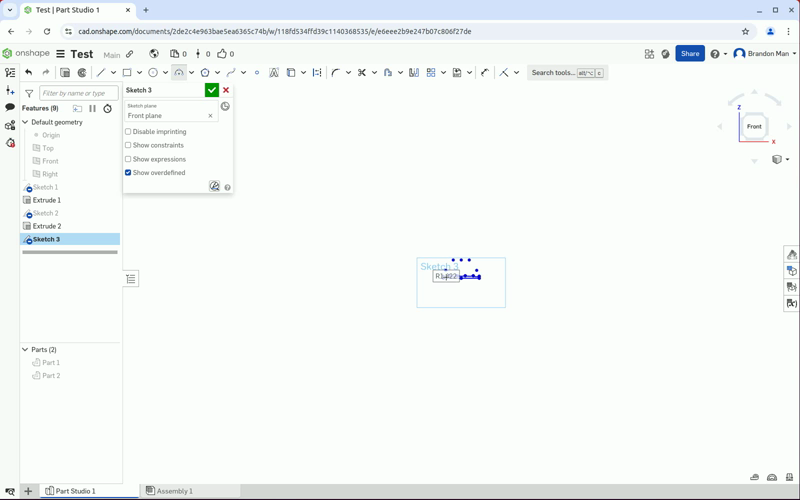
key_up(shift)
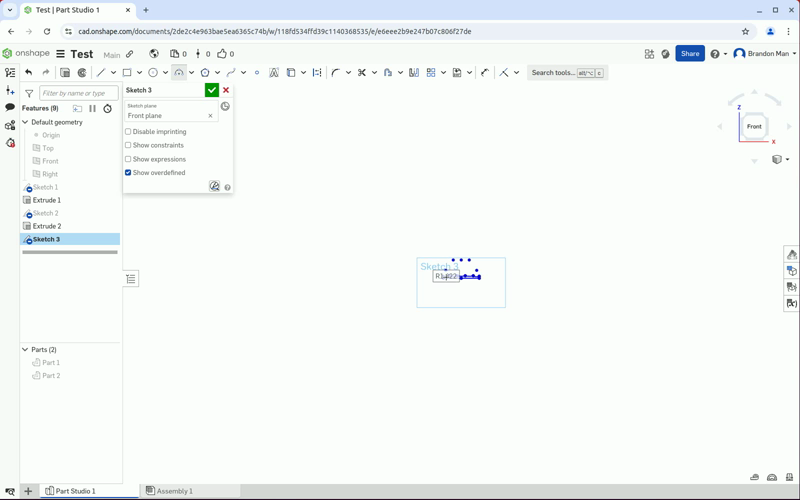
key(esc)
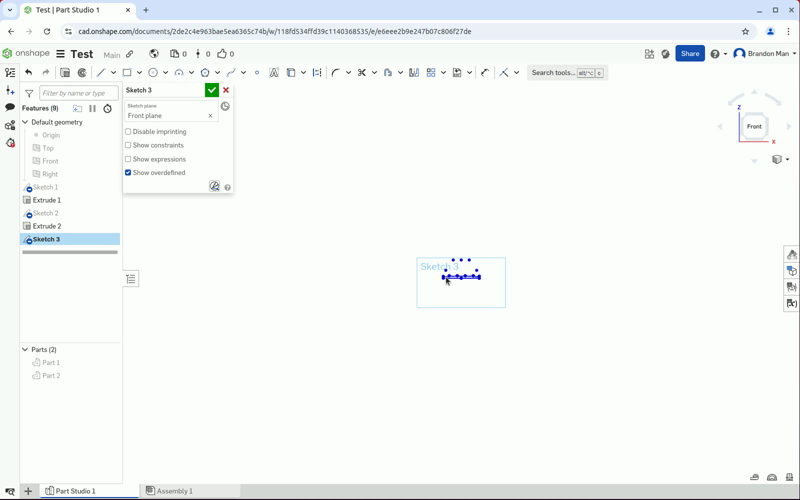
key(l)
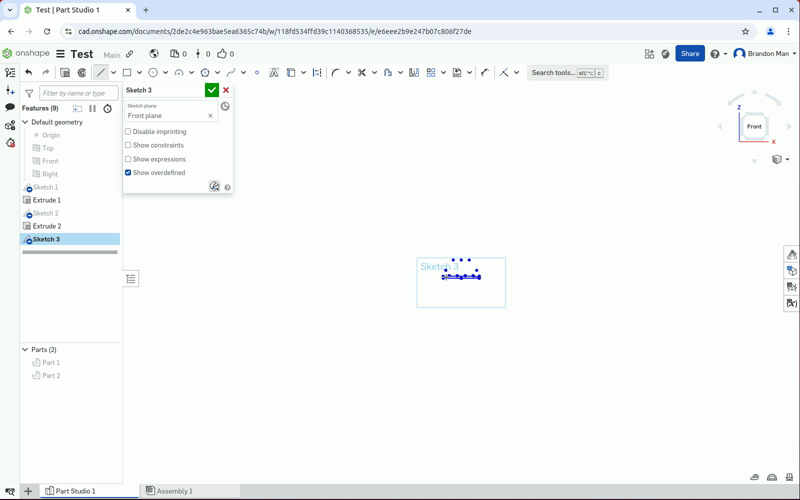
mouse_move(443, 276)
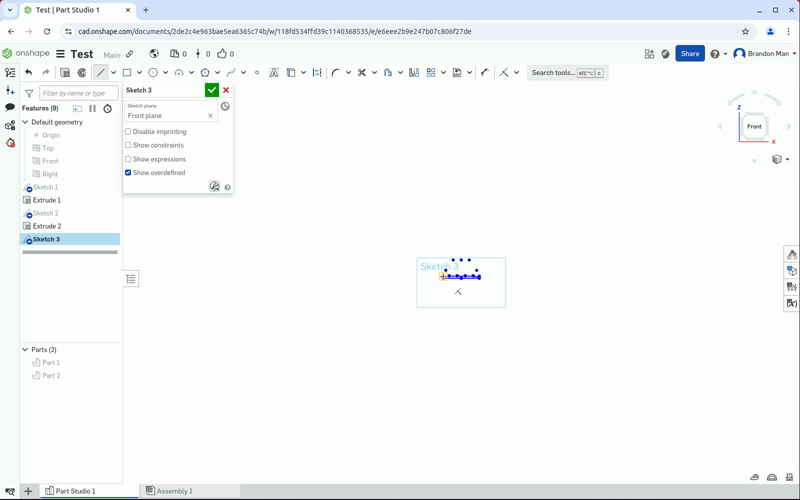
scroll(6)
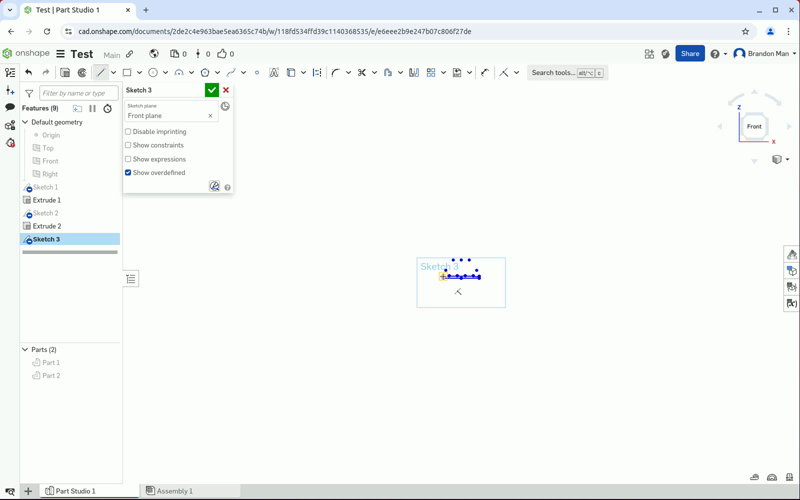
scroll(6)
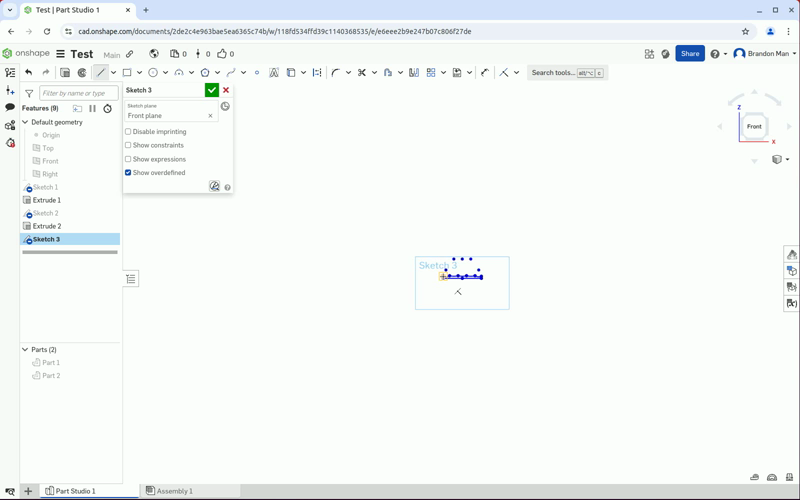
scroll(6)
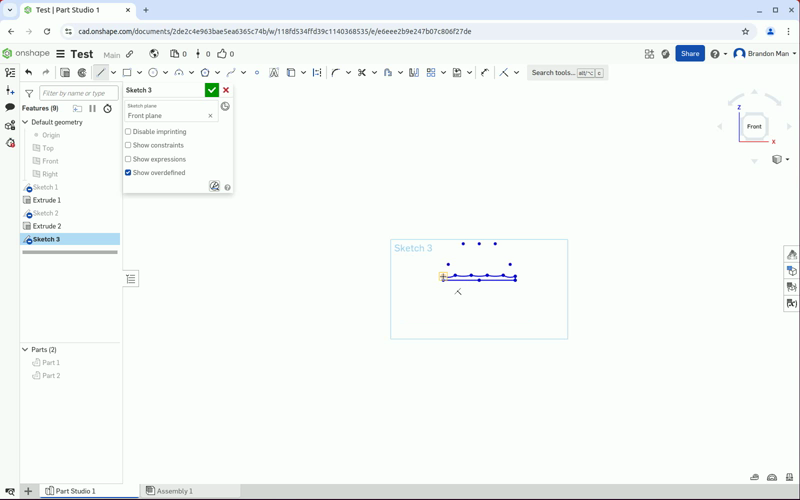
scroll(6)
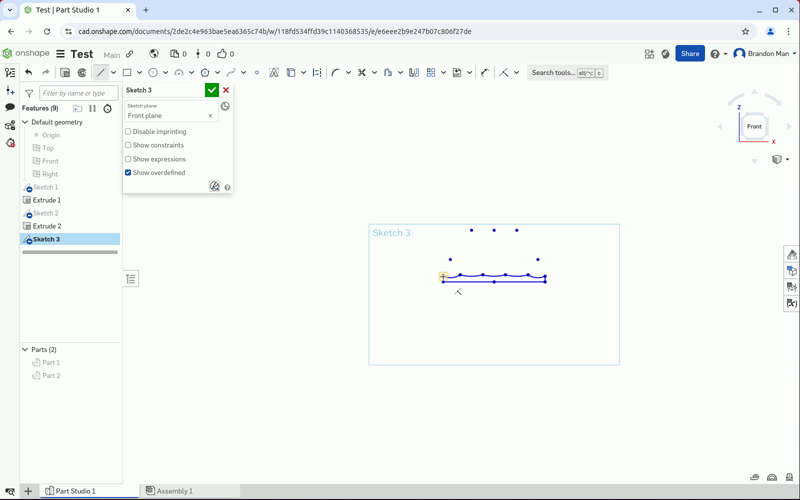
scroll(6)
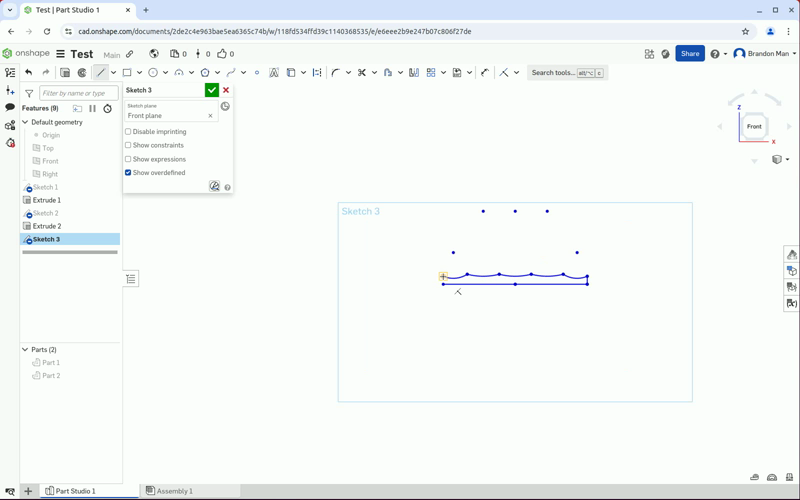
scroll(6)
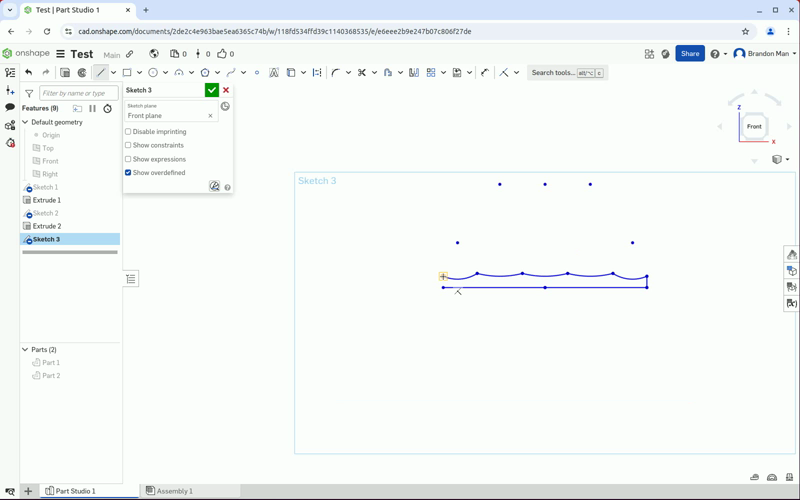
scroll(6)
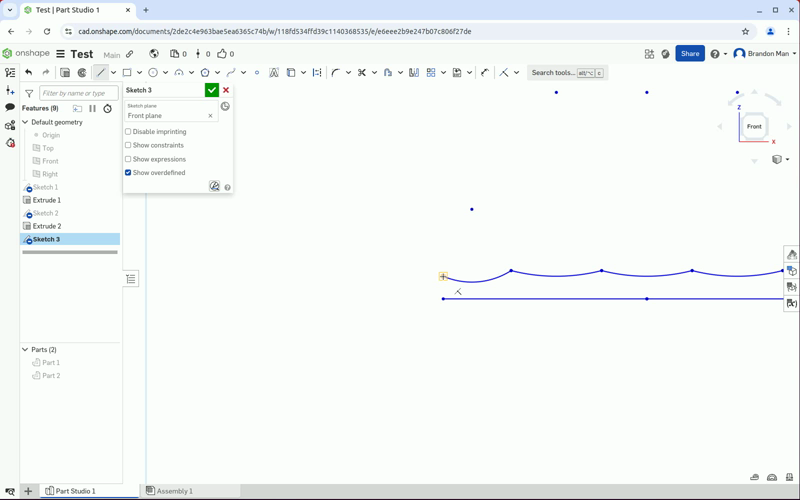
click(443, 276)
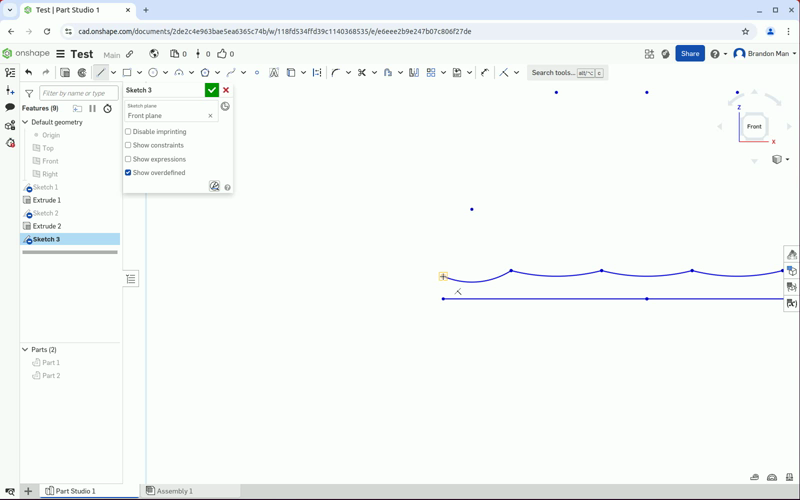
scroll(-6)
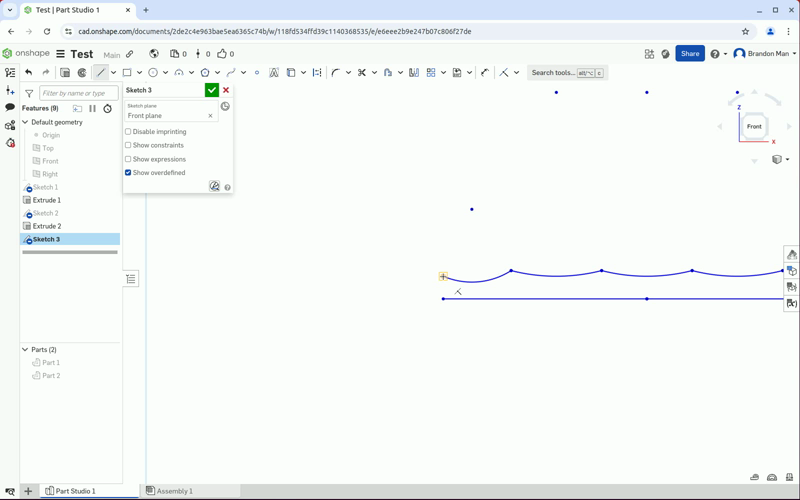
scroll(-6)
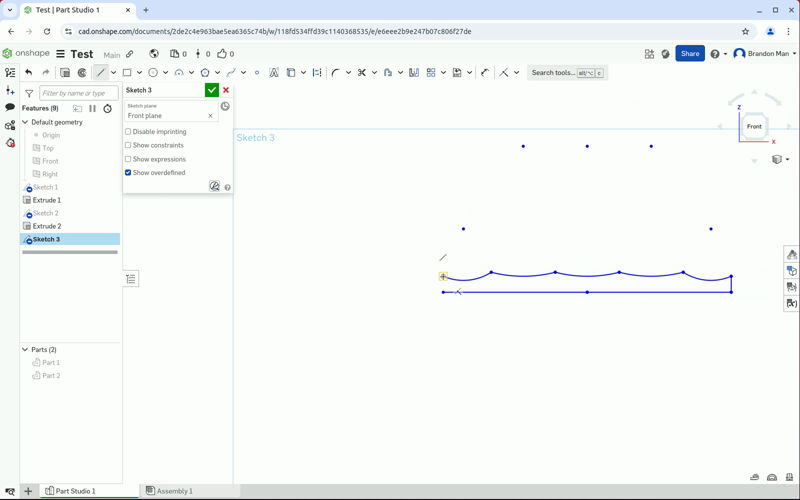
scroll(-6)
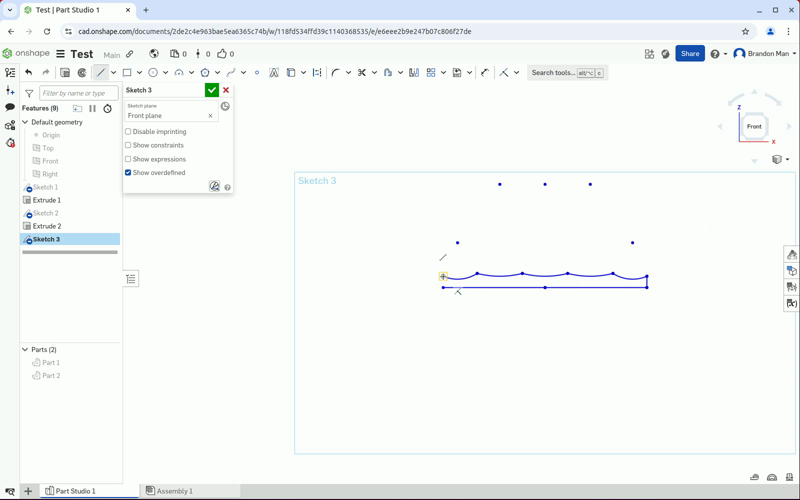
scroll(-6)
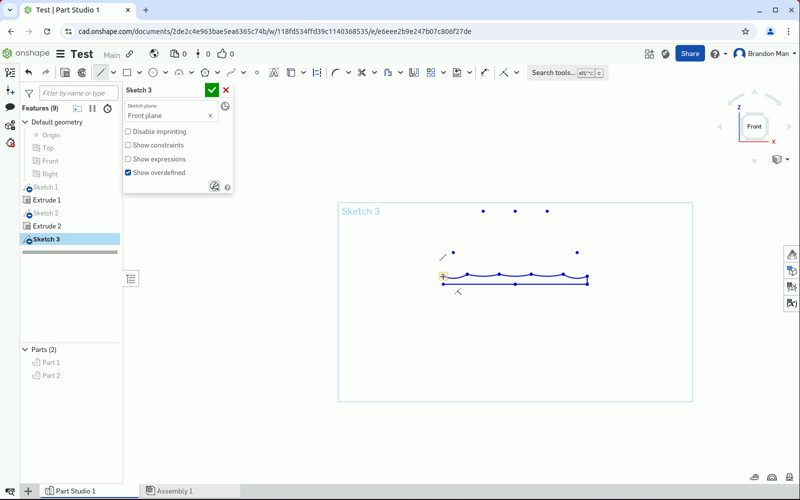
scroll(-6)
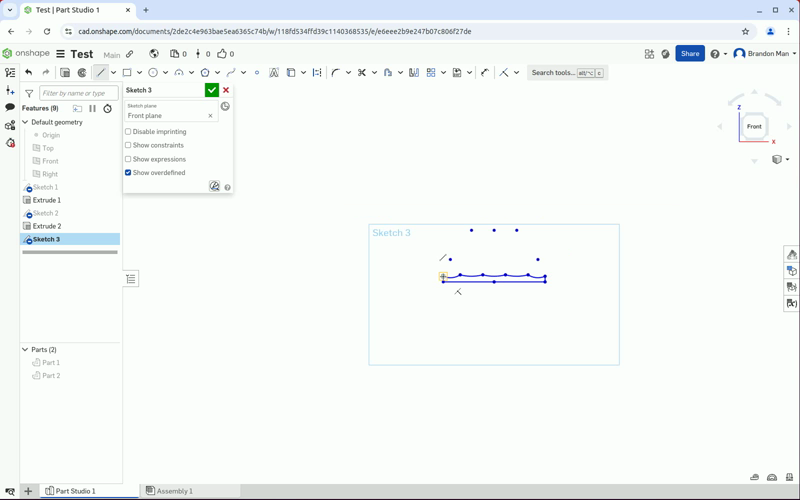
scroll(-6)
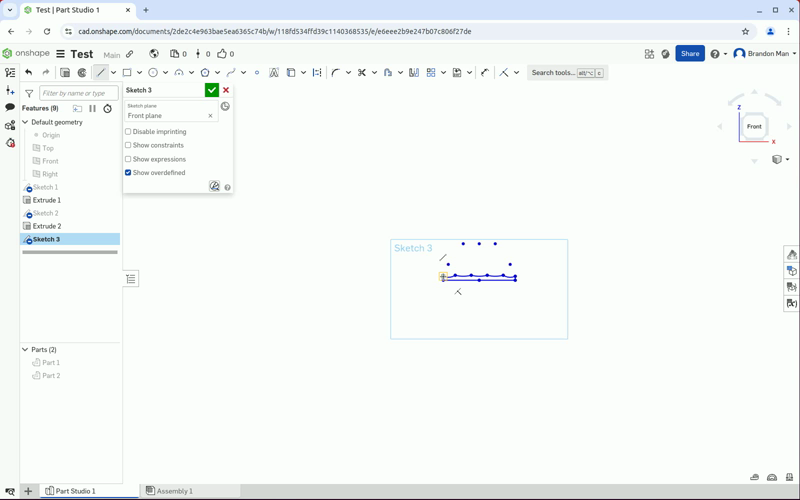
scroll(-6)
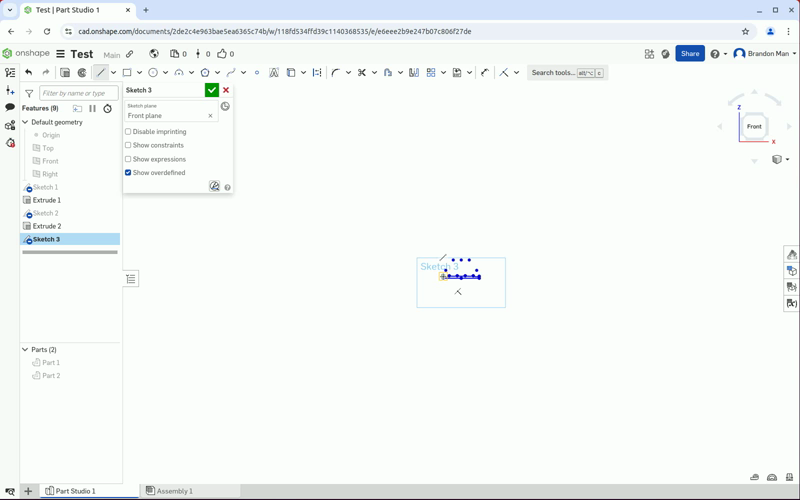
mouse_move(473, 276)
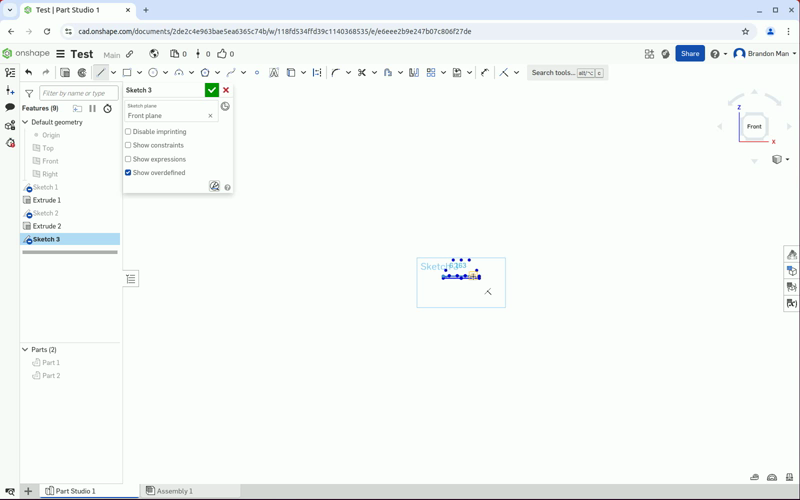
key_down(shift)
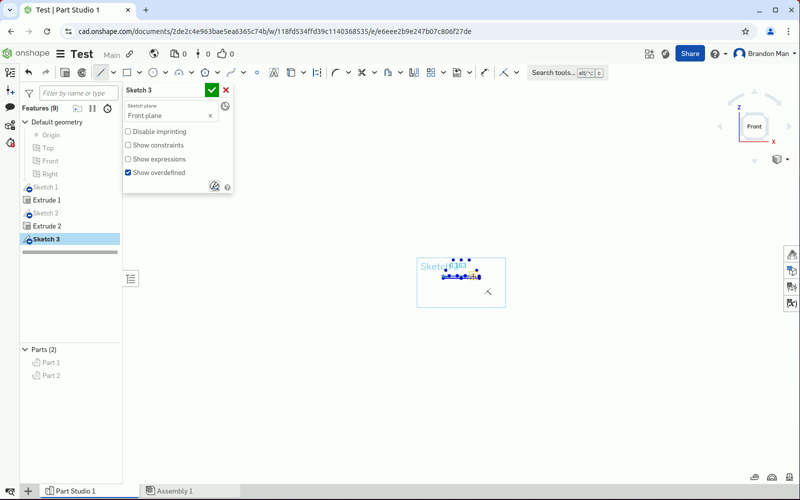
mouse_move(443, 278)
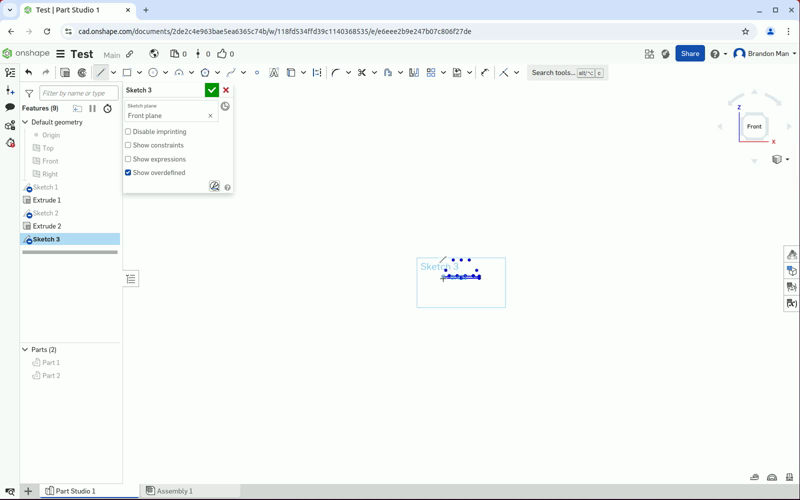
scroll(6)
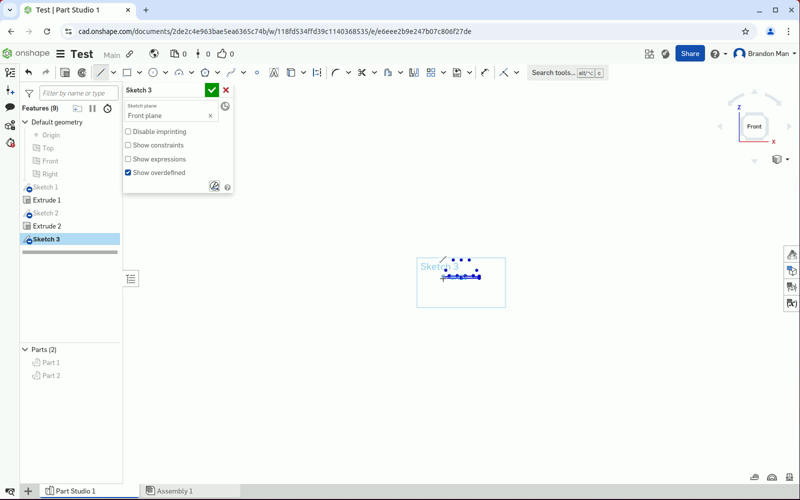
scroll(6)
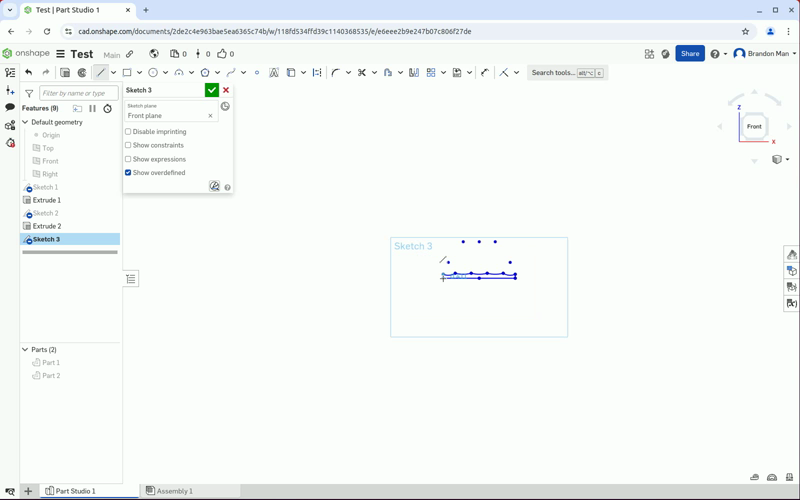
scroll(6)
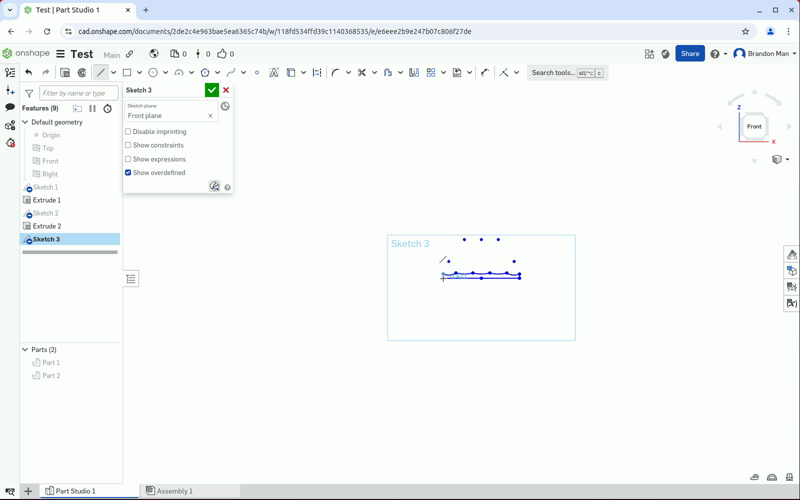
scroll(6)
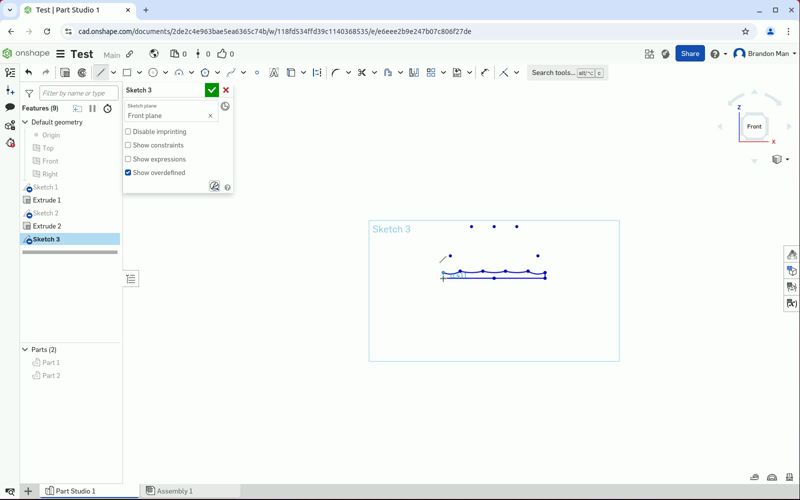
scroll(6)
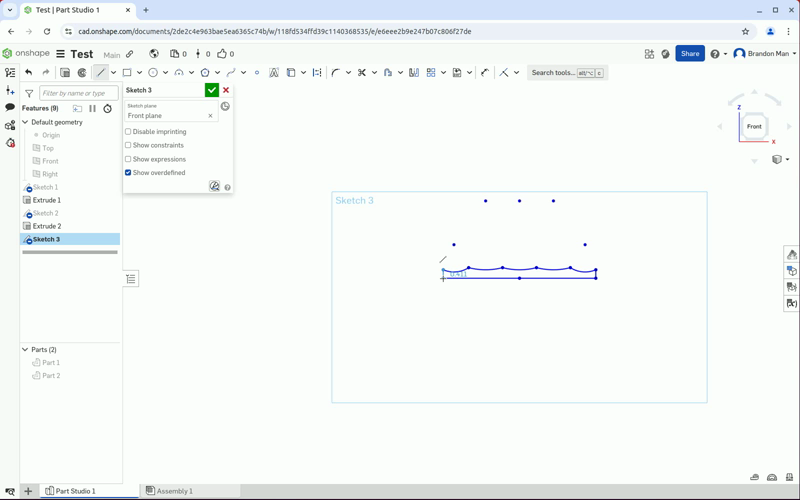
scroll(6)
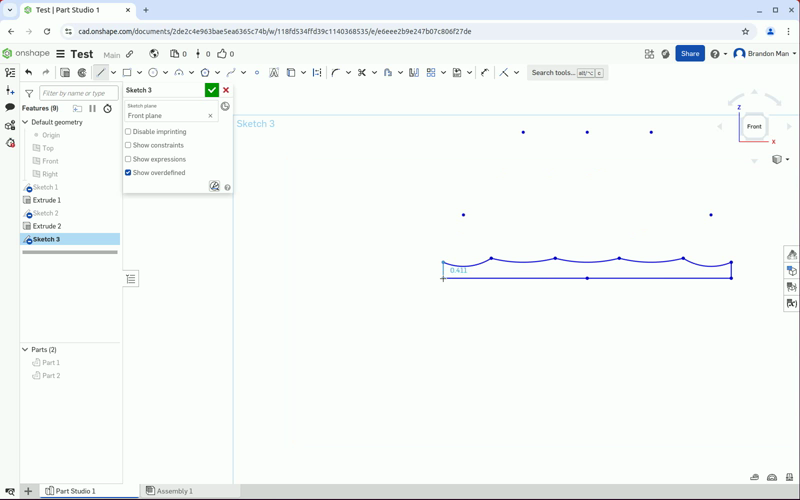
scroll(6)
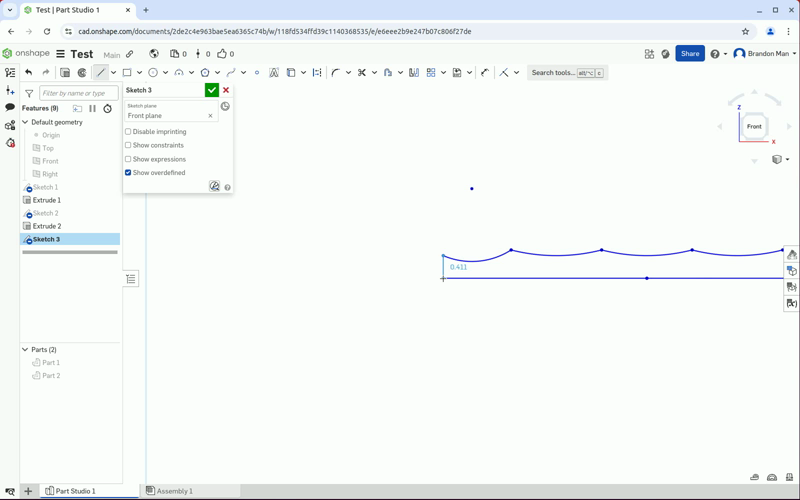
key_up(shift)
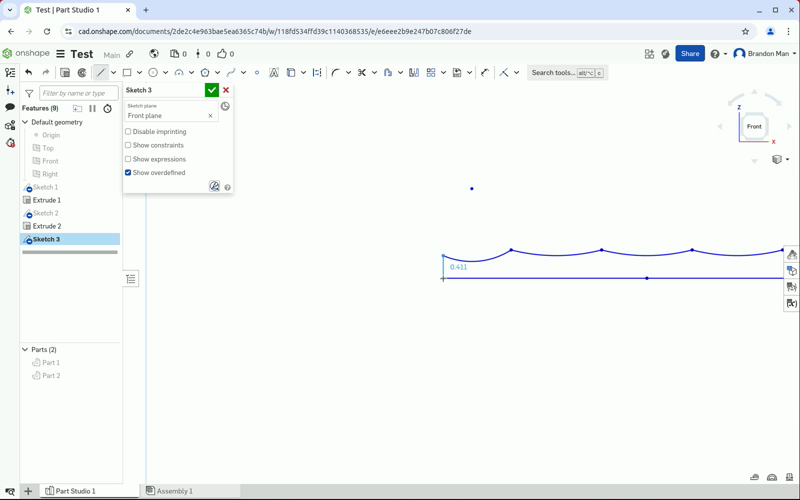
click(443, 278)
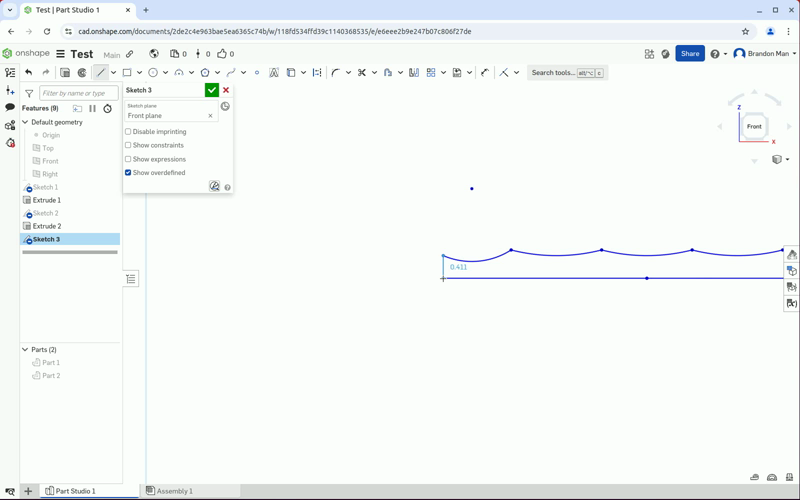
scroll(-6)
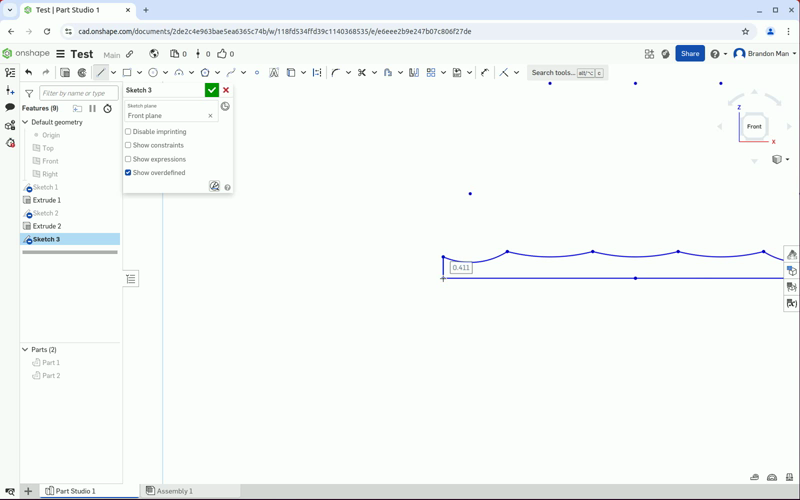
scroll(-6)
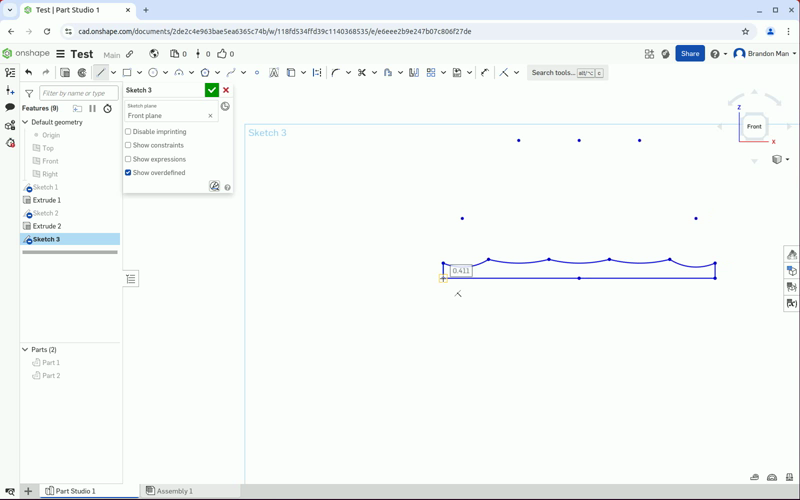
scroll(-6)
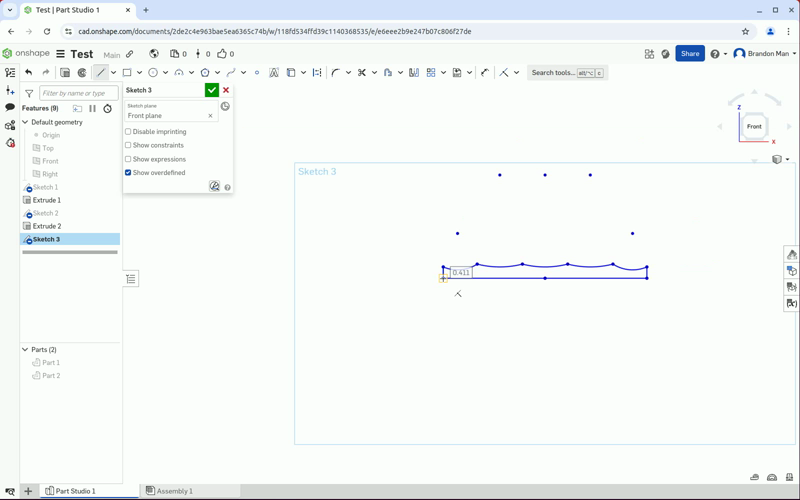
scroll(-6)
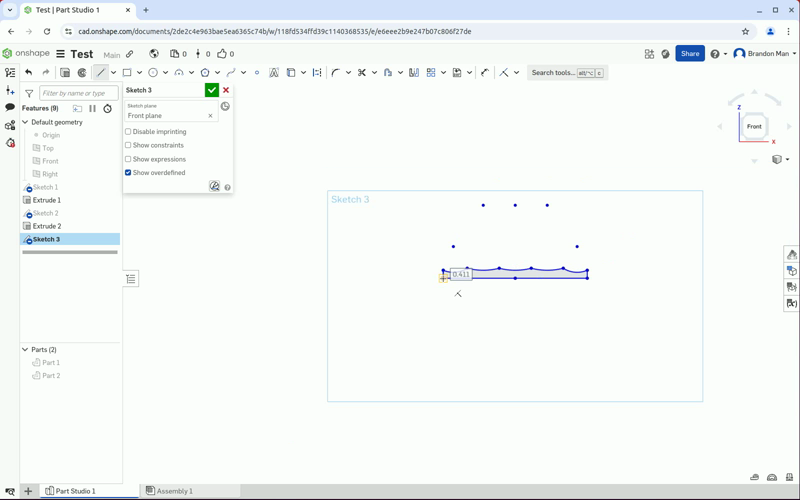
scroll(-6)
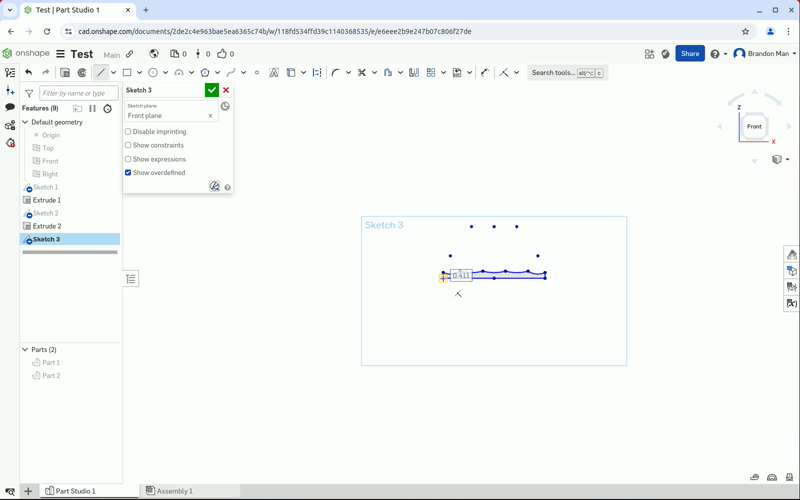
scroll(-6)
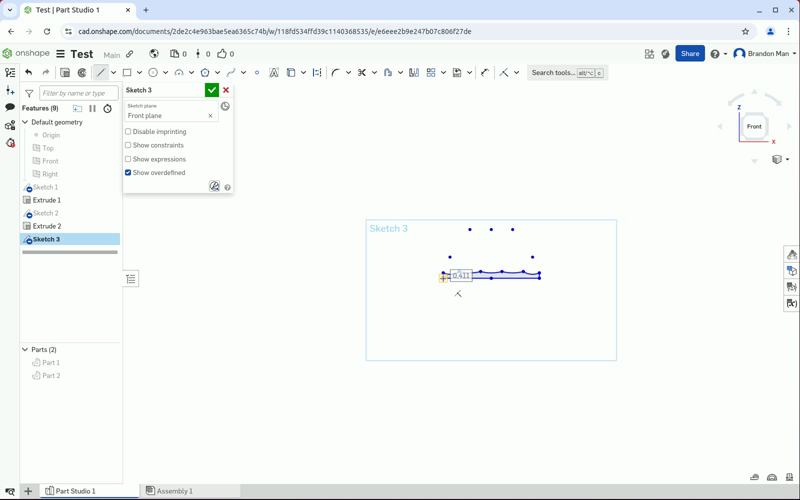
scroll(-6)
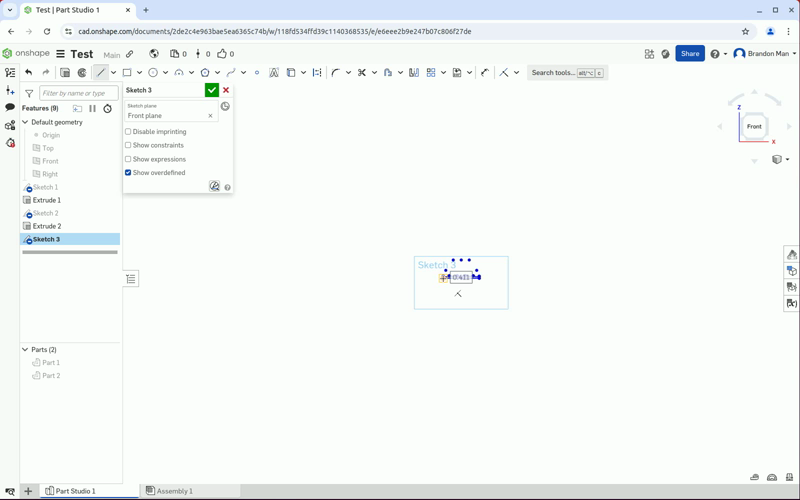
key(esc)
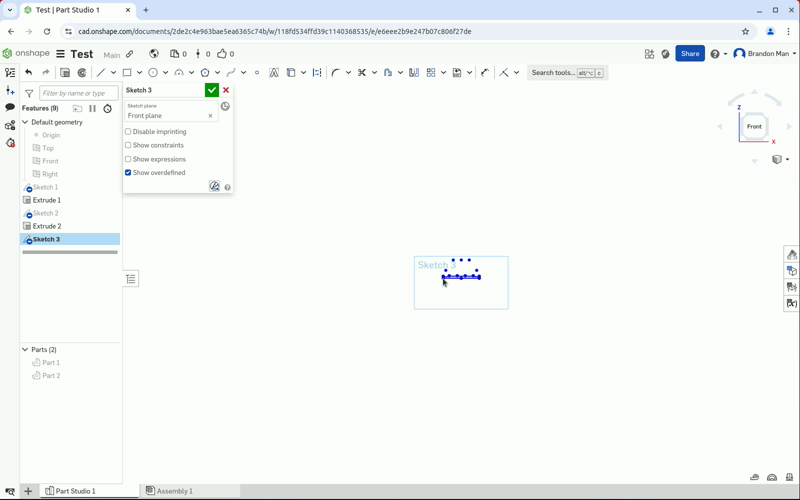
mouse_move(445, 276)
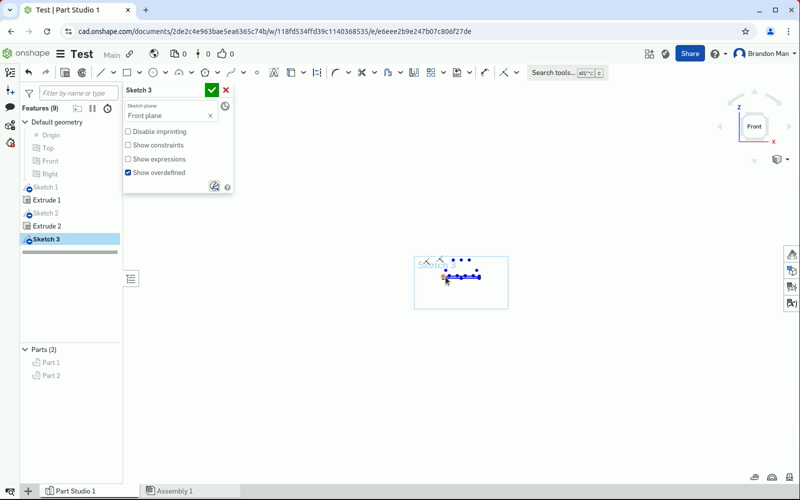
scroll(6)
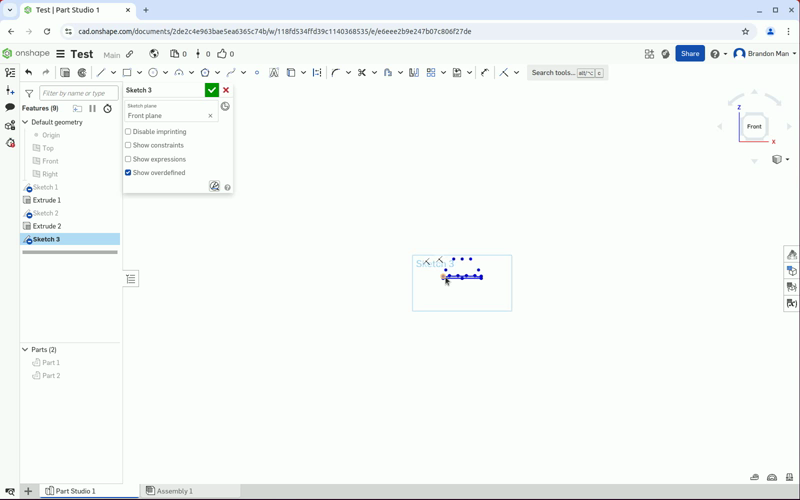
scroll(6)
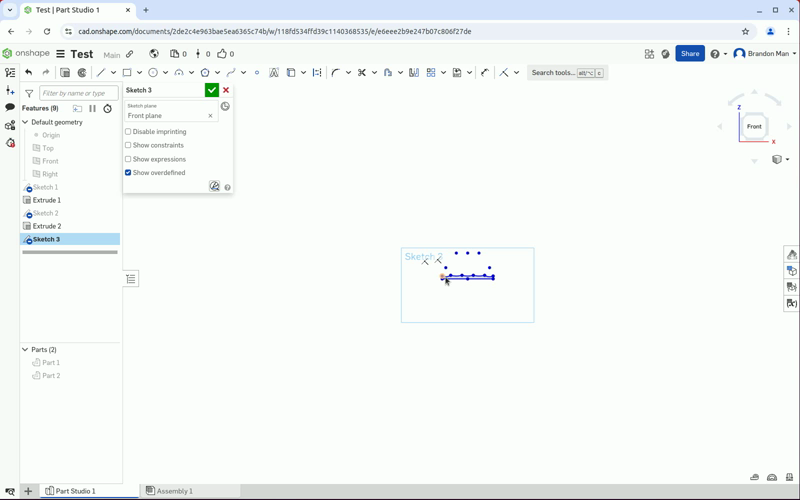
scroll(6)
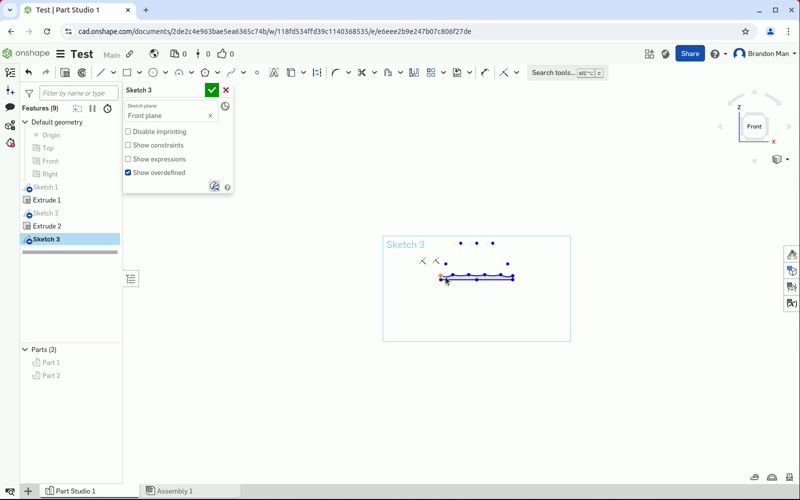
scroll(6)
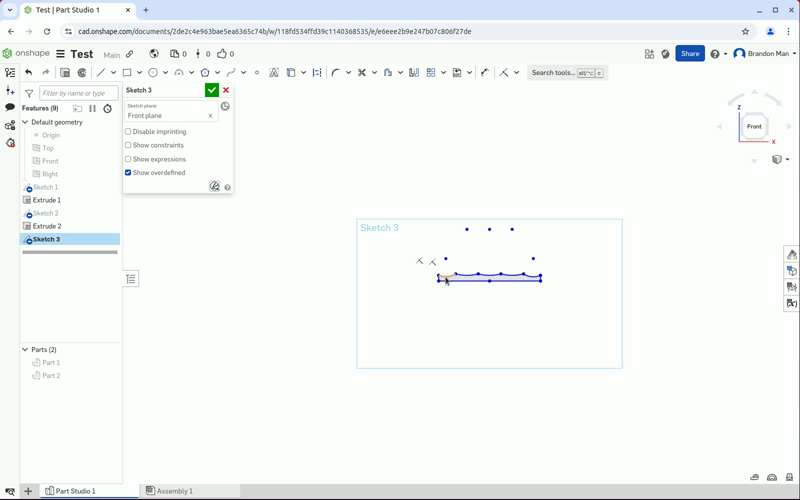
scroll(6)
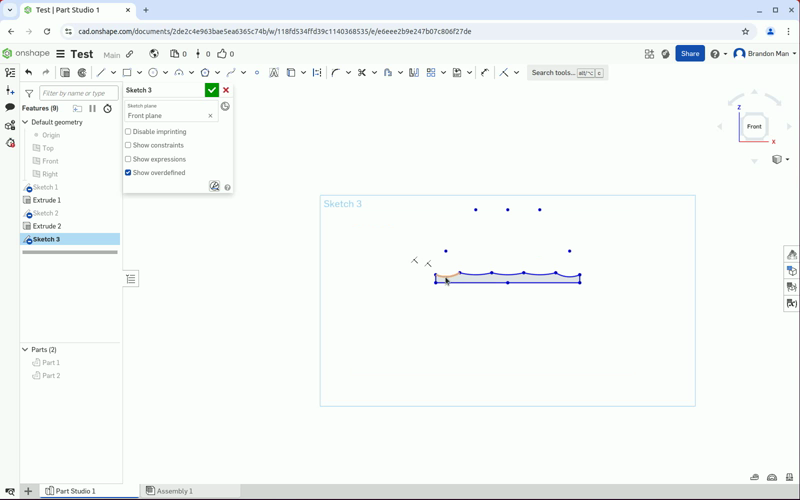
scroll(6)
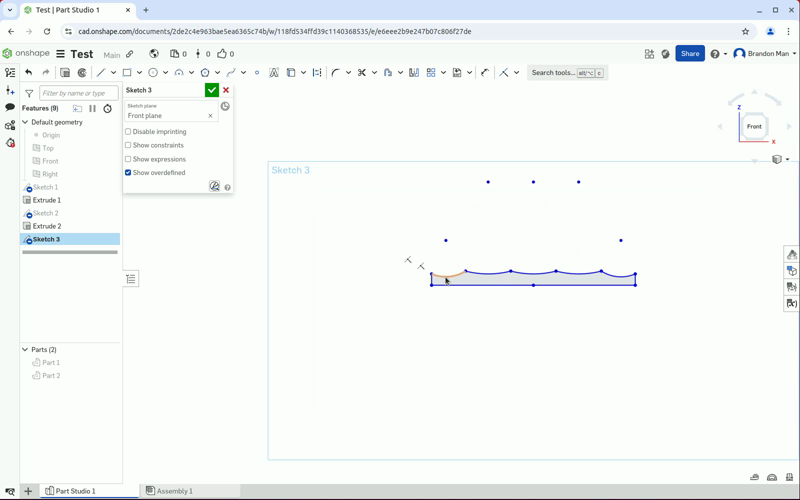
scroll(6)
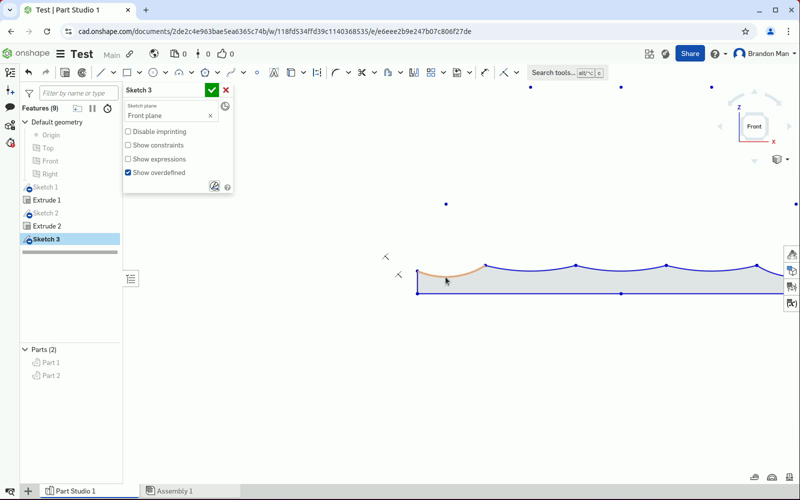
click(445, 276)
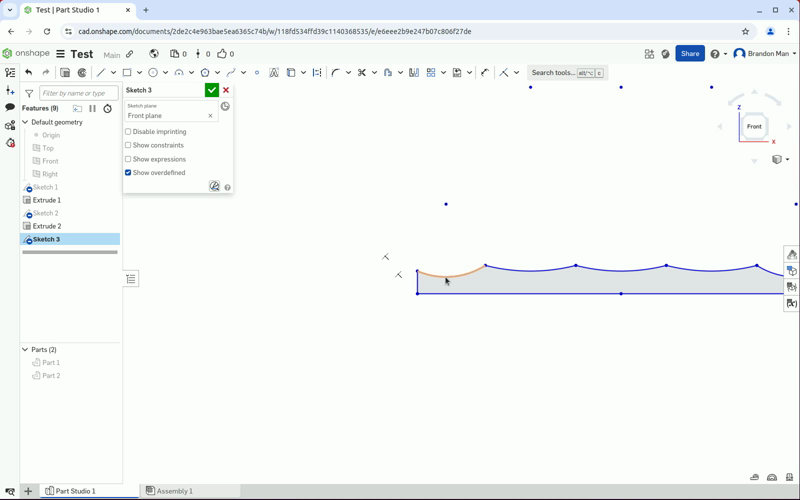
scroll(-6)
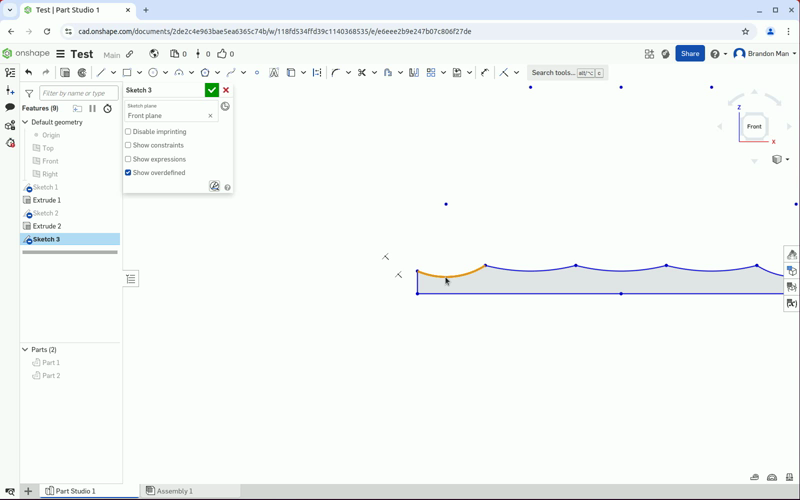
scroll(-6)
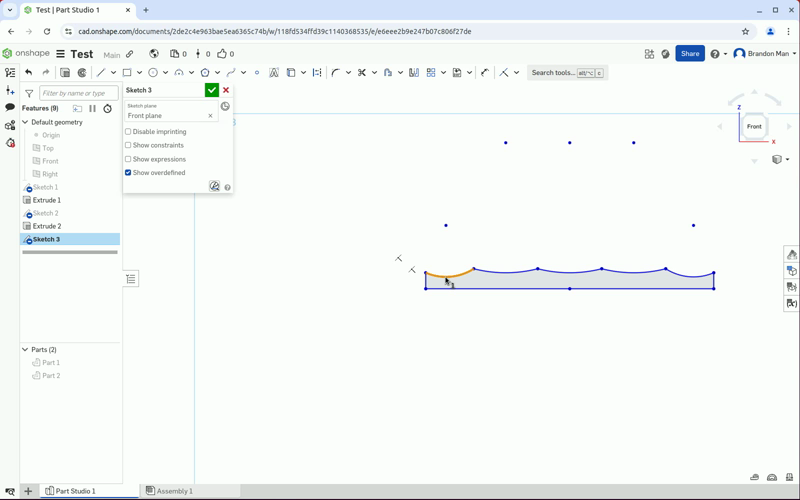
scroll(-6)
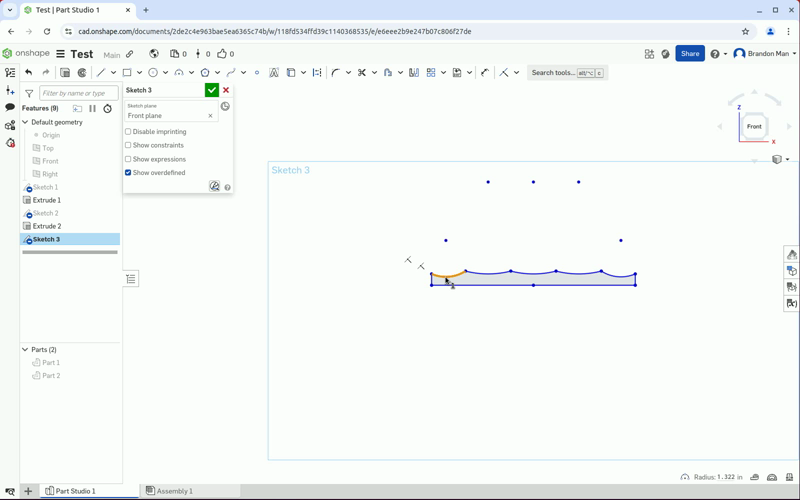
scroll(-6)
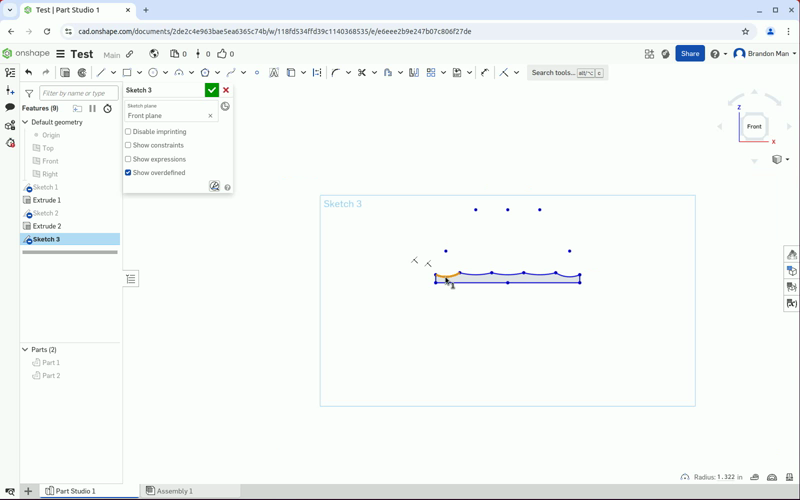
scroll(-6)
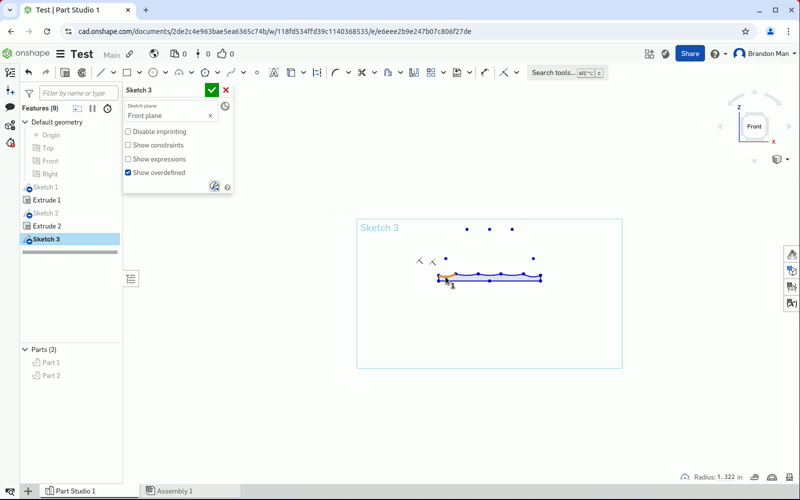
scroll(-6)
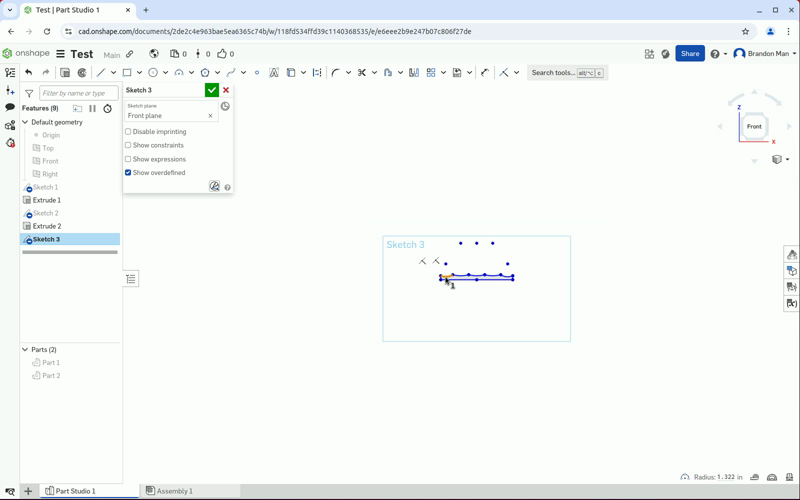
scroll(-6)
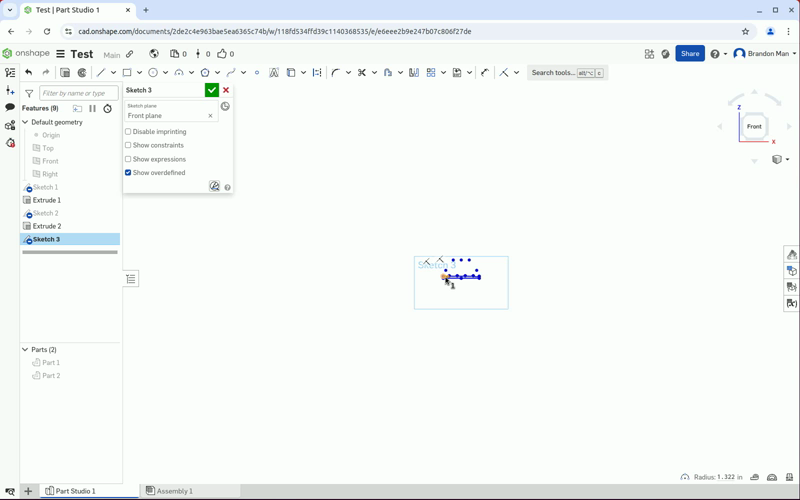
mouse_move(73, 352)
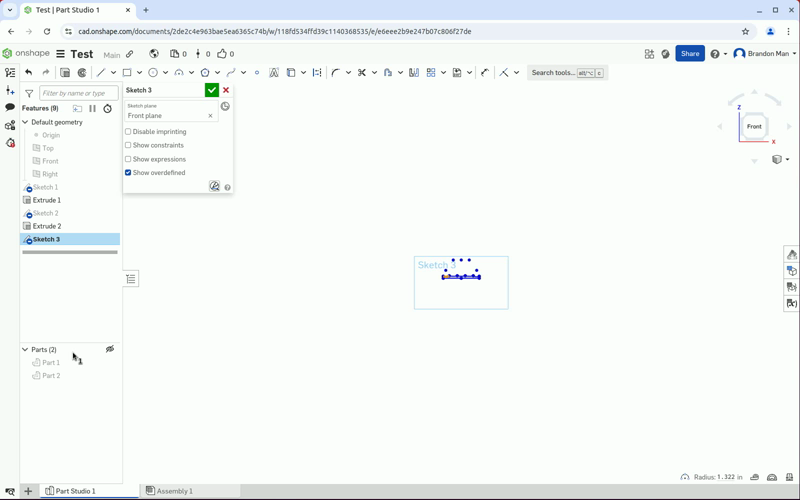
key(shift+y)
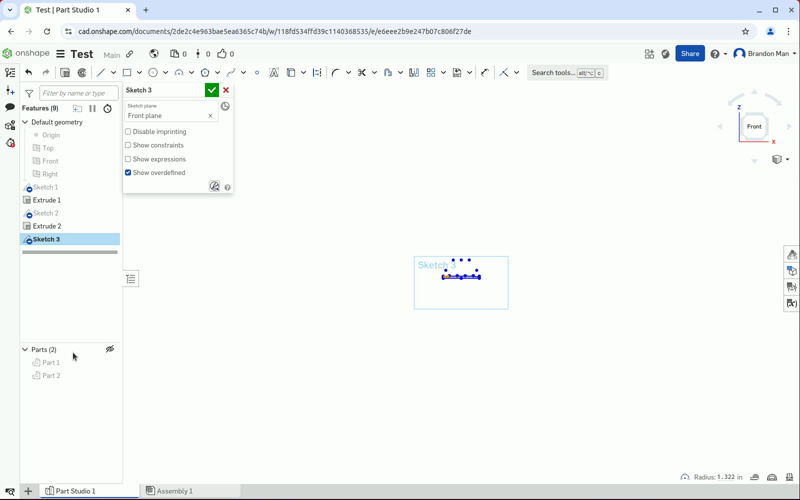
key(shift+e)
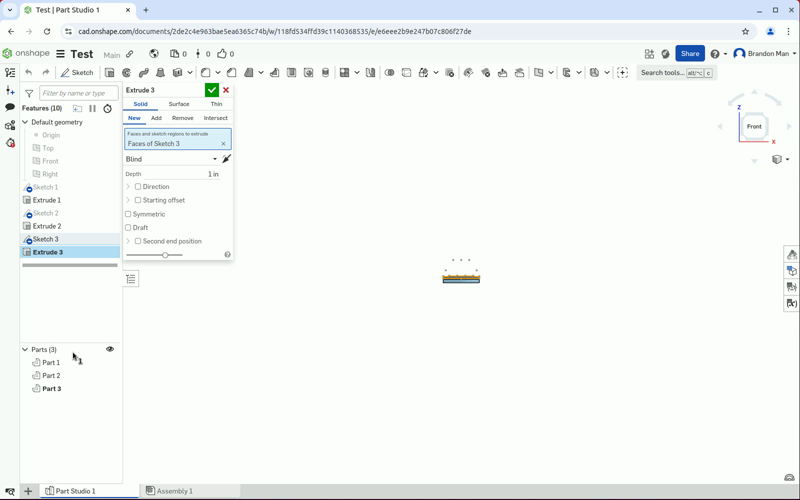
mouse_move(143, 106)
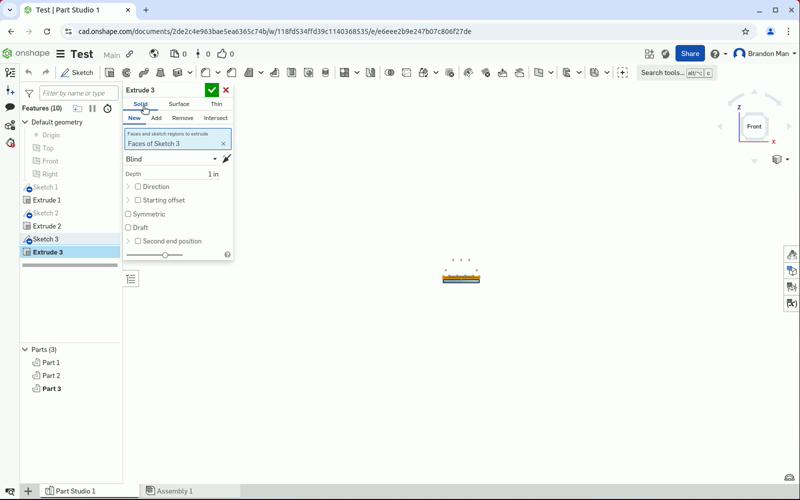
click(143, 106)
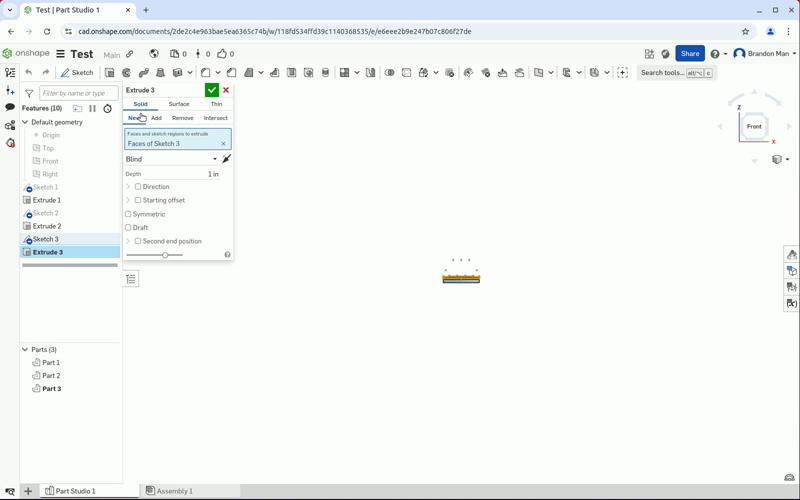
mouse_move(137, 120)
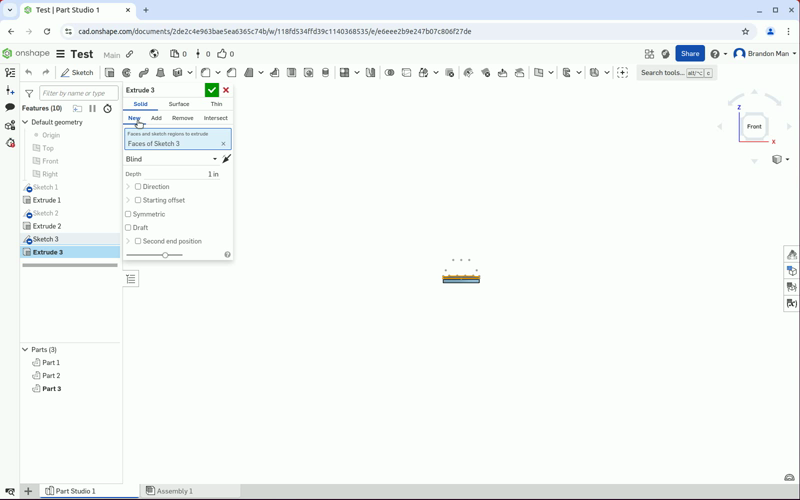
click(137, 120)
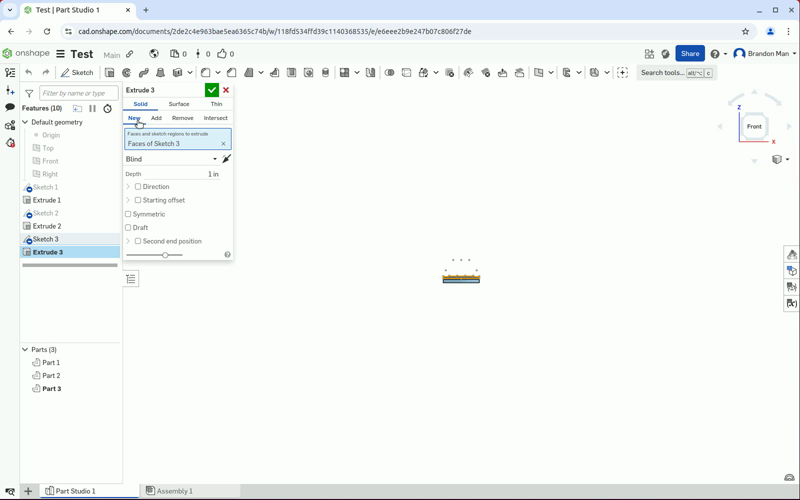
key(tab, 4)
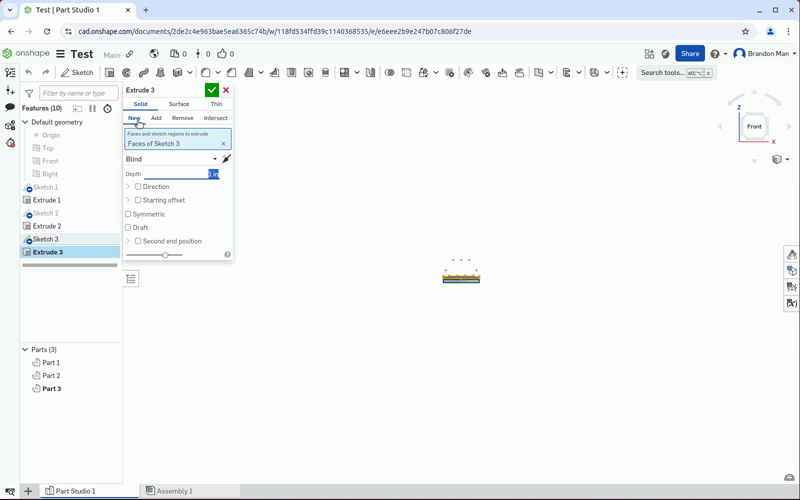
text(46.216)
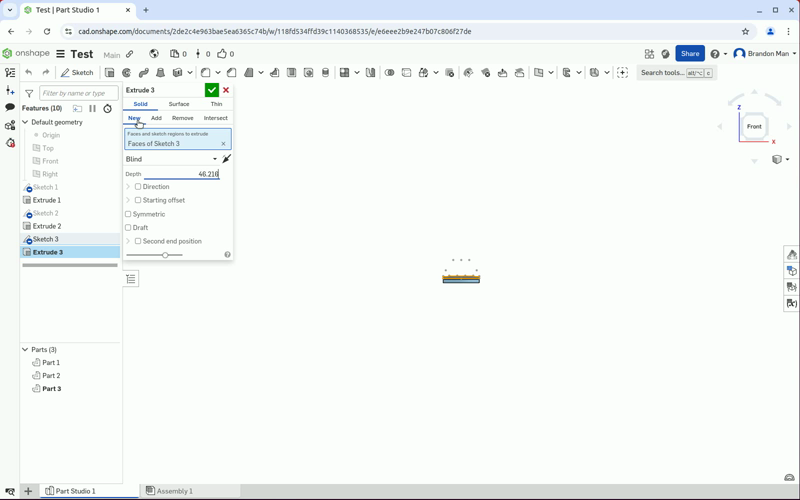
key(tab, 3)
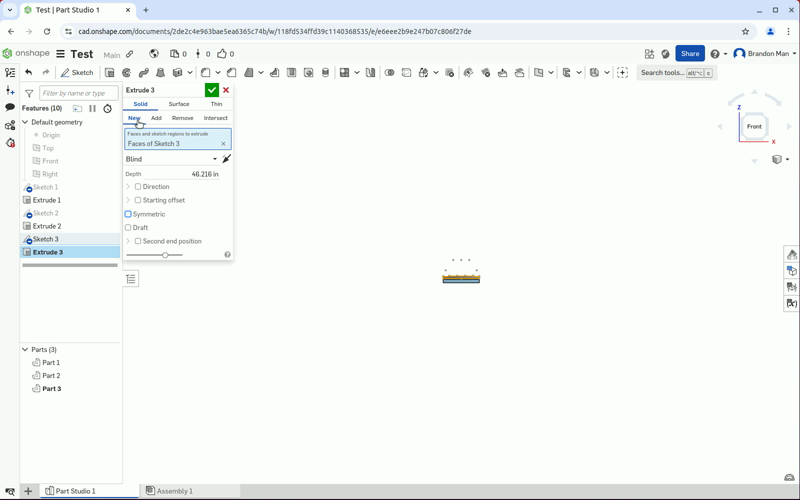
key(space)
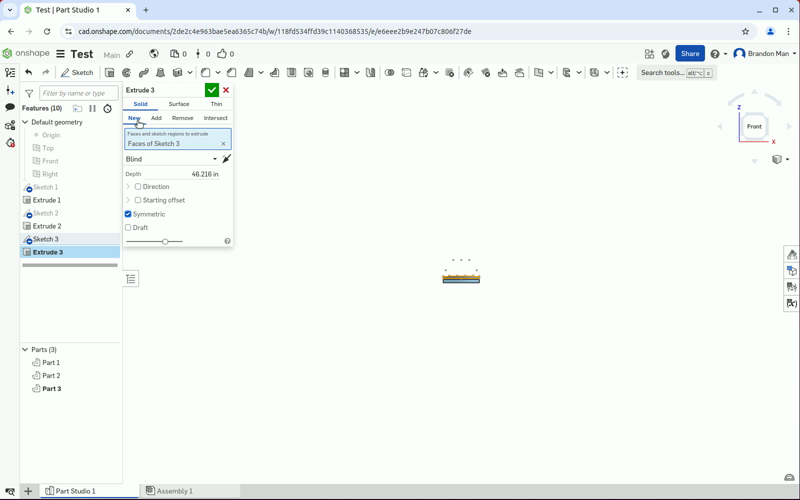
key(enter)
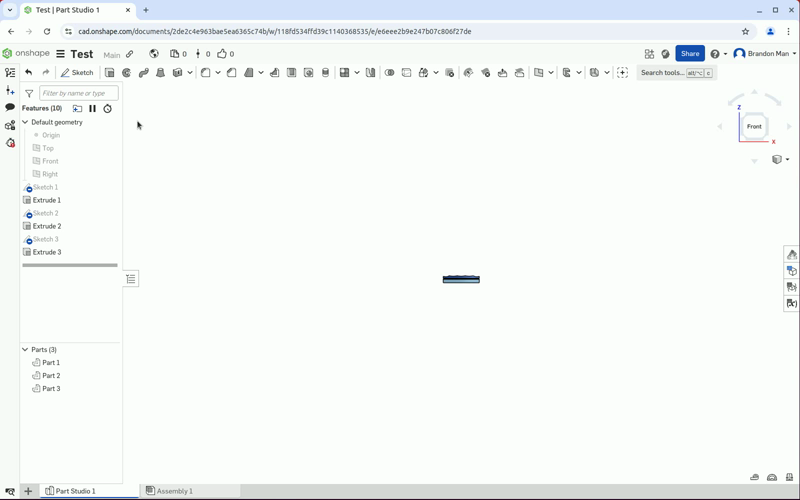
key(shift+h)
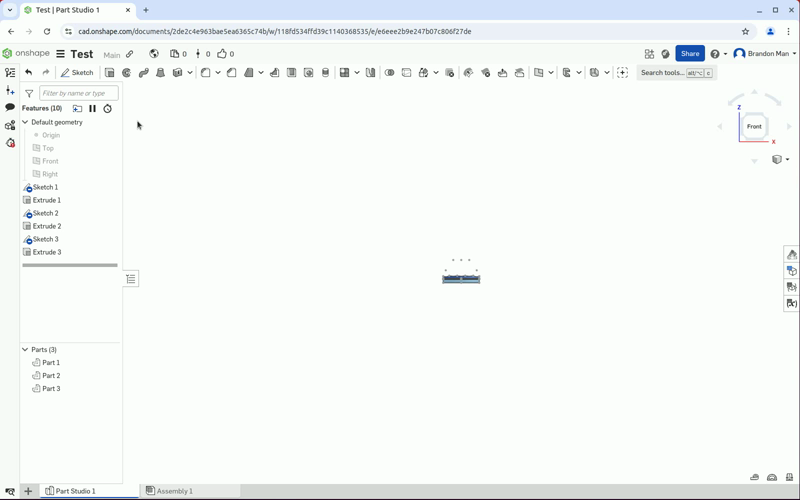
key(shift+h)
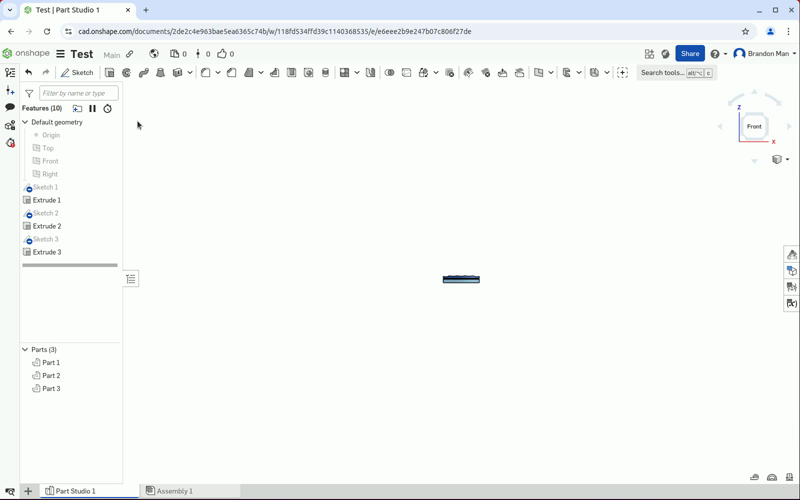
mouse_move(73, 189)
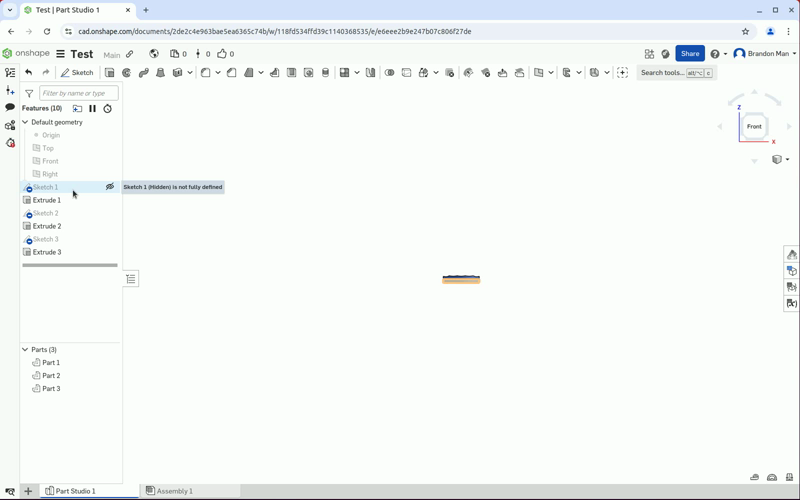
click(73, 189)
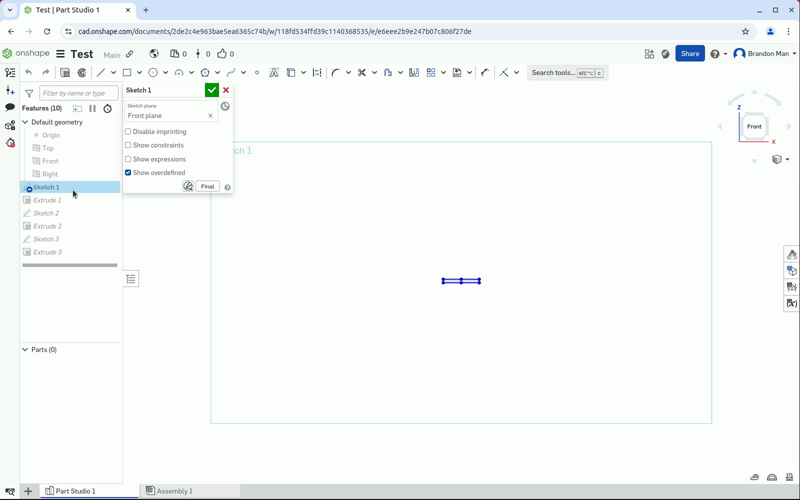
mouse_move(229, 92)
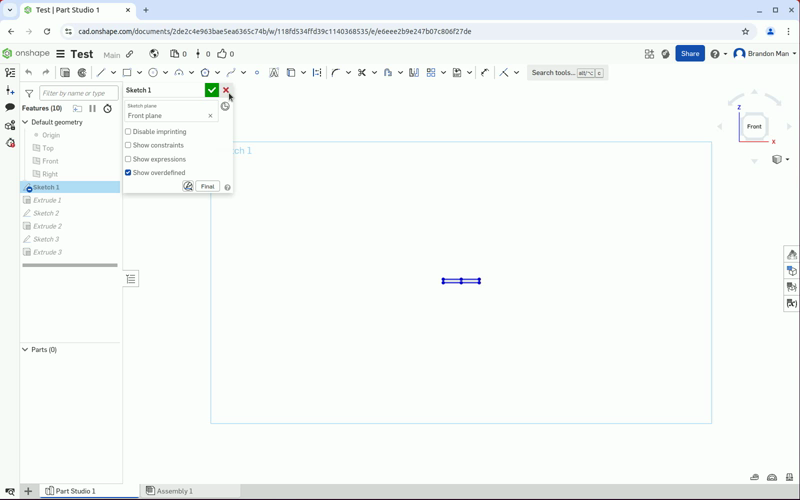
click(229, 92)
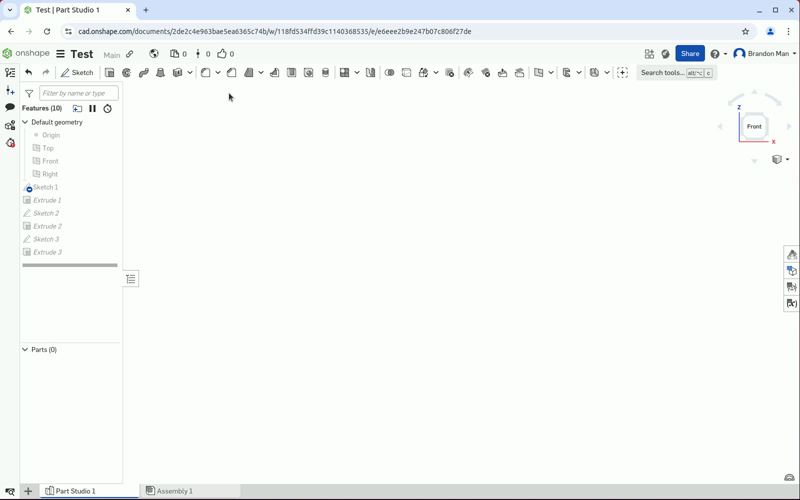
mouse_move(73, 352)
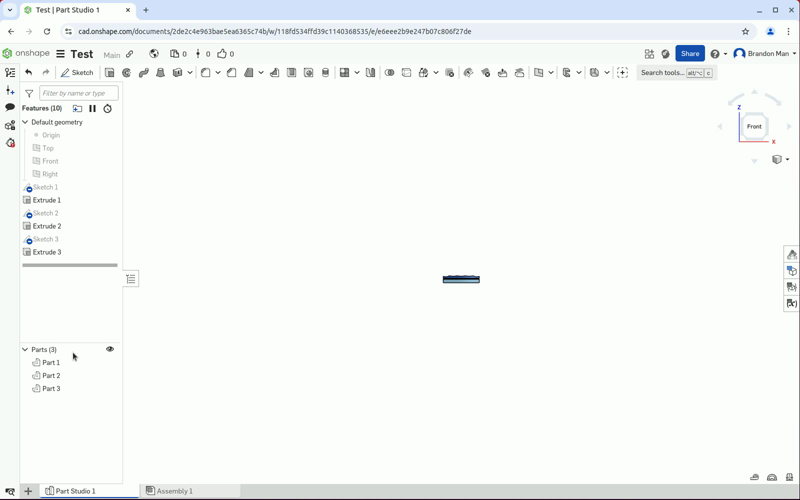
key(y)
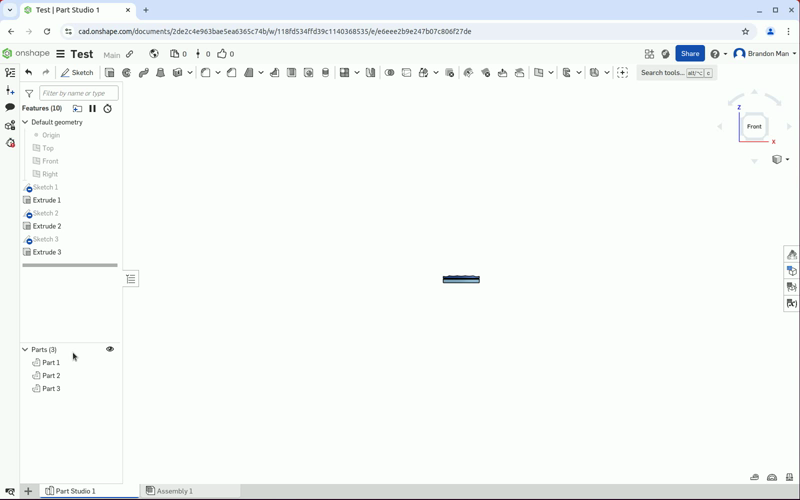
key(shift+p)
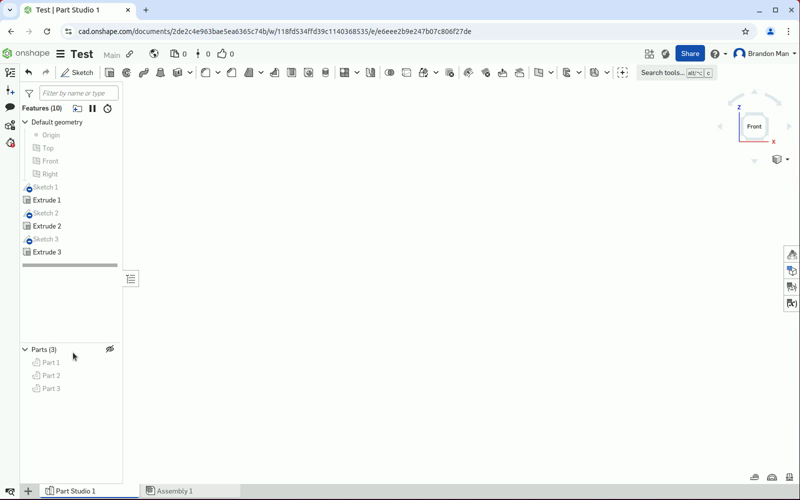
key(space)
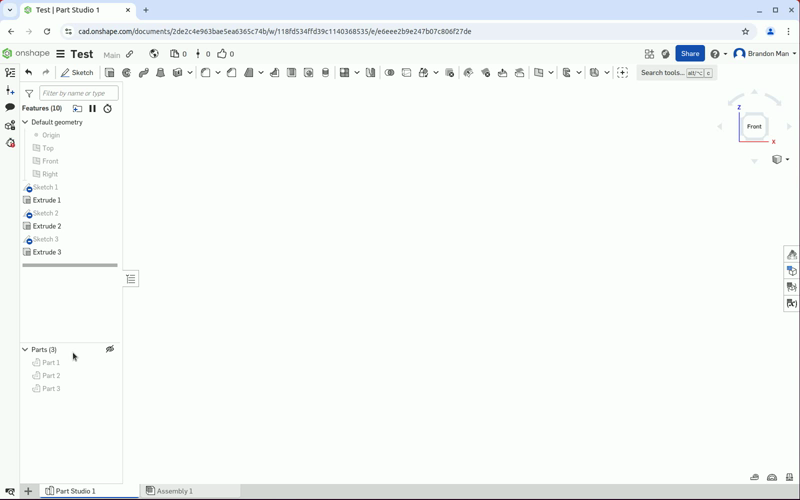
key_down(shift)
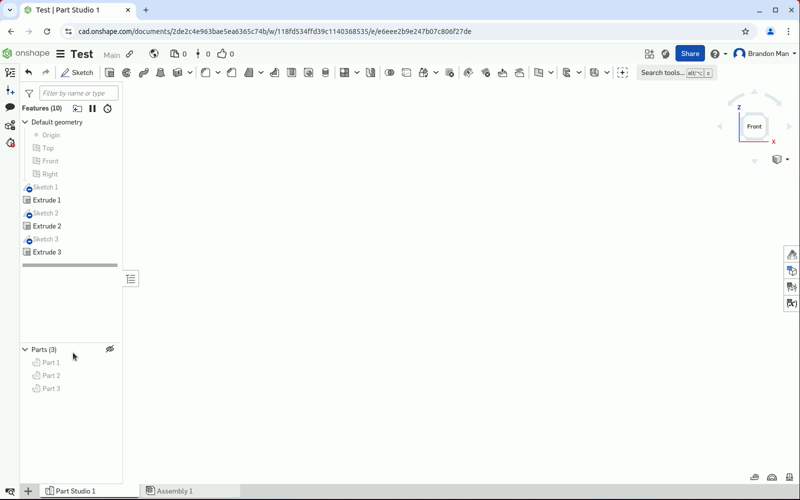
key(down)
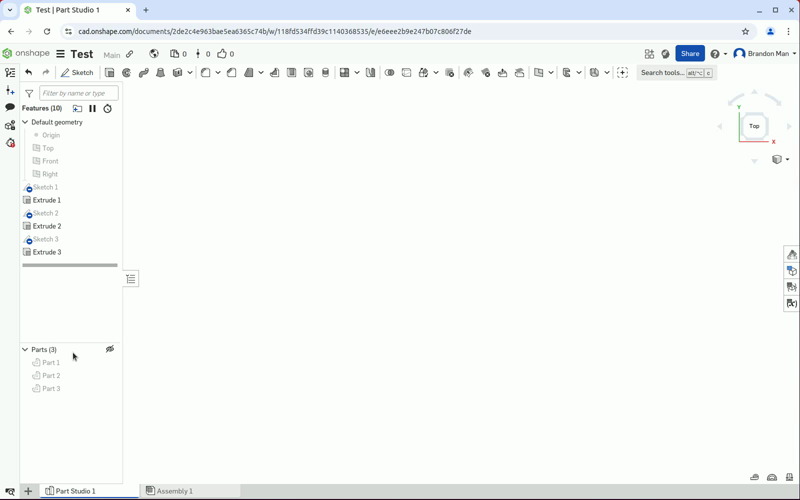
key_up(shift)
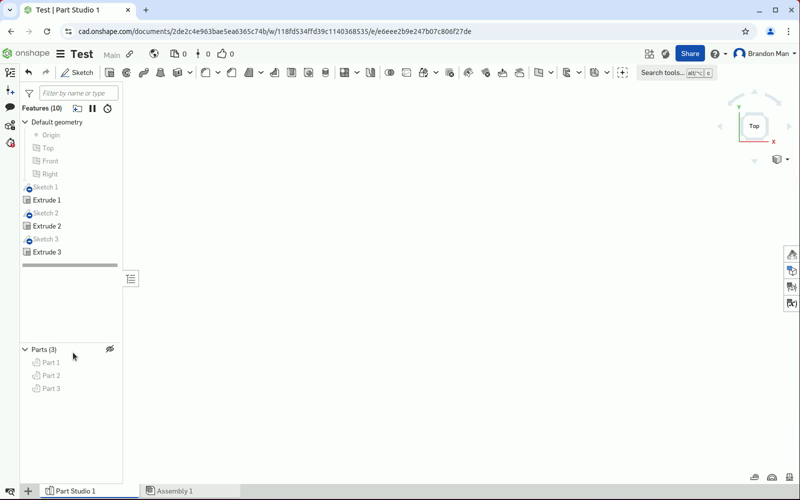
mouse_move(73, 352)
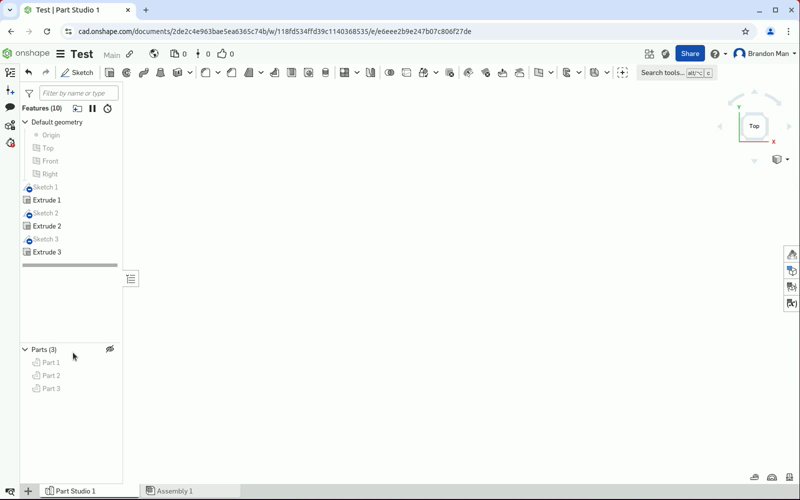
key(shift+y)
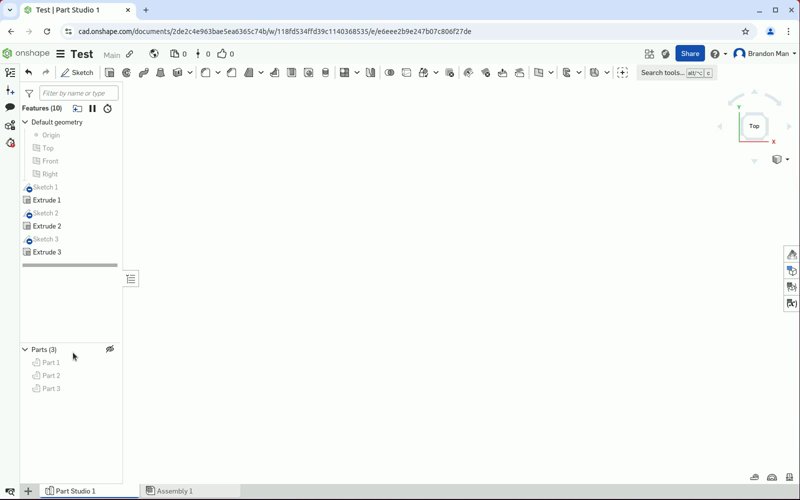
key(shift+s)
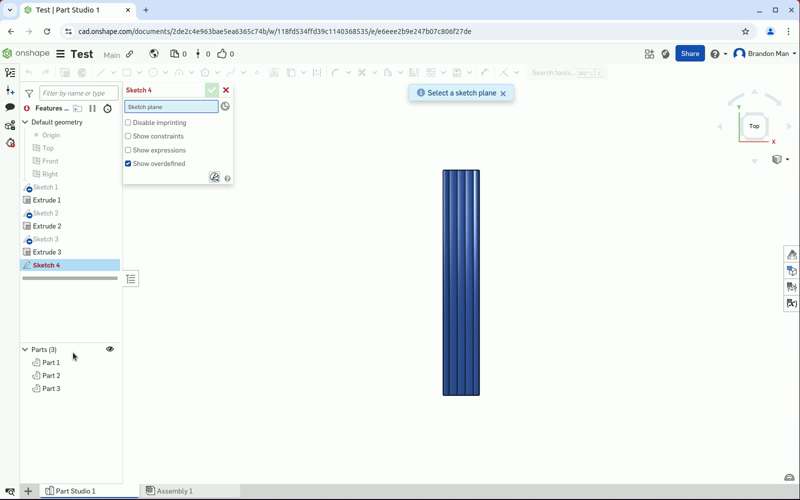
mouse_move(73, 150)
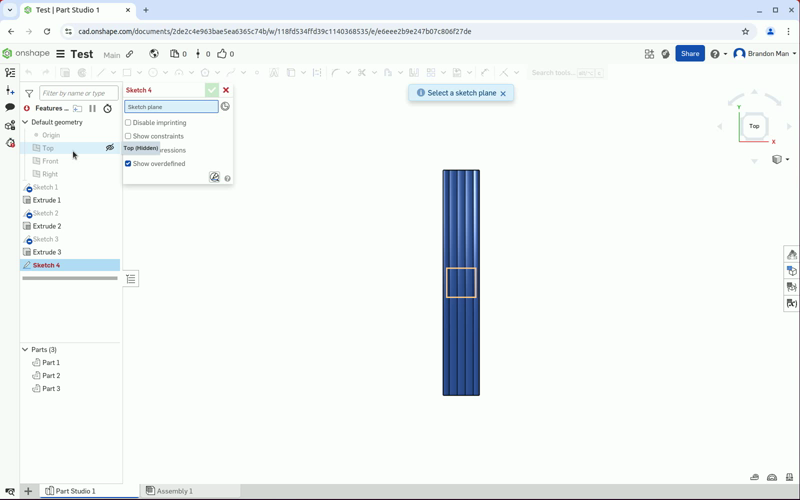
click(73, 150)
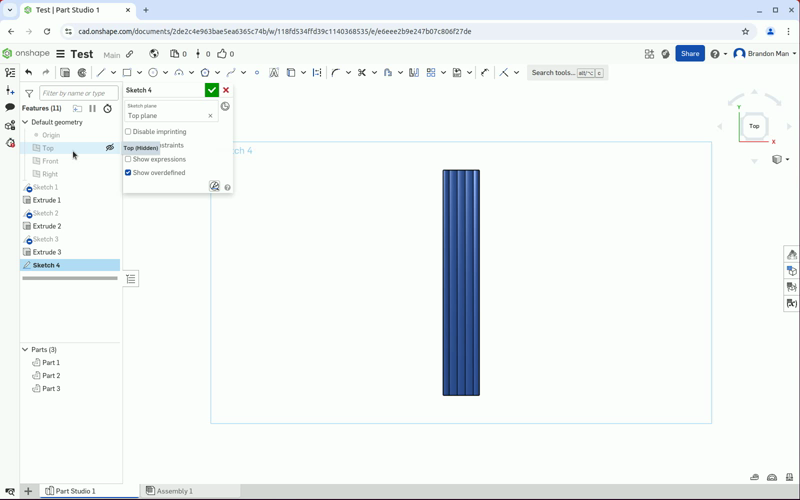
mouse_move(73, 352)
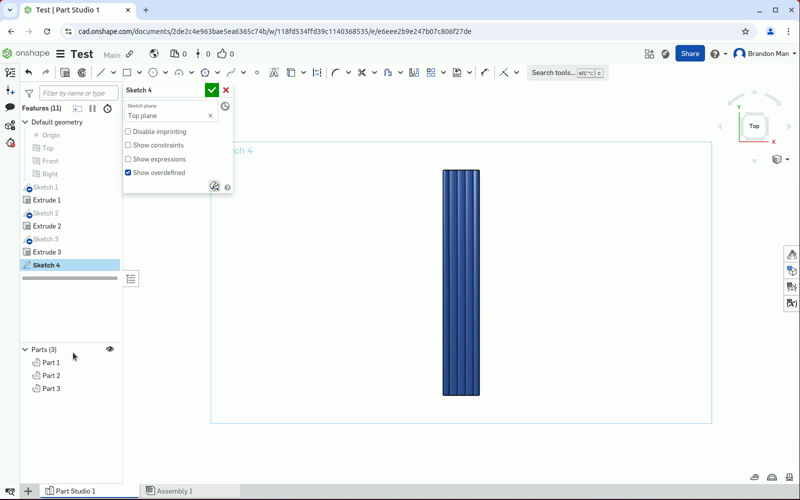
key(y)
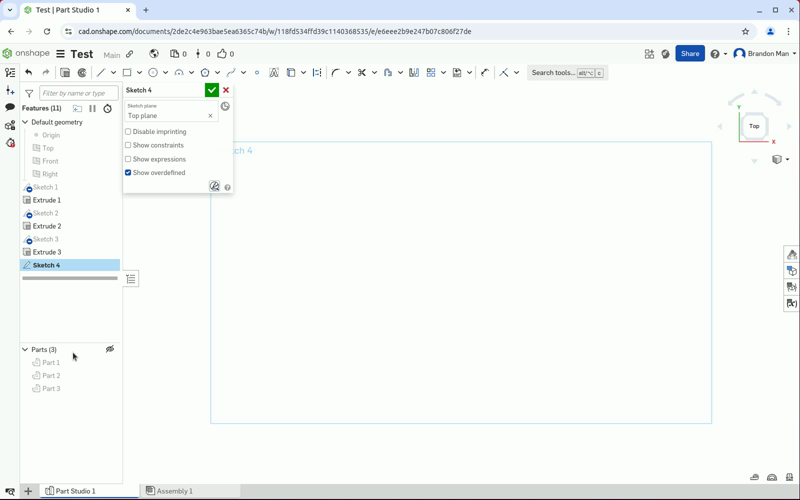
key(c)
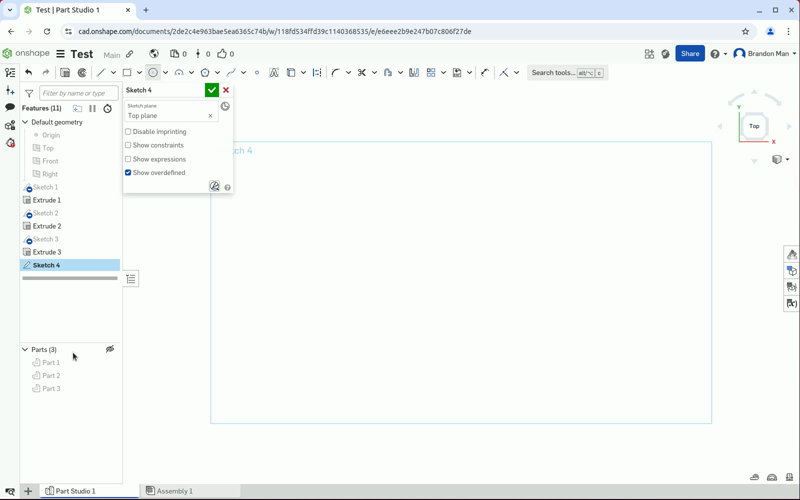
key_down(shift)
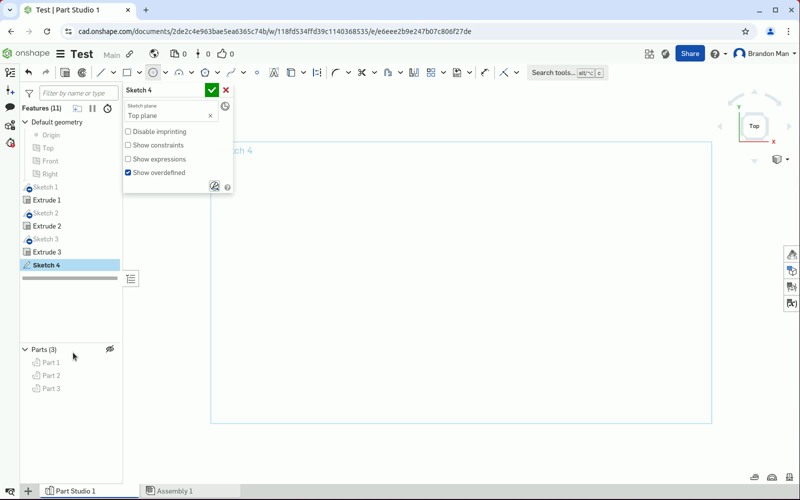
mouse_move(461, 232)
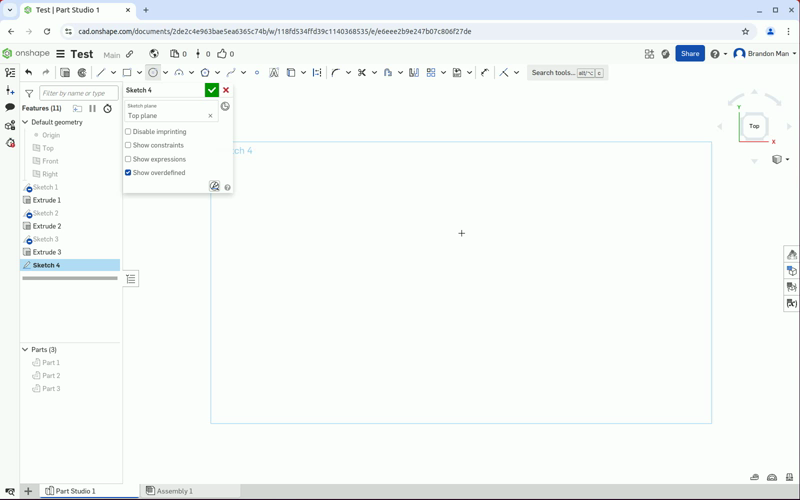
click(461, 232)
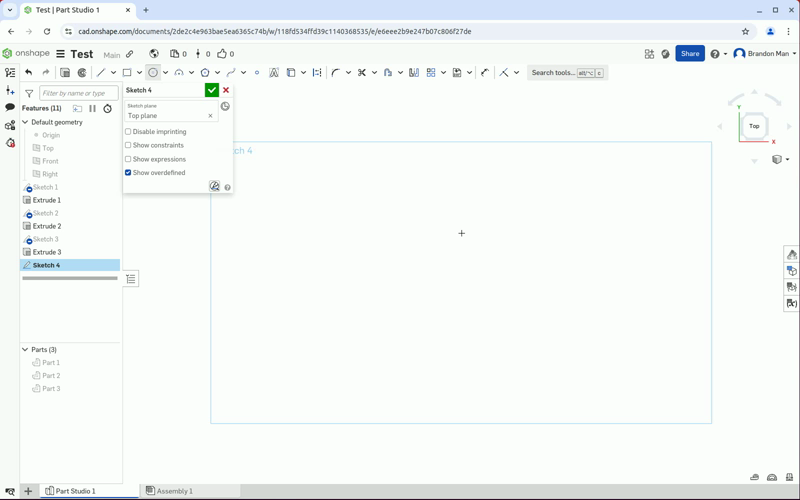
key_up(shift)
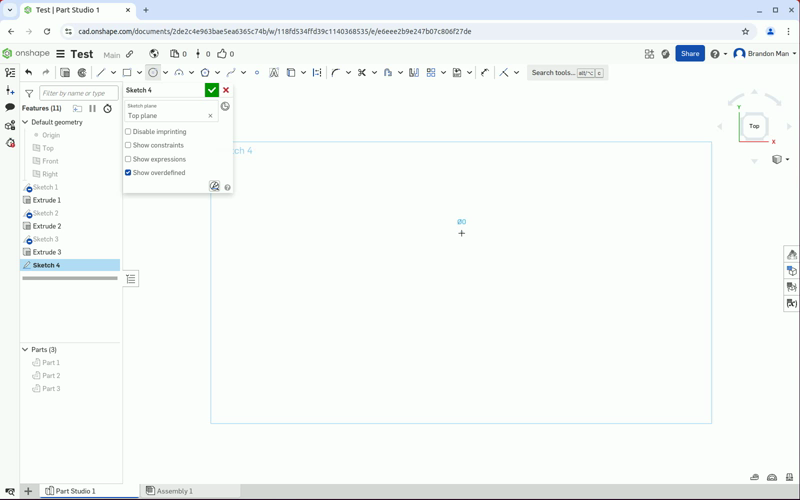
mouse_move(465, 232)
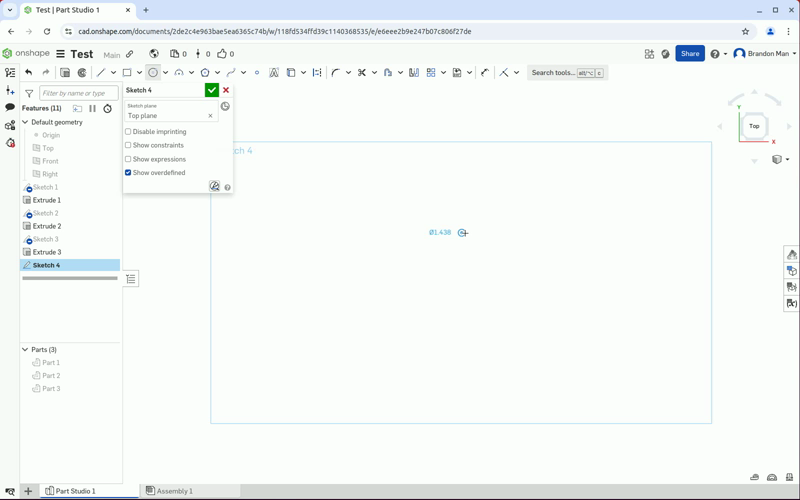
click(465, 232)
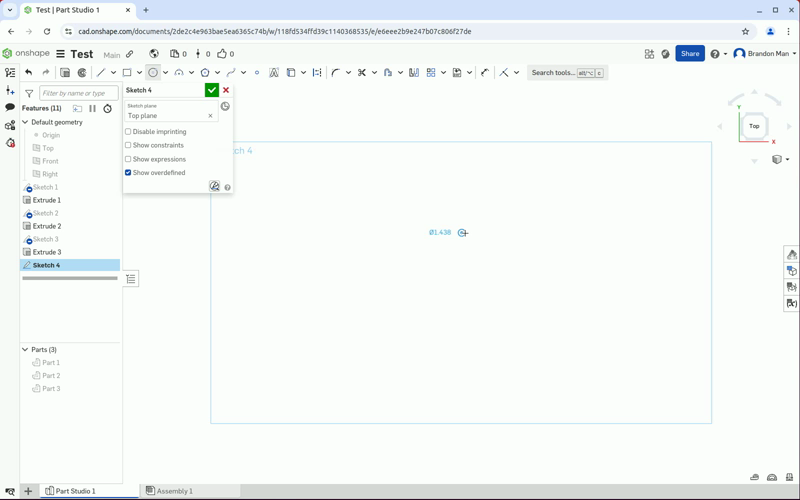
key(esc)
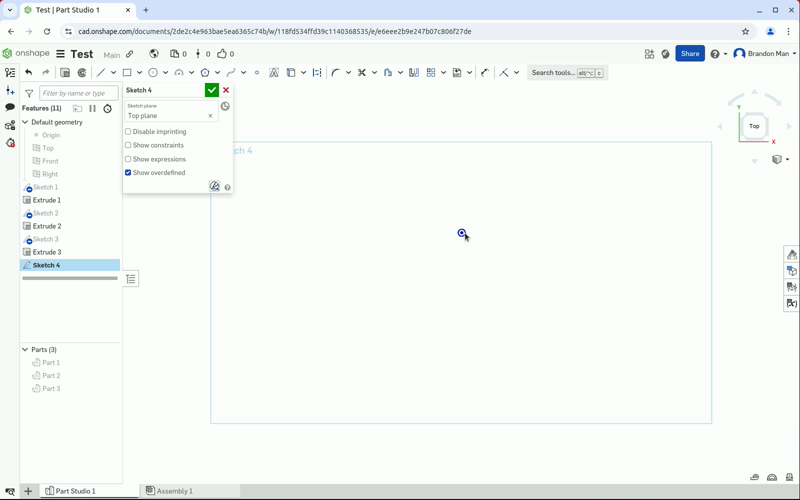
mouse_move(459, 231)
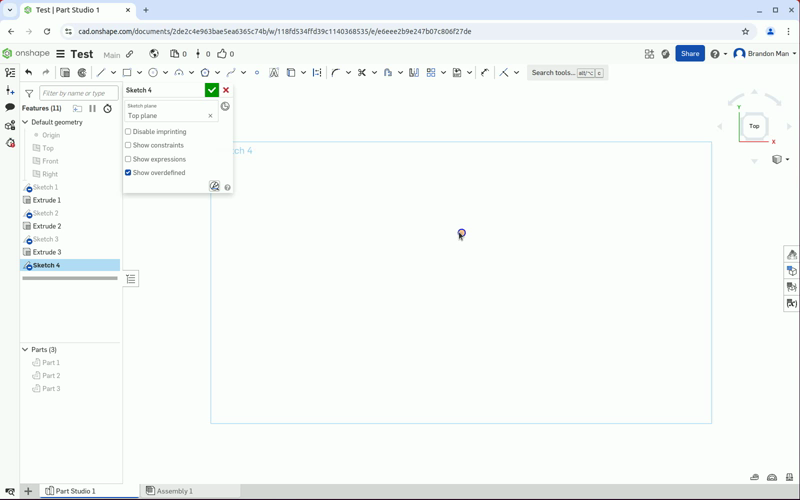
scroll(6)
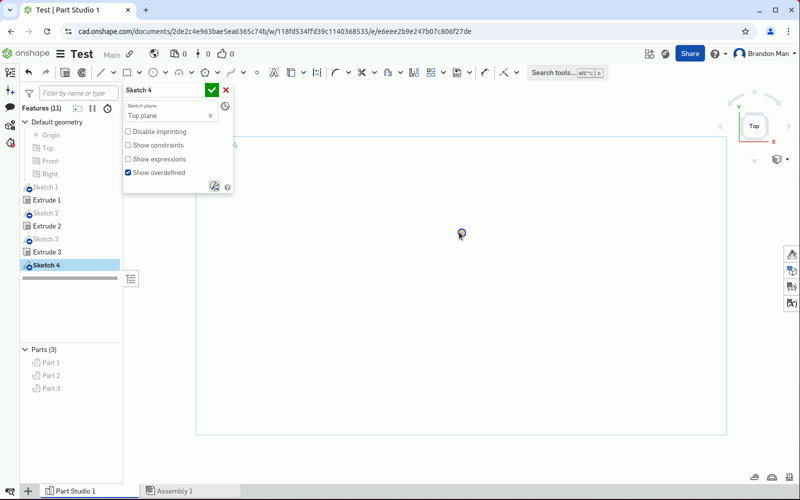
scroll(6)
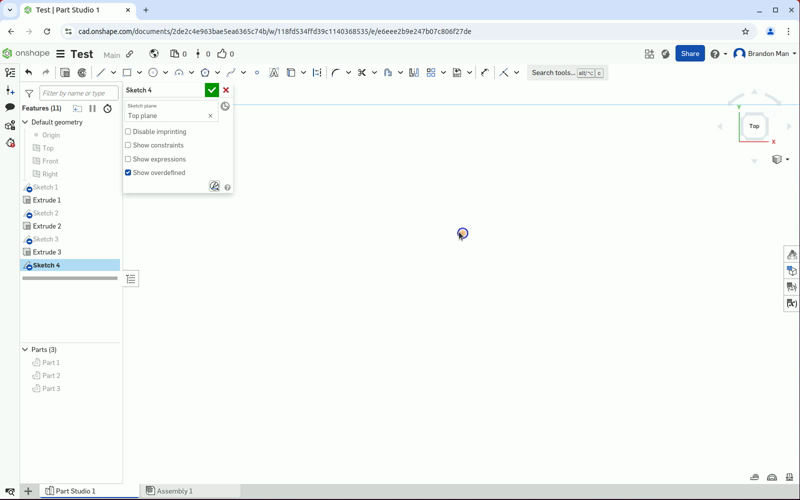
scroll(6)
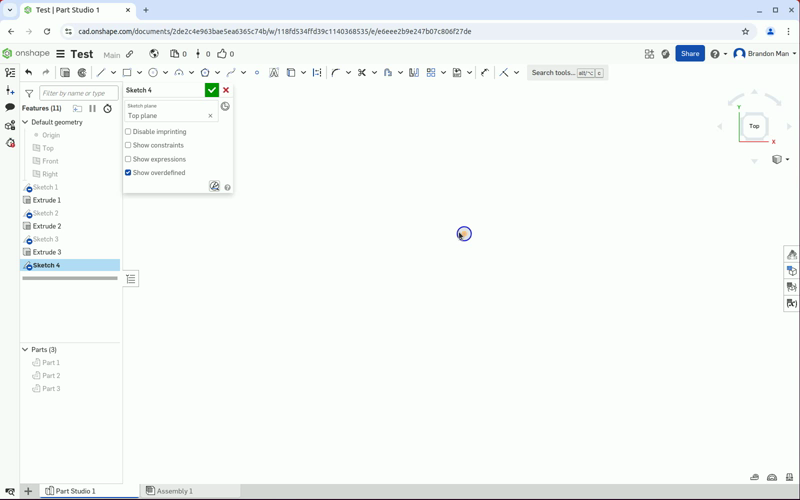
scroll(6)
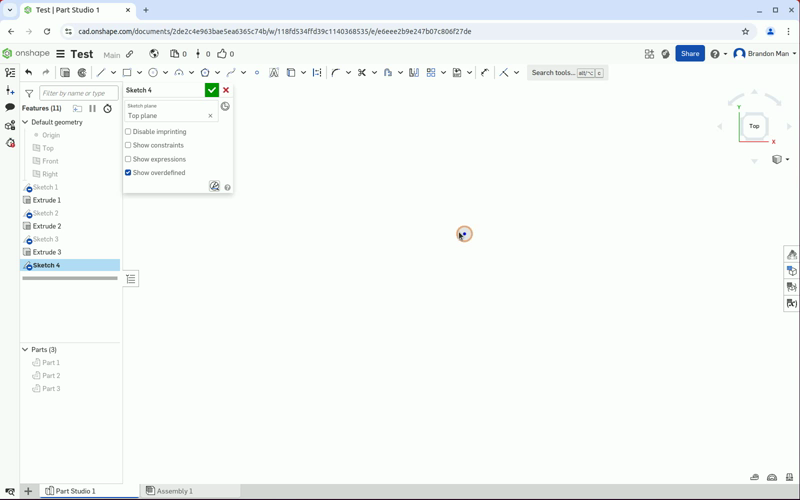
scroll(6)
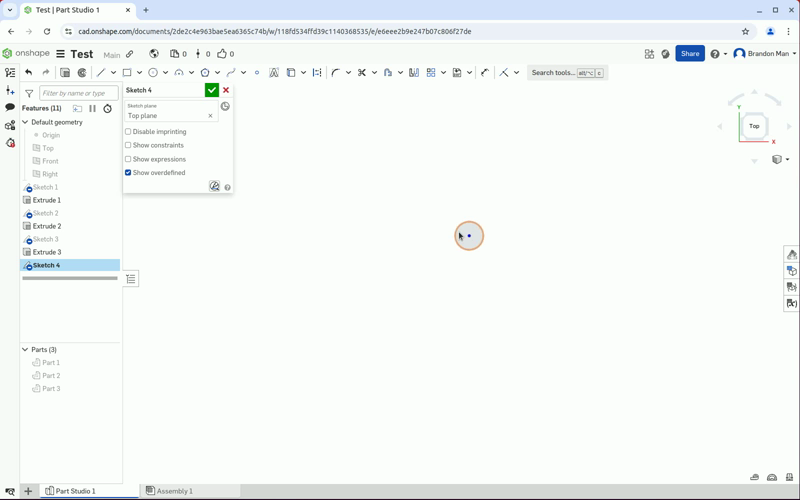
scroll(6)
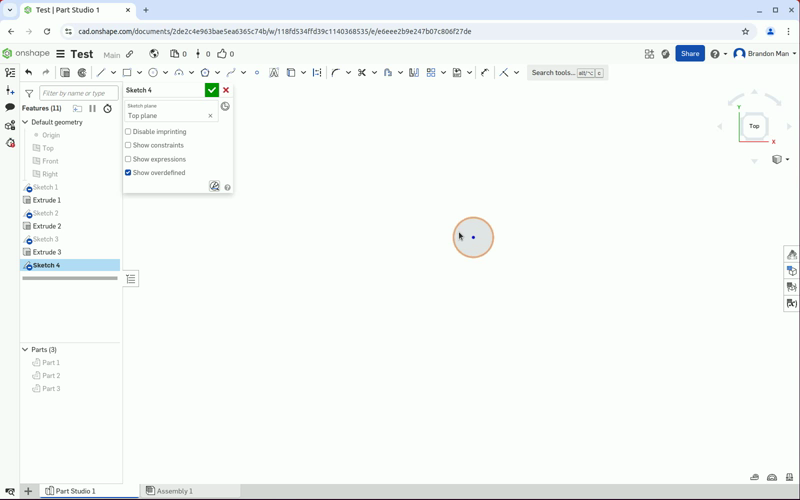
scroll(6)
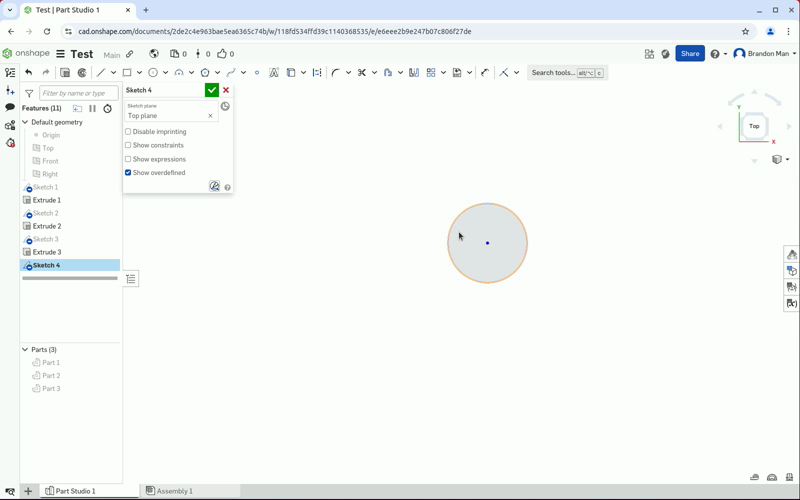
click(459, 231)
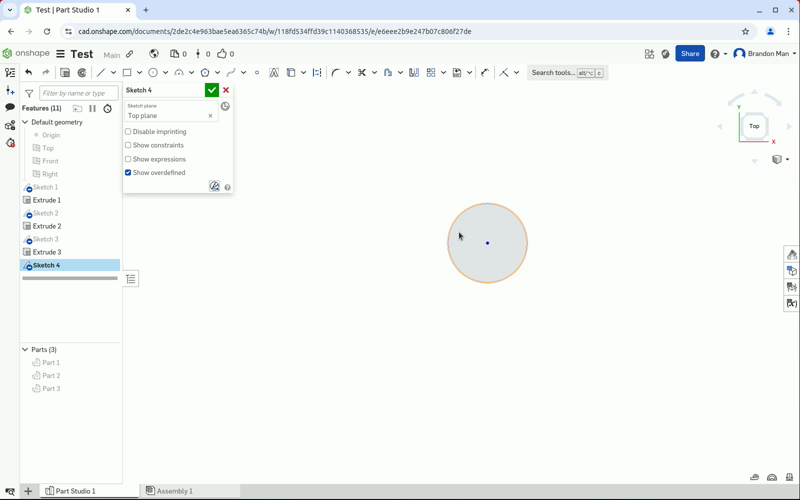
scroll(-6)
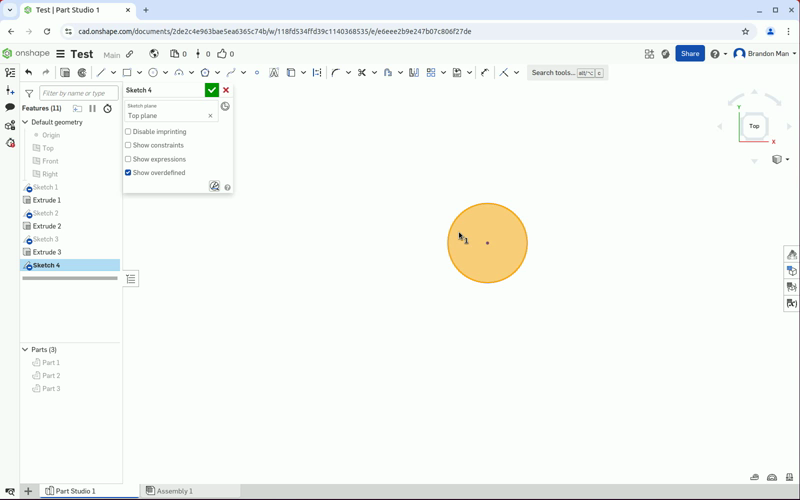
scroll(-6)
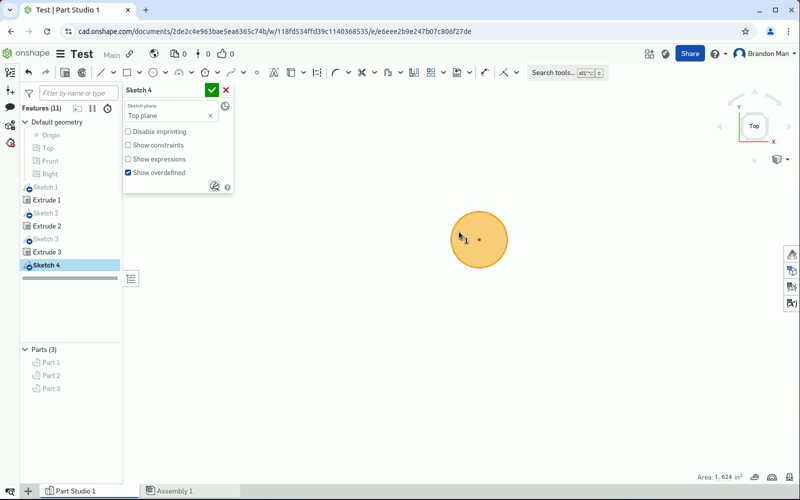
scroll(-6)
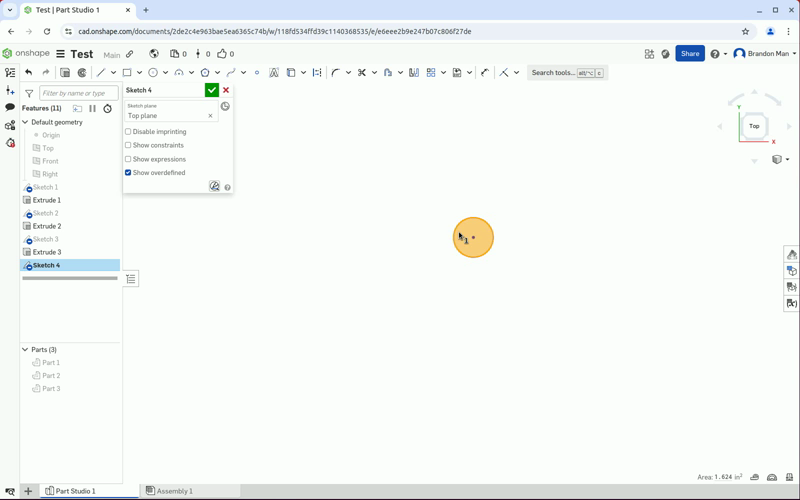
scroll(-6)
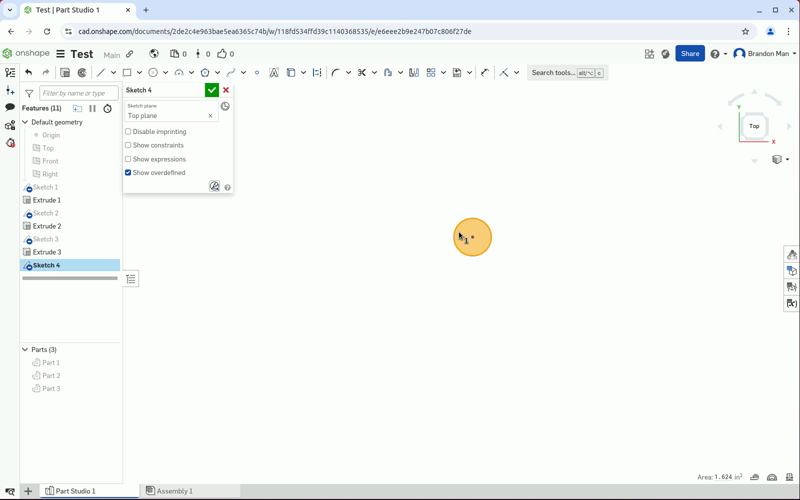
scroll(-6)
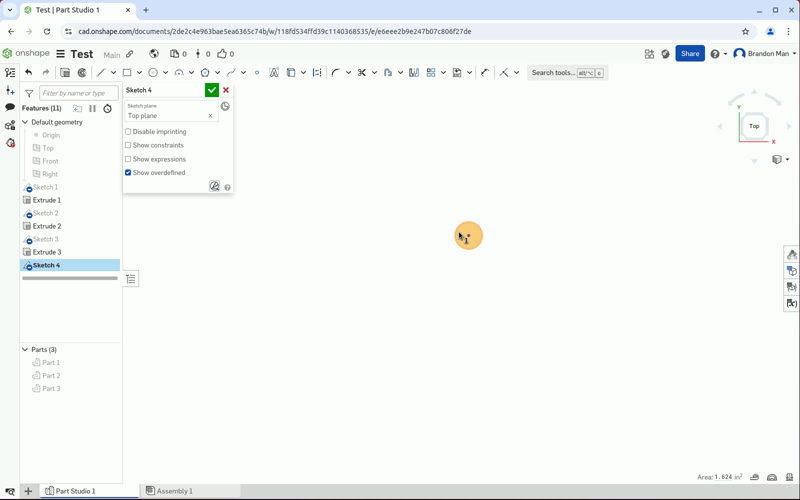
scroll(-6)
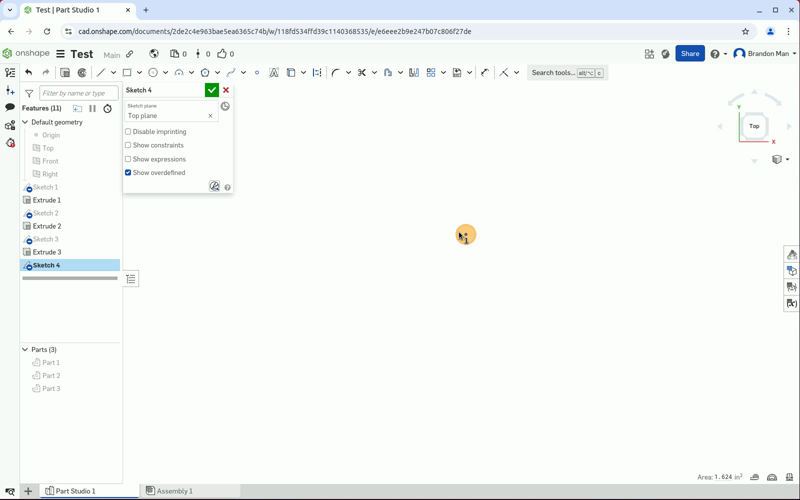
scroll(-6)
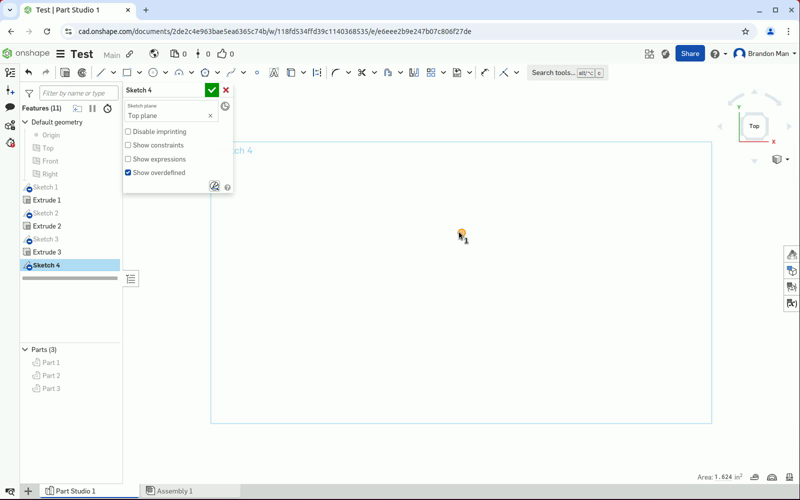
mouse_move(73, 352)
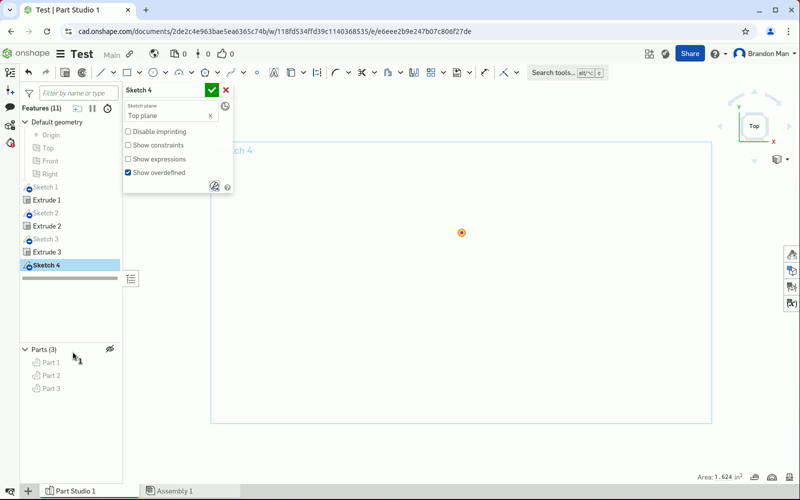
key(shift+y)
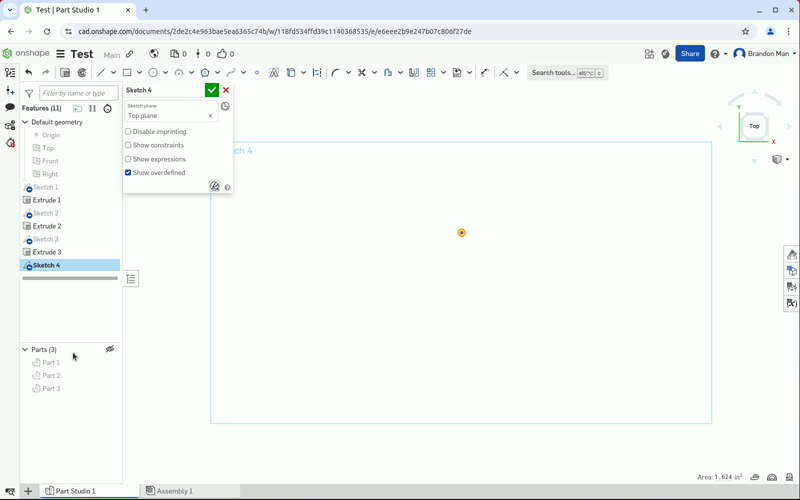
key(shift+e)
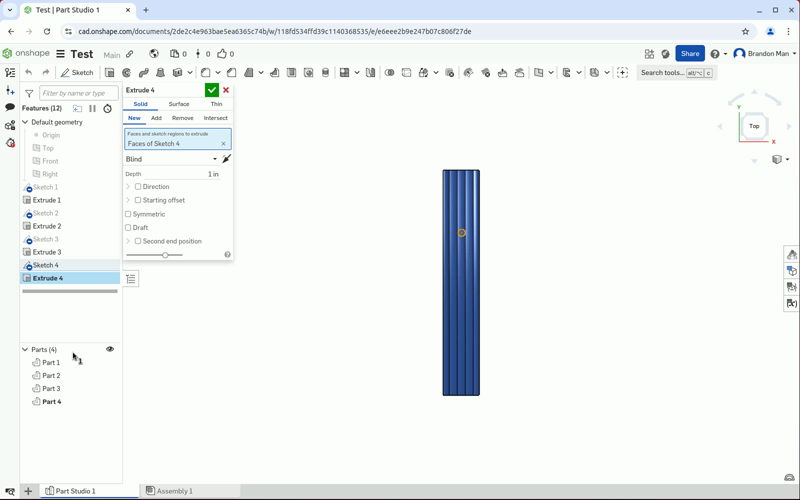
mouse_move(143, 106)
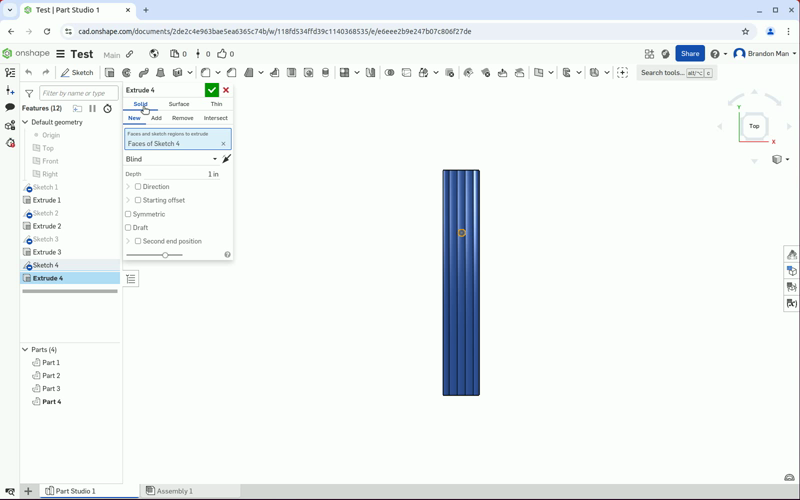
click(143, 106)
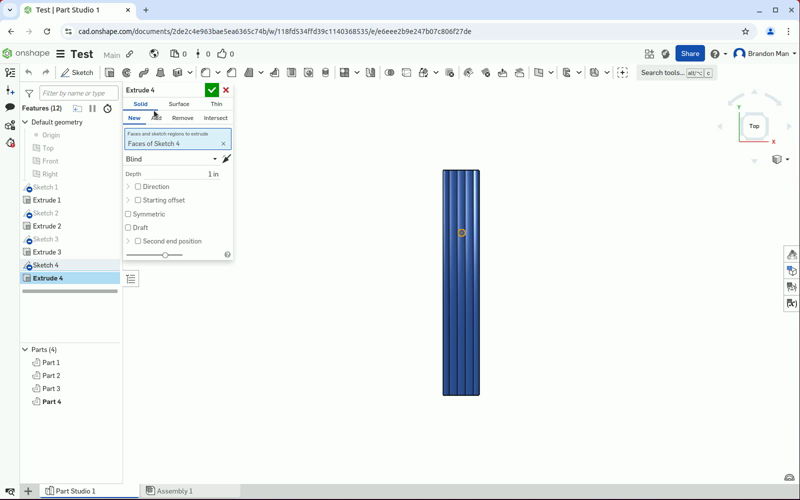
mouse_move(186, 120)
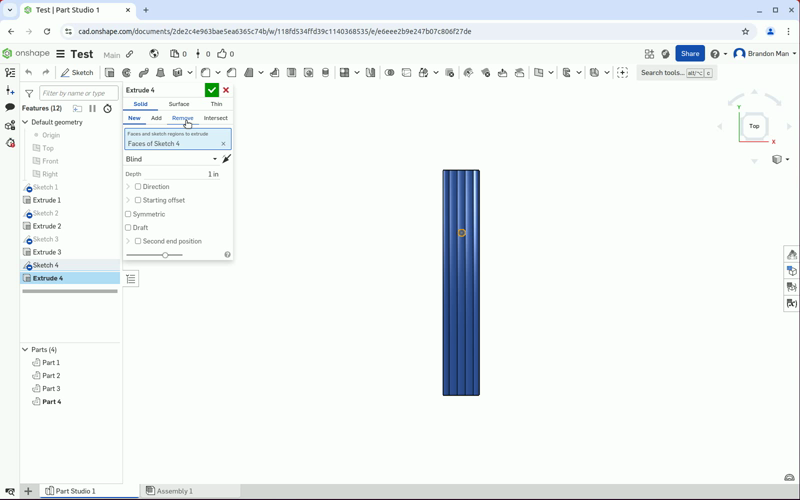
click(186, 120)
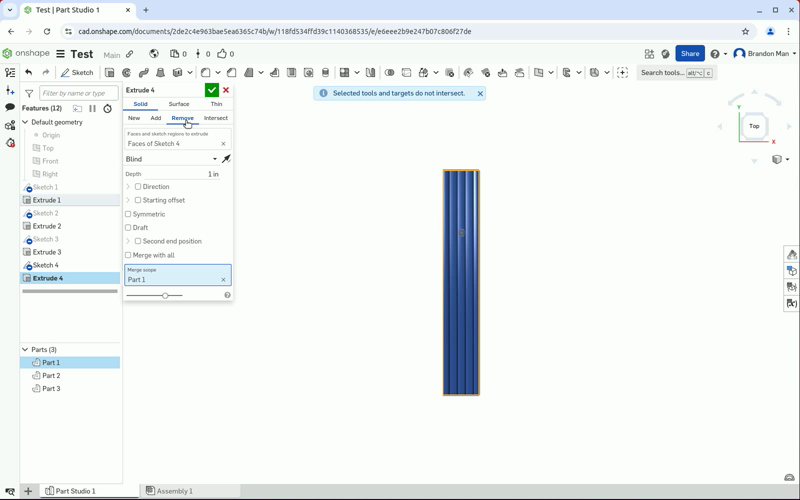
key(tab, 4)
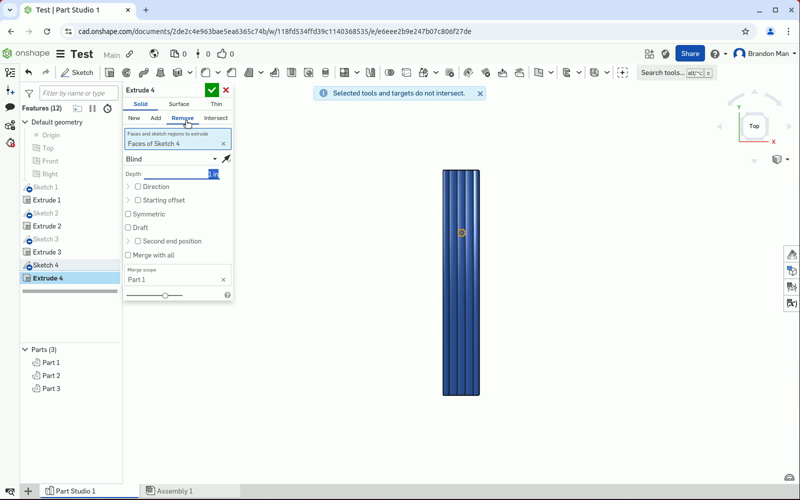
text(-3.129)
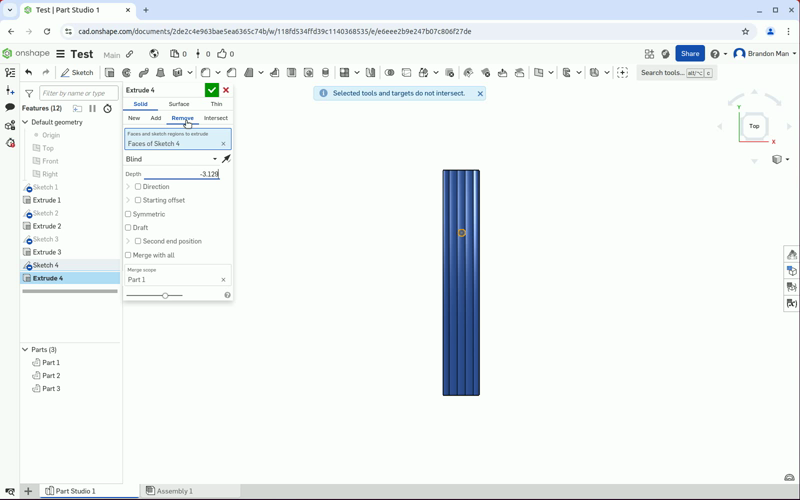
key(tab, 6)
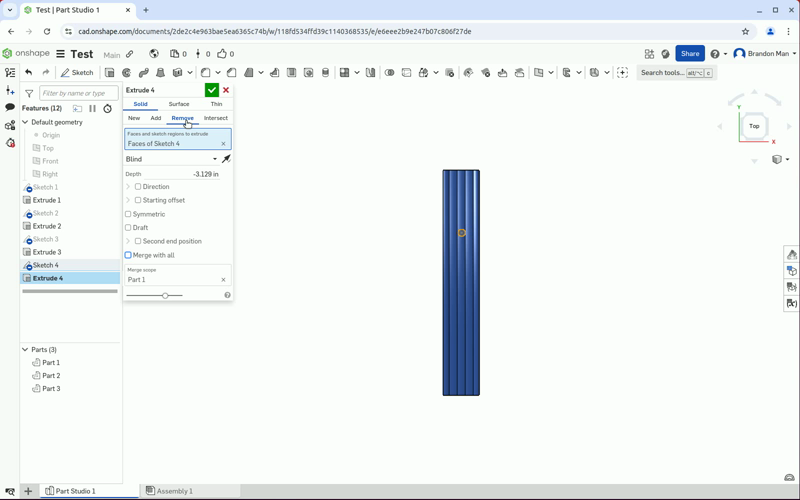
key(space)
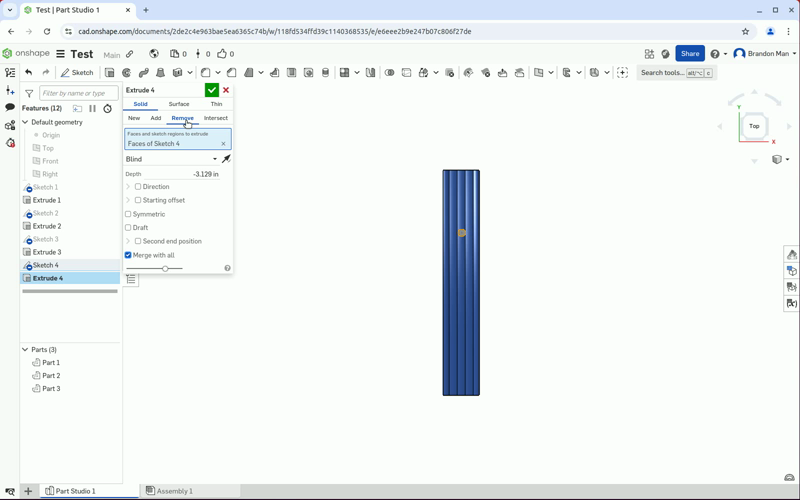
key(enter)
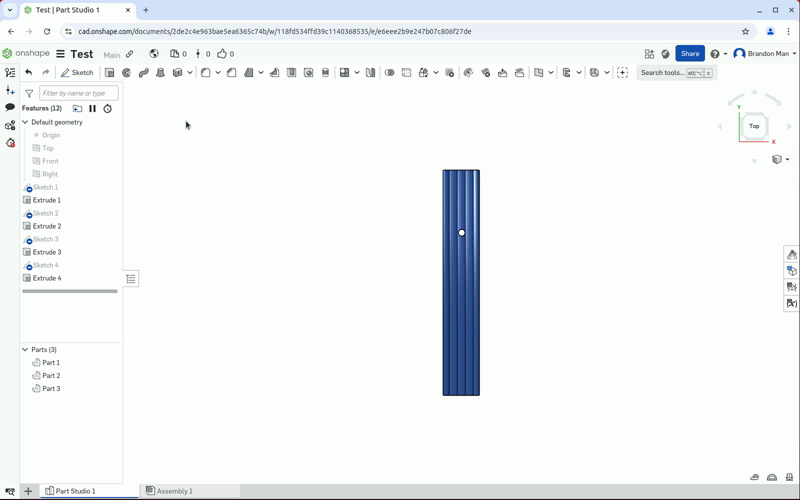
key(shift+h)
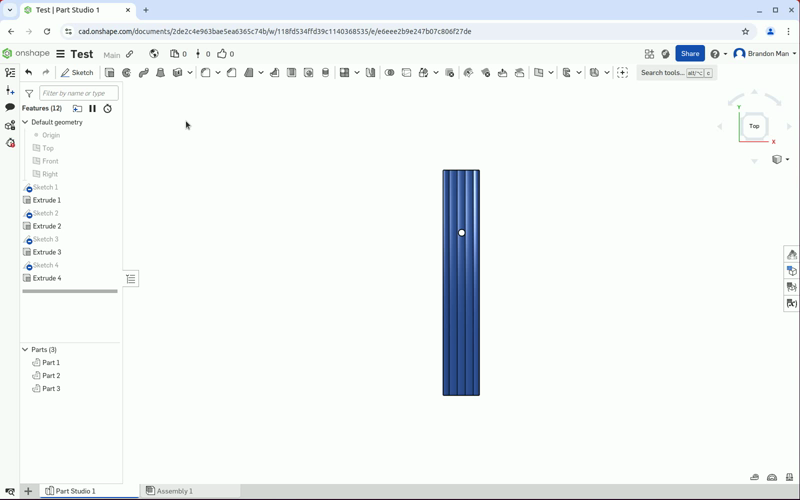
key(shift+h)
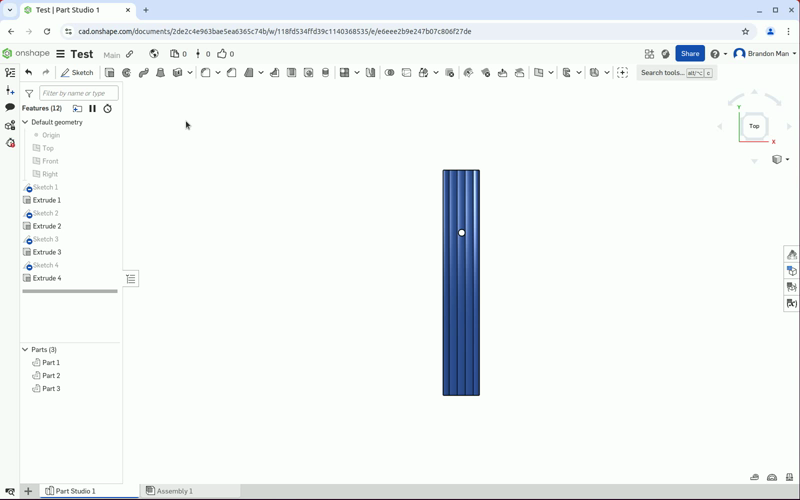
mouse_move(73, 189)
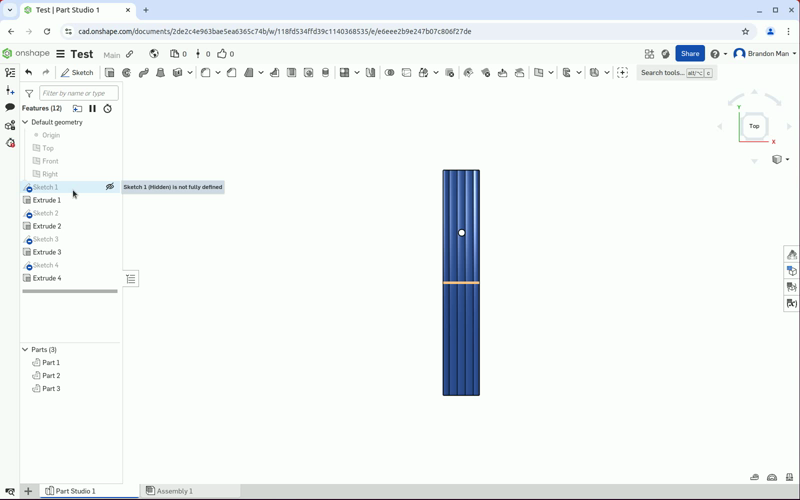
click(73, 189)
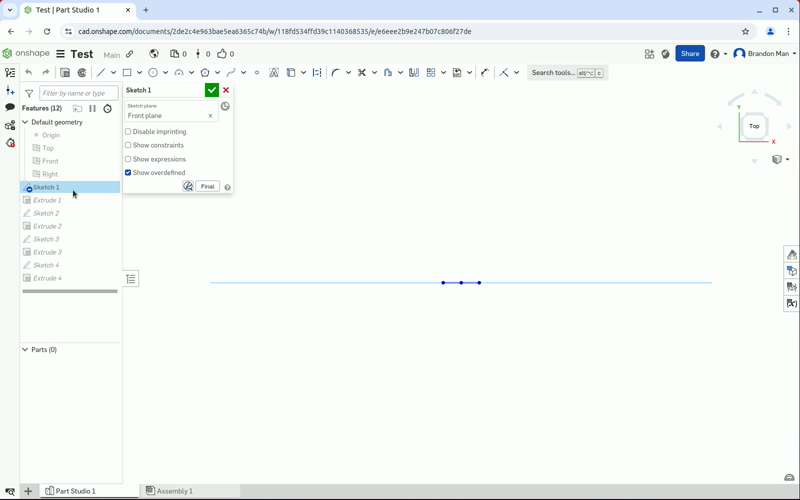
mouse_move(229, 92)
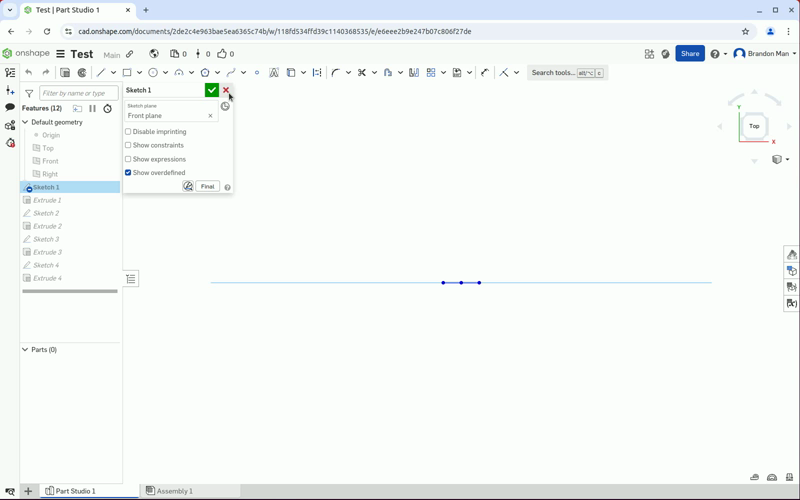
click(229, 92)
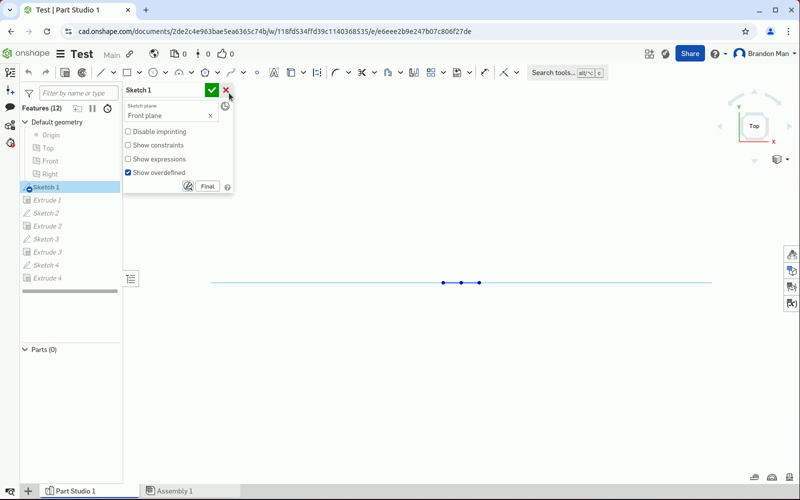
key(shift+s)
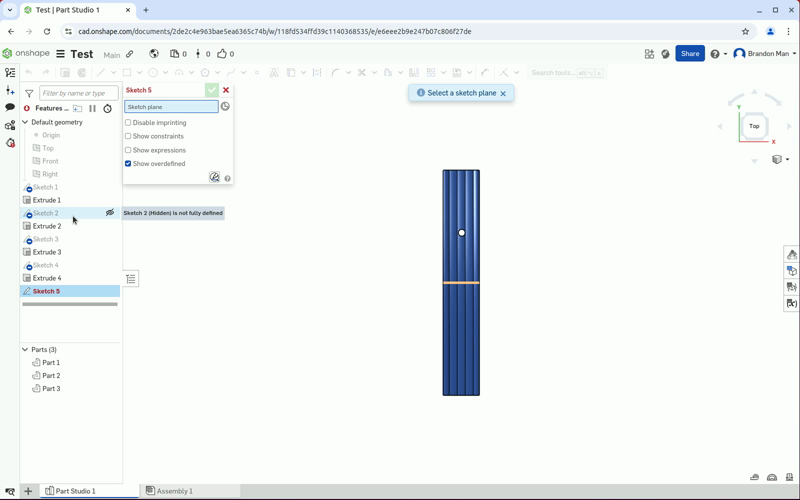
scroll(3)
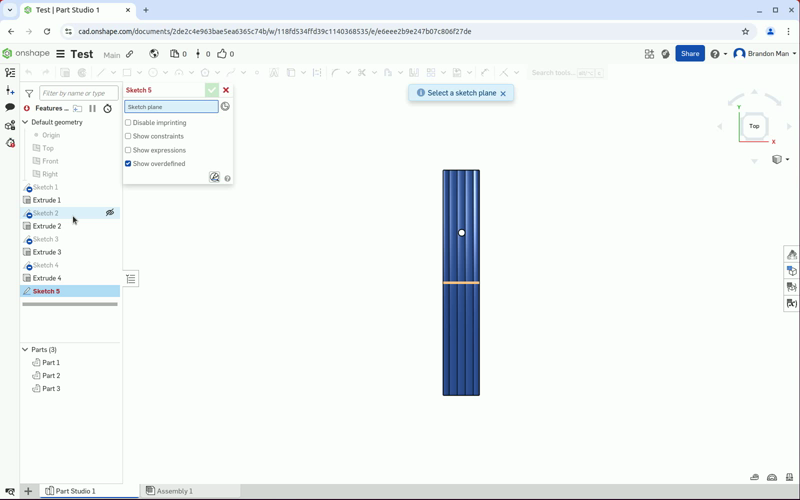
mouse_move(73, 150)
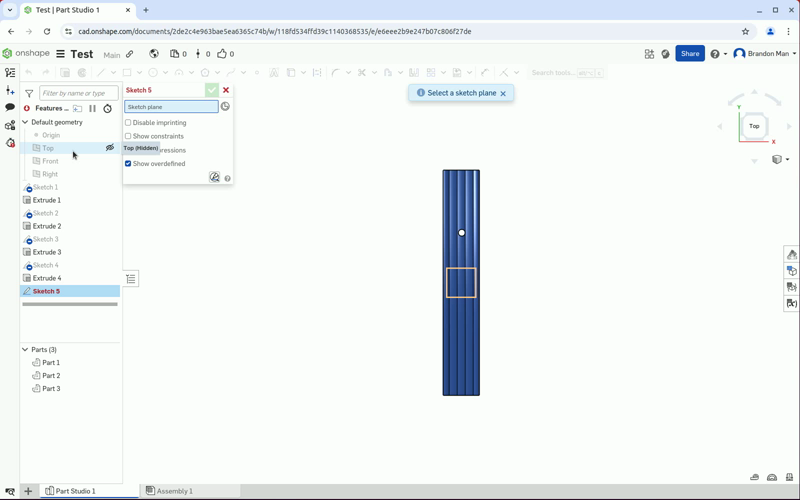
click(73, 150)
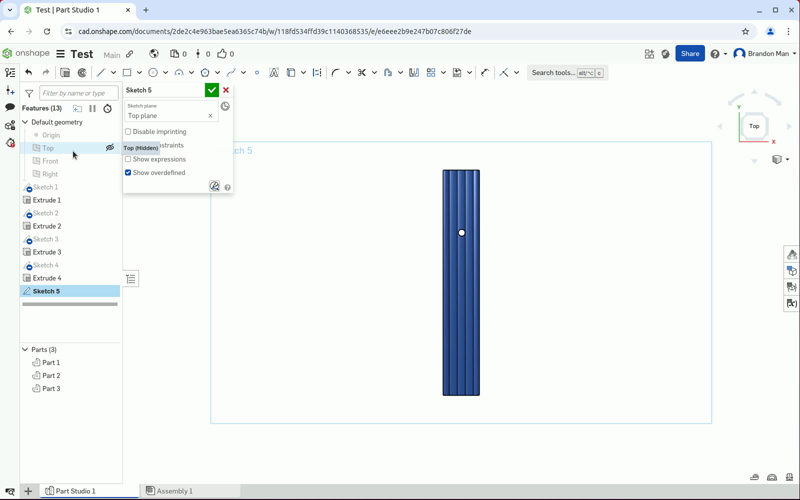
mouse_move(73, 352)
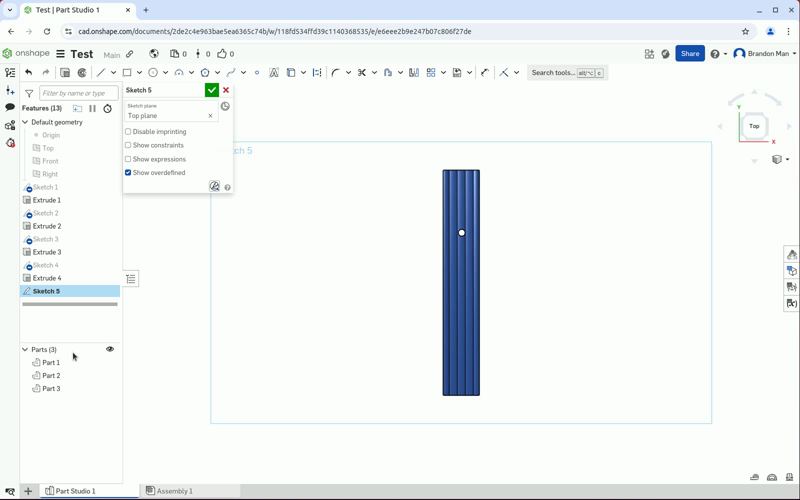
key(y)
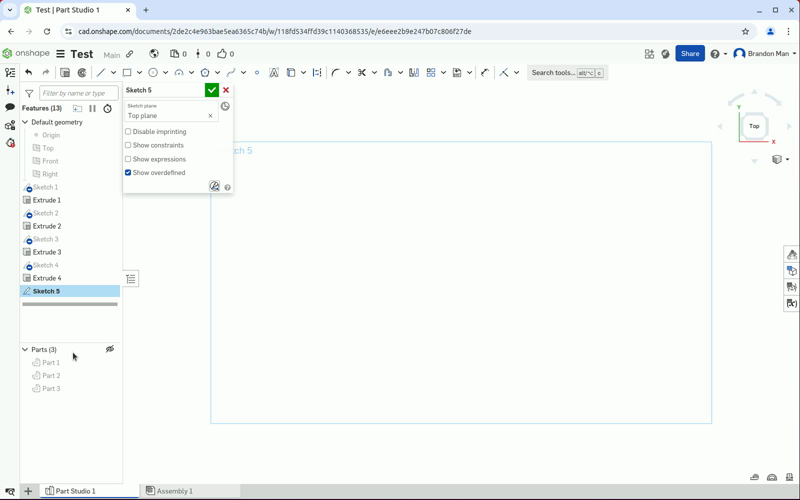
key(c)
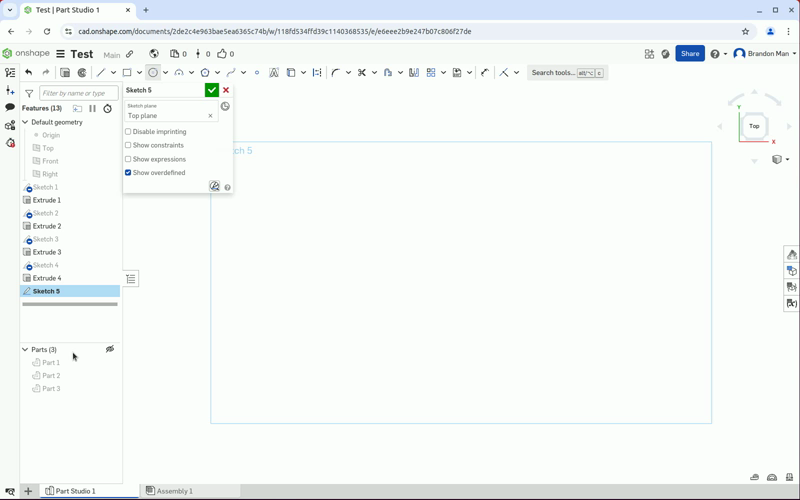
key_down(shift)
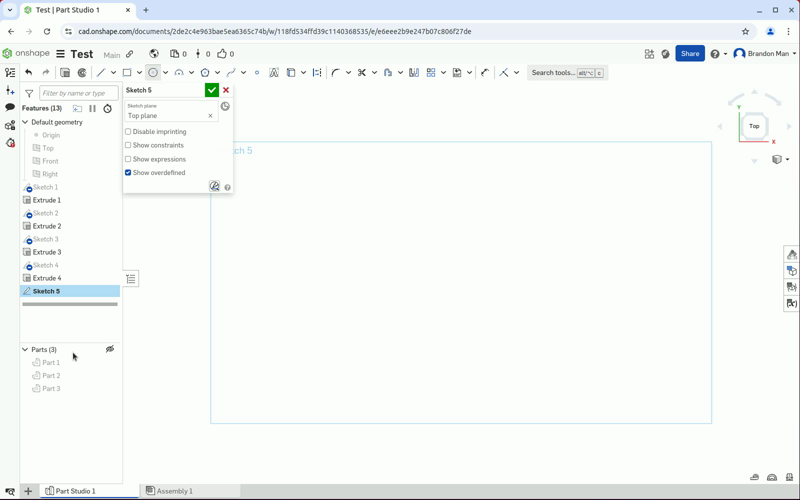
mouse_move(461, 333)
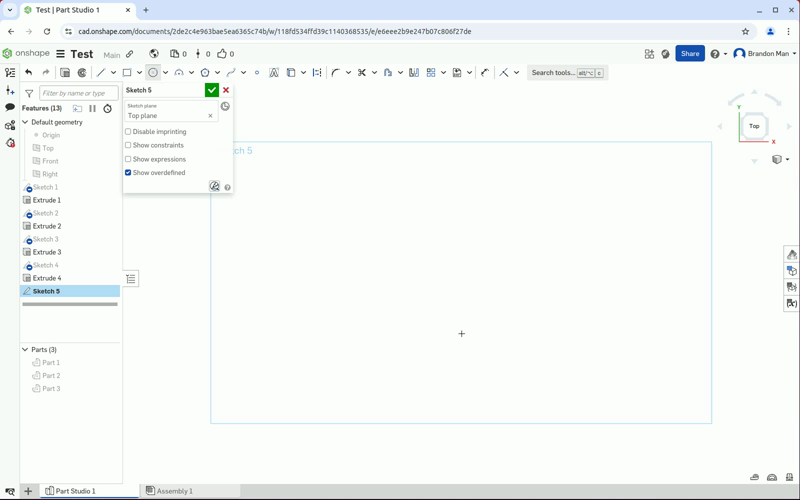
click(461, 333)
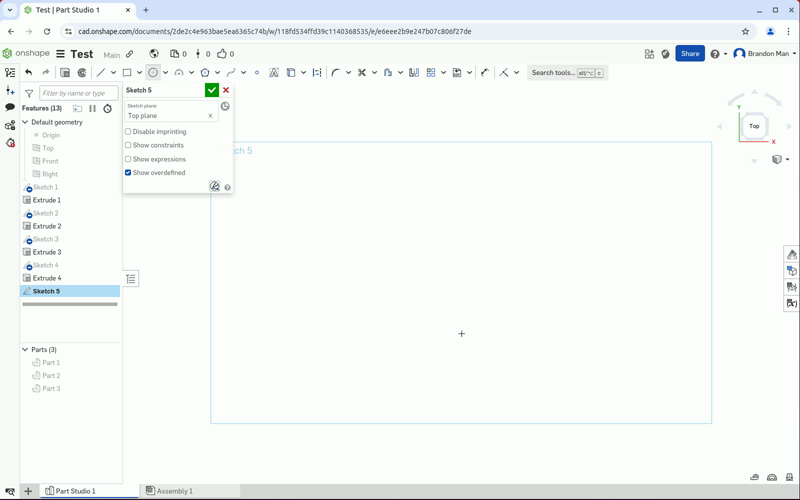
key_up(shift)
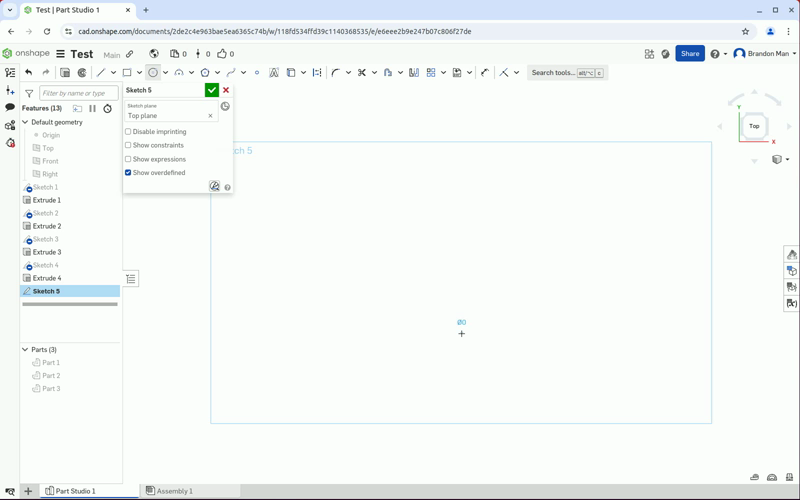
mouse_move(465, 333)
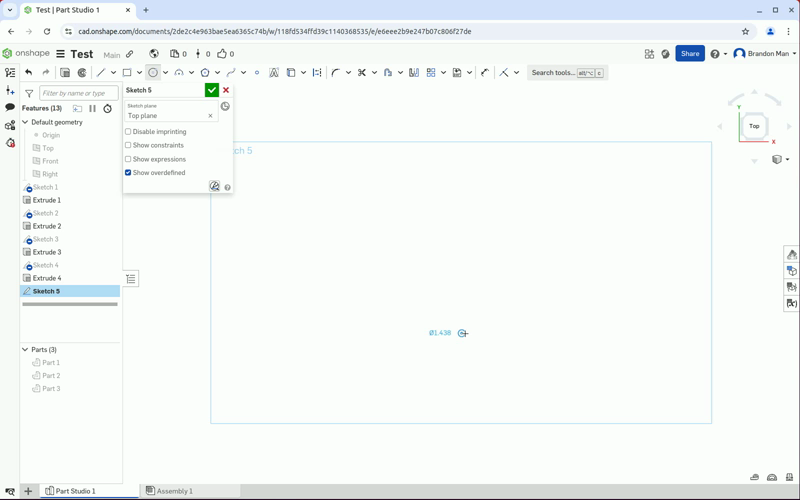
click(465, 333)
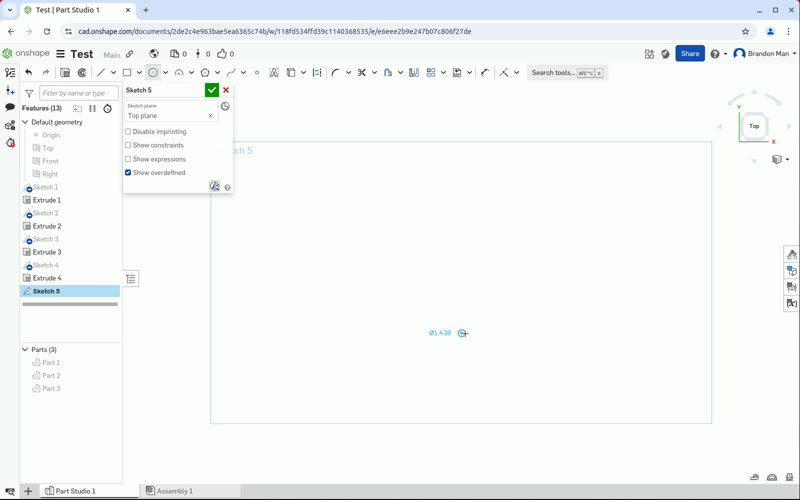
key(esc)
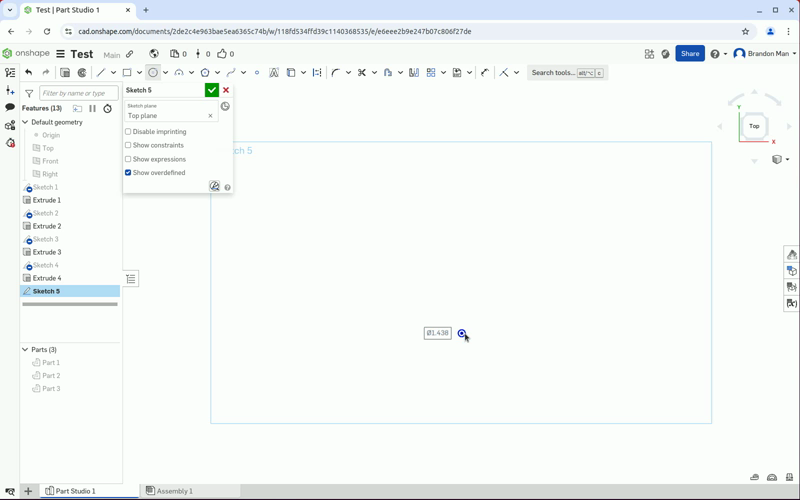
mouse_move(462, 331)
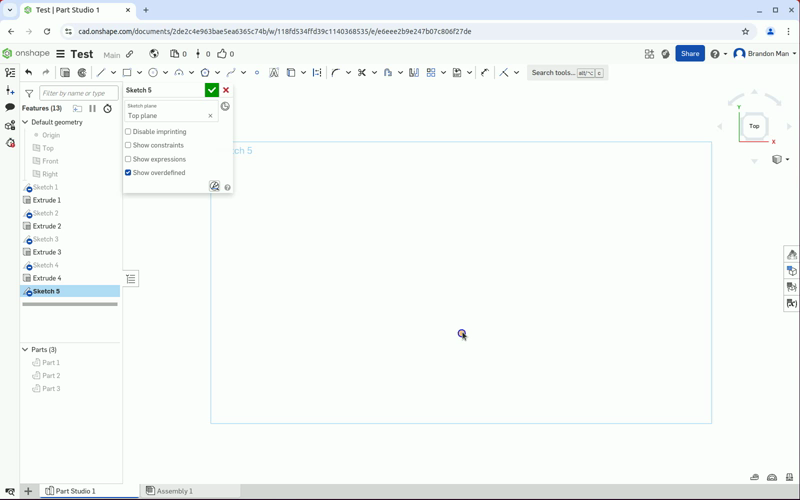
scroll(6)
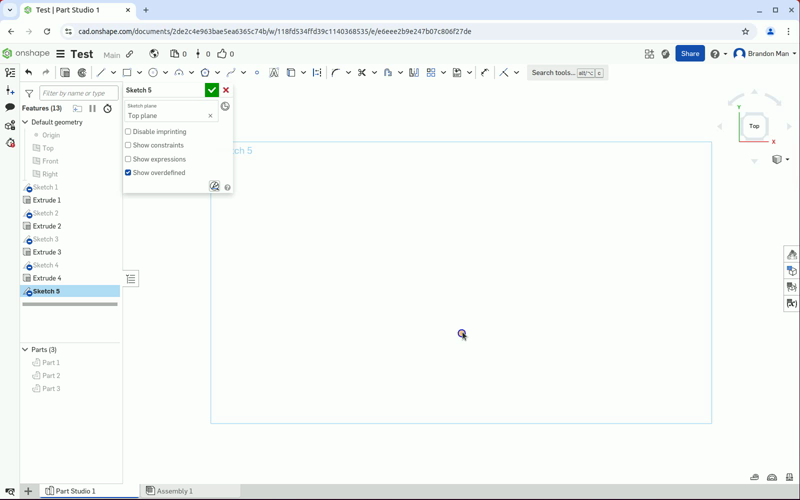
scroll(6)
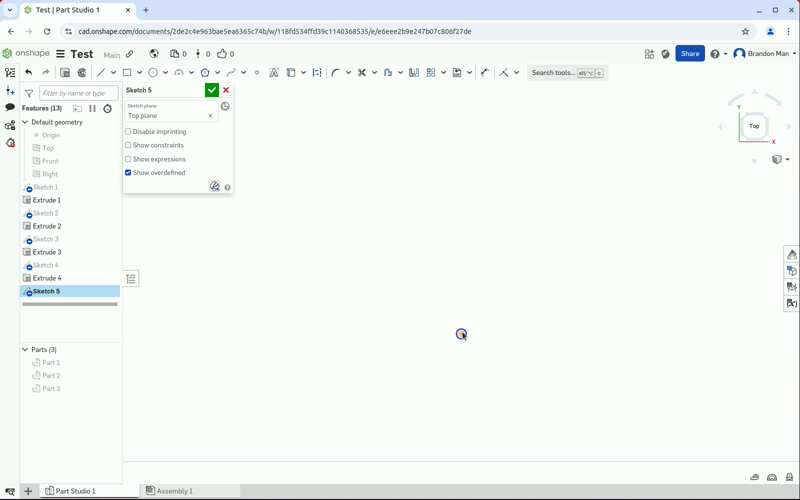
scroll(6)
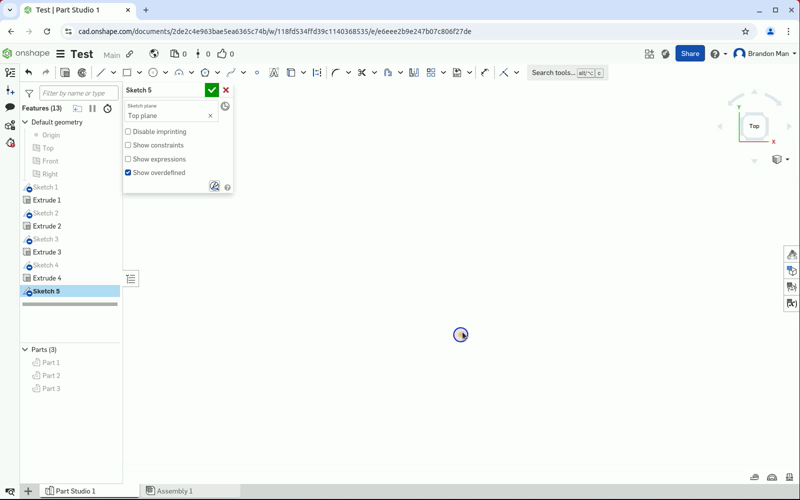
scroll(6)
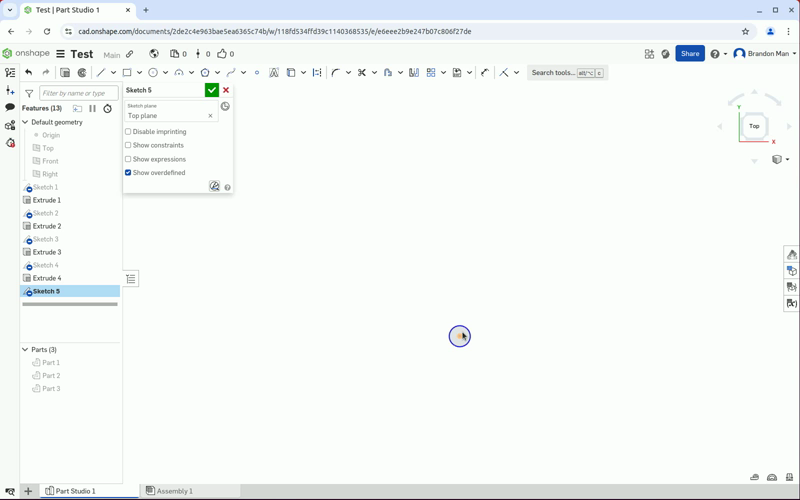
scroll(6)
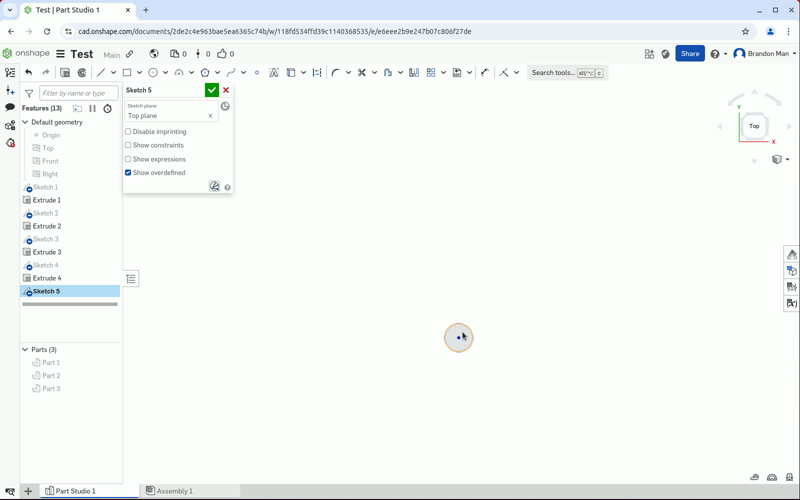
scroll(6)
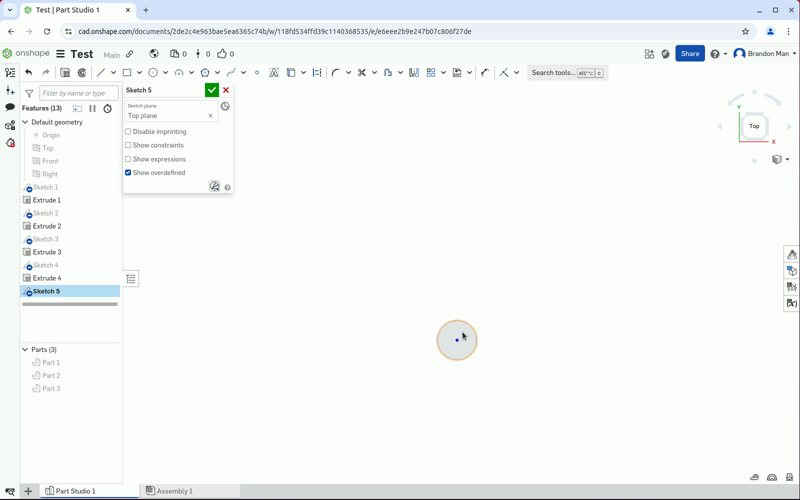
scroll(6)
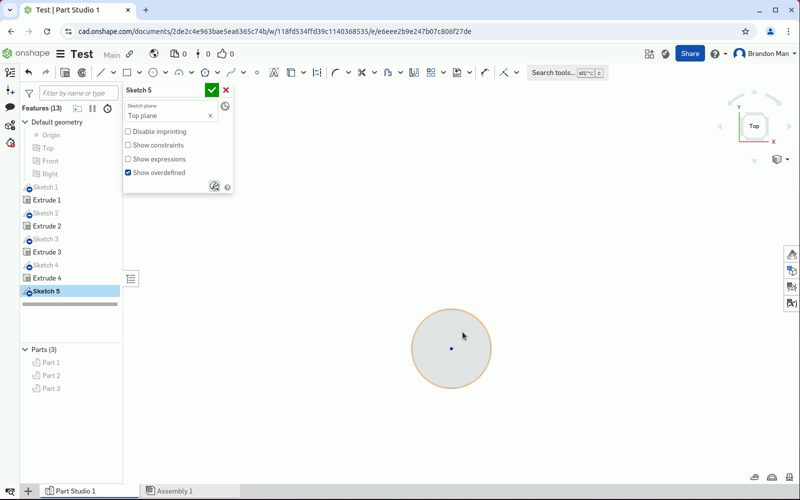
click(462, 331)
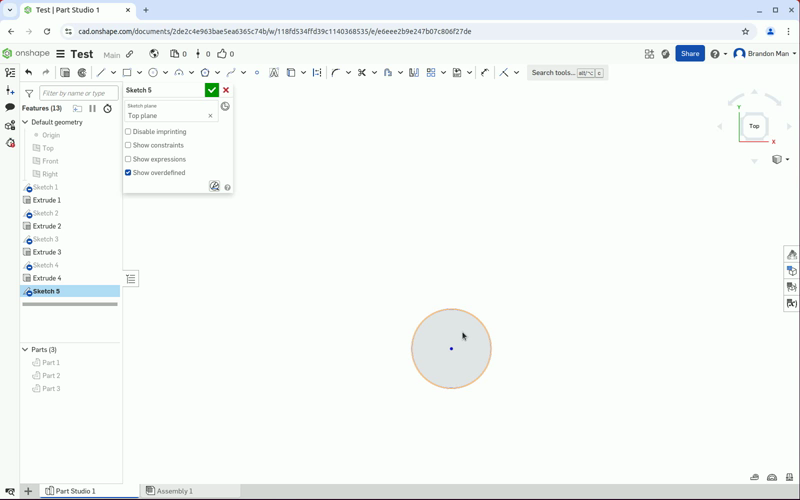
scroll(-6)
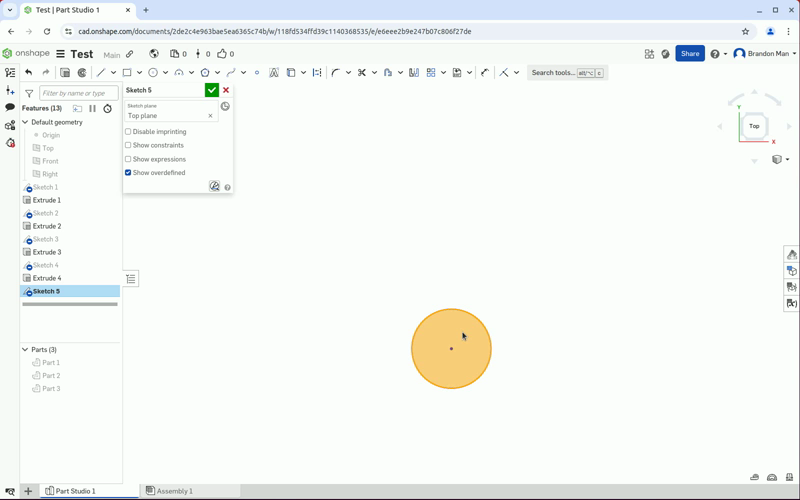
scroll(-6)
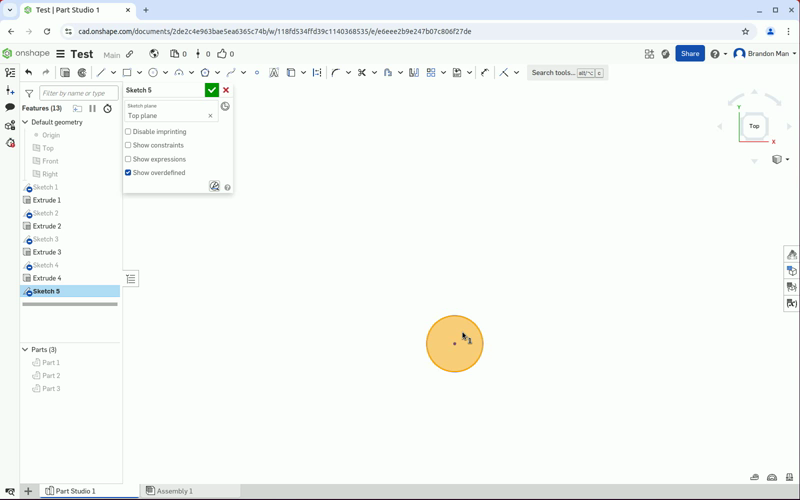
scroll(-6)
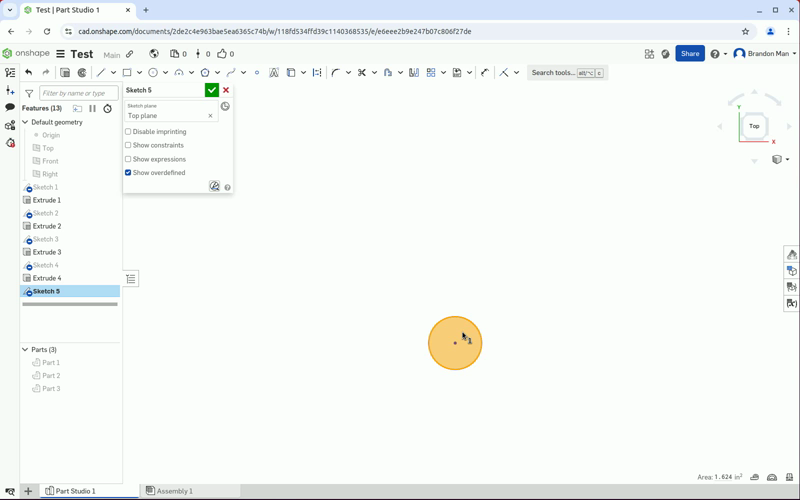
scroll(-6)
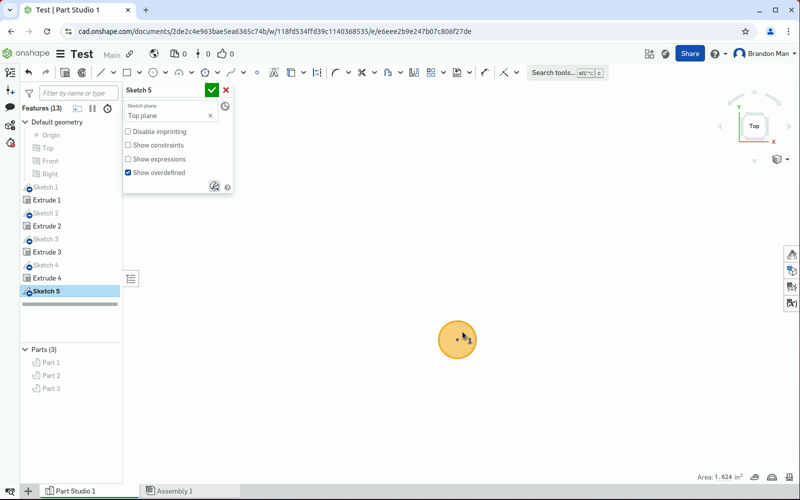
scroll(-6)
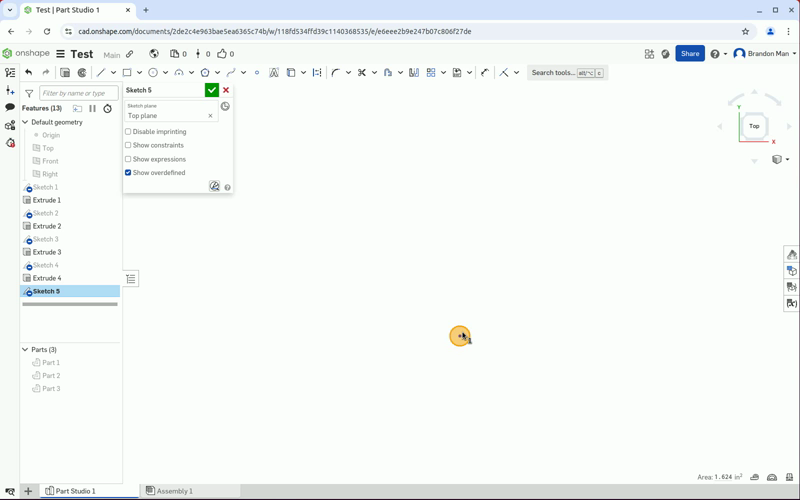
scroll(-6)
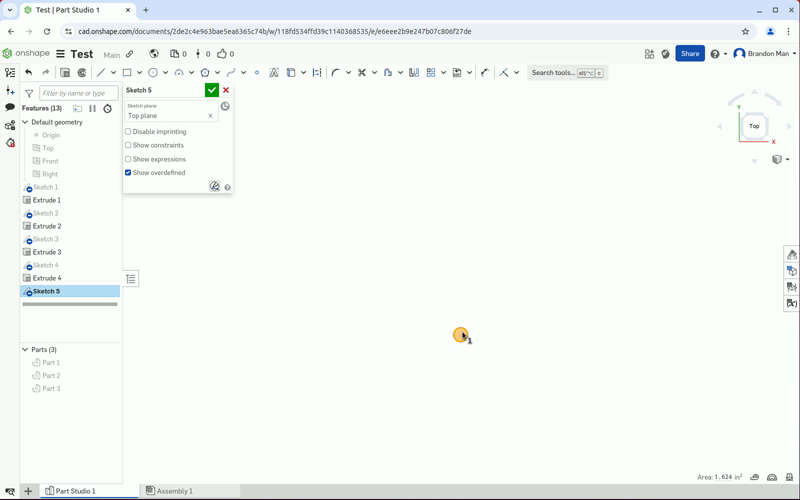
scroll(-6)
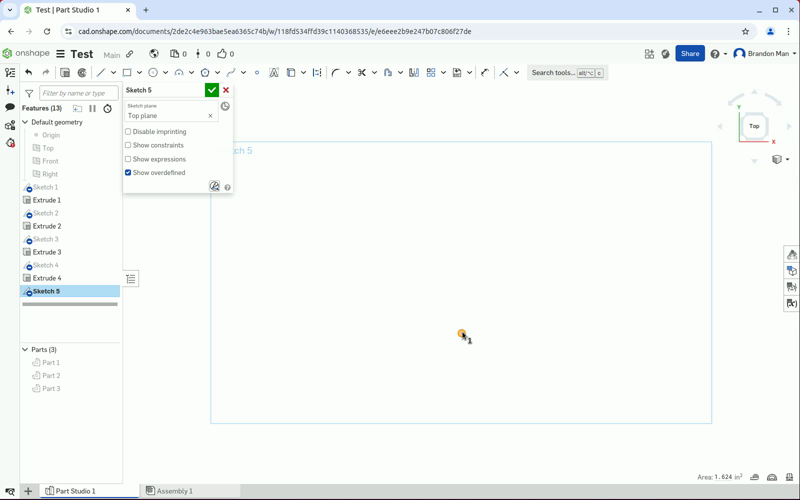
mouse_move(73, 352)
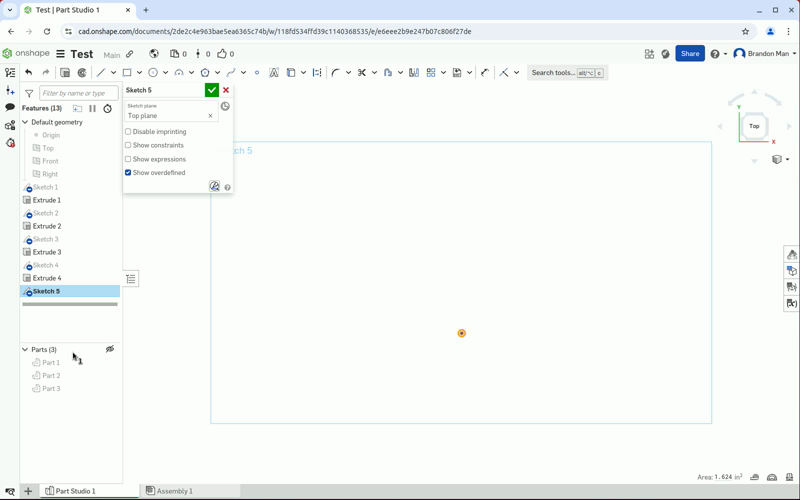
key(shift+y)
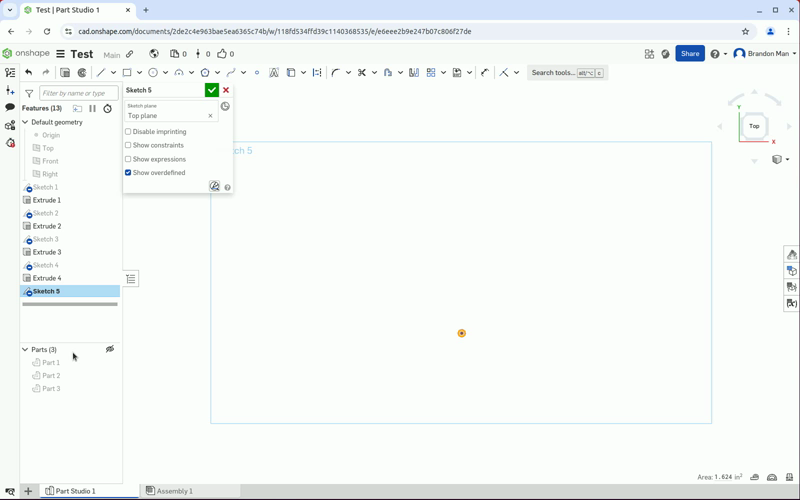
key(shift+e)
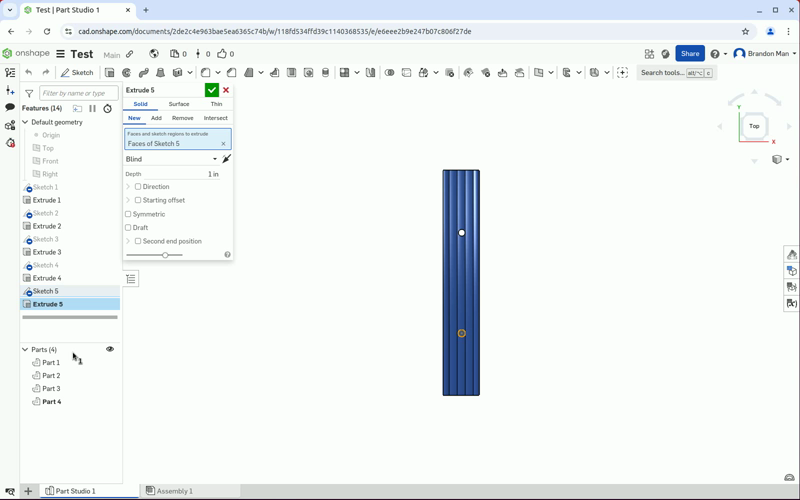
mouse_move(143, 106)
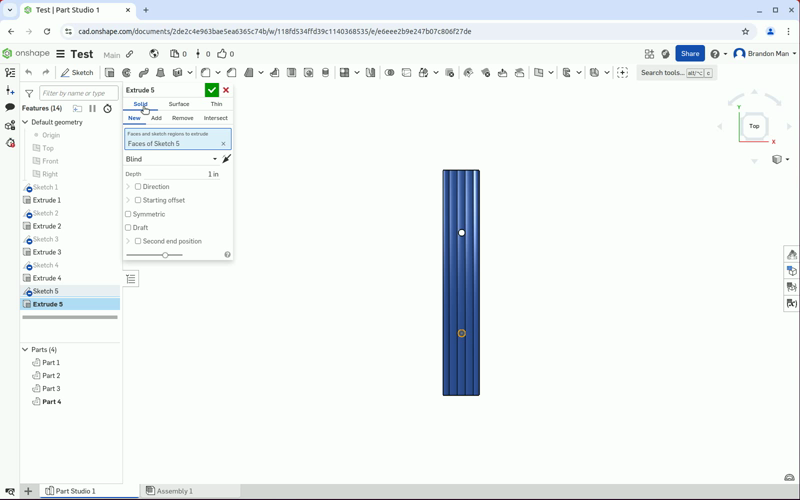
click(143, 106)
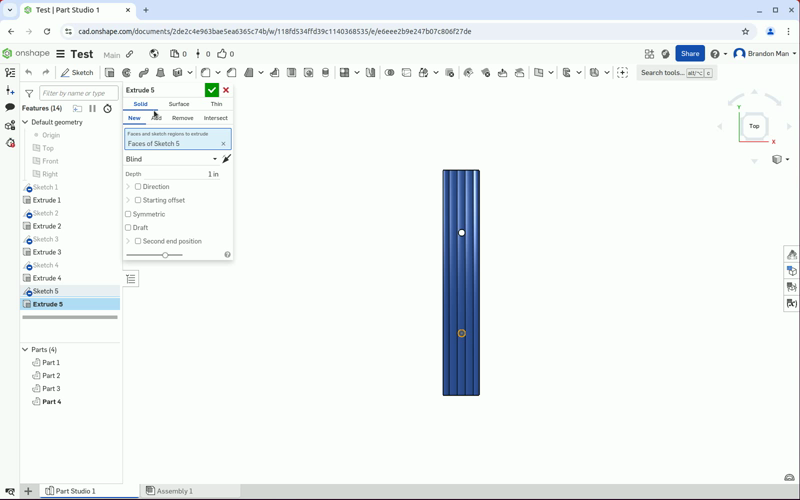
mouse_move(186, 120)
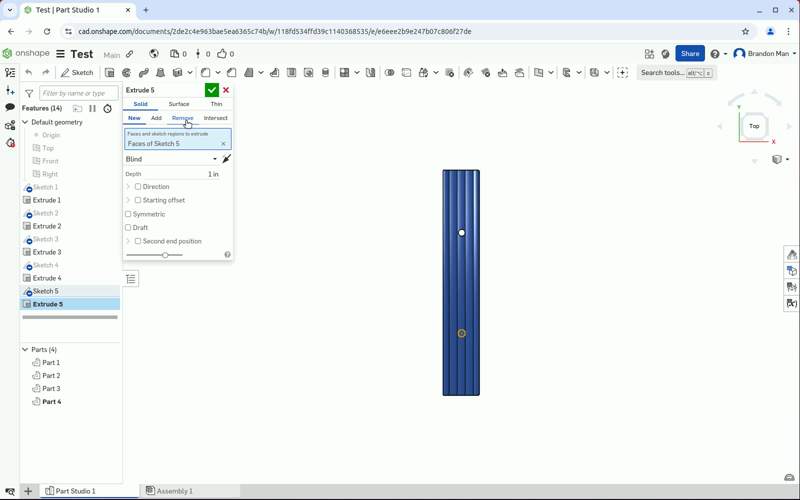
click(186, 120)
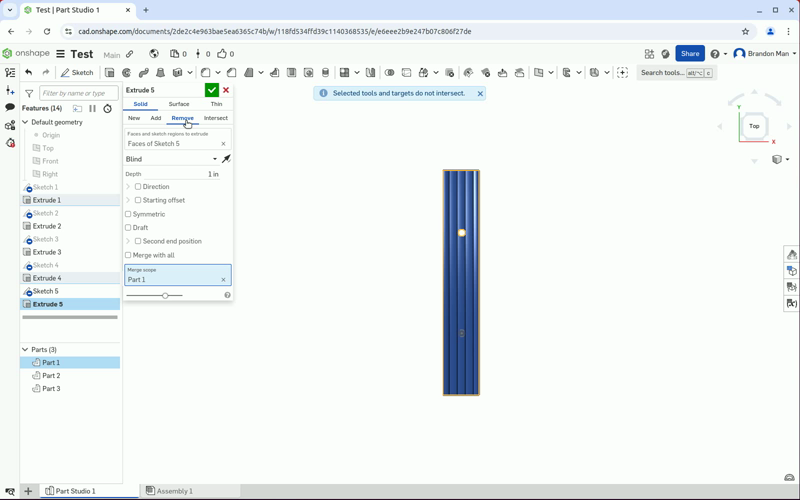
key(tab, 4)
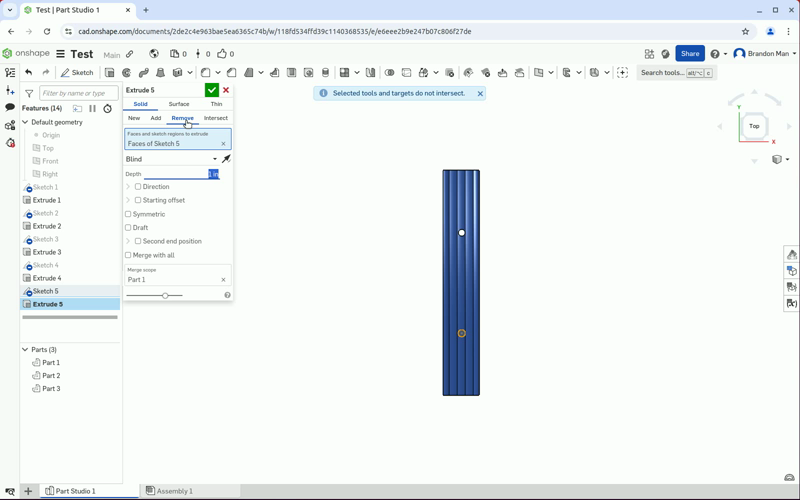
text(-3.129)
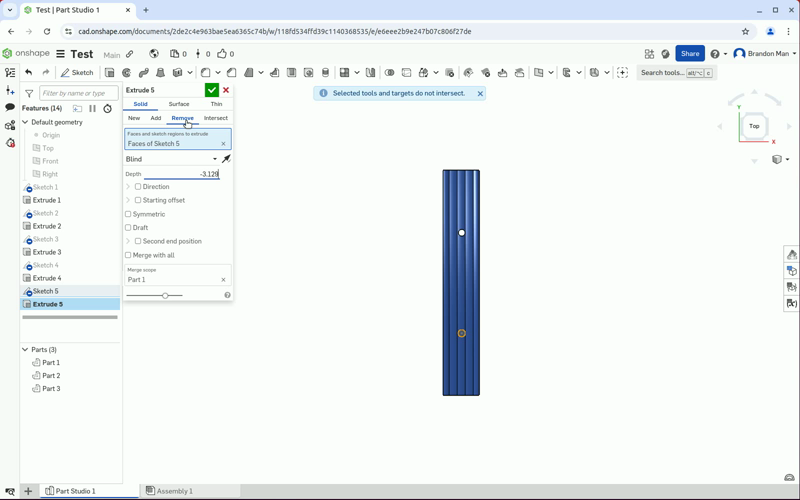
key(tab, 6)
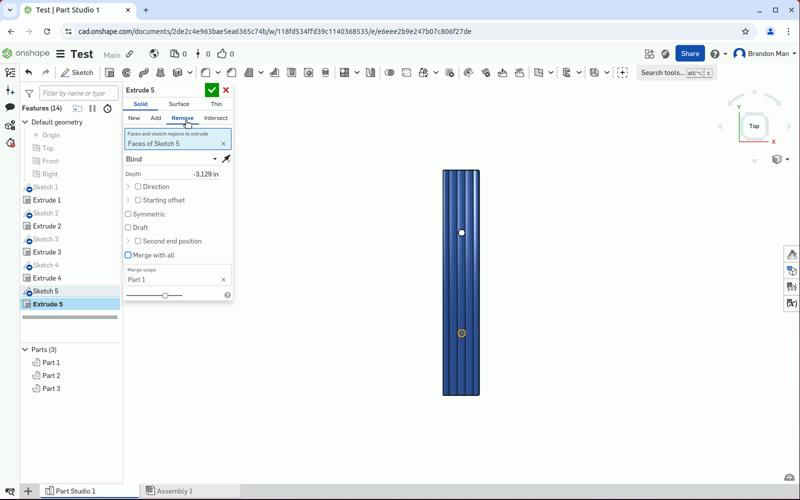
key(space)
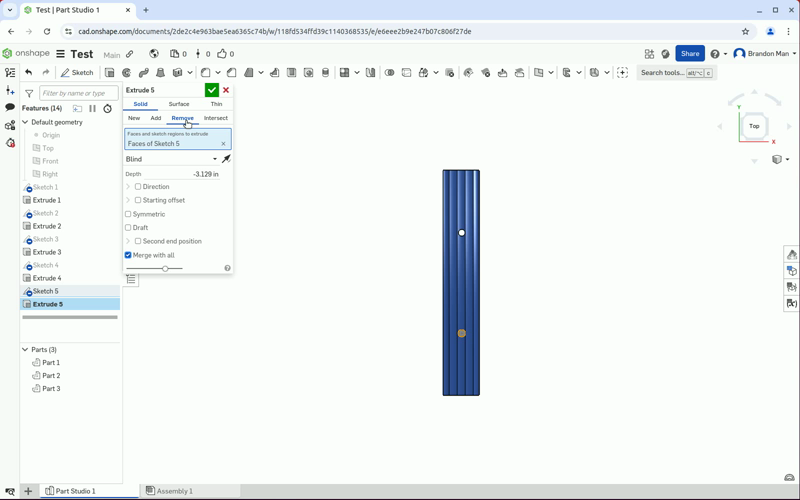
key(enter)
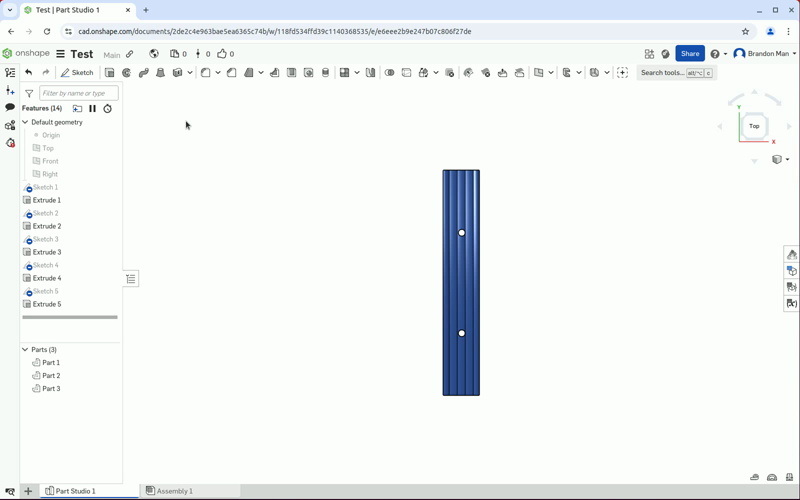
key(shift+h)
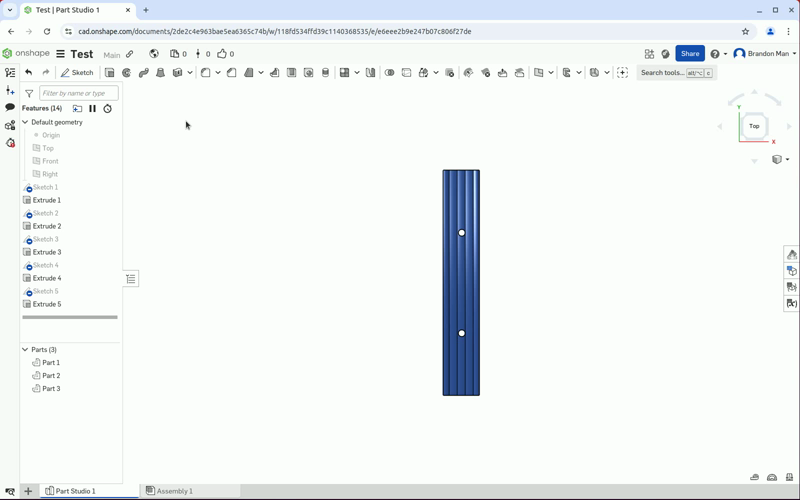
key(shift+h)
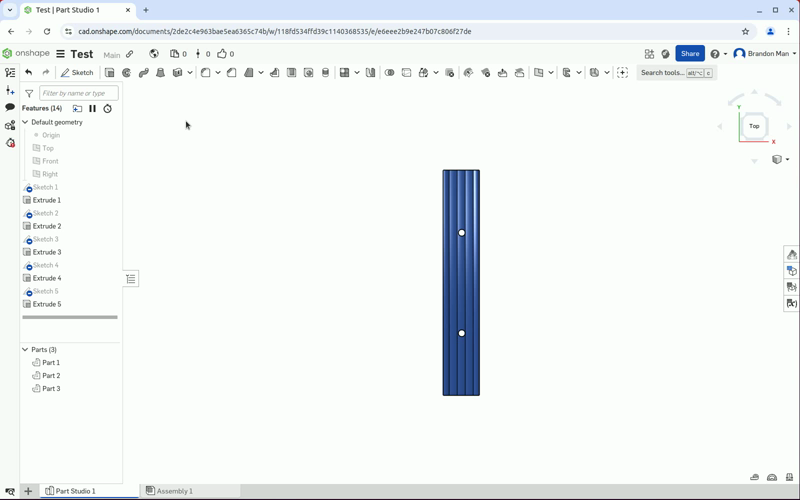
key(shift+7)
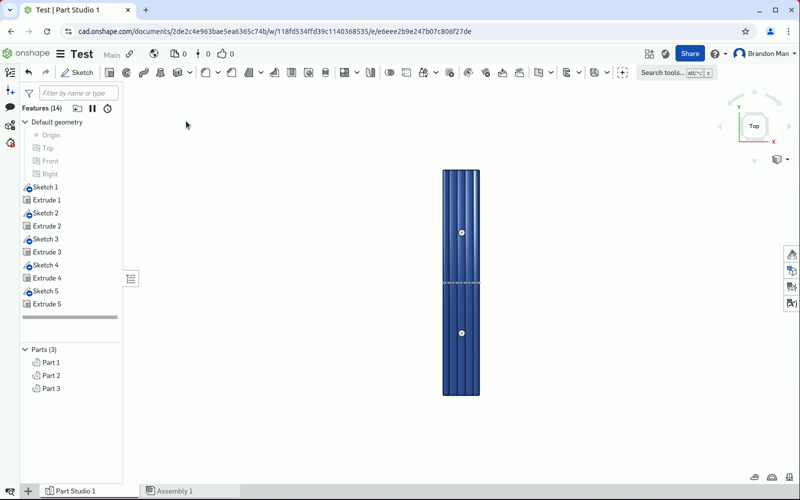
key(up, 3)
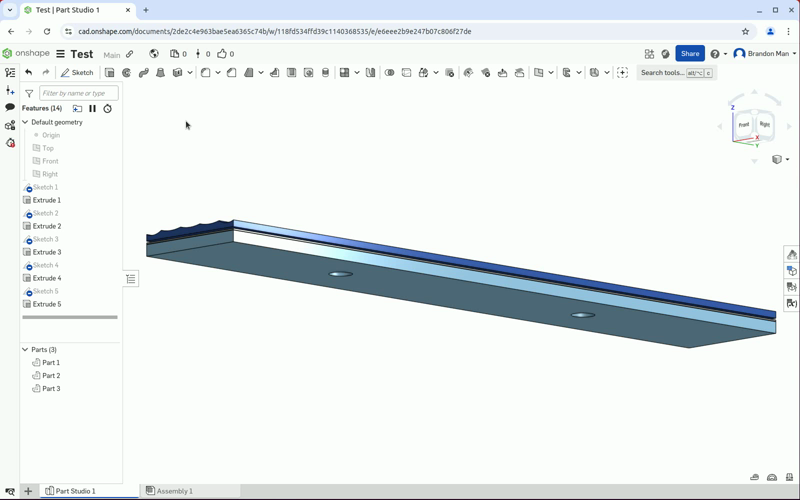
key(left, 3)
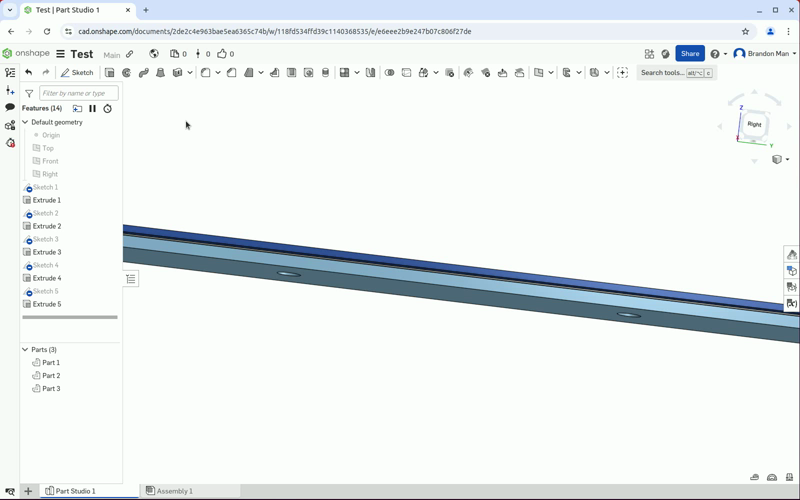
key(right, 3)
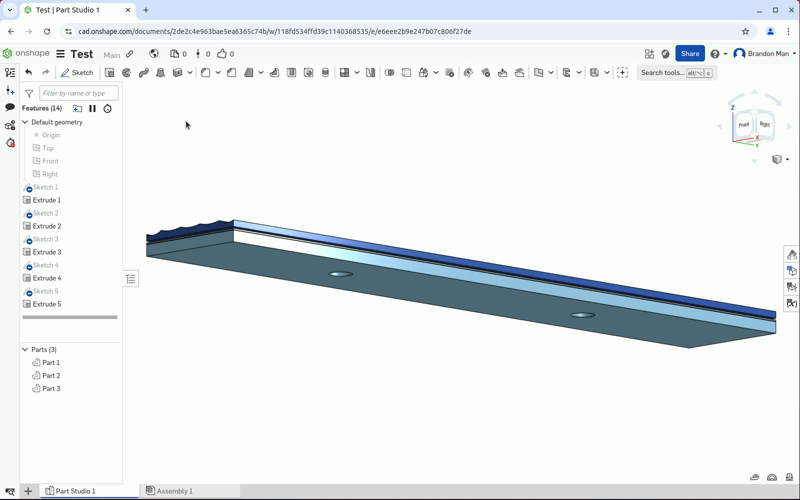
key(down, 3)
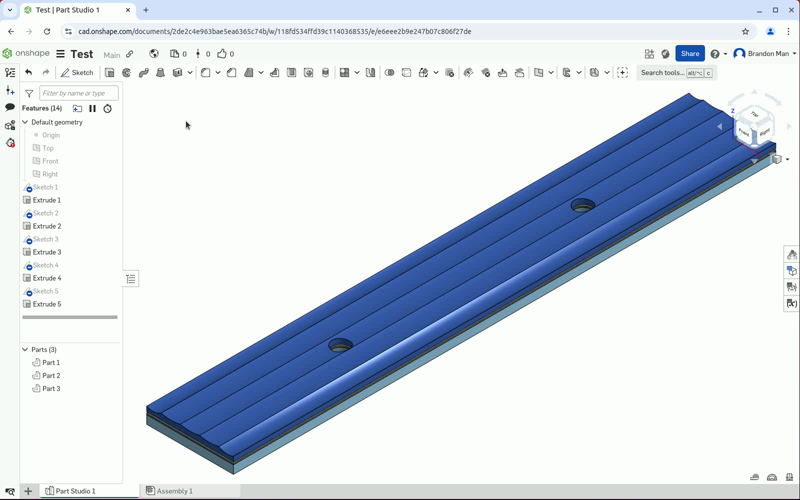
mouse_move(73, 189)
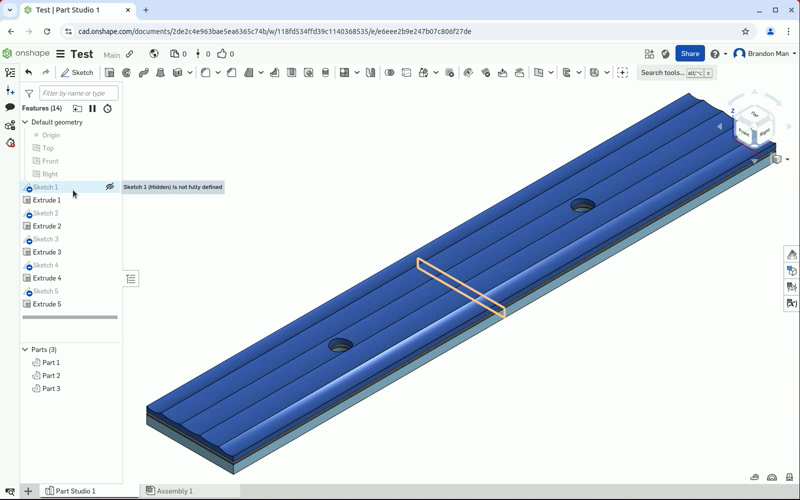
click(73, 189)